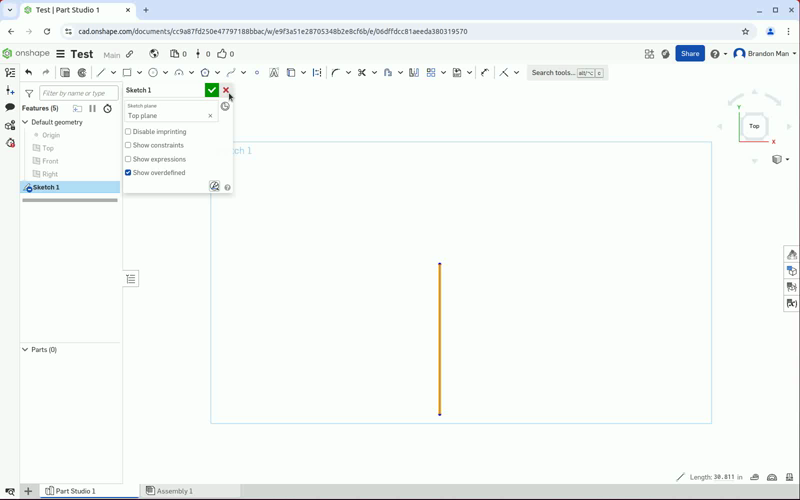
key(shift+h)
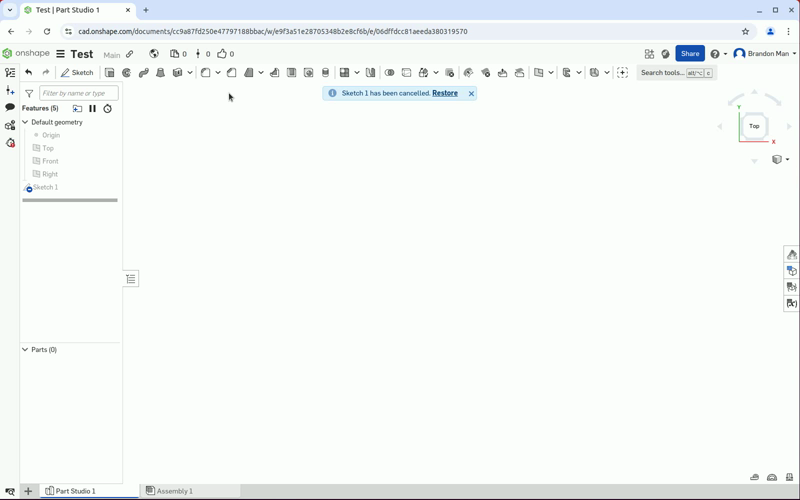
mouse_move(73, 352)
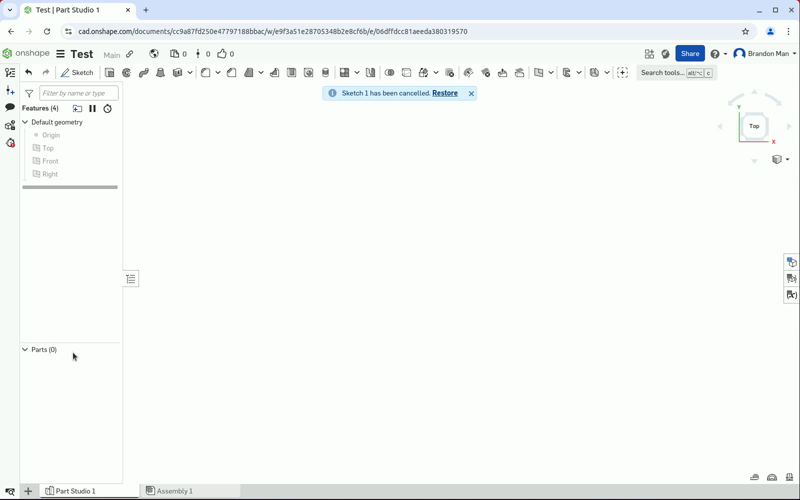
key(y)
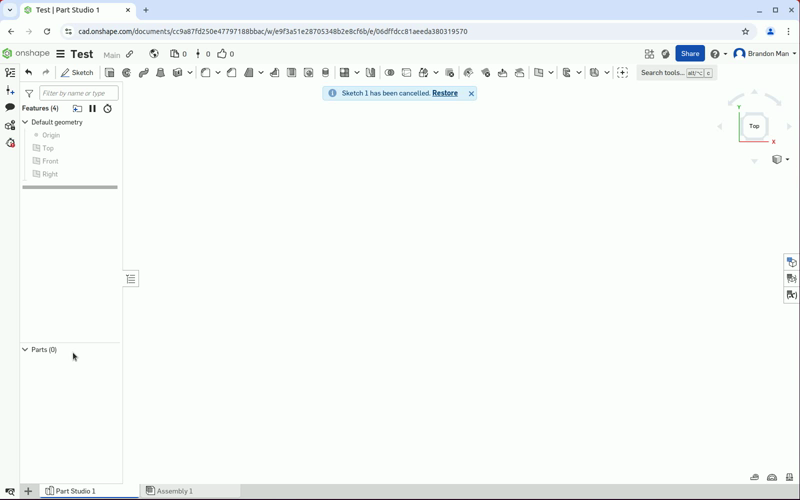
key(shift+p)
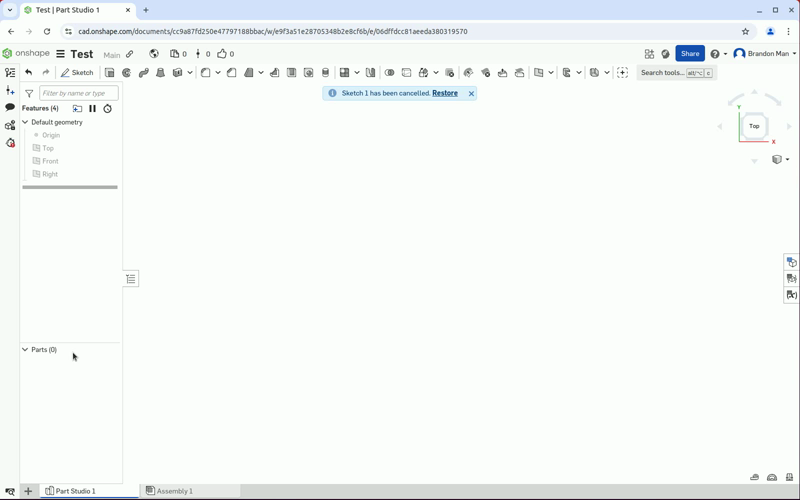
key(space)
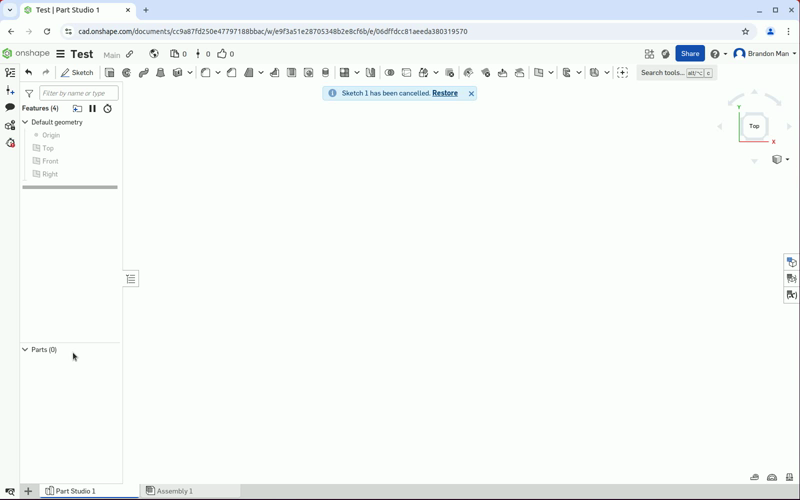
key_down(shift)
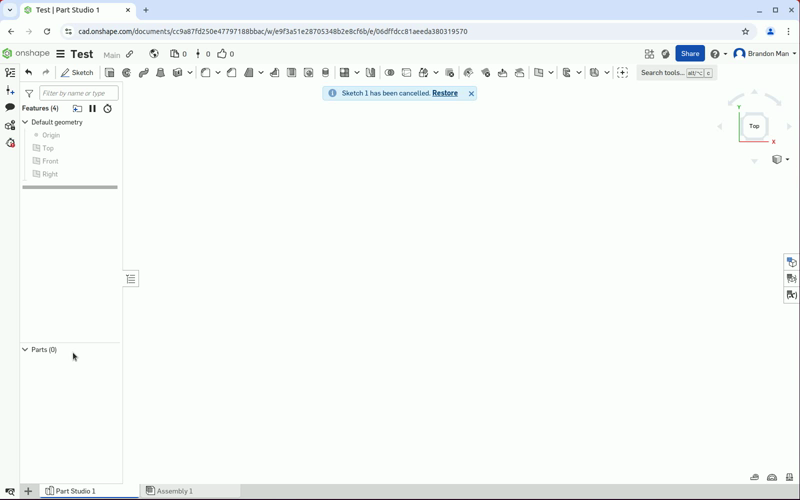
key(up)
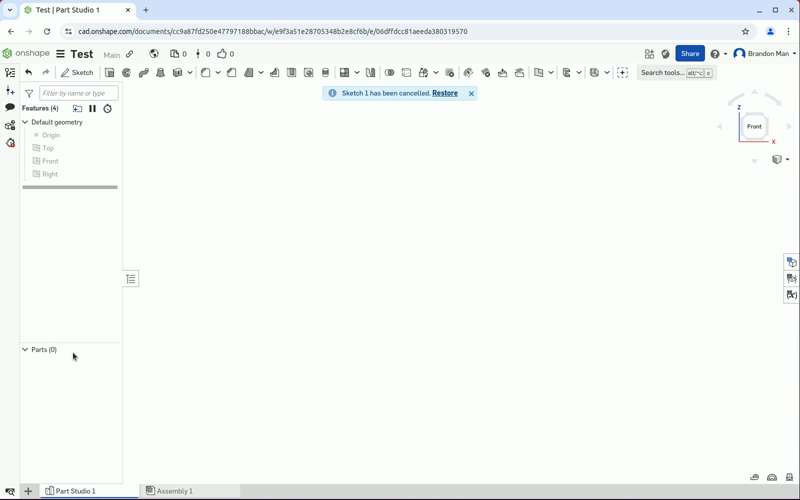
key_up(shift)
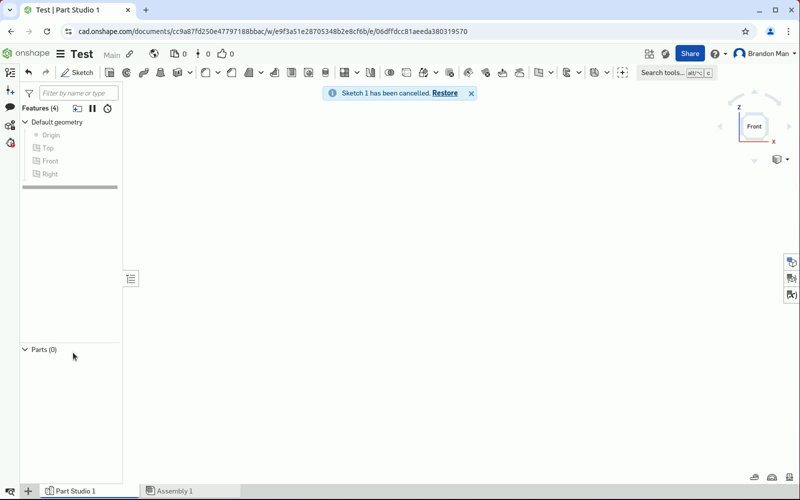
key(space)
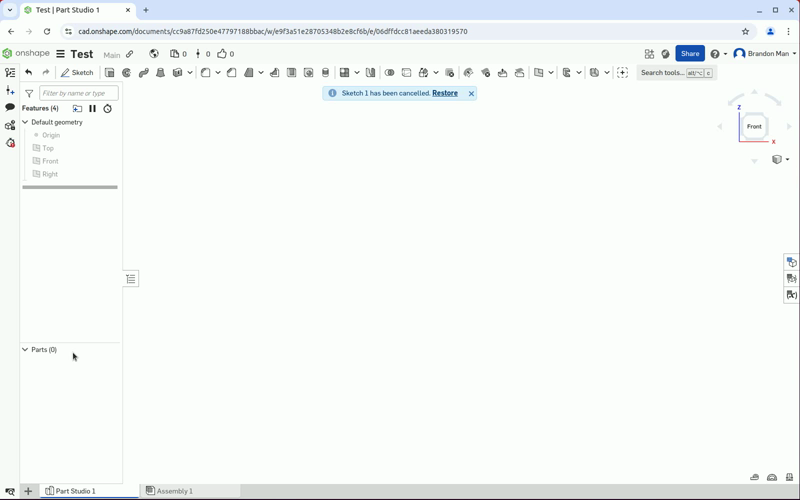
key_down(shift)
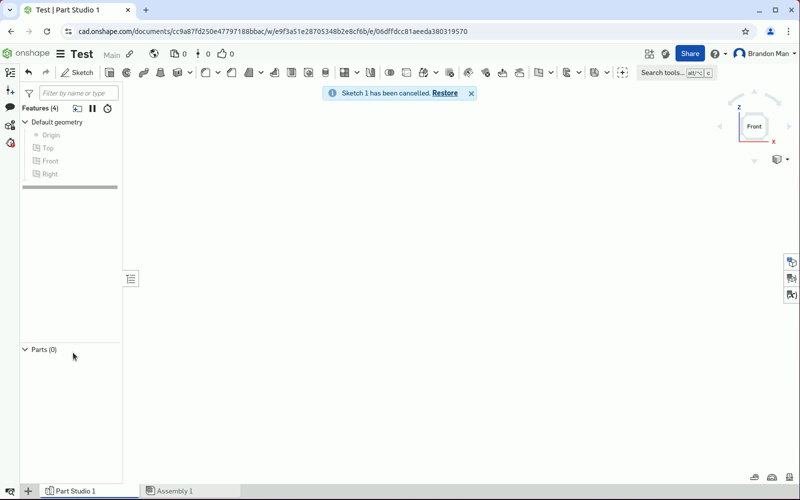
key(left)
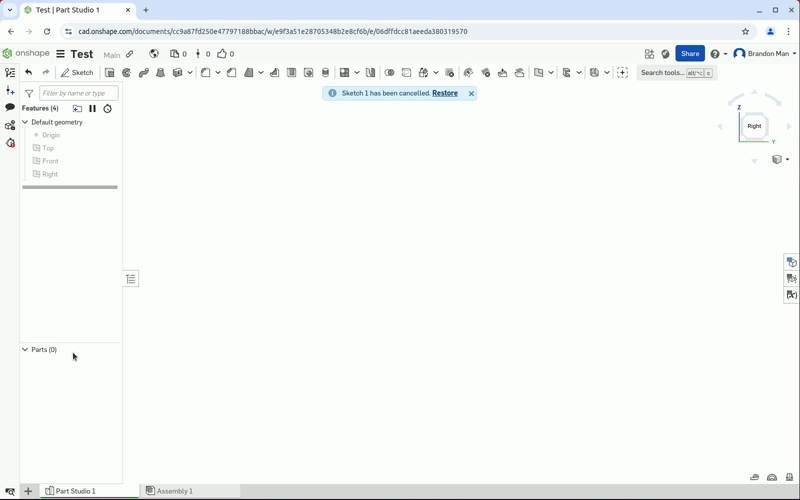
key_up(shift)
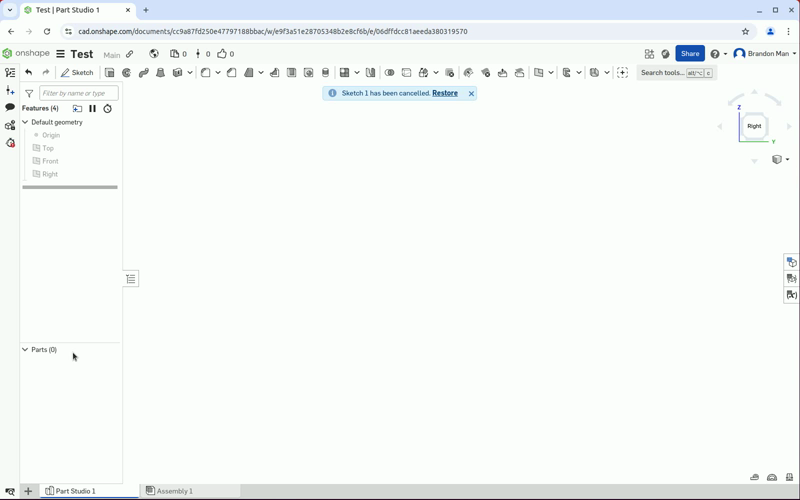
mouse_move(73, 352)
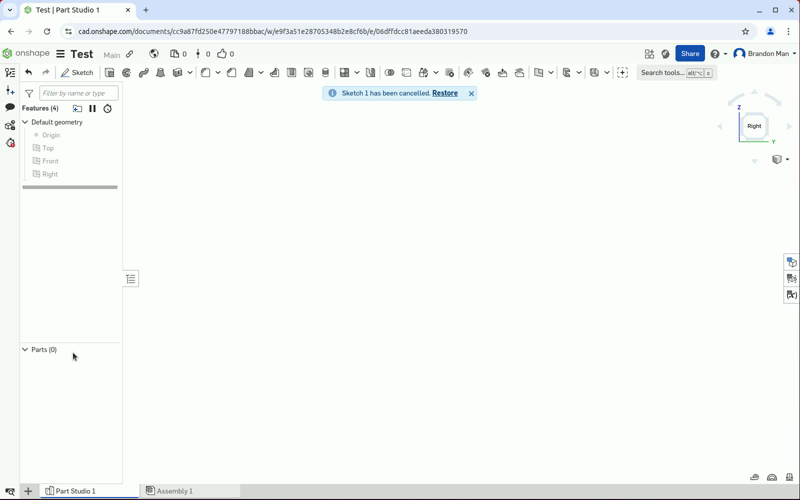
key(shift+y)
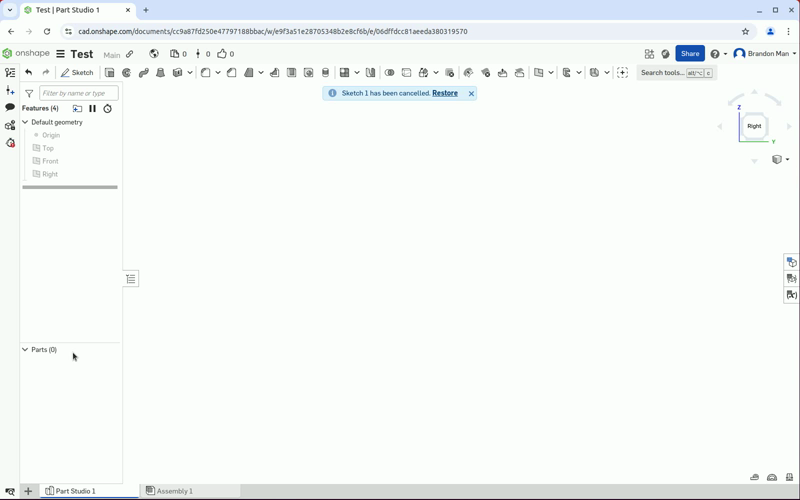
key(shift+s)
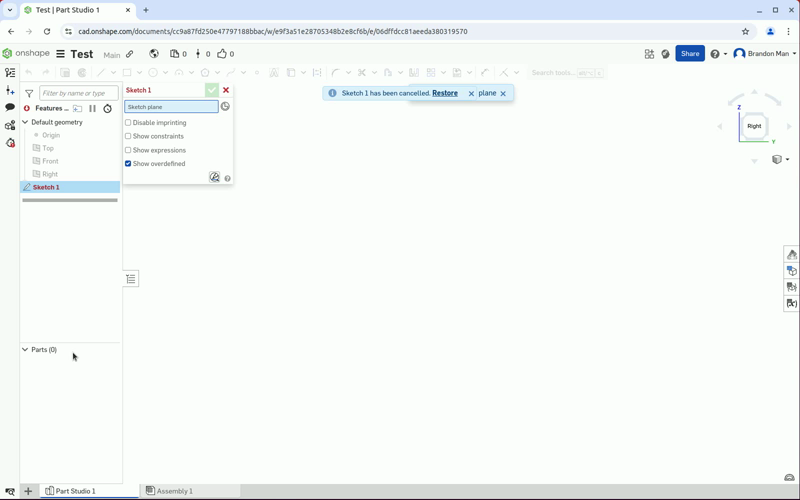
mouse_move(73, 176)
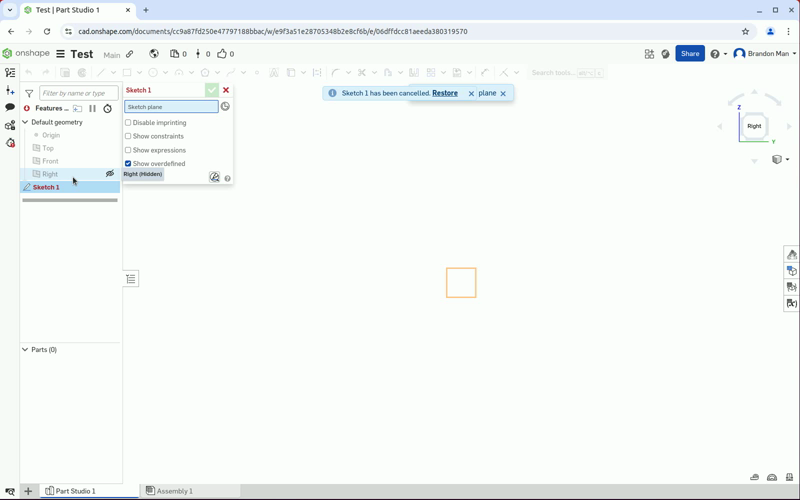
click(73, 176)
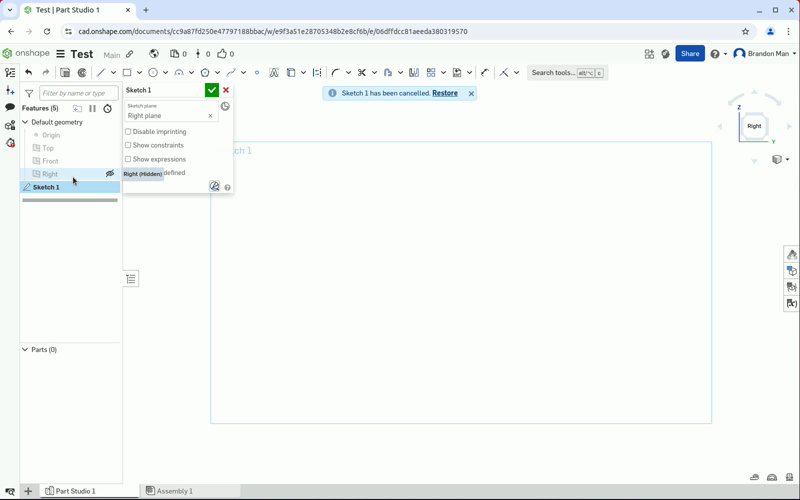
mouse_move(73, 352)
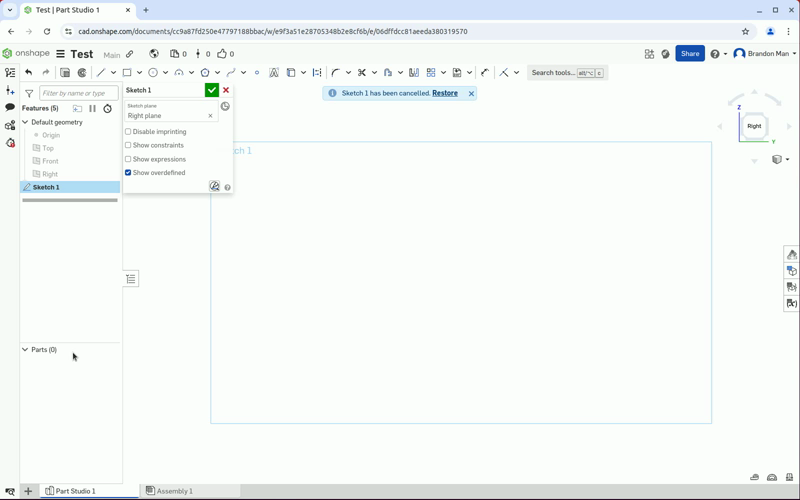
key(y)
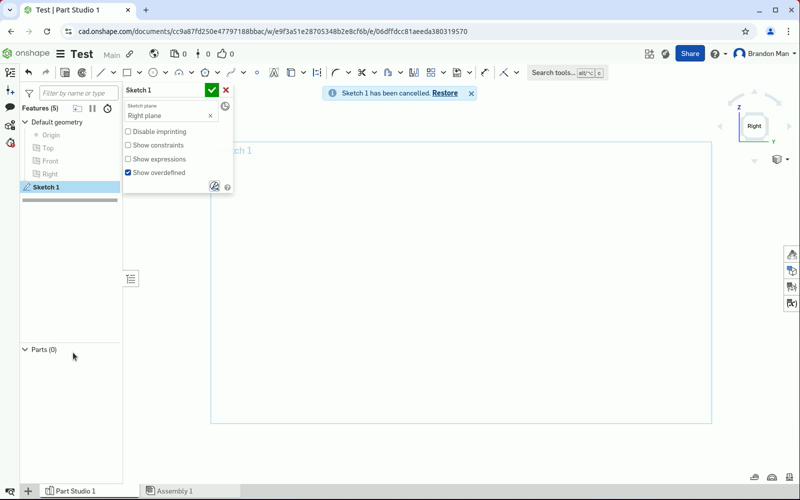
key(l)
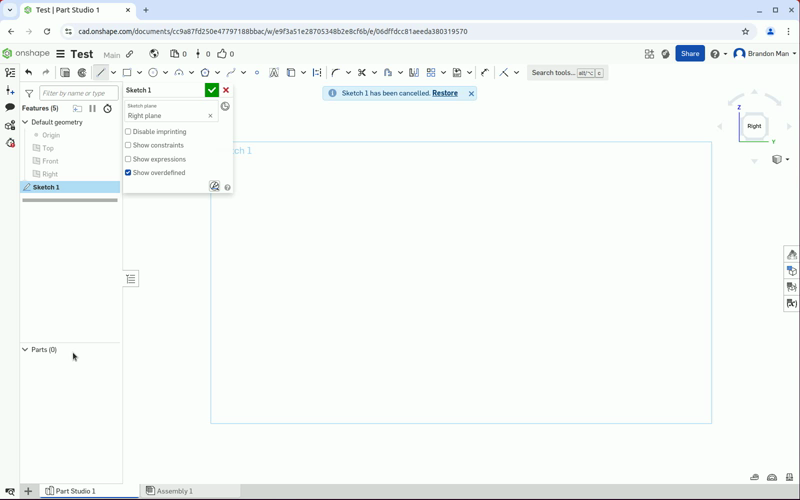
key_down(shift)
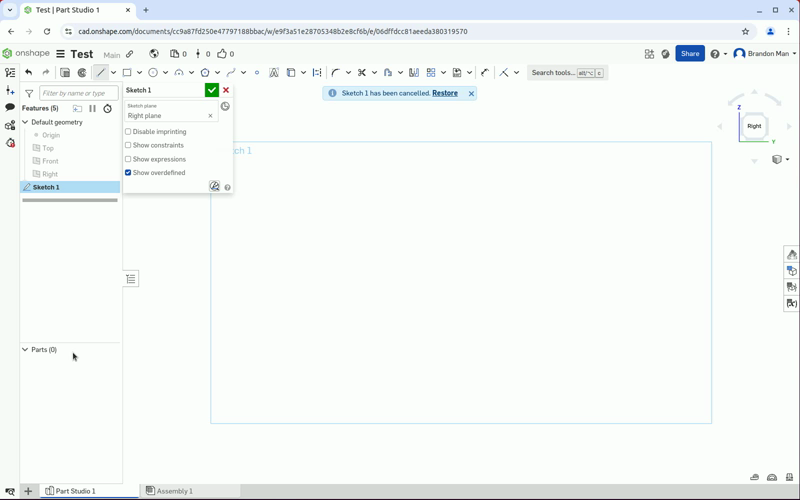
mouse_move(456, 285)
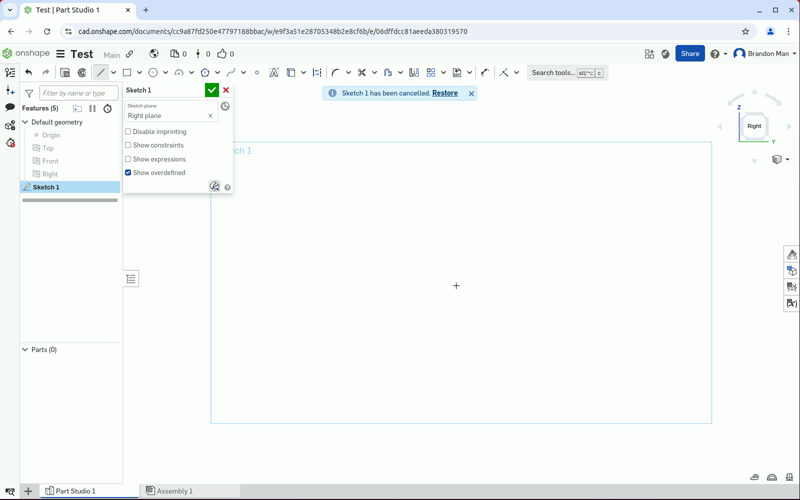
click(456, 285)
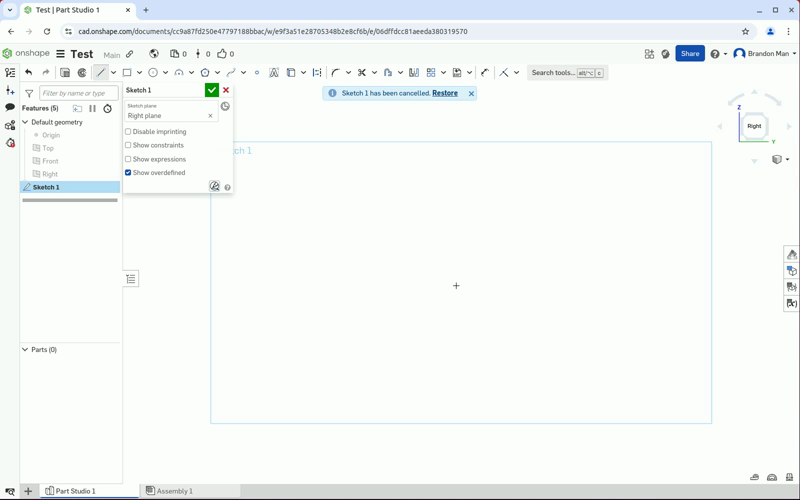
key_up(shift)
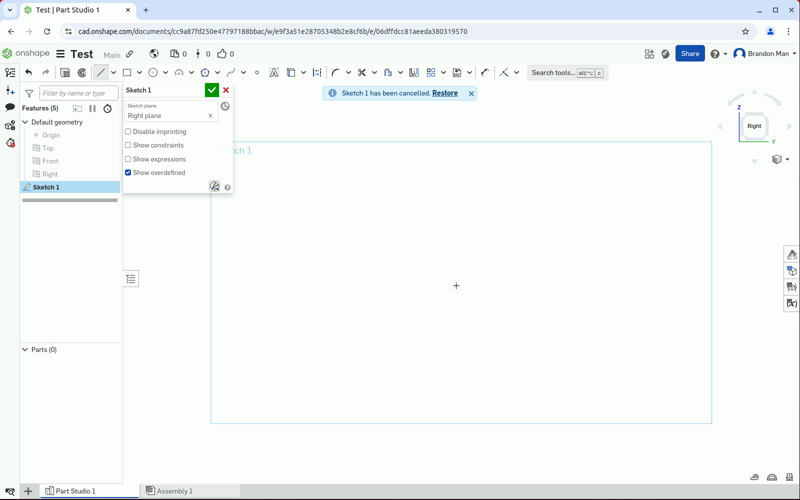
key_down(shift)
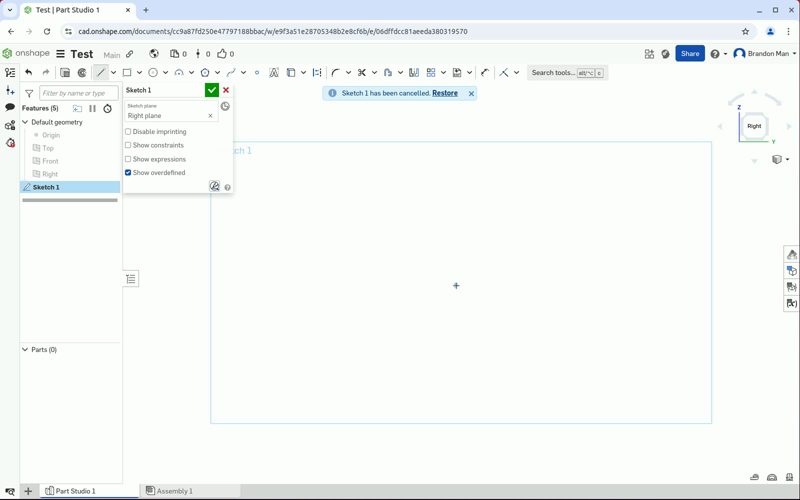
mouse_move(486, 285)
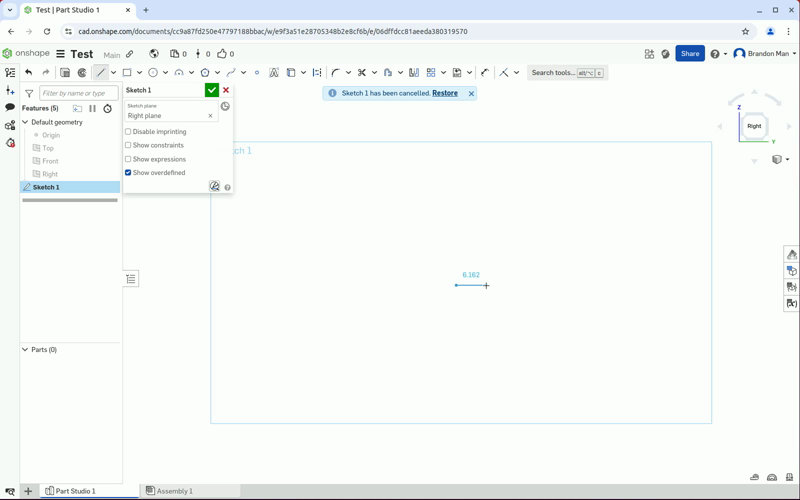
mouse_move(456, 285)
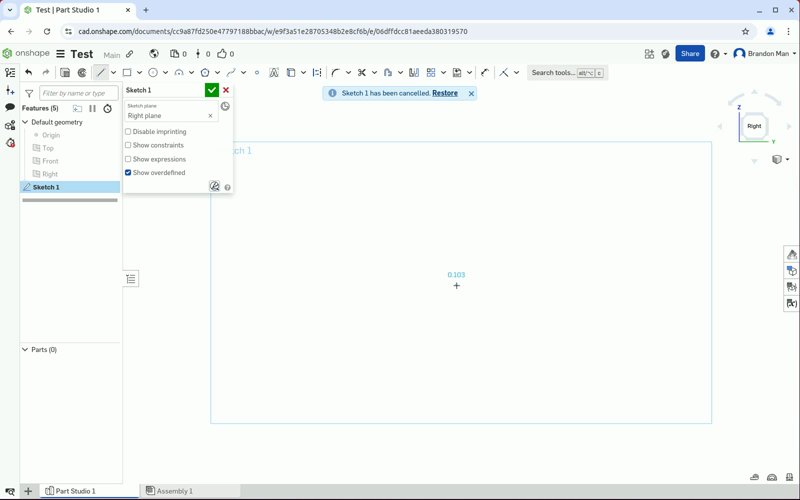
scroll(6)
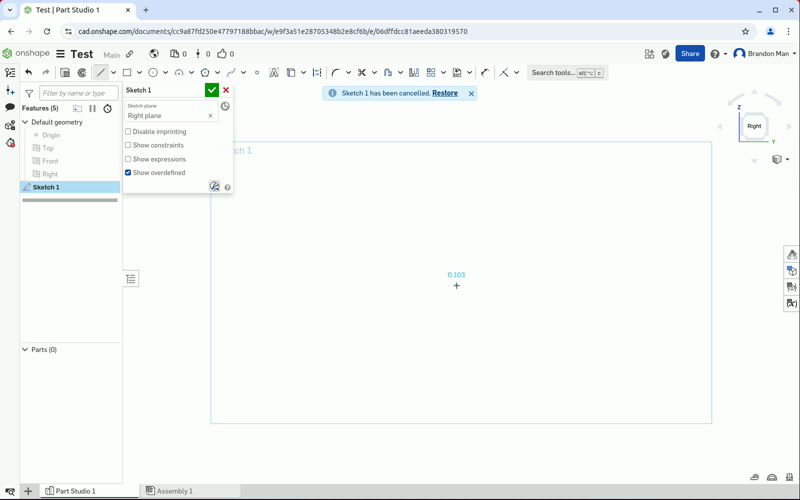
scroll(6)
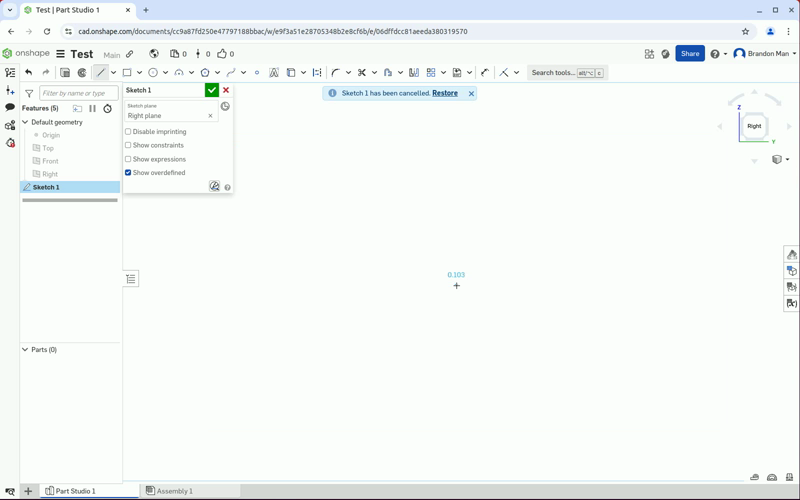
scroll(6)
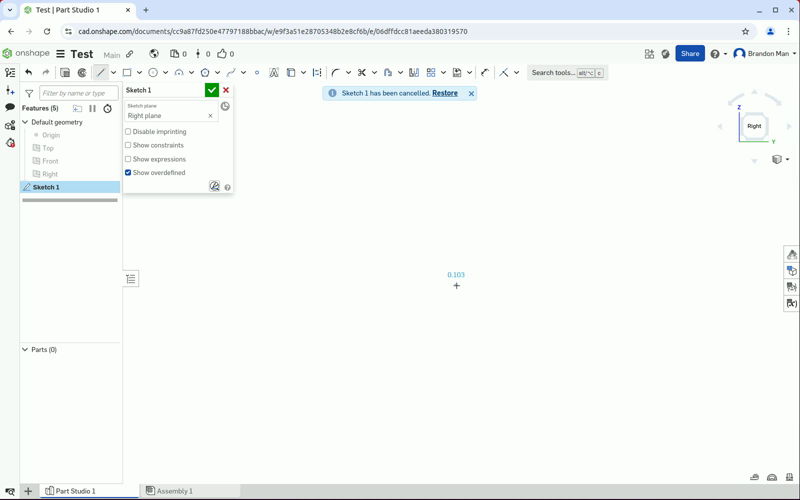
scroll(6)
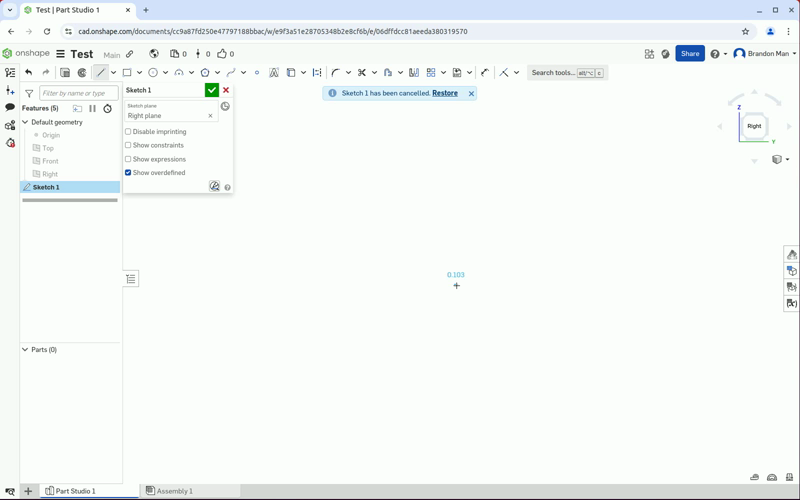
scroll(6)
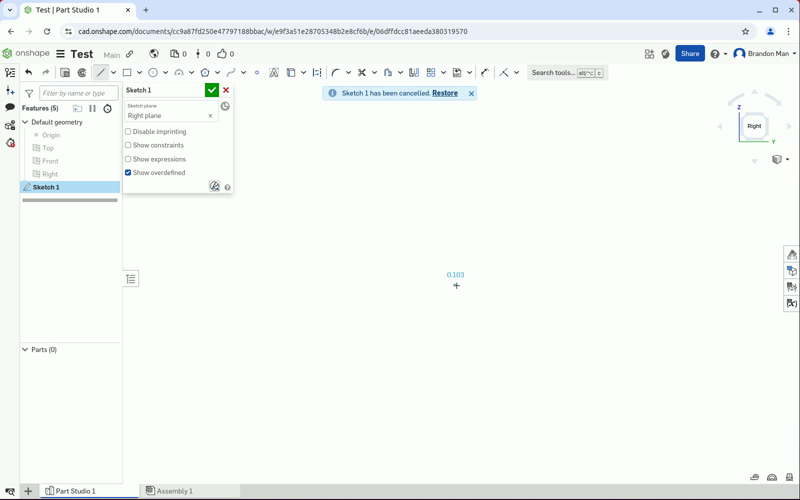
scroll(6)
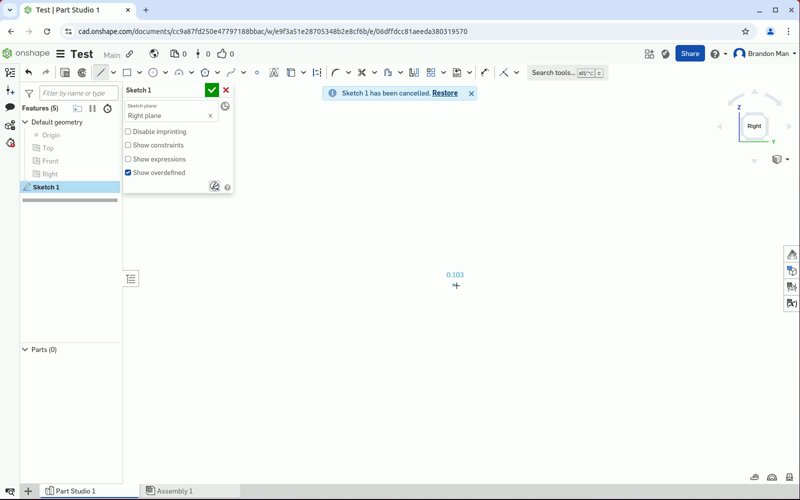
scroll(6)
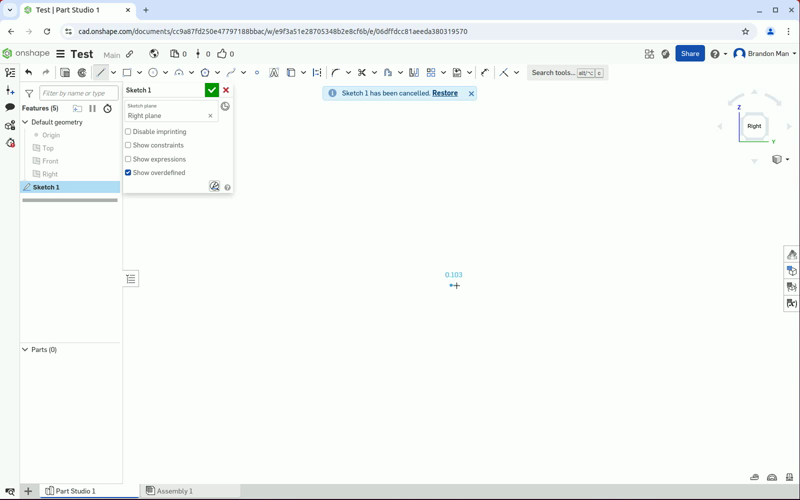
click(456, 285)
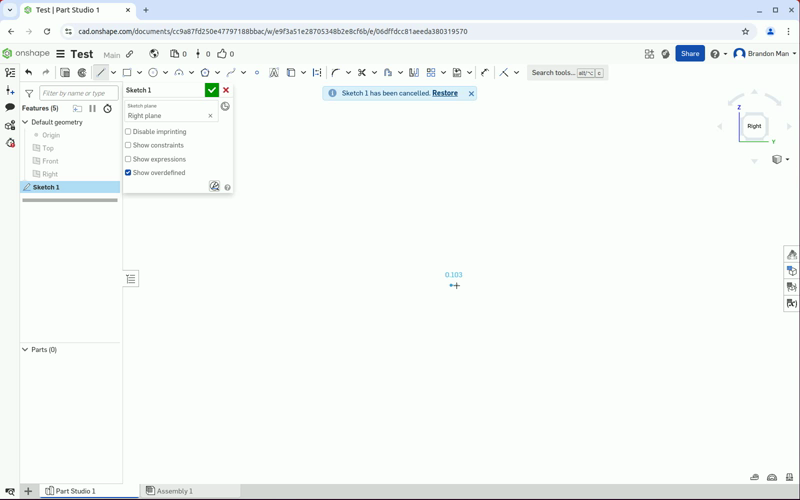
scroll(-6)
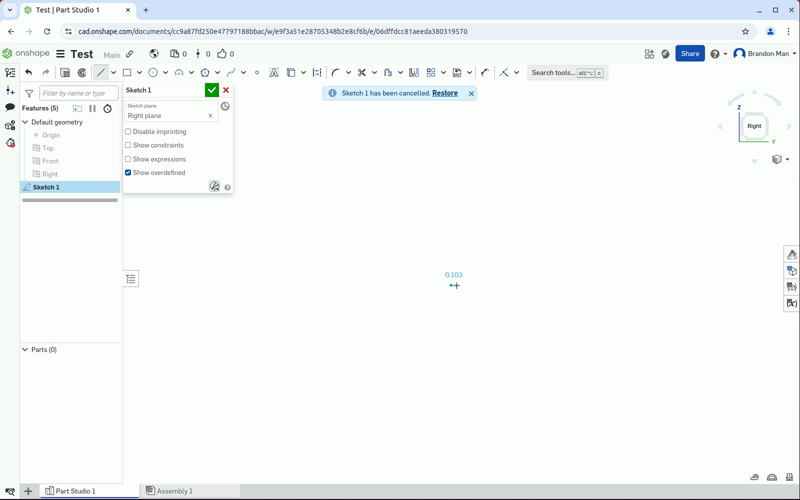
scroll(-6)
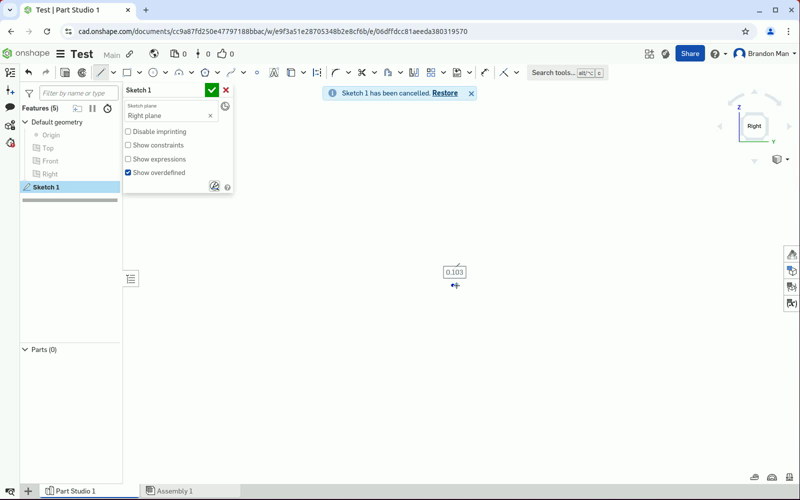
scroll(-6)
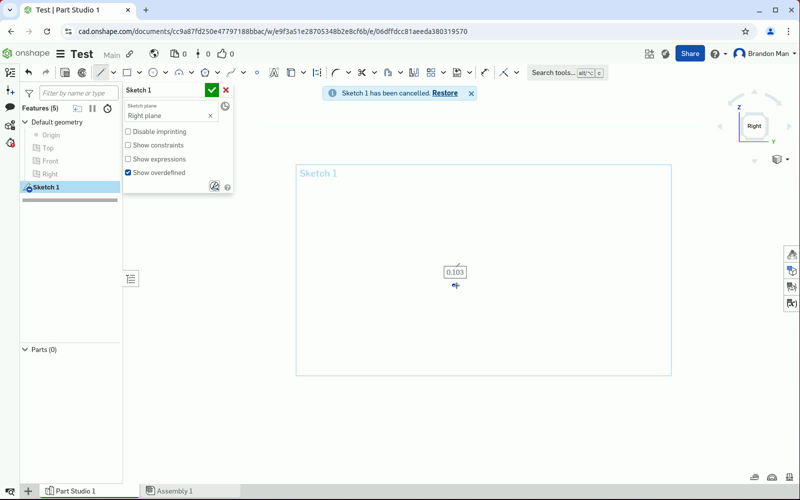
scroll(-6)
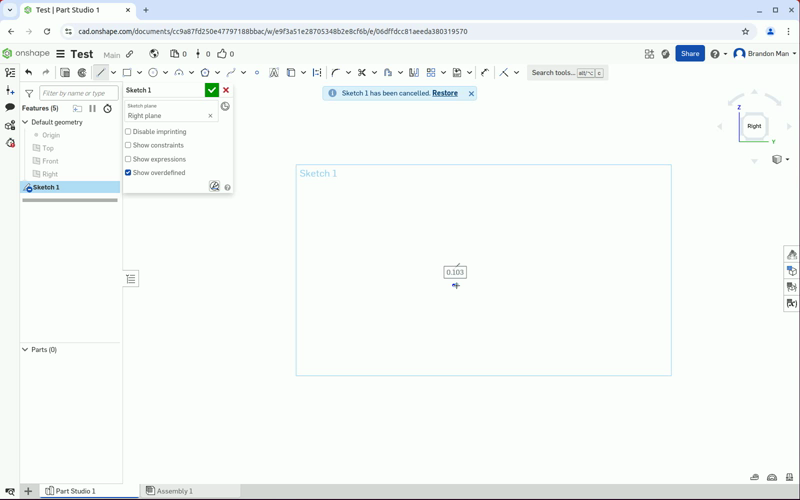
scroll(-6)
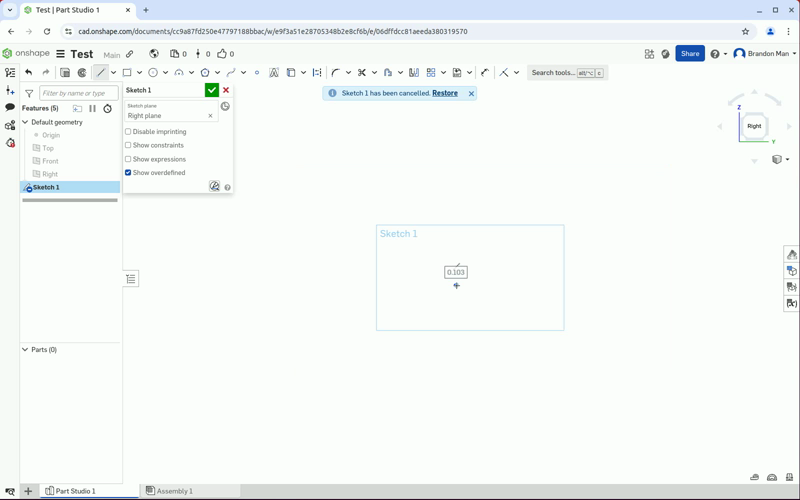
scroll(-6)
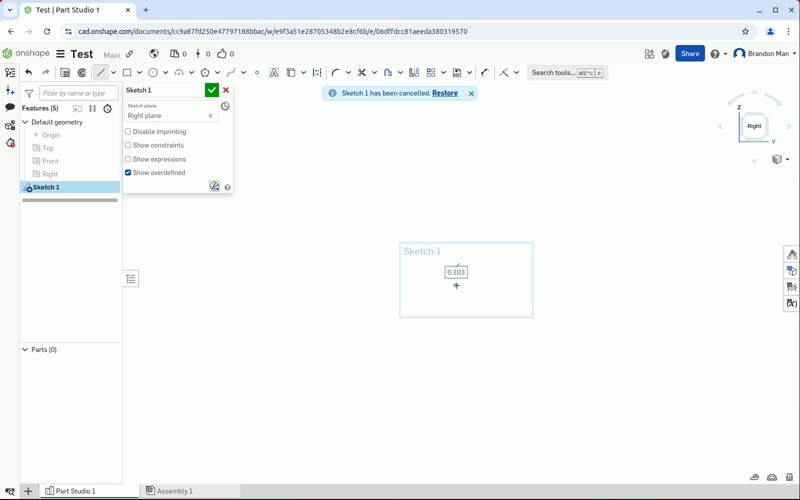
scroll(-6)
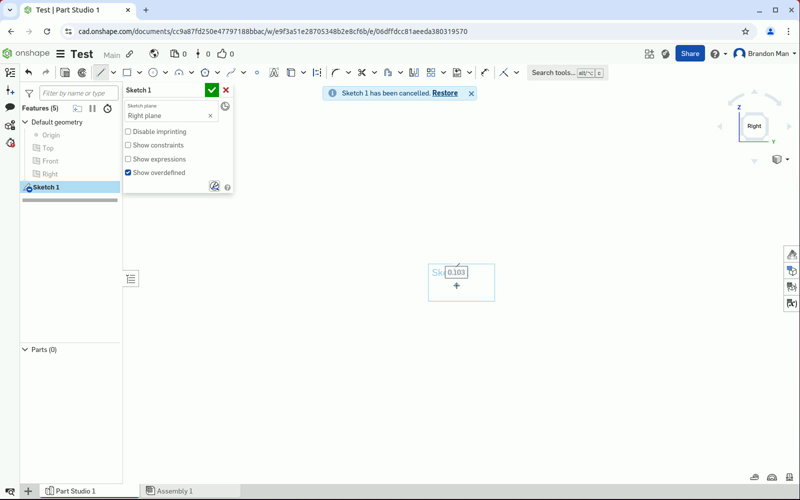
key_up(shift)
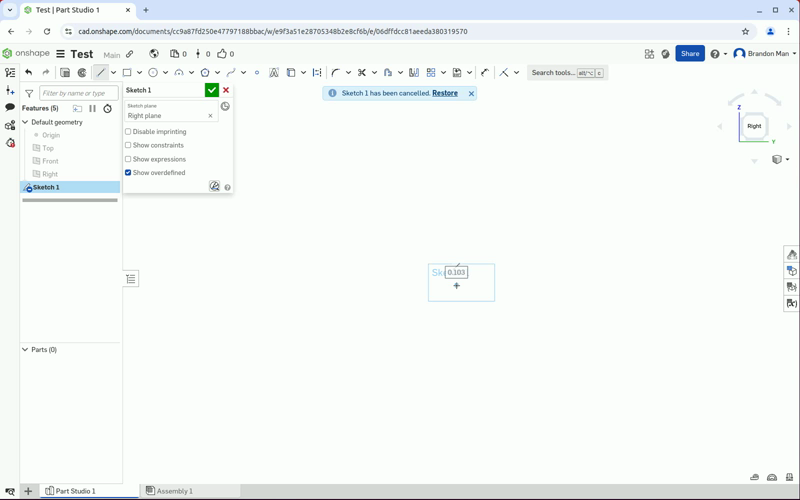
key_down(shift)
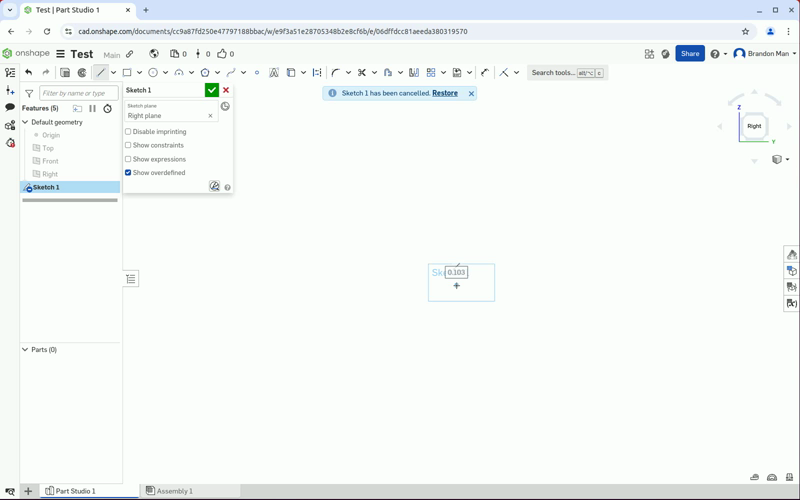
mouse_move(486, 285)
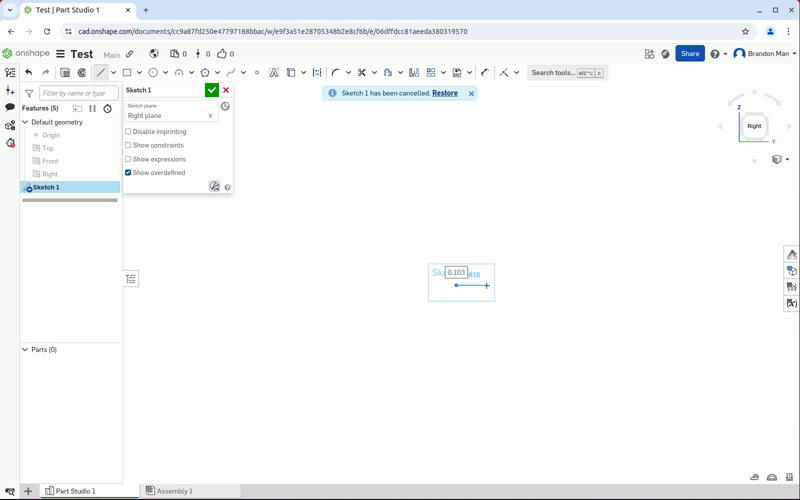
mouse_move(456, 282)
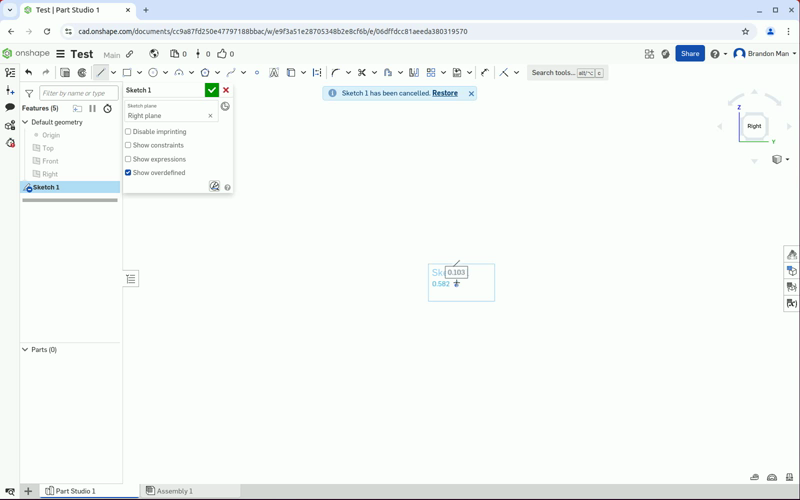
scroll(6)
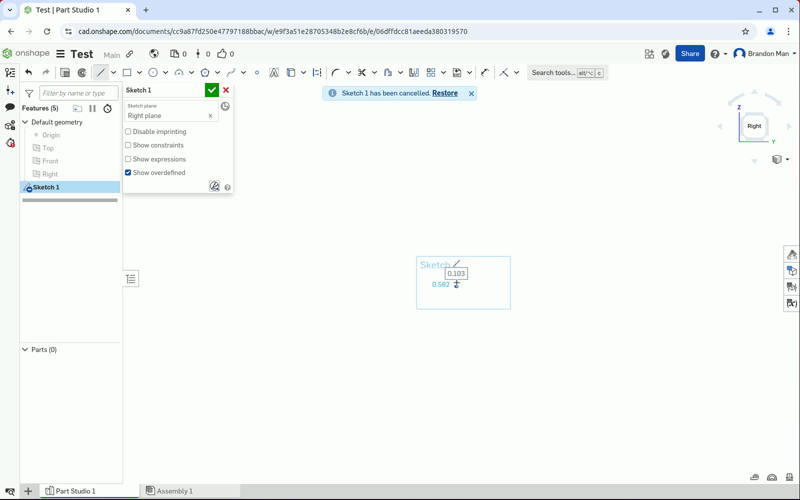
scroll(6)
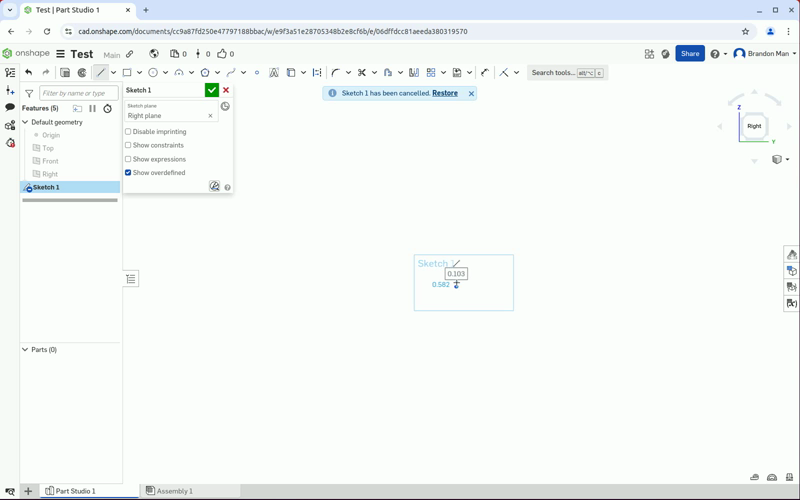
scroll(6)
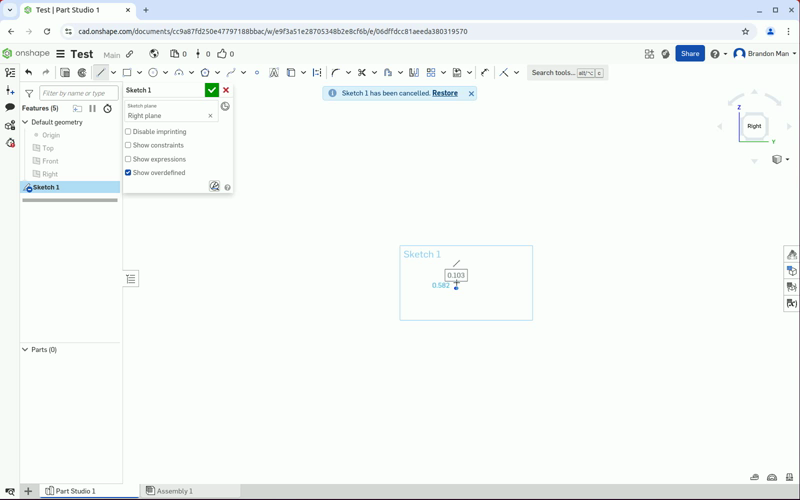
scroll(6)
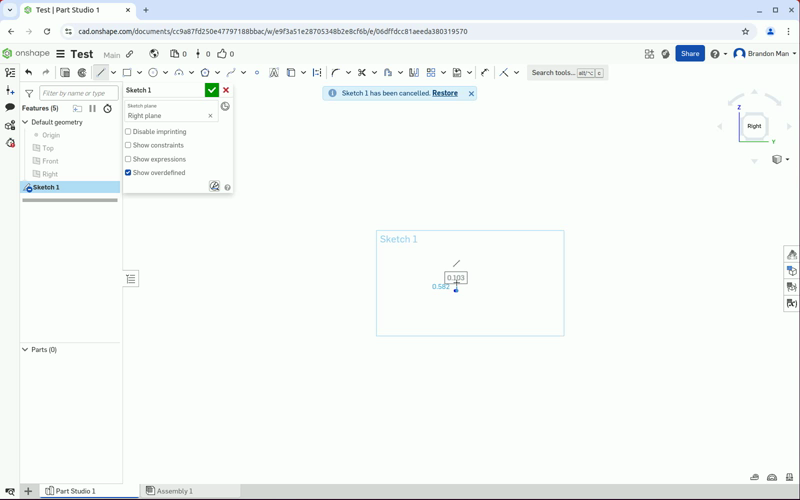
scroll(6)
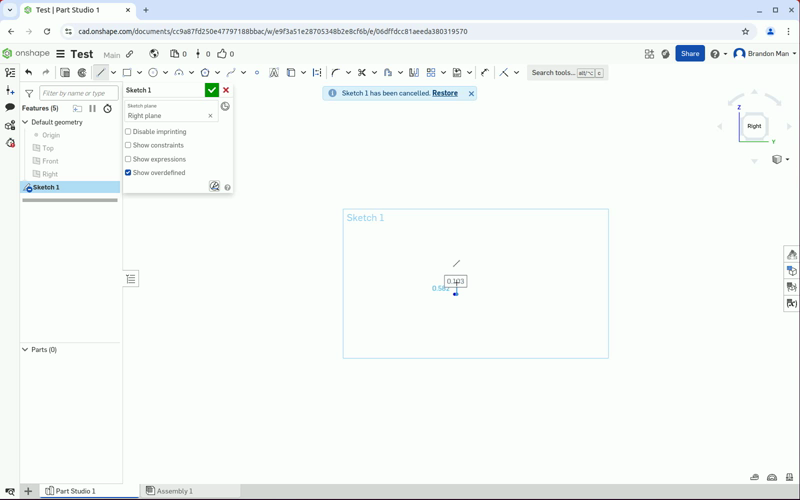
scroll(6)
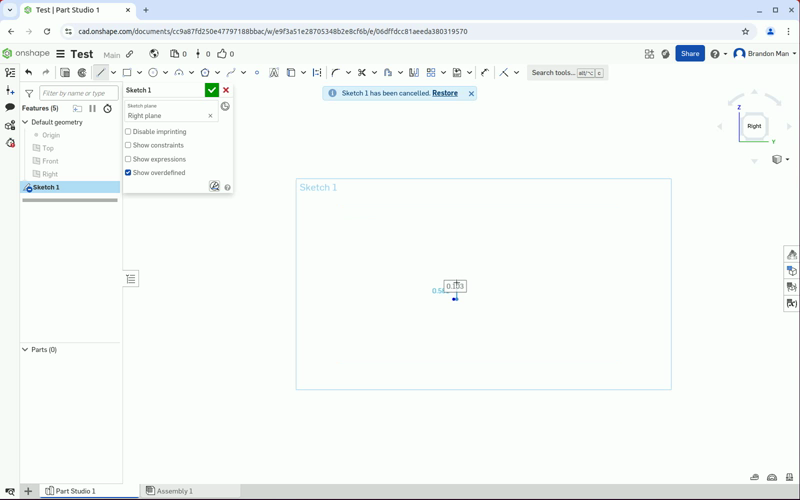
scroll(6)
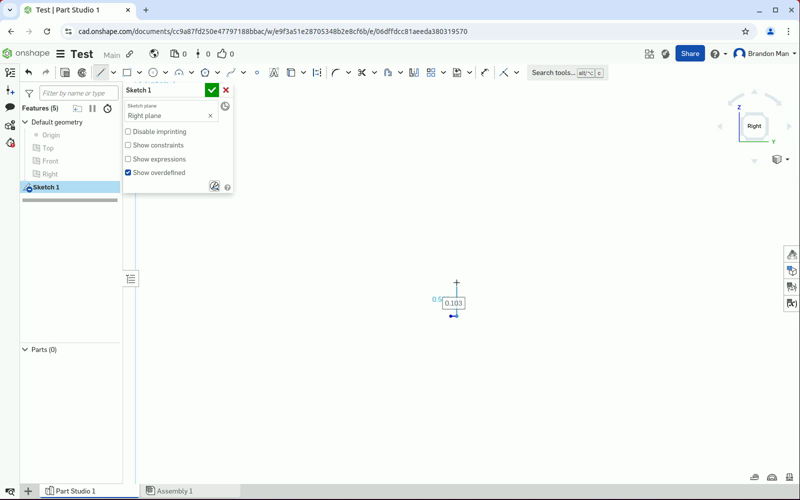
click(456, 282)
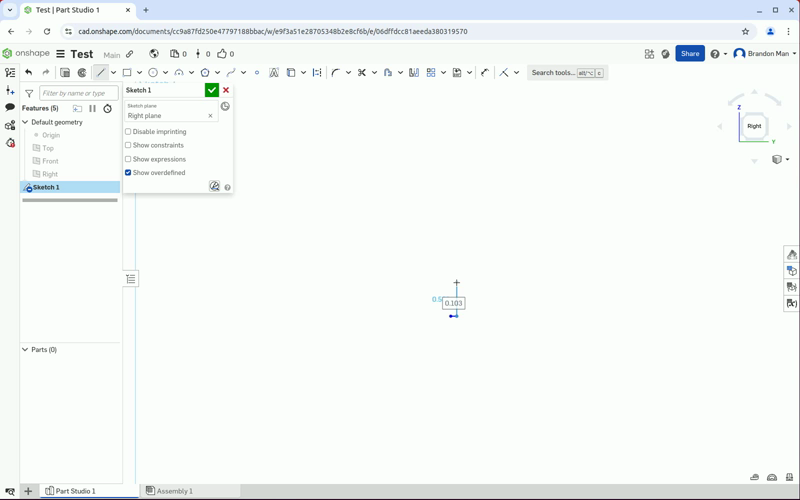
scroll(-6)
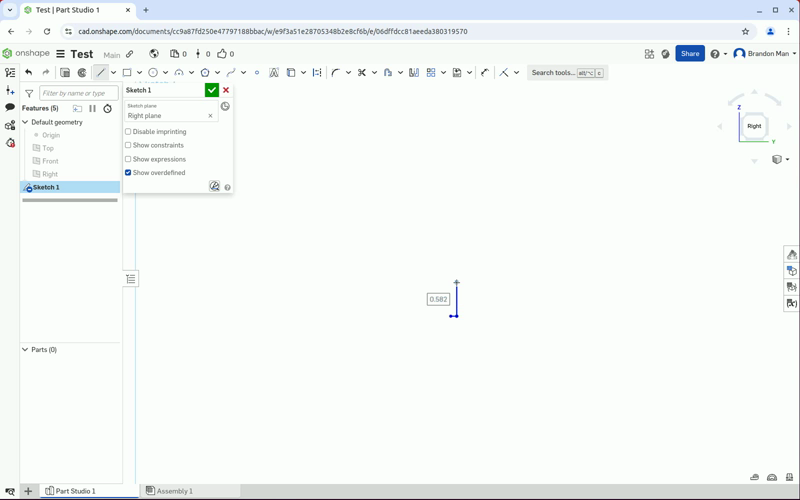
scroll(-6)
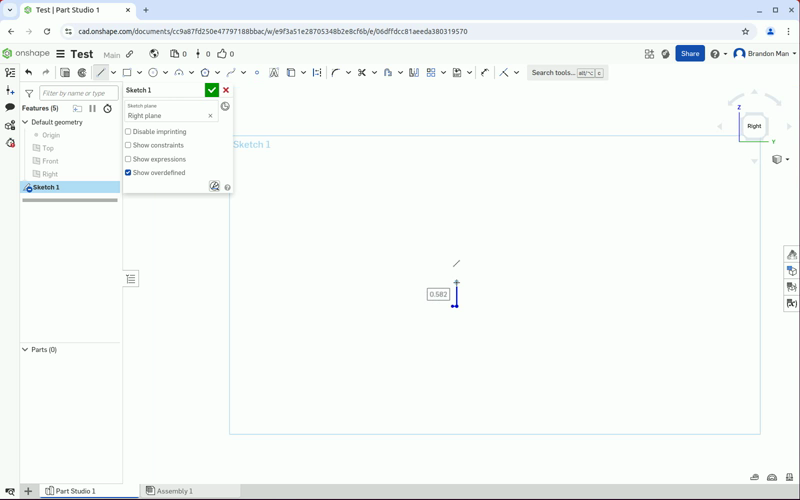
scroll(-6)
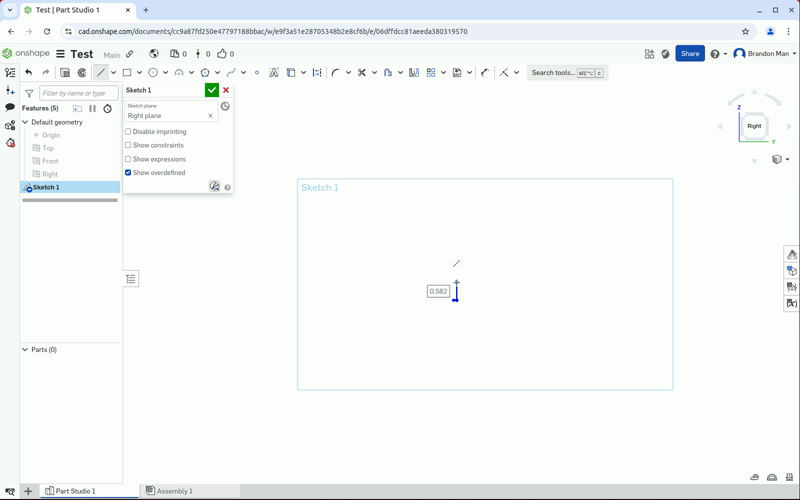
scroll(-6)
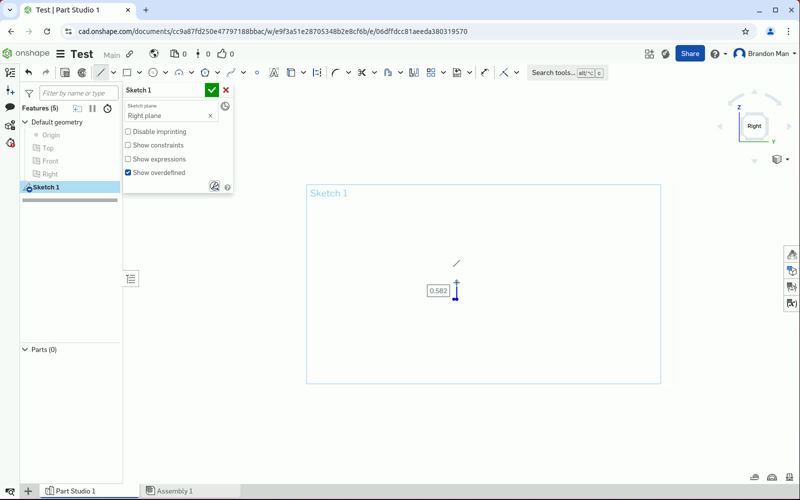
scroll(-6)
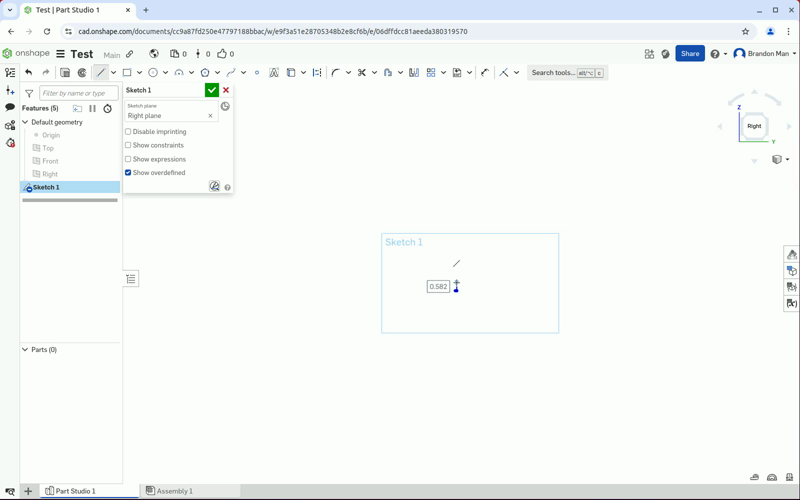
scroll(-6)
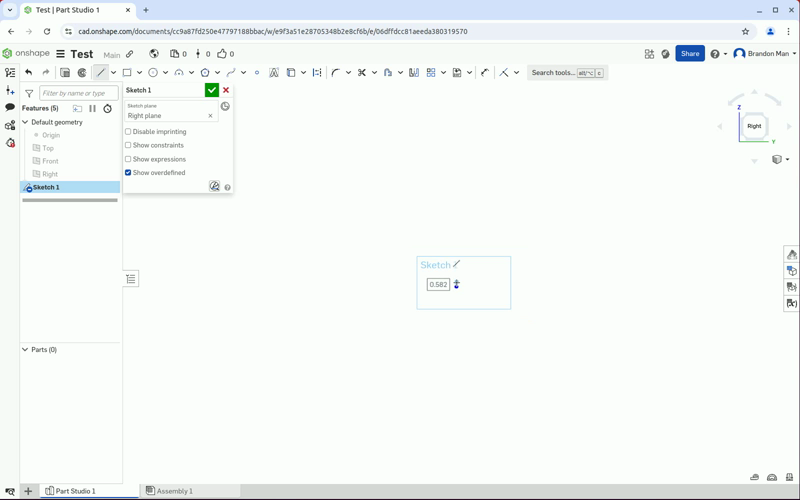
scroll(-6)
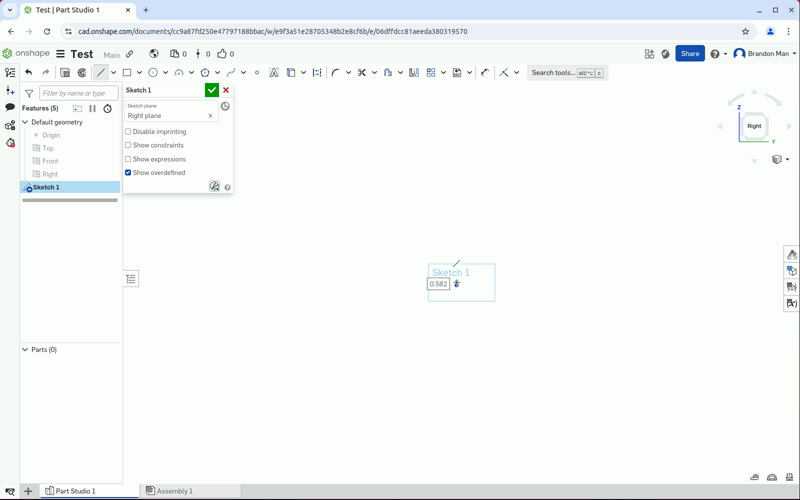
key_up(shift)
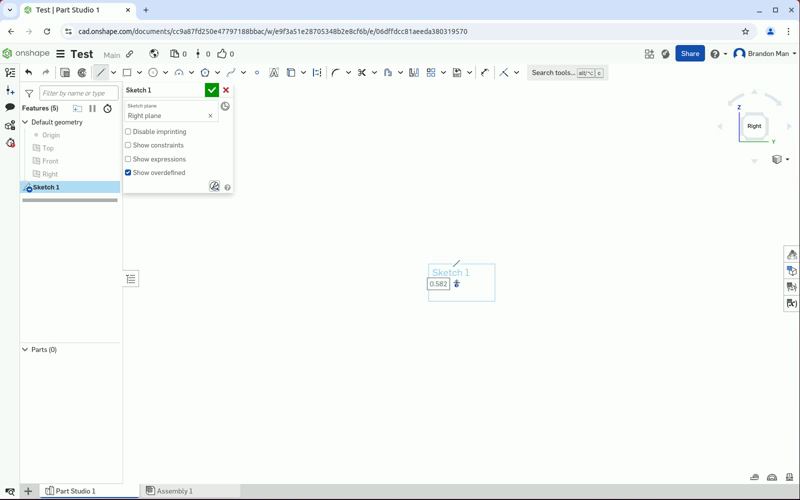
key_down(shift)
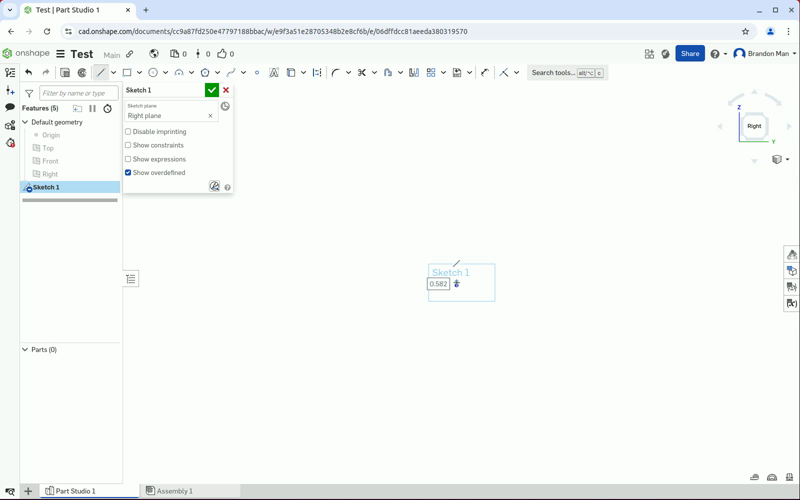
mouse_move(486, 282)
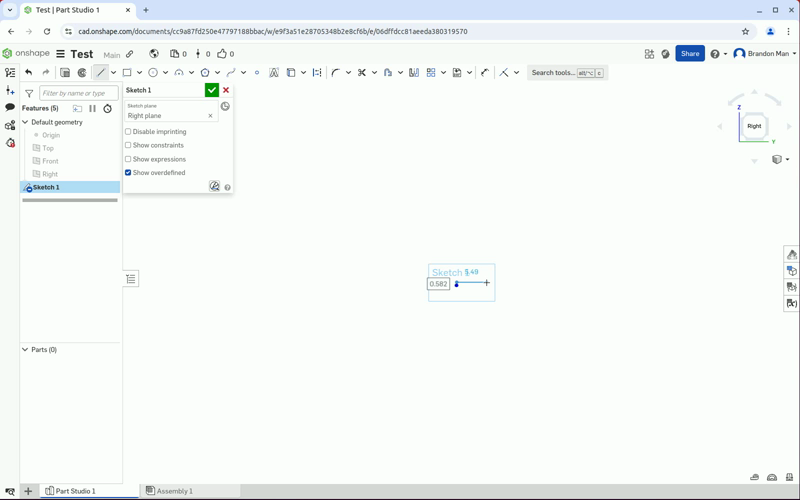
mouse_move(462, 282)
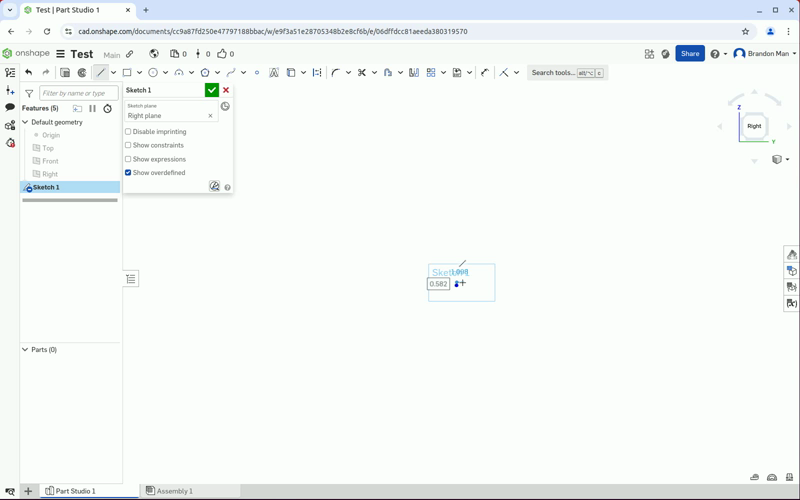
scroll(6)
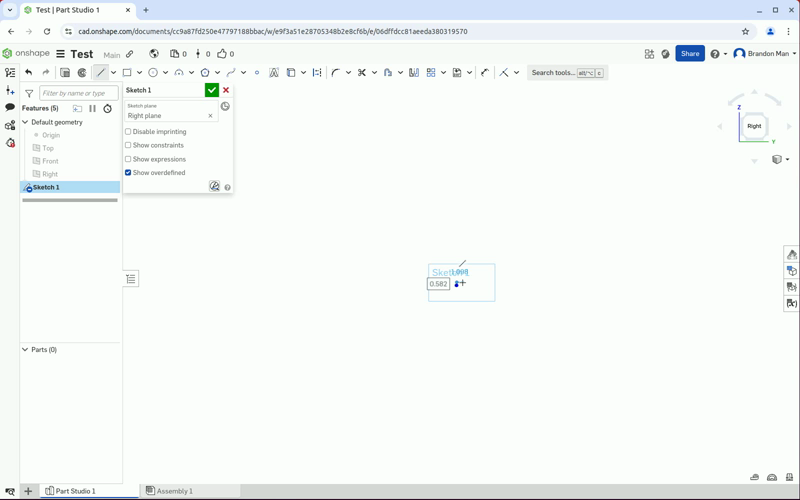
scroll(6)
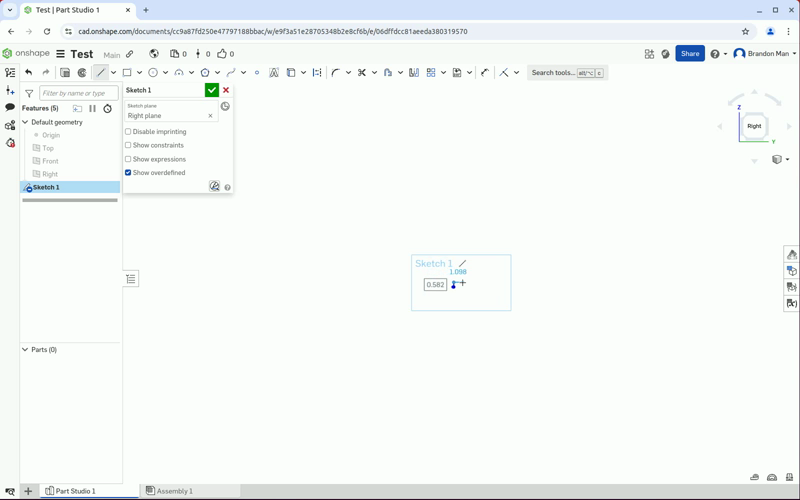
scroll(6)
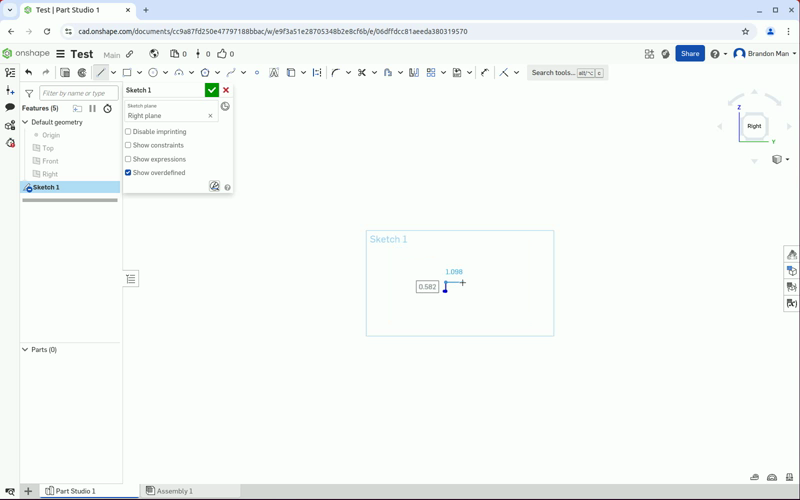
scroll(6)
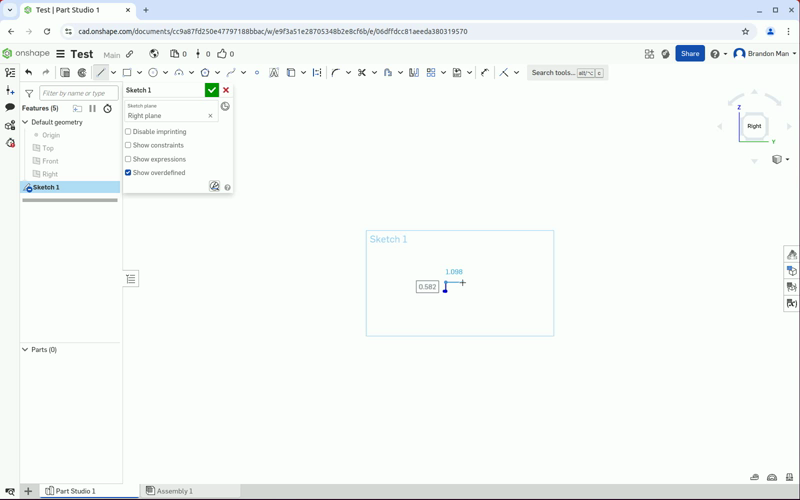
scroll(6)
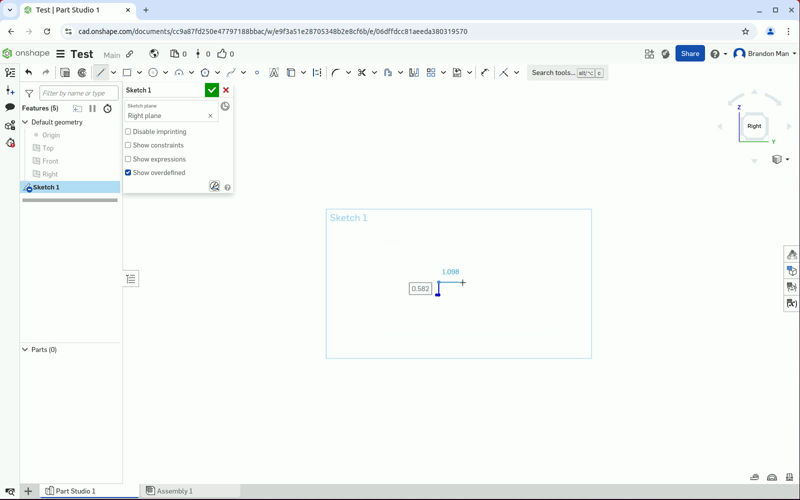
scroll(6)
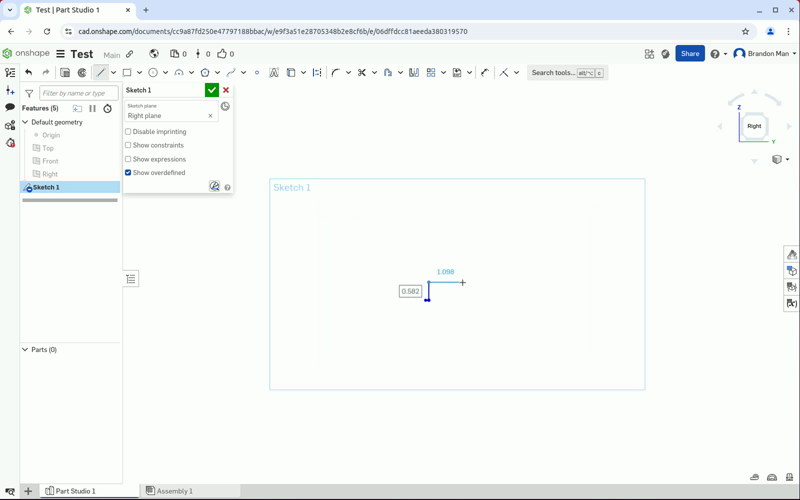
scroll(6)
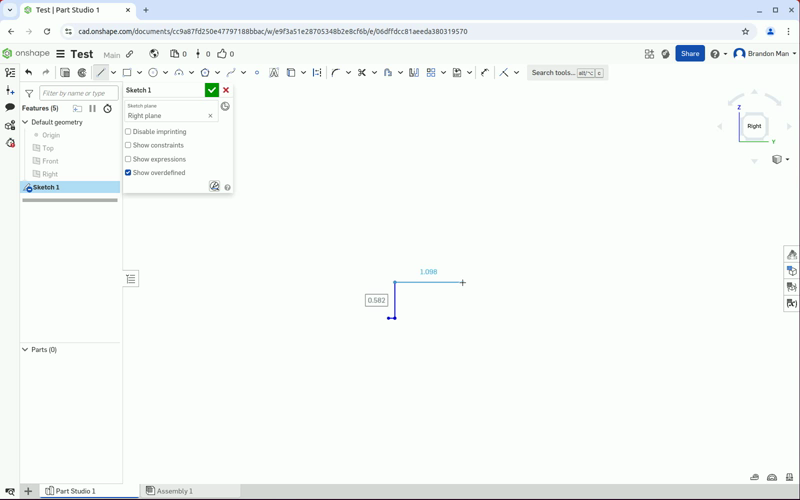
click(462, 282)
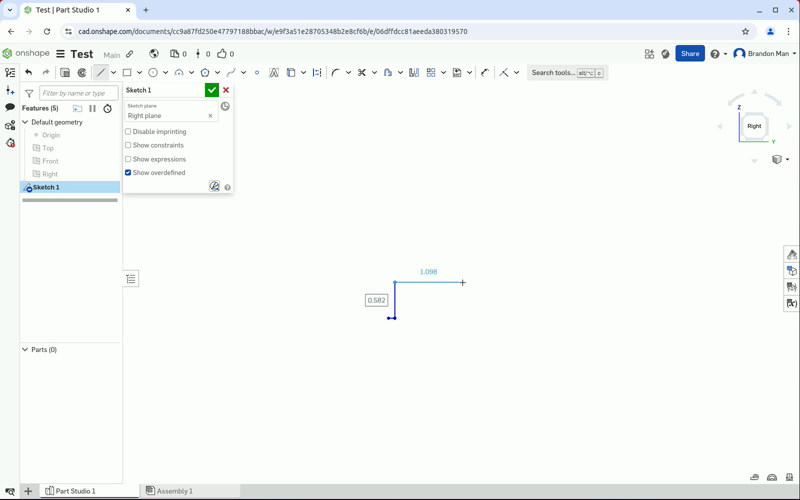
scroll(-6)
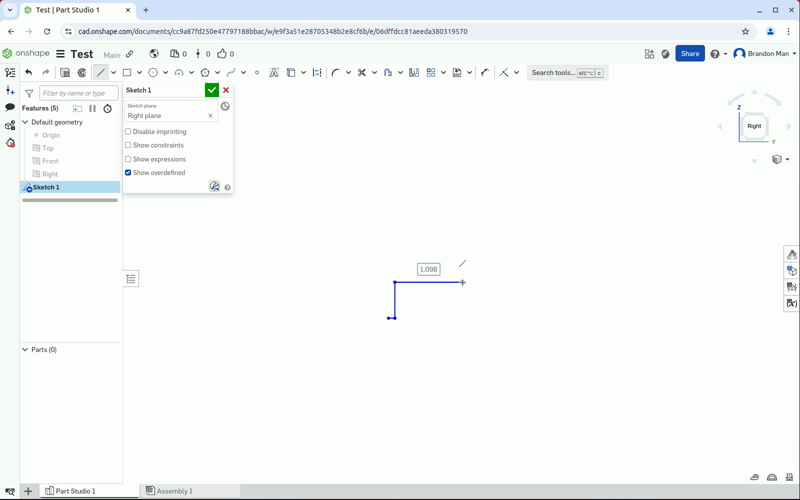
scroll(-6)
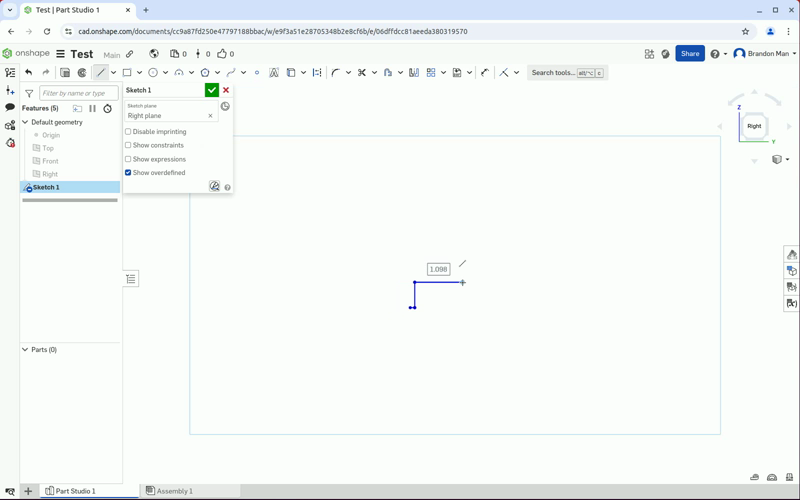
scroll(-6)
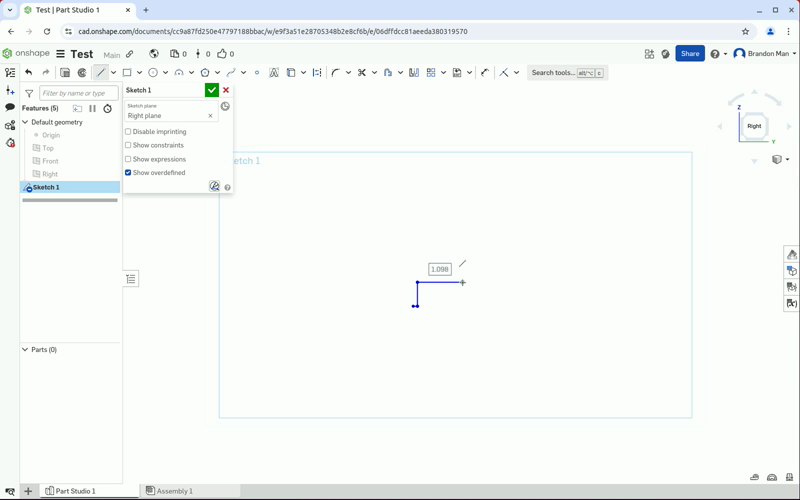
scroll(-6)
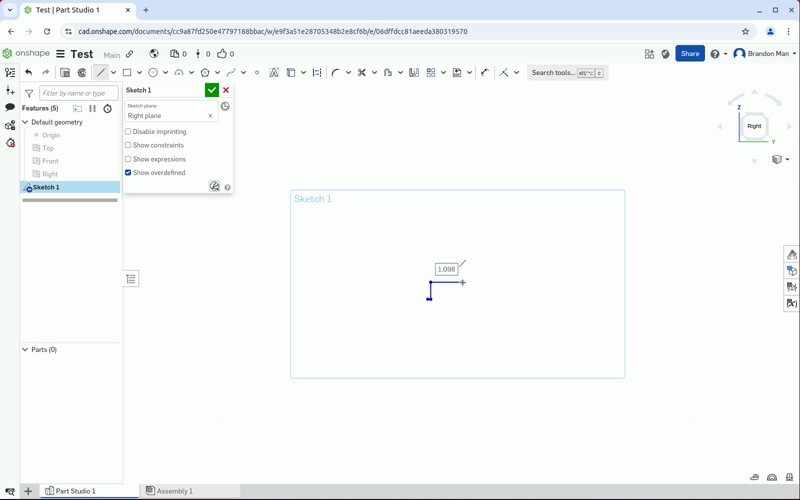
scroll(-6)
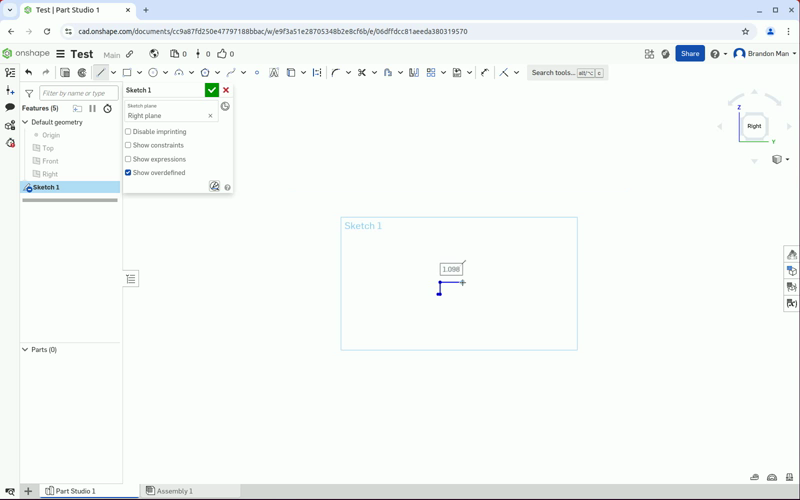
scroll(-6)
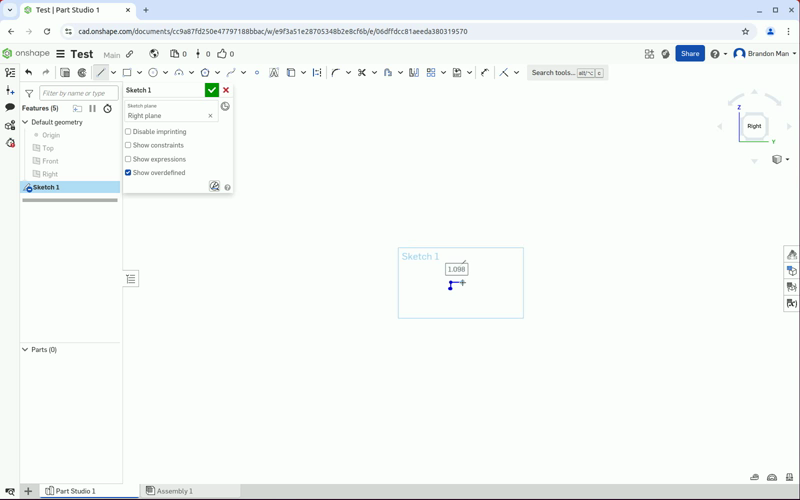
scroll(-6)
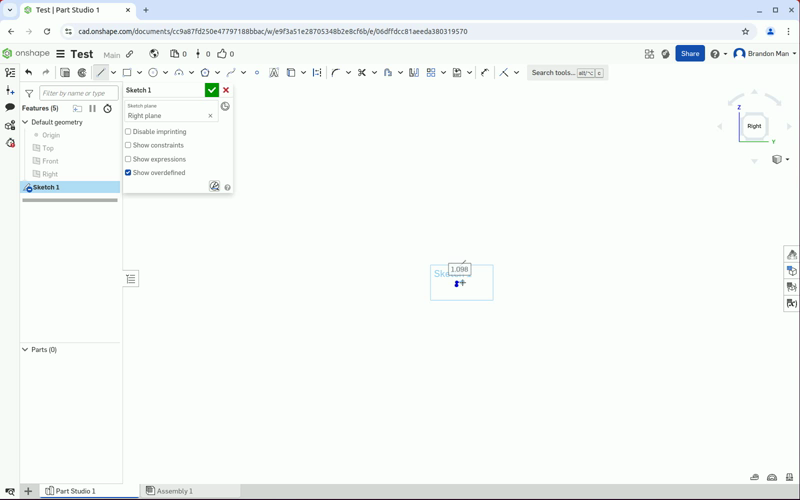
key_up(shift)
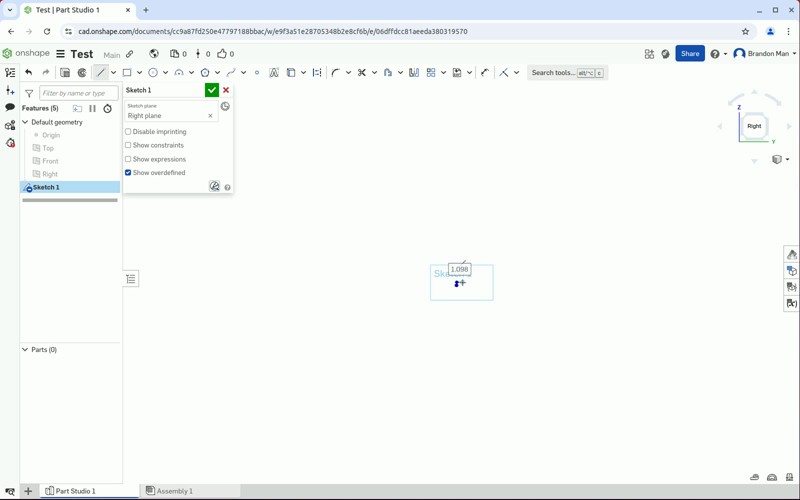
key_down(shift)
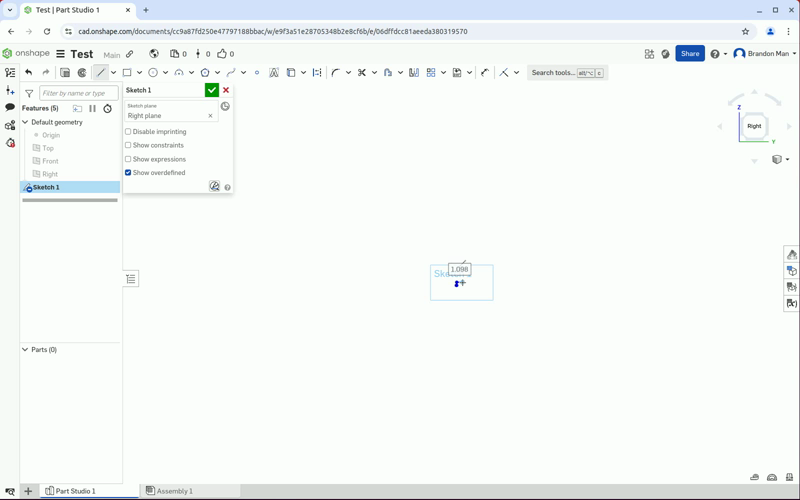
mouse_move(492, 282)
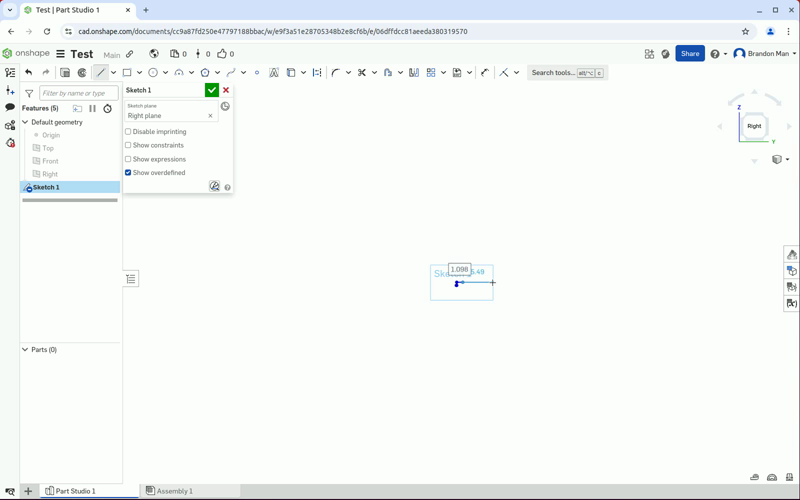
mouse_move(462, 285)
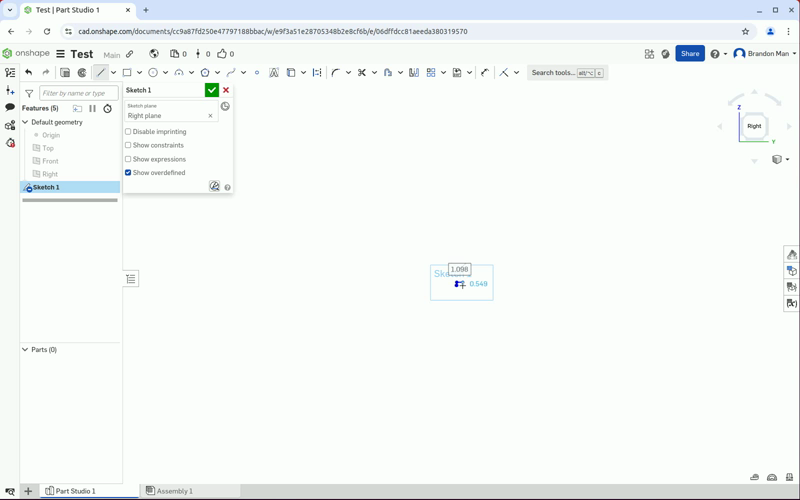
scroll(6)
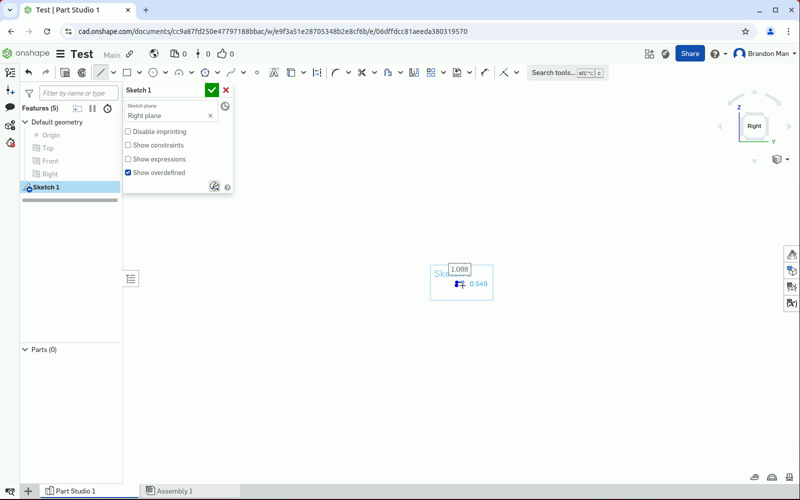
scroll(6)
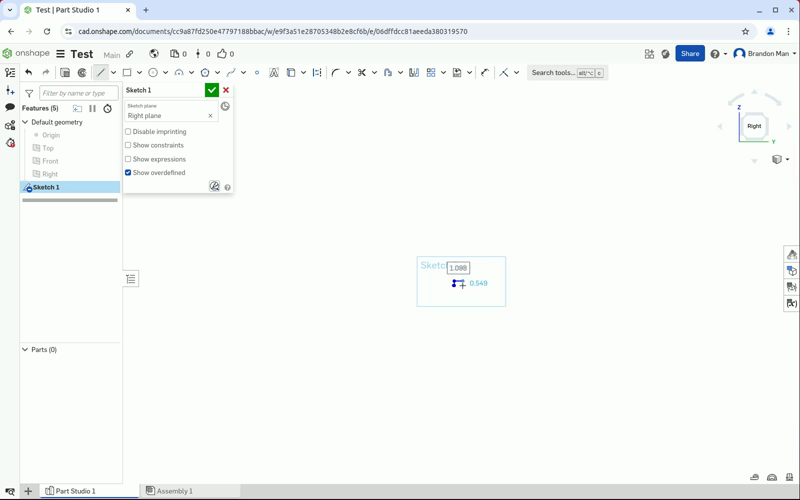
scroll(6)
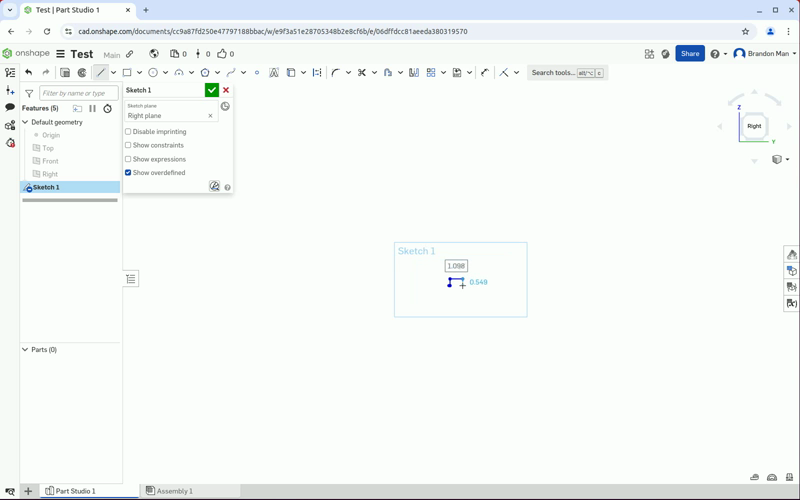
scroll(6)
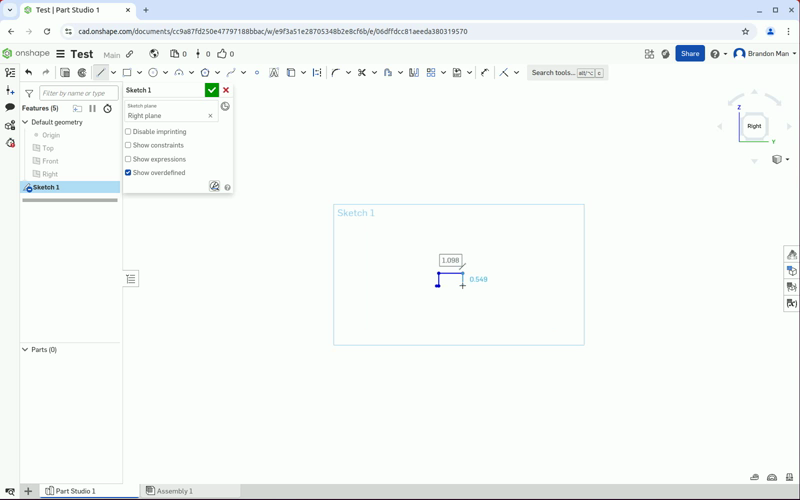
scroll(6)
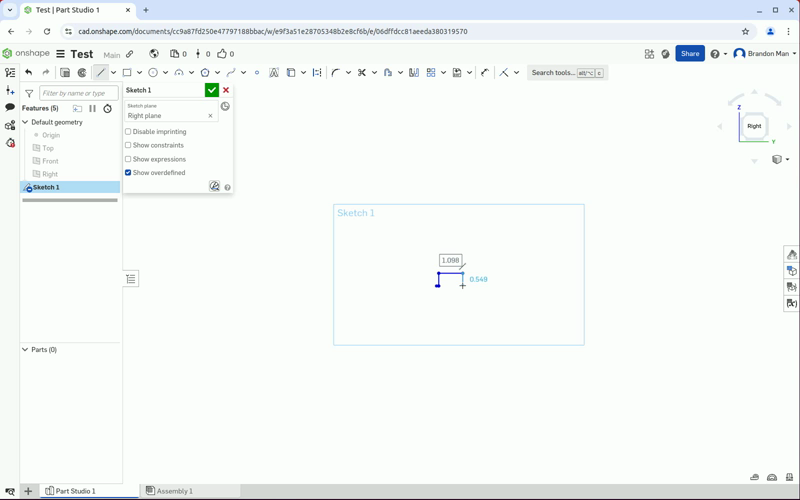
scroll(6)
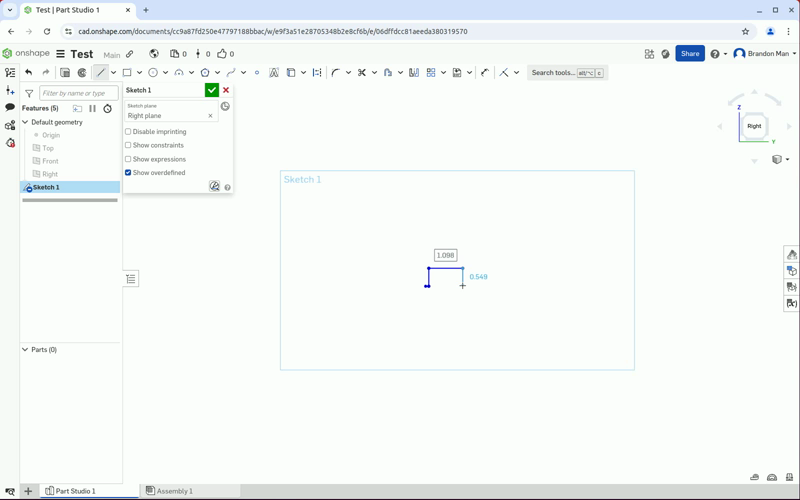
scroll(6)
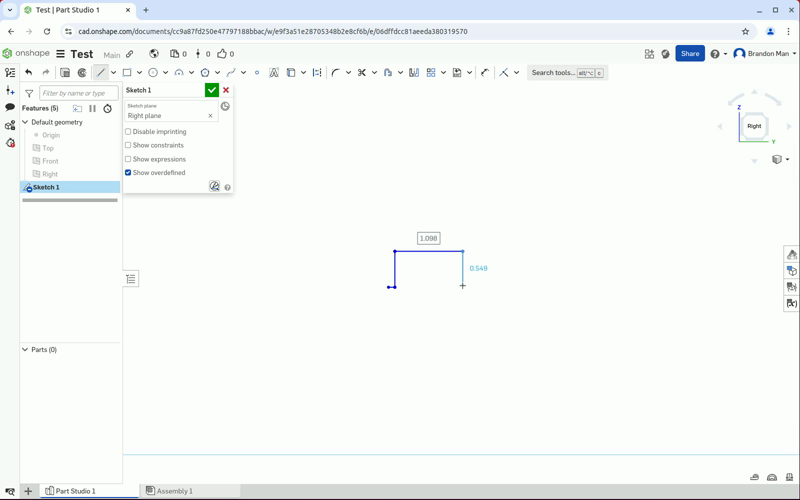
click(462, 285)
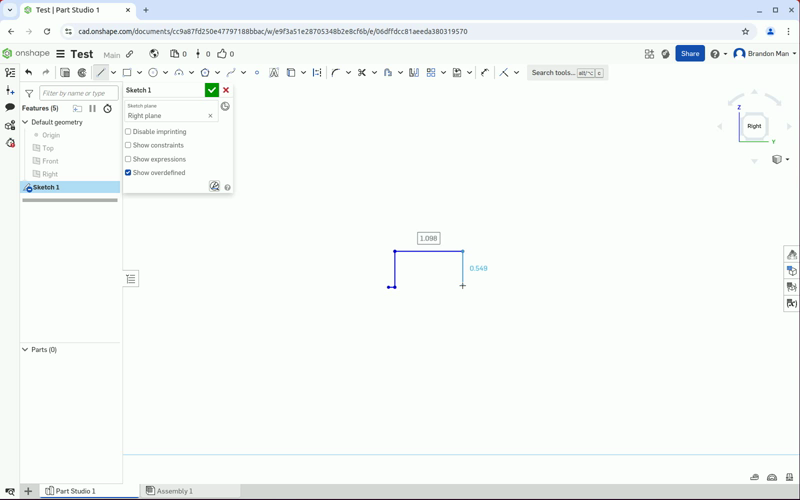
scroll(-6)
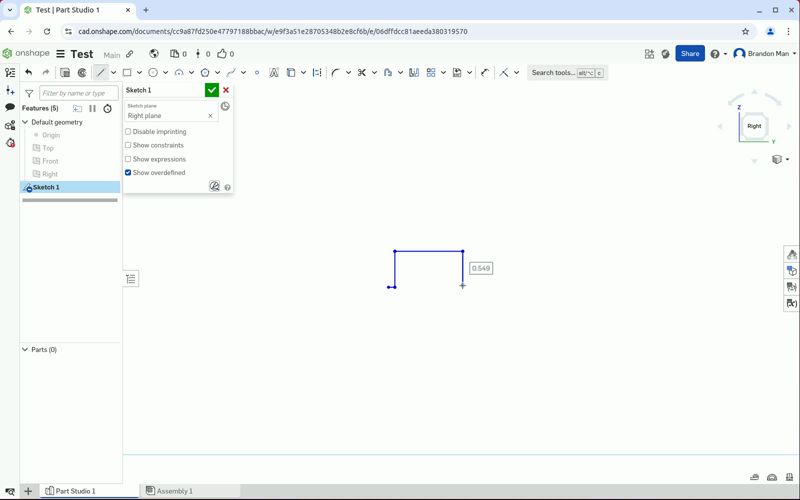
scroll(-6)
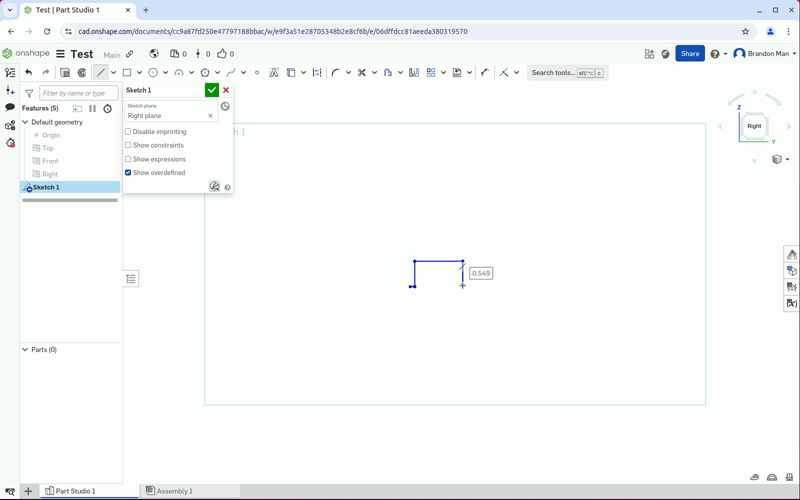
scroll(-6)
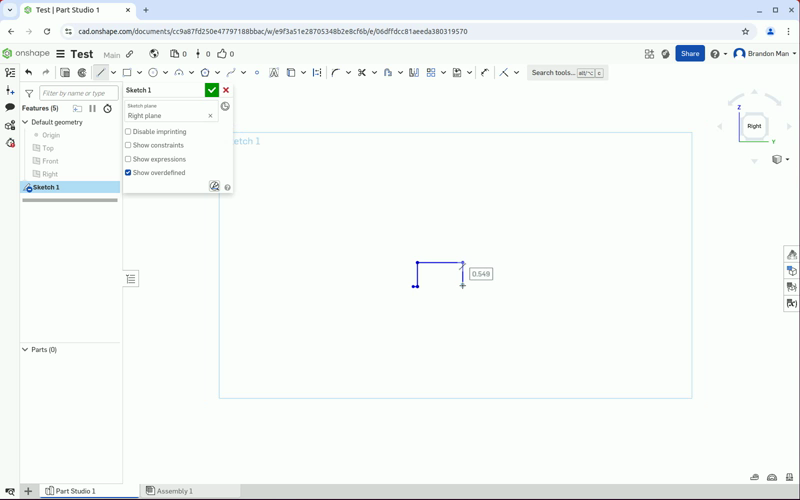
scroll(-6)
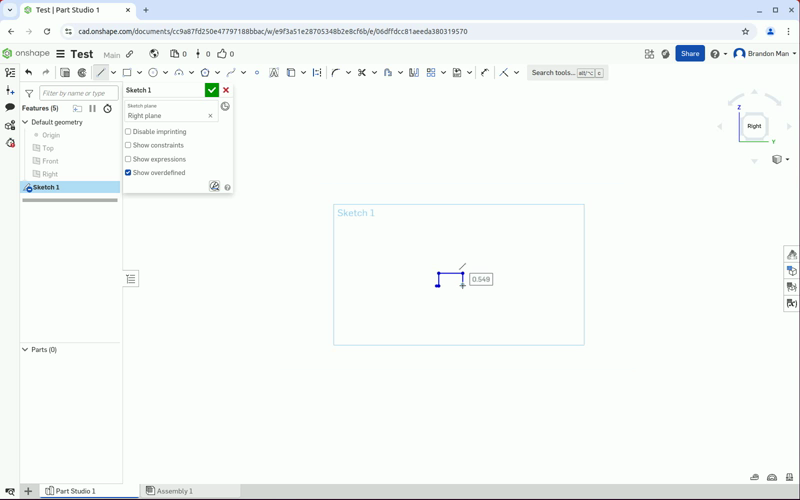
scroll(-6)
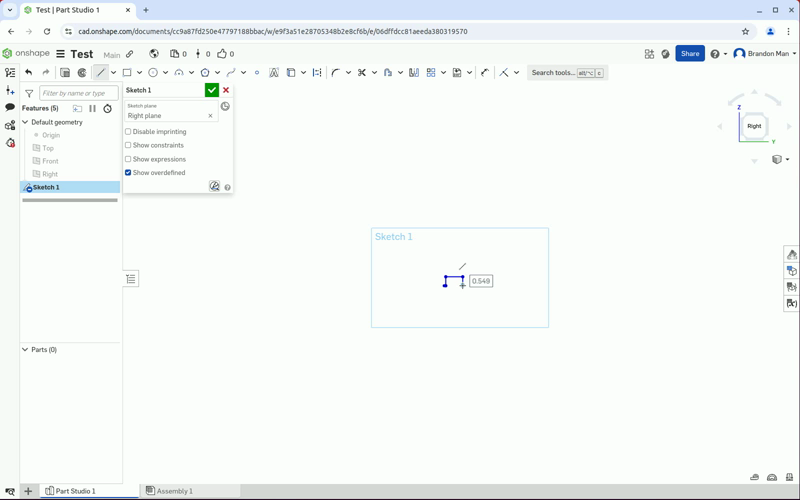
scroll(-6)
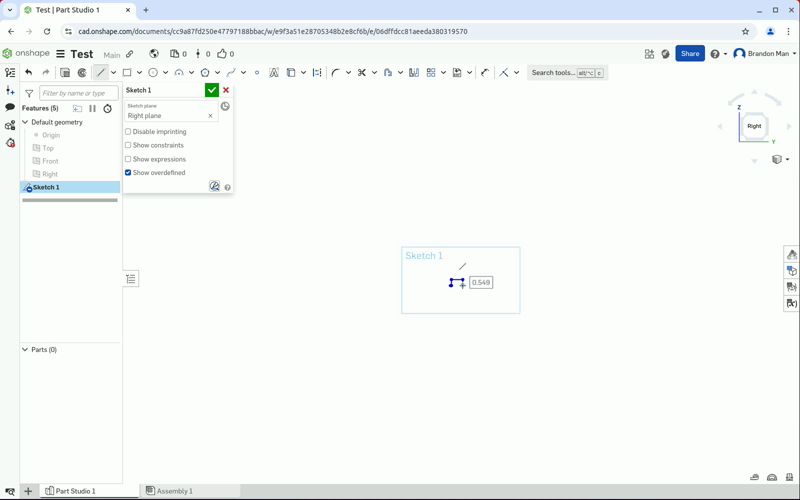
scroll(-6)
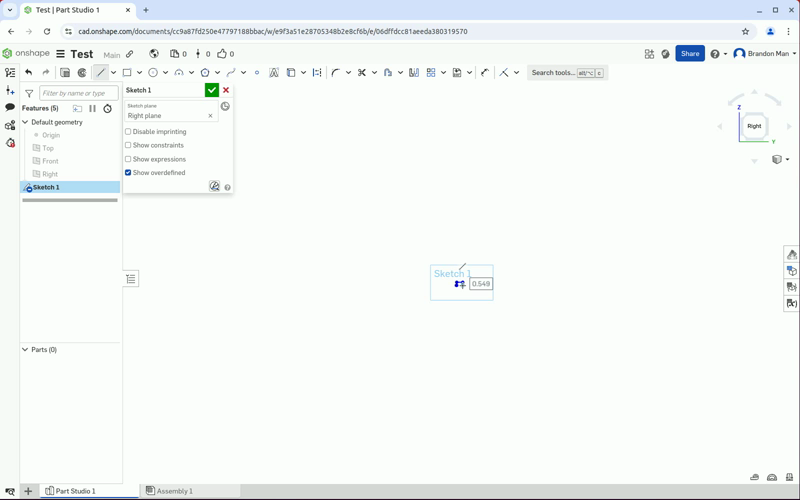
key_up(shift)
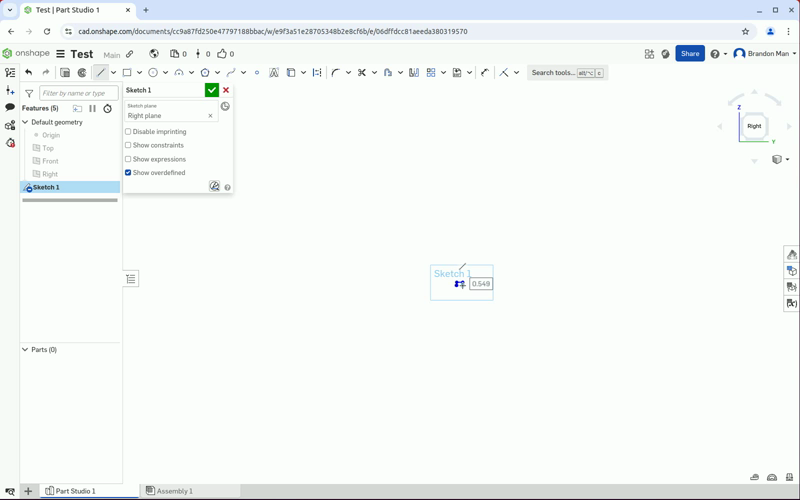
key_down(shift)
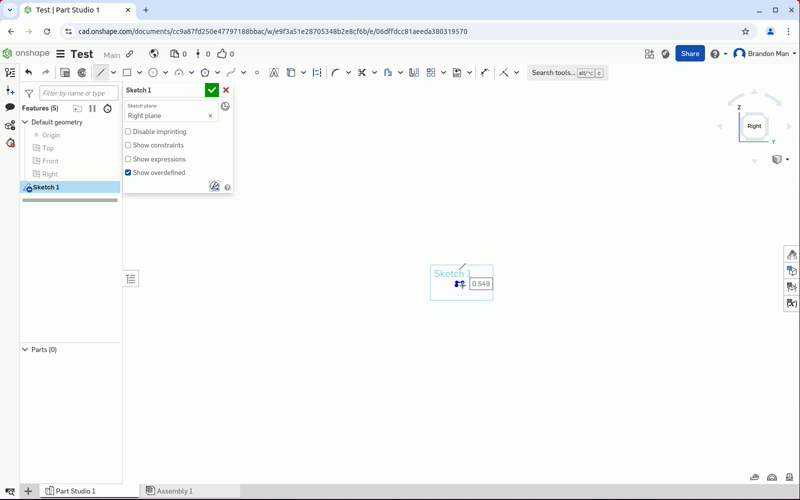
mouse_move(492, 285)
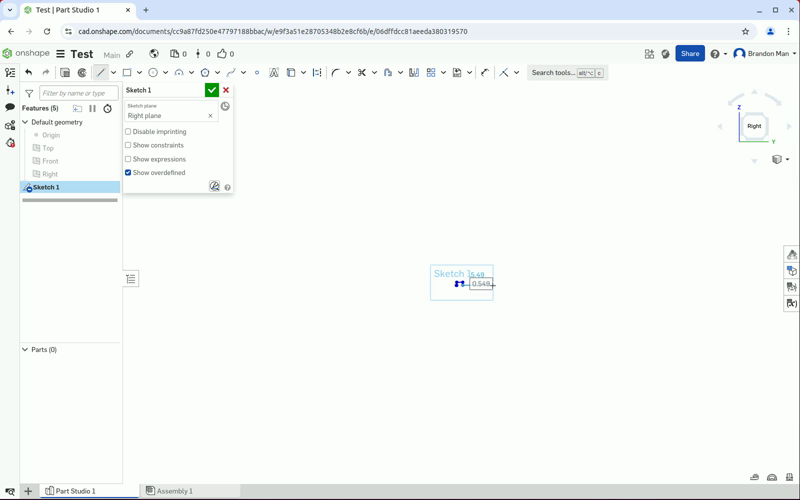
mouse_move(463, 285)
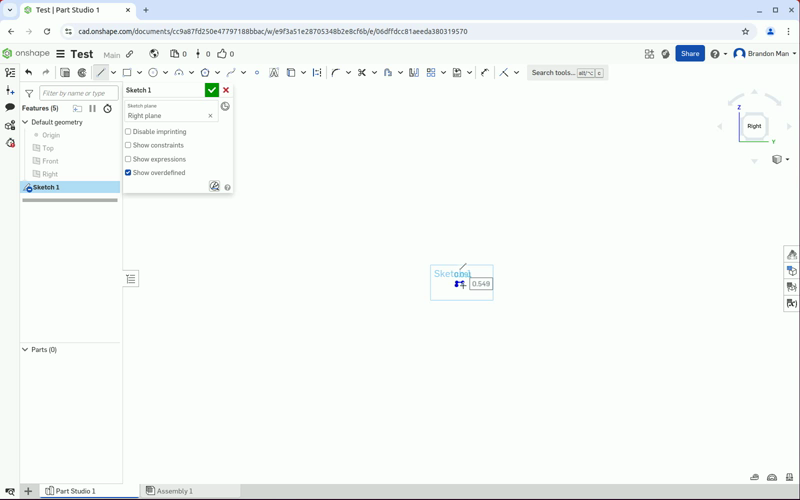
scroll(6)
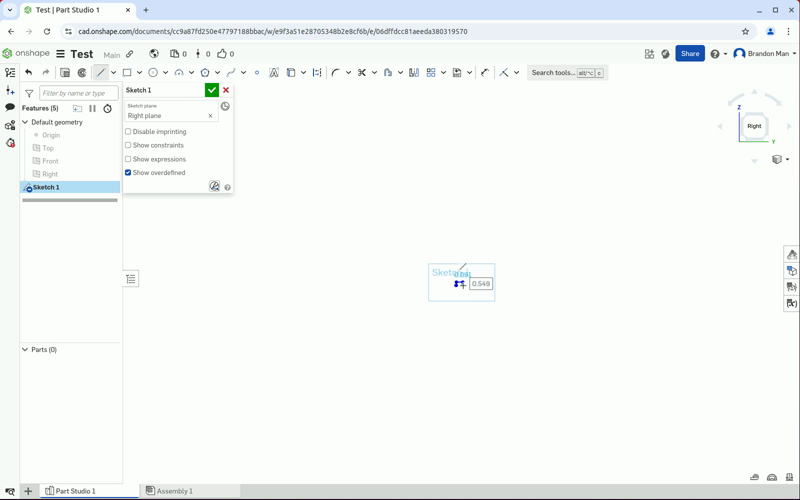
scroll(6)
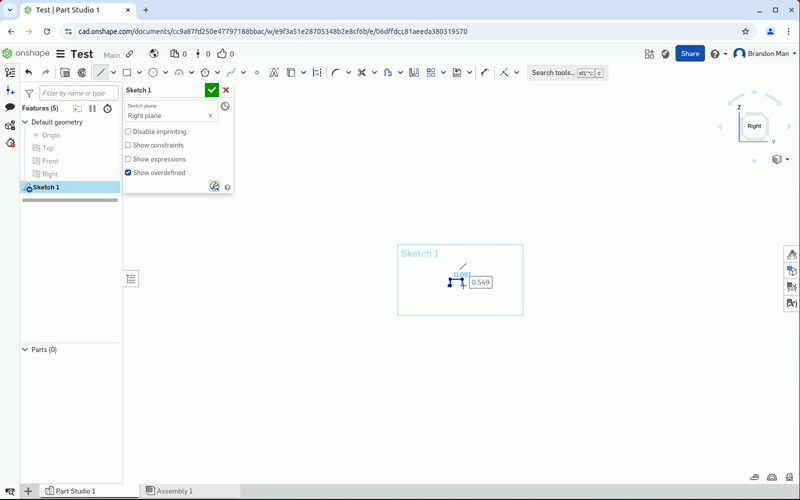
scroll(6)
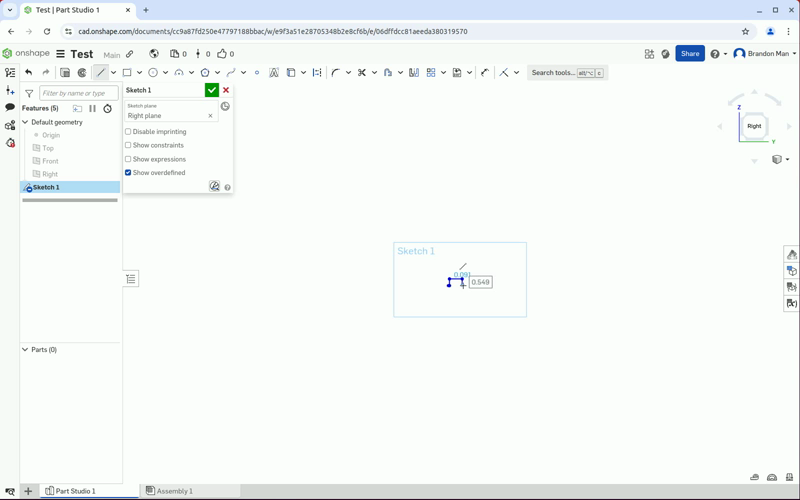
scroll(6)
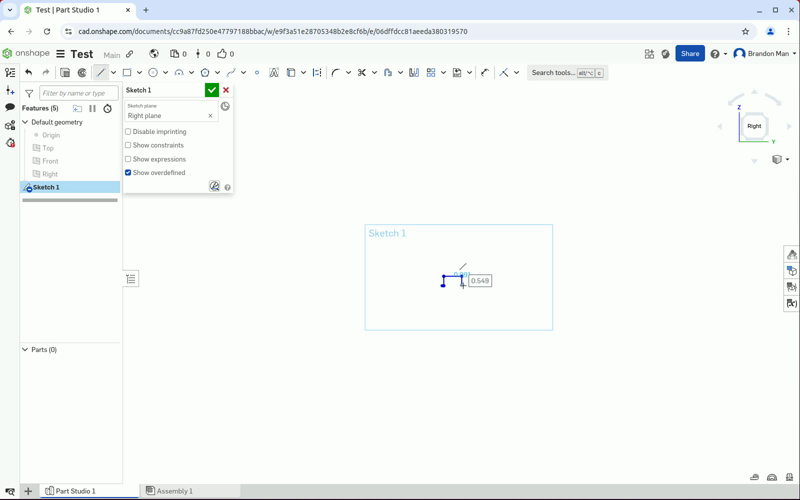
scroll(6)
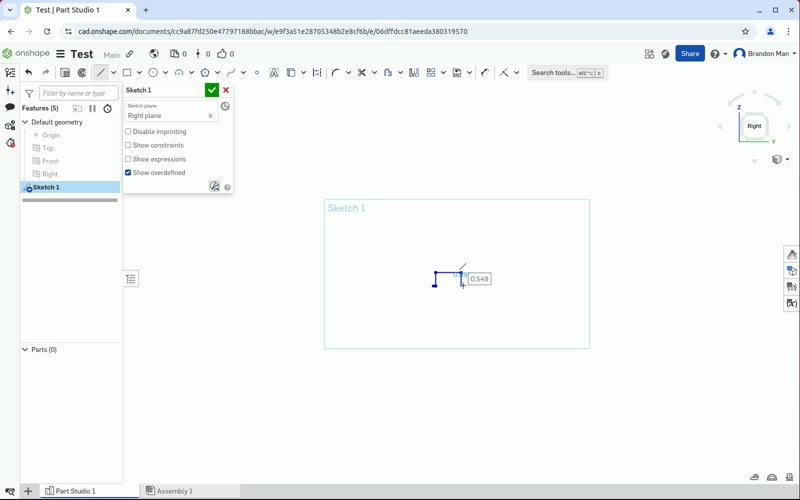
scroll(6)
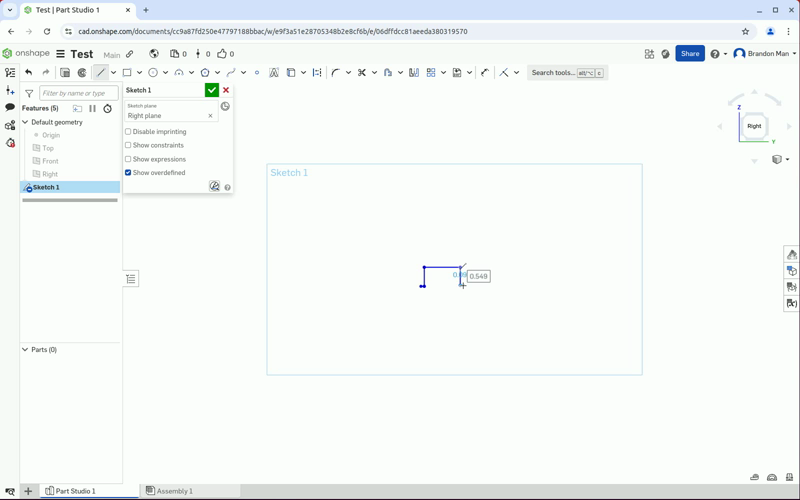
scroll(6)
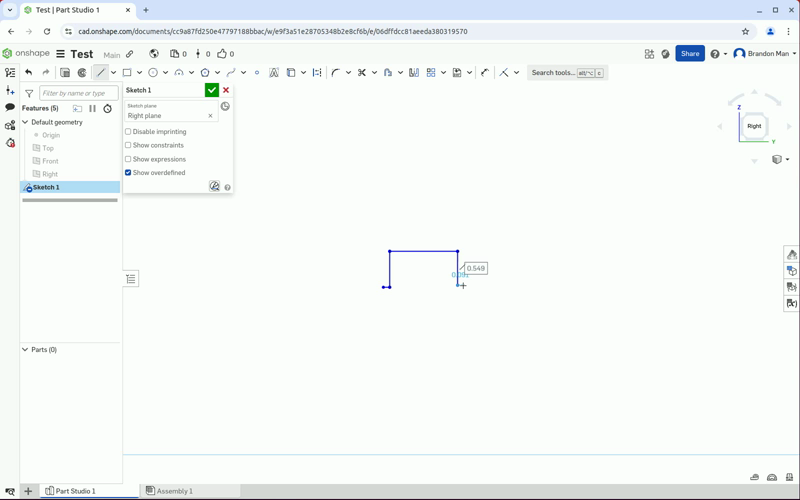
click(463, 285)
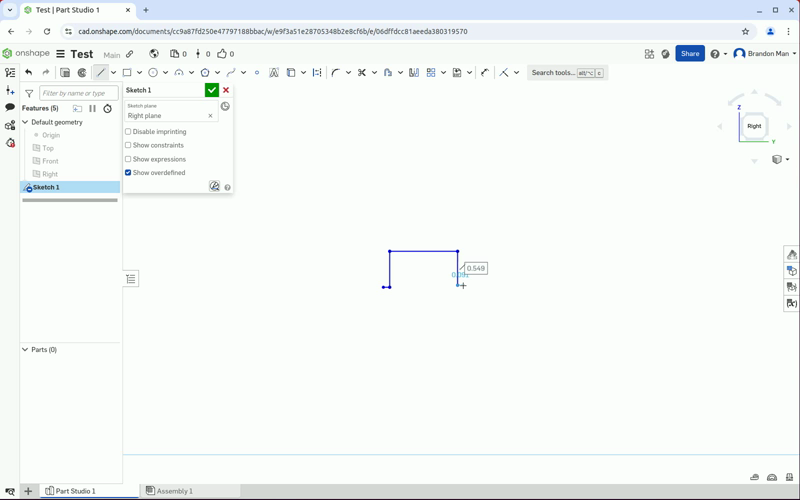
scroll(-6)
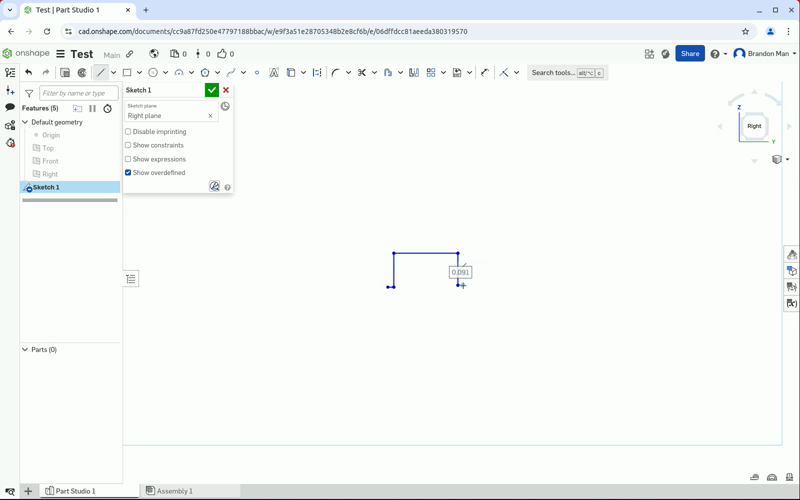
scroll(-6)
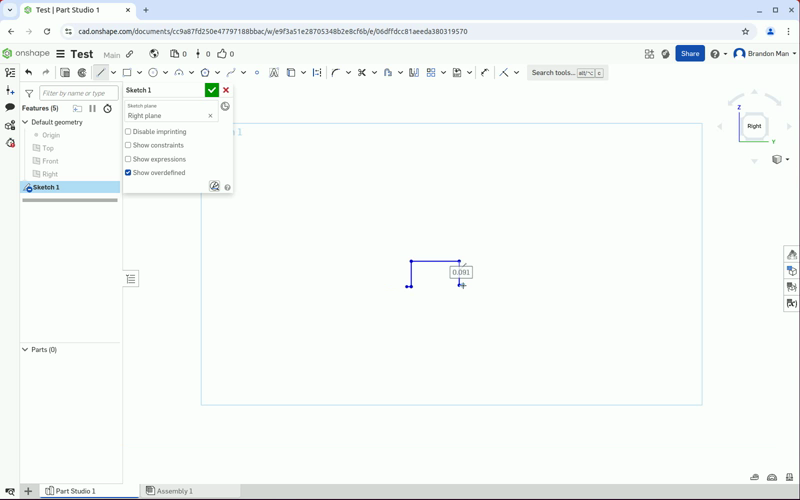
scroll(-6)
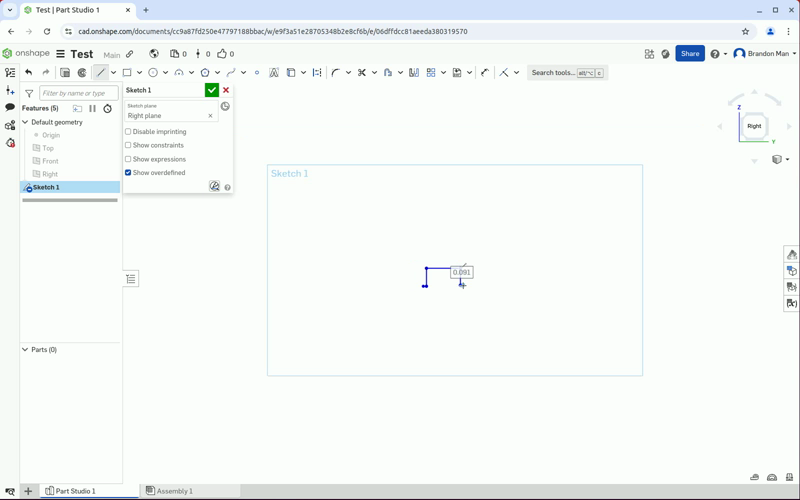
scroll(-6)
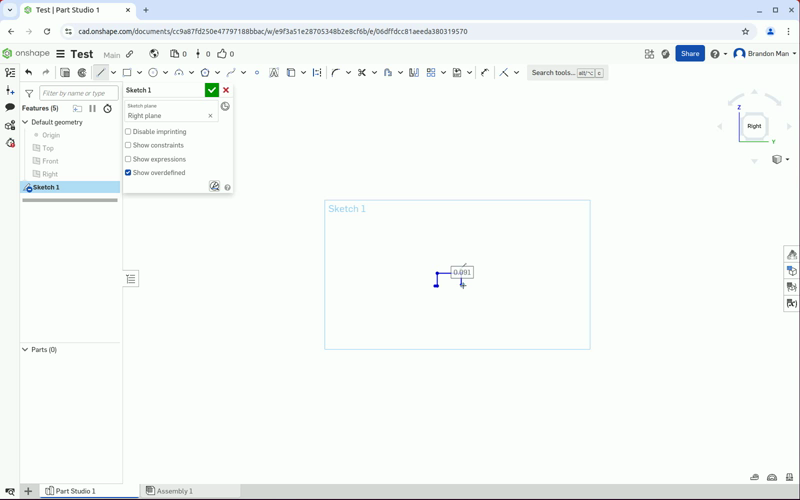
scroll(-6)
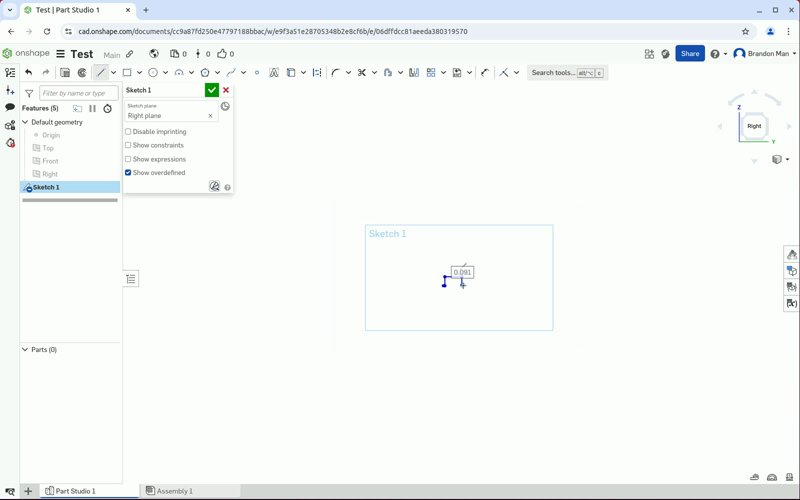
scroll(-6)
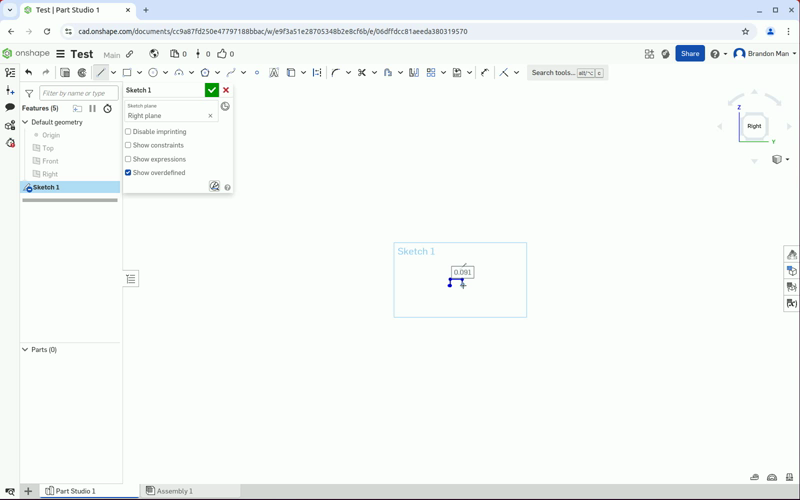
scroll(-6)
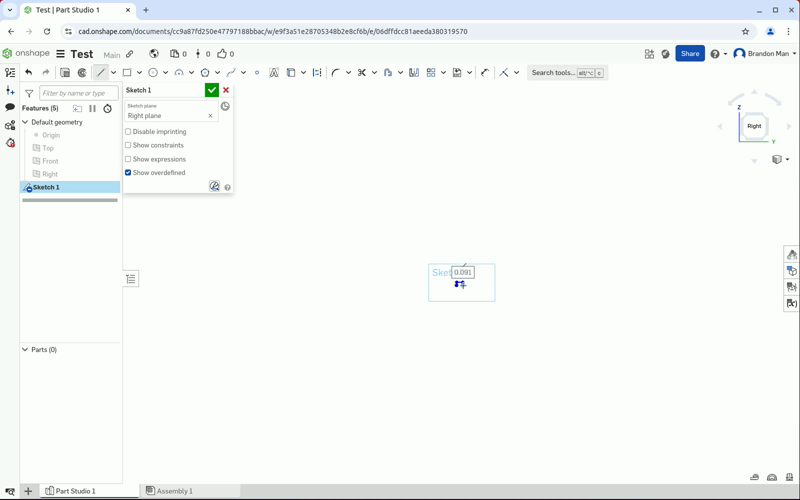
key_up(shift)
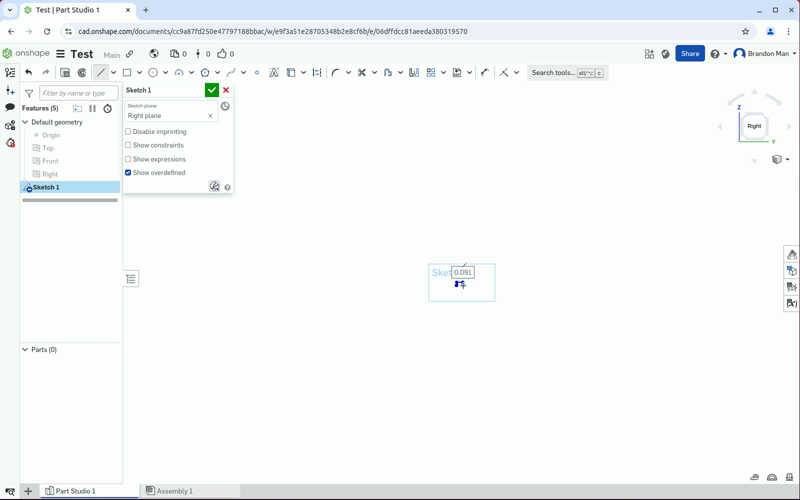
key_down(shift)
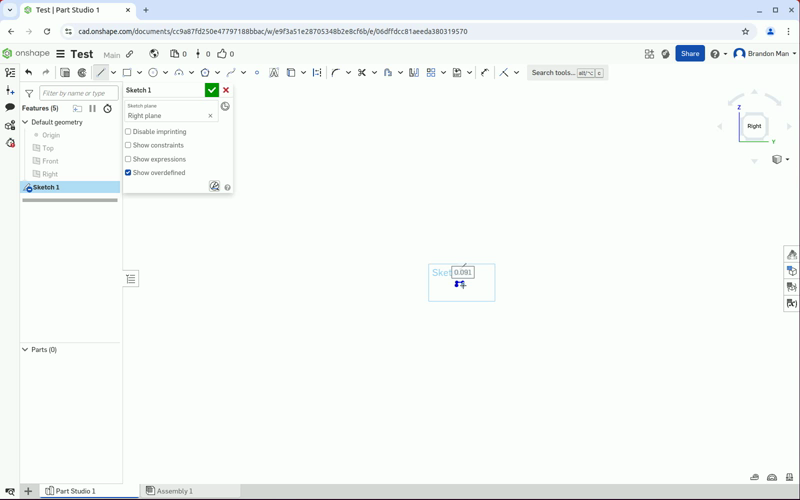
mouse_move(493, 285)
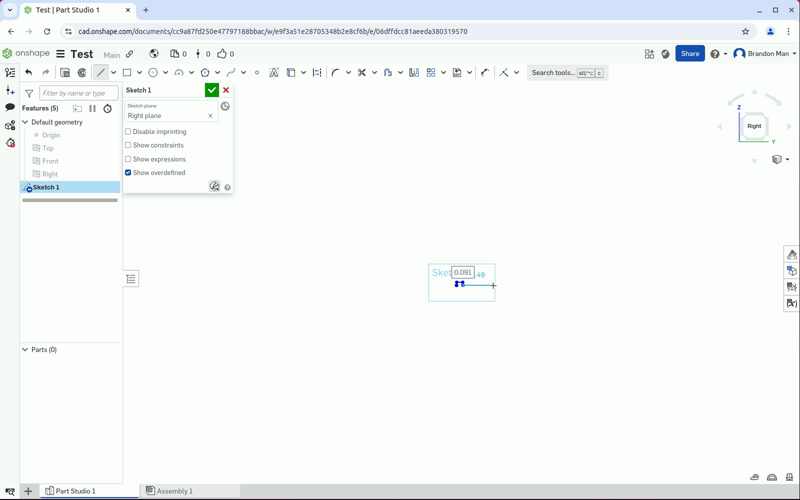
mouse_move(463, 278)
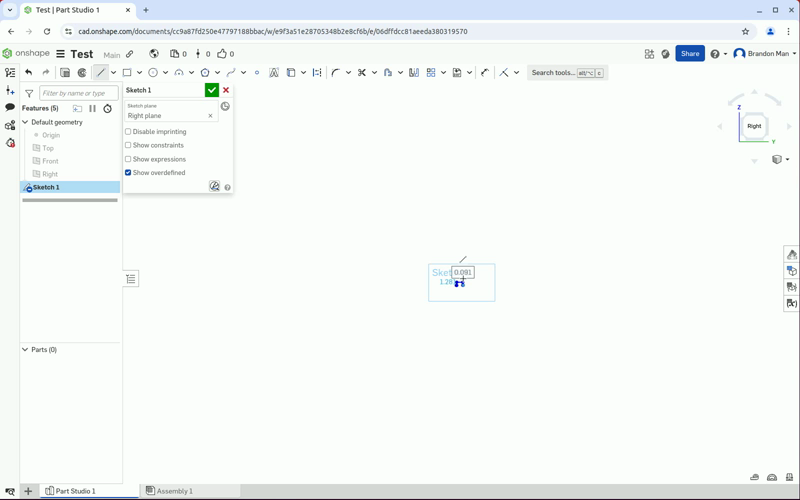
scroll(6)
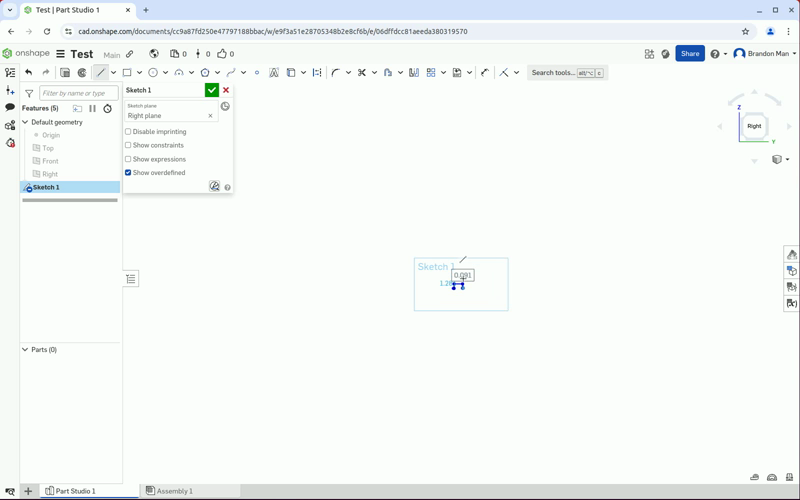
scroll(6)
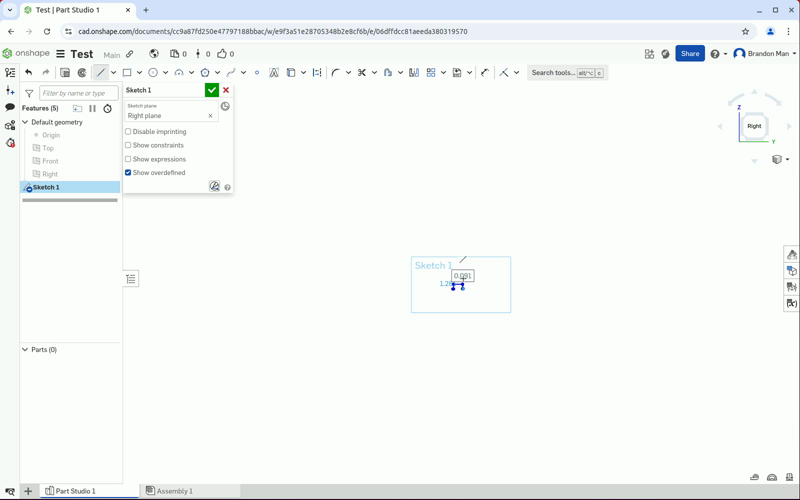
scroll(6)
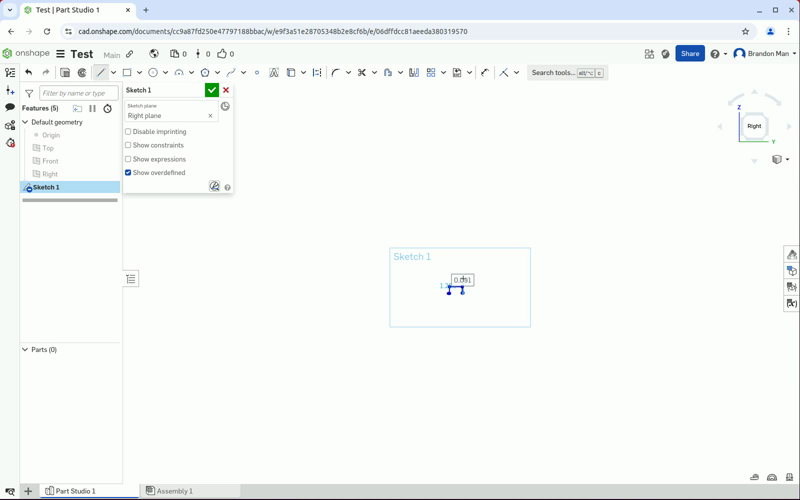
scroll(6)
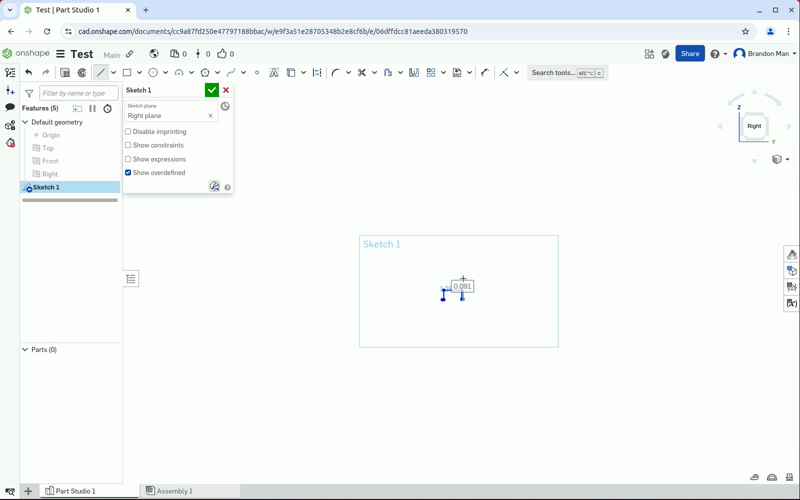
scroll(6)
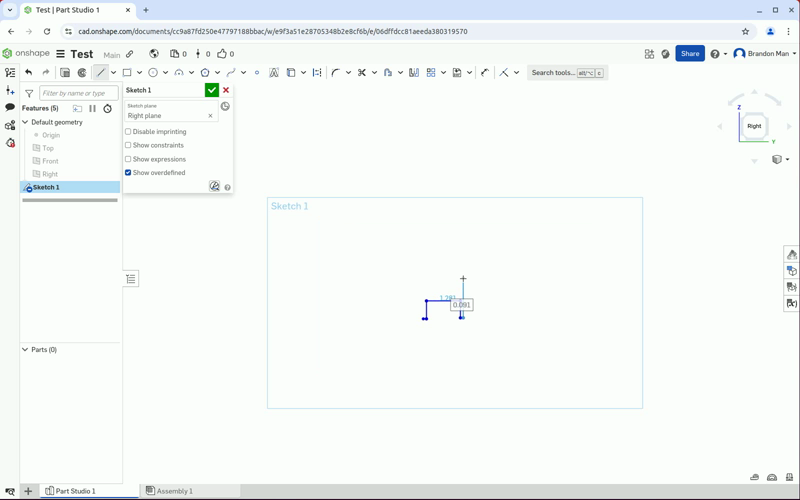
scroll(6)
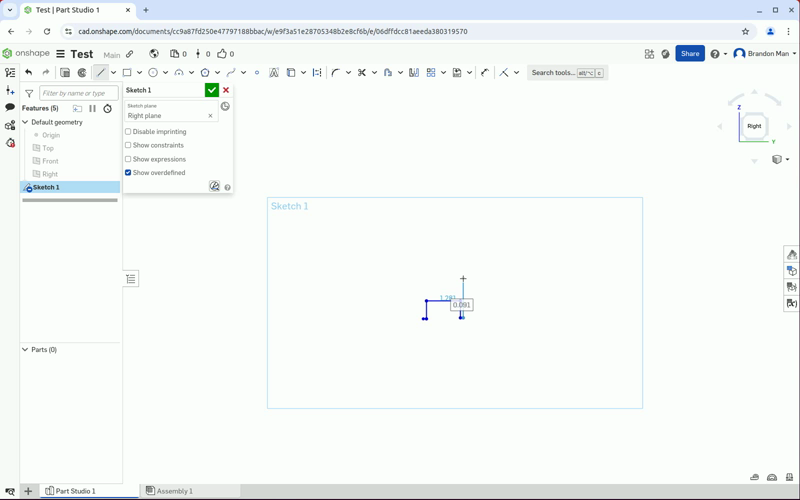
scroll(6)
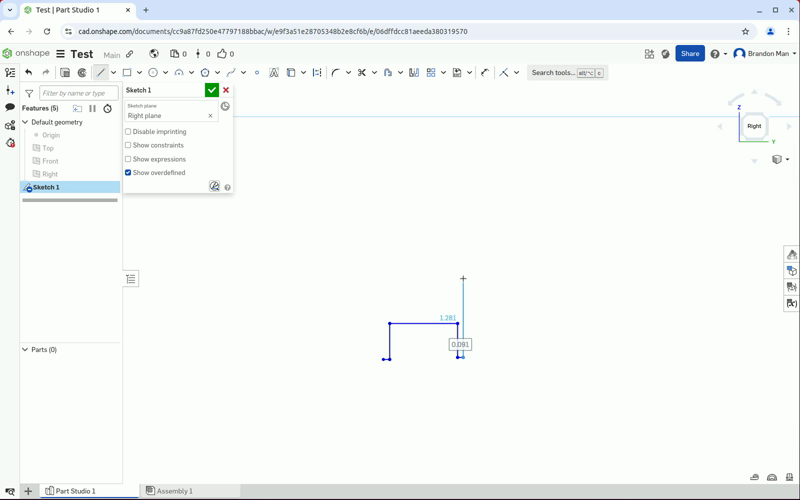
click(463, 278)
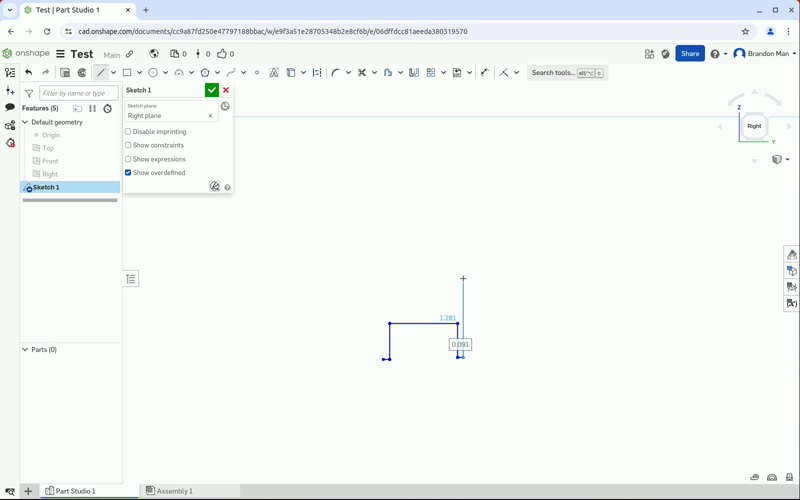
scroll(-6)
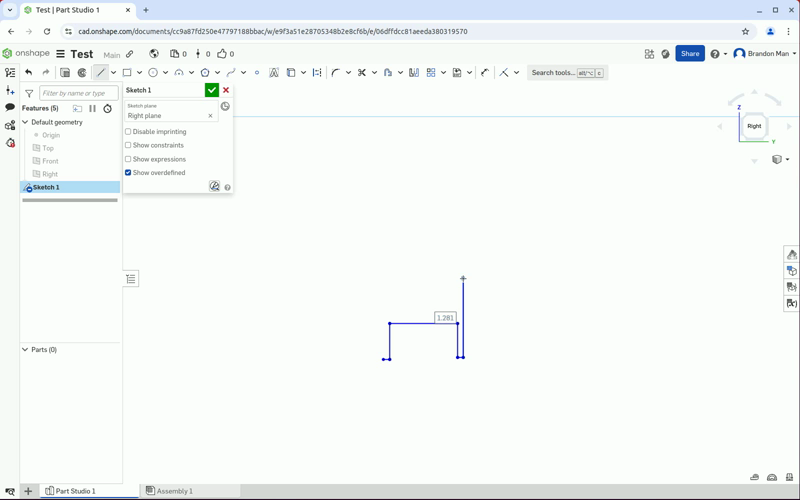
scroll(-6)
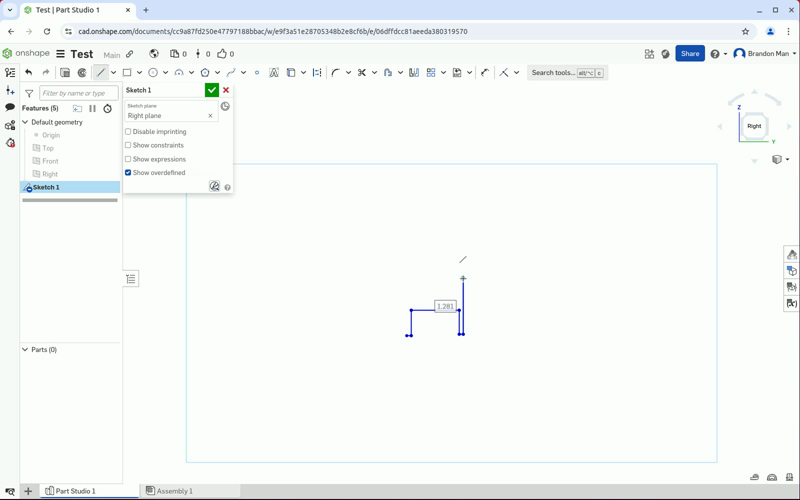
scroll(-6)
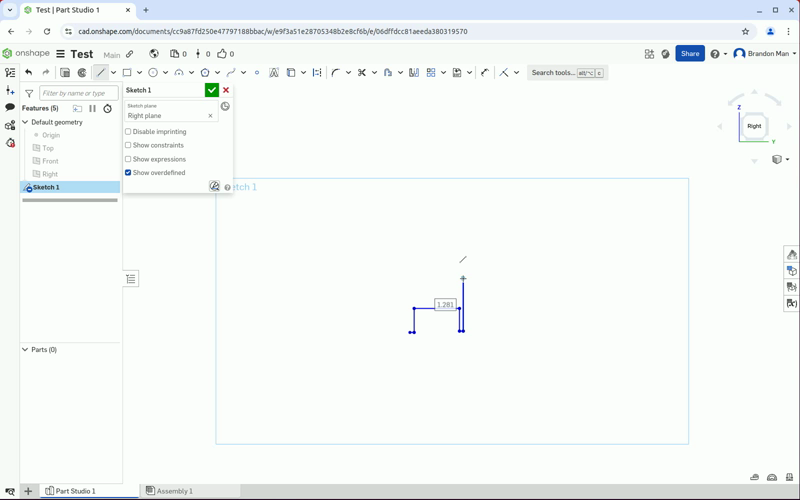
scroll(-6)
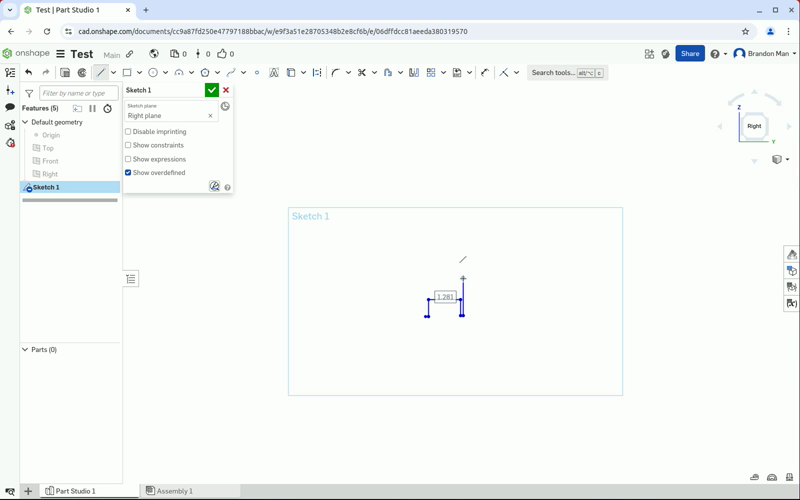
scroll(-6)
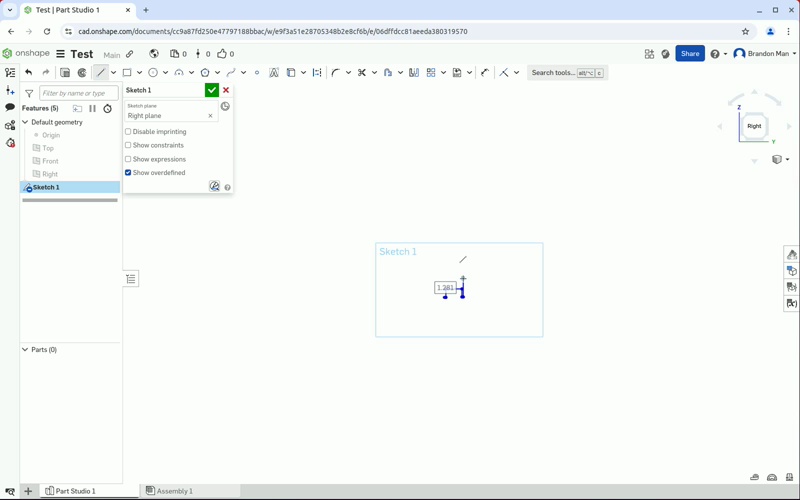
scroll(-6)
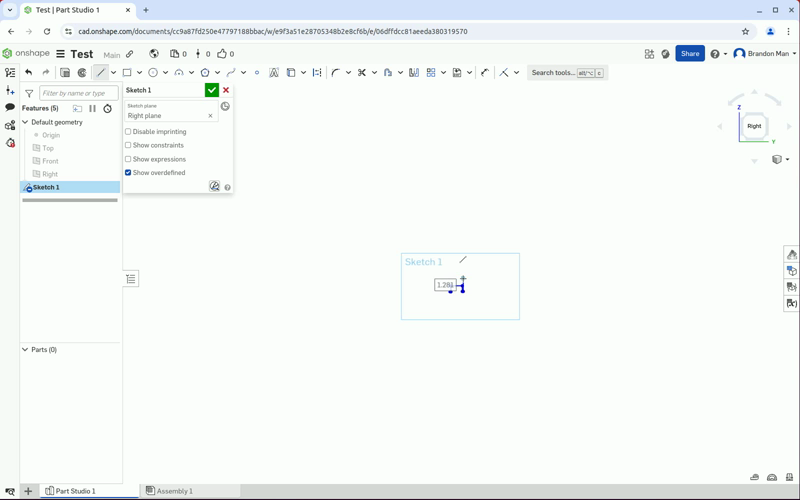
scroll(-6)
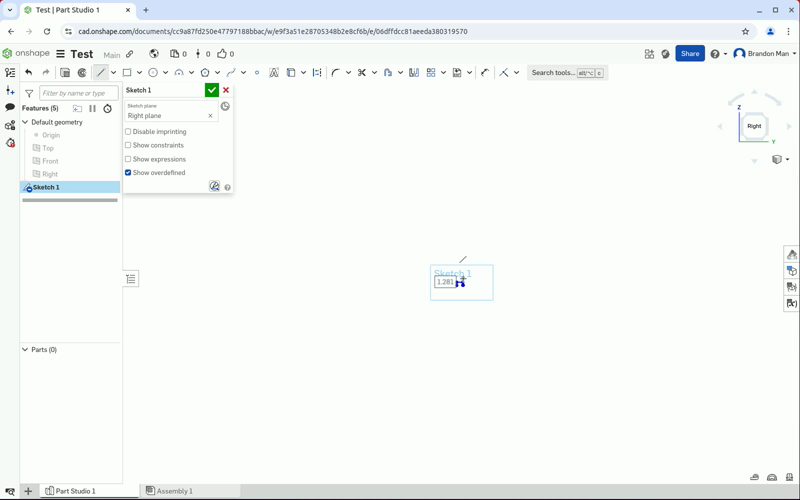
key_up(shift)
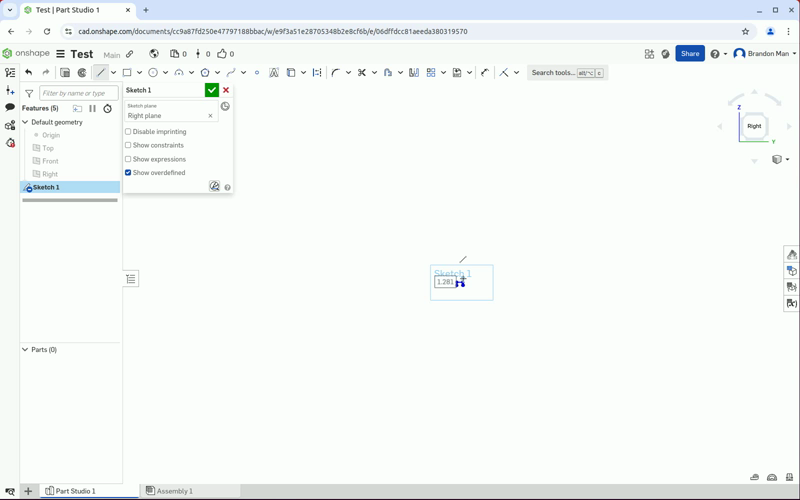
key_down(shift)
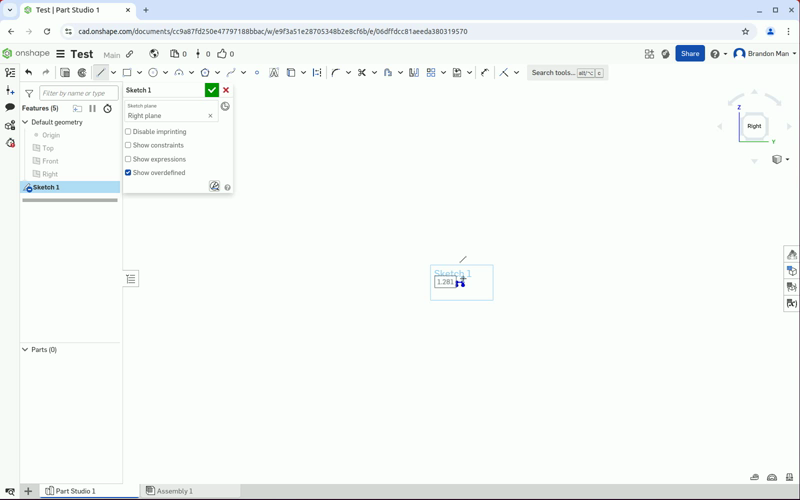
mouse_move(493, 278)
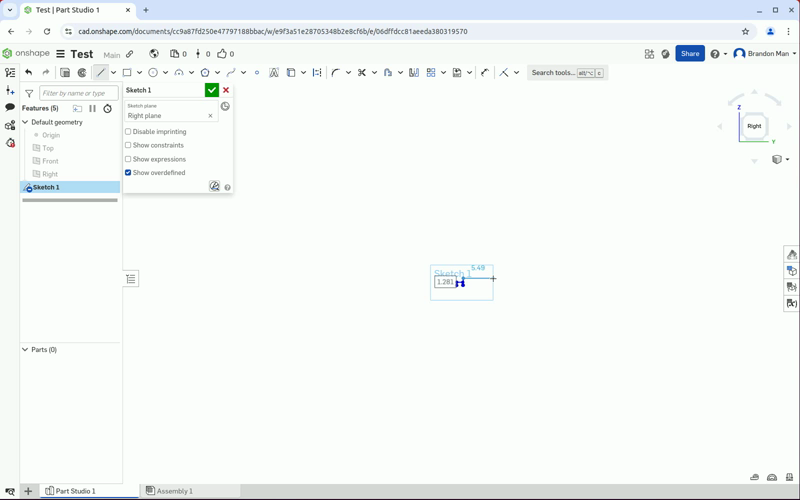
mouse_move(462, 278)
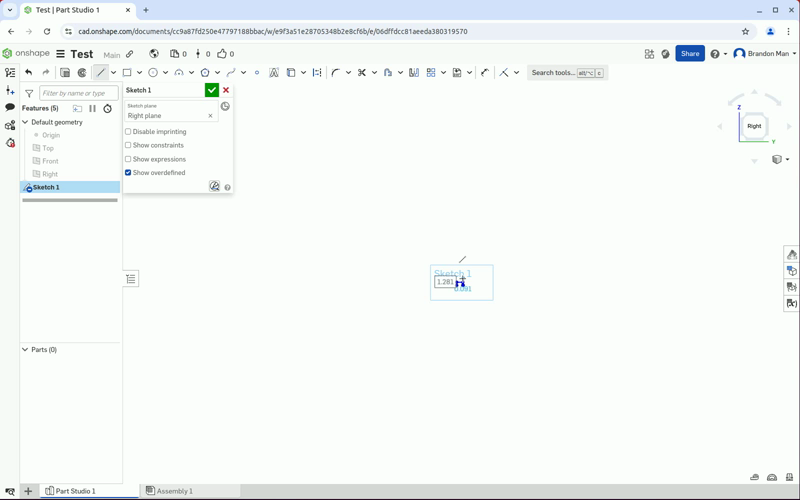
scroll(6)
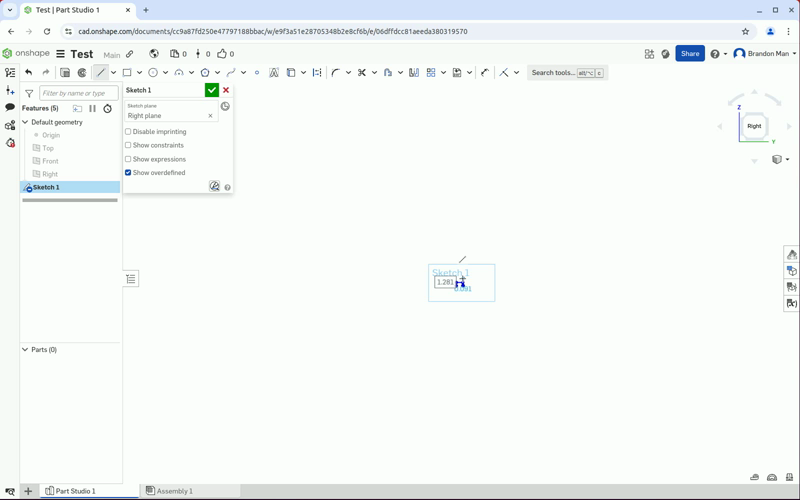
scroll(6)
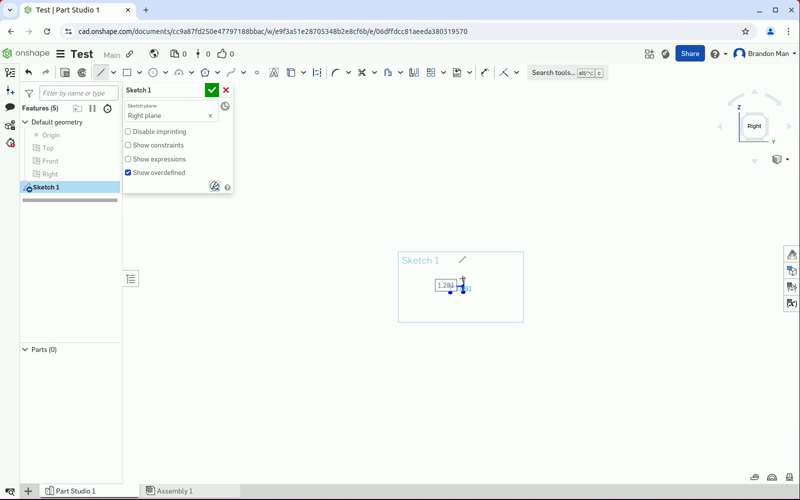
scroll(6)
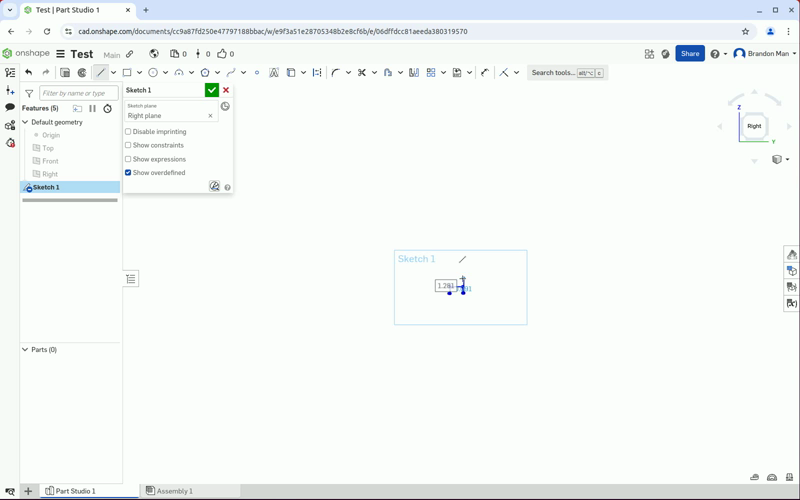
scroll(6)
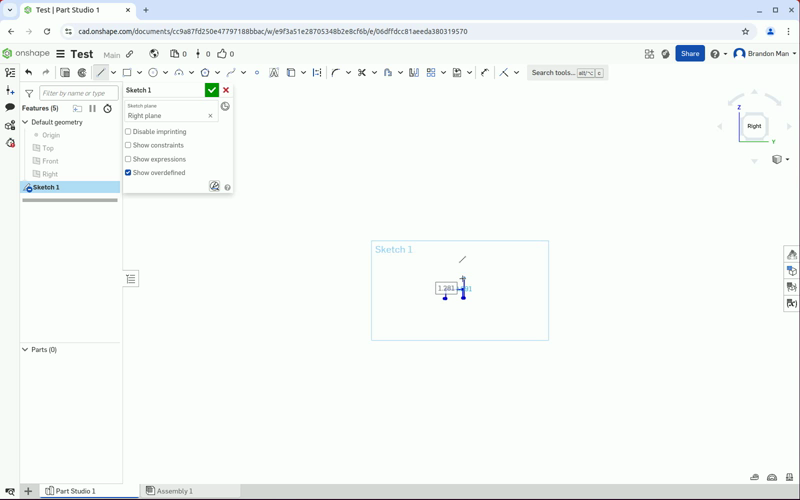
scroll(6)
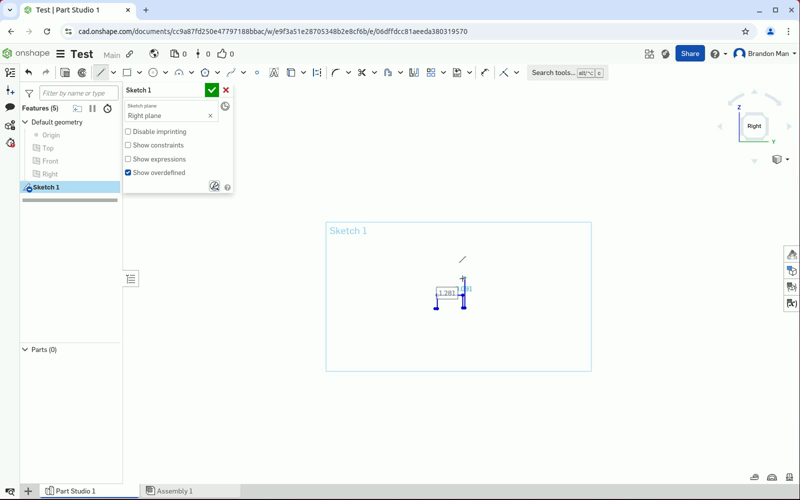
scroll(6)
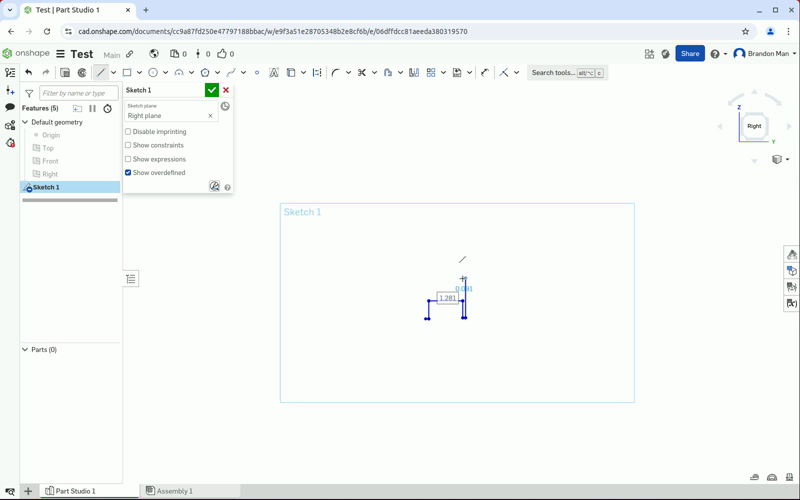
scroll(6)
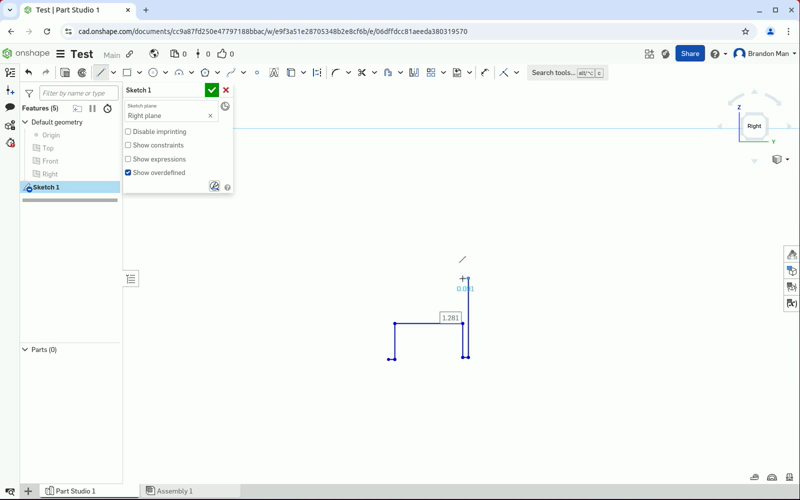
click(462, 278)
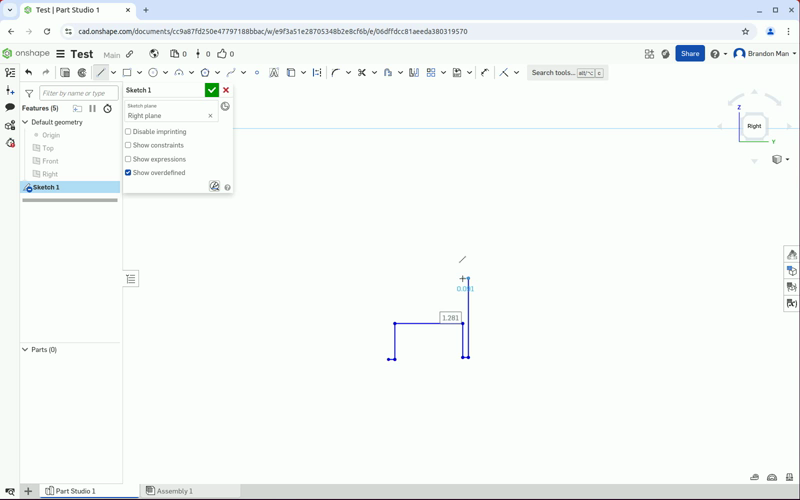
scroll(-6)
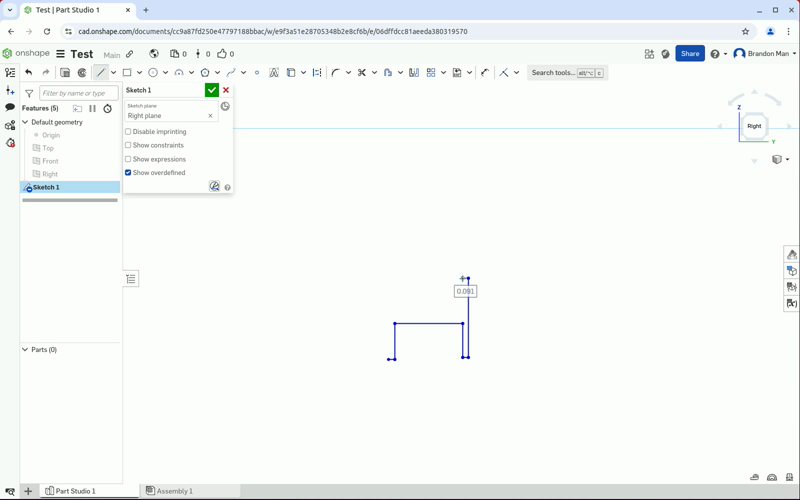
scroll(-6)
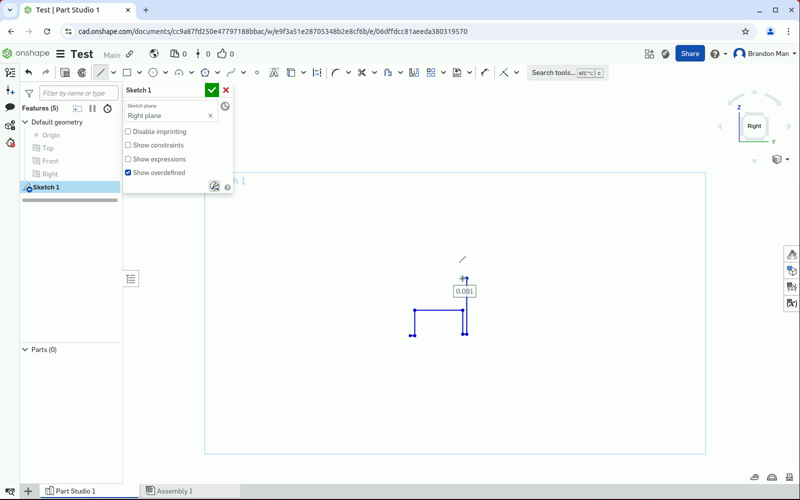
scroll(-6)
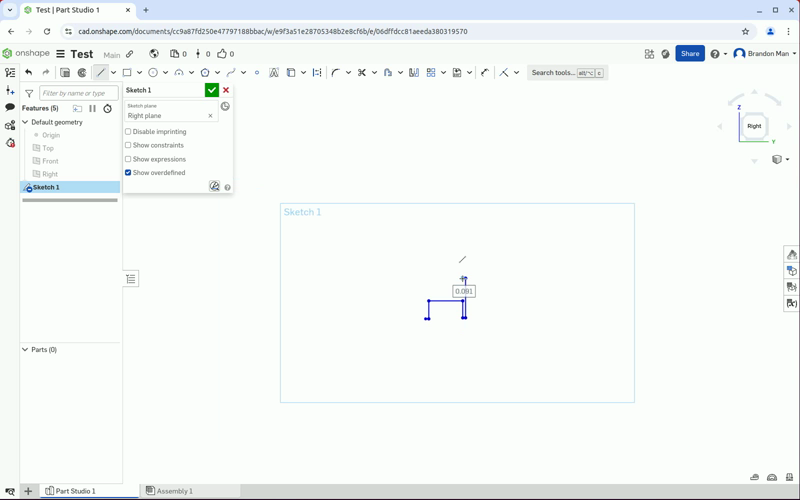
scroll(-6)
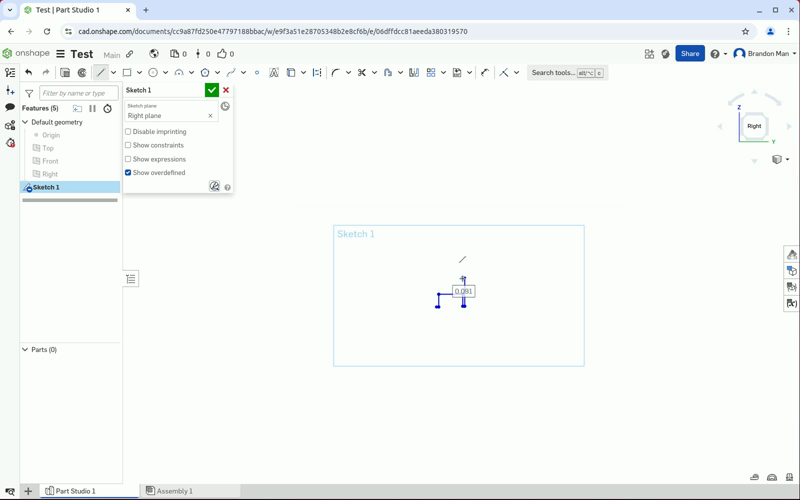
scroll(-6)
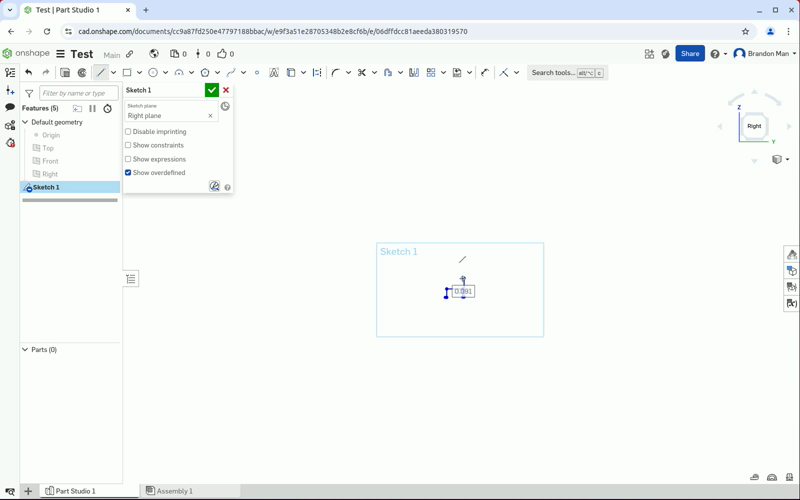
scroll(-6)
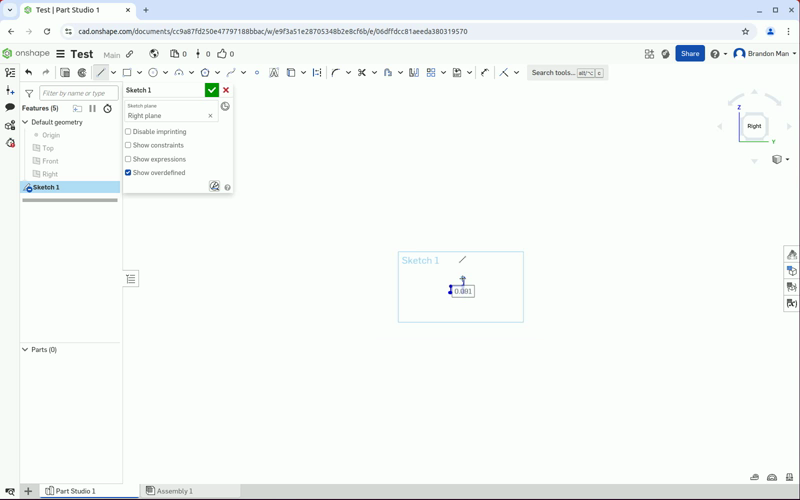
scroll(-6)
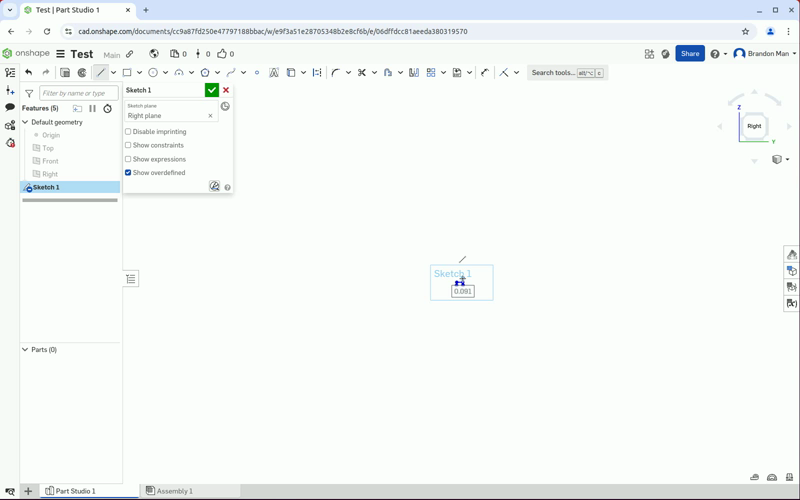
key_up(shift)
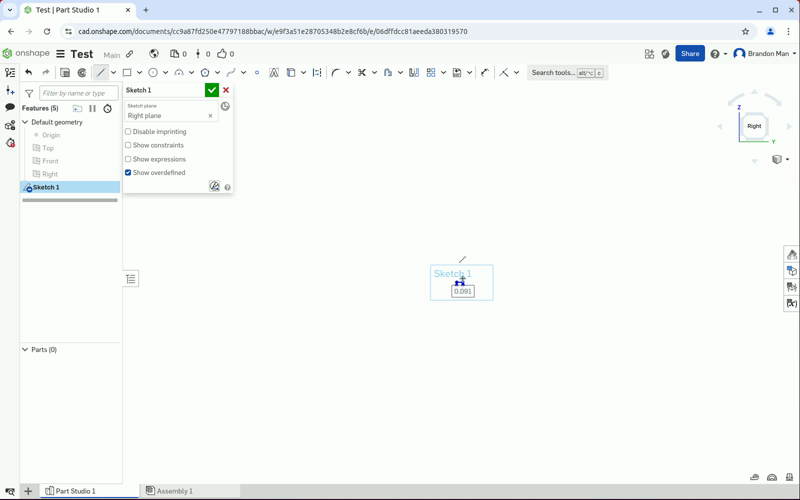
key_down(shift)
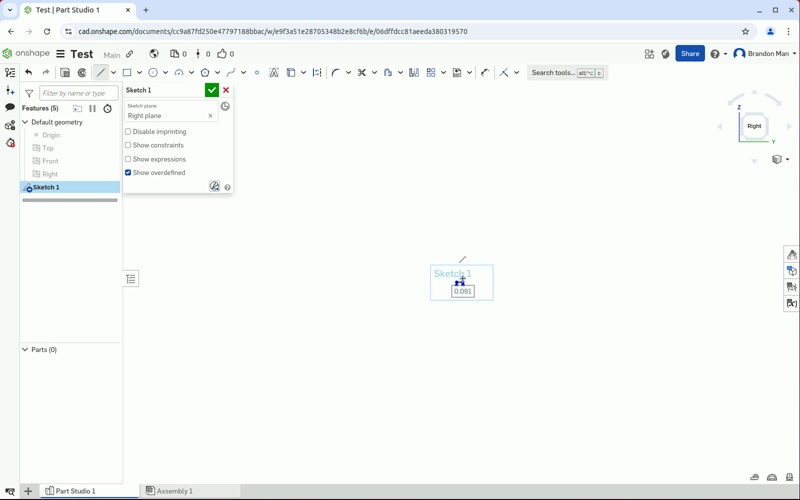
mouse_move(492, 278)
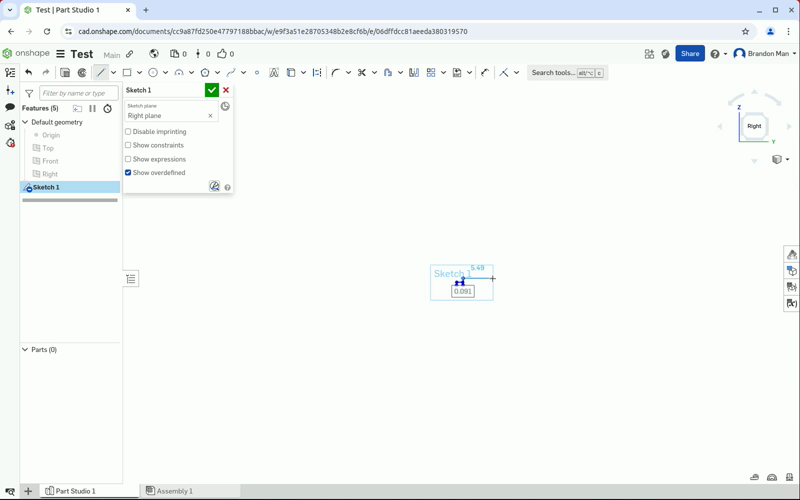
mouse_move(462, 281)
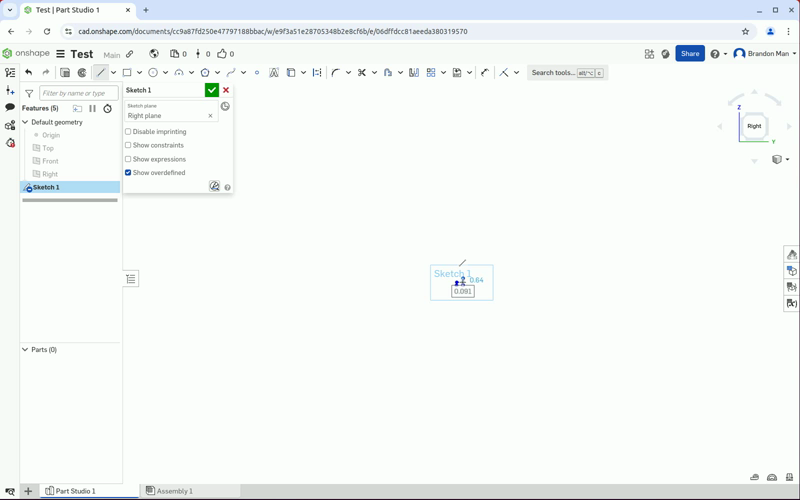
scroll(6)
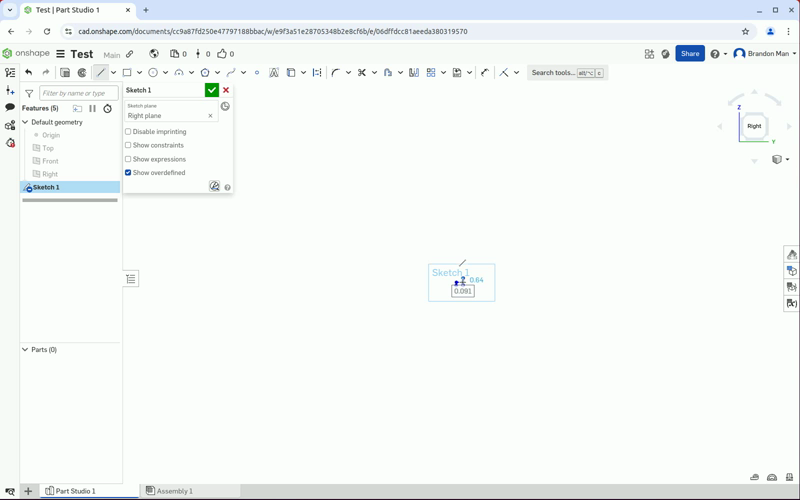
scroll(6)
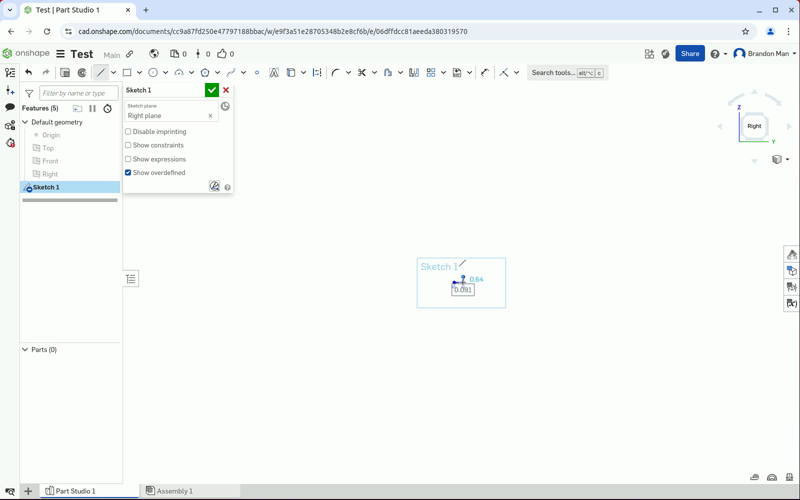
scroll(6)
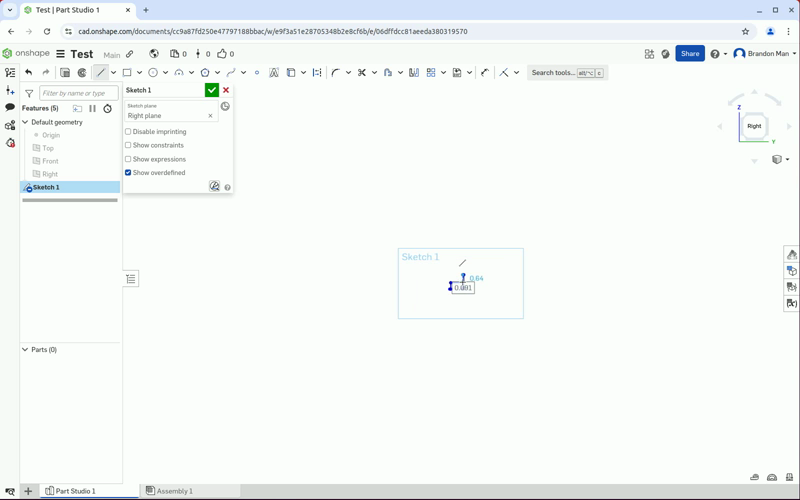
scroll(6)
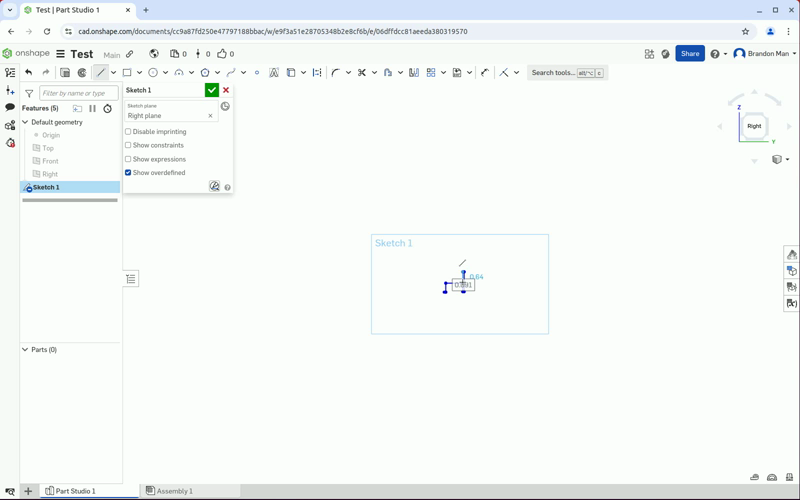
scroll(6)
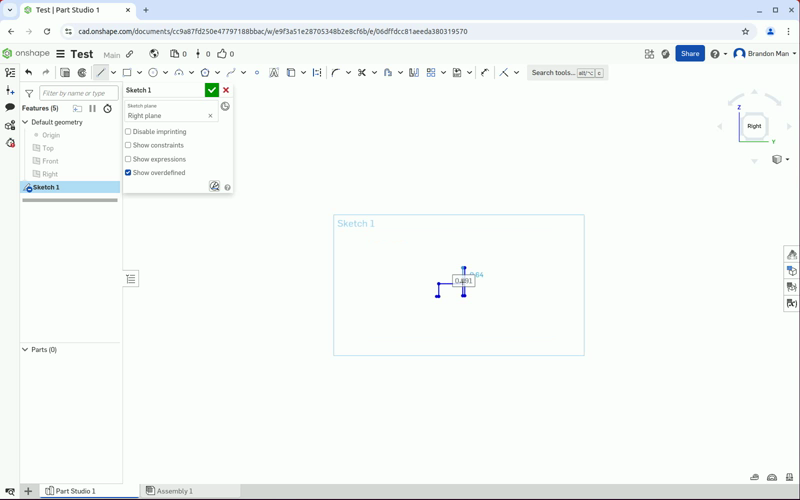
scroll(6)
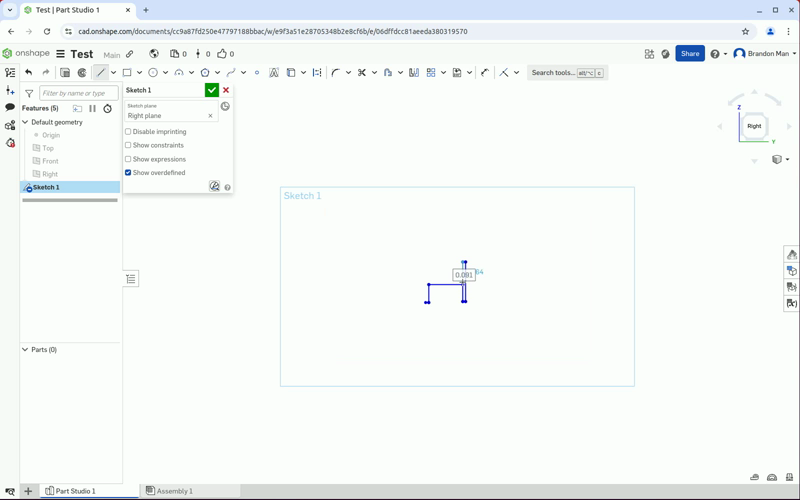
scroll(6)
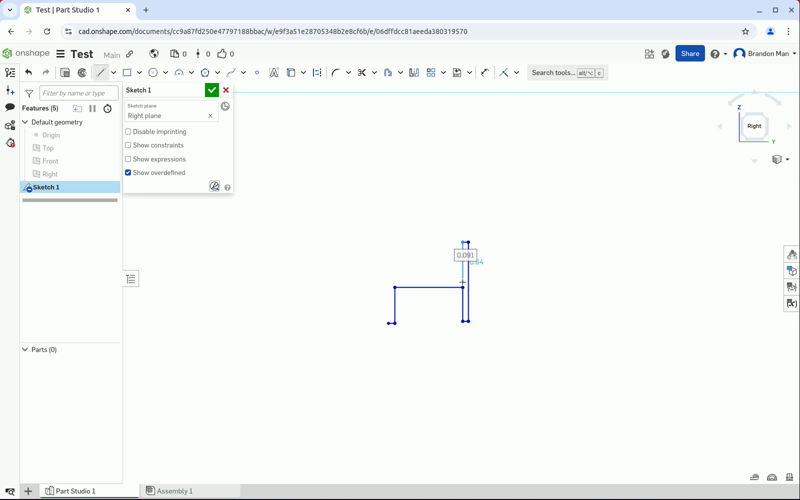
click(462, 281)
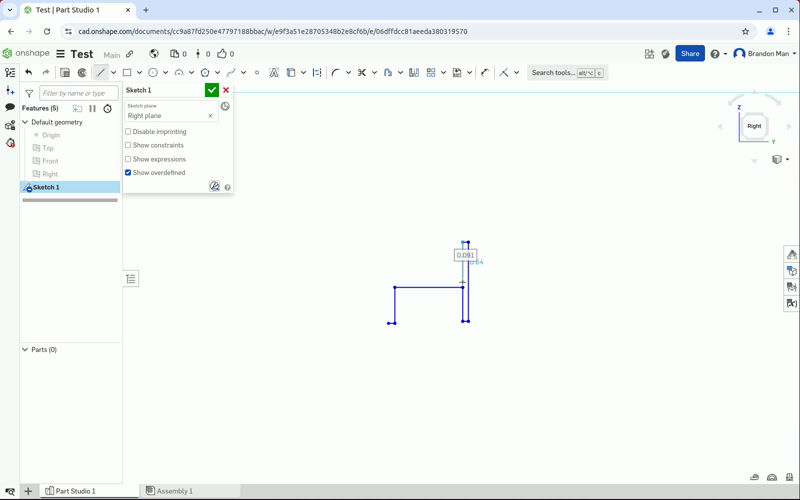
scroll(-6)
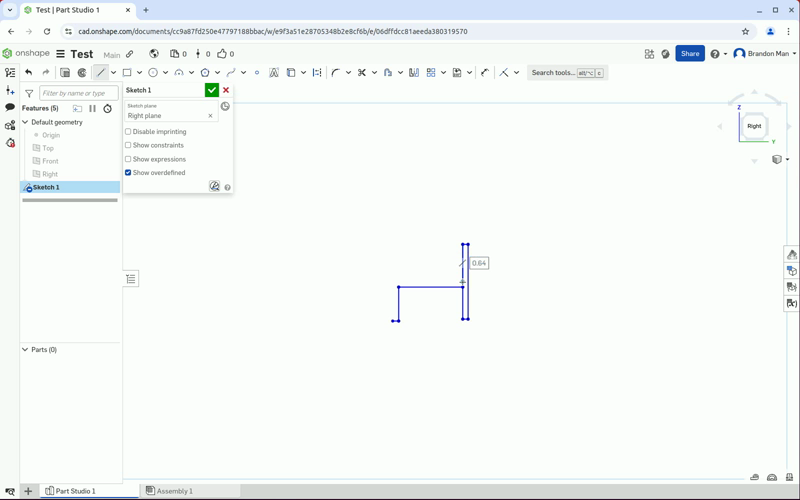
scroll(-6)
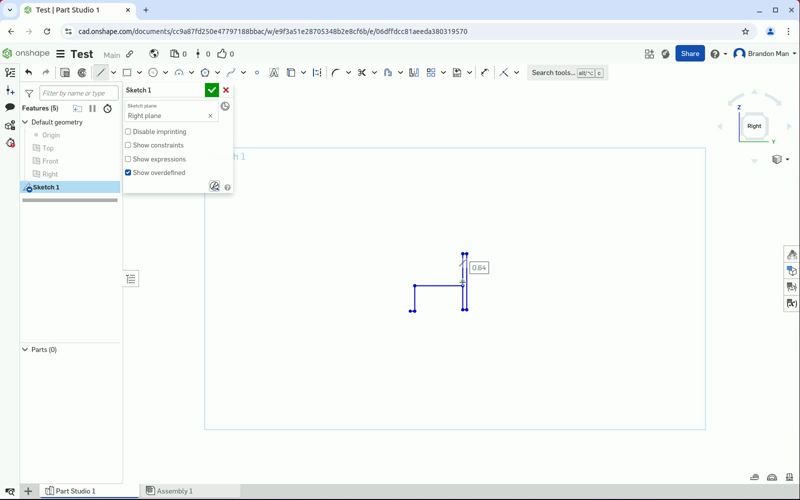
scroll(-6)
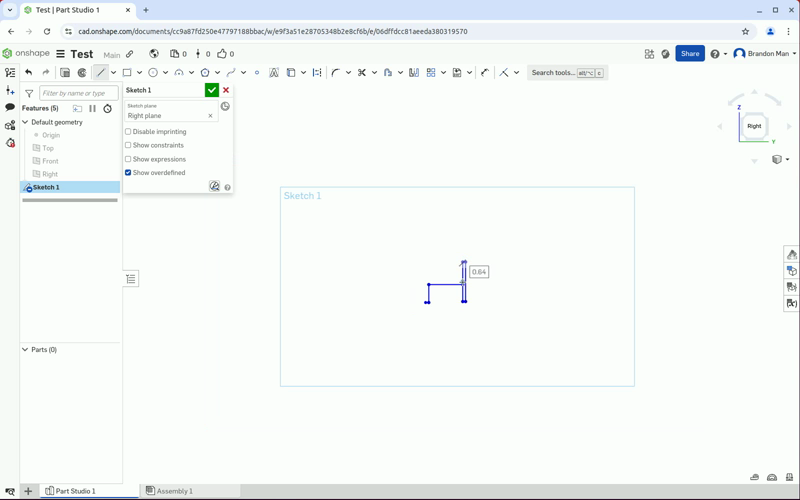
scroll(-6)
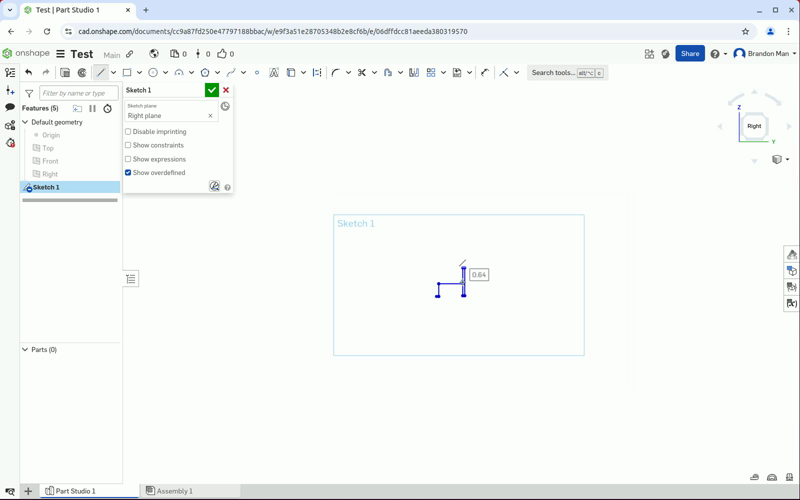
scroll(-6)
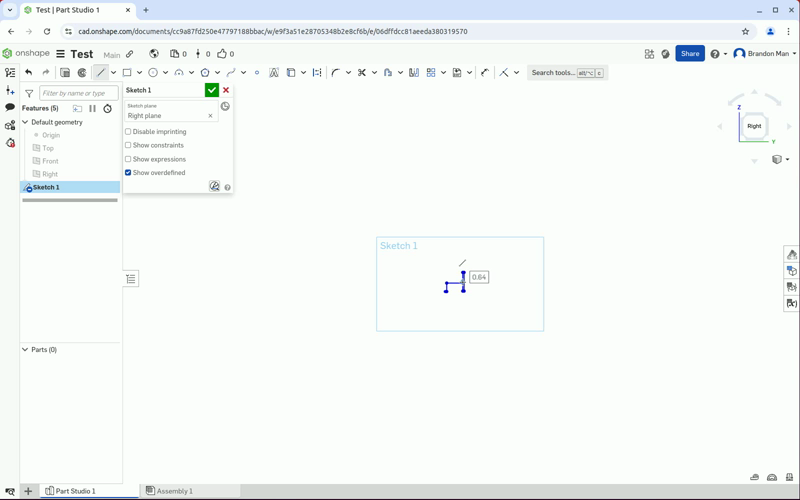
scroll(-6)
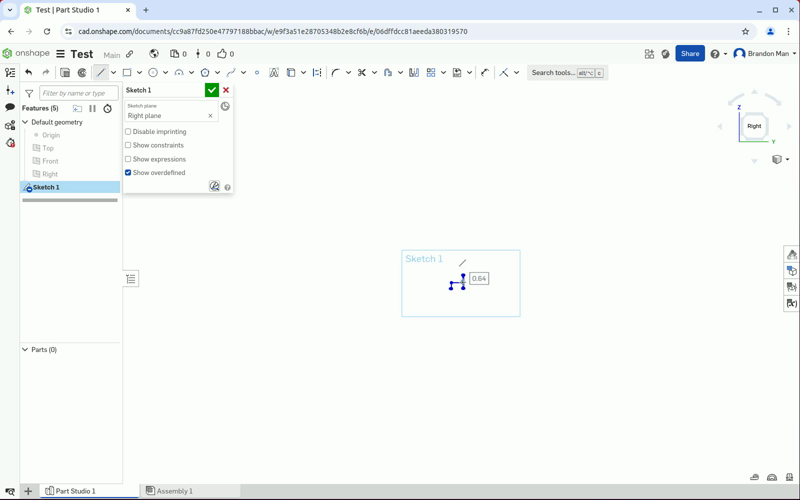
scroll(-6)
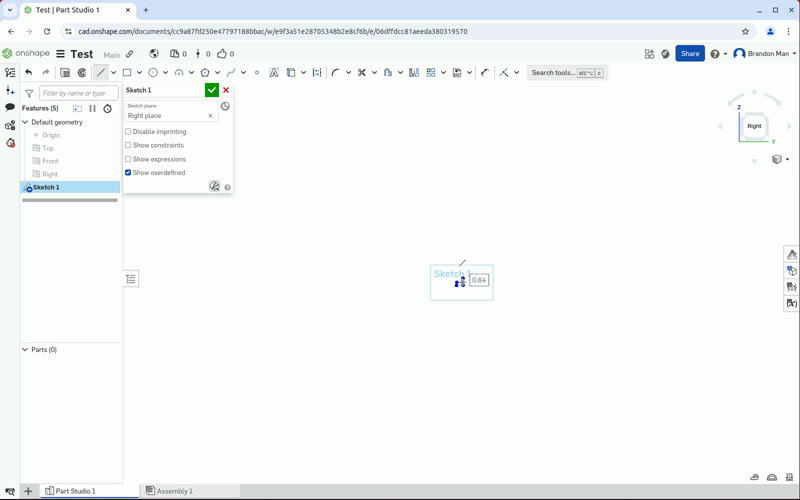
key_up(shift)
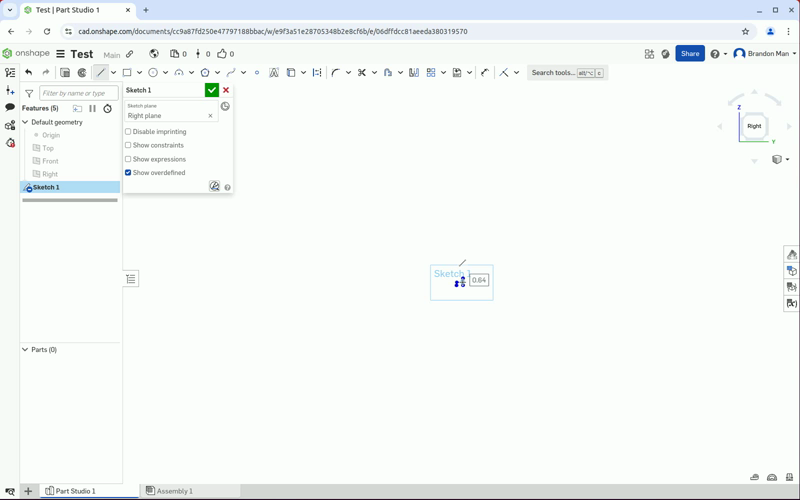
key_down(shift)
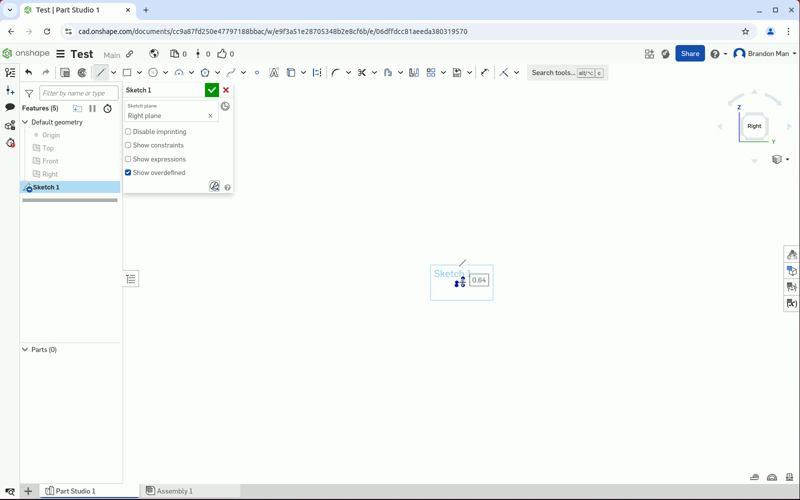
mouse_move(492, 281)
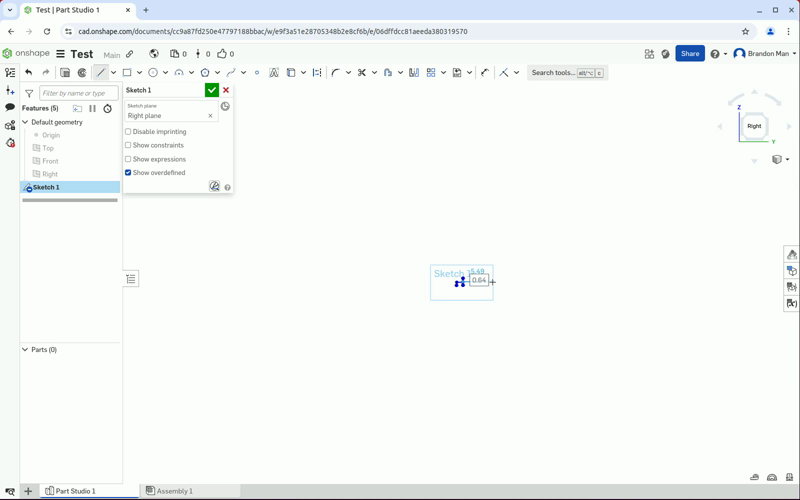
mouse_move(456, 281)
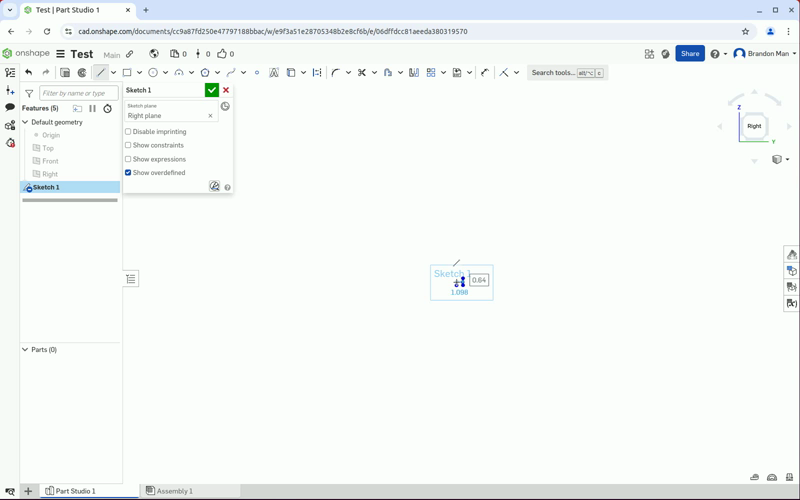
scroll(6)
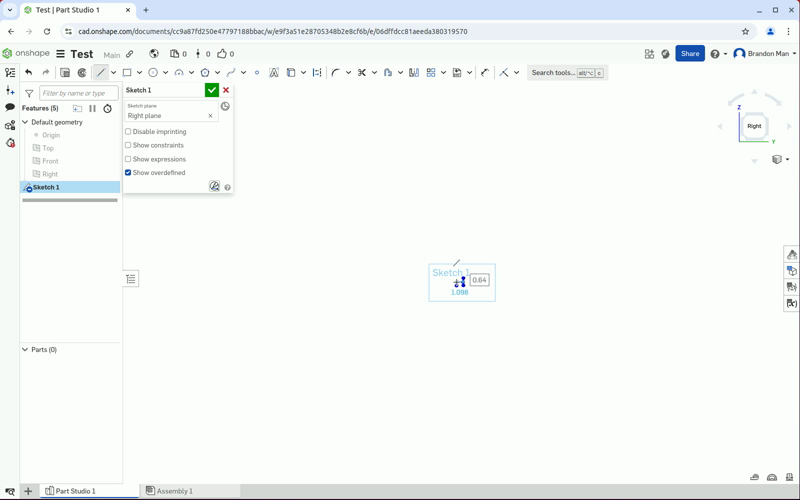
scroll(6)
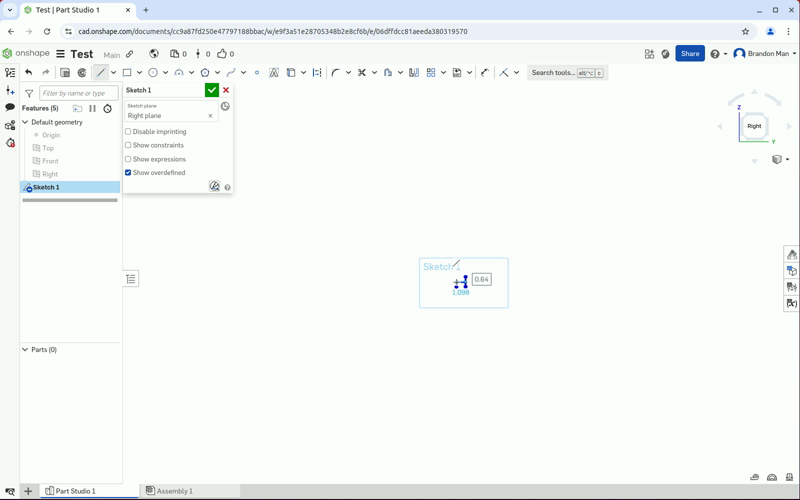
scroll(6)
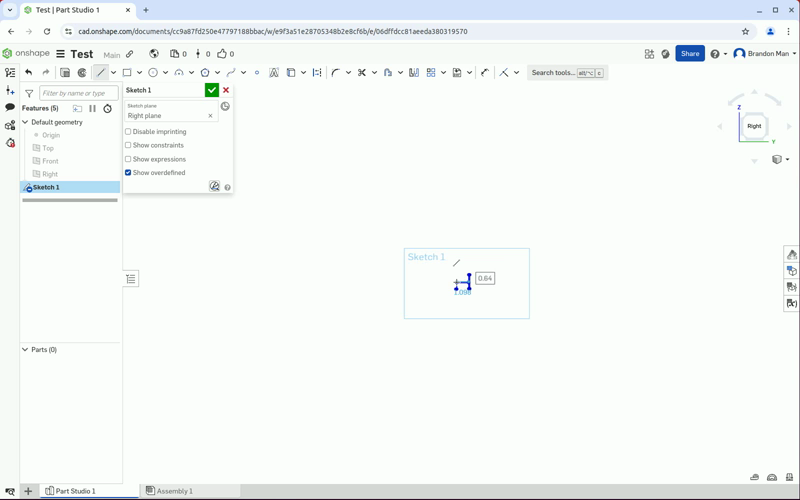
scroll(6)
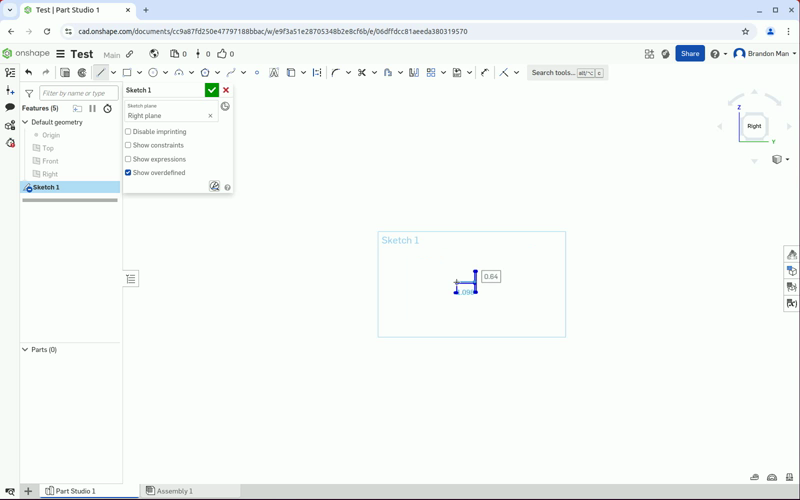
scroll(6)
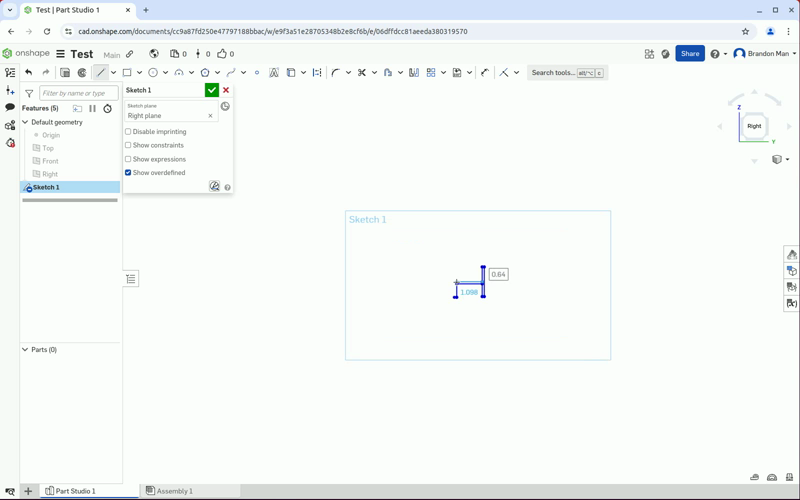
scroll(6)
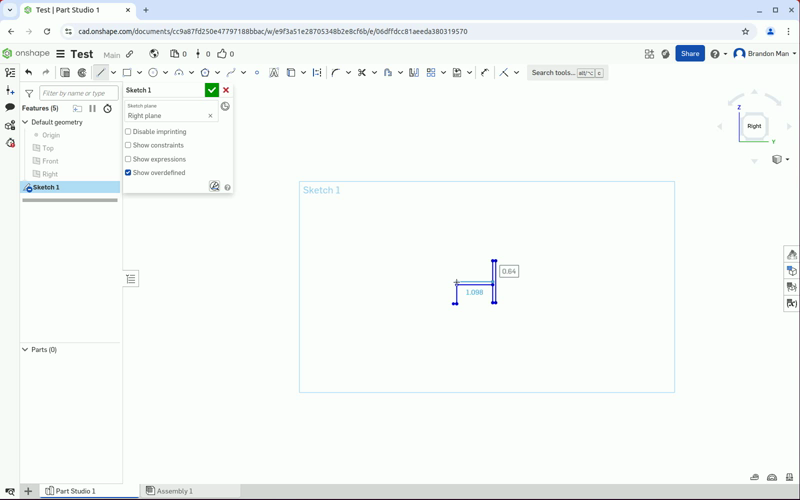
scroll(6)
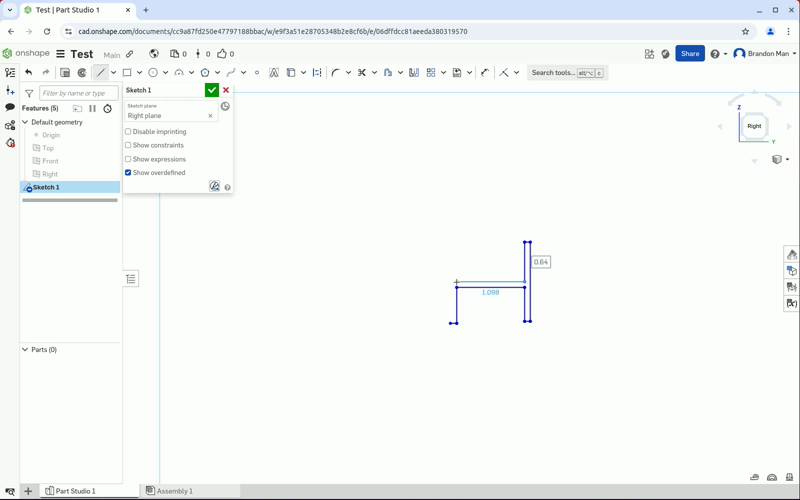
click(456, 281)
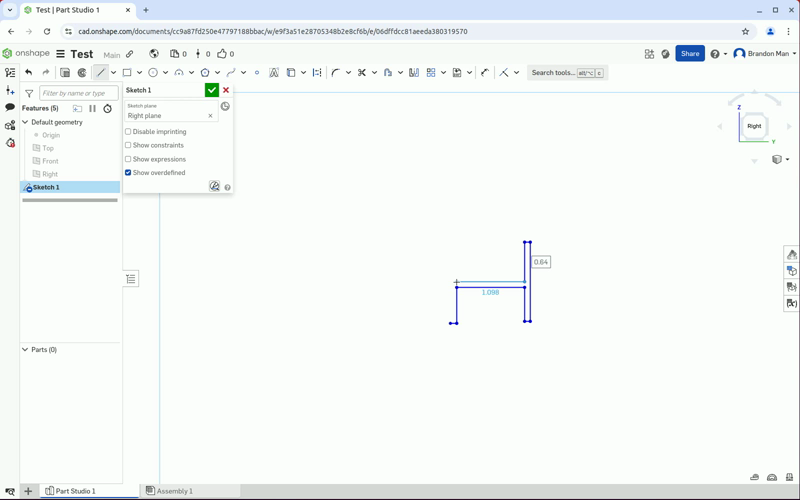
scroll(-6)
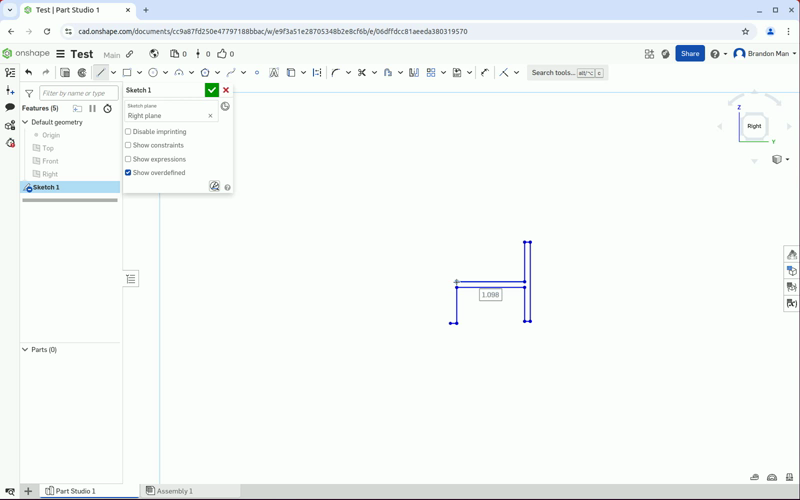
scroll(-6)
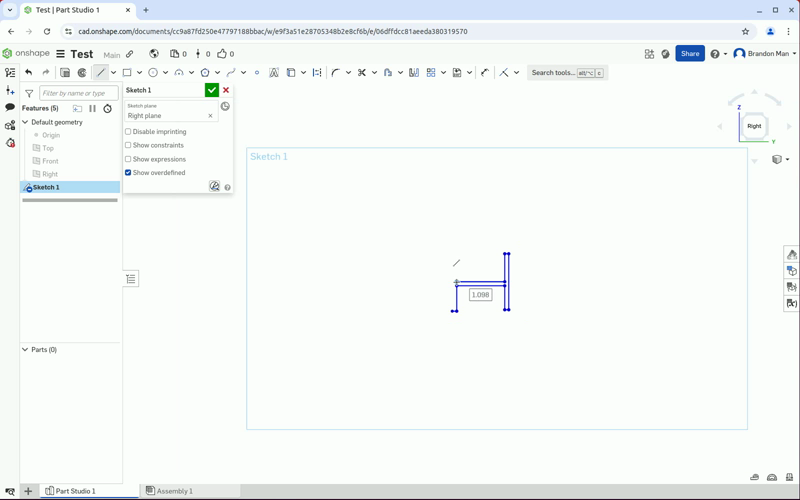
scroll(-6)
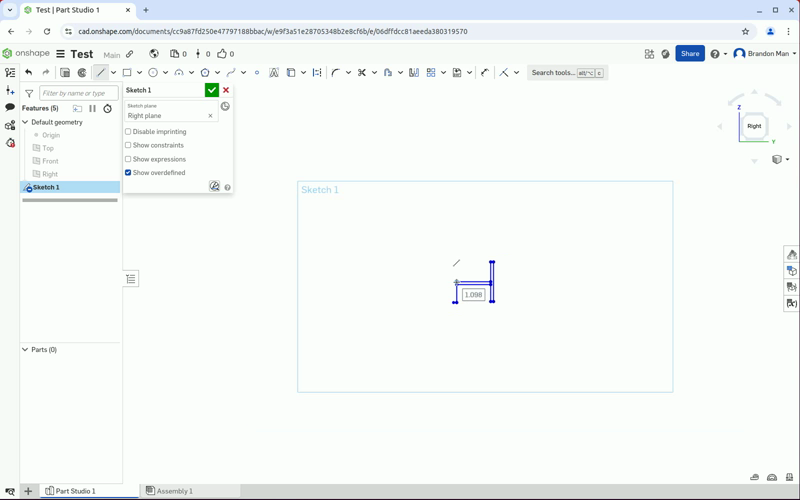
scroll(-6)
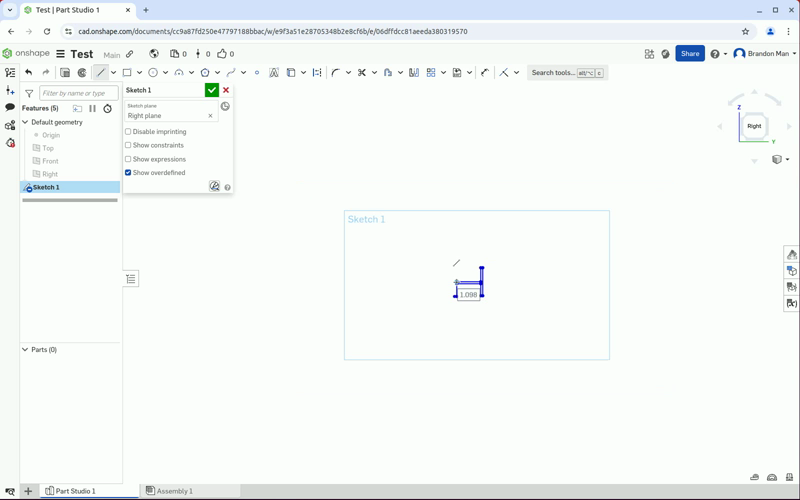
scroll(-6)
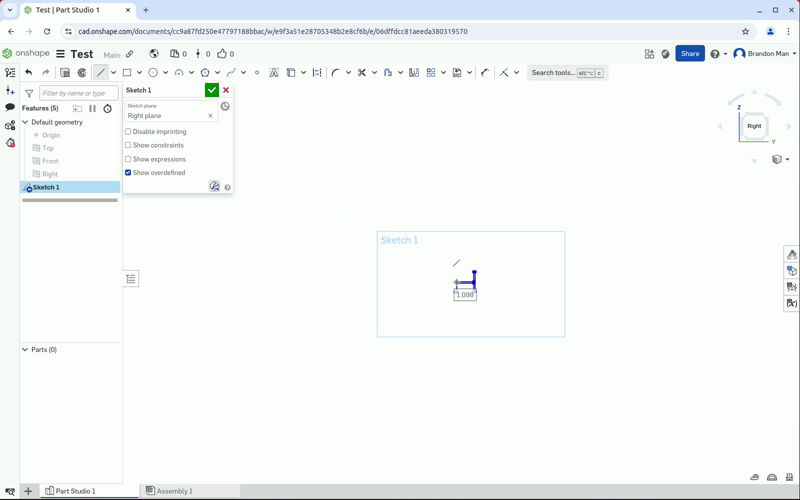
scroll(-6)
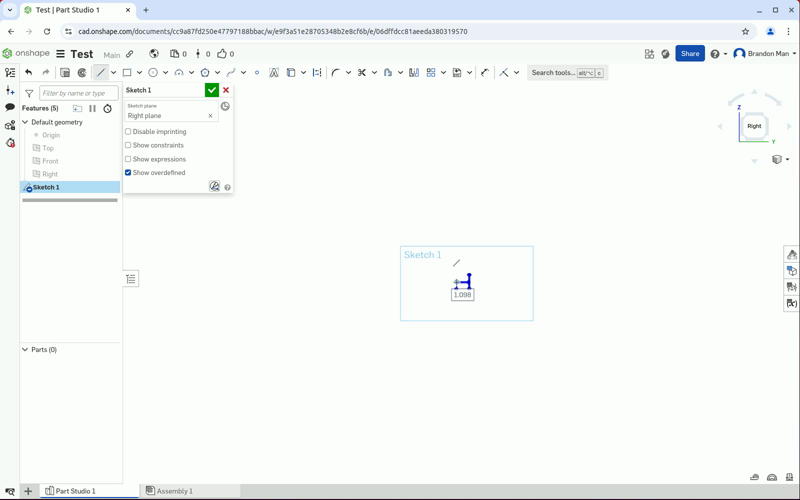
scroll(-6)
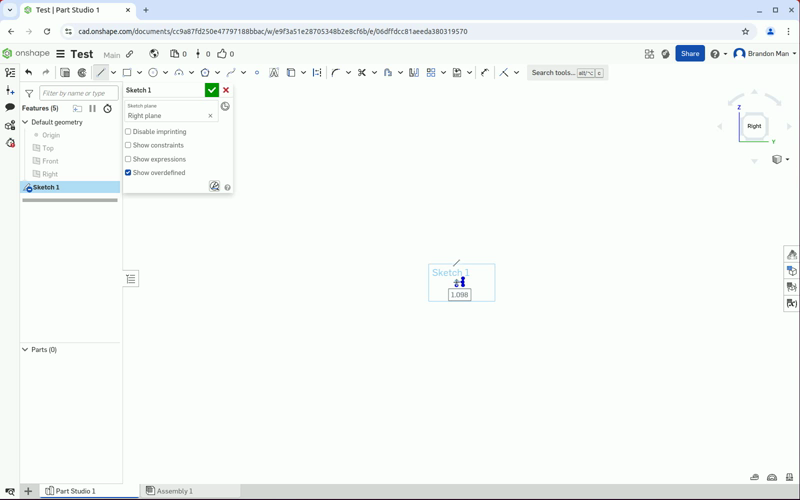
key_up(shift)
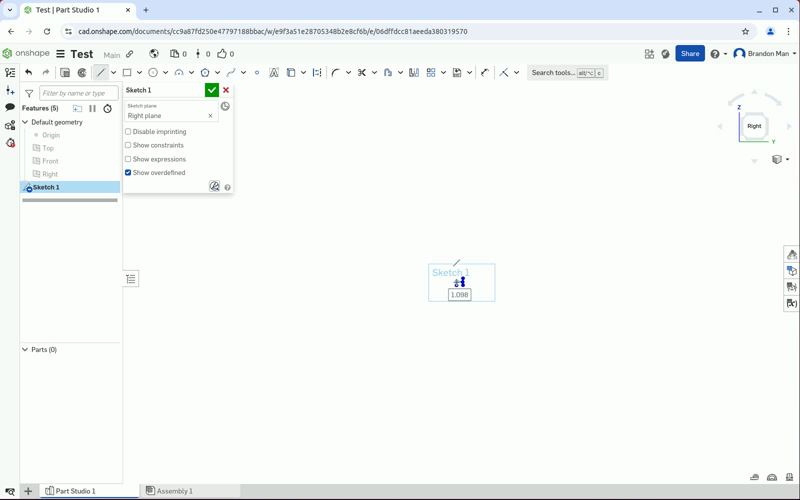
key_down(shift)
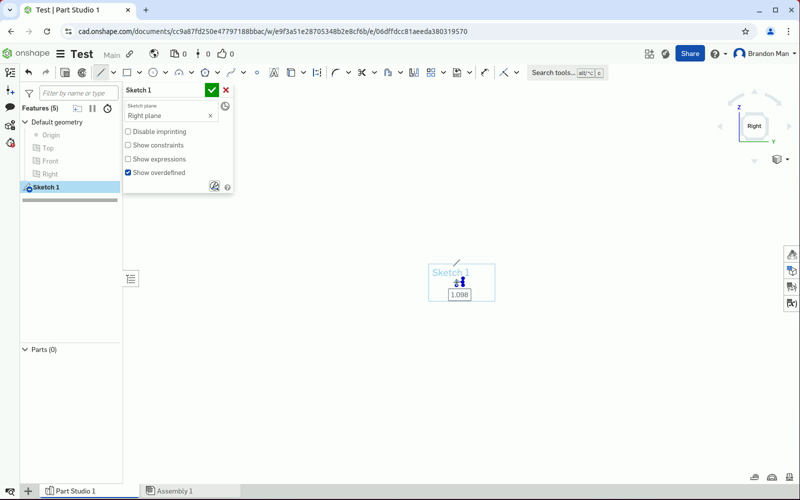
mouse_move(486, 281)
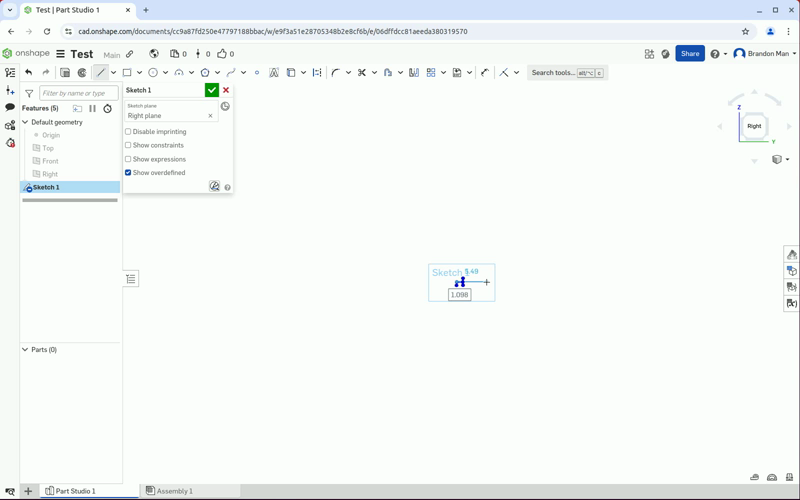
mouse_move(456, 278)
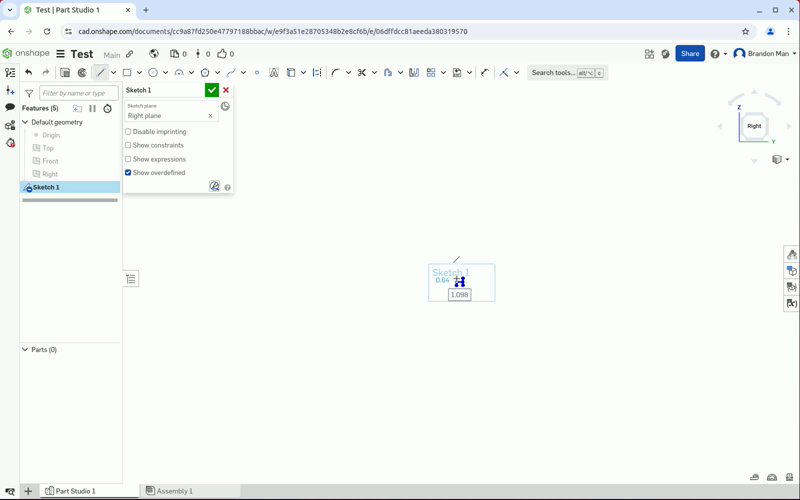
scroll(6)
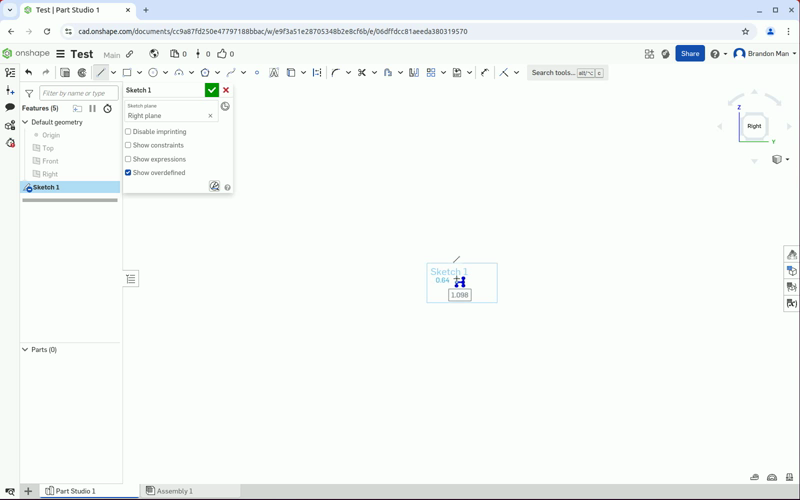
scroll(6)
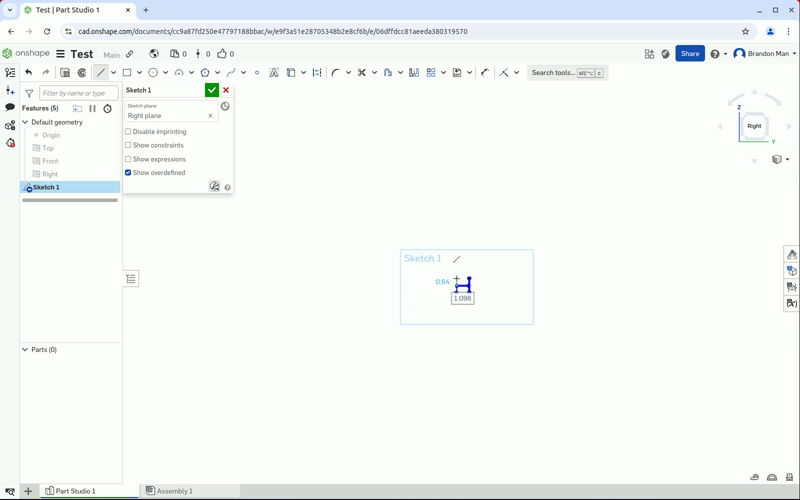
scroll(6)
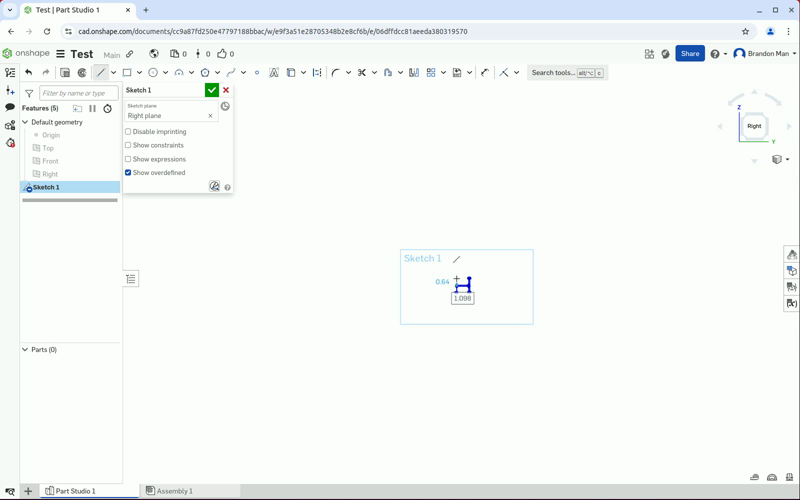
scroll(6)
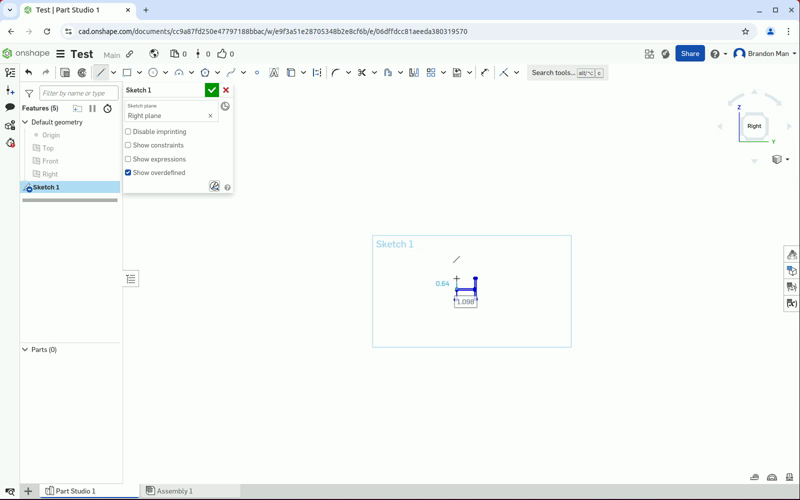
scroll(6)
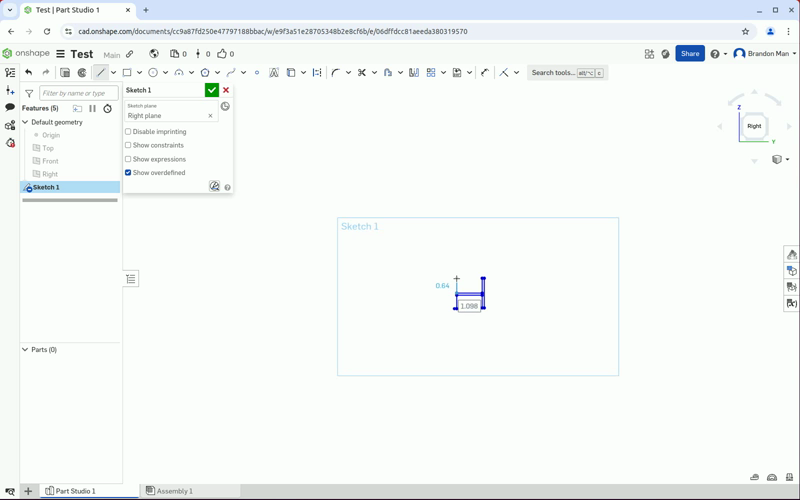
scroll(6)
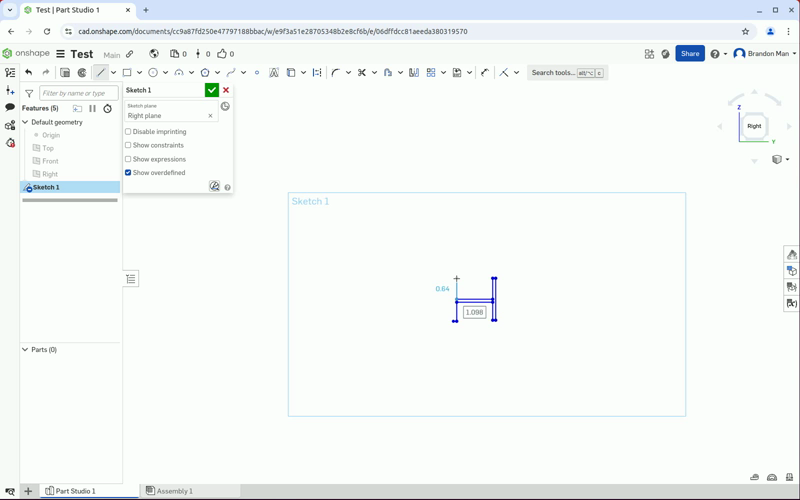
scroll(6)
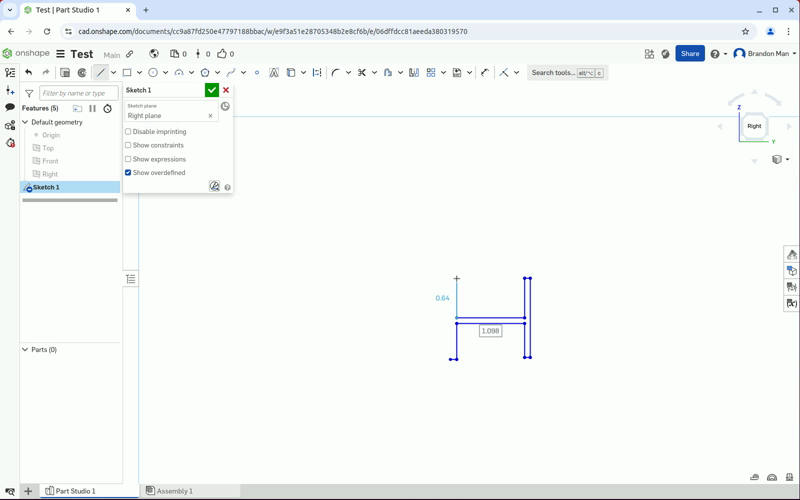
click(456, 278)
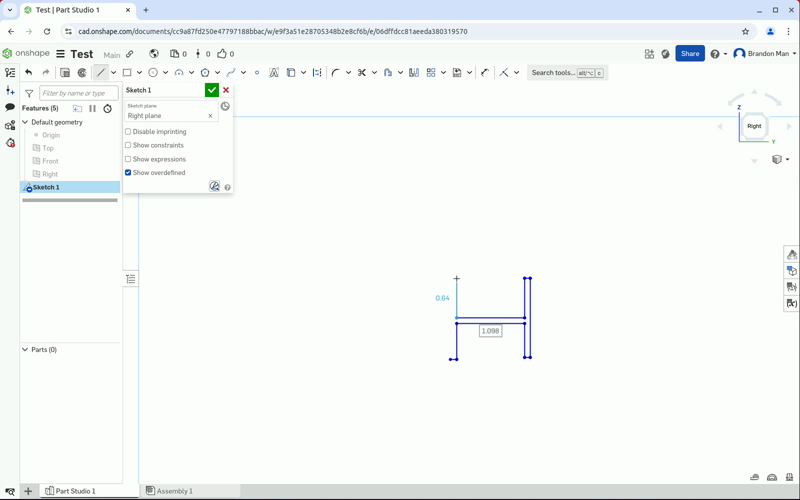
scroll(-6)
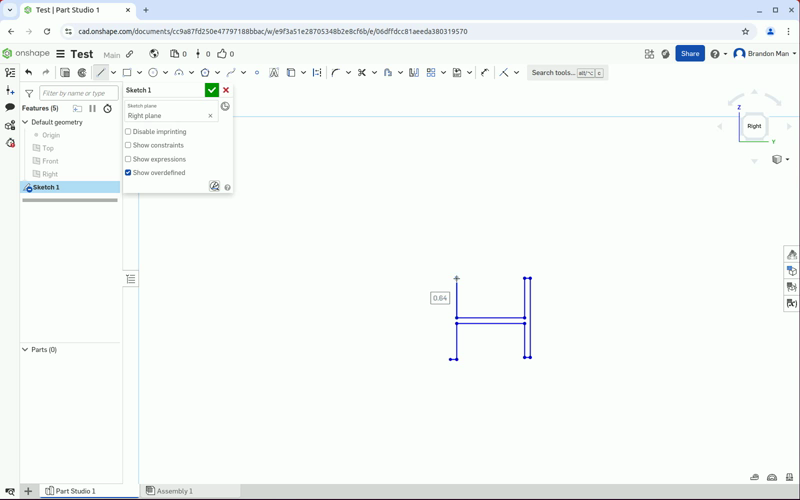
scroll(-6)
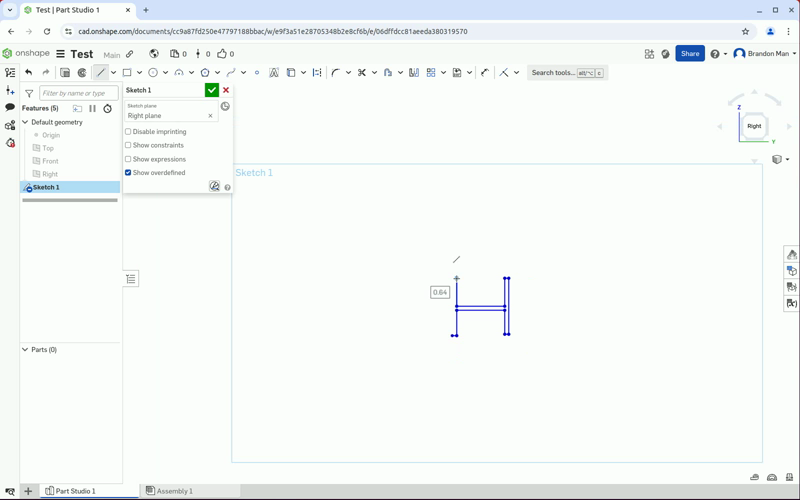
scroll(-6)
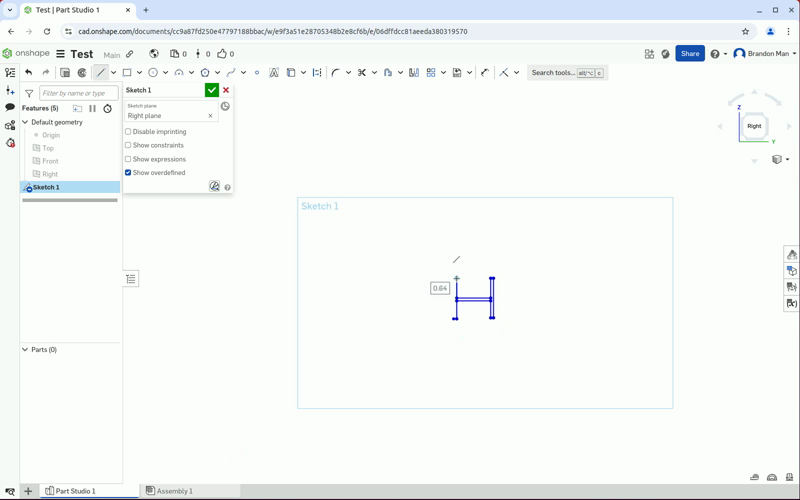
scroll(-6)
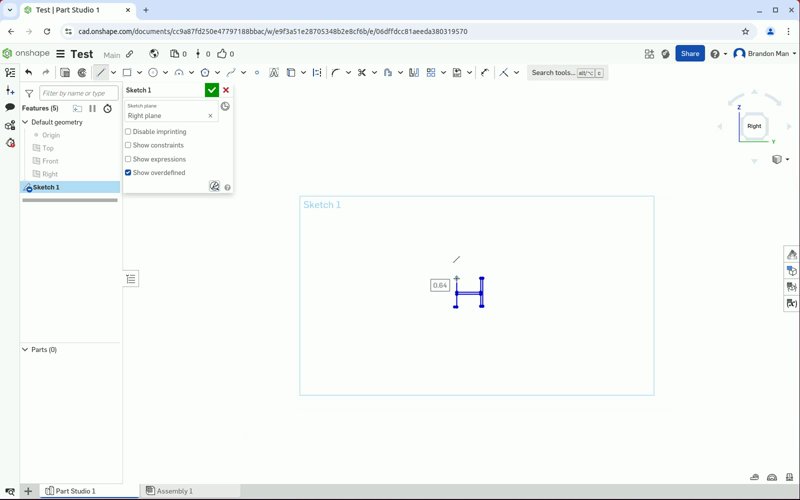
scroll(-6)
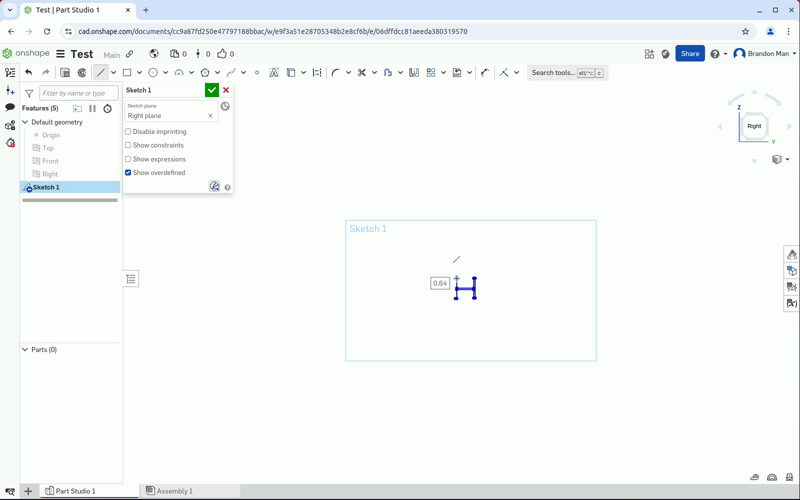
scroll(-6)
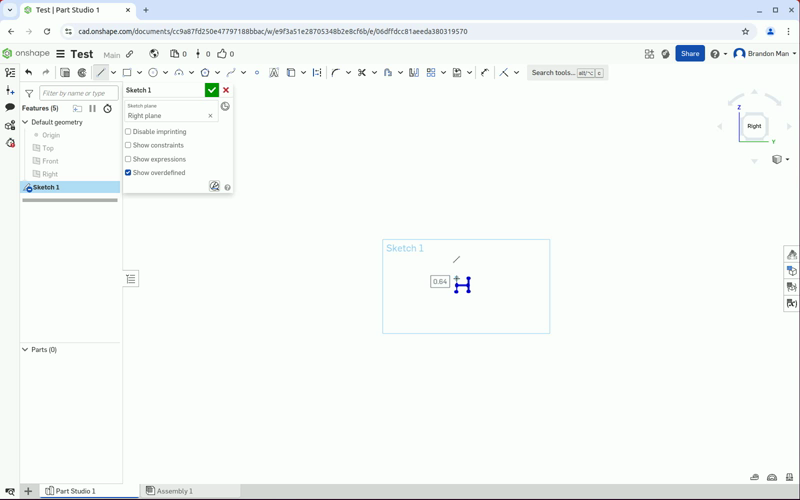
scroll(-6)
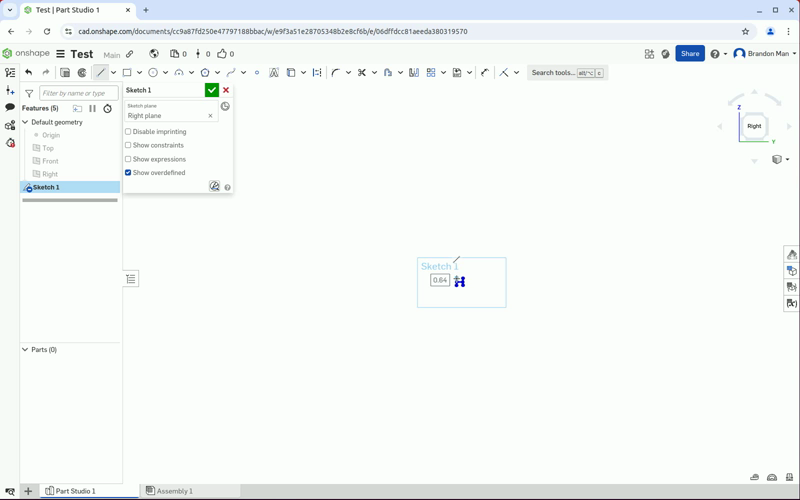
key_up(shift)
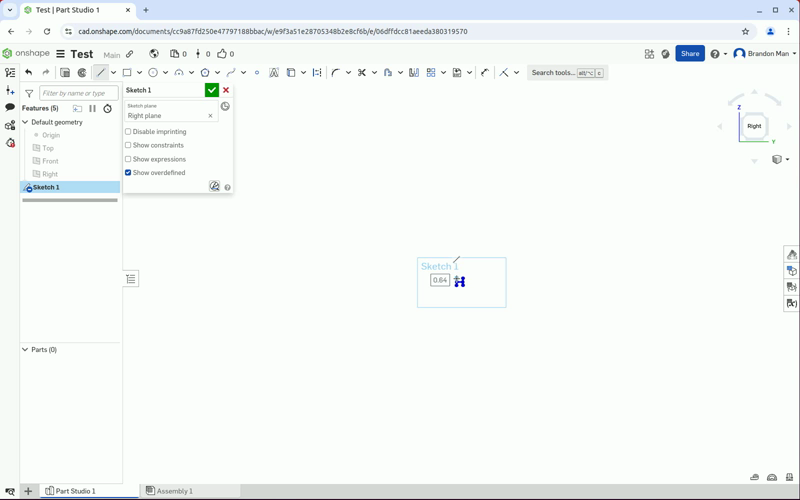
key_down(shift)
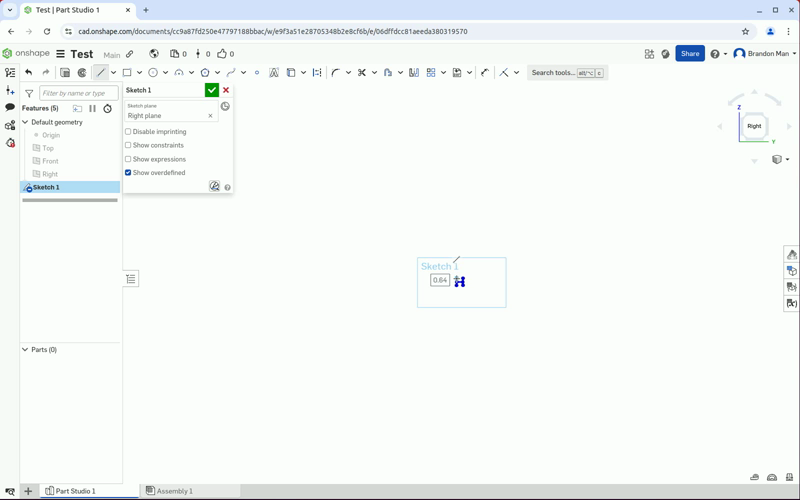
mouse_move(486, 278)
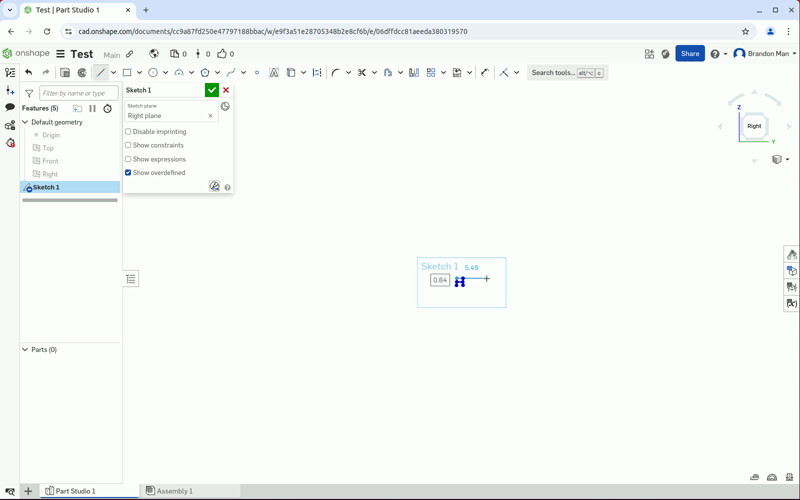
mouse_move(456, 278)
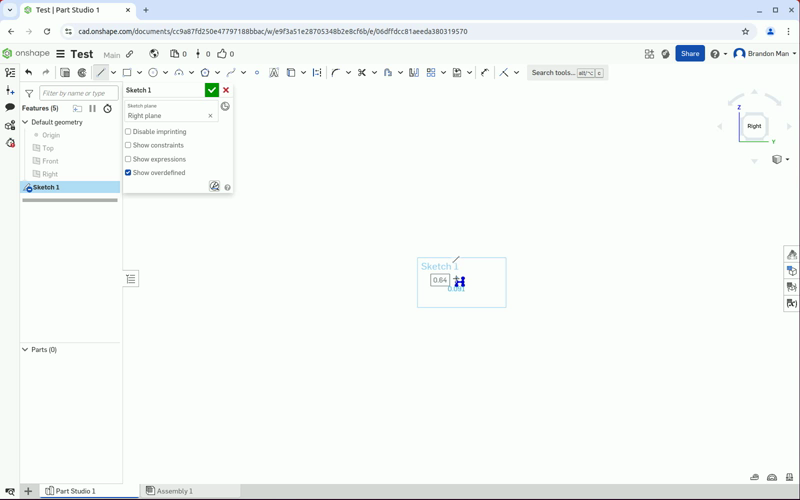
scroll(6)
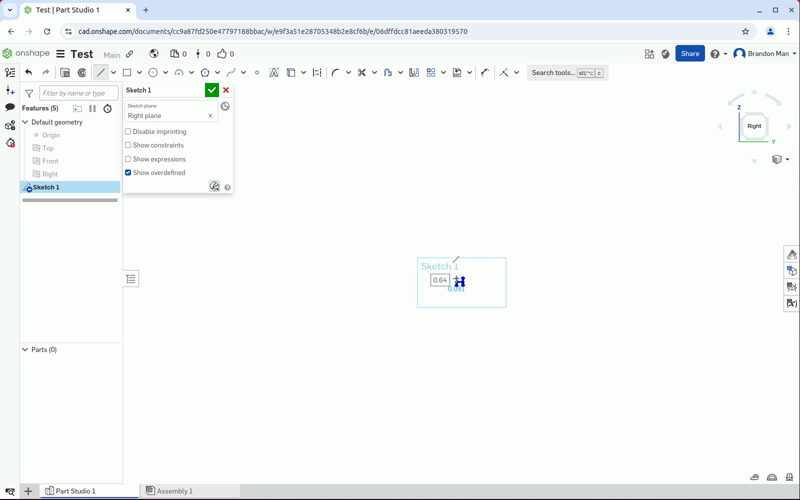
scroll(6)
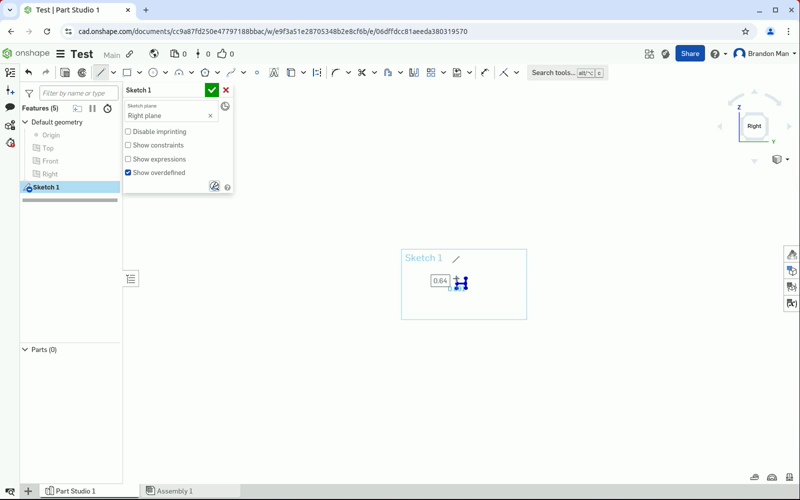
scroll(6)
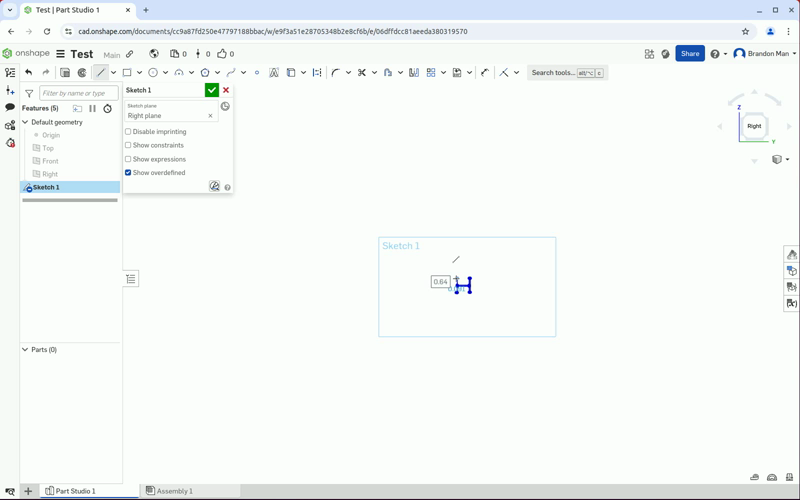
scroll(6)
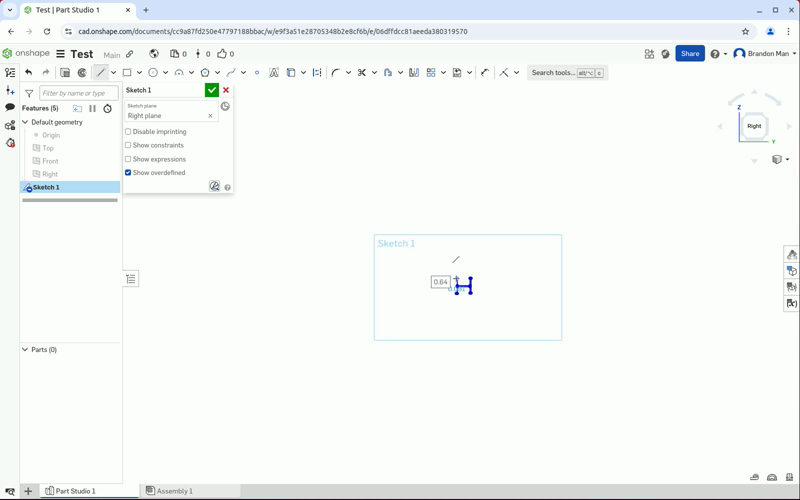
scroll(6)
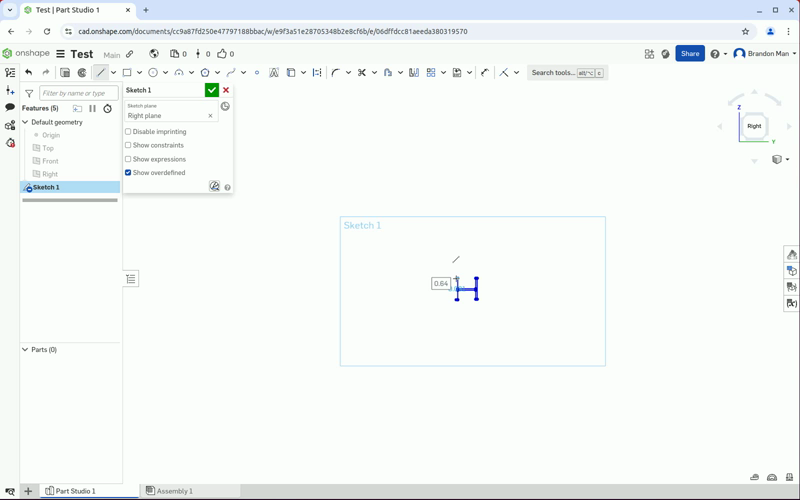
scroll(6)
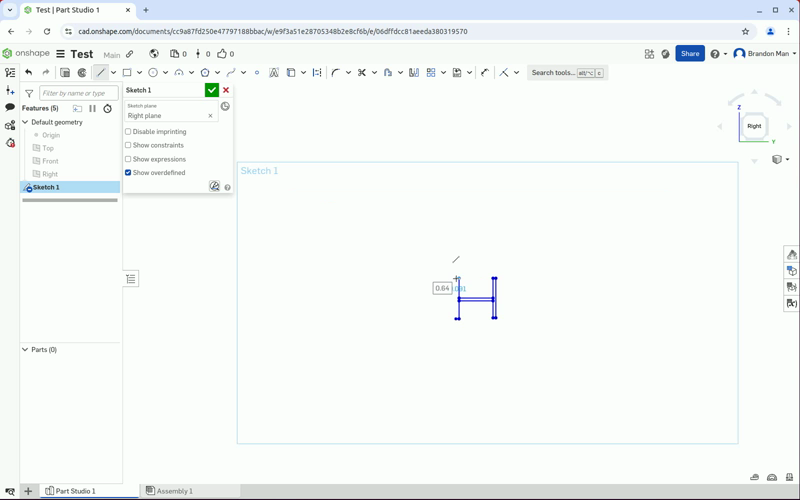
scroll(6)
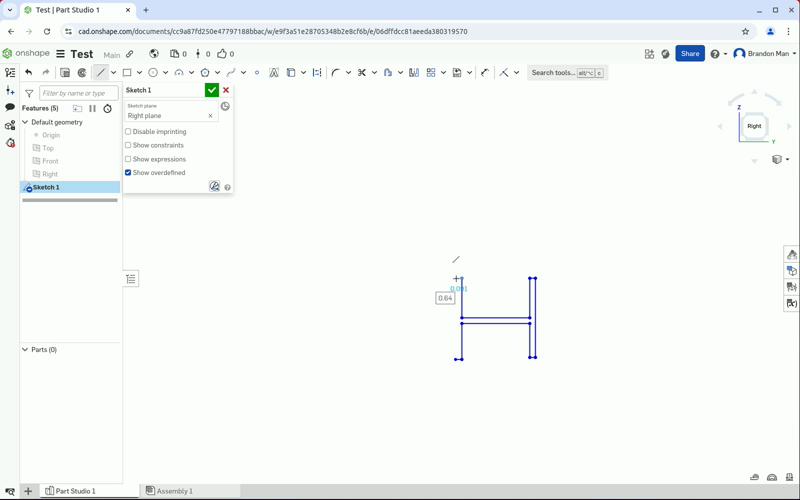
click(456, 278)
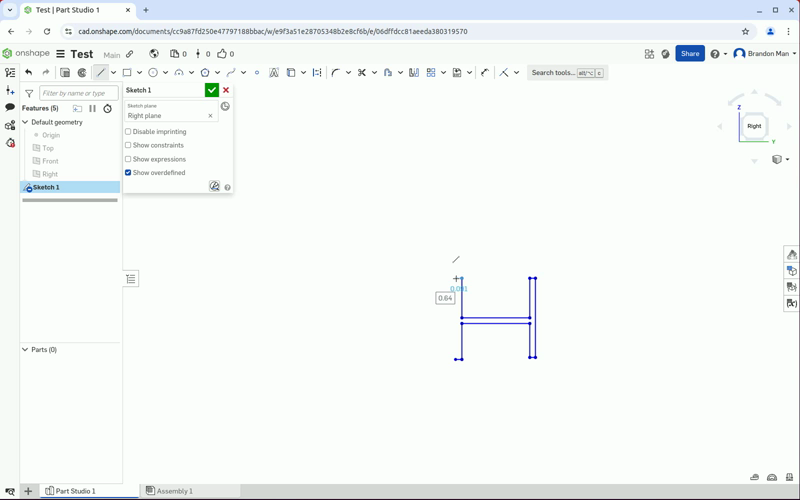
scroll(-6)
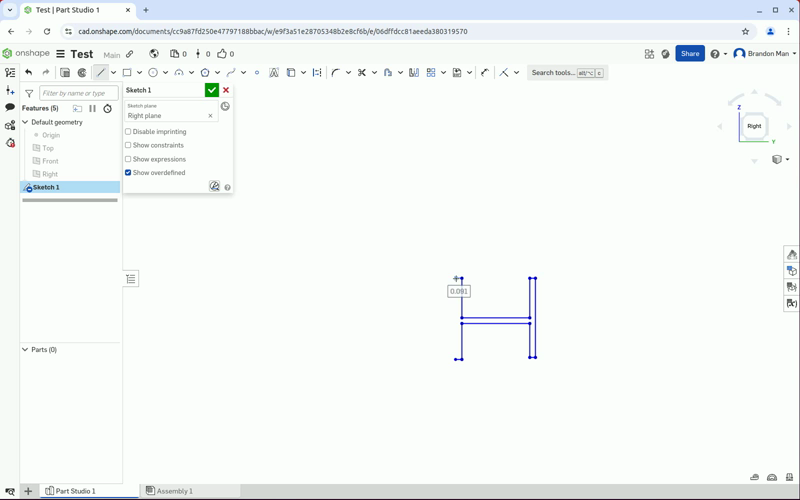
scroll(-6)
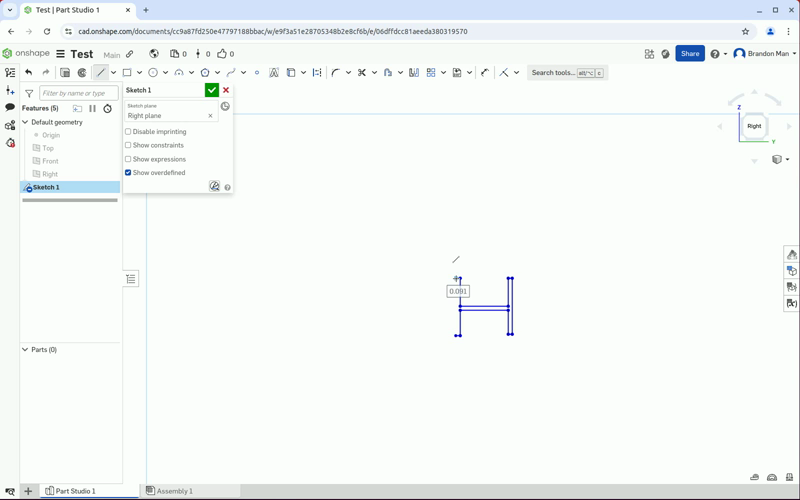
scroll(-6)
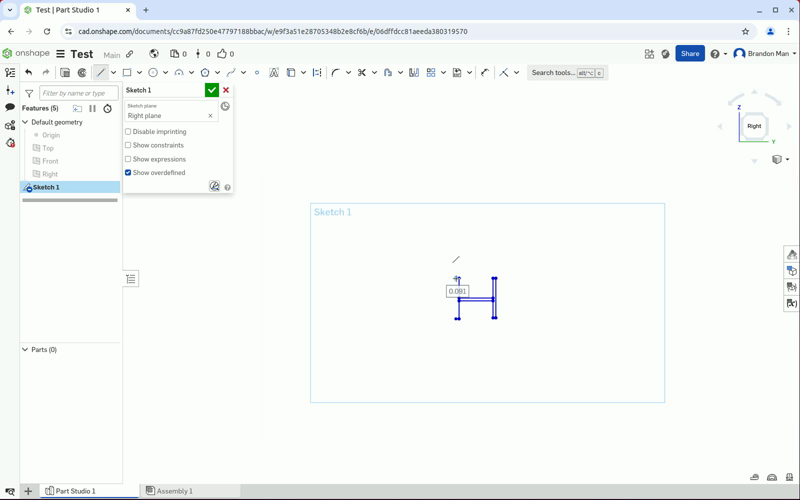
scroll(-6)
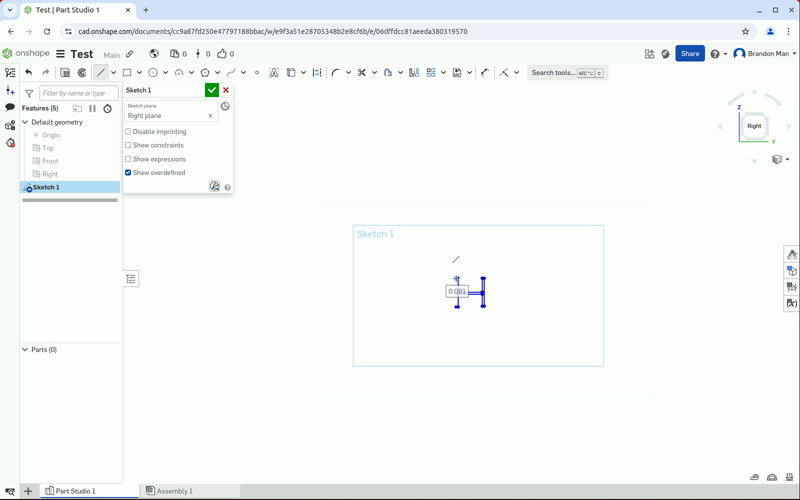
scroll(-6)
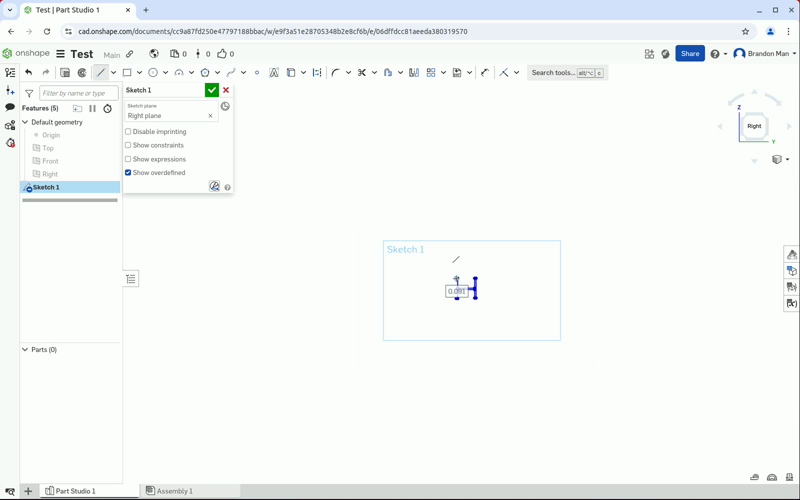
scroll(-6)
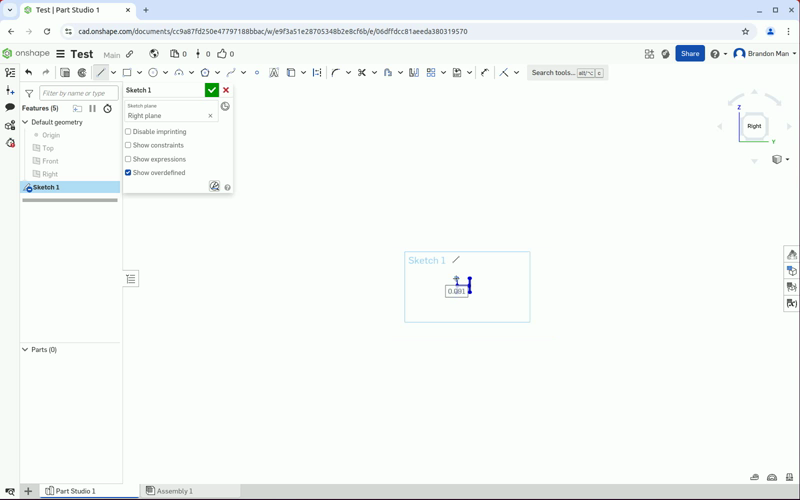
scroll(-6)
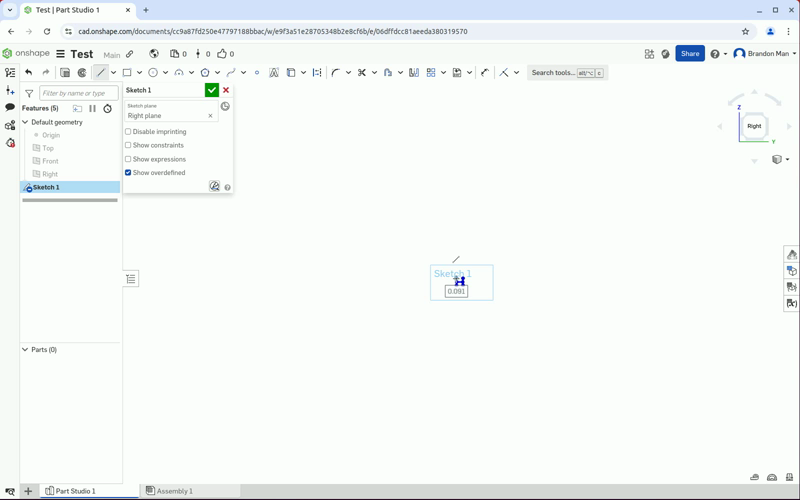
key_up(shift)
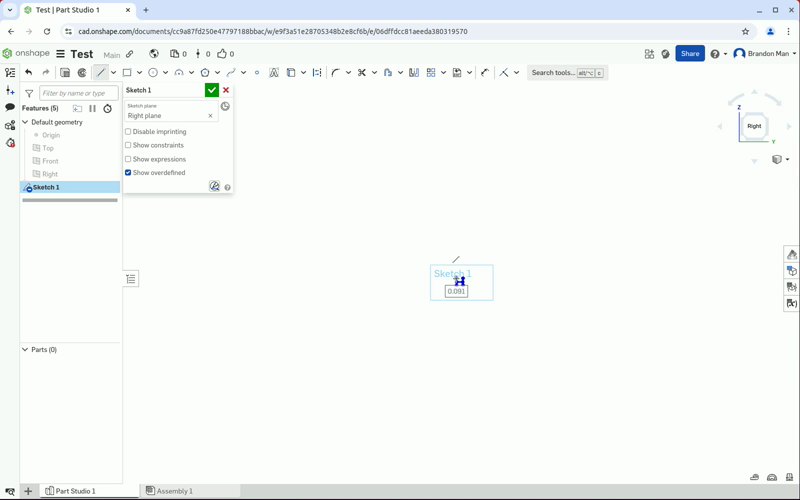
mouse_move(486, 278)
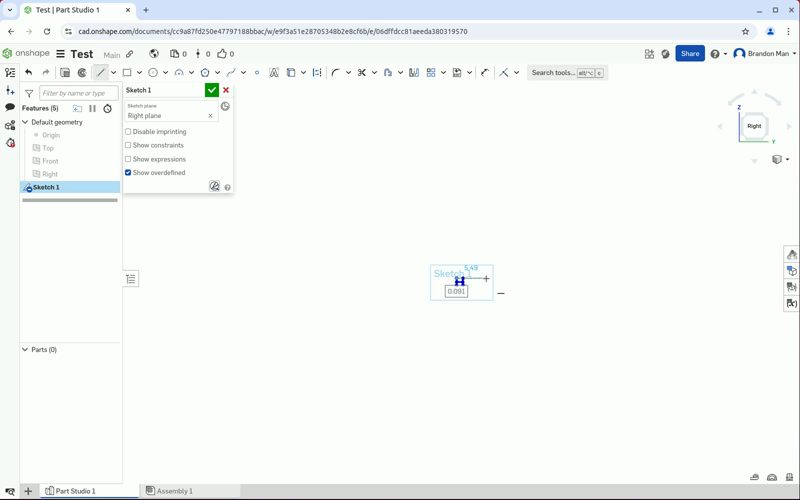
key_down(shift)
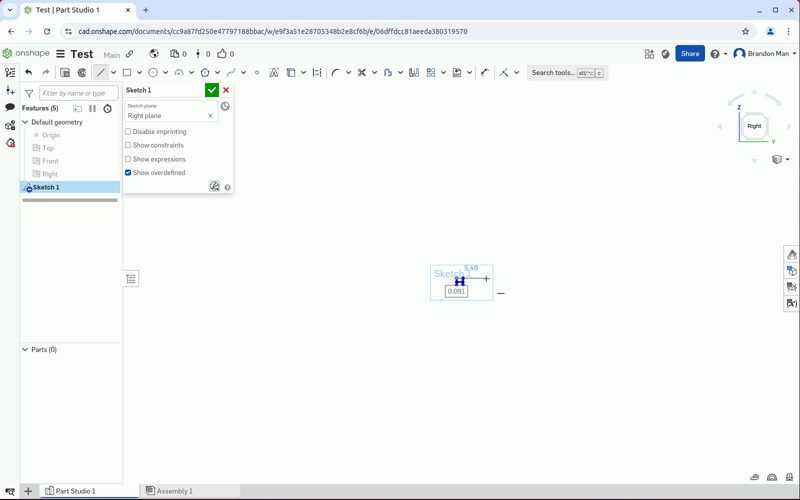
mouse_move(456, 285)
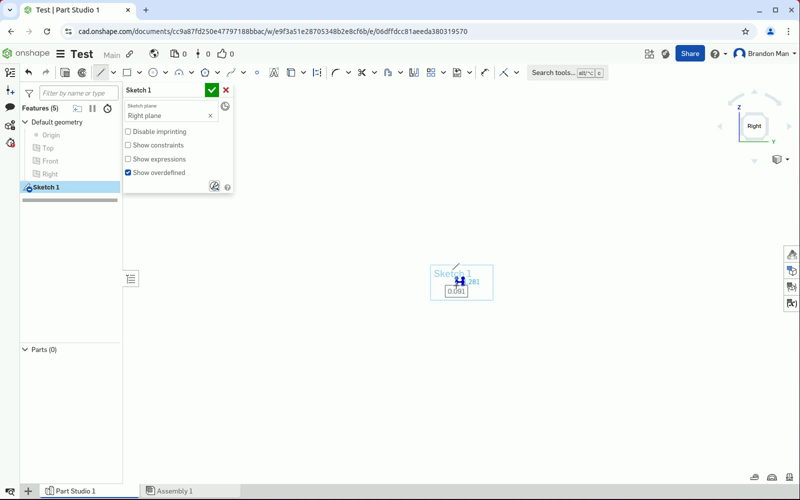
scroll(6)
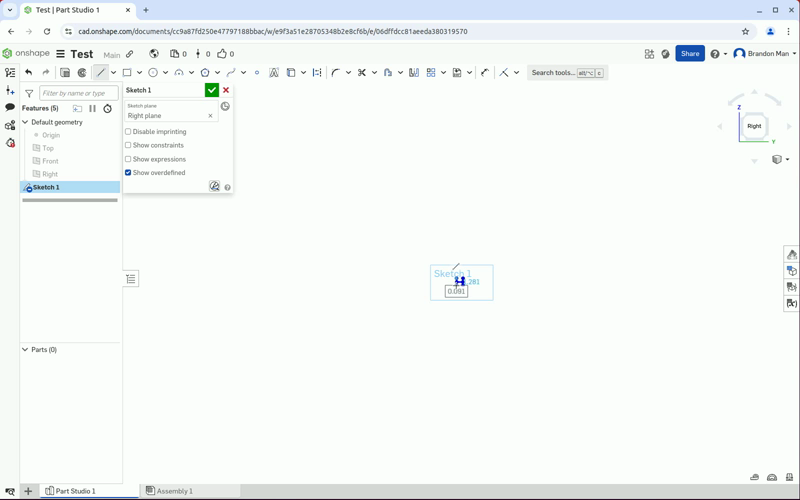
scroll(6)
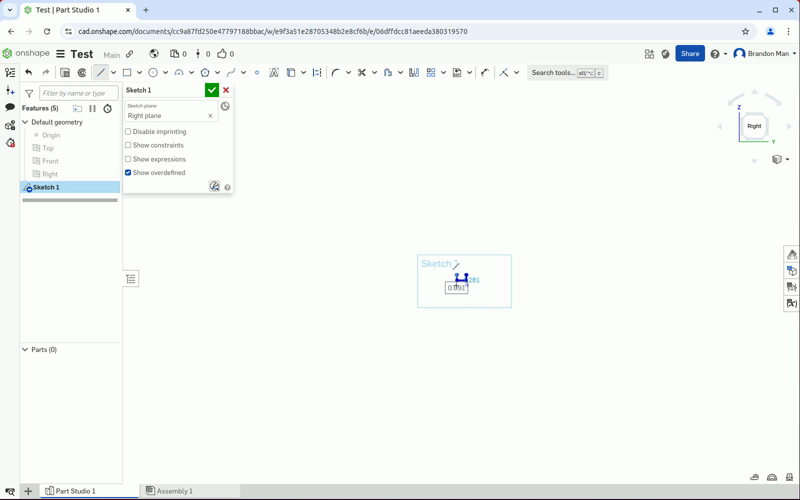
scroll(6)
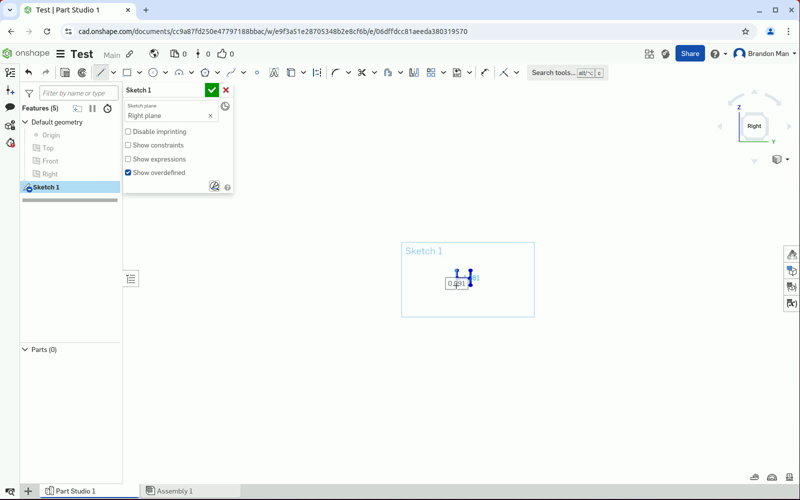
scroll(6)
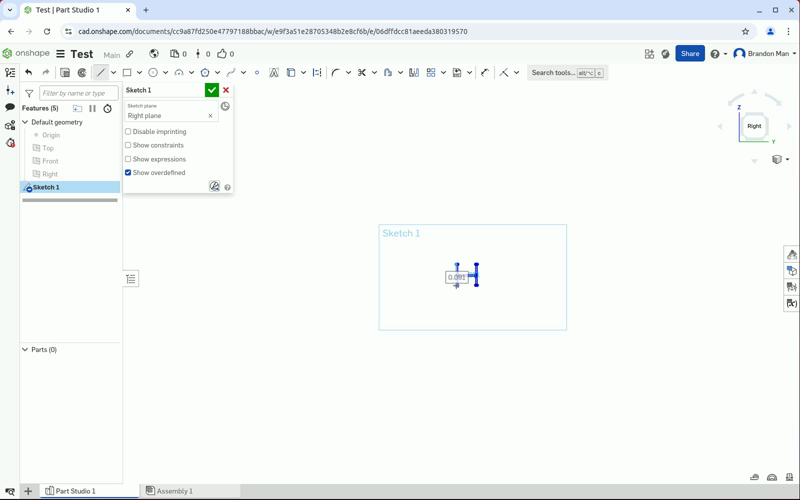
scroll(6)
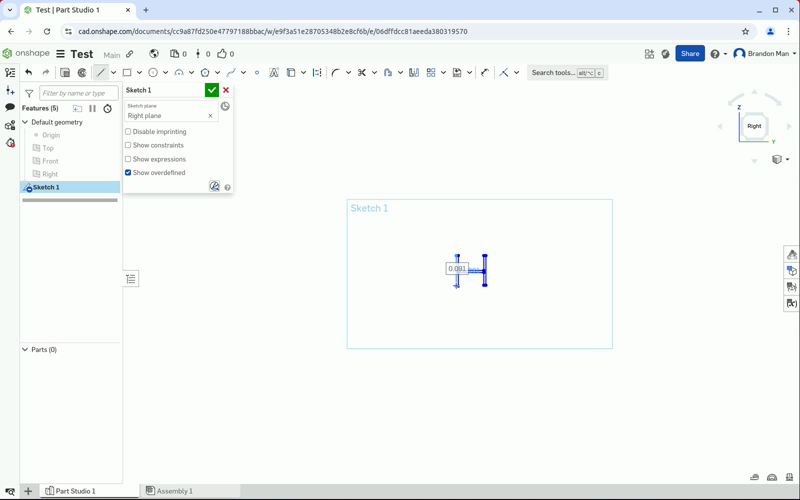
scroll(6)
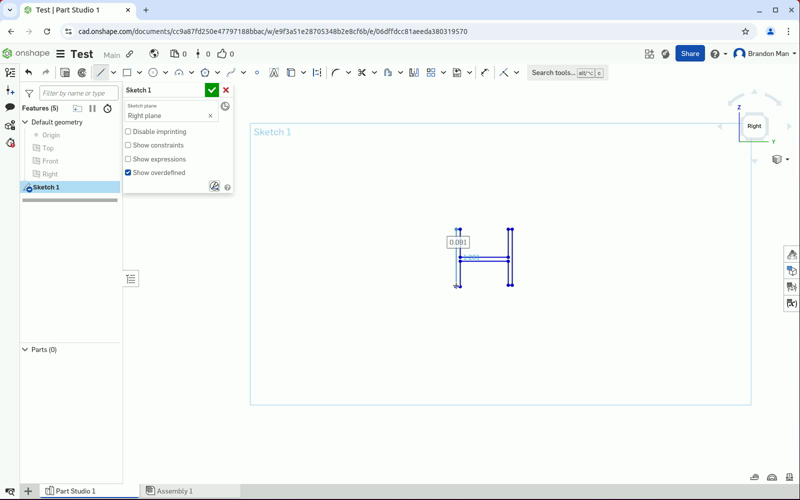
scroll(6)
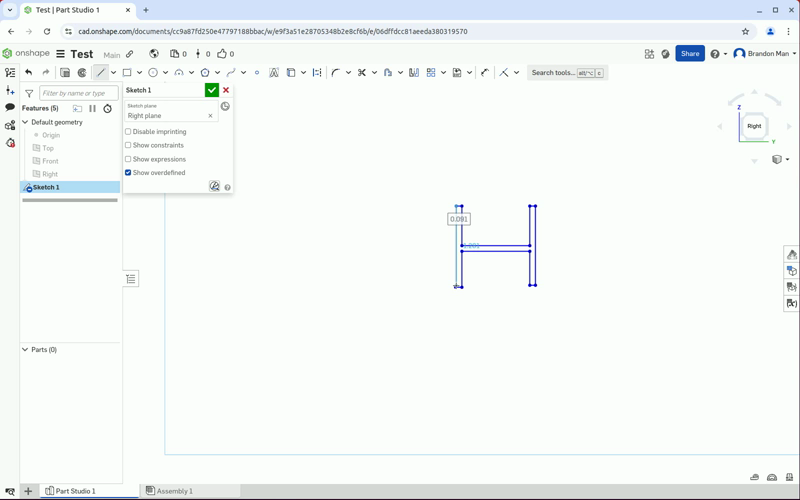
key_up(shift)
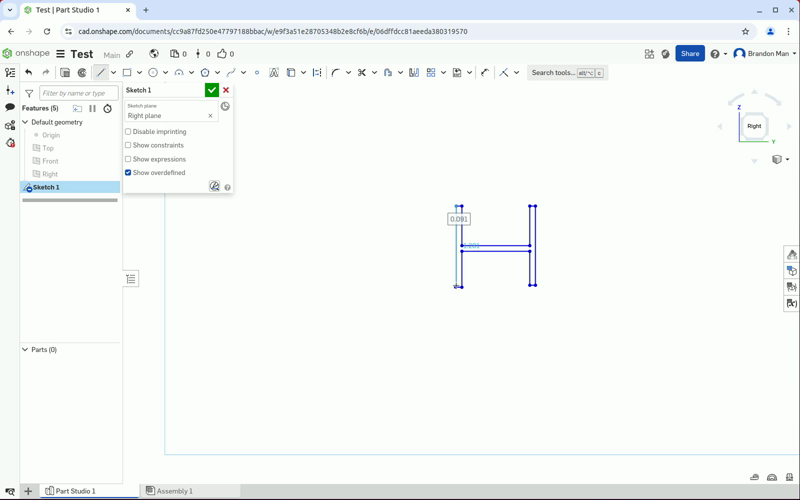
click(456, 285)
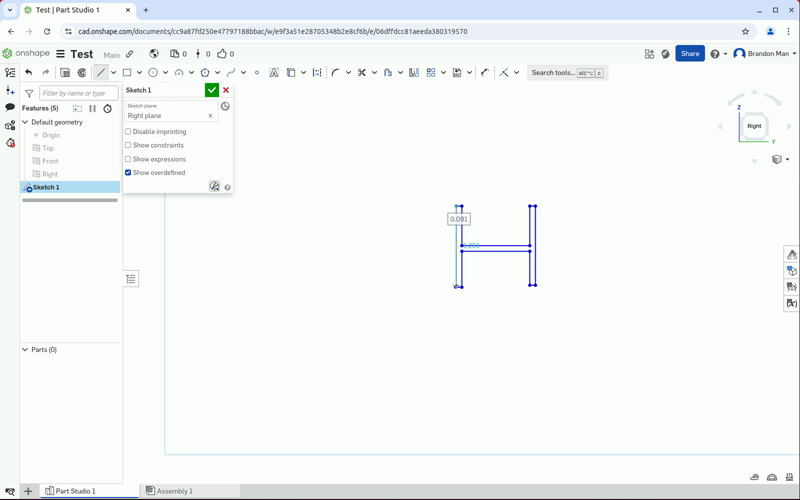
scroll(-6)
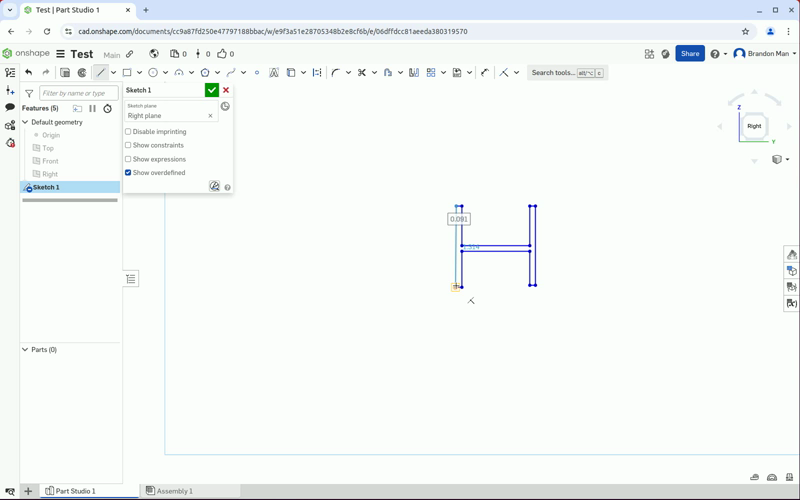
scroll(-6)
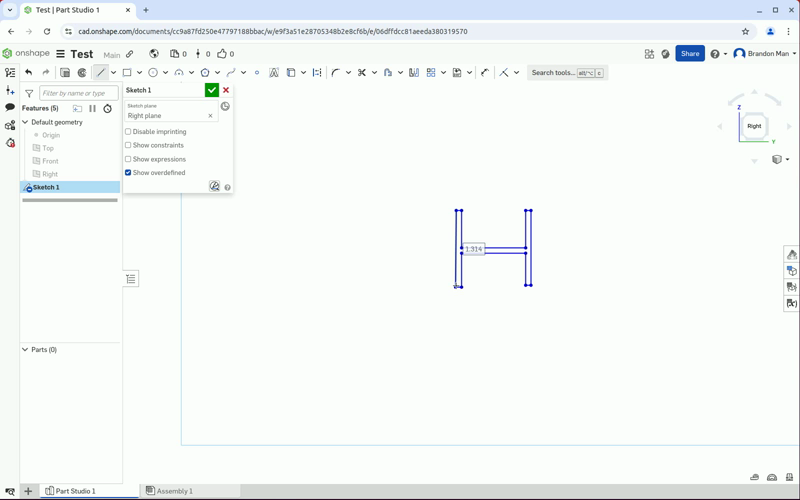
scroll(-6)
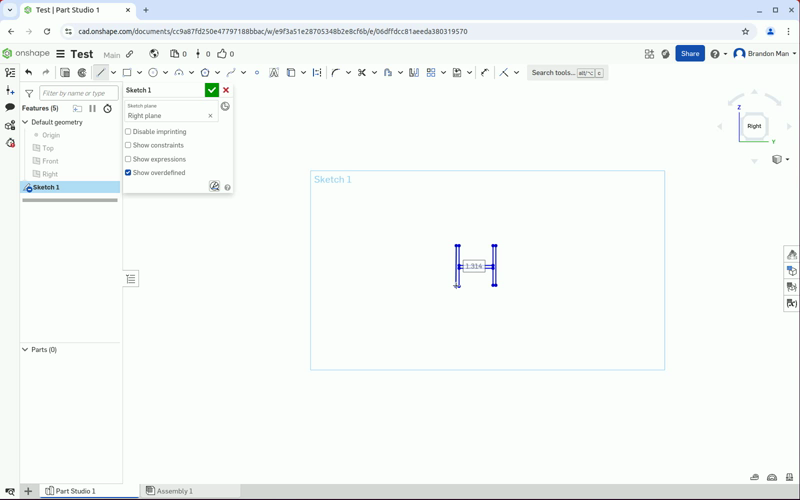
scroll(-6)
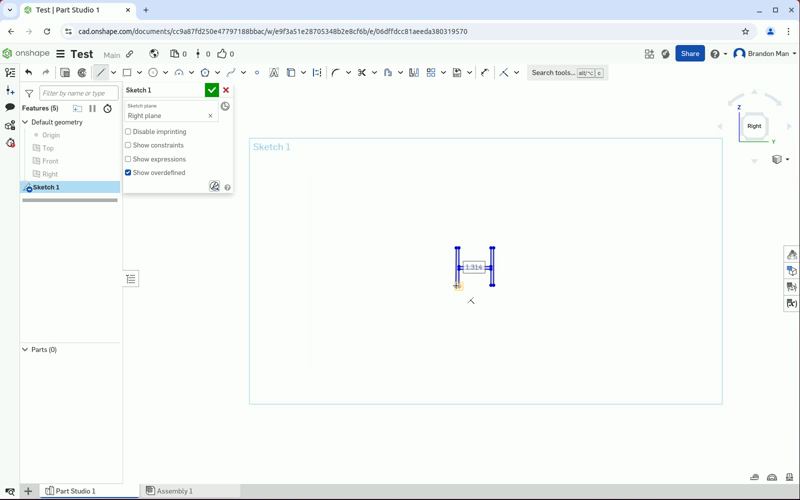
scroll(-6)
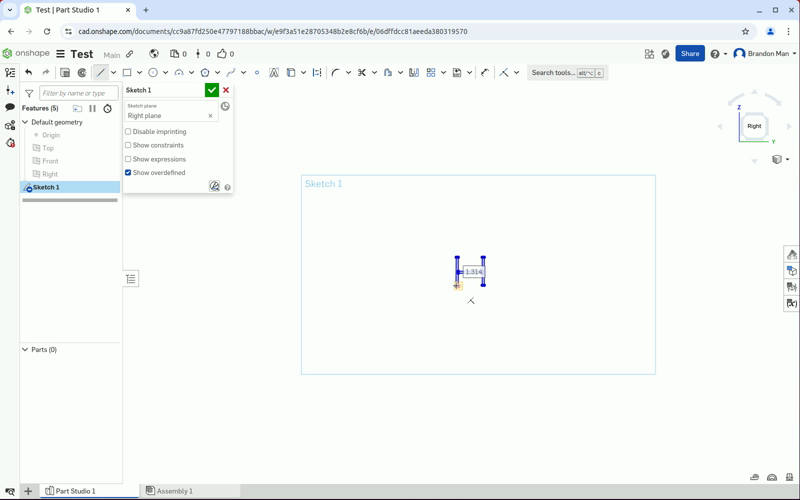
scroll(-6)
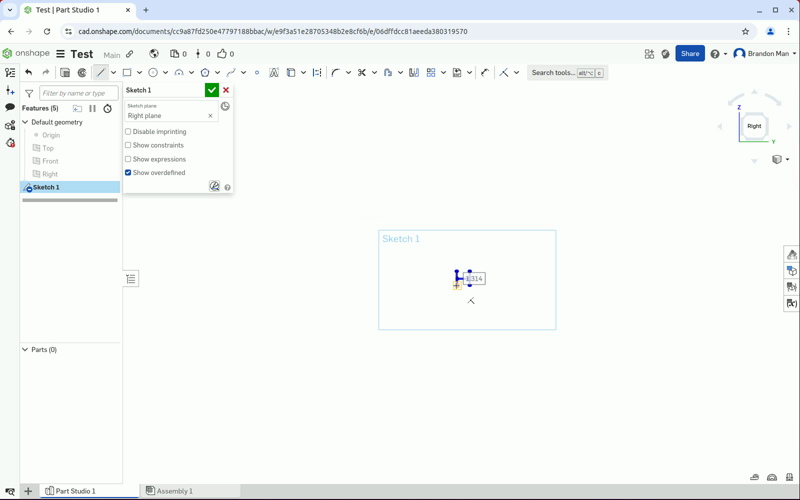
scroll(-6)
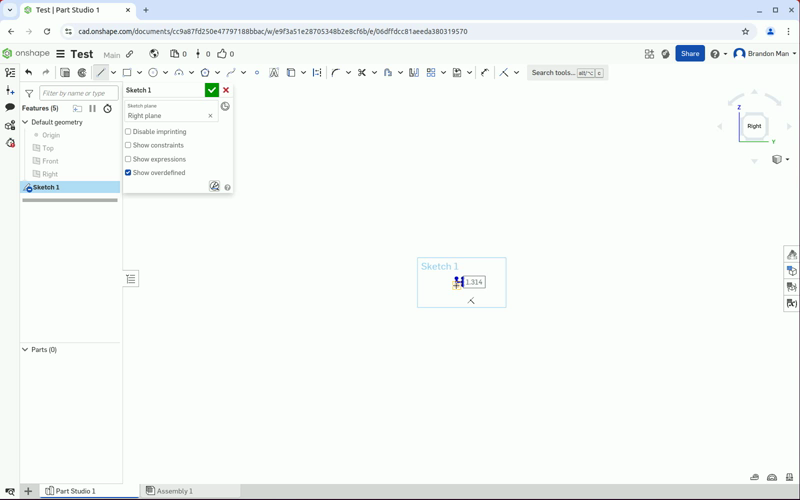
key(esc)
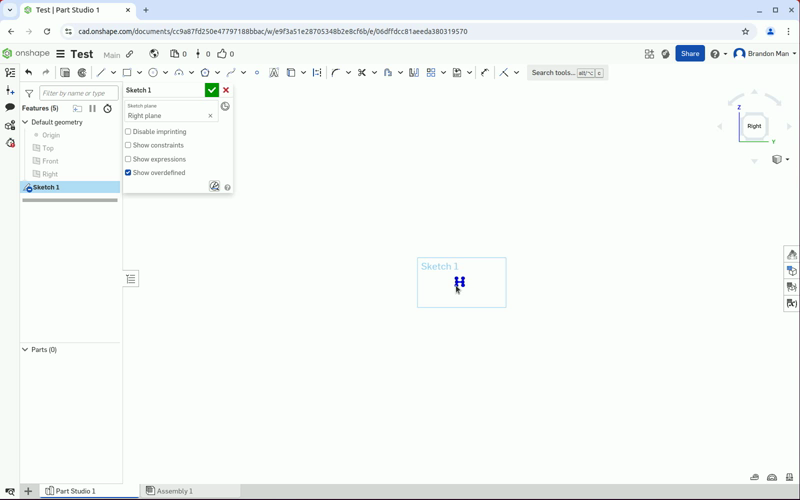
mouse_move(462, 278)
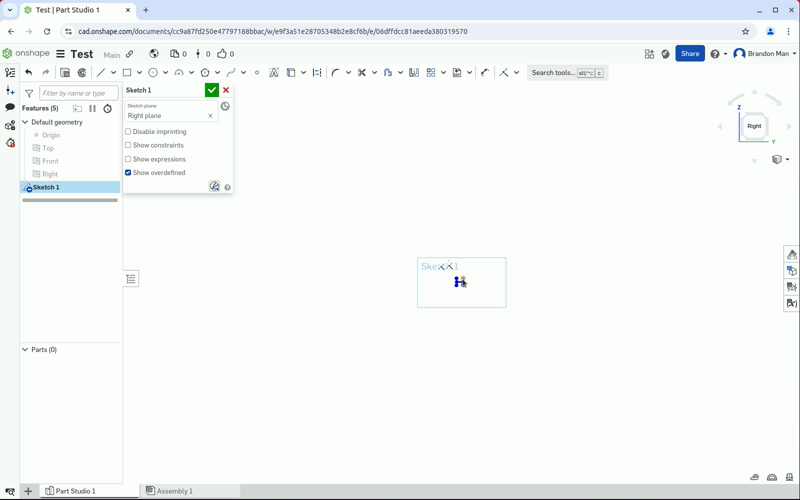
scroll(6)
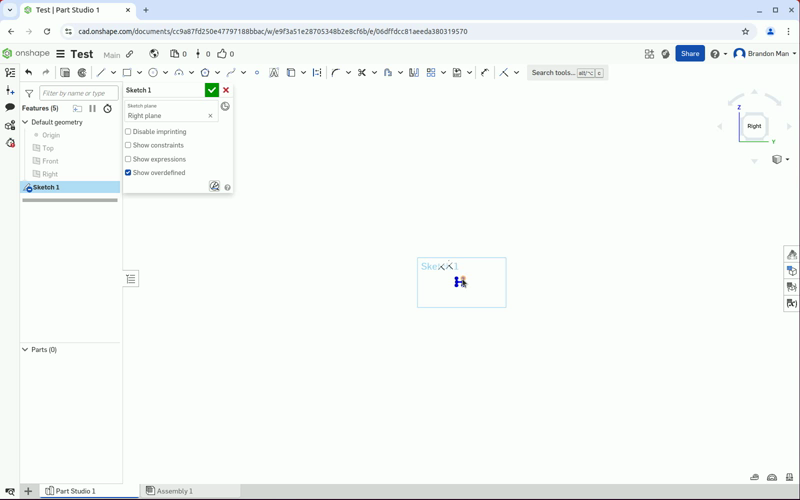
scroll(6)
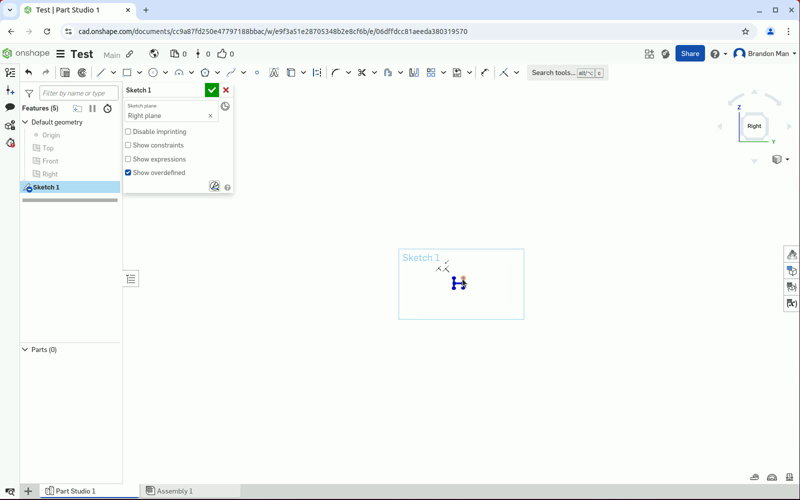
scroll(6)
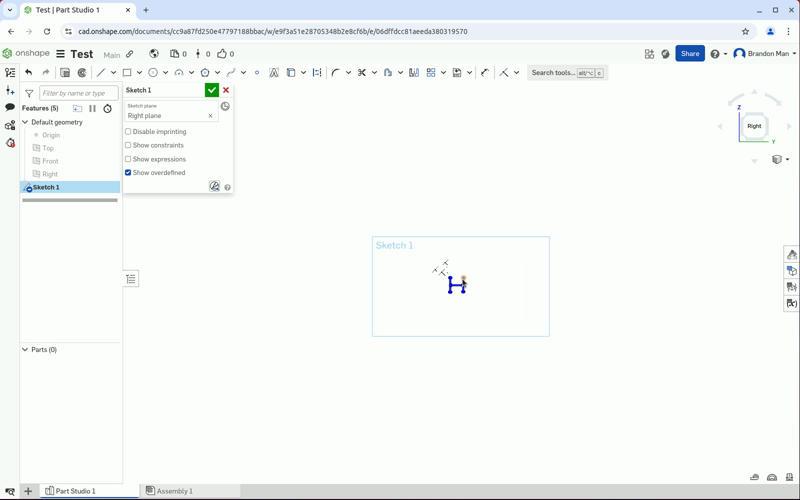
scroll(6)
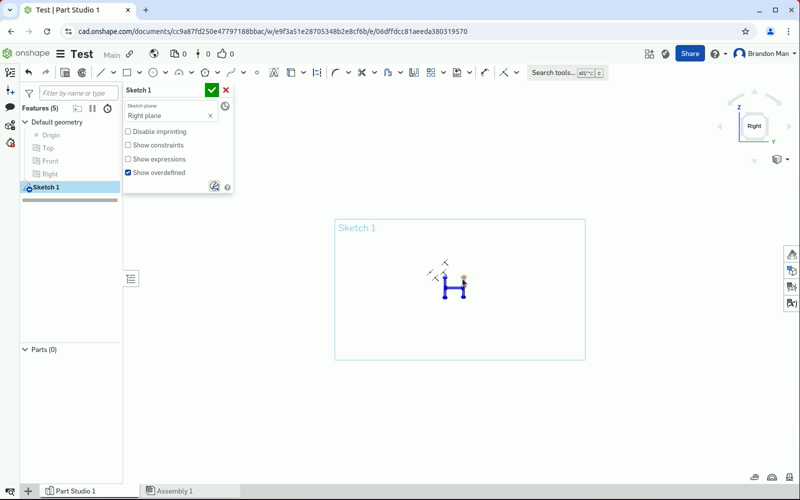
scroll(6)
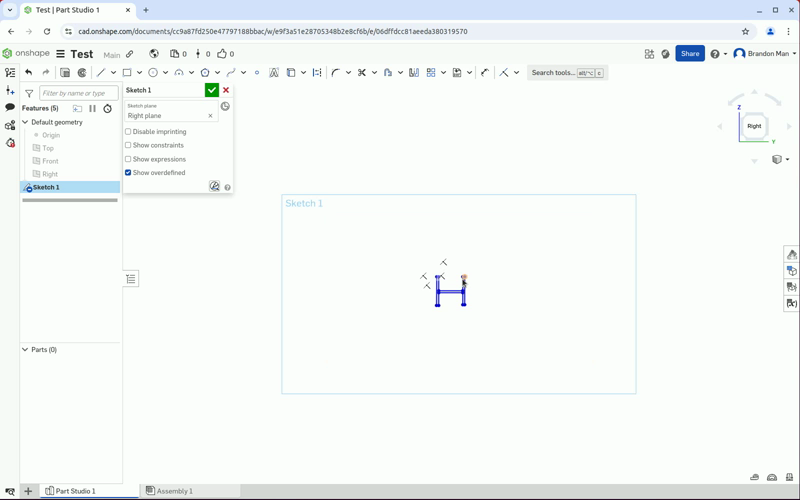
scroll(6)
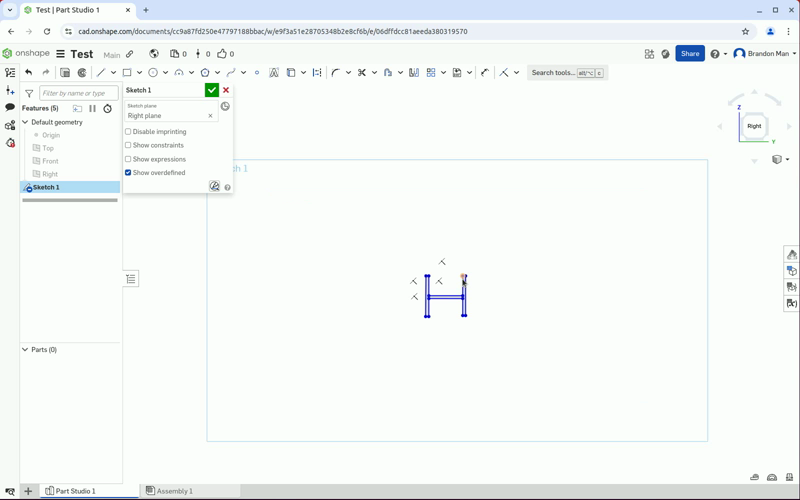
scroll(6)
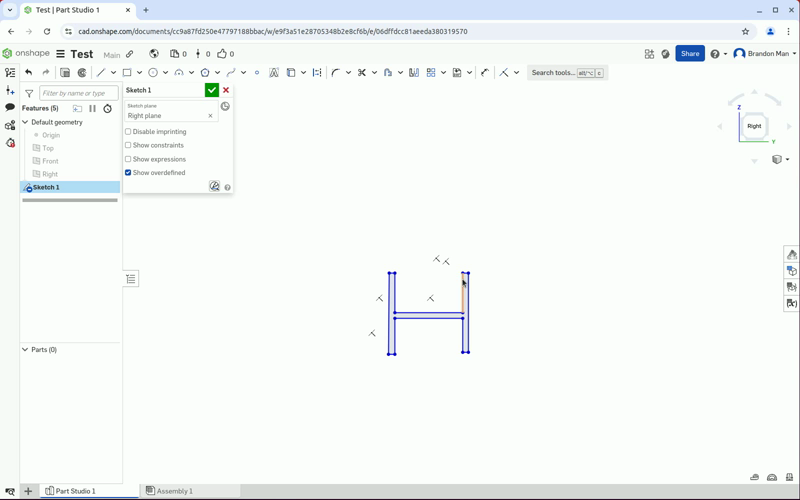
click(462, 278)
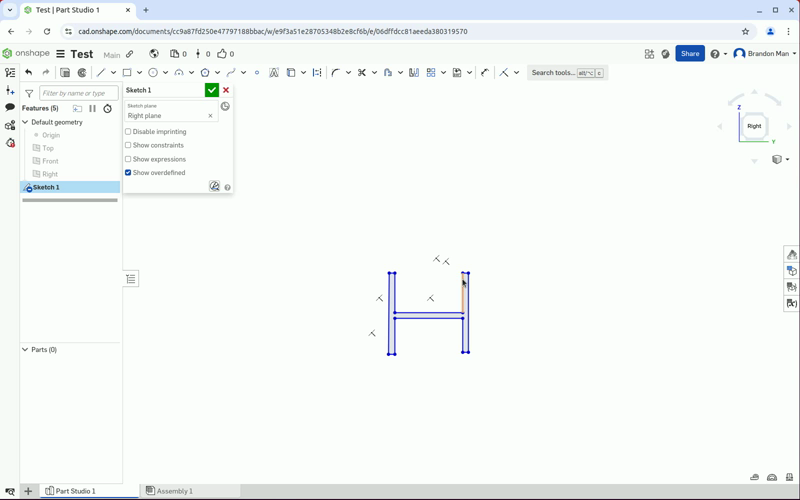
scroll(-6)
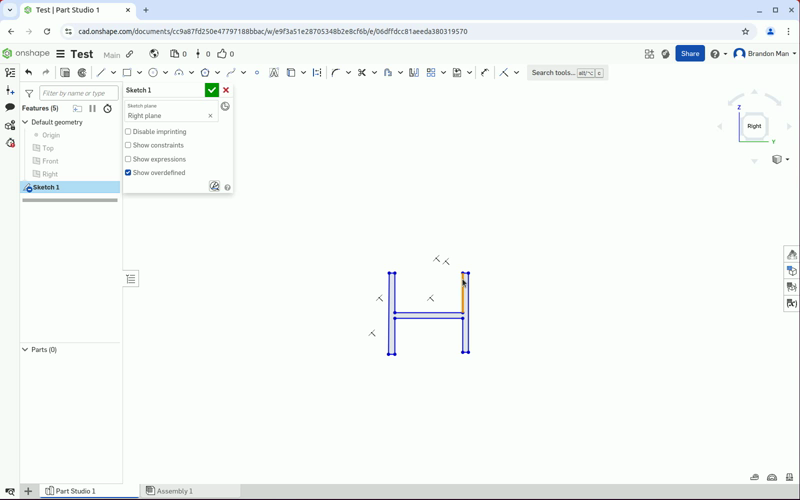
scroll(-6)
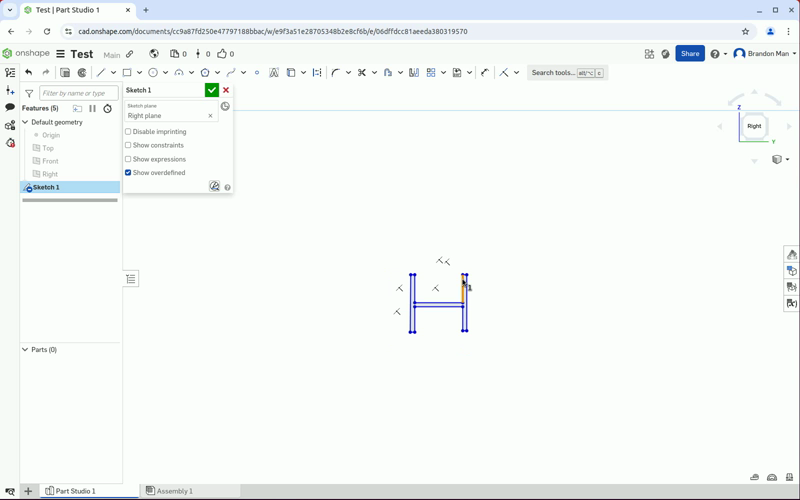
scroll(-6)
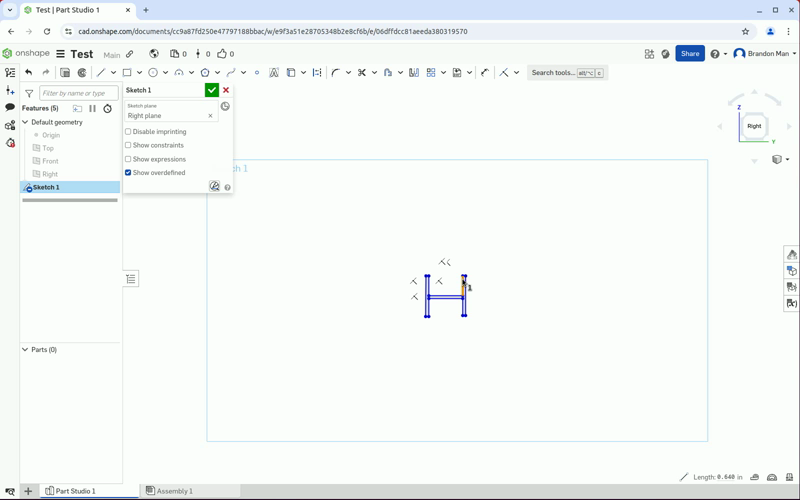
scroll(-6)
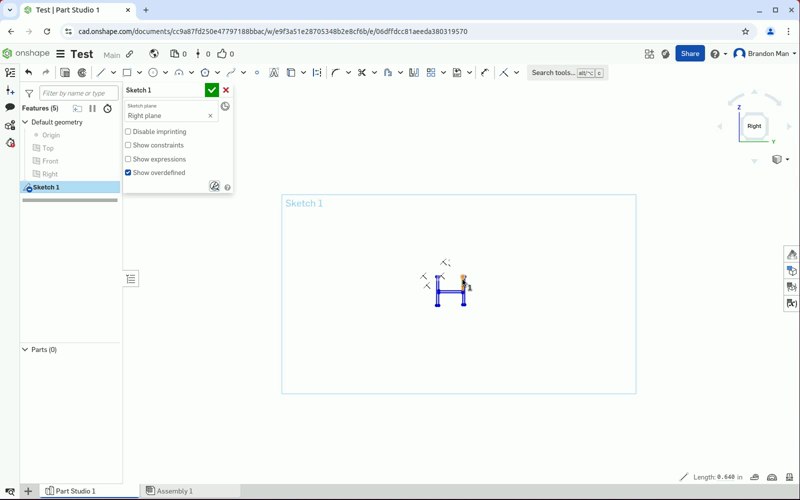
scroll(-6)
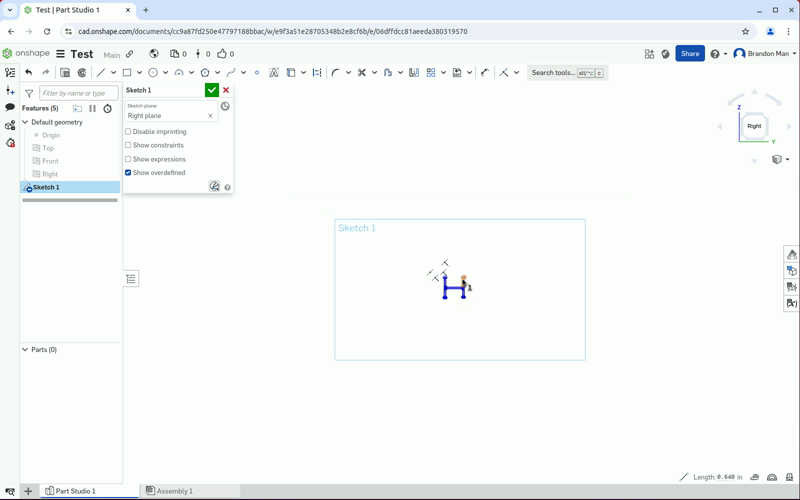
scroll(-6)
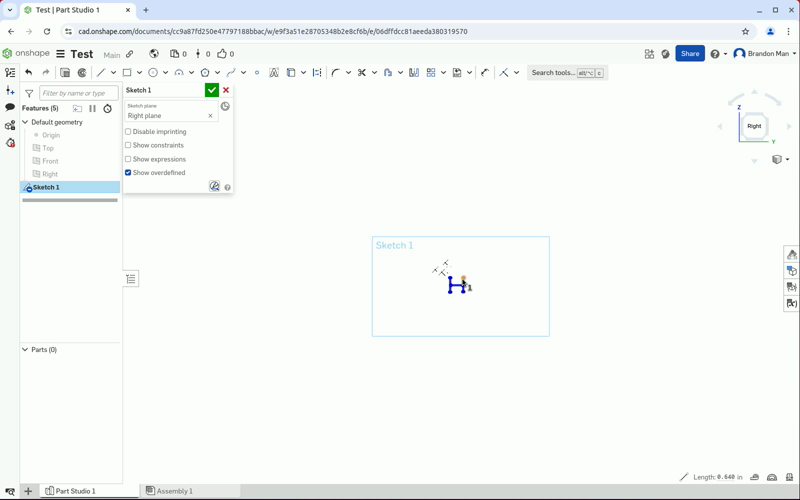
scroll(-6)
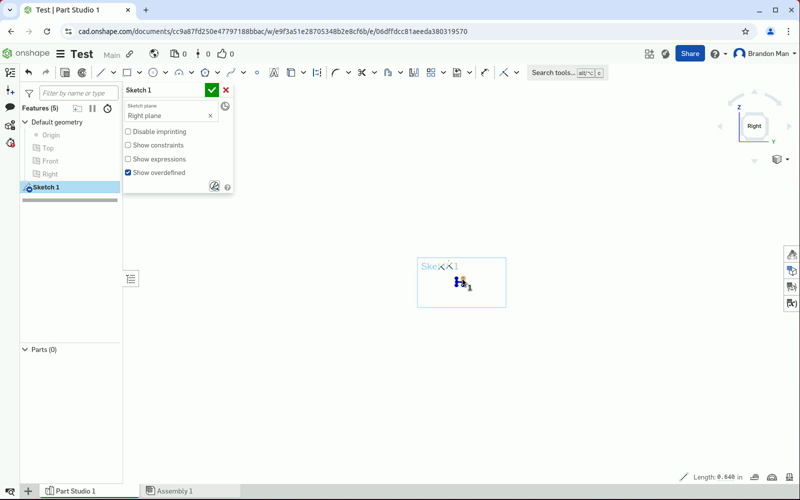
mouse_move(73, 352)
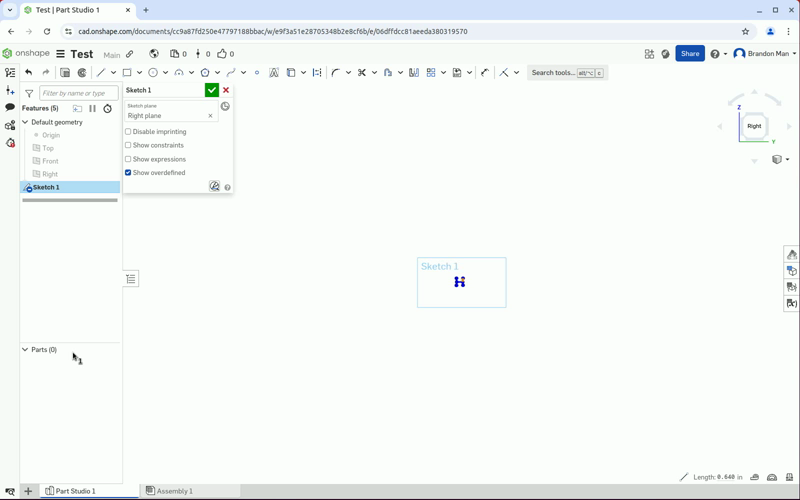
key(shift+y)
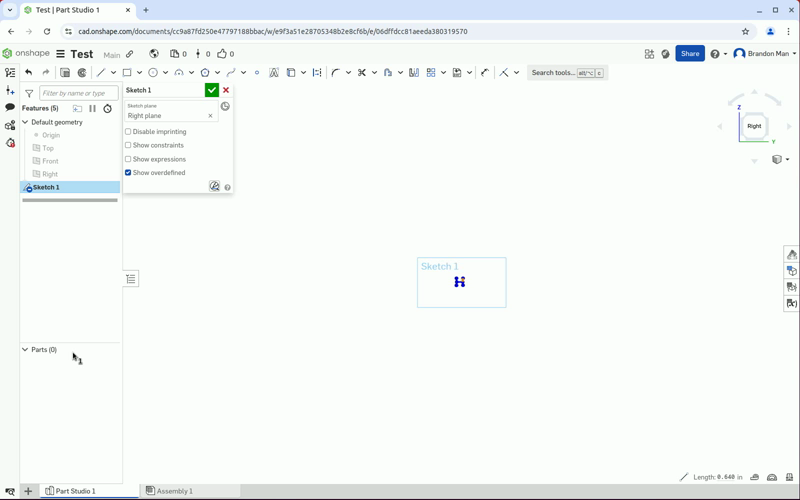
key(shift+e)
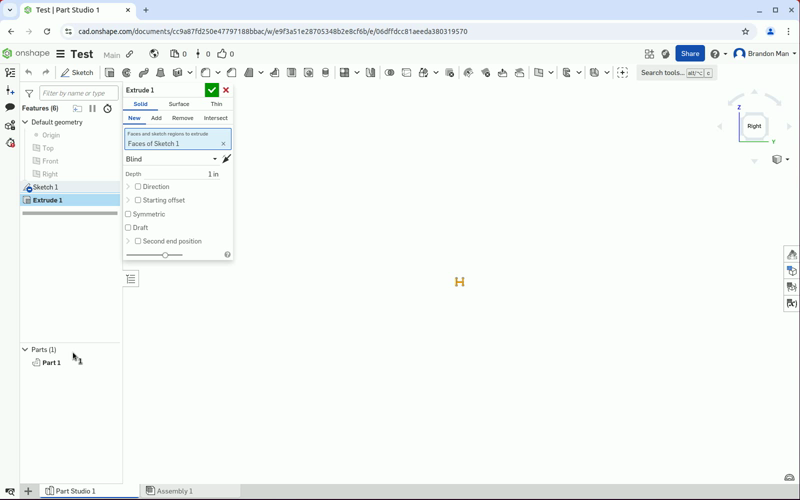
mouse_move(143, 106)
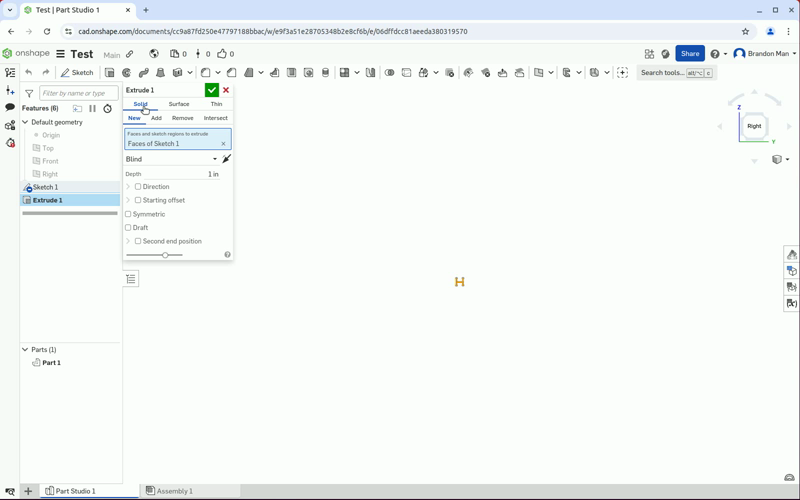
click(143, 106)
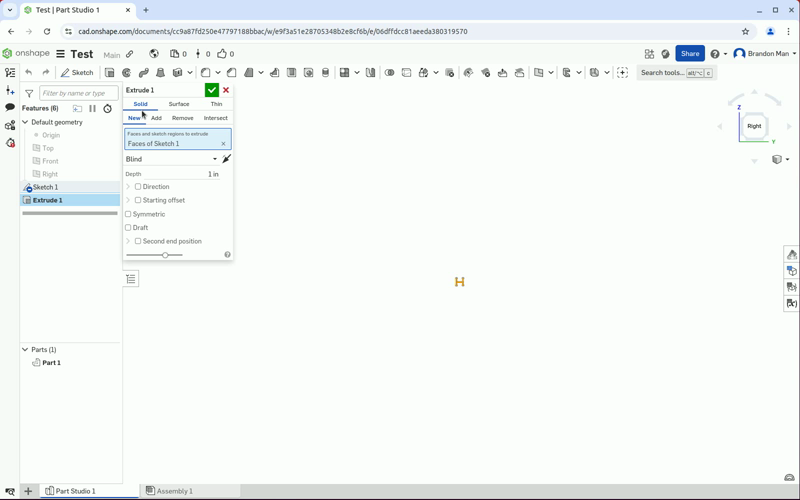
mouse_move(137, 120)
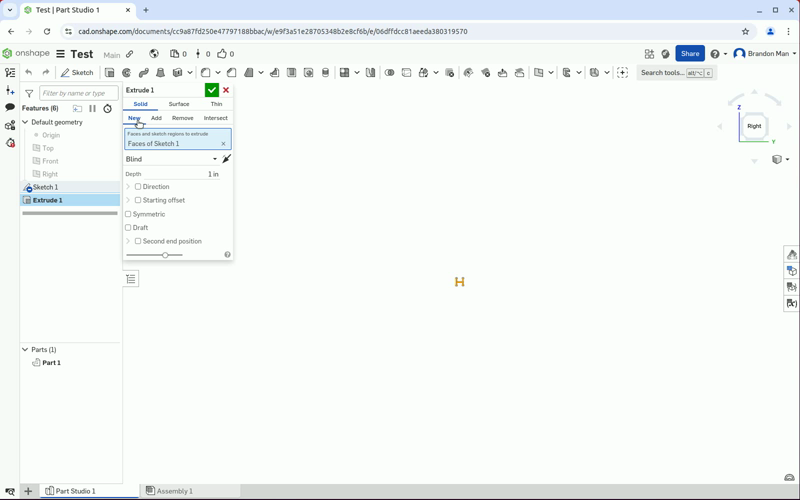
click(137, 120)
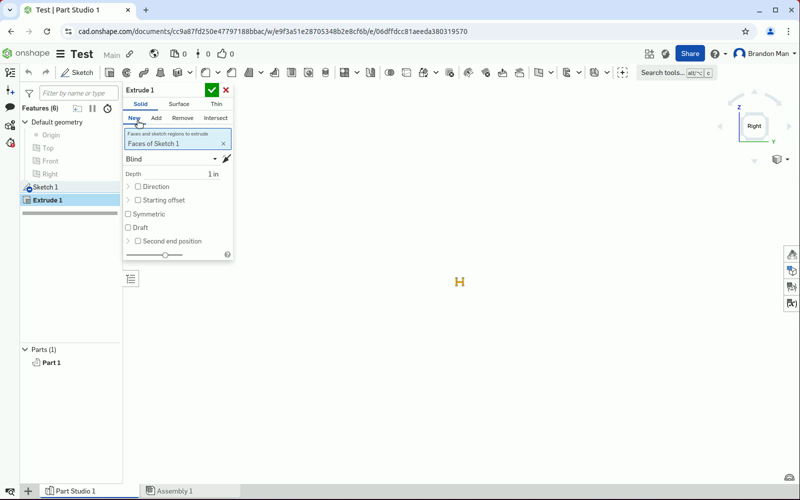
key(tab, 4)
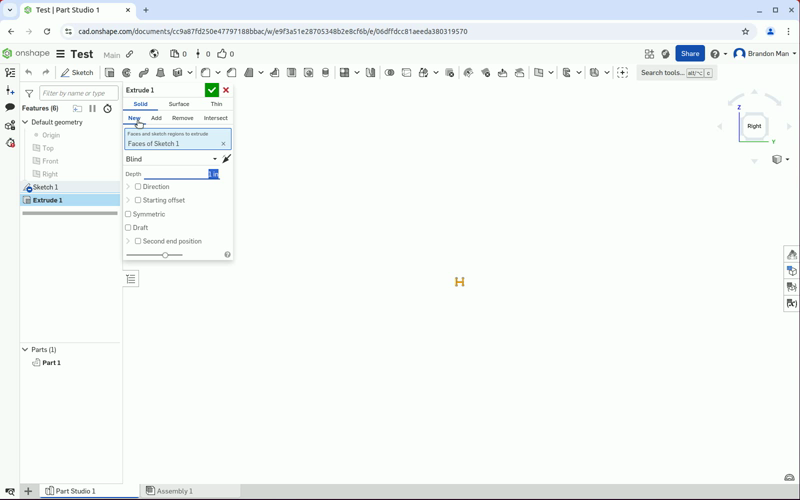
text(46.216)
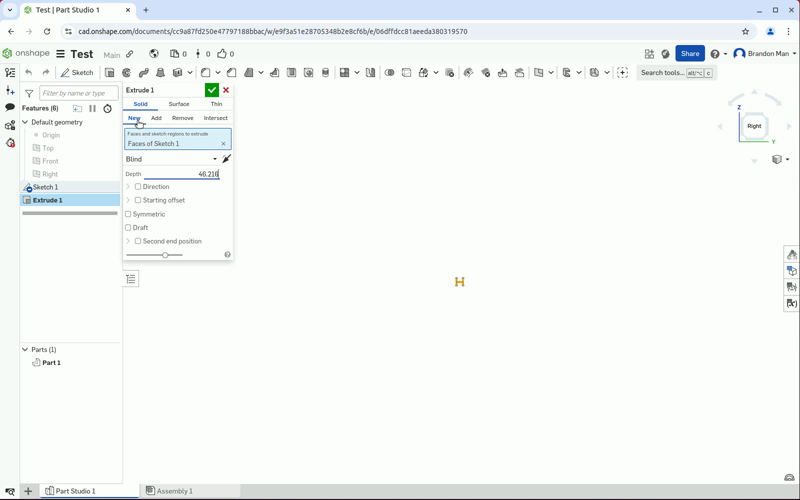
key(tab, 3)
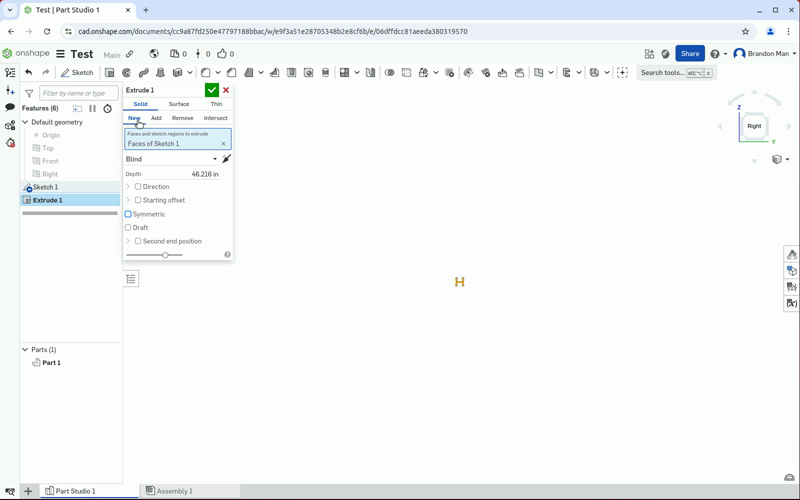
key(space)
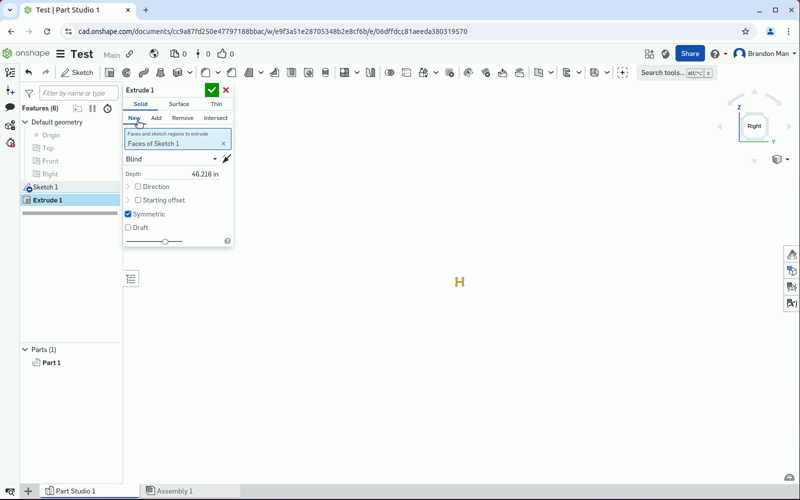
key(enter)
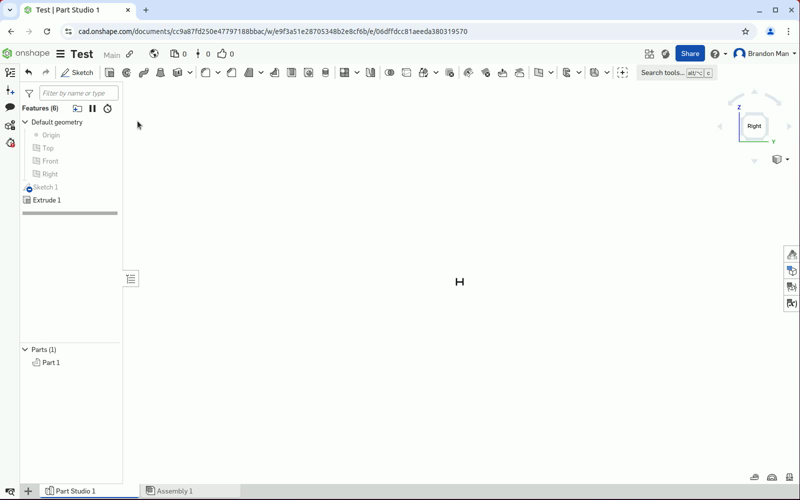
key(shift+h)
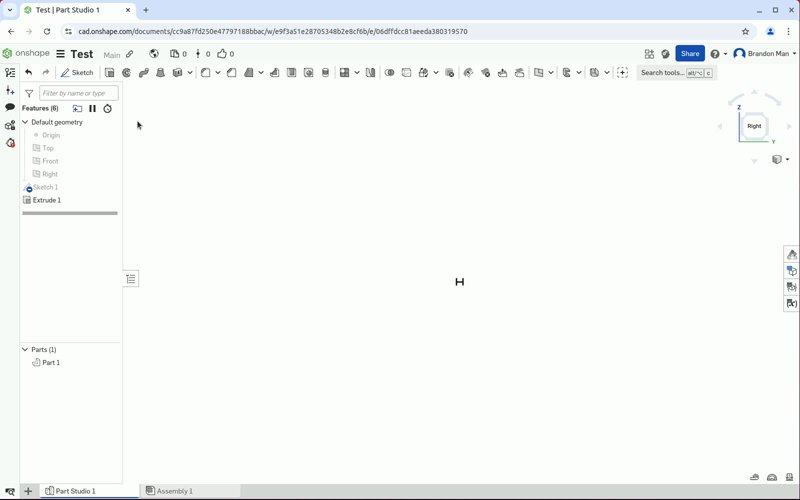
key(shift+h)
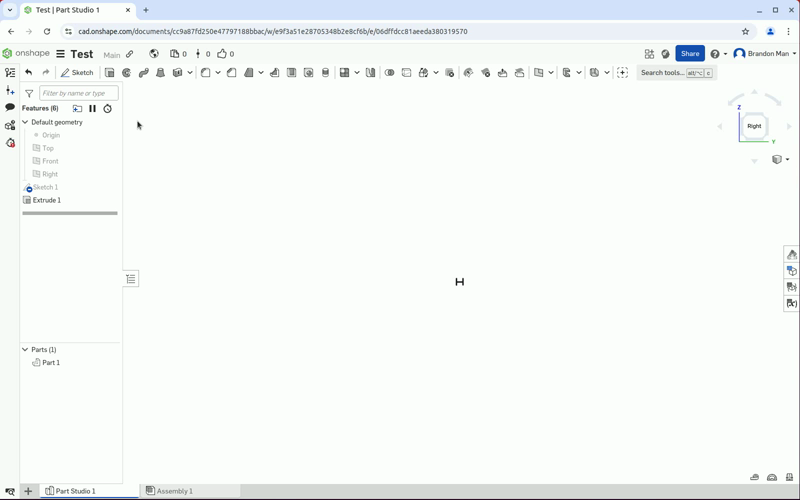
mouse_move(73, 189)
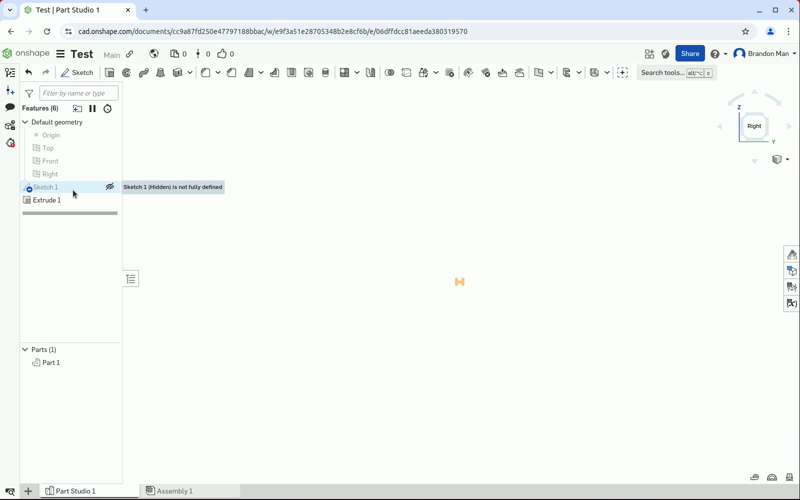
click(73, 189)
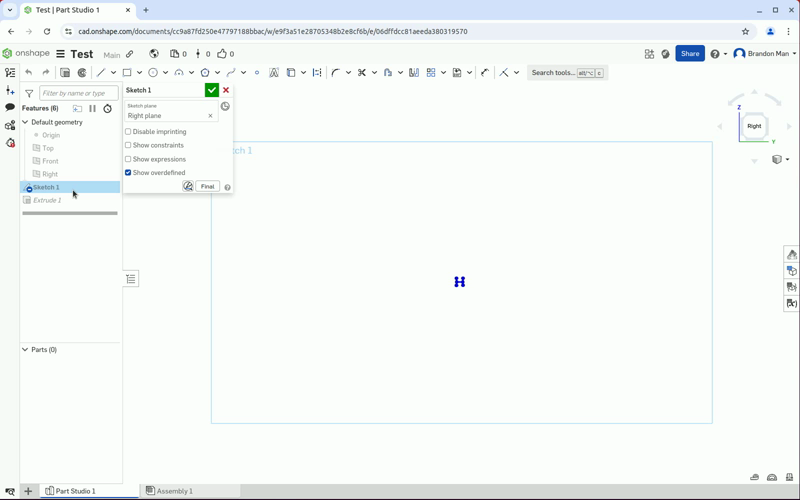
mouse_move(229, 92)
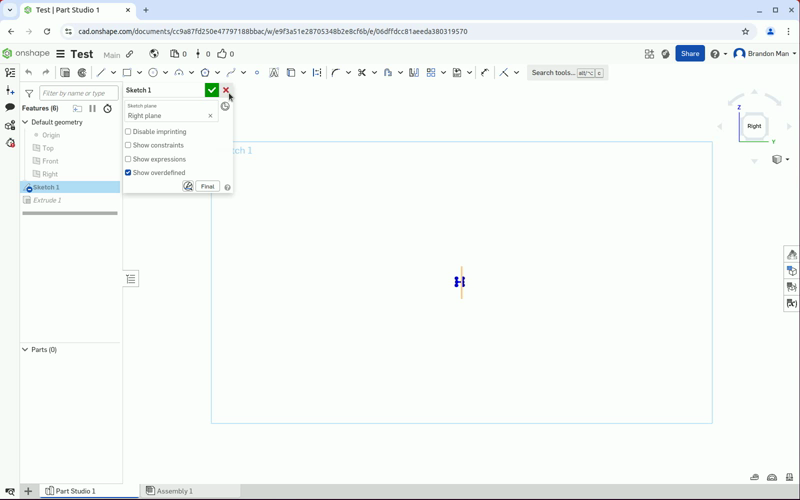
click(229, 92)
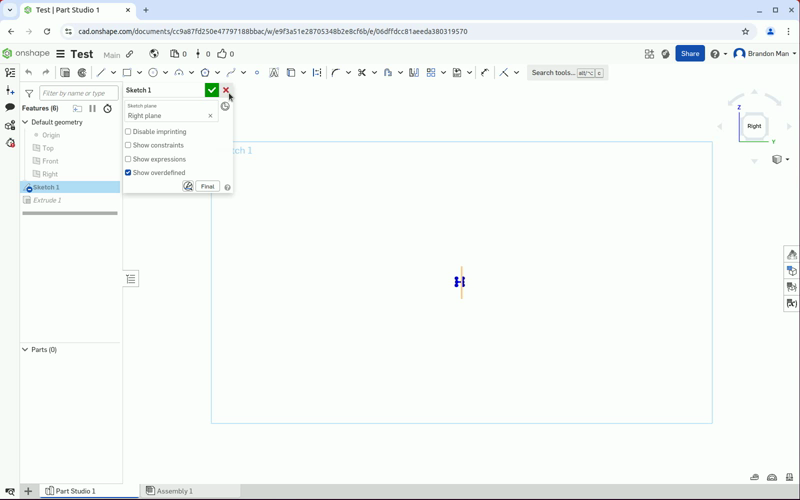
key(shift+s)
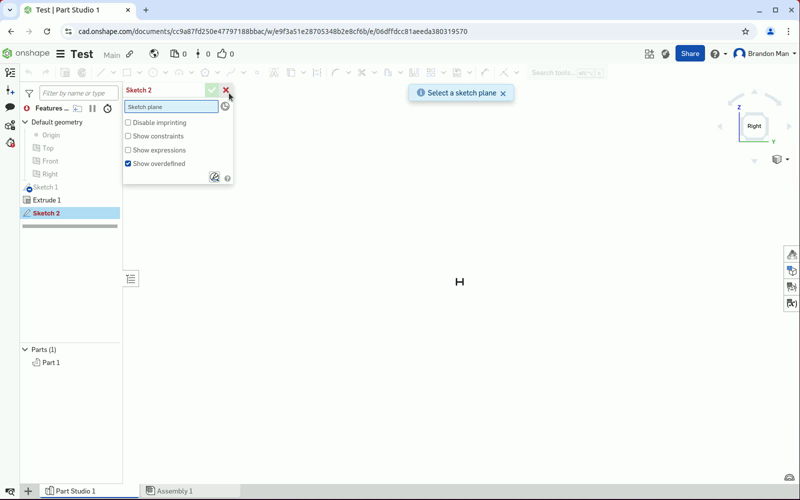
mouse_move(73, 176)
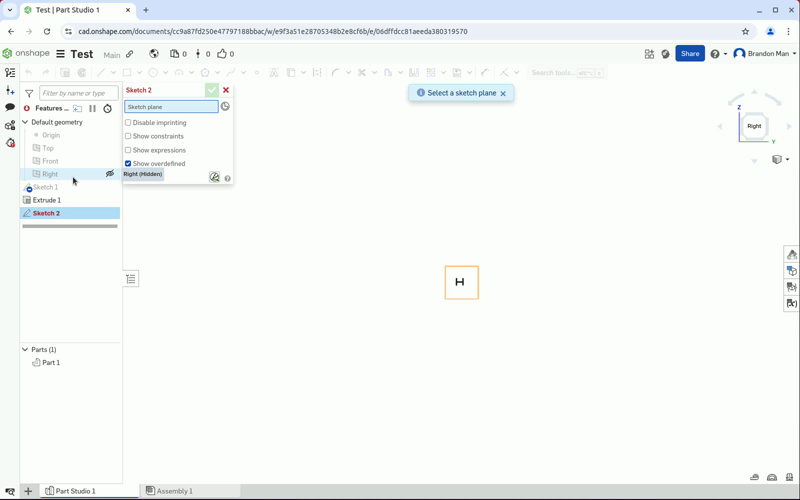
click(73, 176)
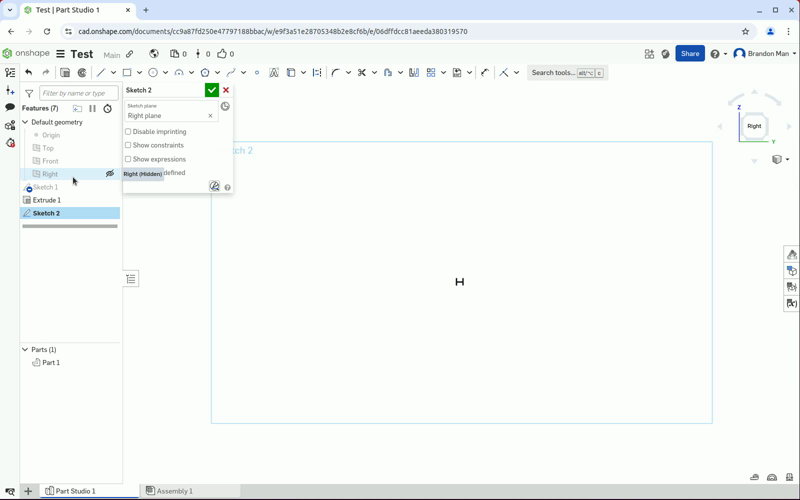
mouse_move(73, 352)
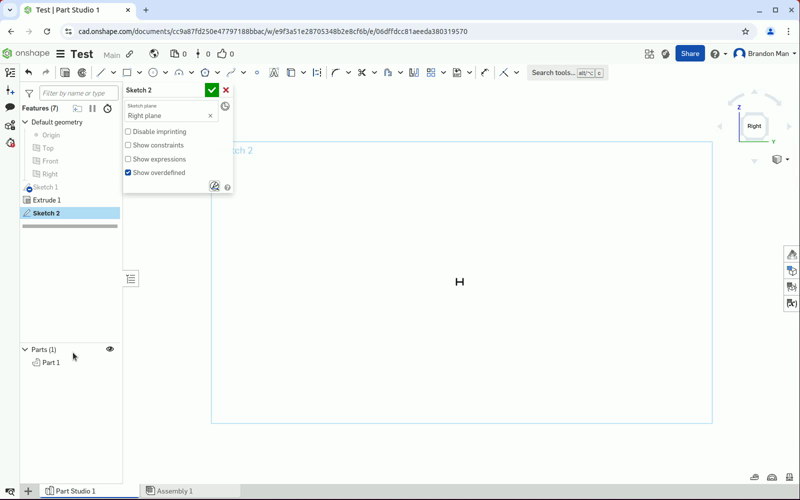
key(y)
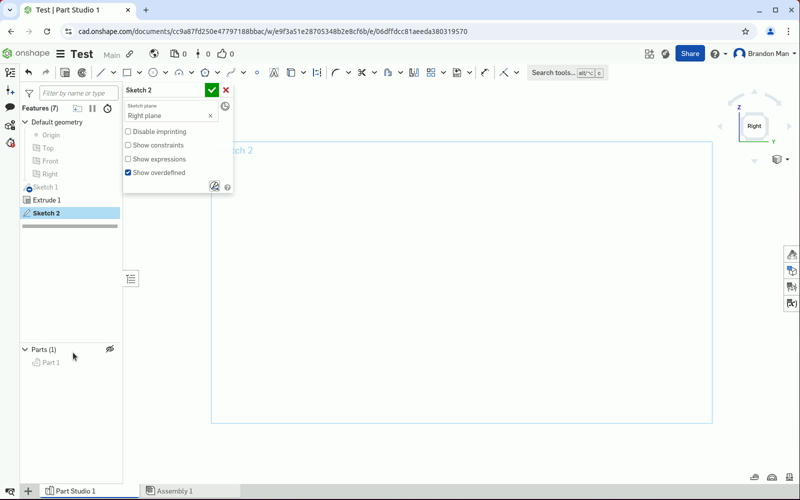
key(l)
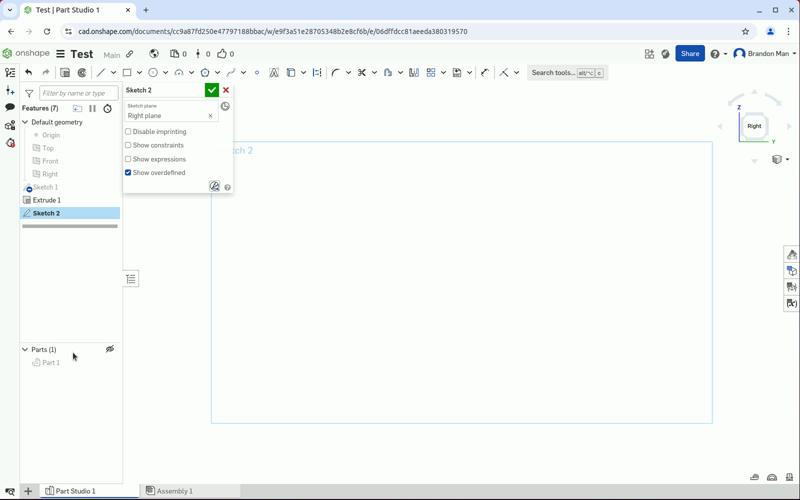
key_down(shift)
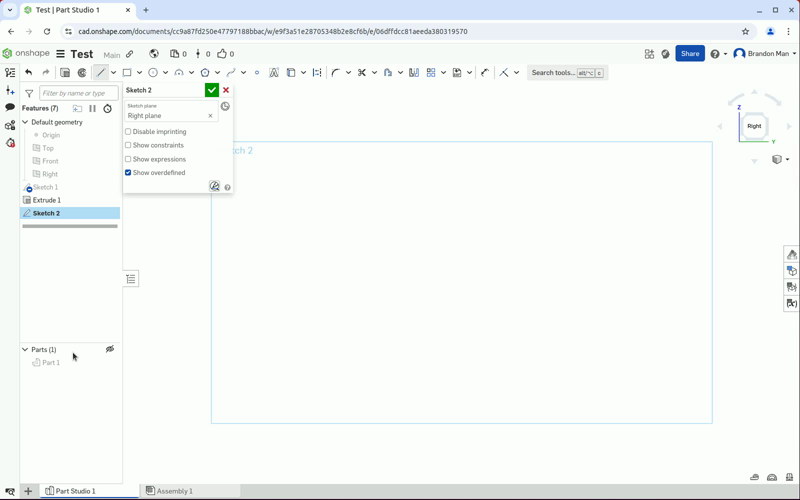
mouse_move(456, 282)
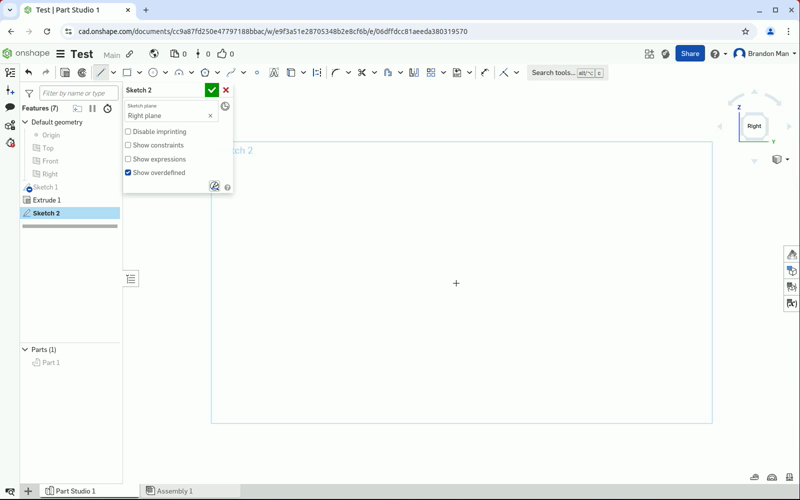
click(456, 282)
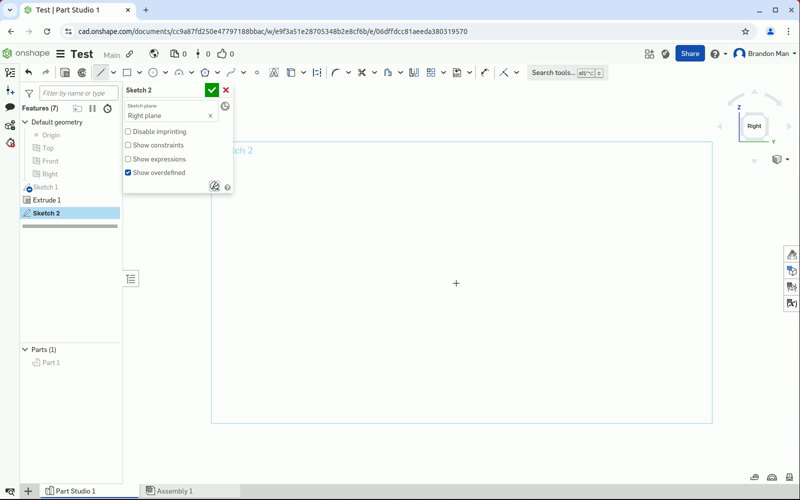
key_up(shift)
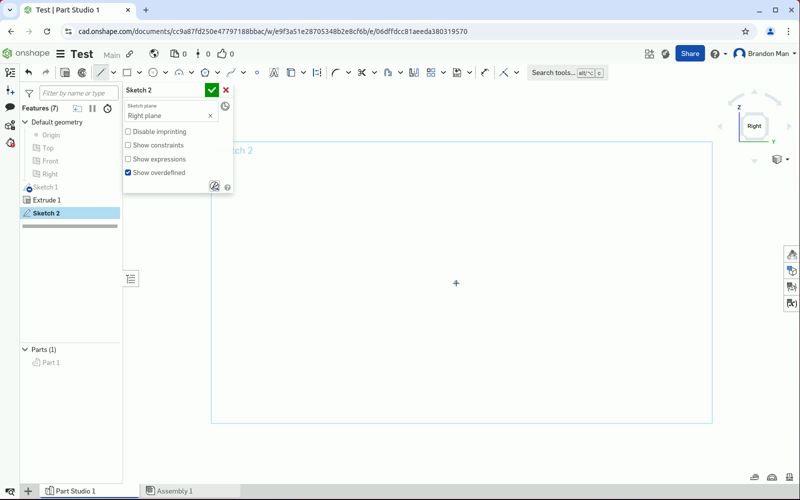
key_down(shift)
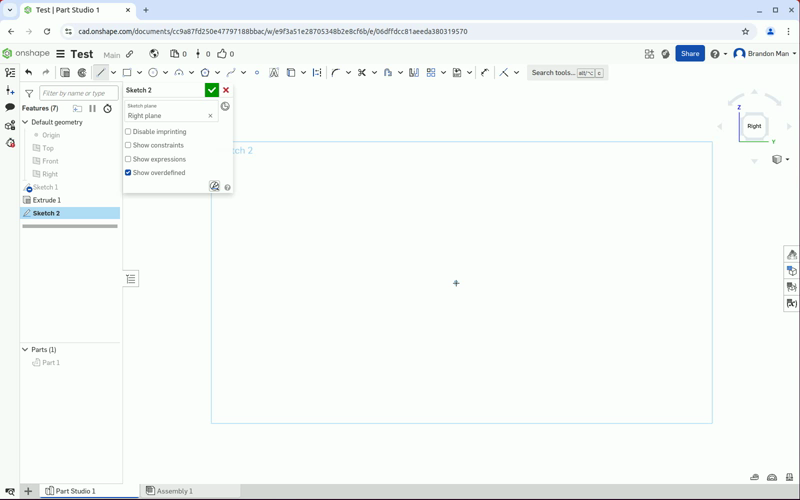
mouse_move(486, 282)
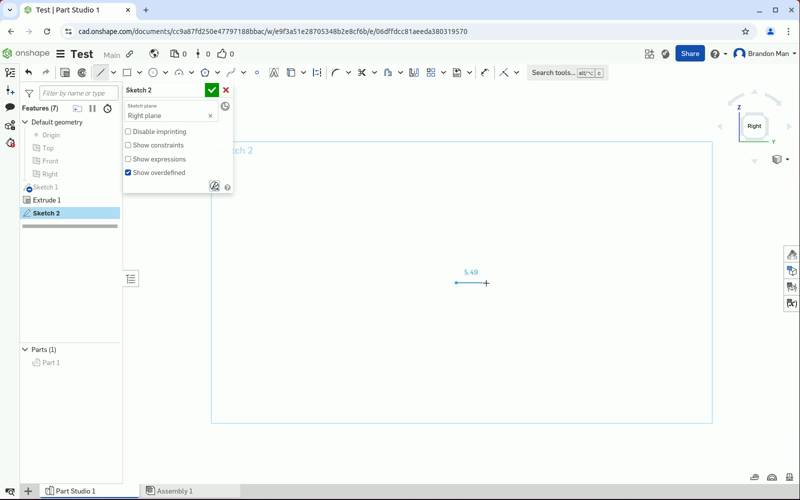
mouse_move(461, 282)
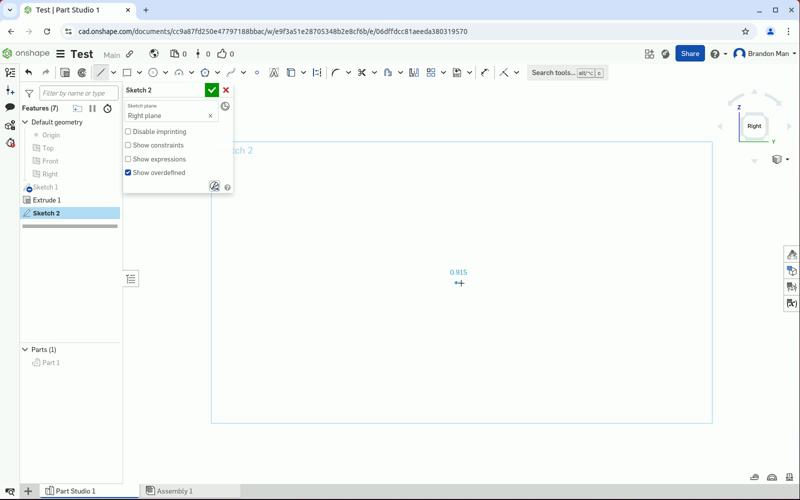
scroll(6)
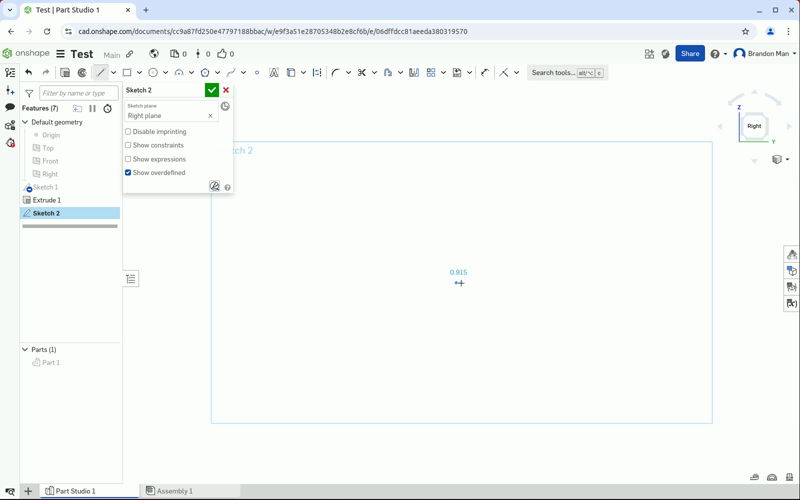
scroll(6)
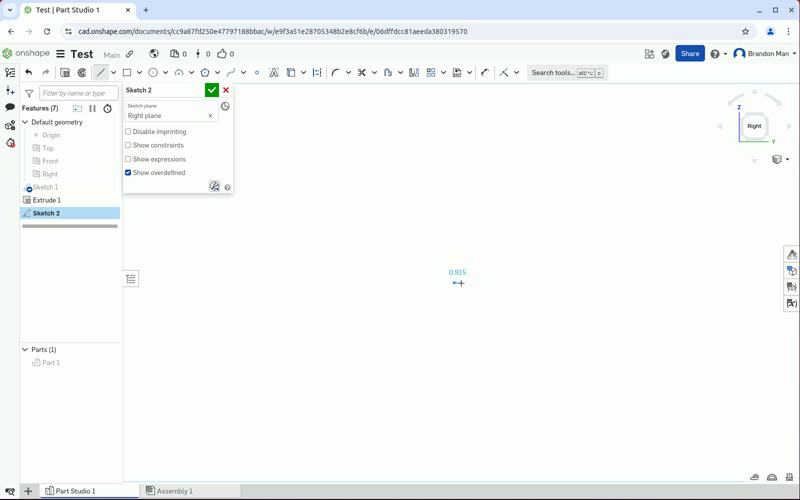
scroll(6)
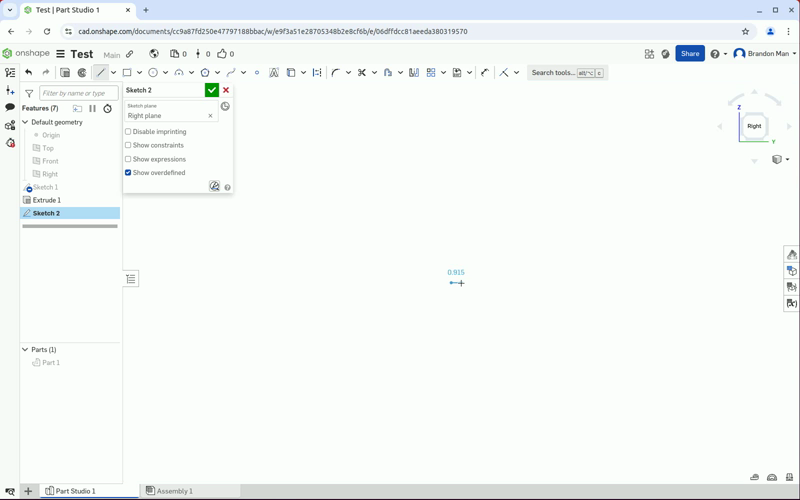
scroll(6)
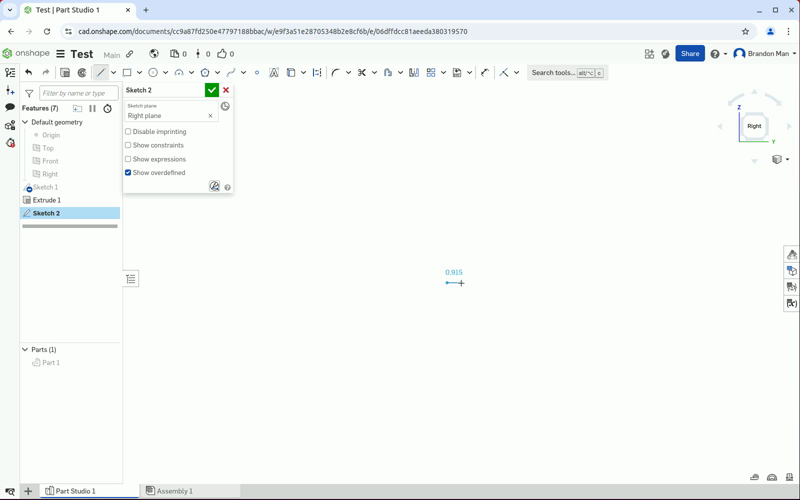
scroll(6)
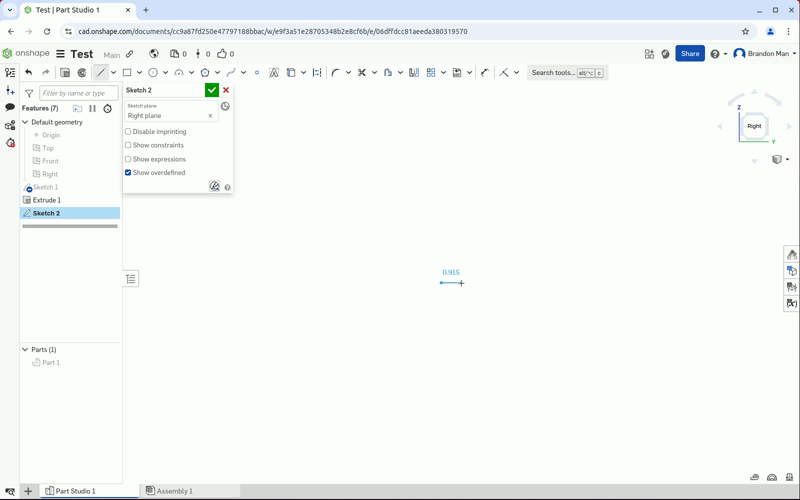
scroll(6)
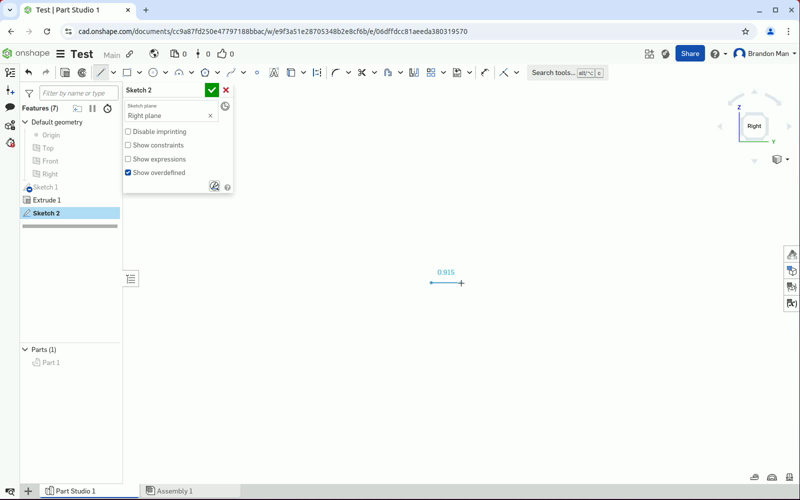
scroll(6)
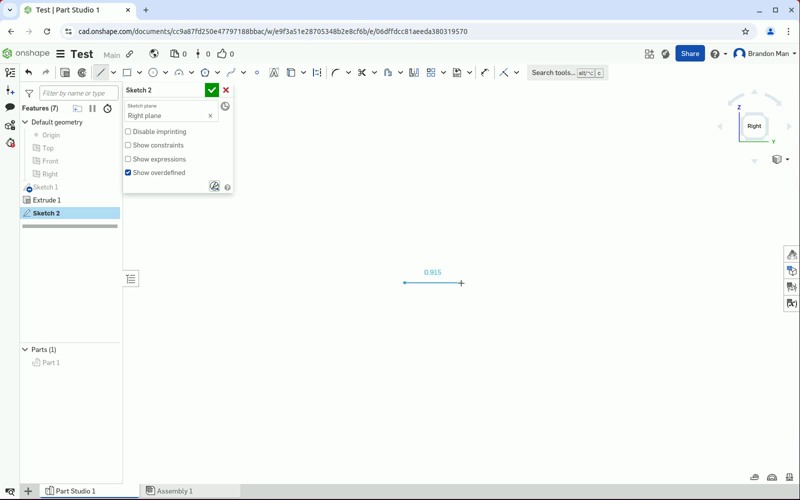
click(461, 282)
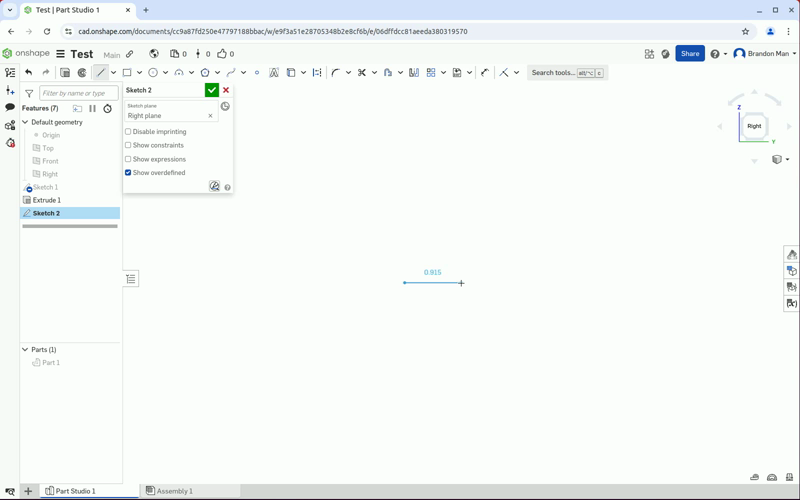
scroll(-6)
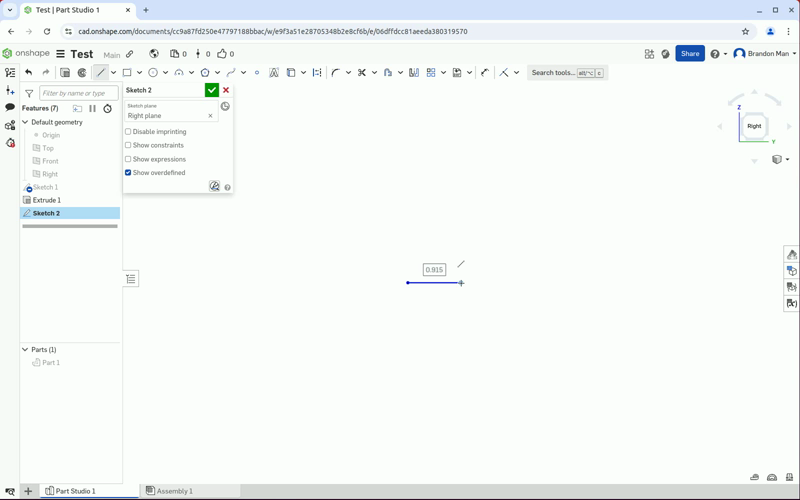
scroll(-6)
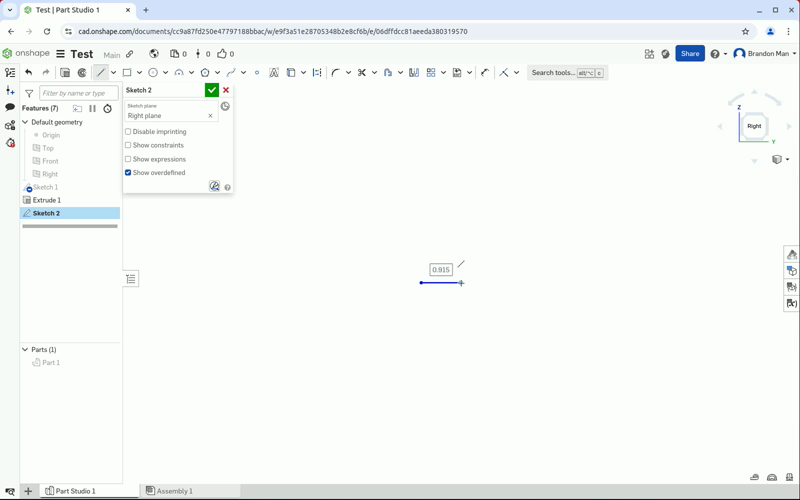
scroll(-6)
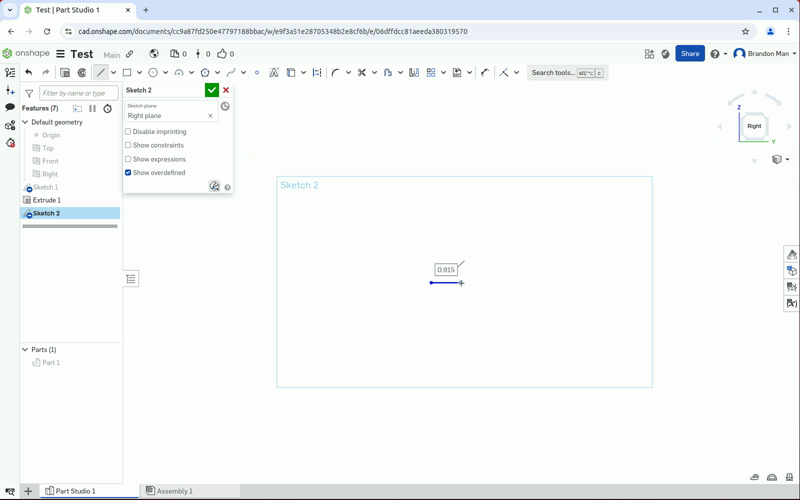
scroll(-6)
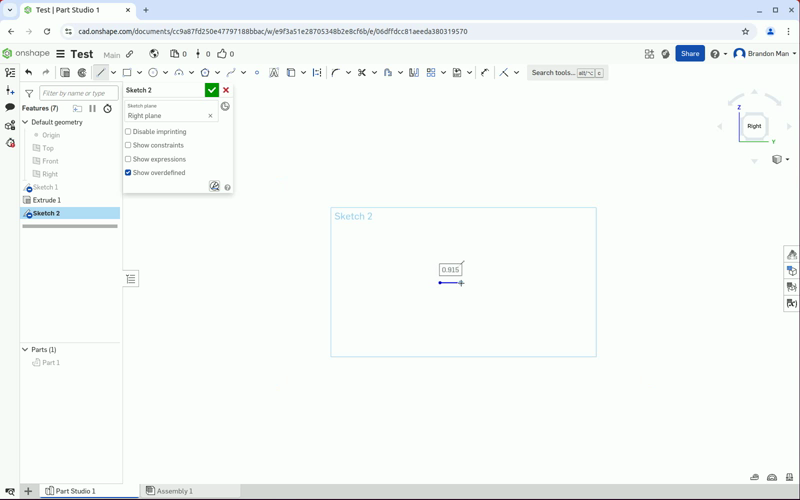
scroll(-6)
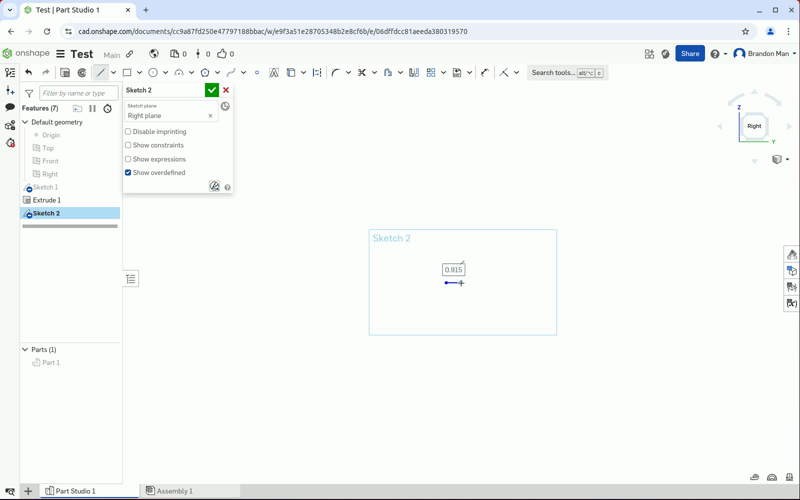
scroll(-6)
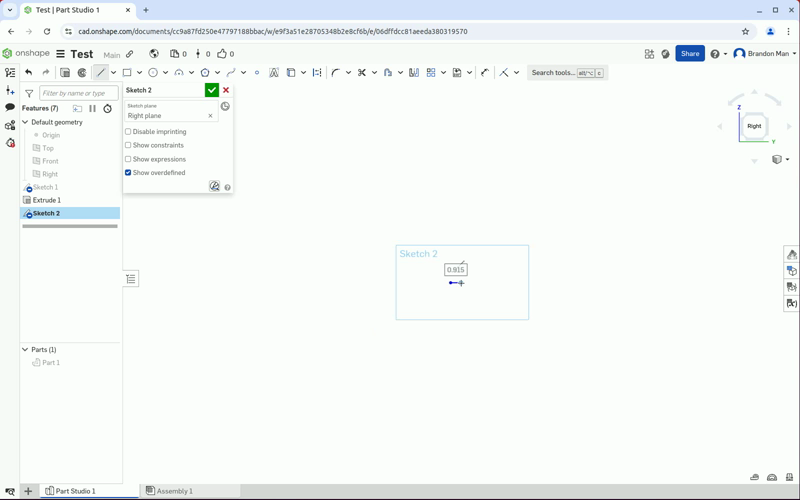
scroll(-6)
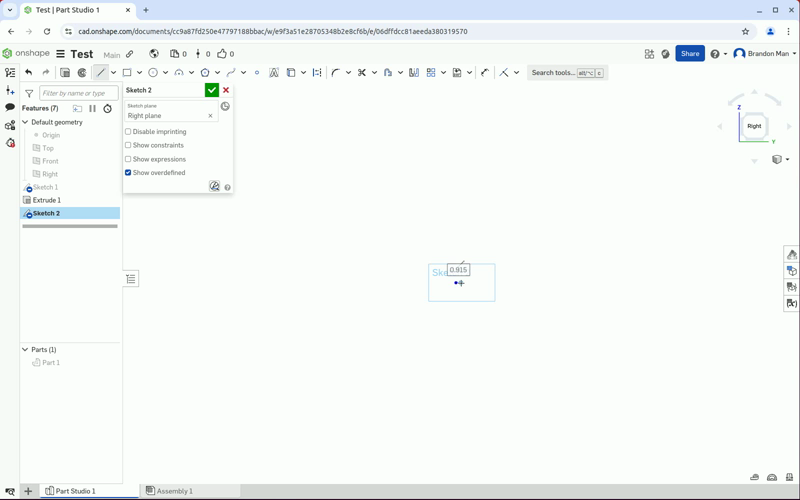
key_up(shift)
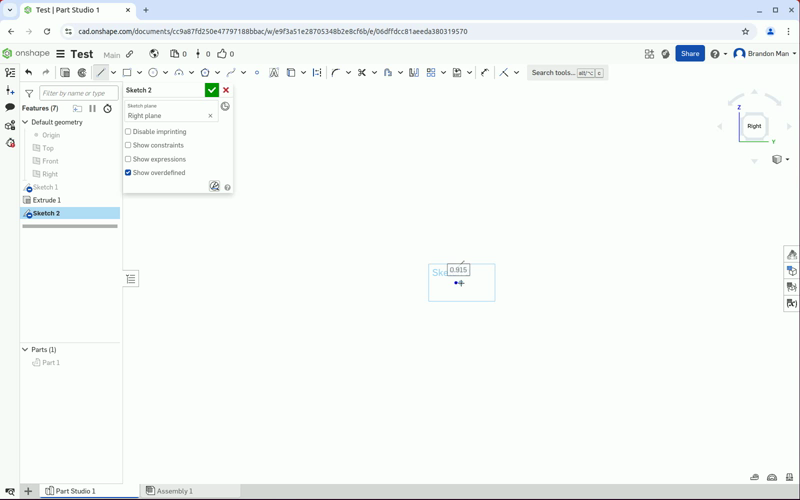
key_down(shift)
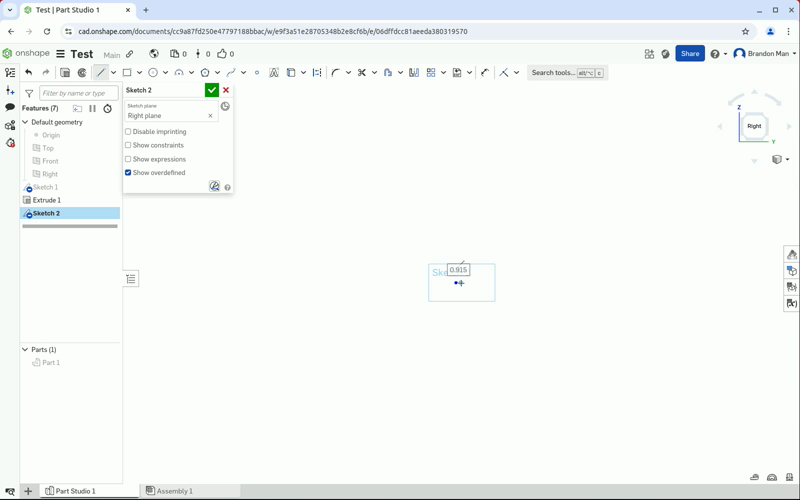
mouse_move(491, 282)
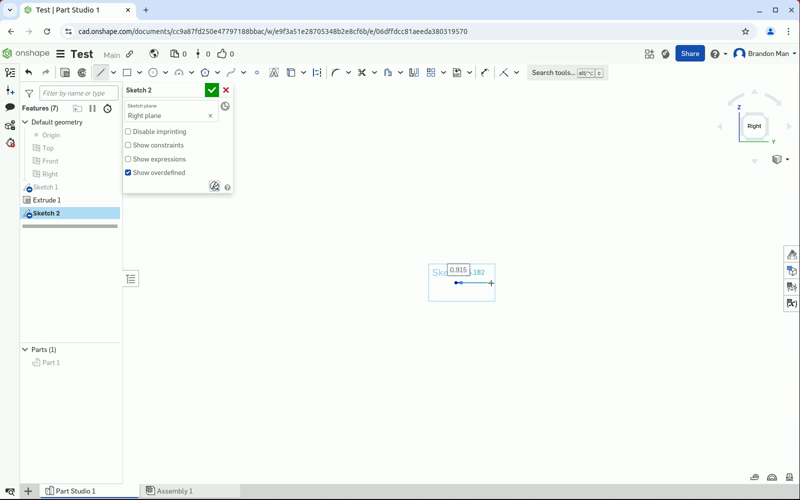
mouse_move(461, 273)
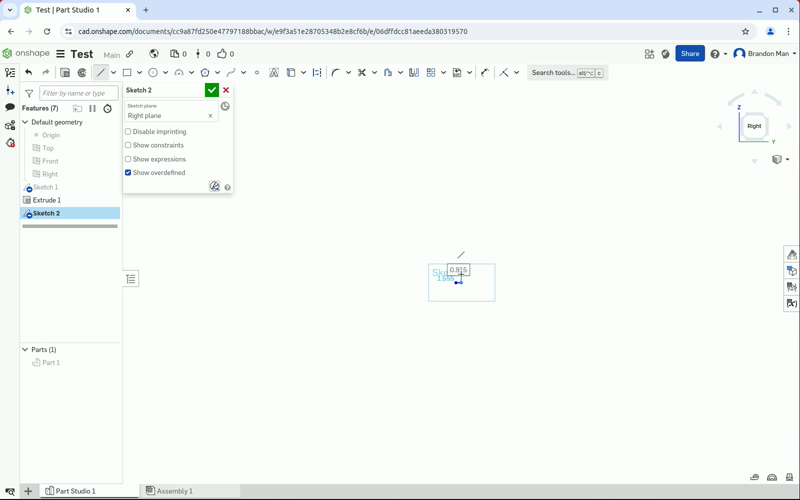
click(461, 273)
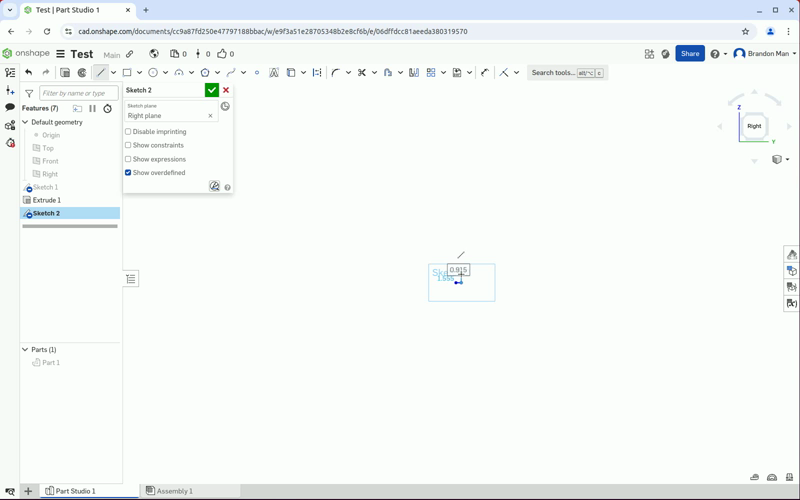
key_up(shift)
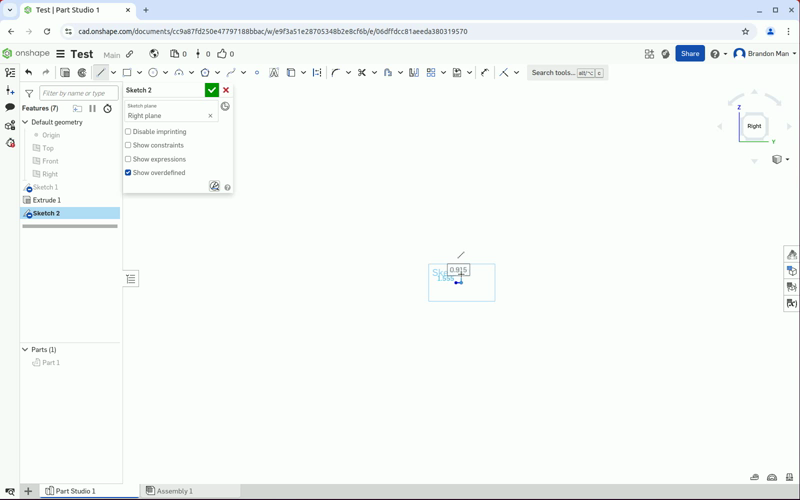
key_down(shift)
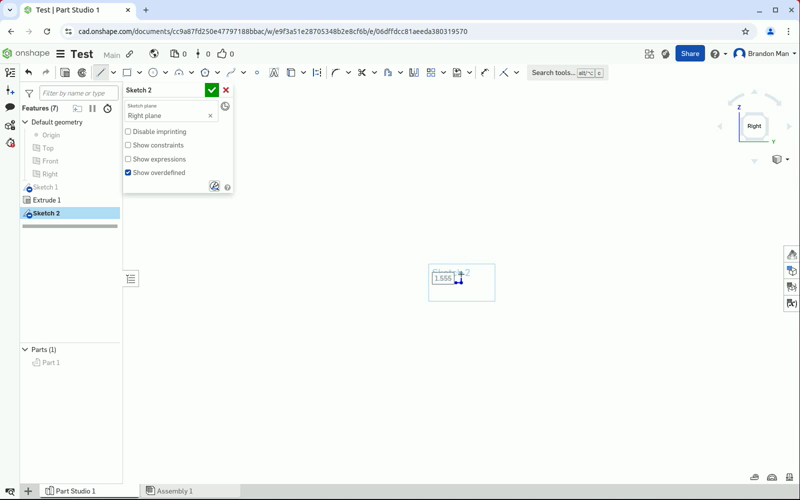
mouse_move(491, 273)
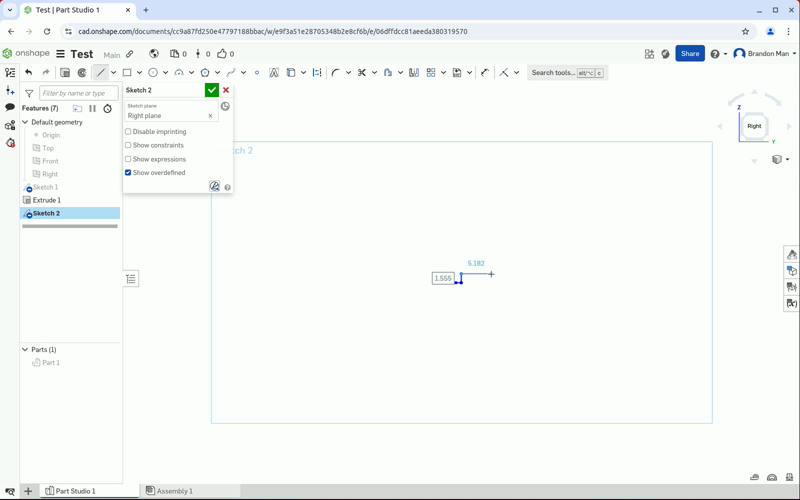
mouse_move(456, 273)
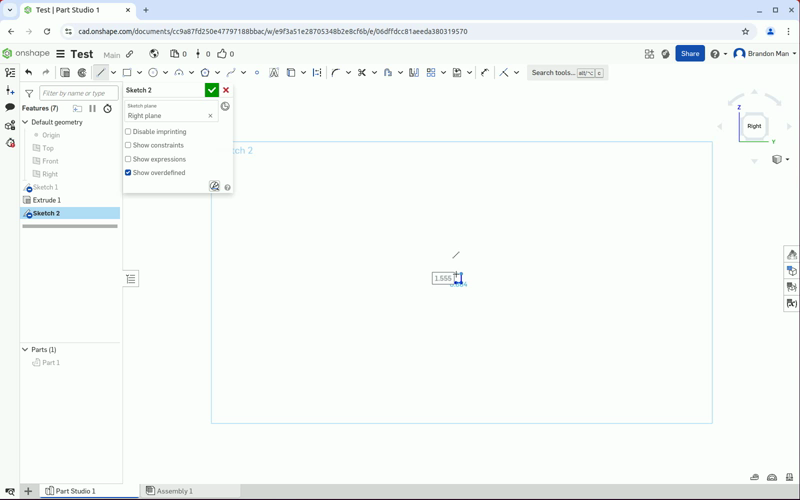
scroll(6)
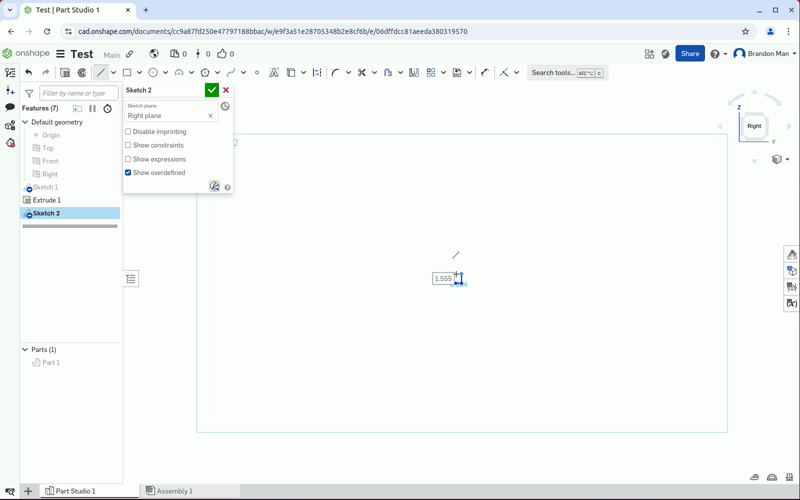
scroll(6)
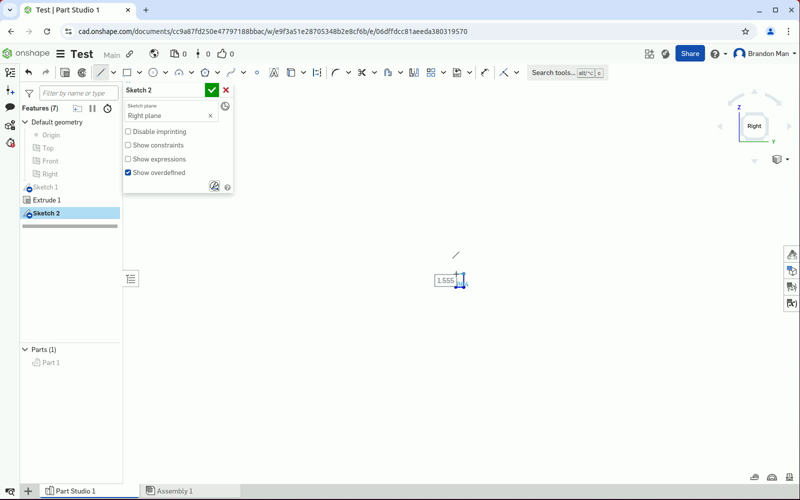
scroll(6)
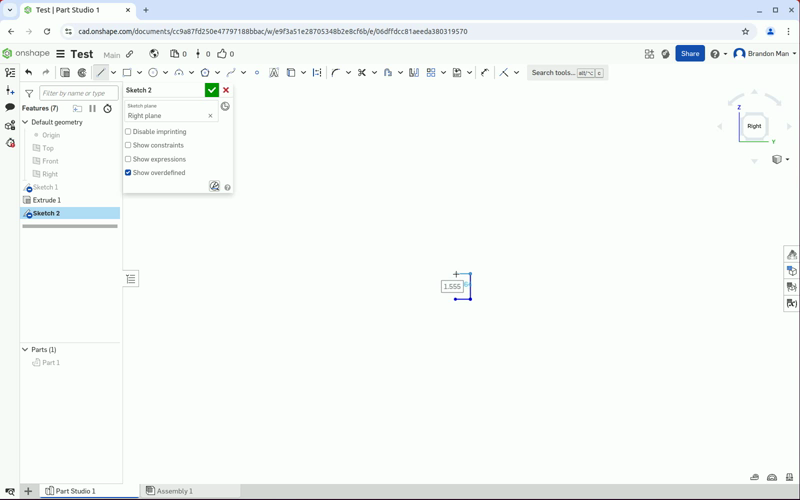
scroll(6)
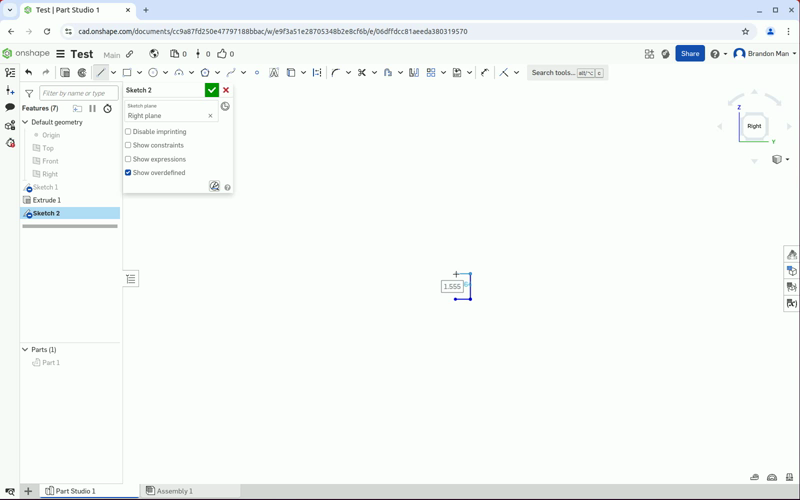
scroll(6)
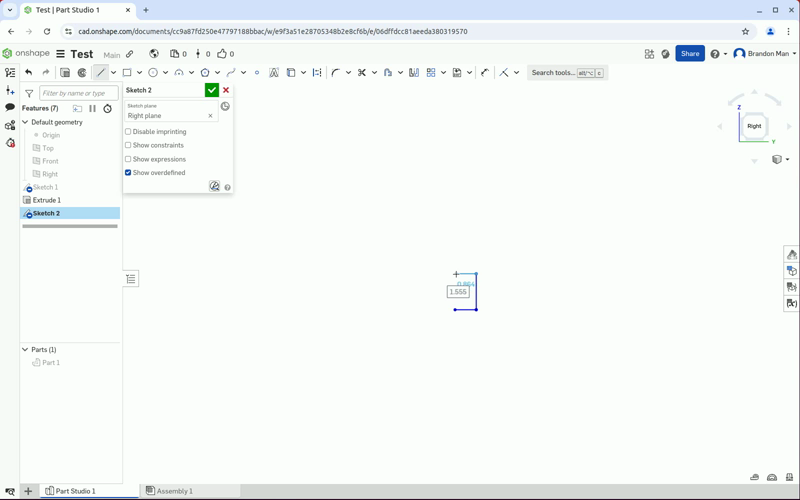
scroll(6)
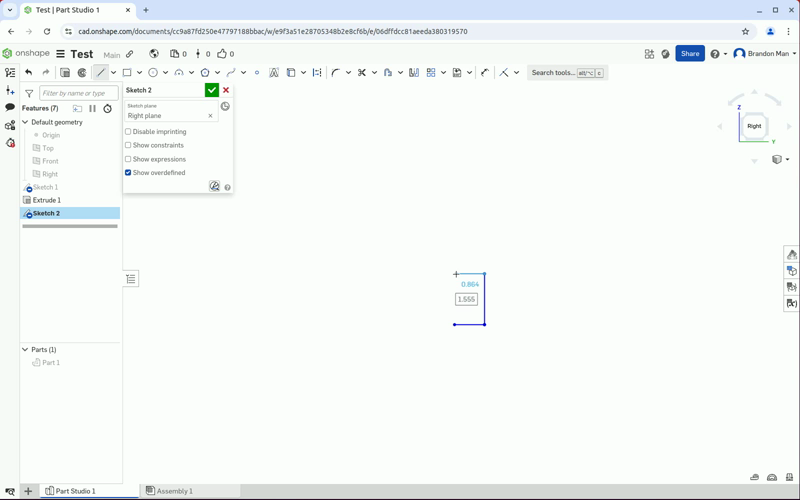
scroll(6)
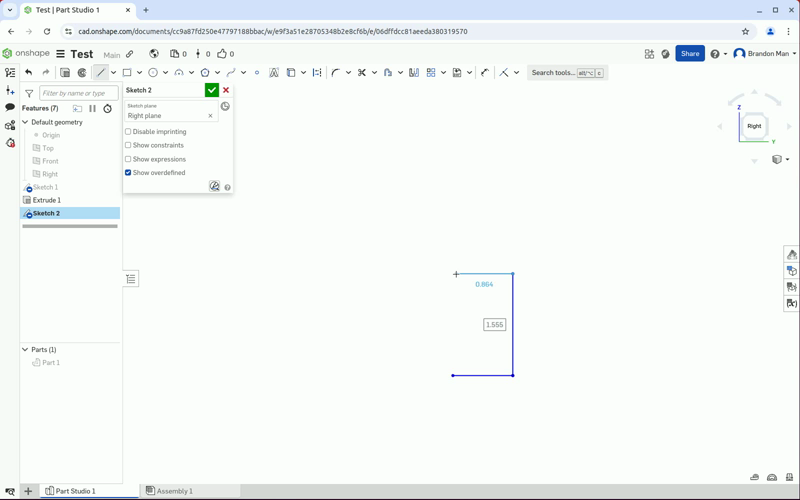
click(456, 273)
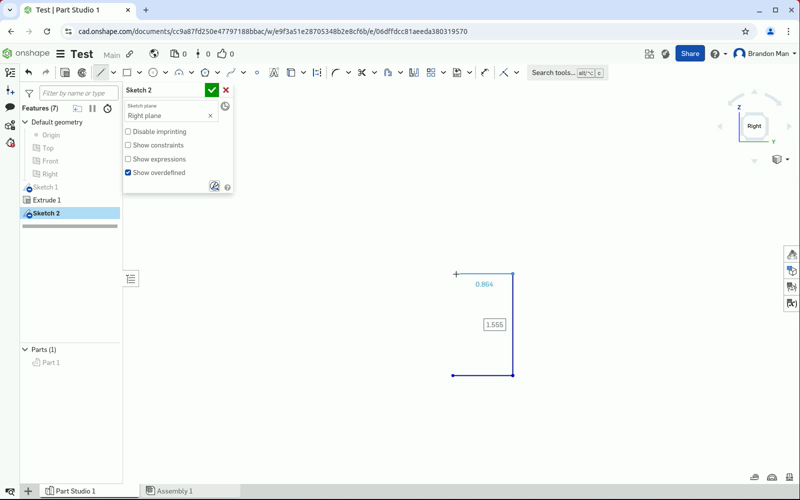
scroll(-6)
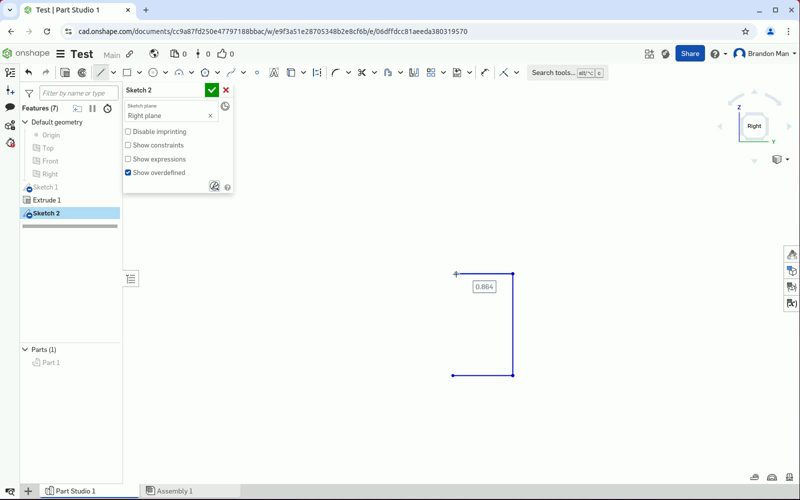
scroll(-6)
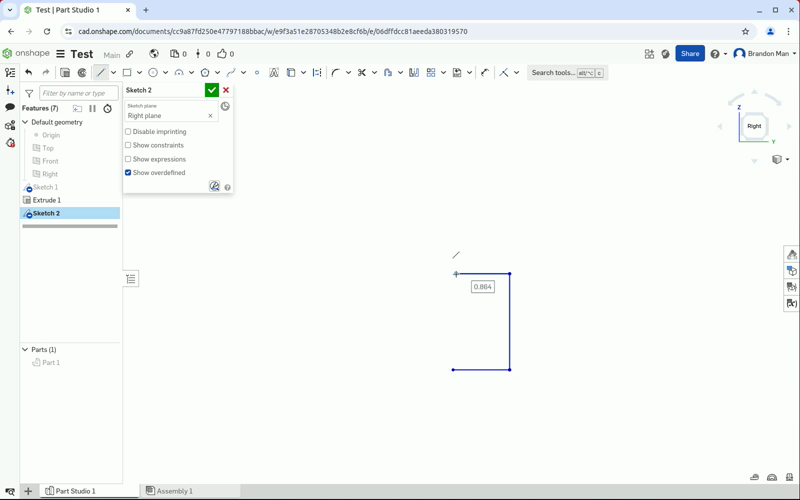
scroll(-6)
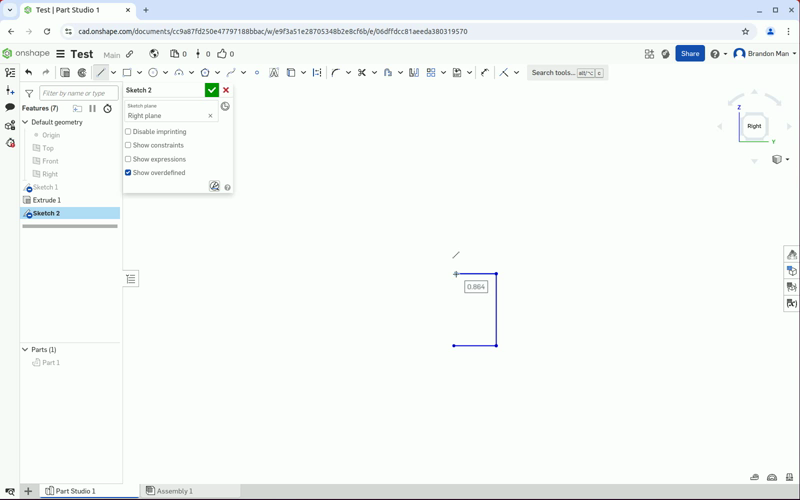
scroll(-6)
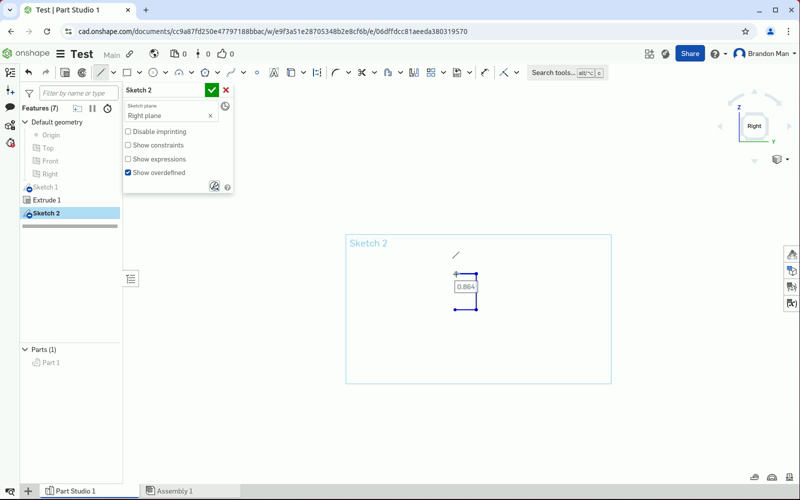
scroll(-6)
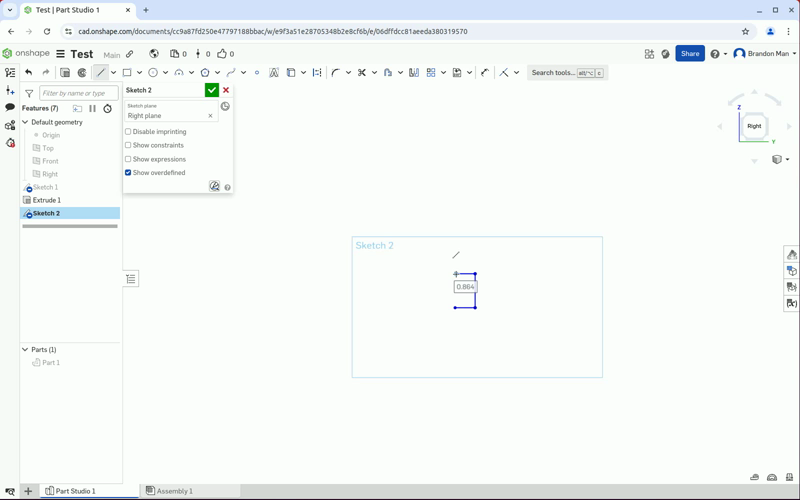
scroll(-6)
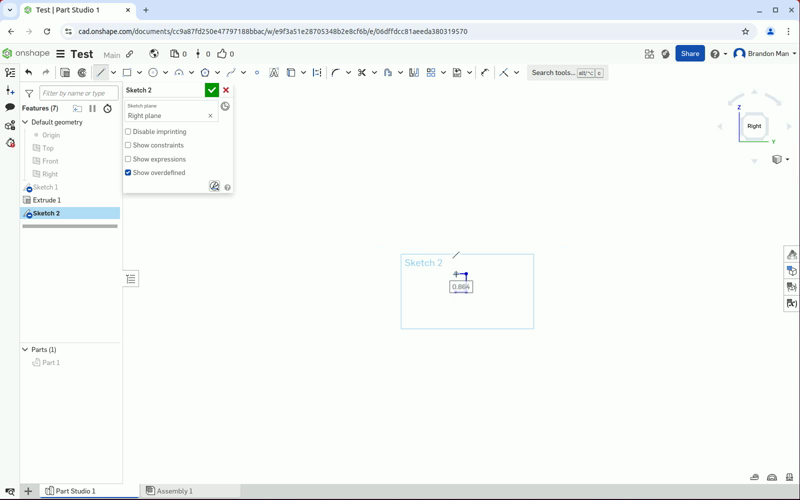
scroll(-6)
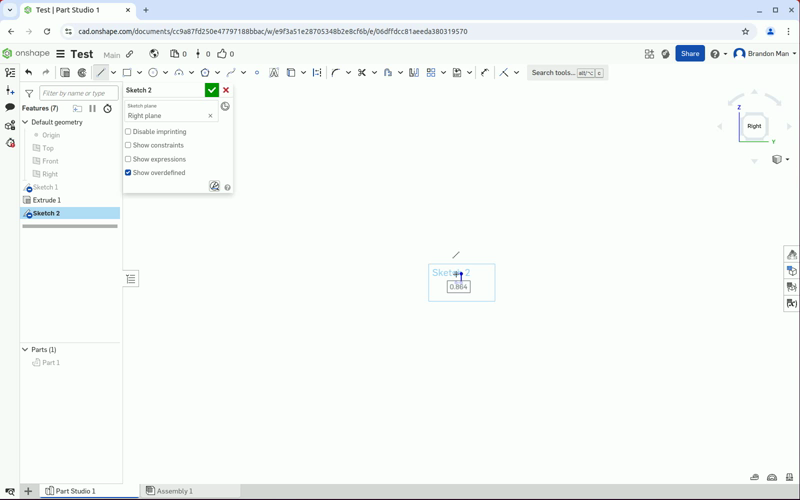
key_up(shift)
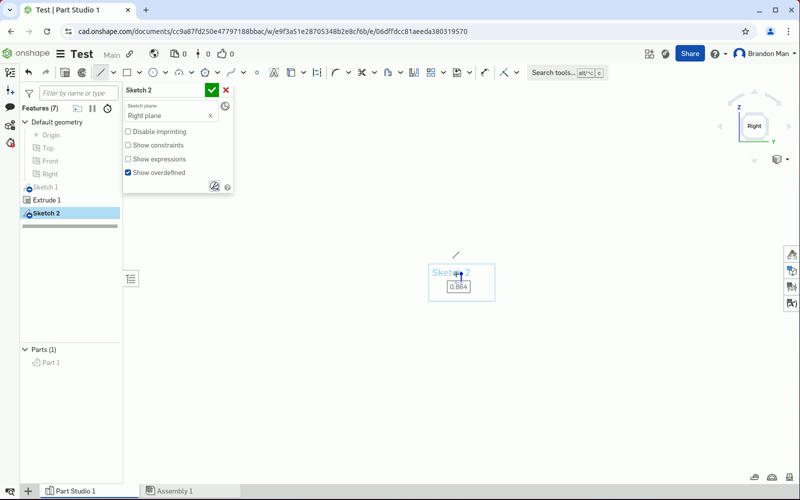
mouse_move(486, 273)
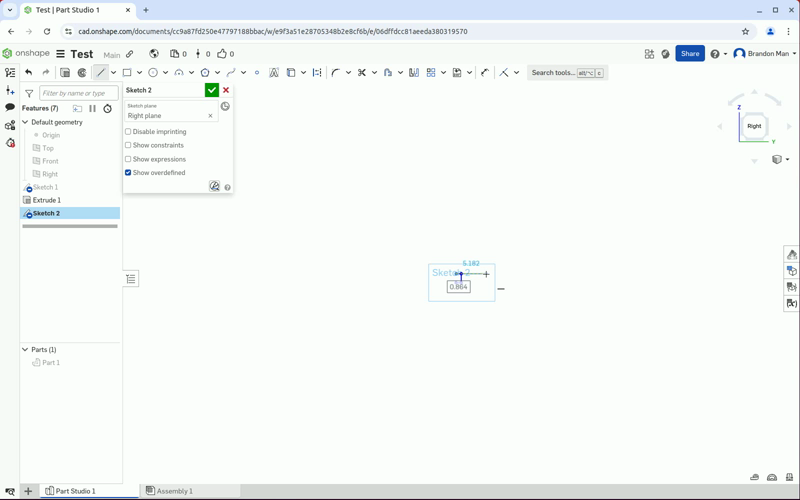
key_down(shift)
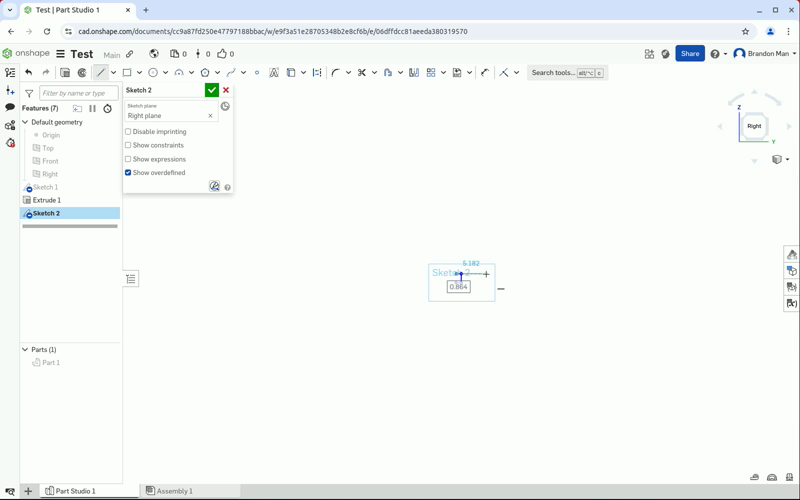
mouse_move(456, 282)
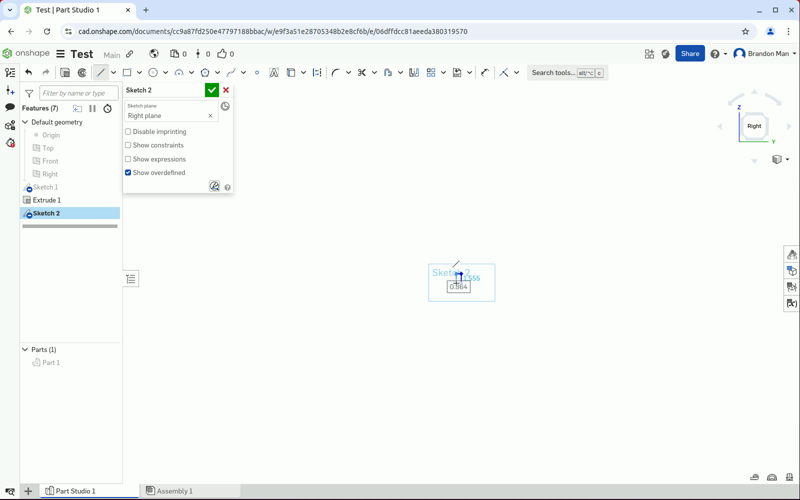
key_up(shift)
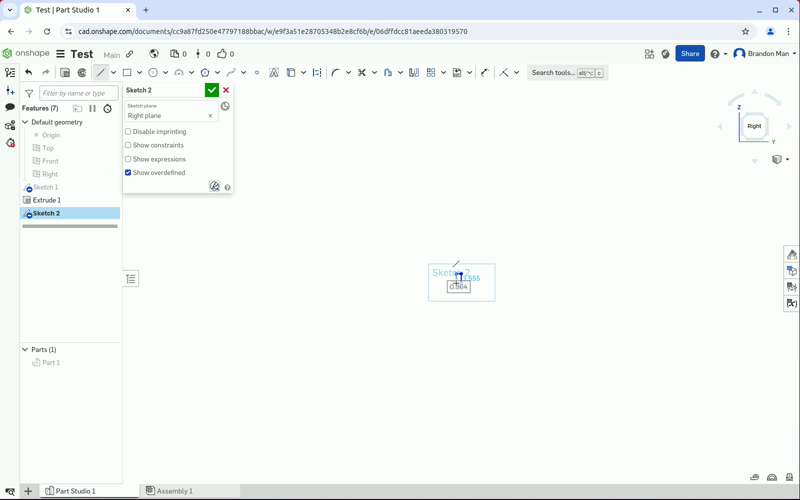
click(456, 282)
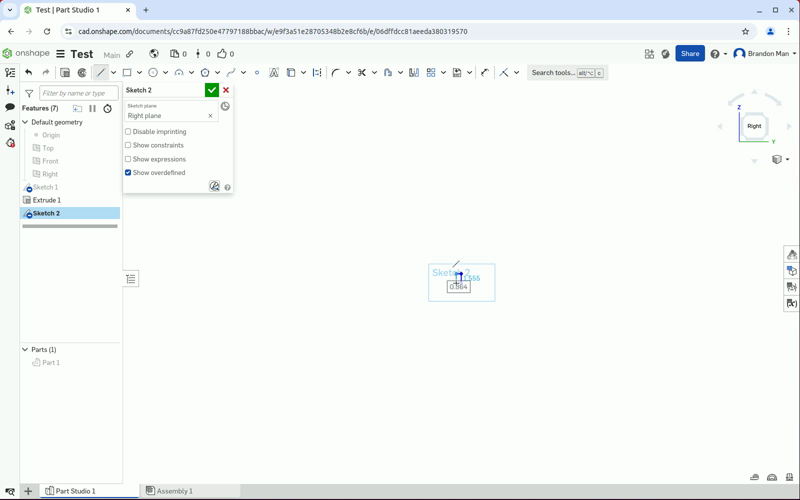
key(esc)
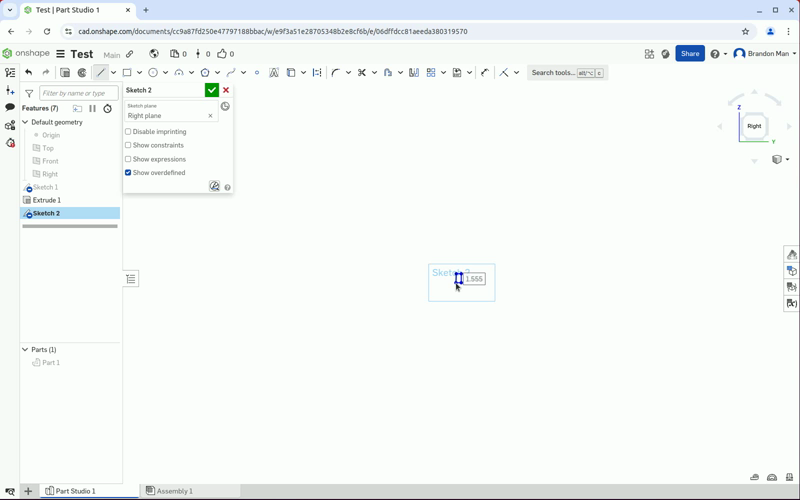
key(l)
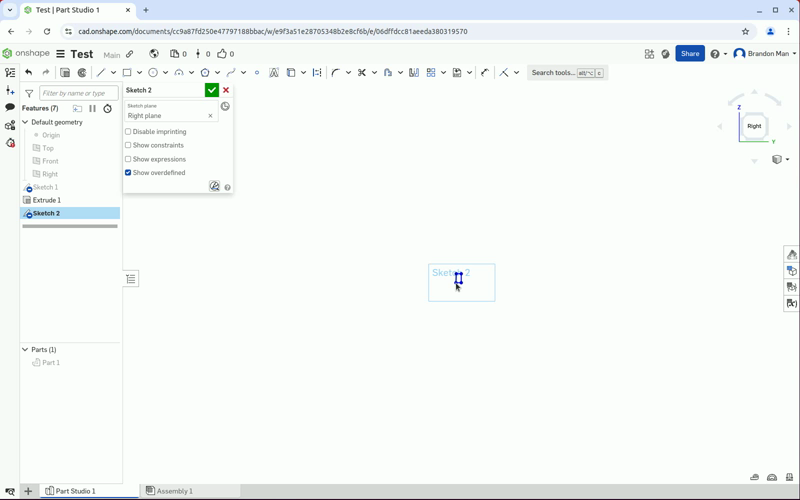
key_down(shift)
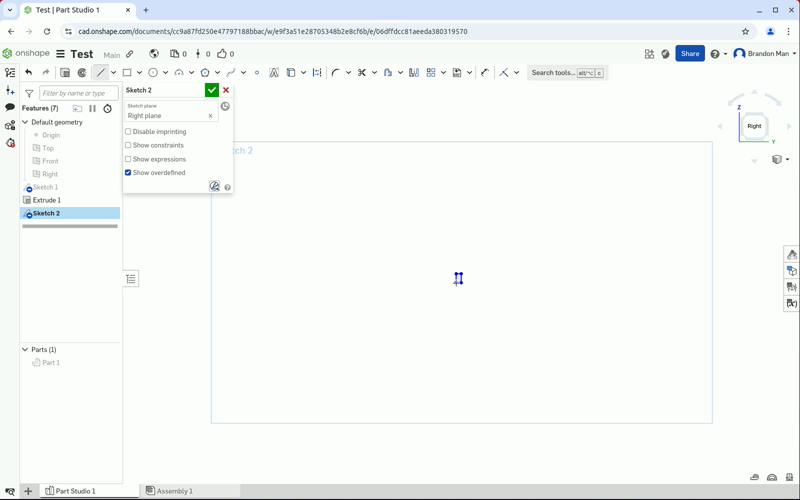
mouse_move(456, 282)
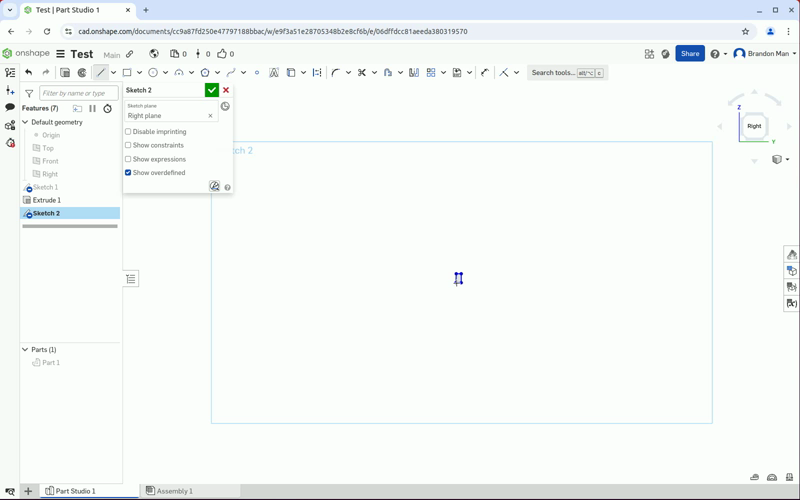
scroll(6)
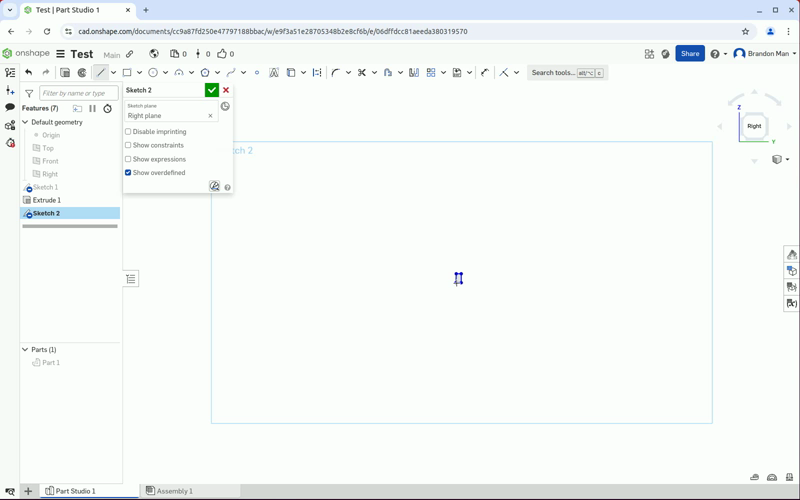
scroll(6)
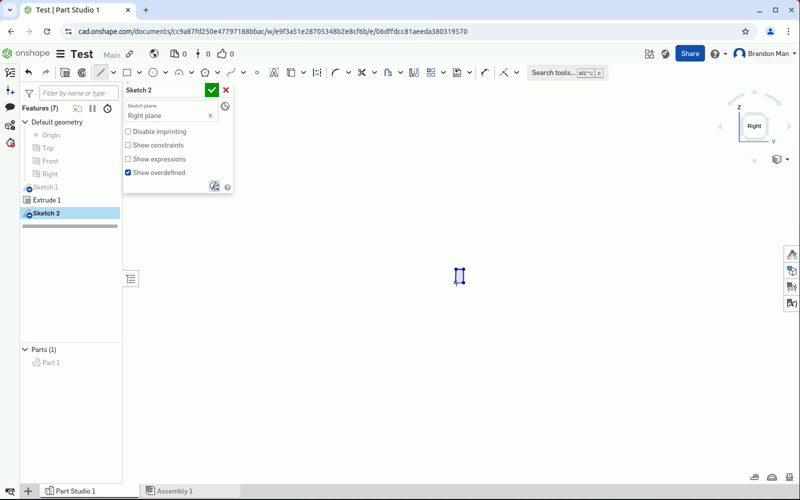
scroll(6)
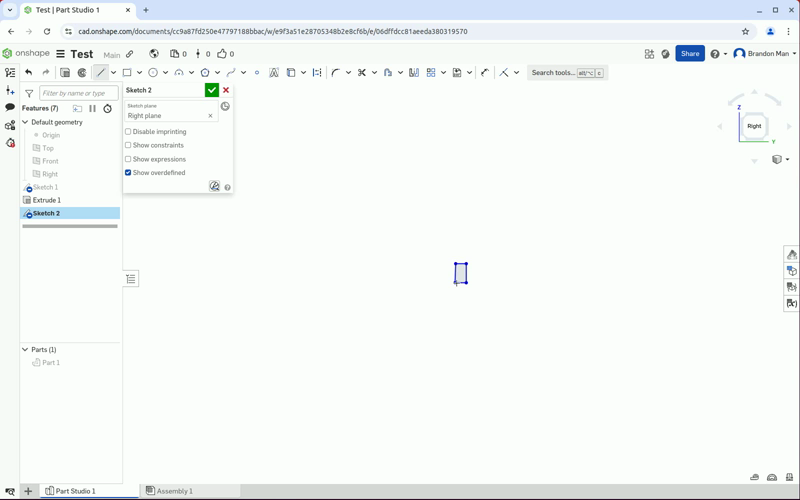
scroll(6)
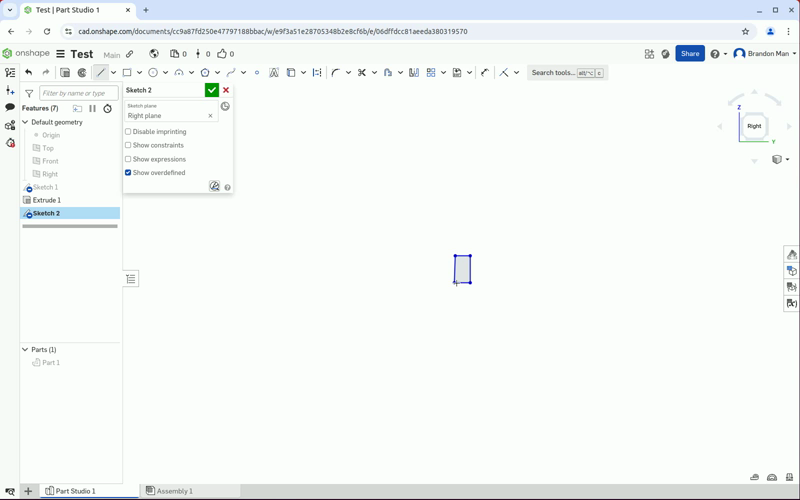
scroll(6)
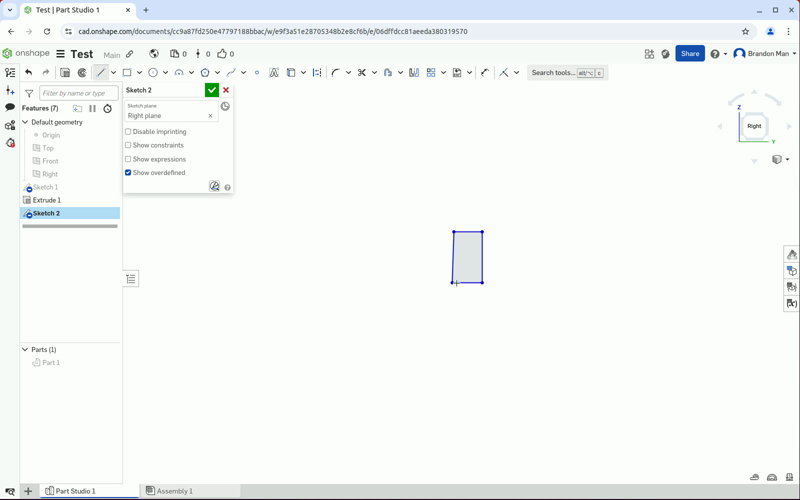
scroll(6)
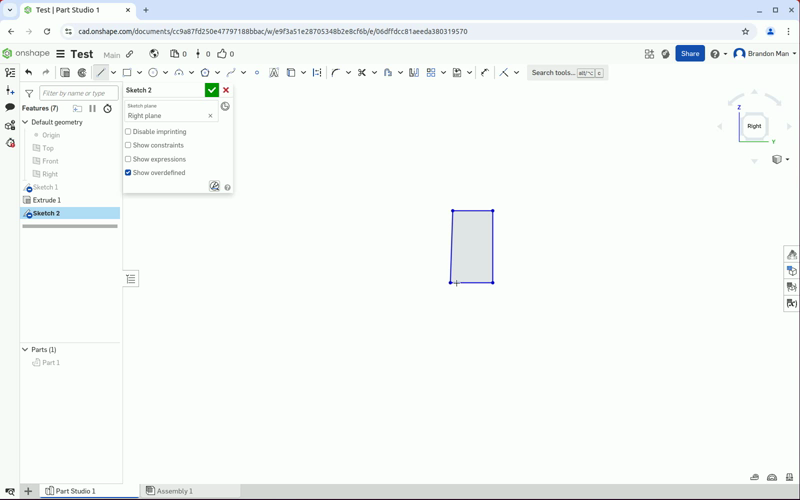
scroll(6)
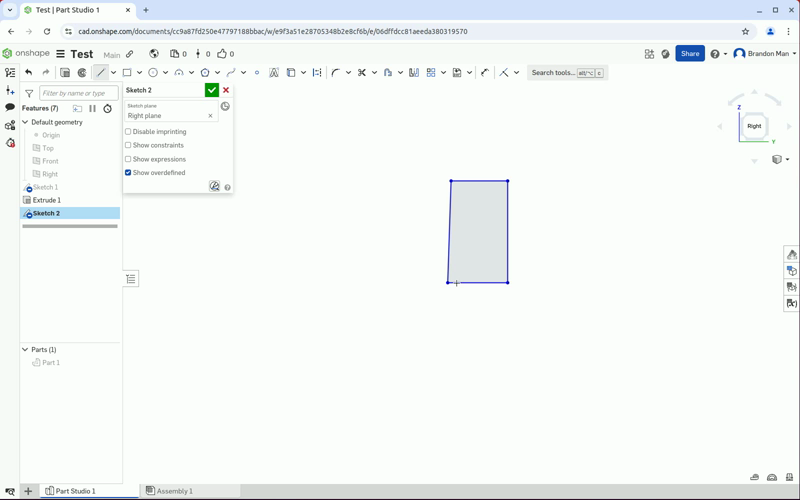
click(456, 282)
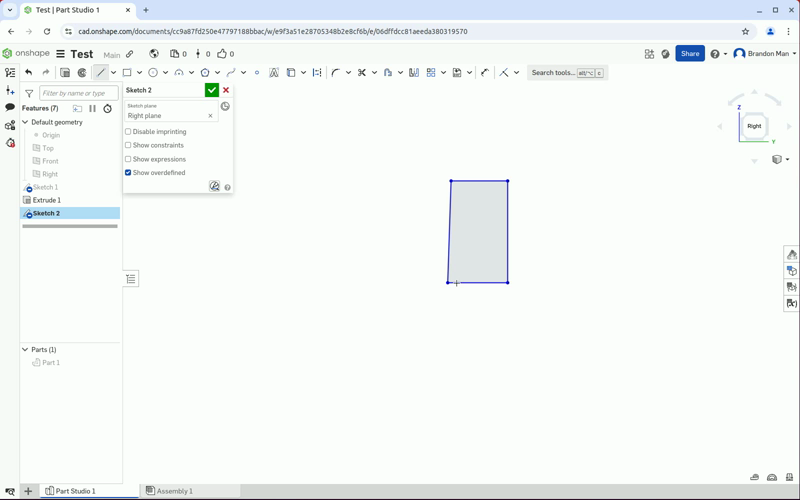
scroll(-6)
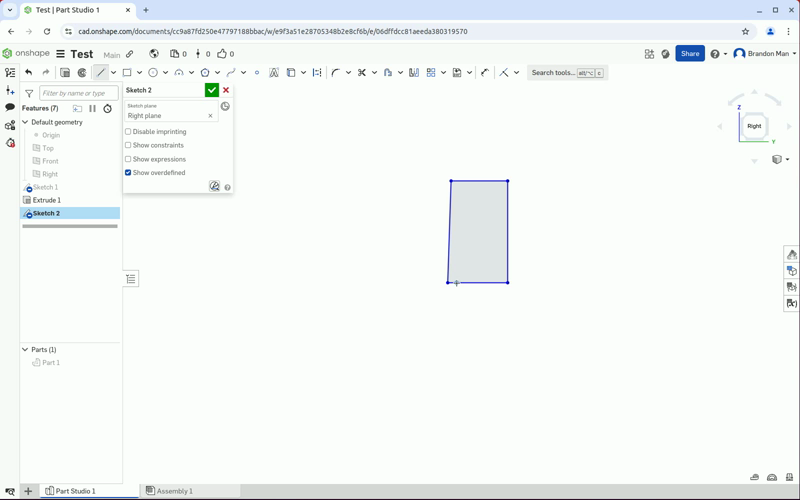
scroll(-6)
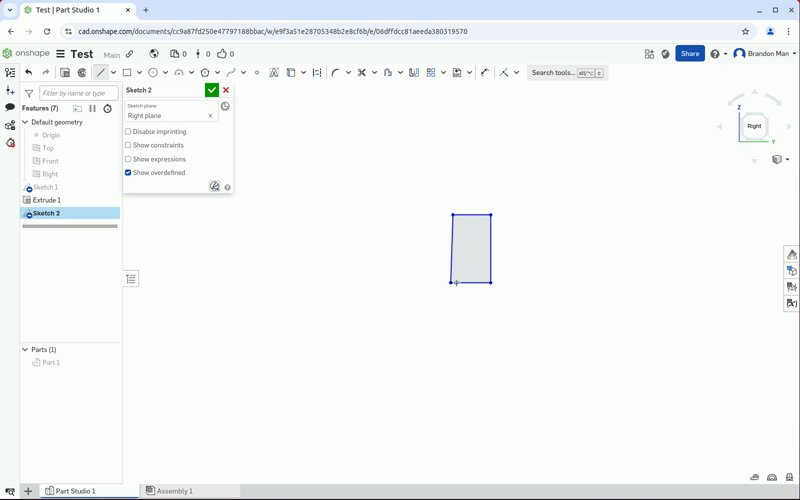
scroll(-6)
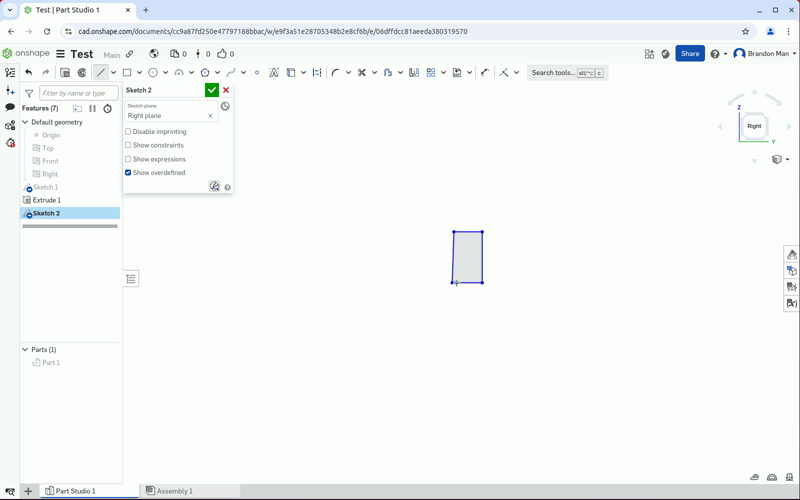
scroll(-6)
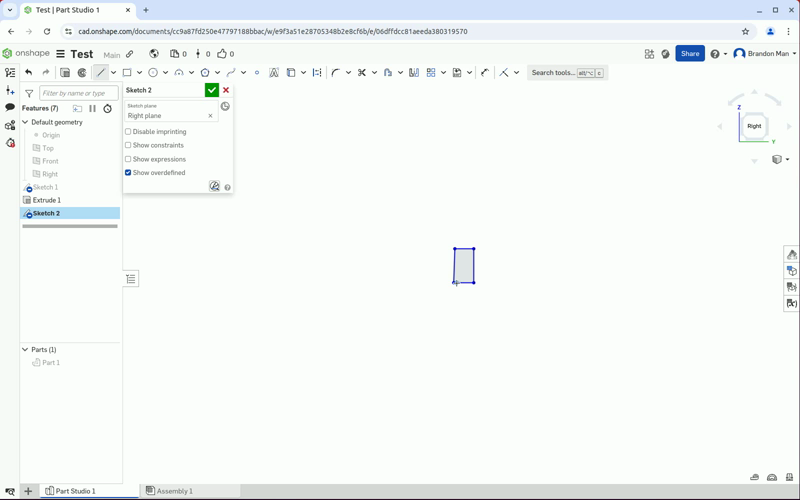
scroll(-6)
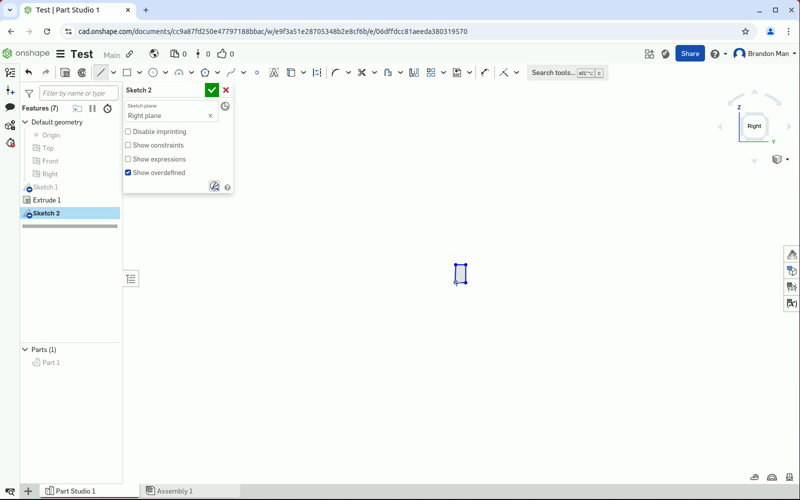
scroll(-6)
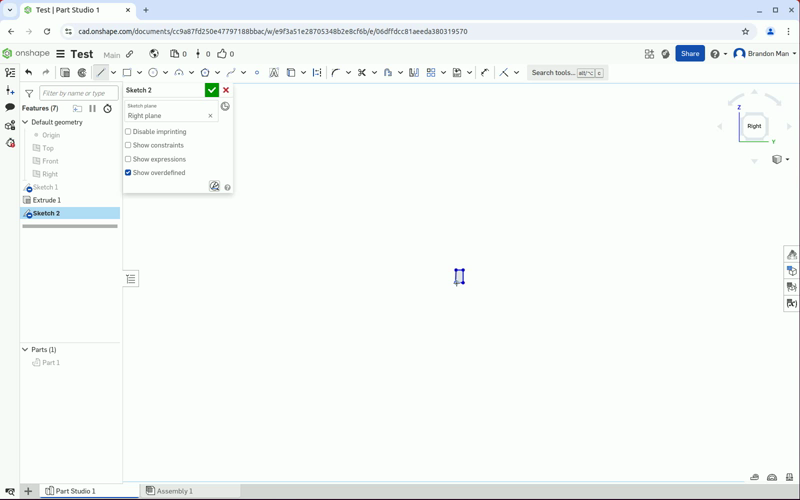
scroll(-6)
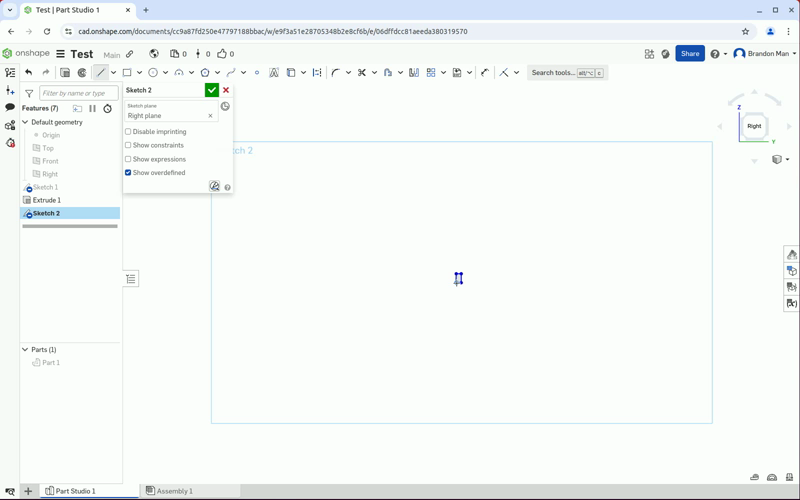
key_up(shift)
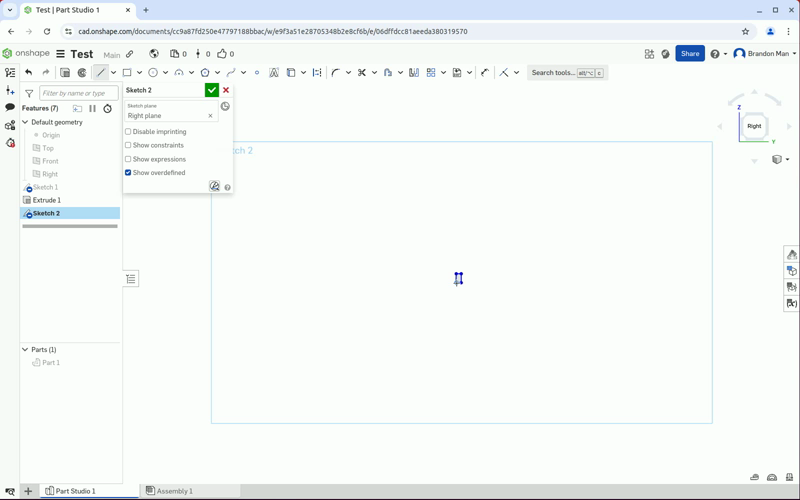
key_down(shift)
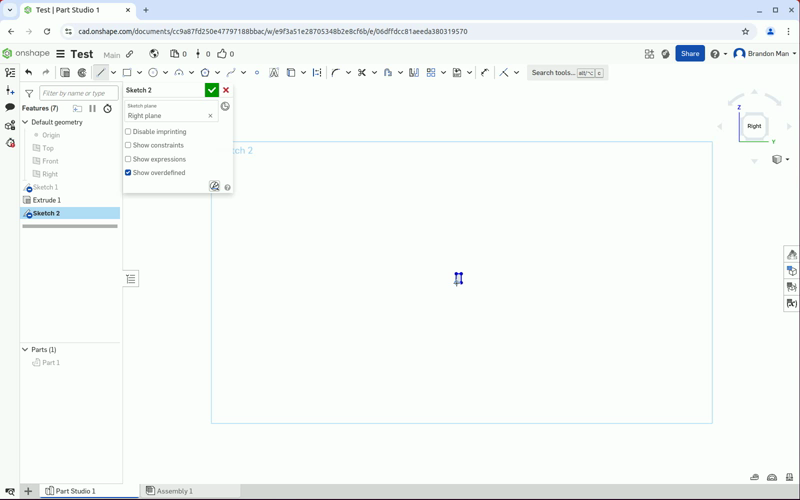
mouse_move(486, 282)
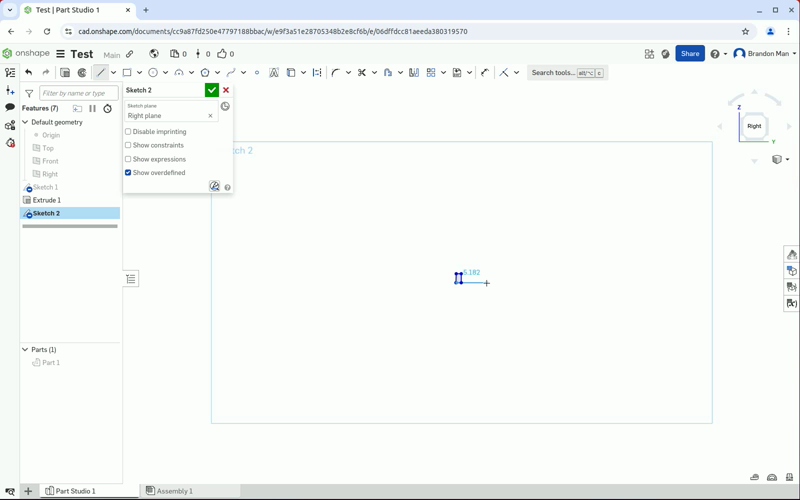
mouse_move(460, 282)
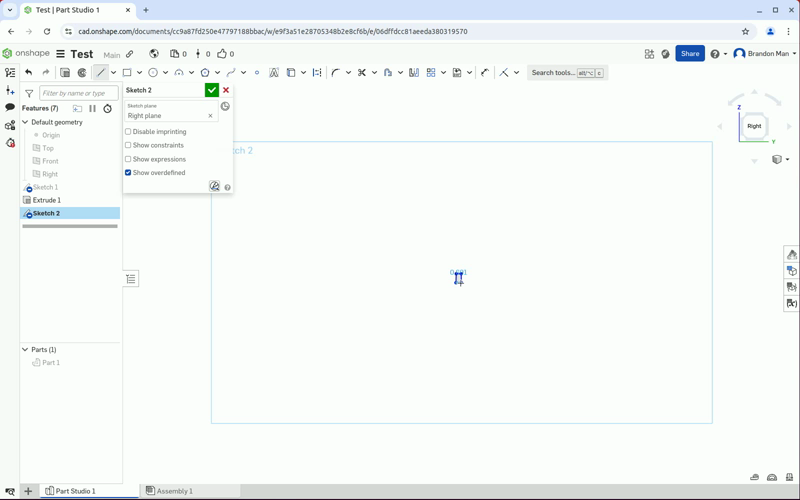
scroll(6)
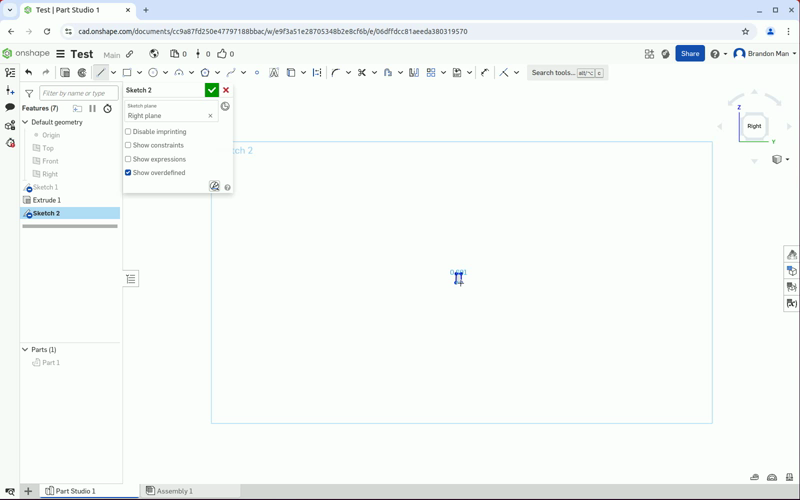
scroll(6)
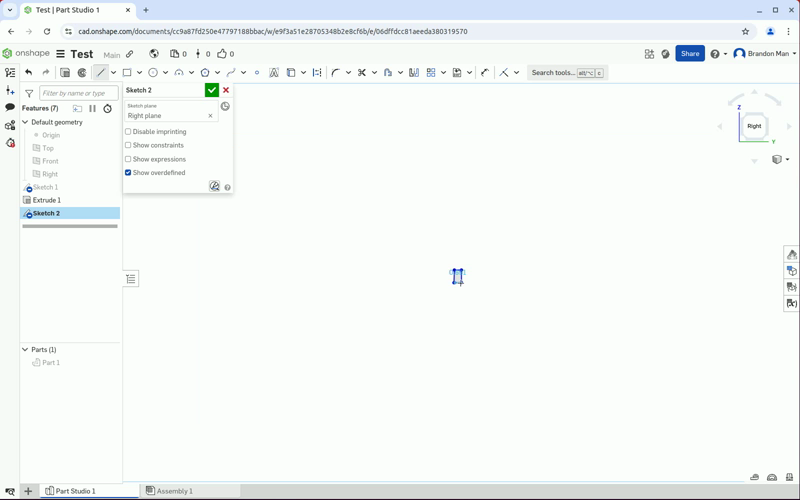
scroll(6)
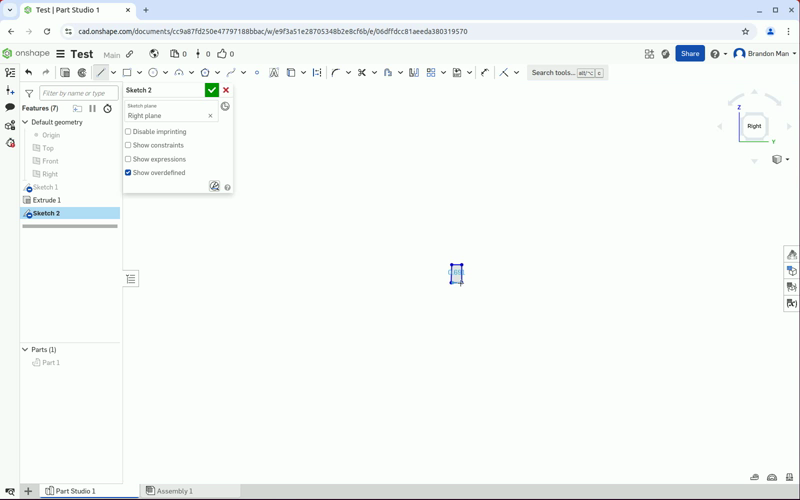
scroll(6)
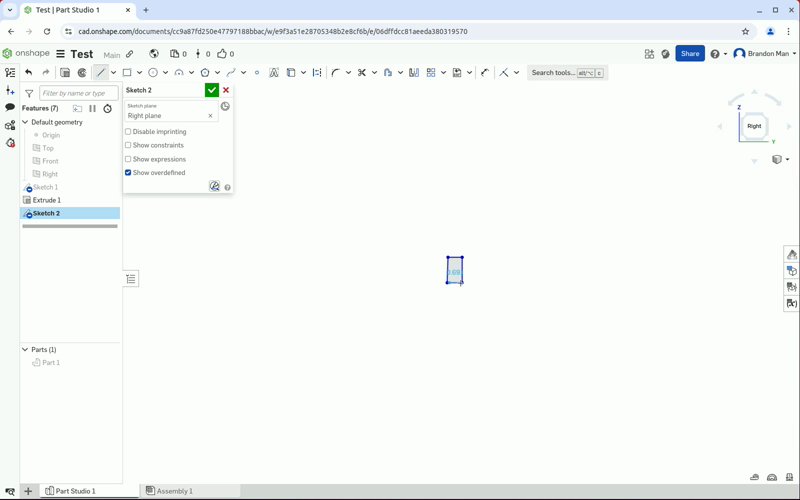
scroll(6)
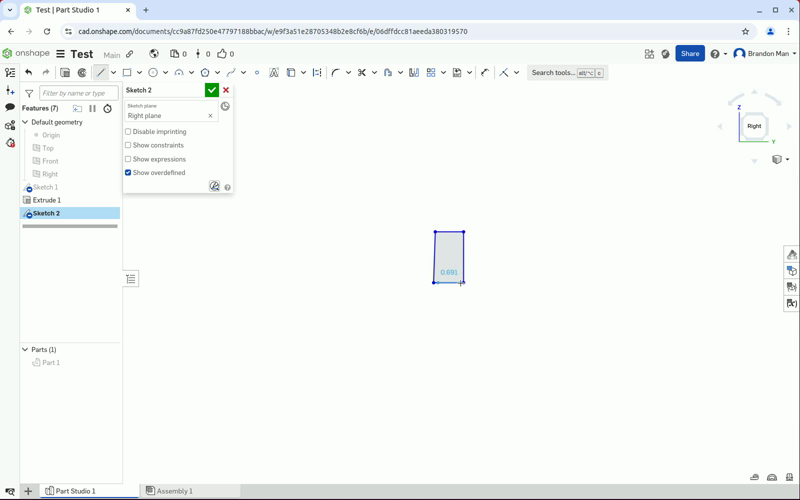
scroll(6)
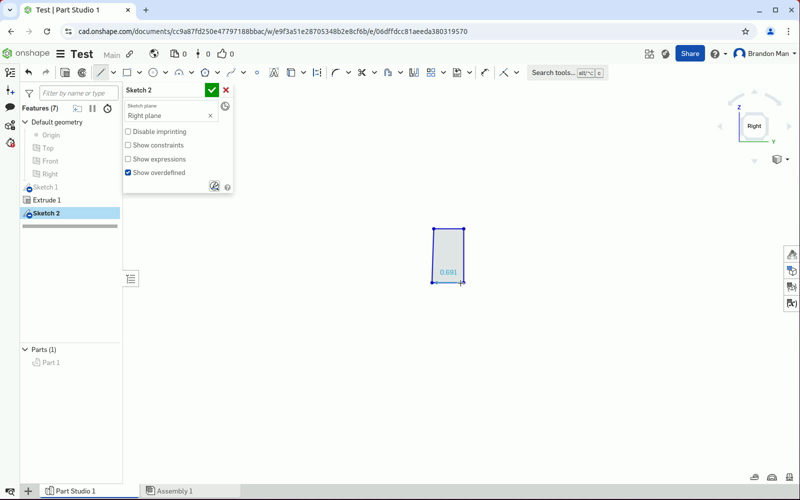
scroll(6)
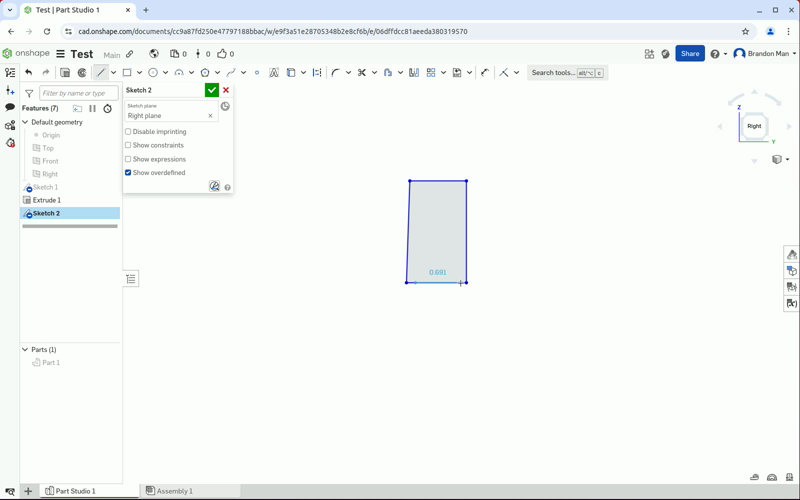
click(460, 282)
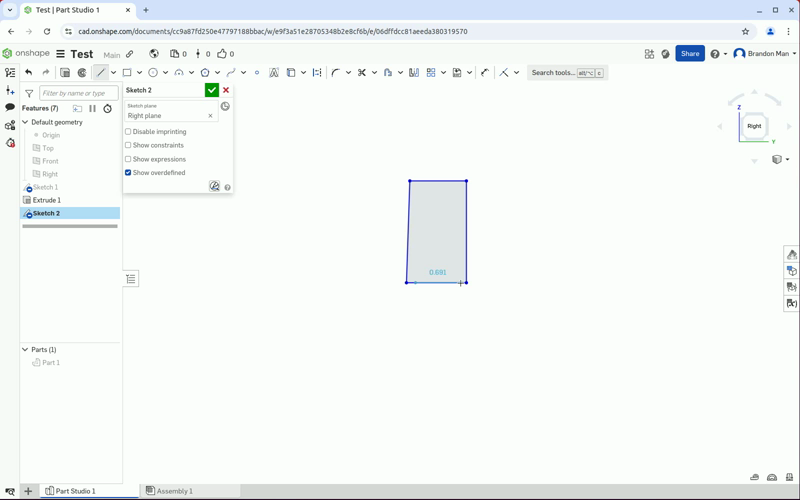
scroll(-6)
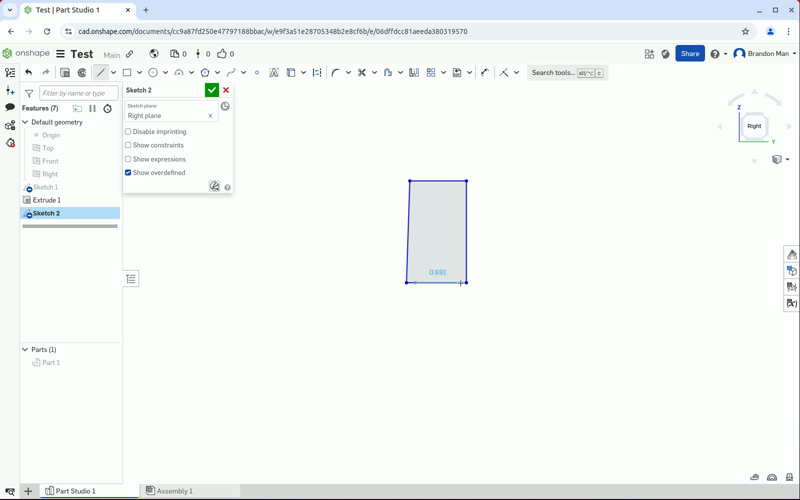
scroll(-6)
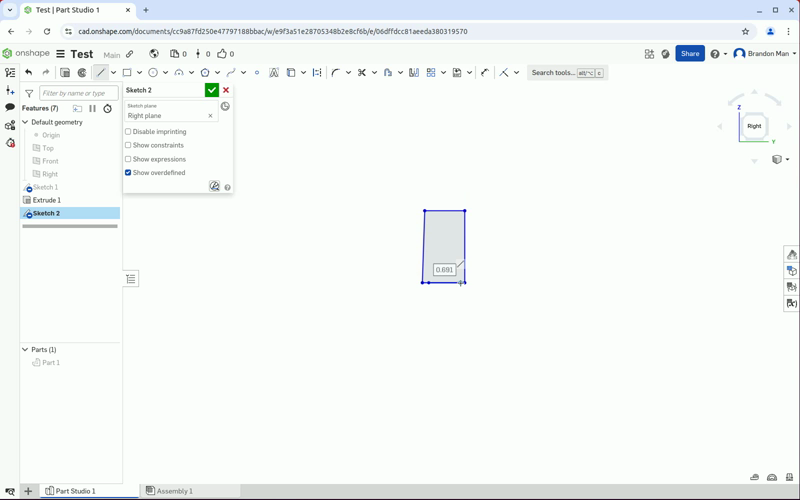
scroll(-6)
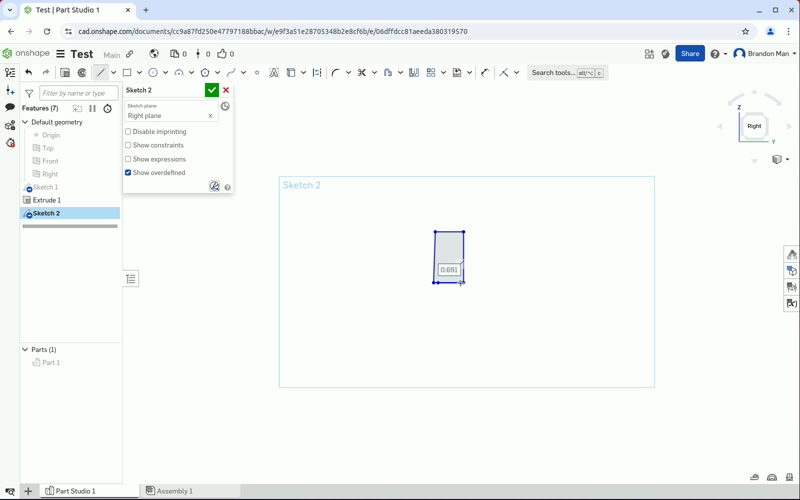
scroll(-6)
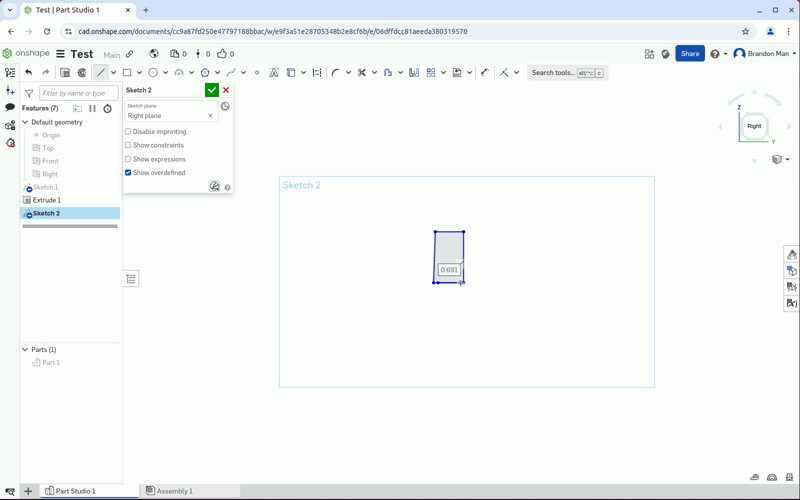
scroll(-6)
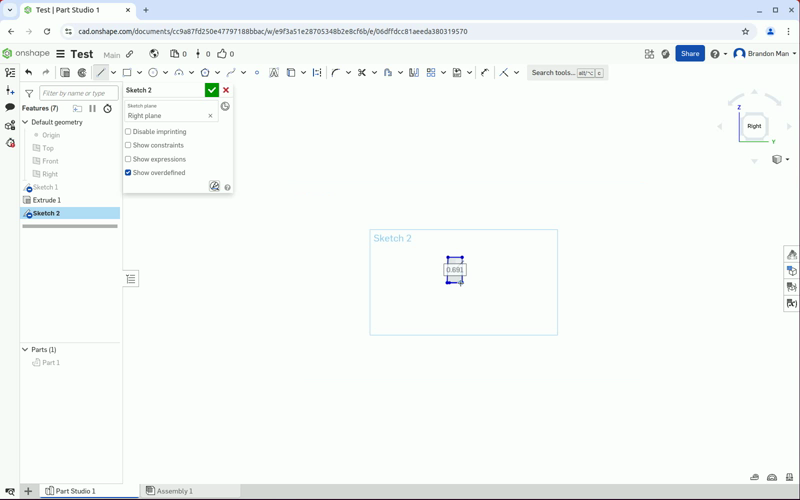
scroll(-6)
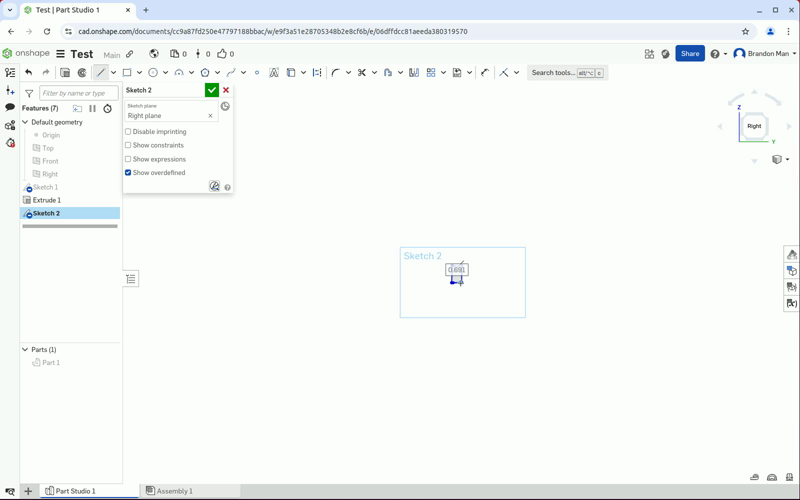
scroll(-6)
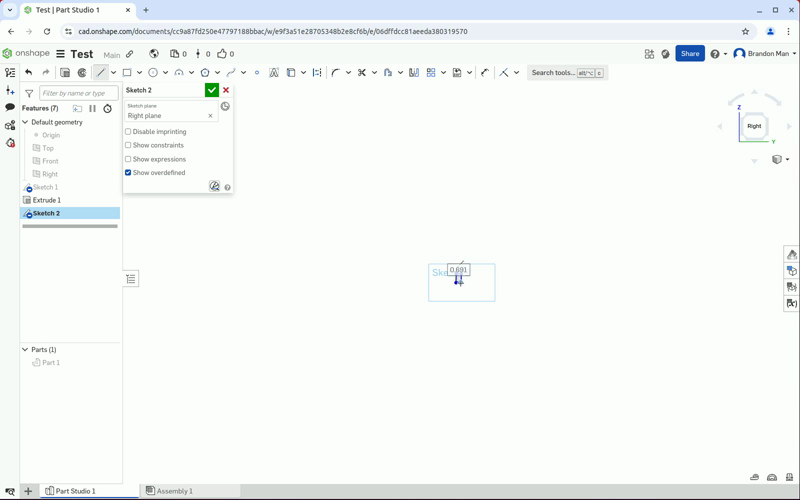
key_up(shift)
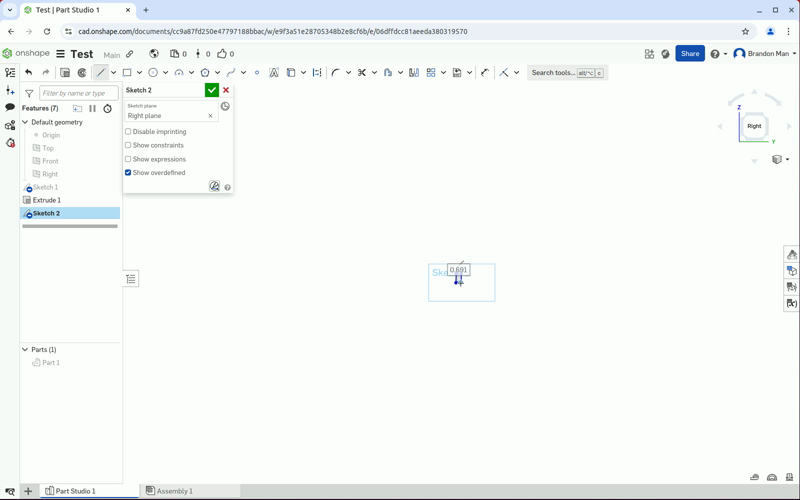
key_down(shift)
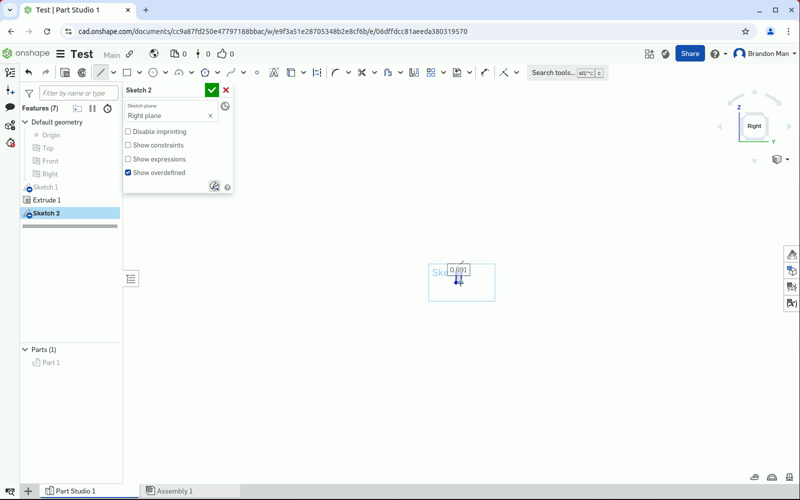
mouse_move(490, 282)
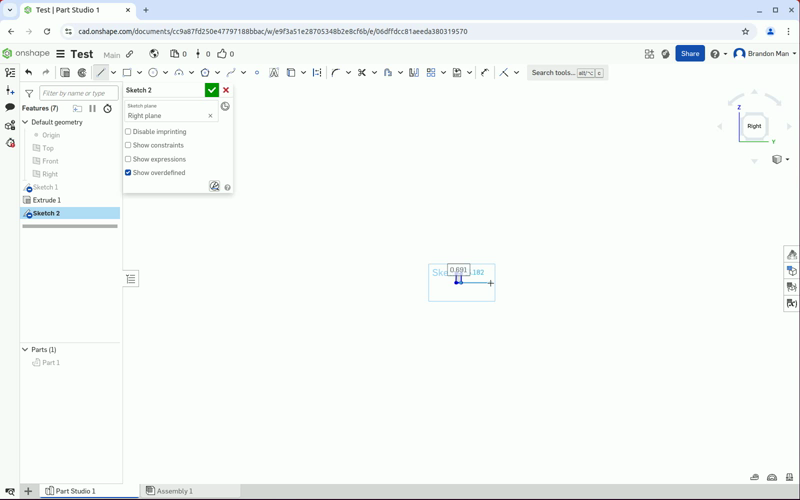
mouse_move(460, 273)
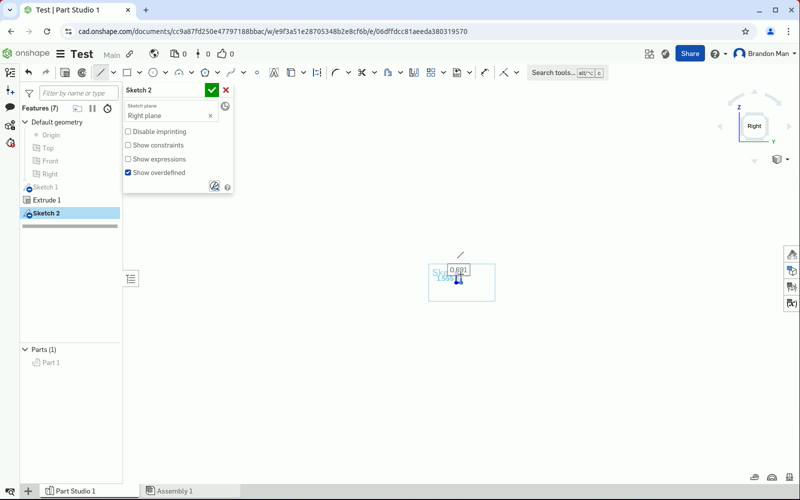
click(460, 273)
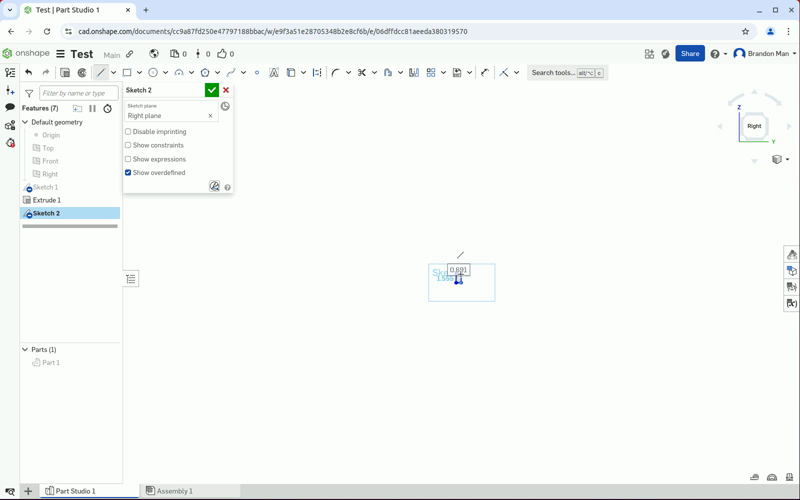
key_up(shift)
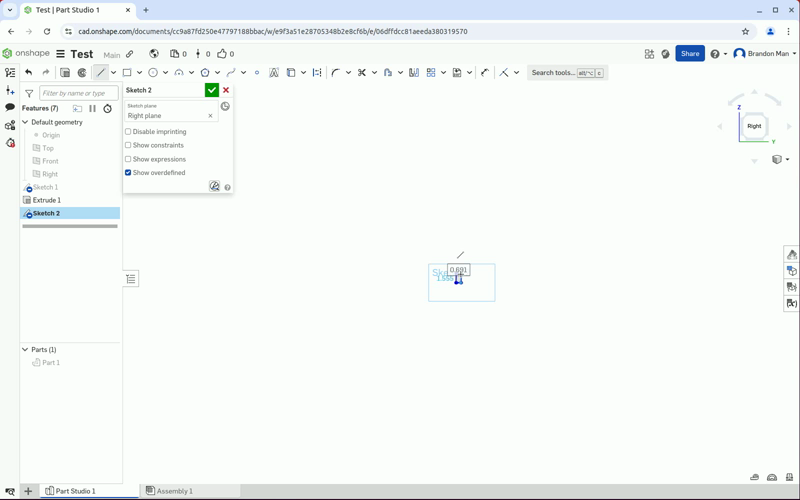
key_down(shift)
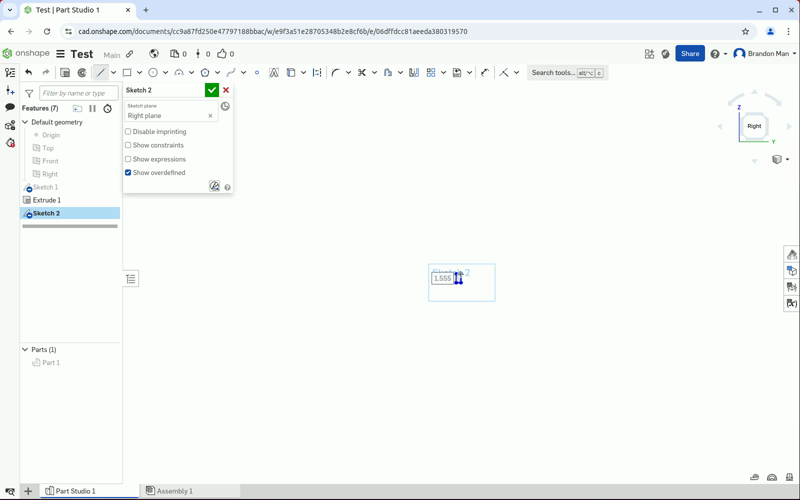
mouse_move(490, 273)
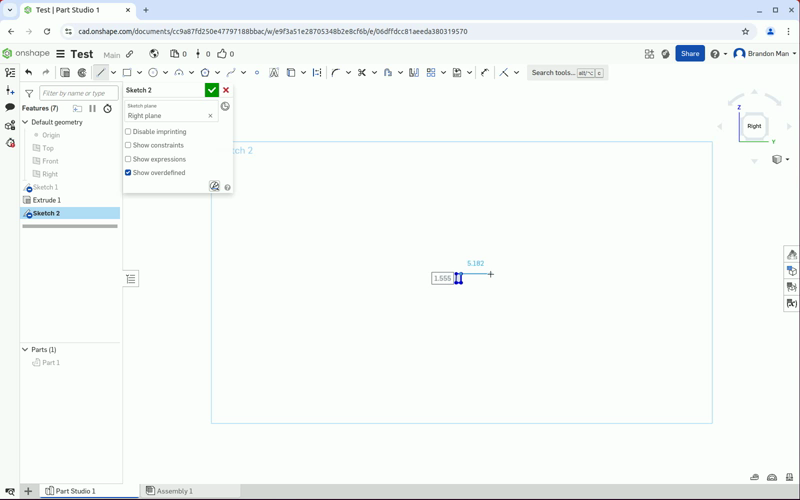
mouse_move(456, 273)
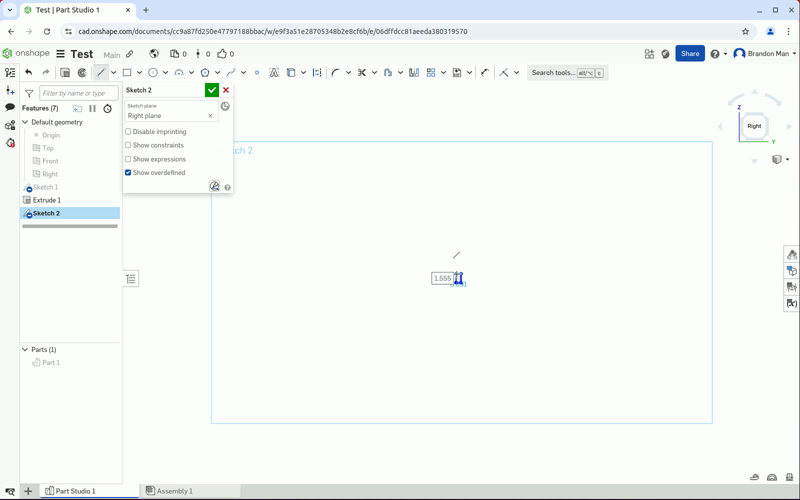
scroll(6)
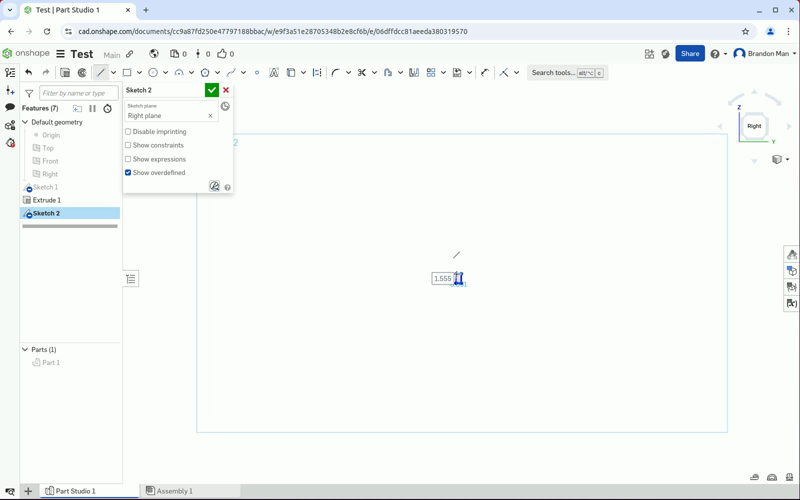
scroll(6)
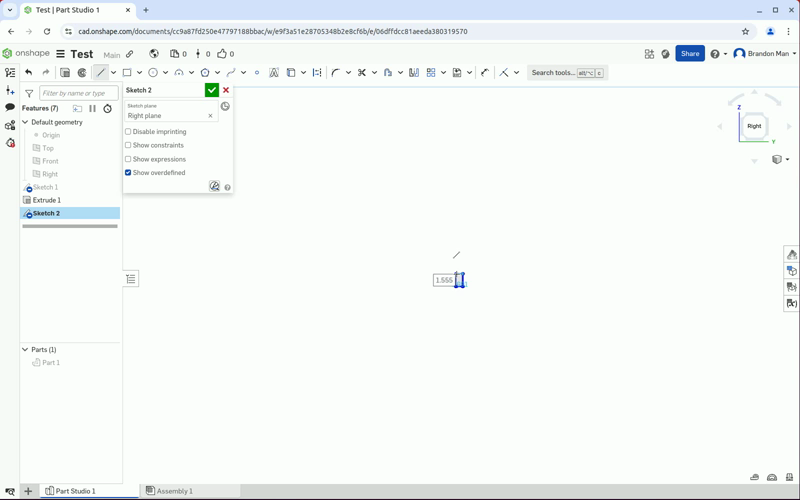
scroll(6)
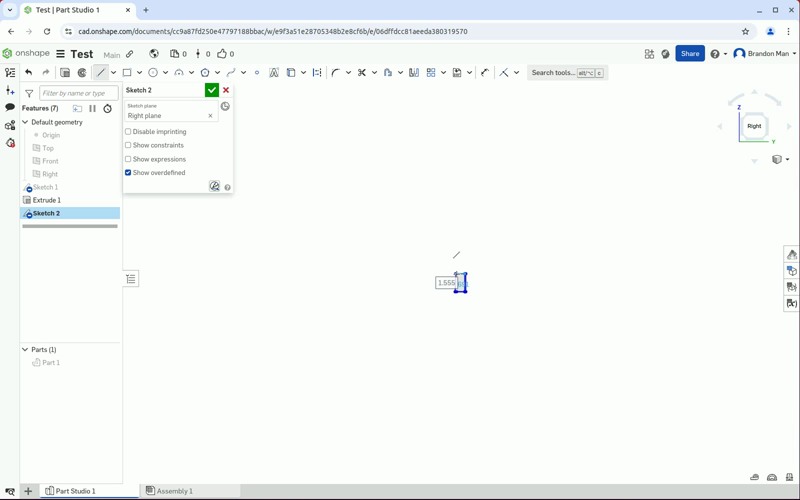
scroll(6)
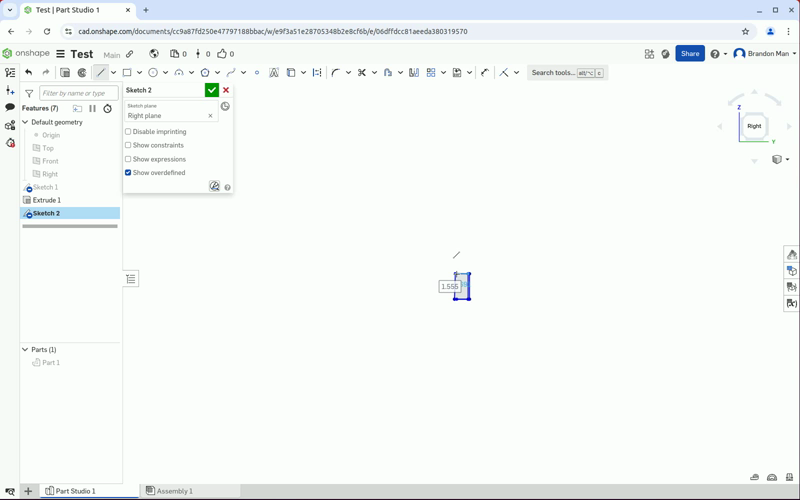
scroll(6)
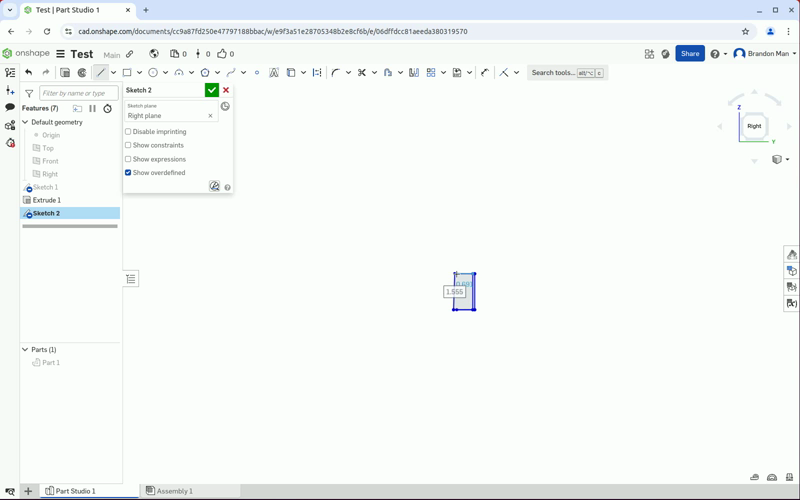
scroll(6)
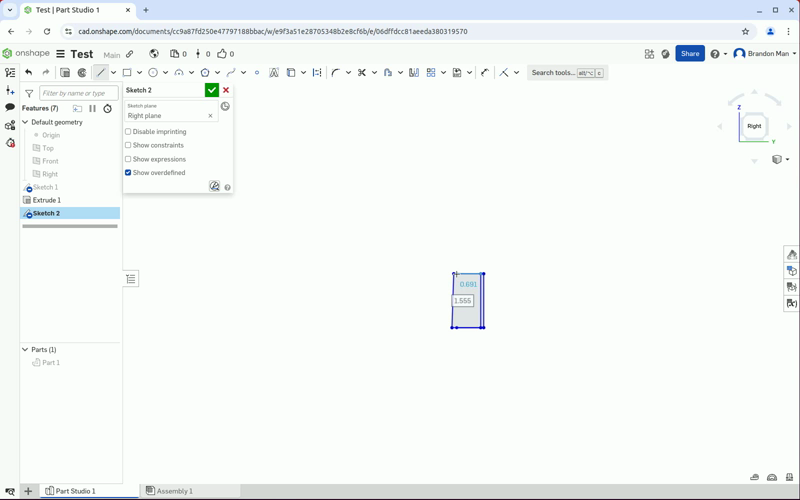
scroll(6)
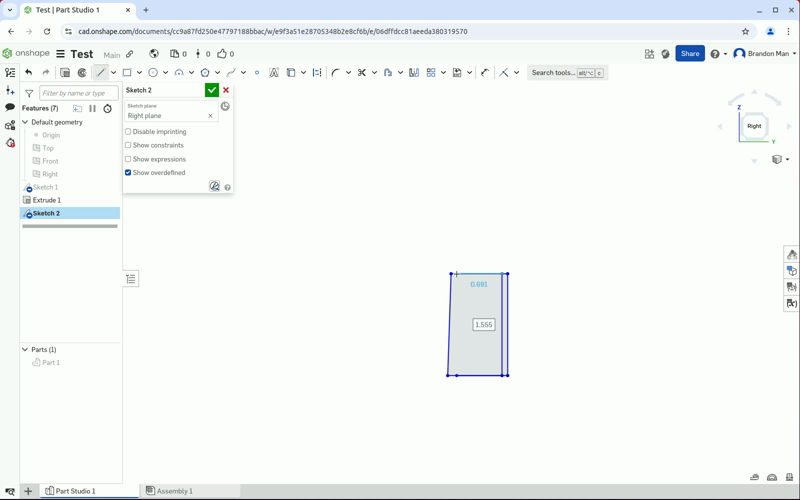
click(456, 273)
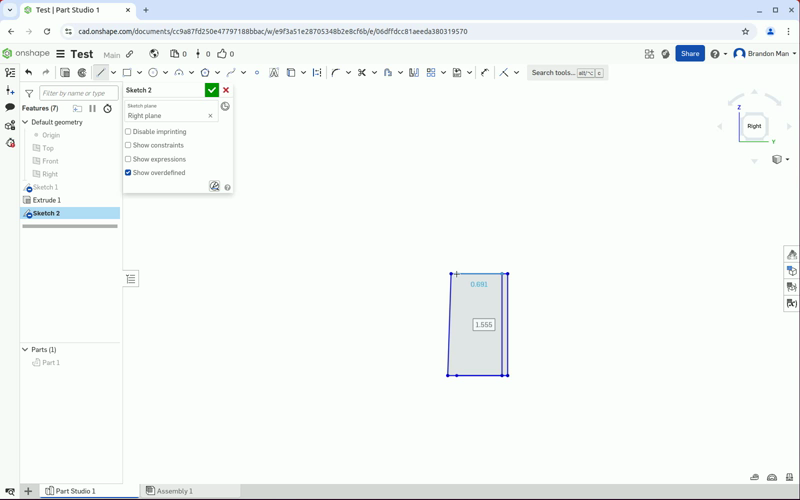
scroll(-6)
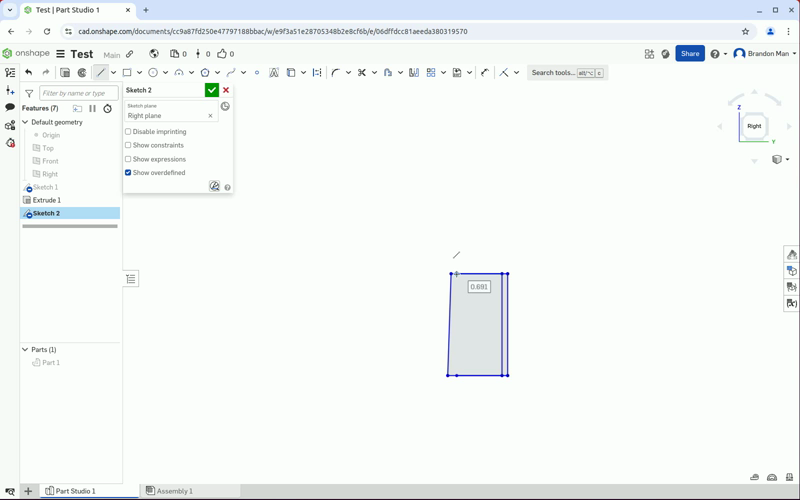
scroll(-6)
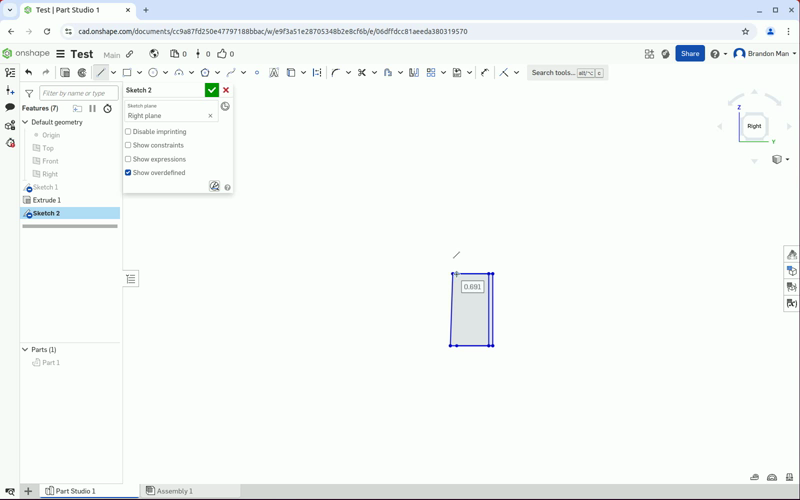
scroll(-6)
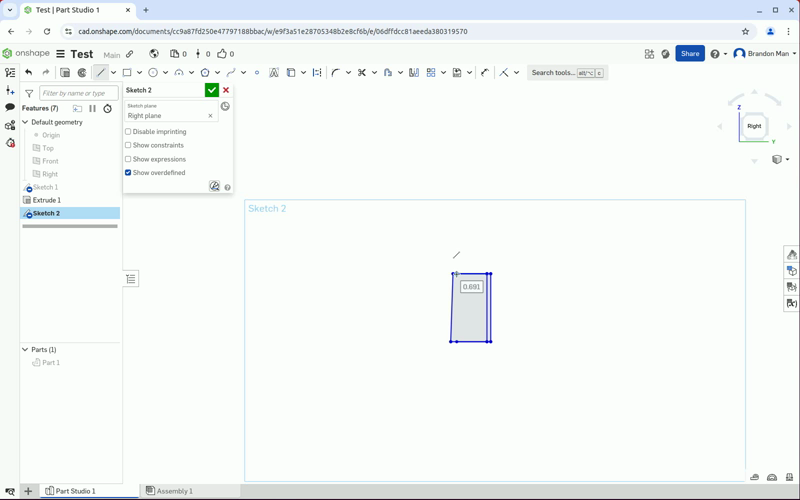
scroll(-6)
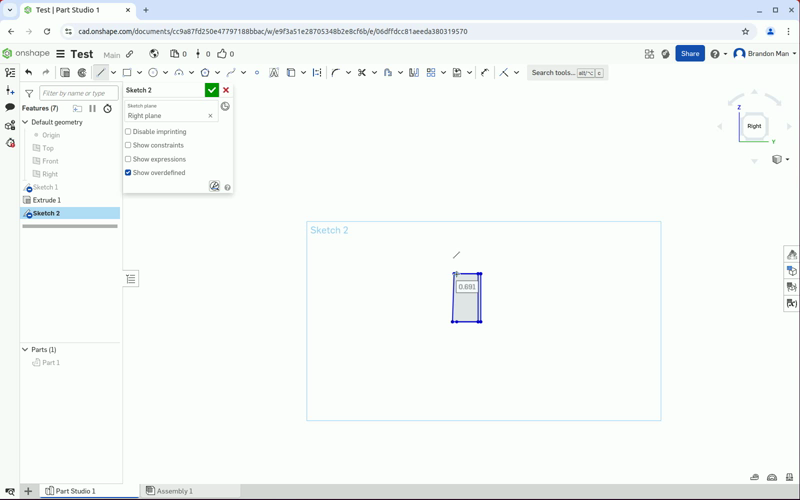
scroll(-6)
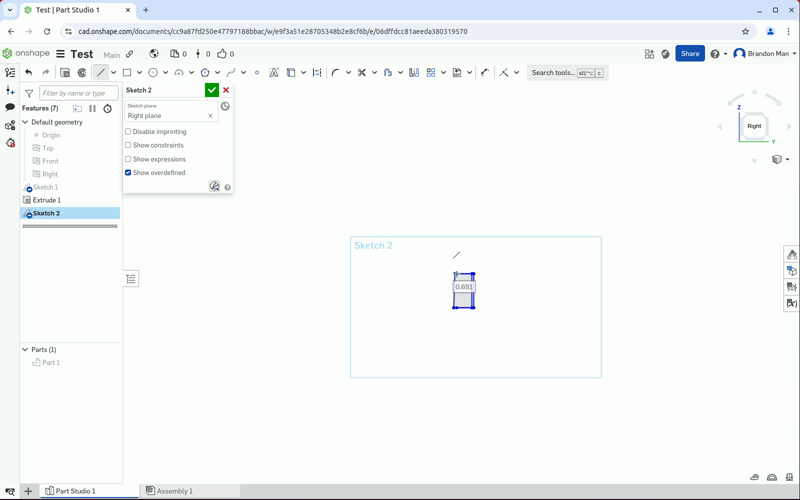
scroll(-6)
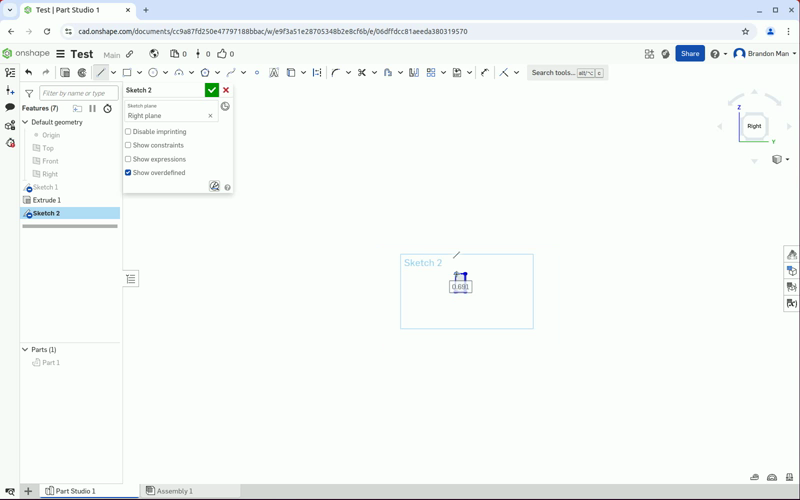
scroll(-6)
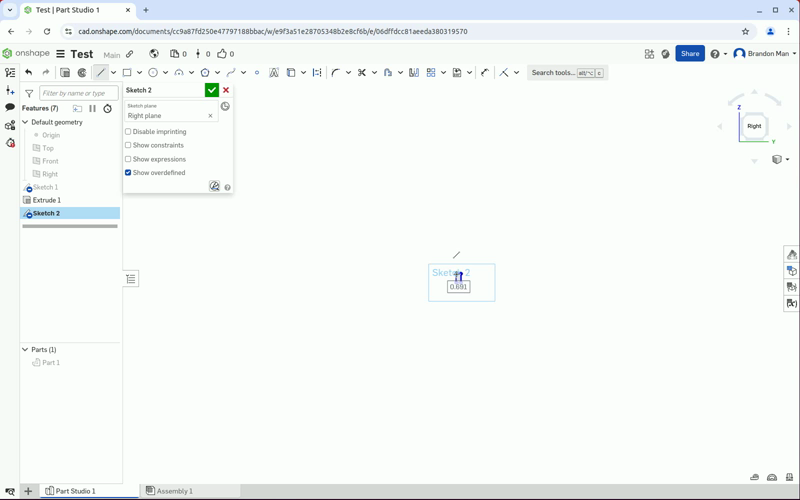
key_up(shift)
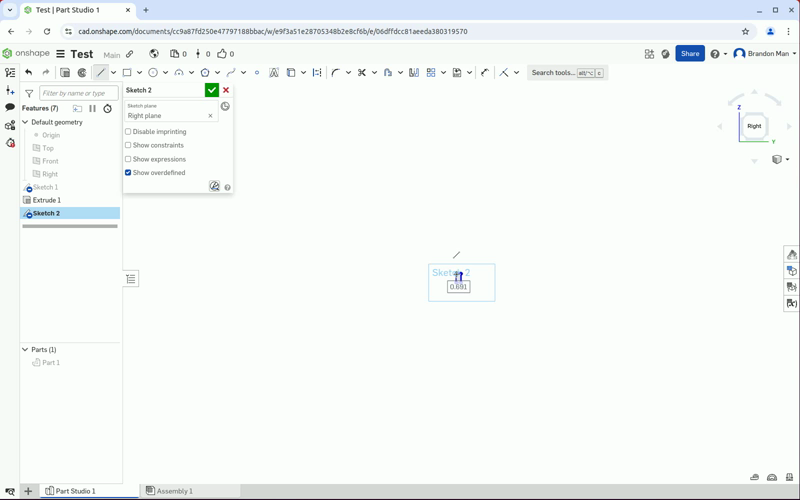
mouse_move(486, 273)
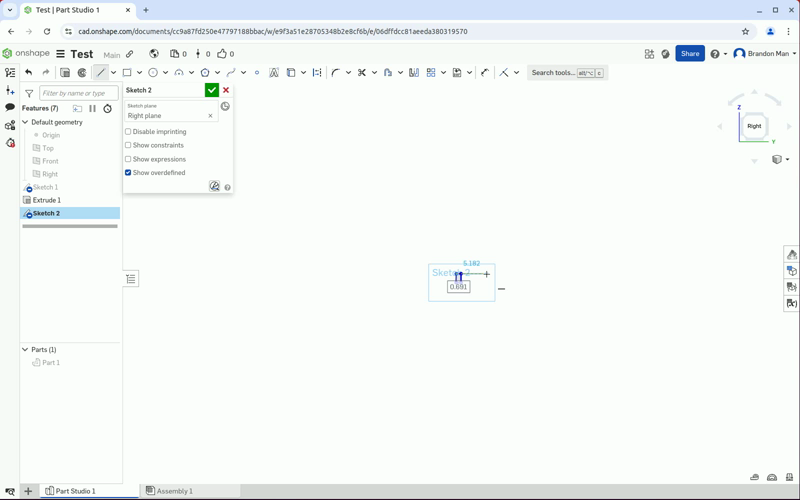
key_down(shift)
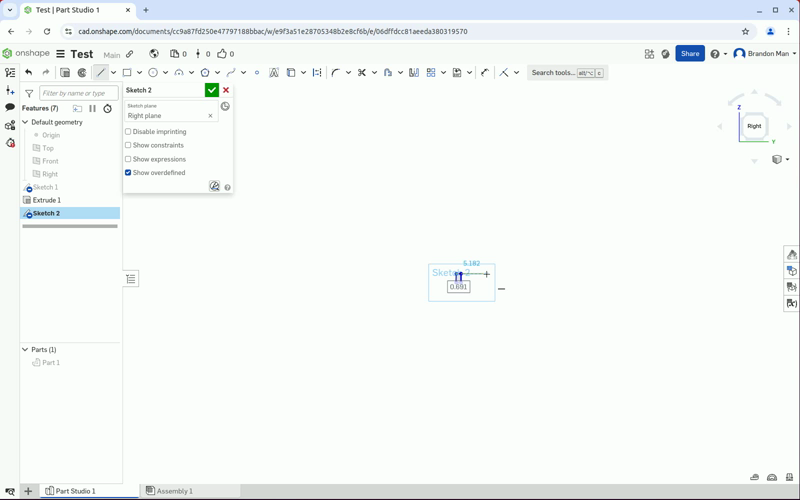
mouse_move(456, 282)
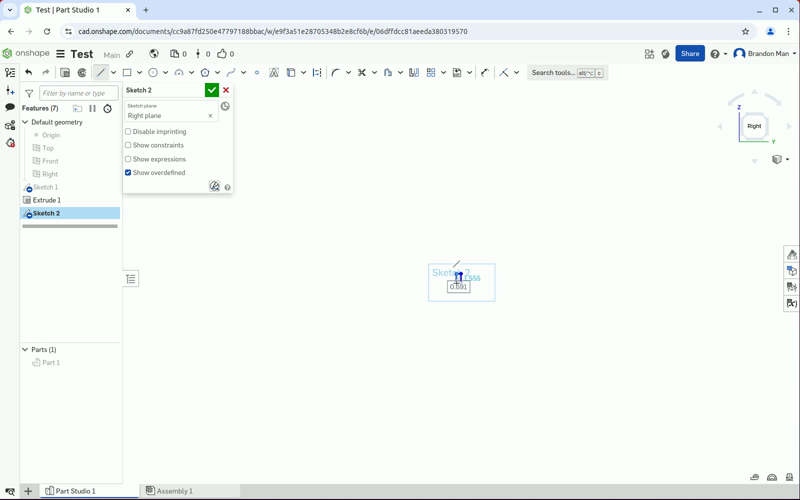
scroll(6)
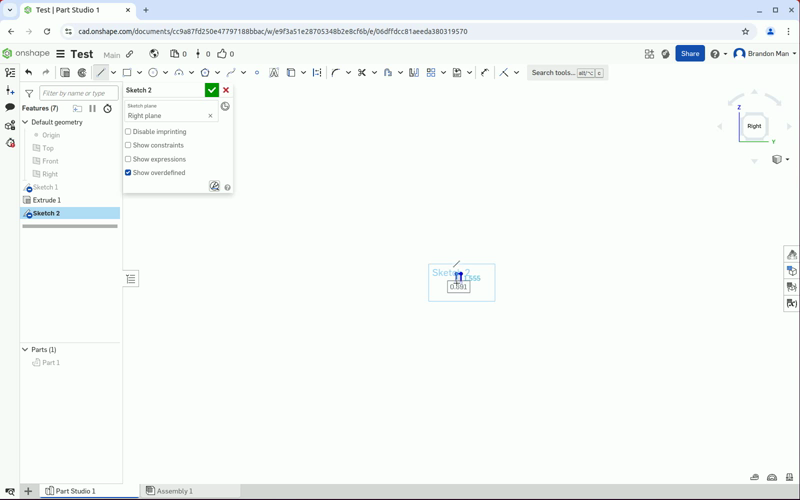
scroll(6)
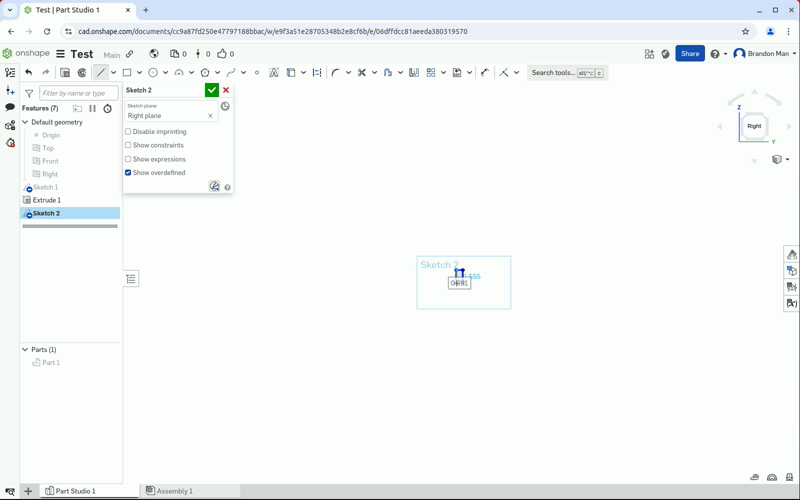
scroll(6)
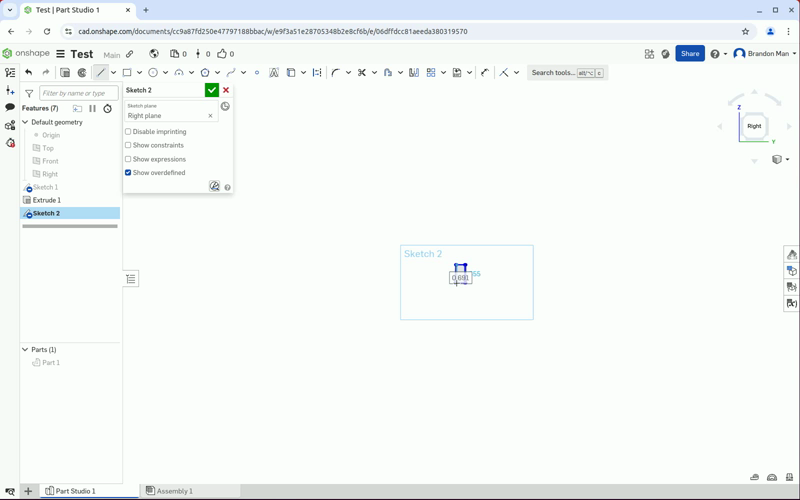
scroll(6)
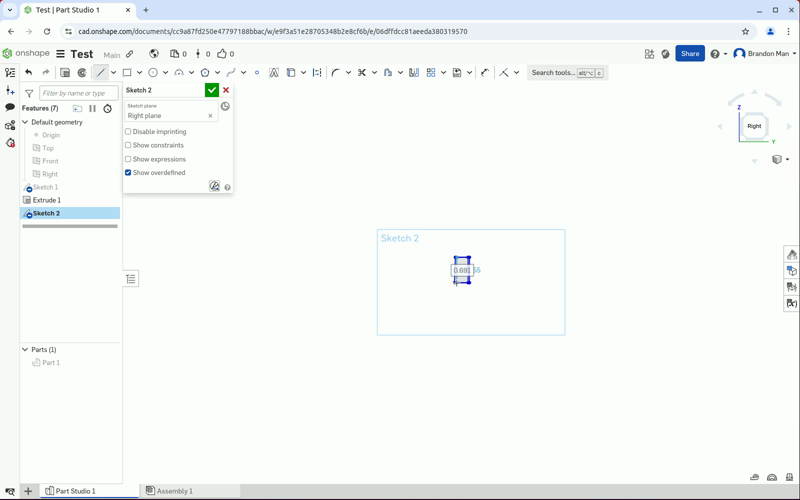
scroll(6)
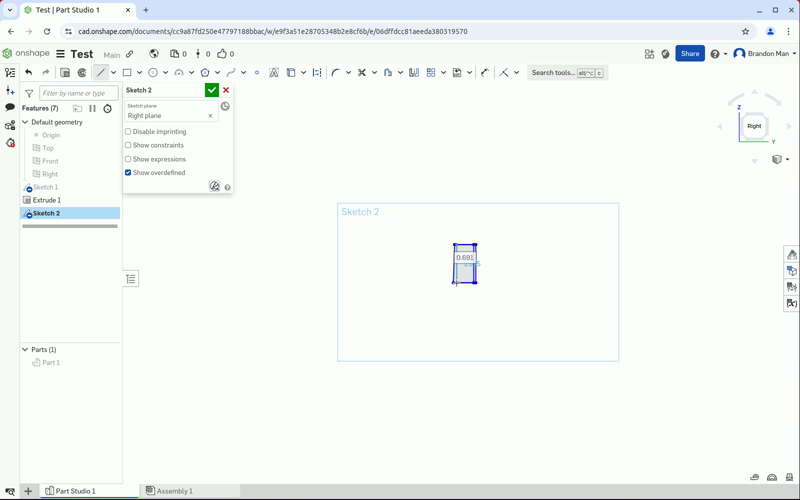
scroll(6)
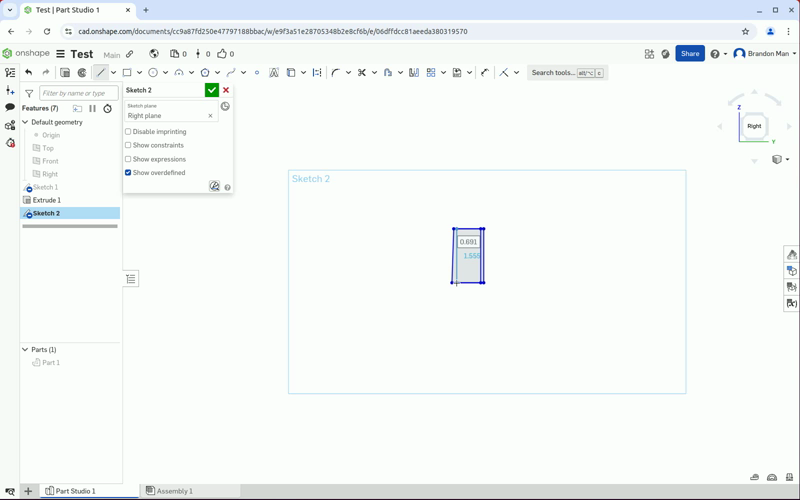
scroll(6)
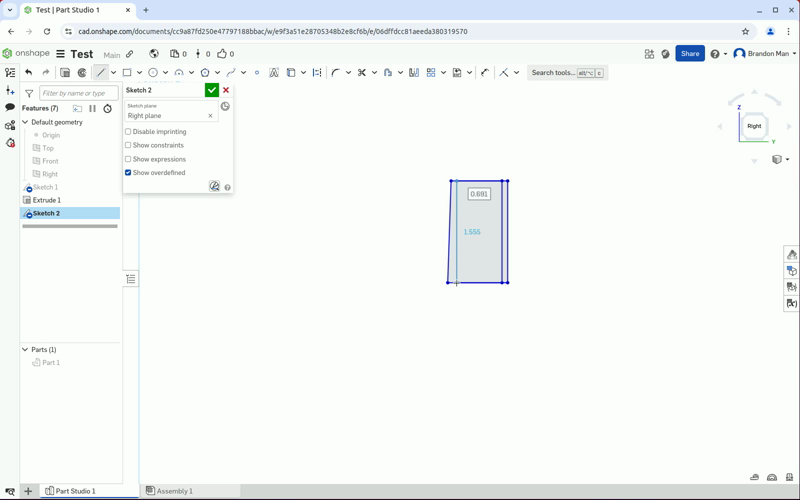
key_up(shift)
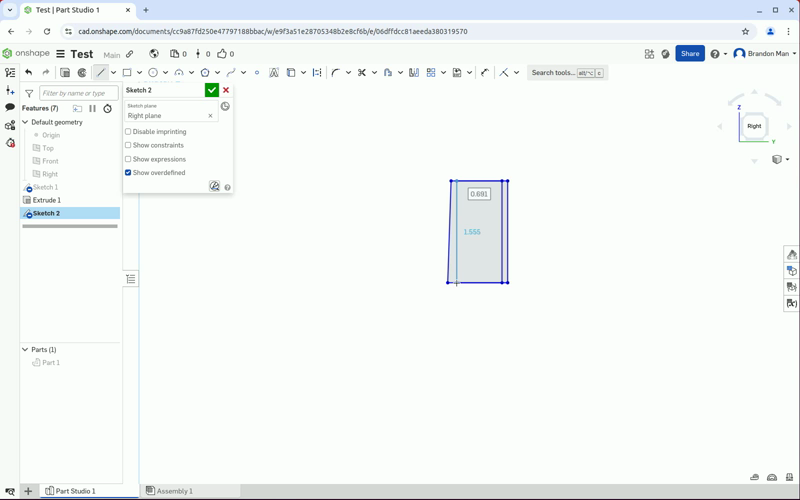
click(456, 282)
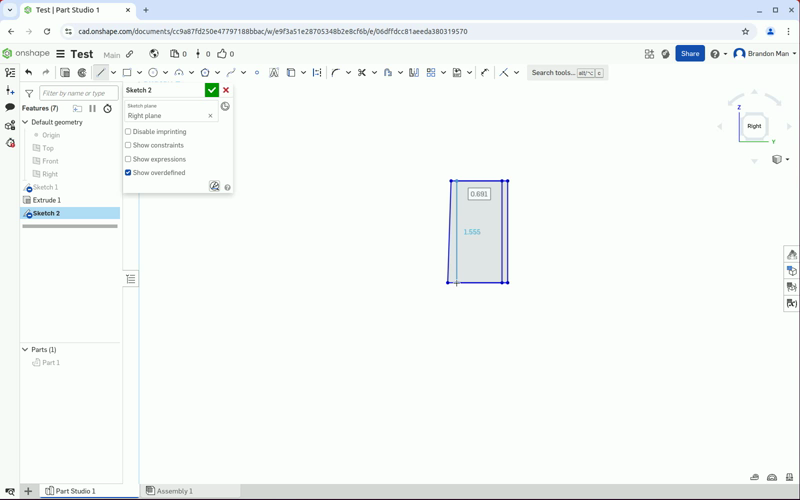
scroll(-6)
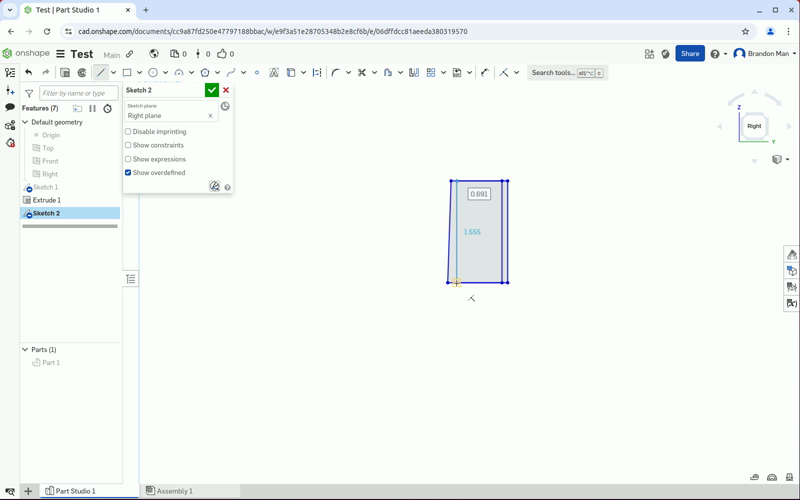
scroll(-6)
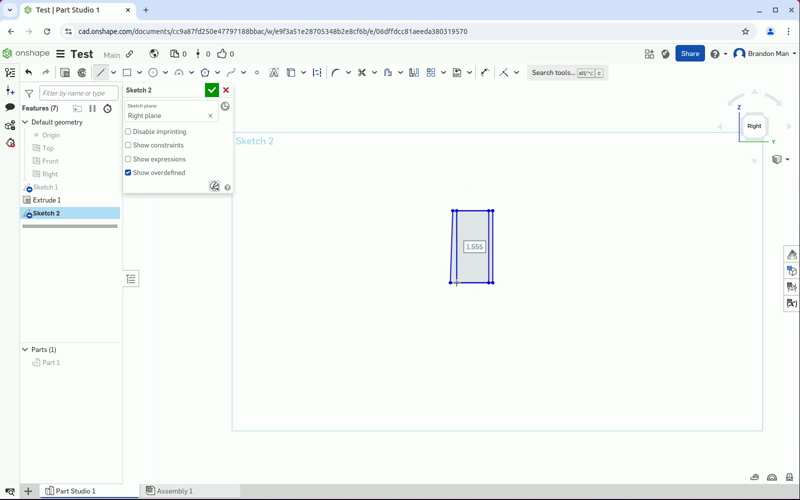
scroll(-6)
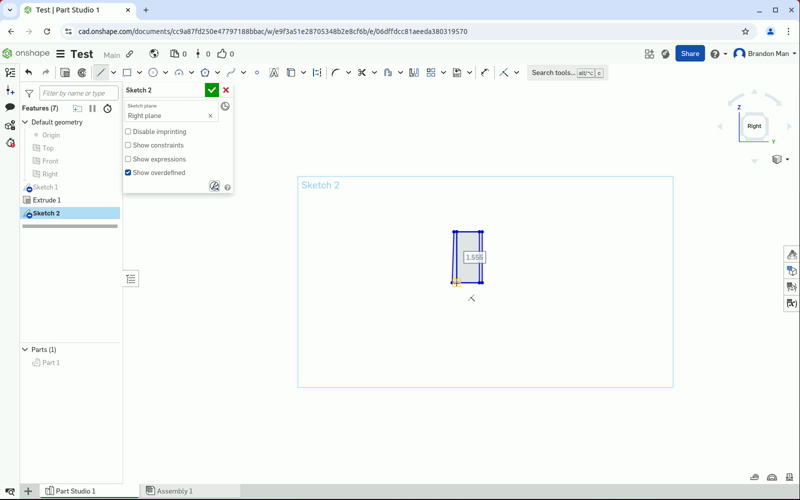
scroll(-6)
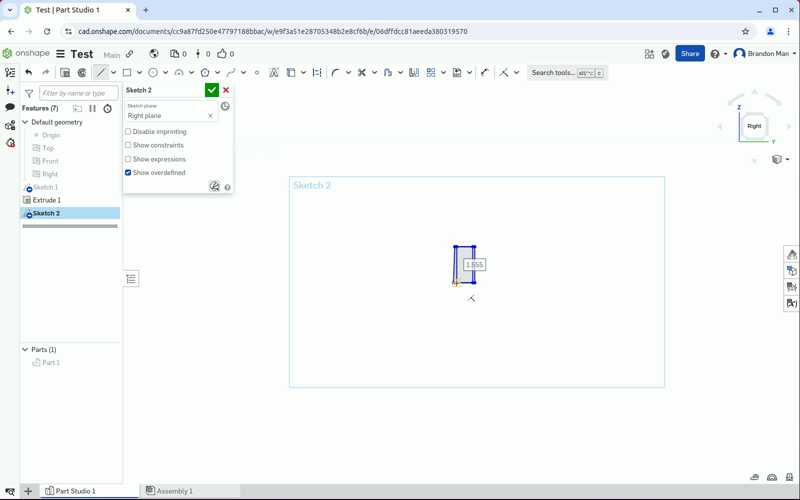
scroll(-6)
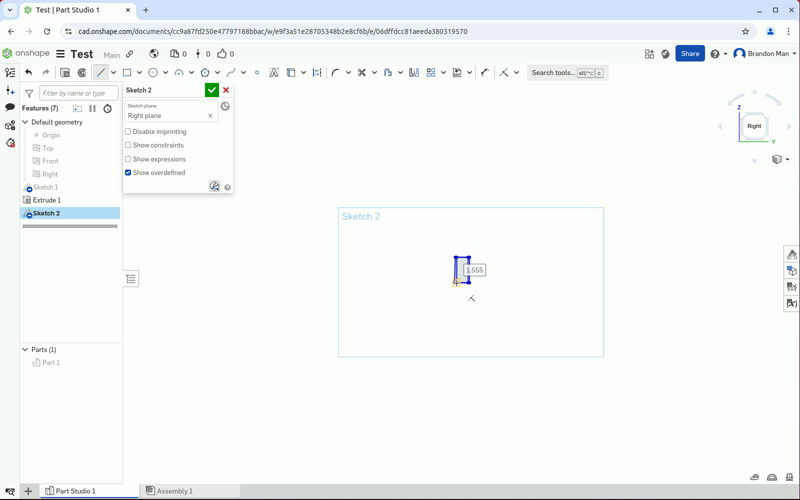
scroll(-6)
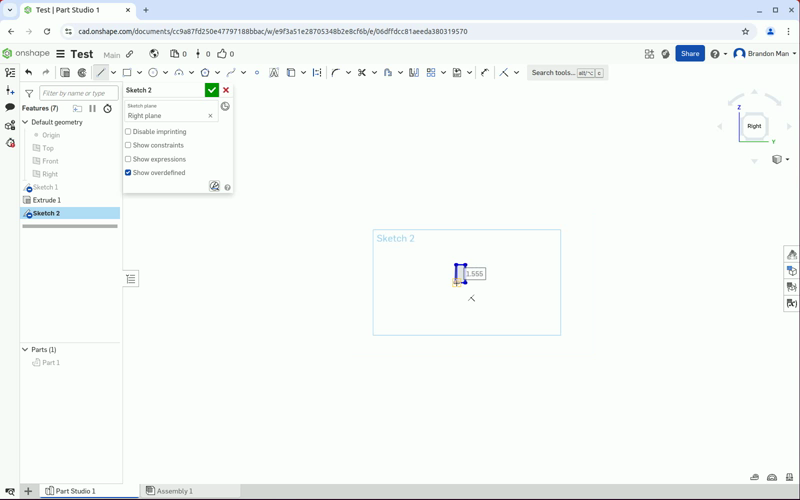
scroll(-6)
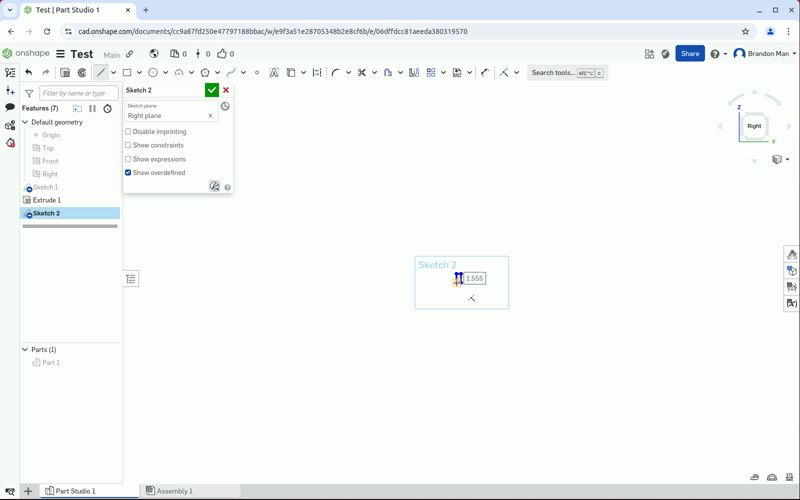
key(esc)
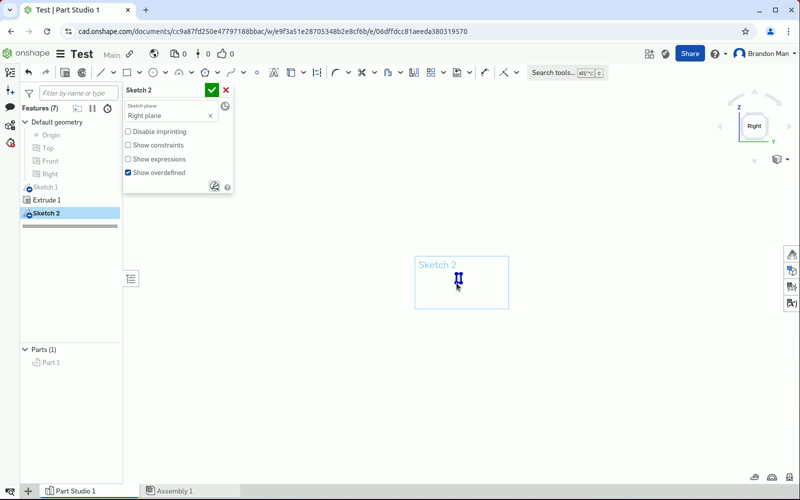
mouse_move(456, 281)
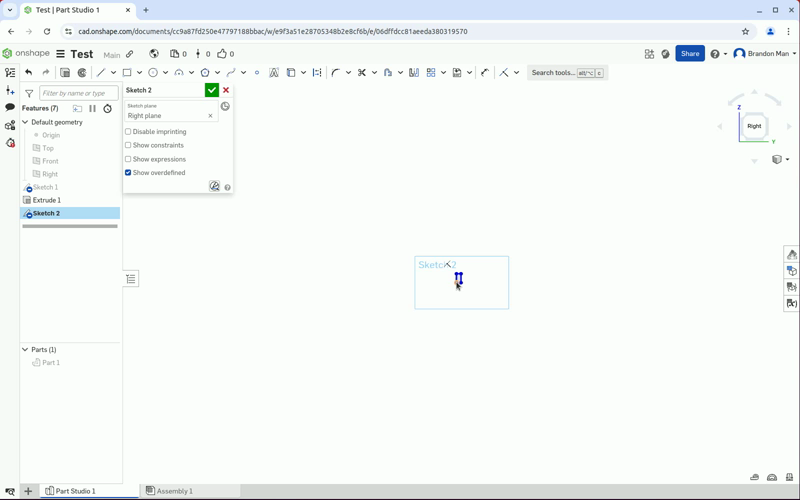
scroll(6)
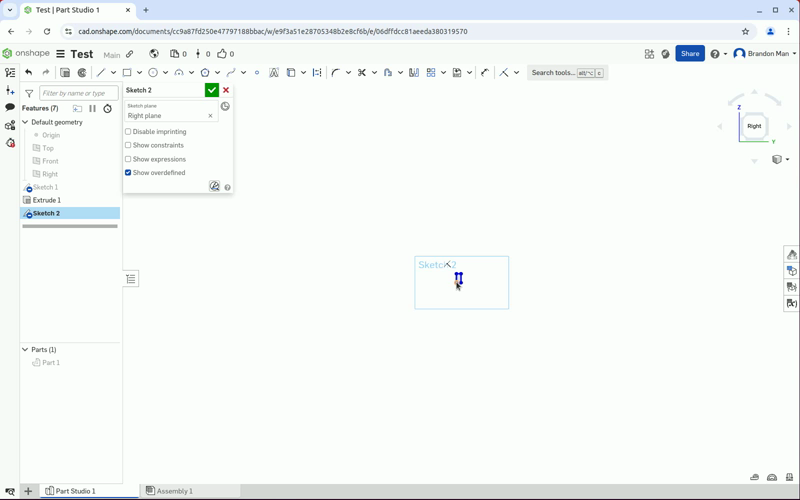
scroll(6)
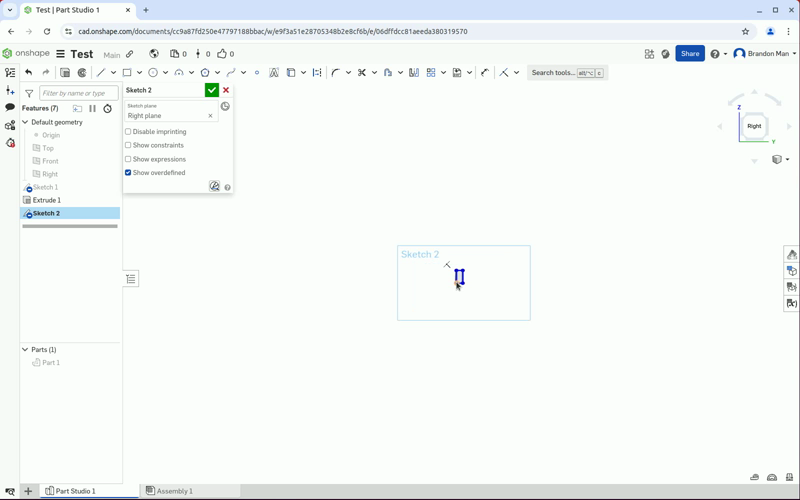
scroll(6)
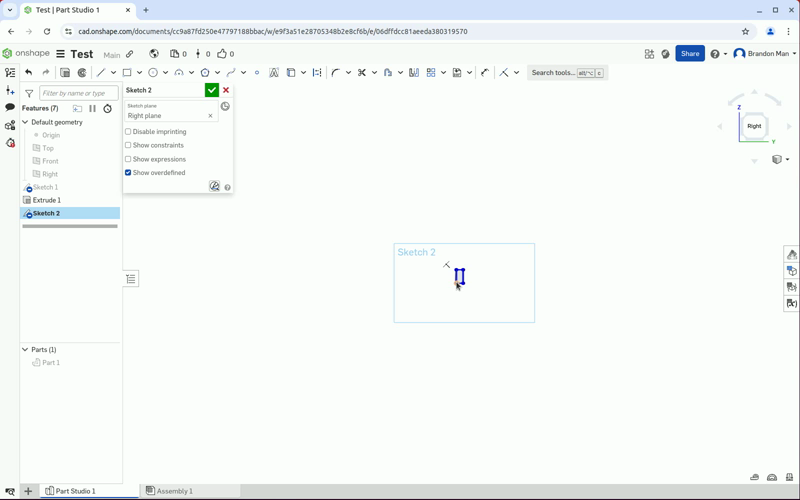
scroll(6)
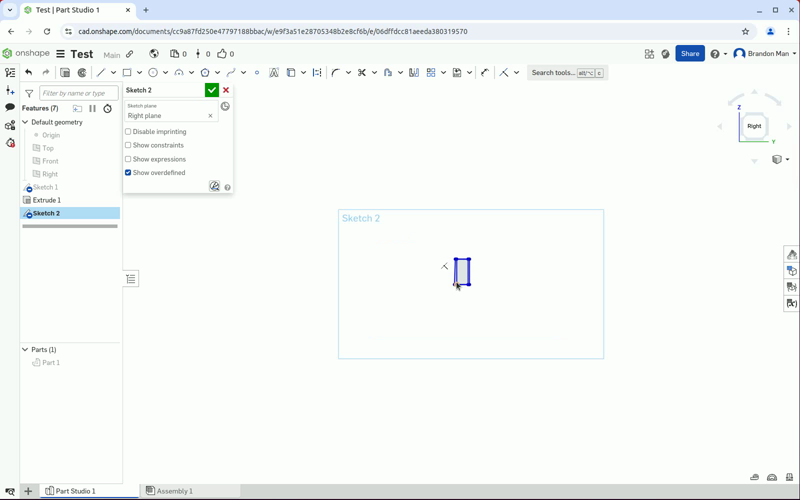
scroll(6)
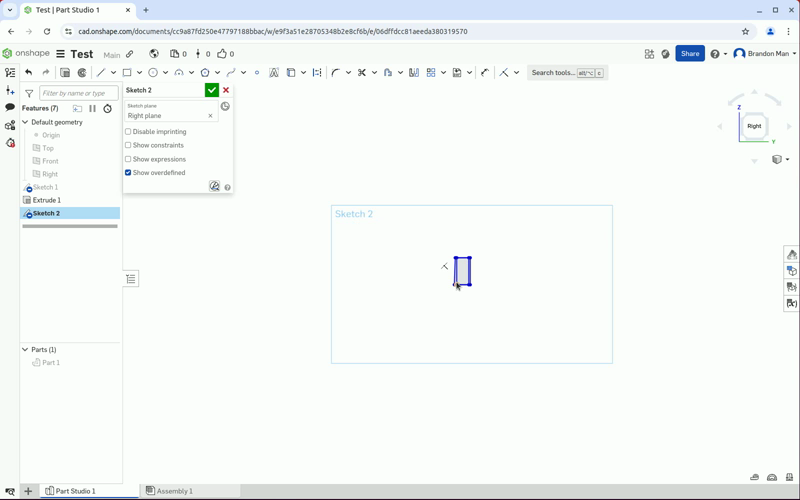
scroll(6)
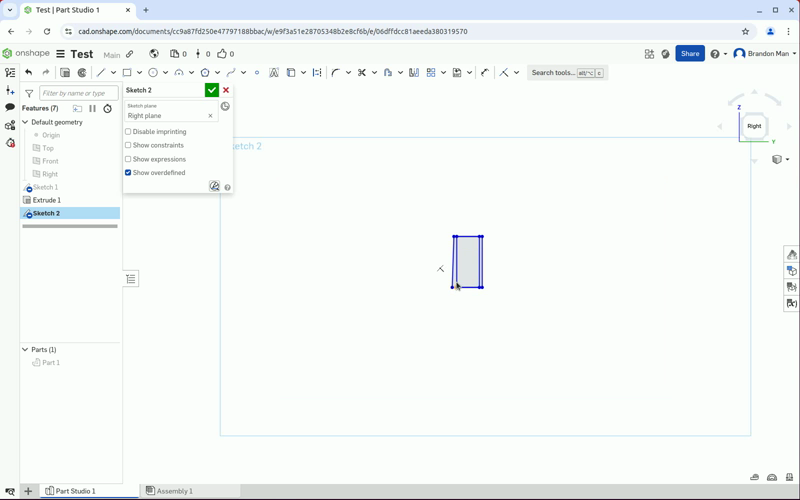
scroll(6)
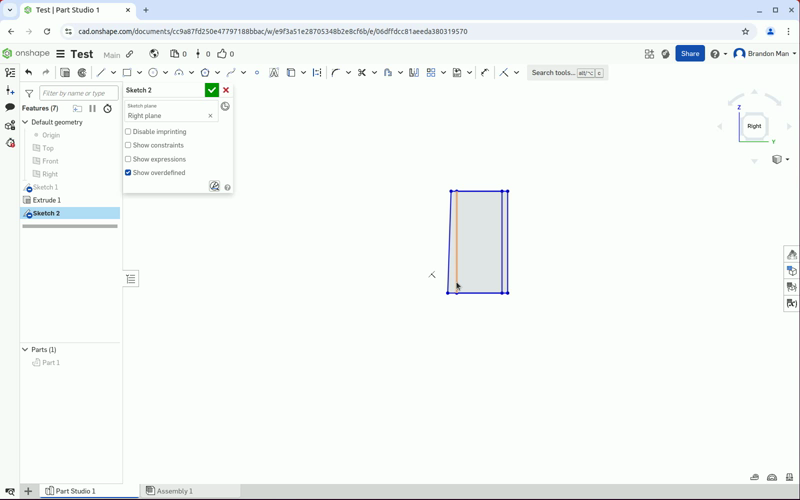
click(456, 281)
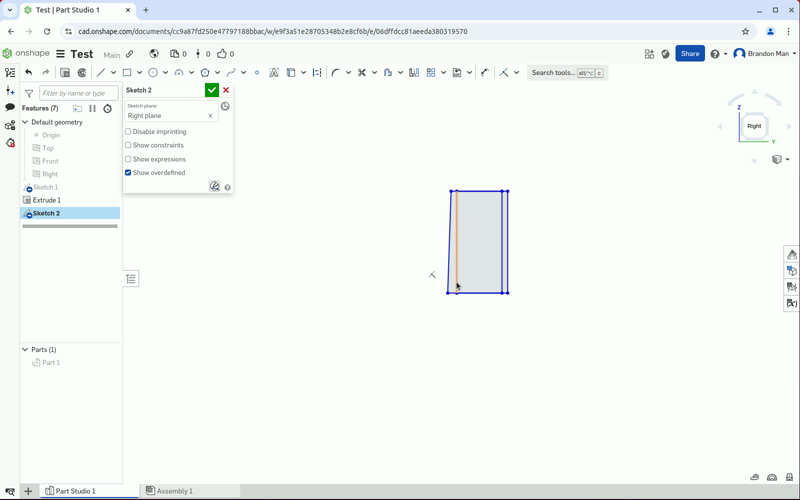
scroll(-6)
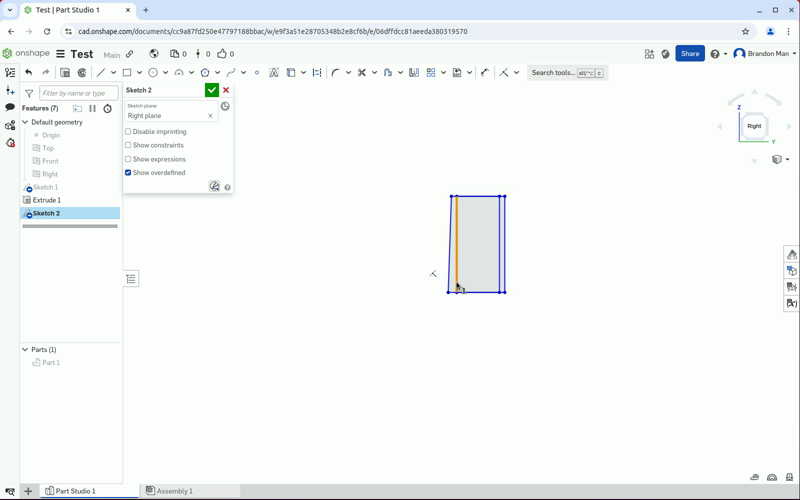
scroll(-6)
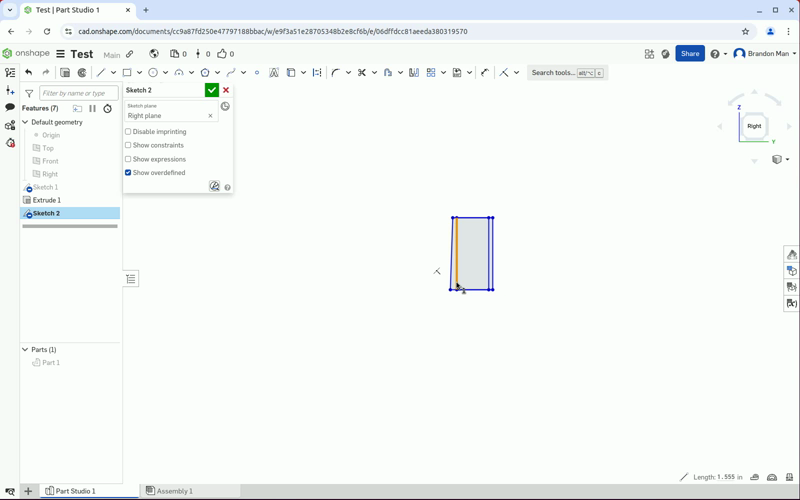
scroll(-6)
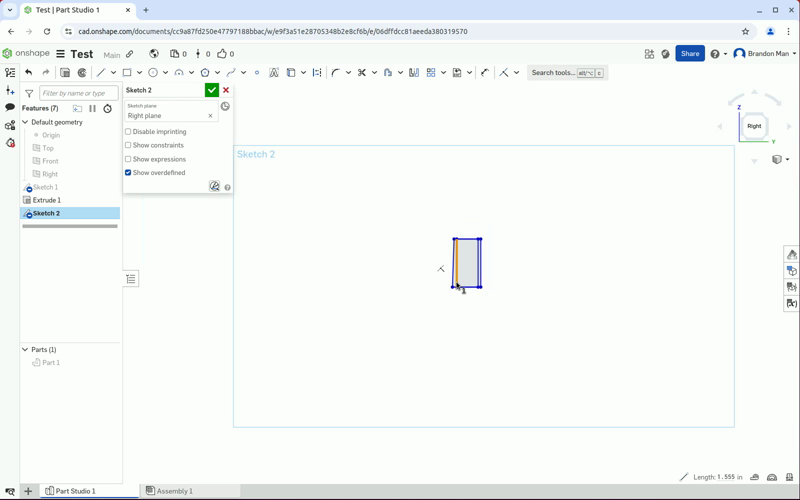
scroll(-6)
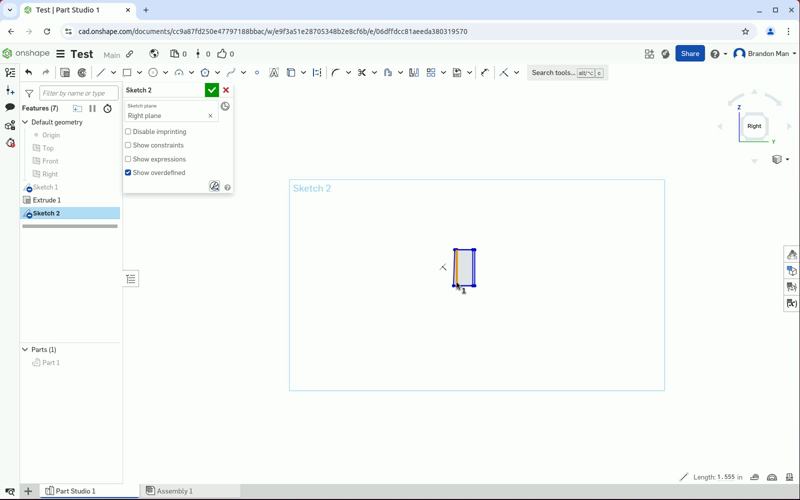
scroll(-6)
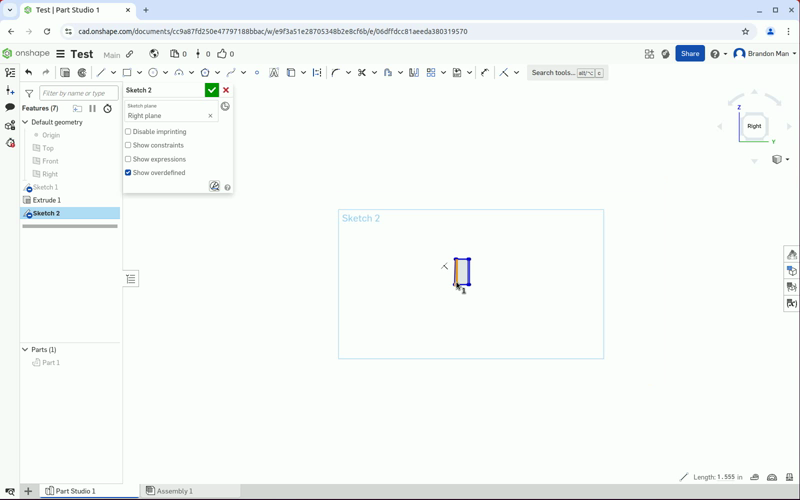
scroll(-6)
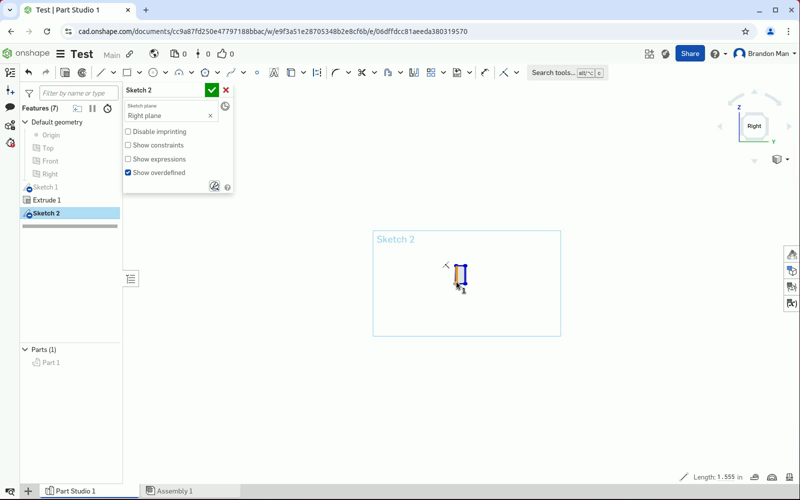
scroll(-6)
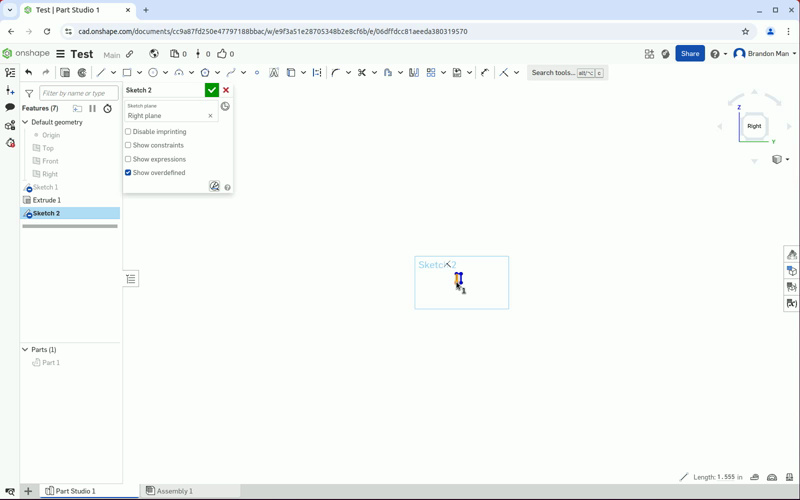
mouse_move(73, 352)
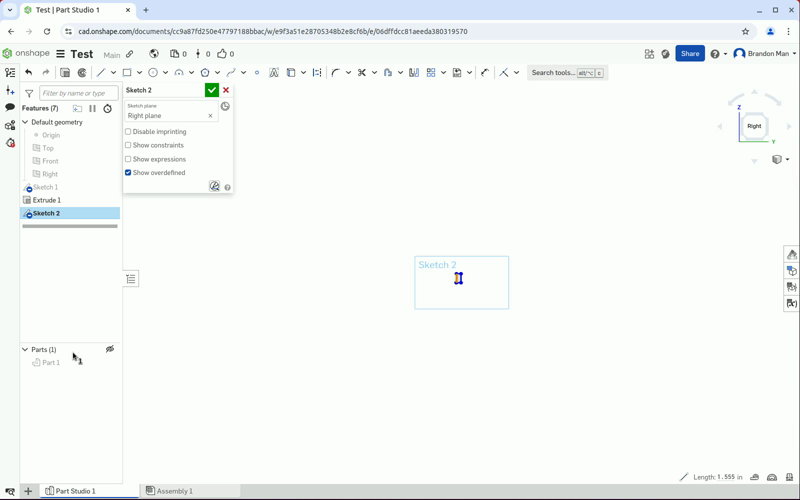
key(shift+y)
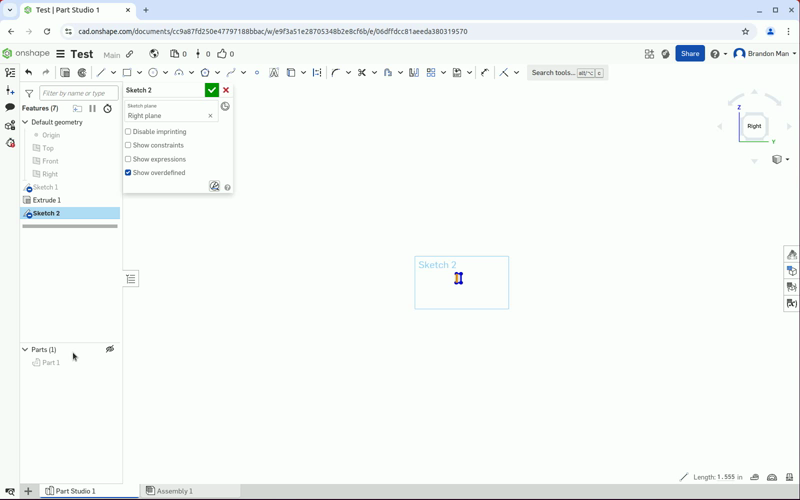
key(shift+e)
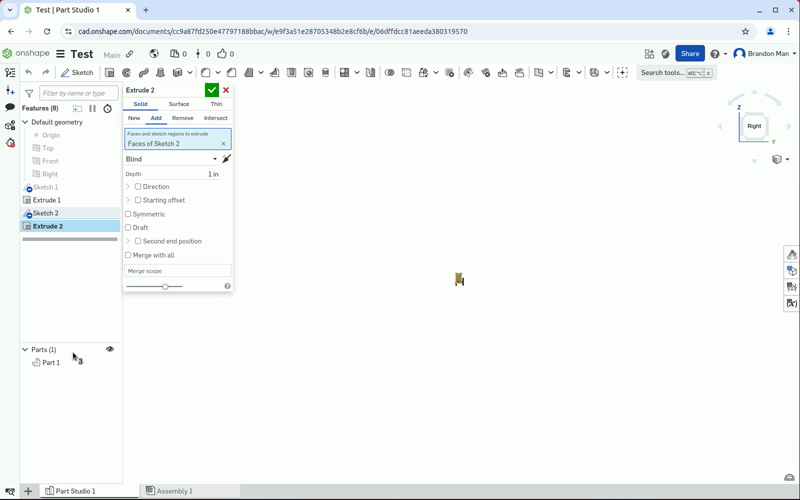
mouse_move(143, 106)
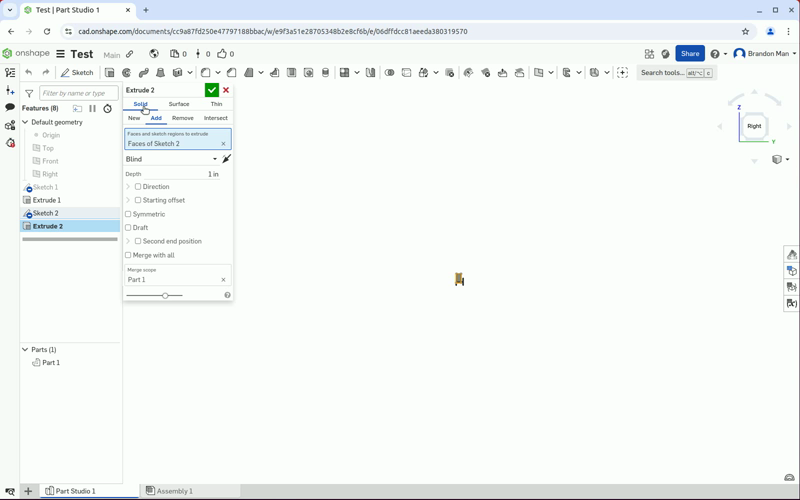
click(143, 106)
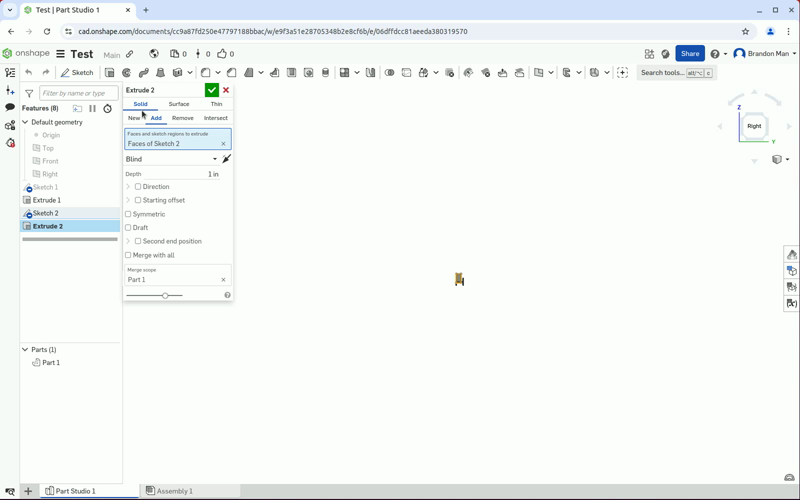
mouse_move(137, 120)
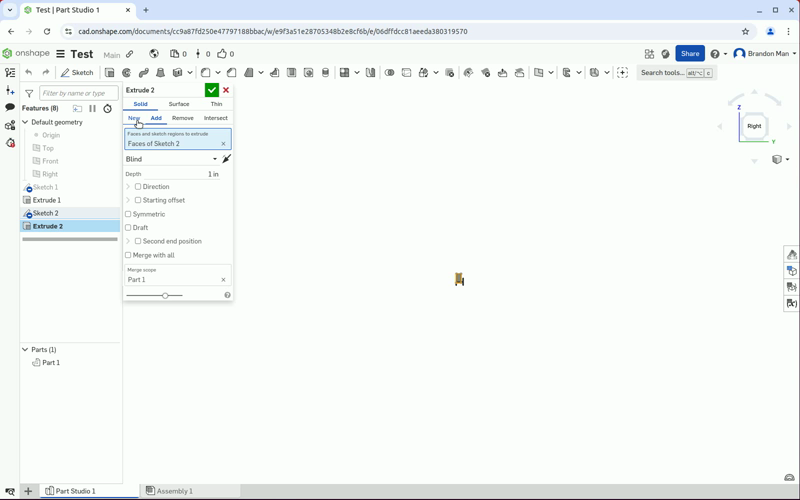
click(137, 120)
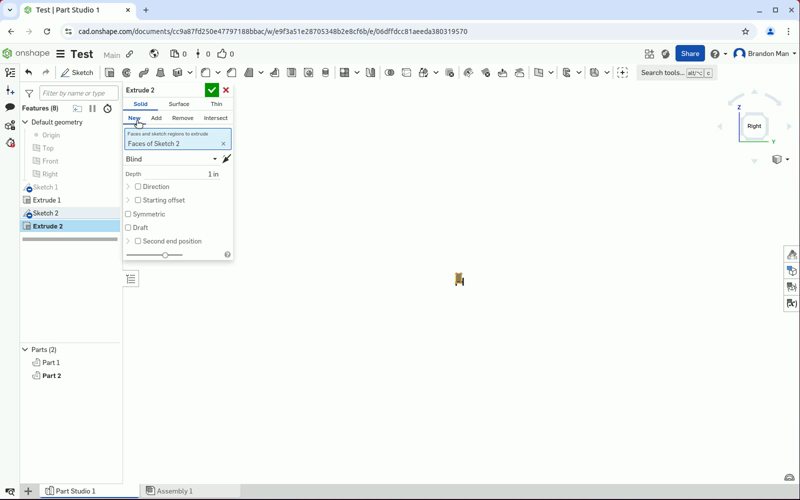
key(tab, 4)
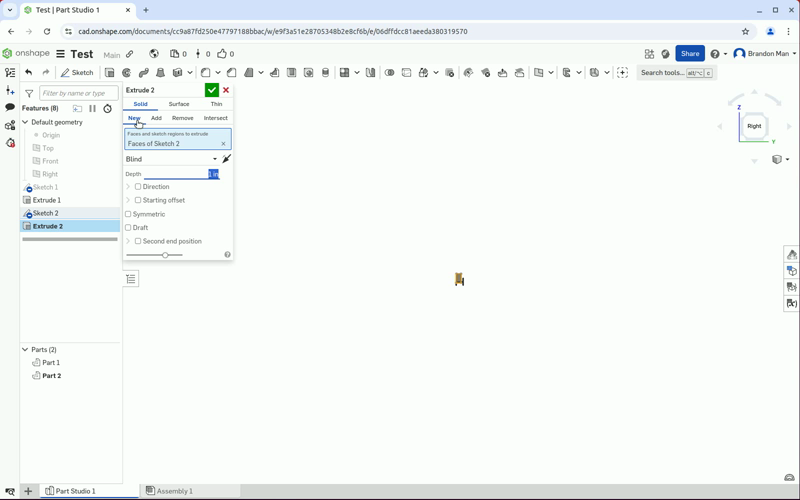
text(13.962)
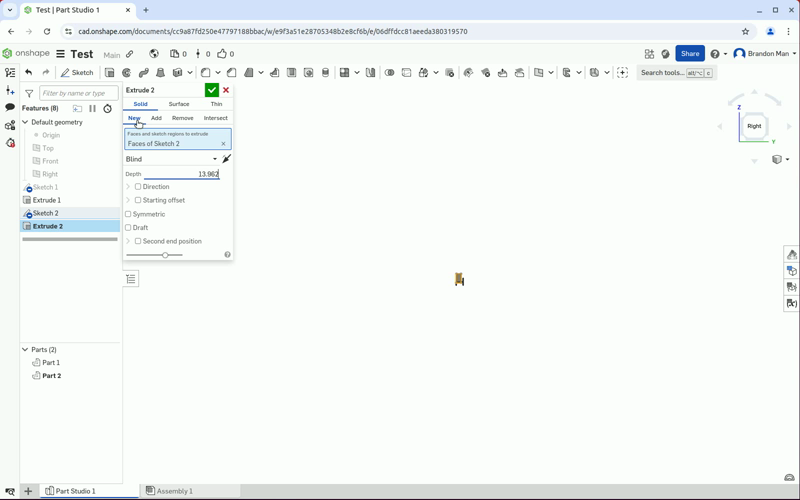
key(tab, 3)
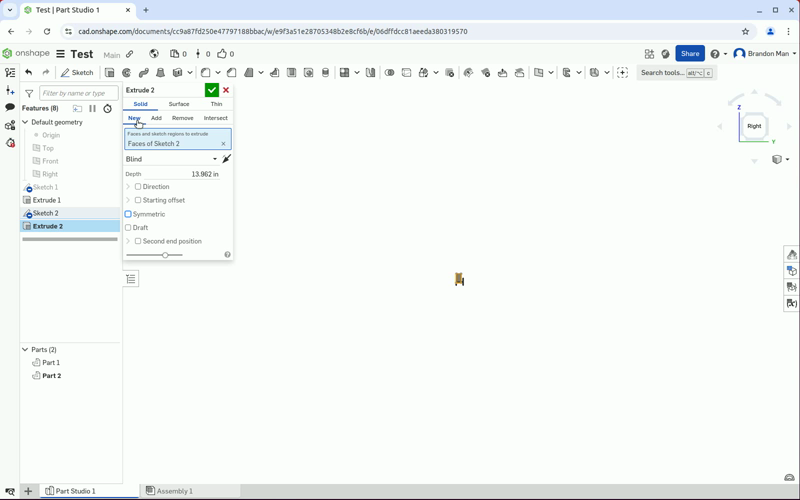
key(space)
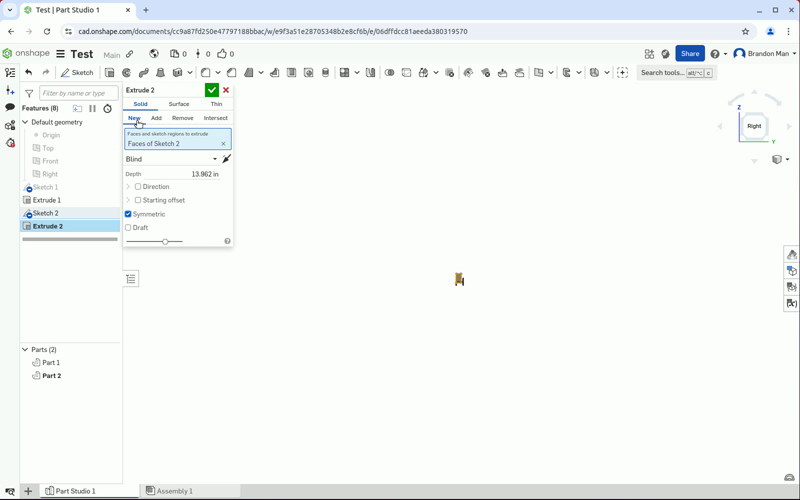
key(enter)
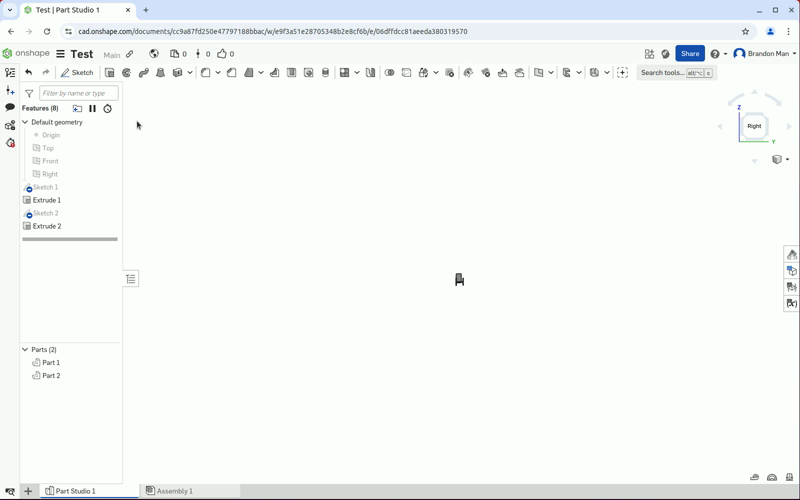
key(shift+h)
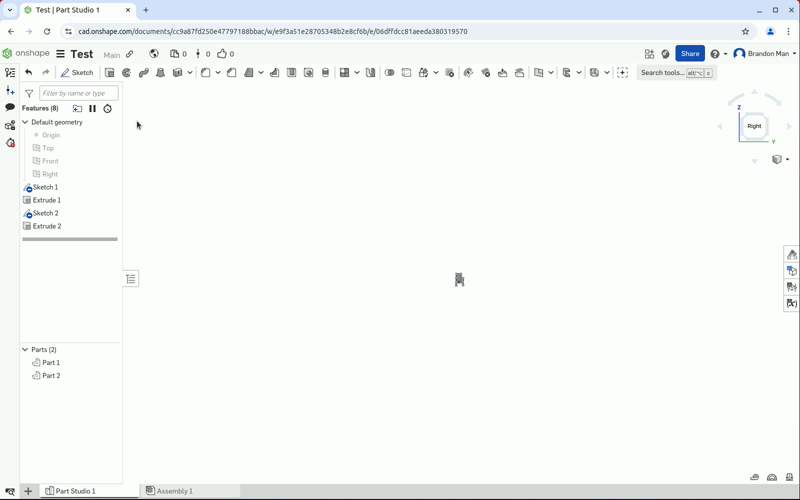
key(shift+h)
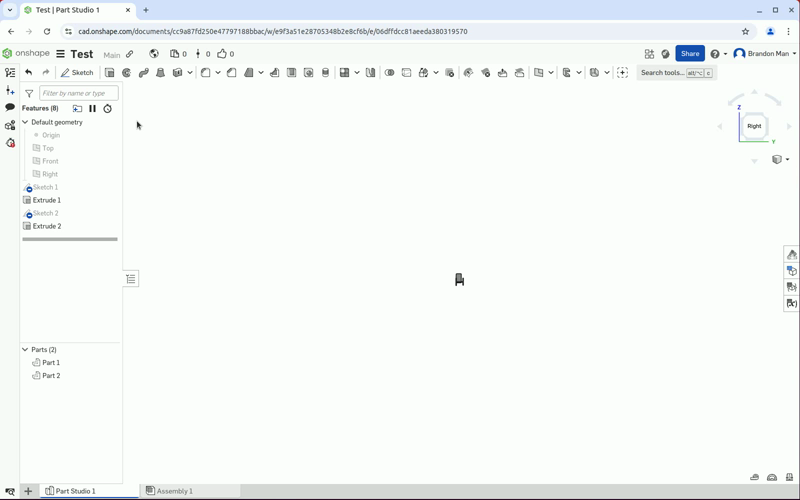
mouse_move(73, 189)
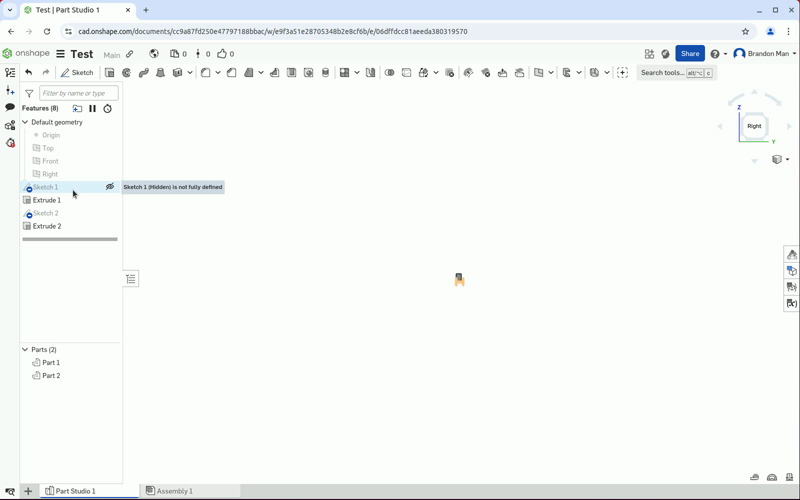
click(73, 189)
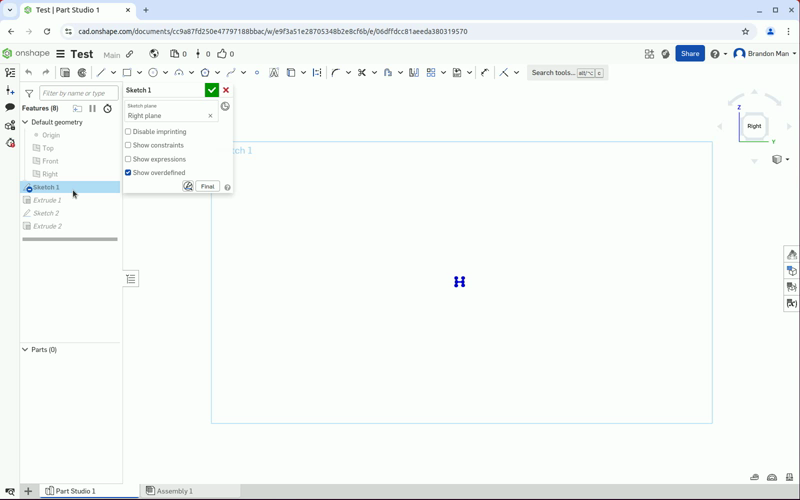
mouse_move(229, 92)
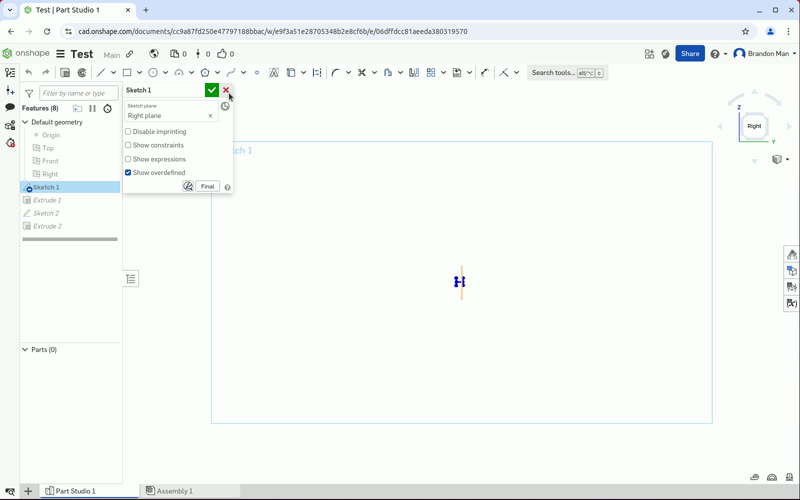
click(229, 92)
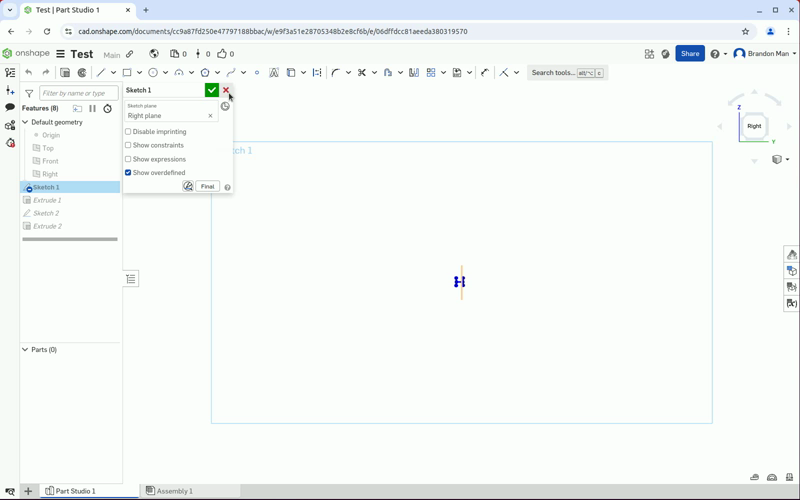
key(shift+s)
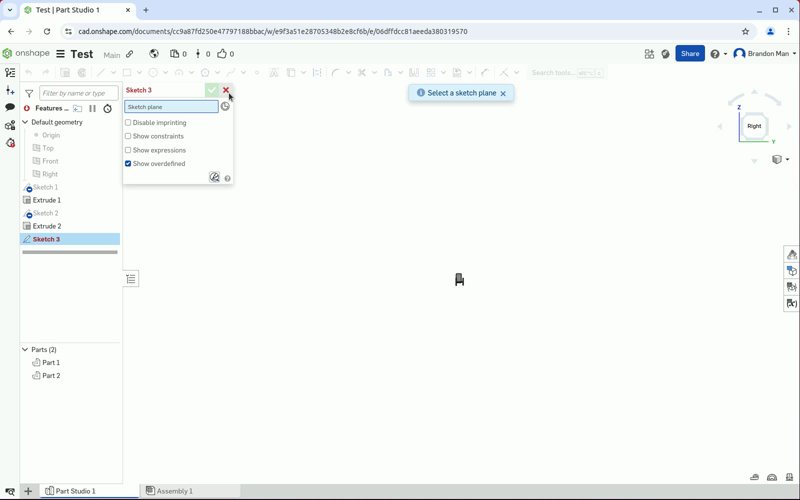
mouse_move(73, 176)
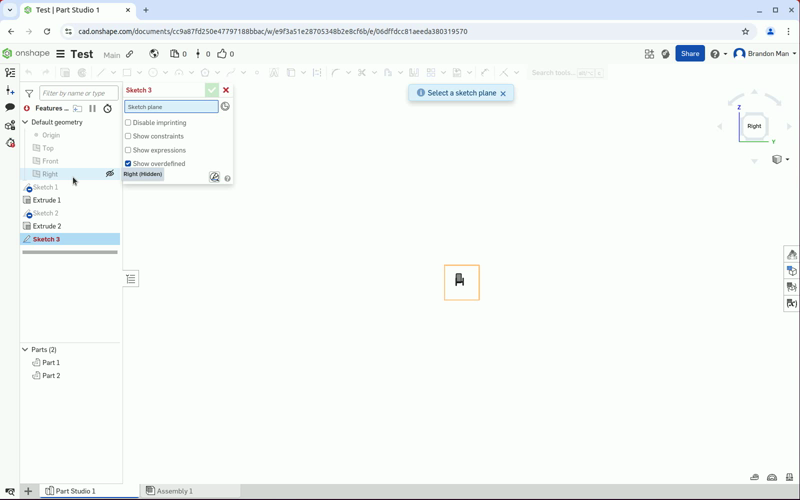
click(73, 176)
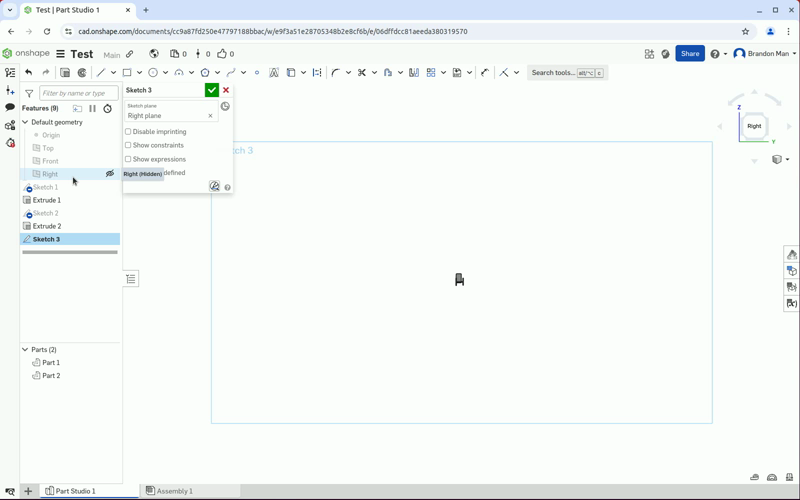
mouse_move(73, 352)
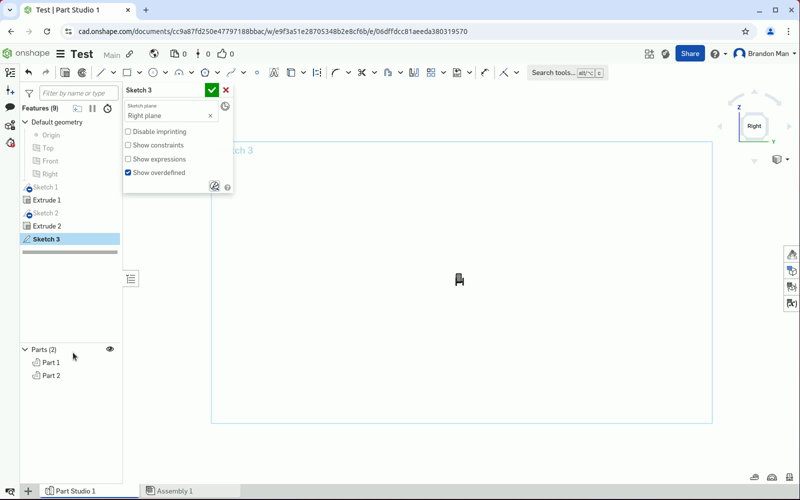
key(y)
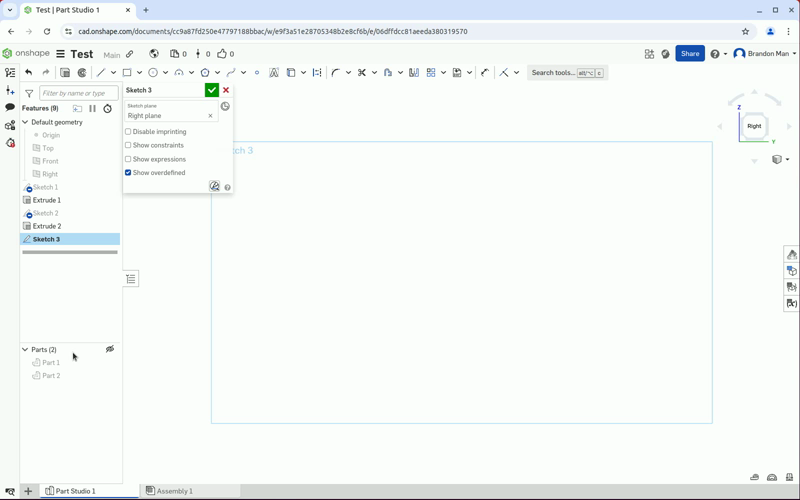
key(l)
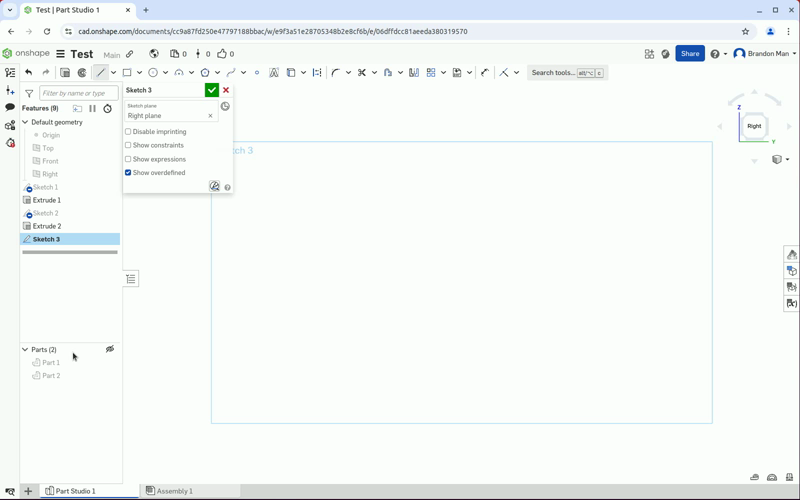
key_down(shift)
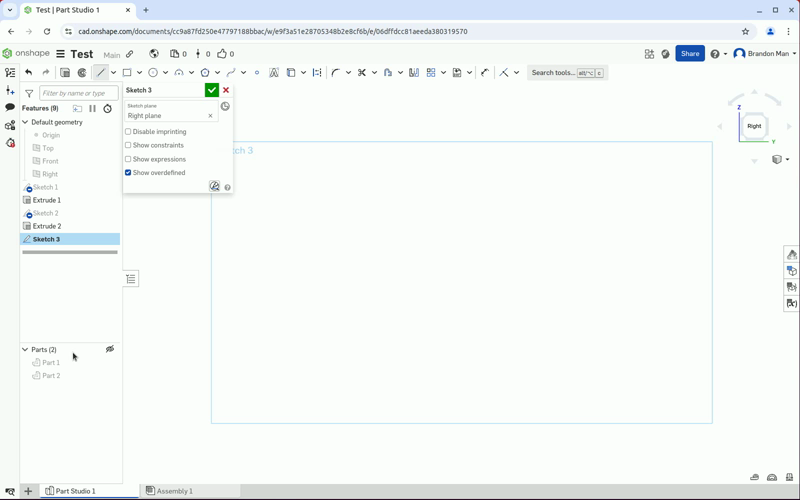
mouse_move(454, 285)
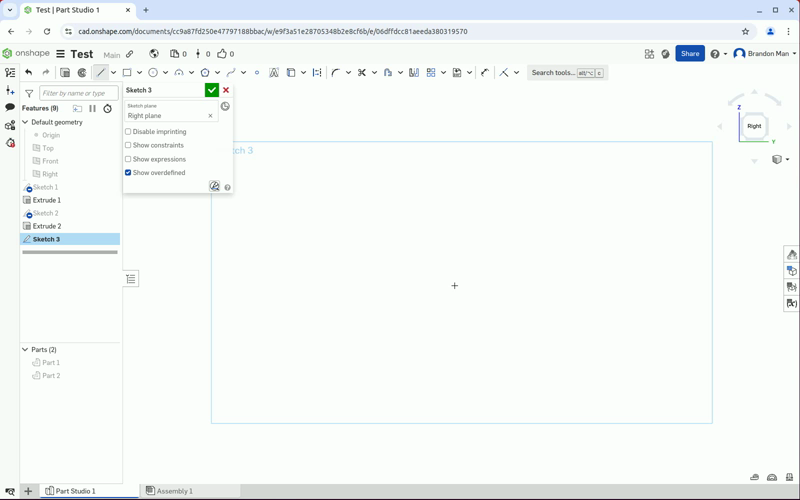
click(454, 285)
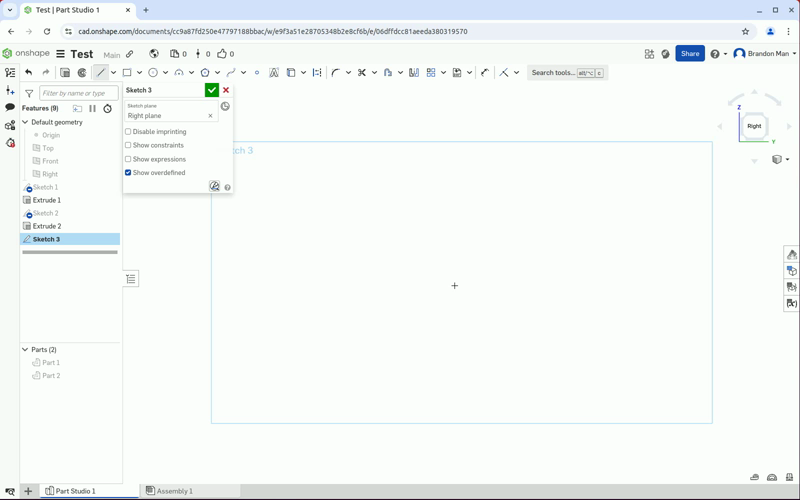
key_up(shift)
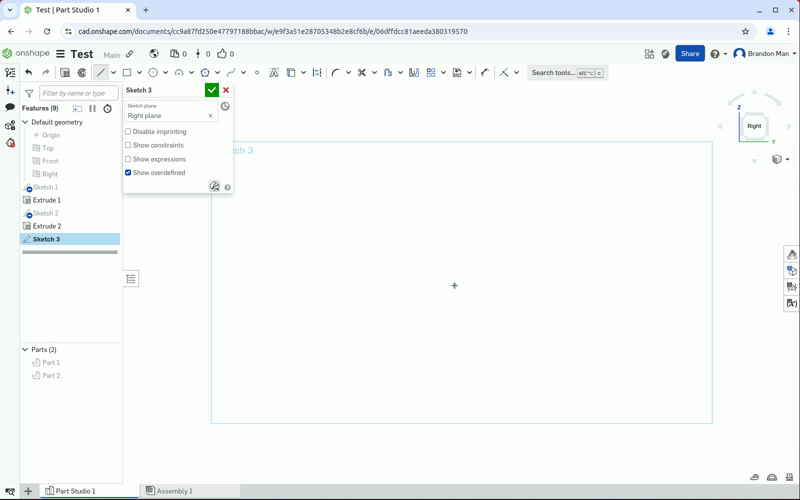
key_down(shift)
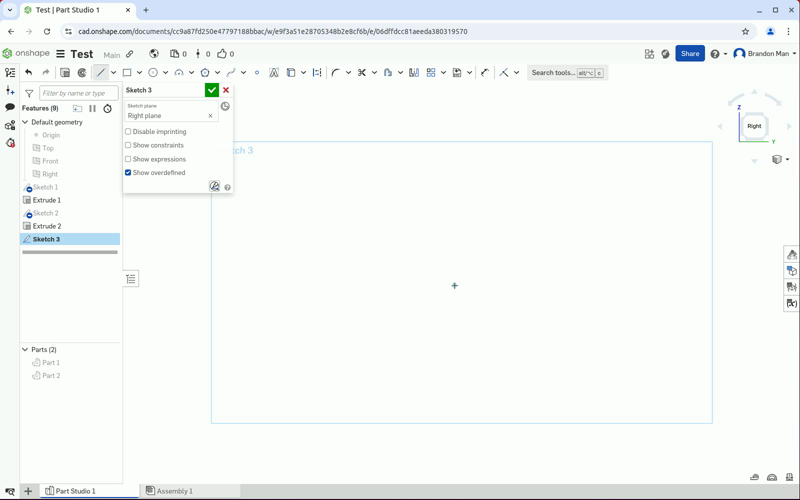
mouse_move(484, 285)
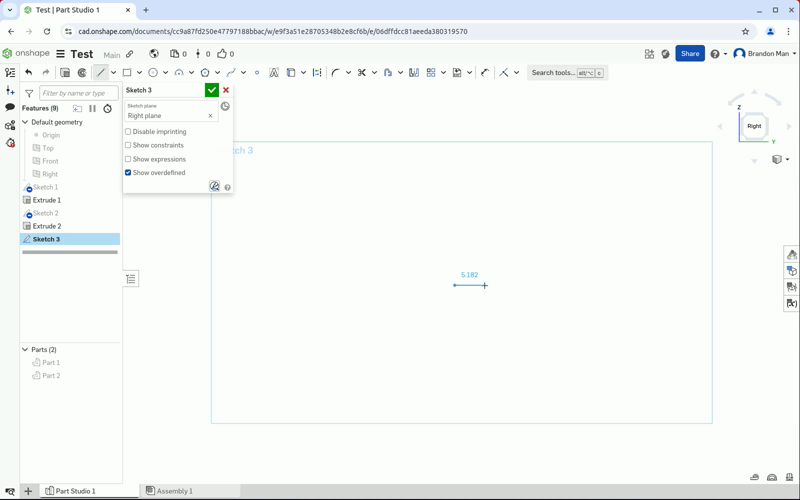
mouse_move(455, 285)
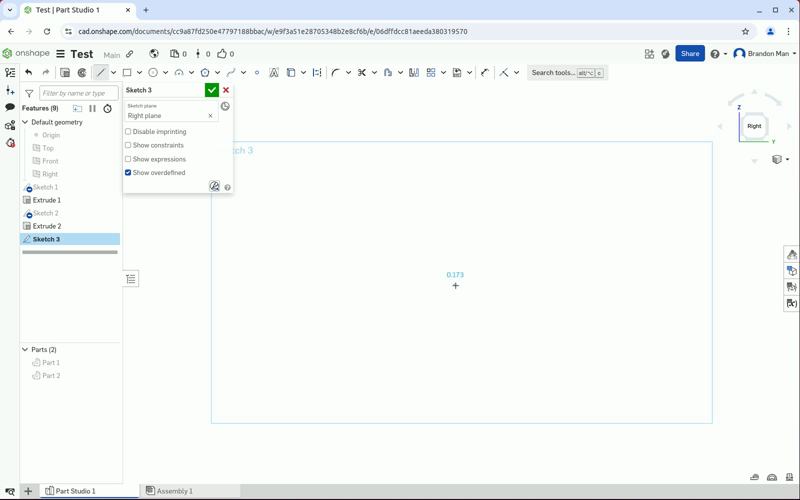
scroll(6)
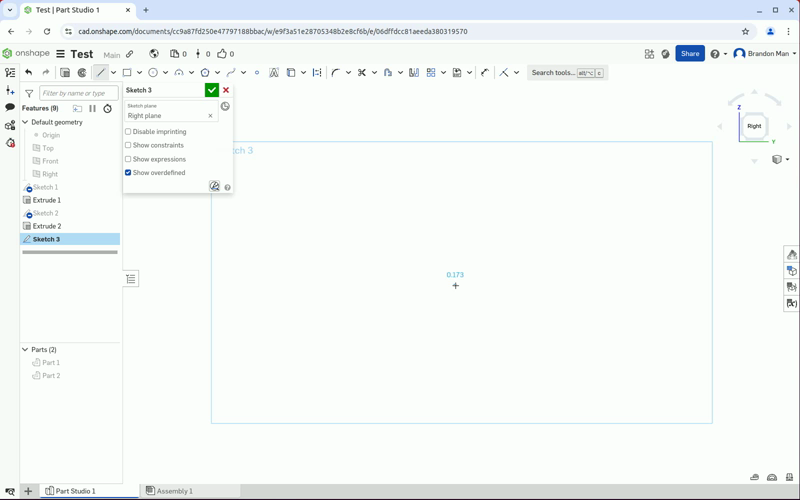
scroll(6)
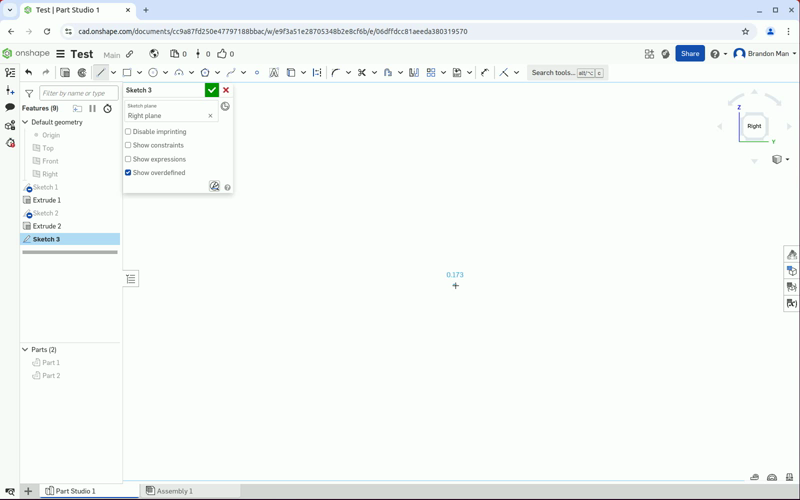
scroll(6)
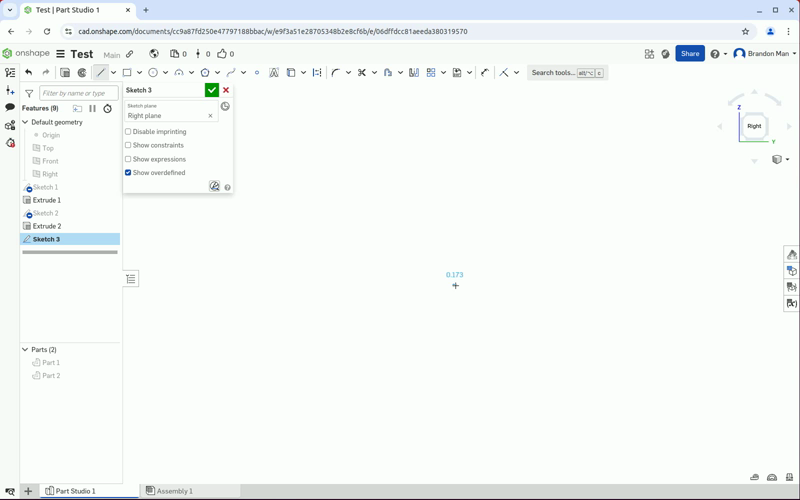
scroll(6)
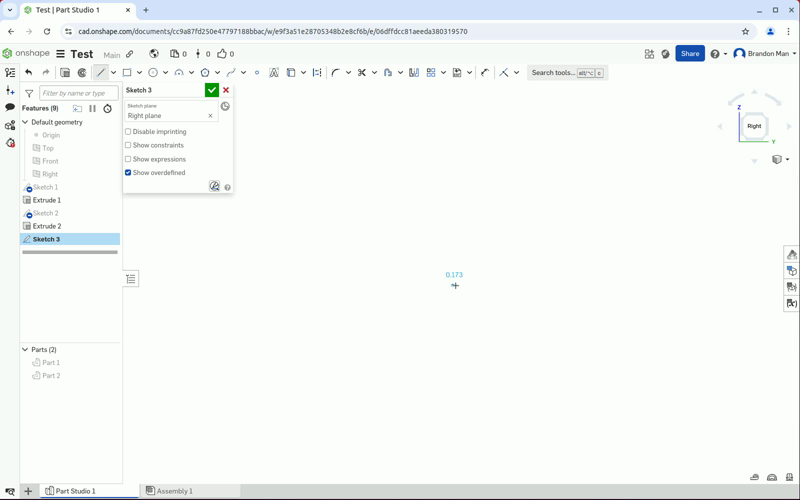
scroll(6)
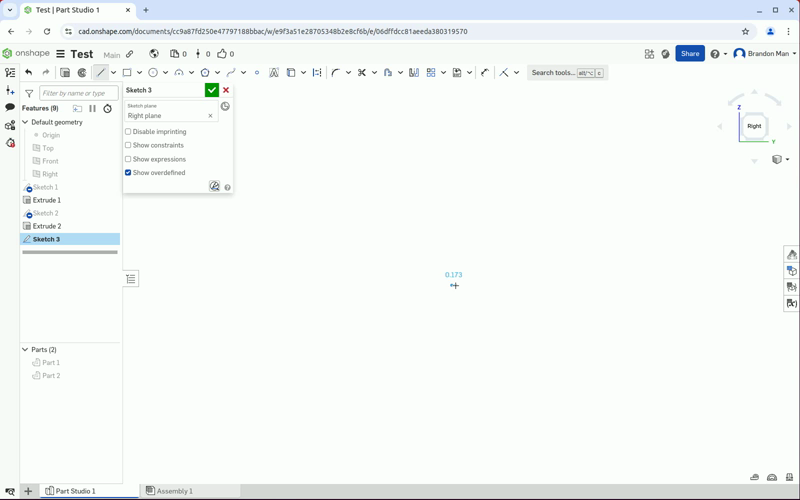
scroll(6)
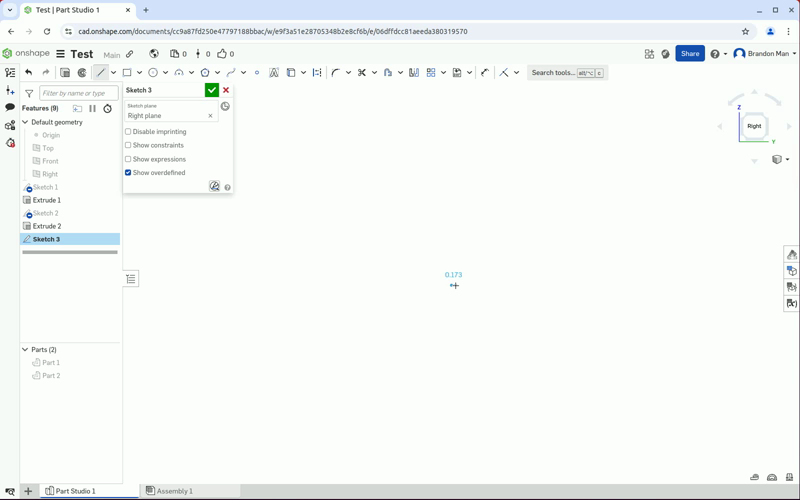
scroll(6)
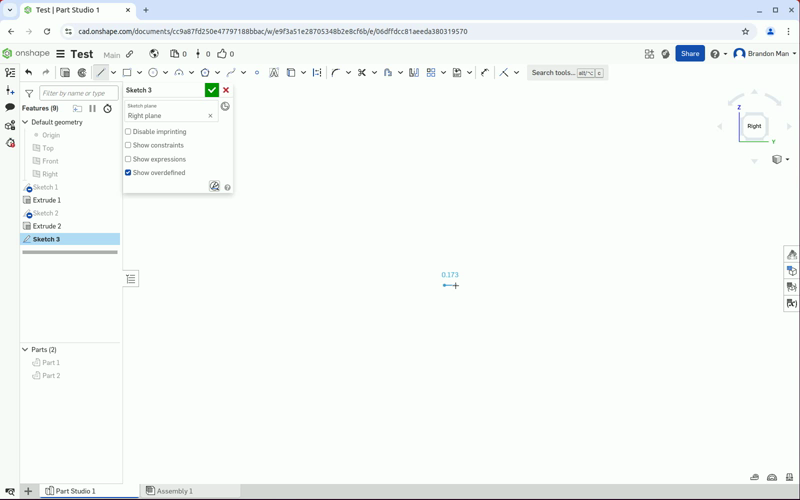
click(455, 285)
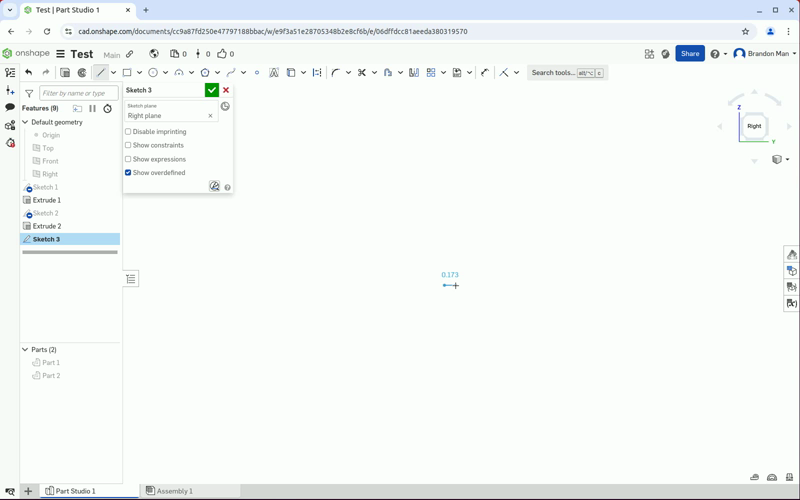
scroll(-6)
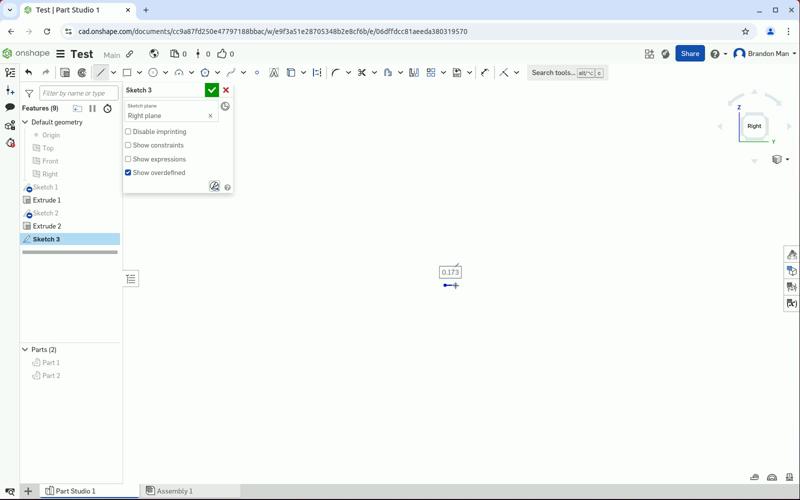
scroll(-6)
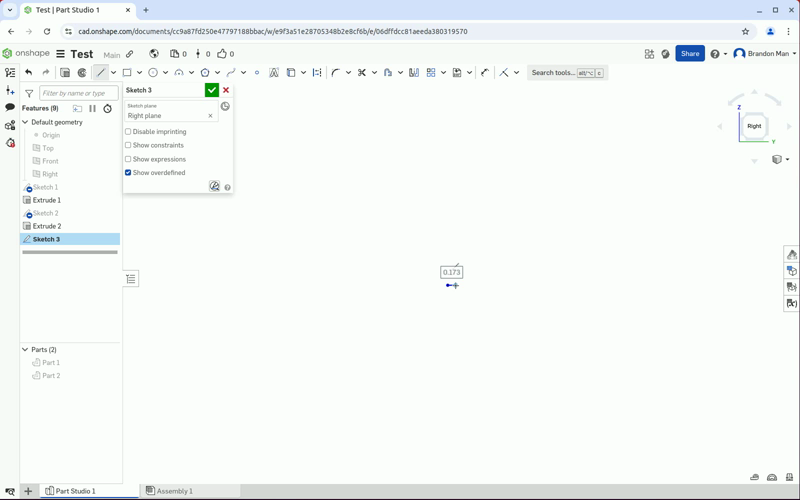
scroll(-6)
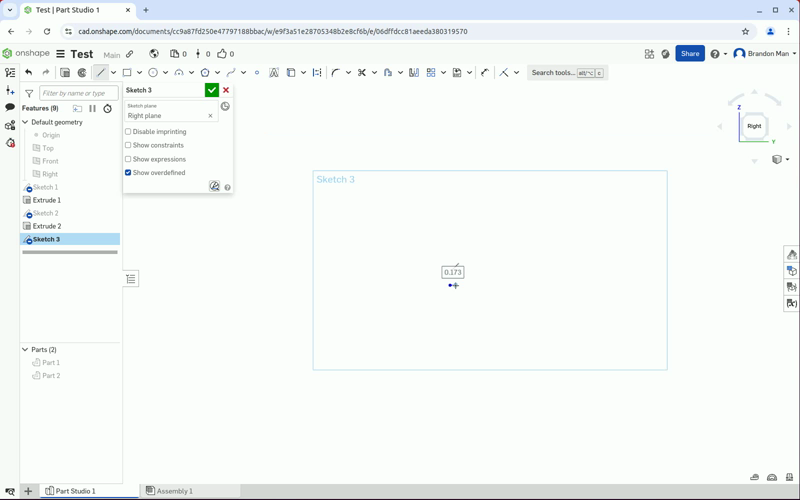
scroll(-6)
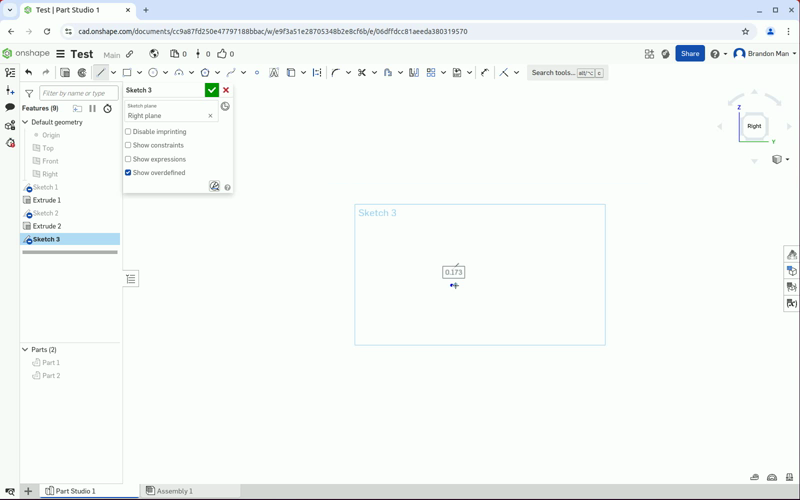
scroll(-6)
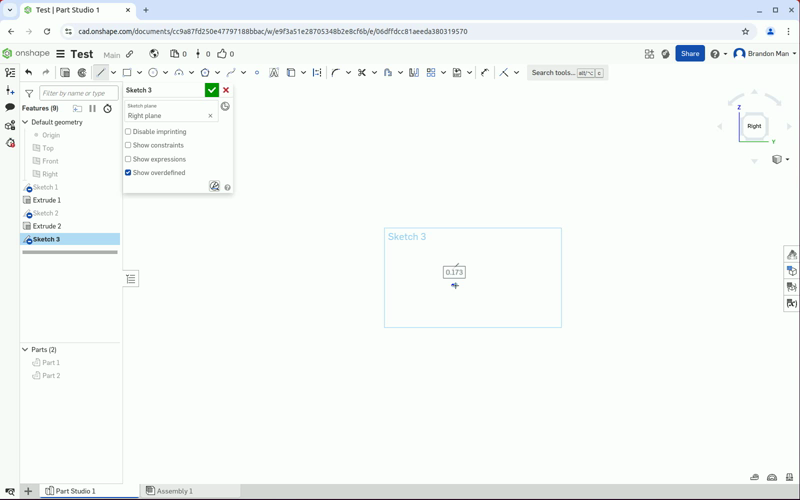
scroll(-6)
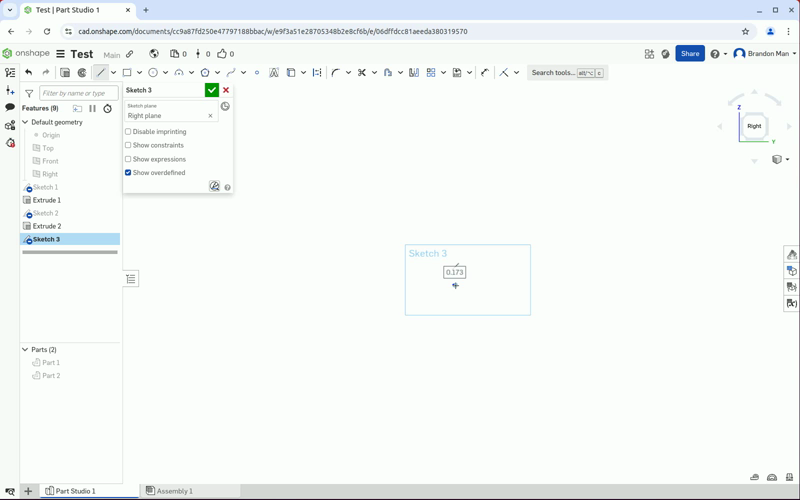
scroll(-6)
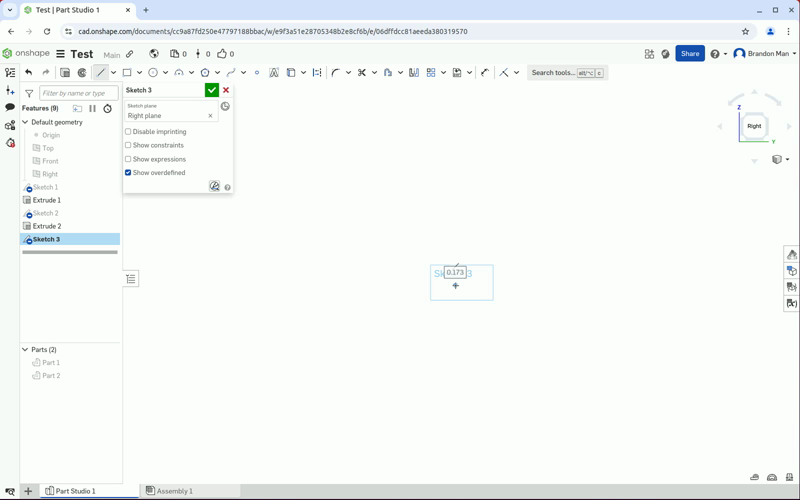
key_up(shift)
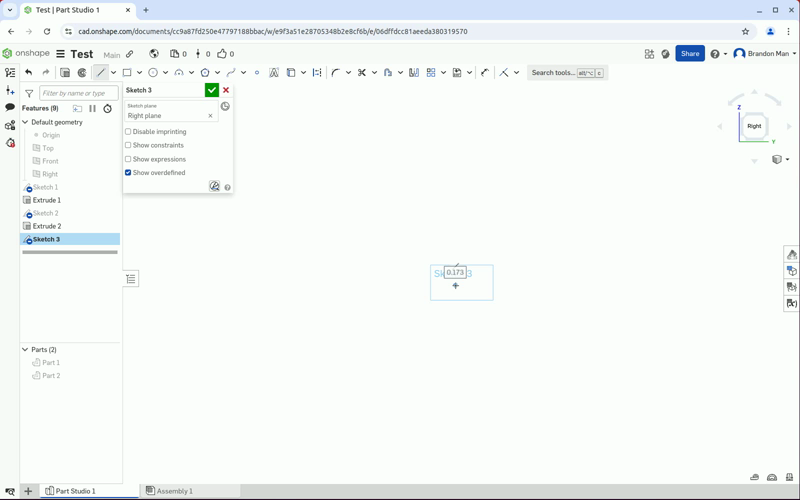
key_down(shift)
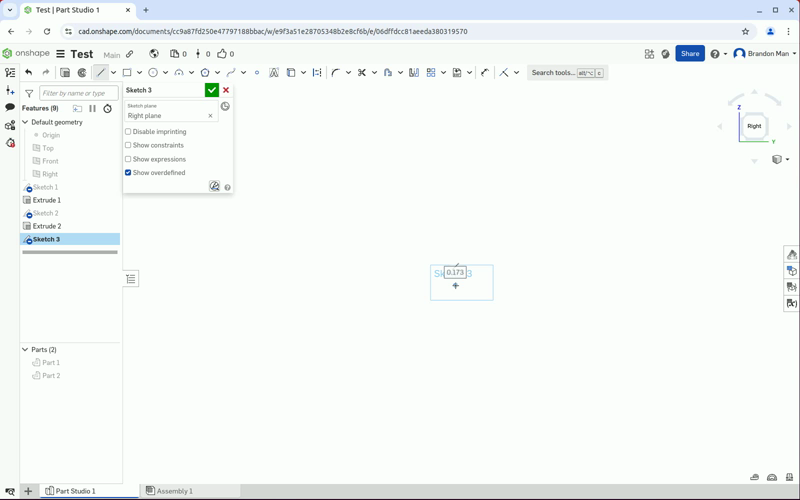
mouse_move(485, 285)
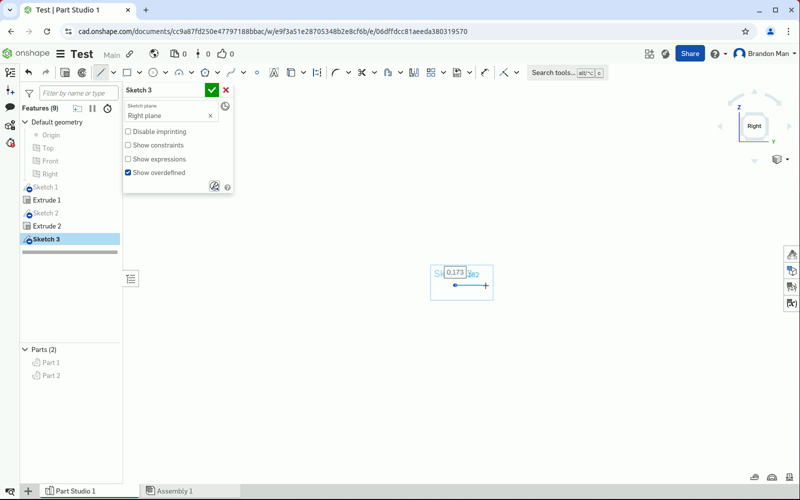
mouse_move(455, 276)
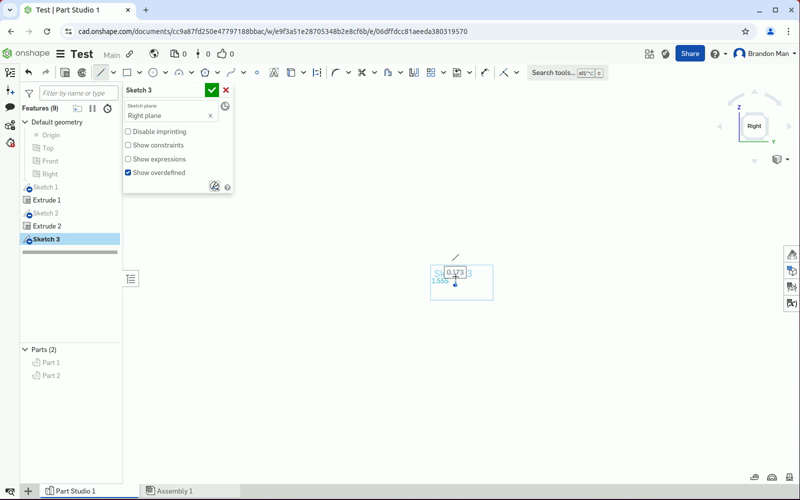
click(455, 276)
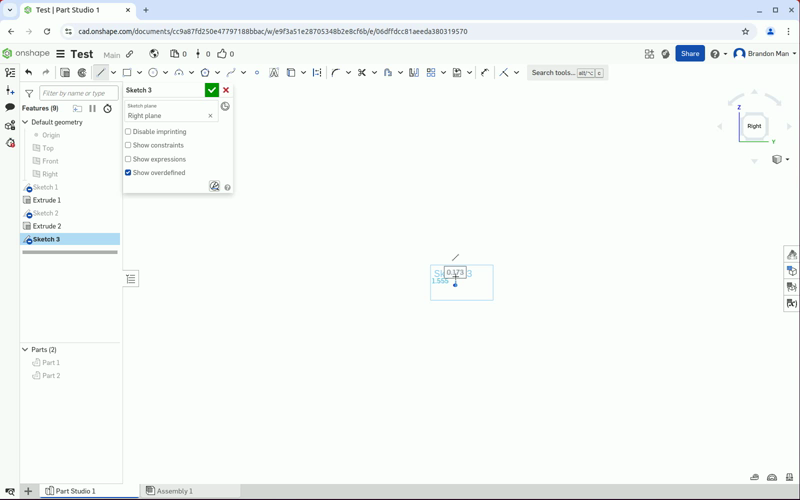
key_up(shift)
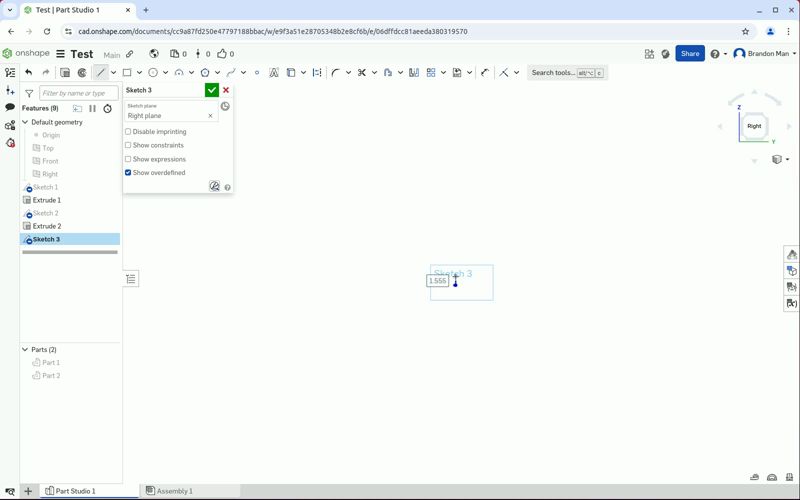
key_down(shift)
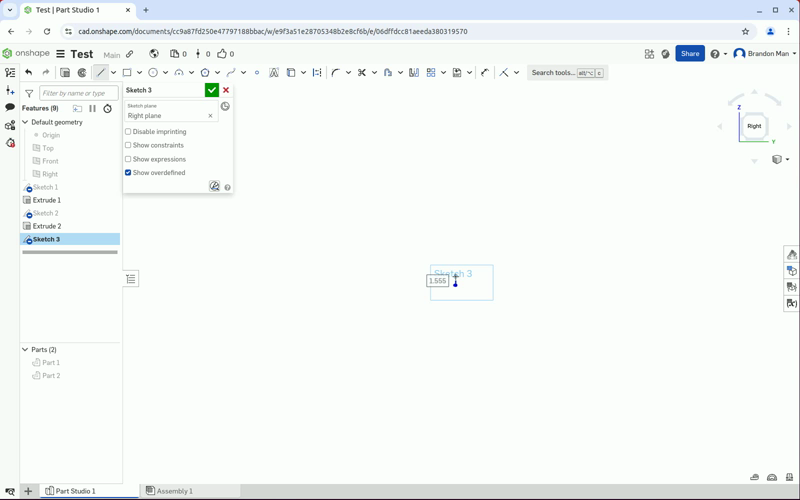
mouse_move(485, 276)
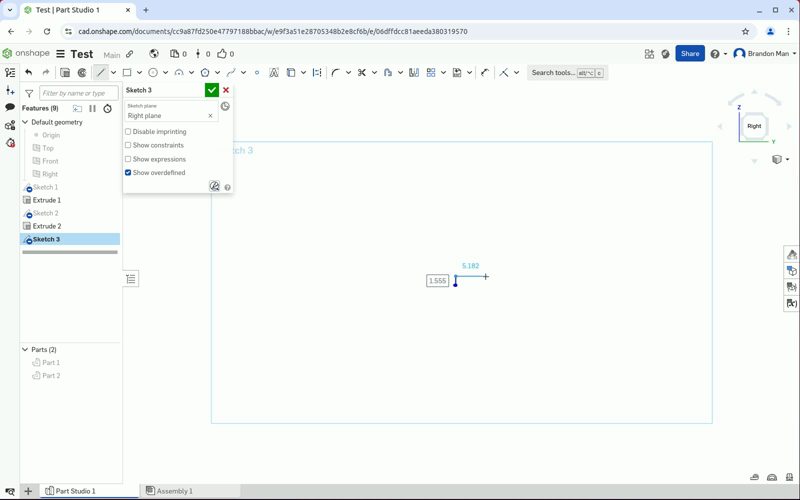
mouse_move(454, 276)
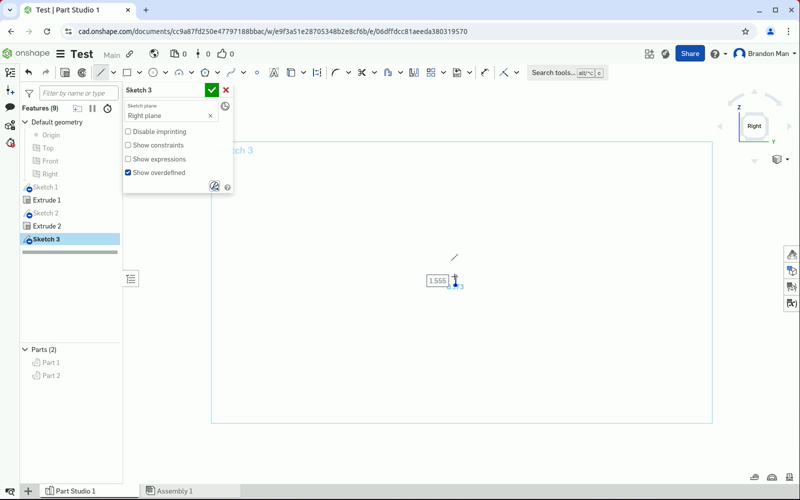
scroll(6)
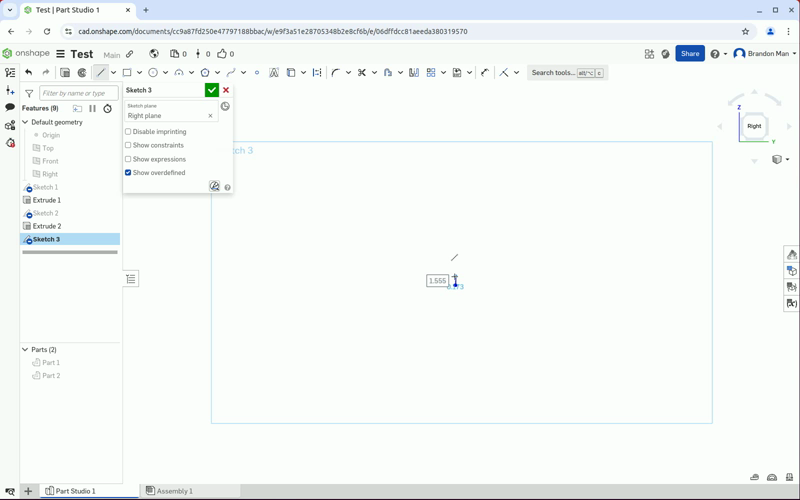
scroll(6)
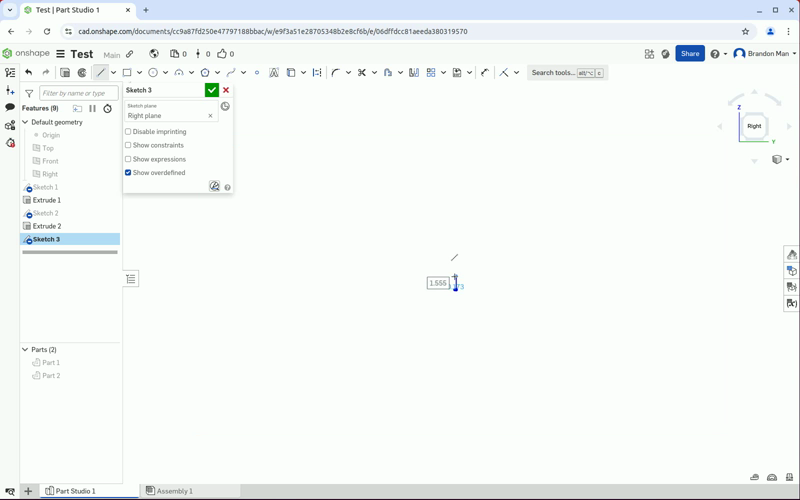
scroll(6)
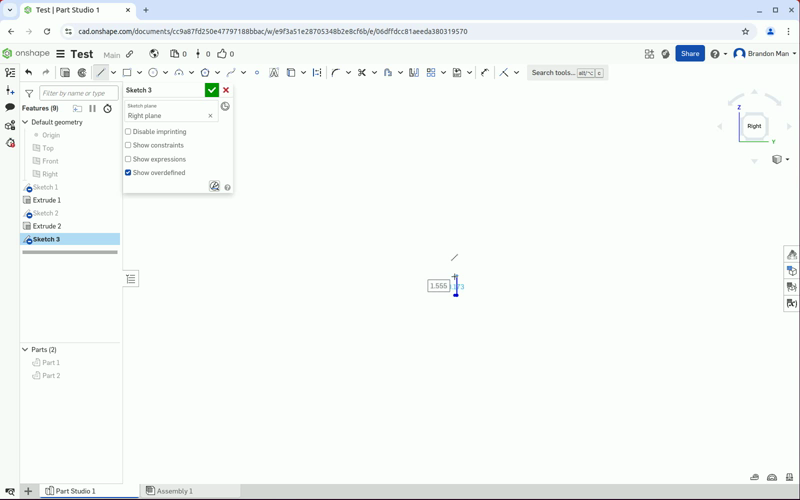
scroll(6)
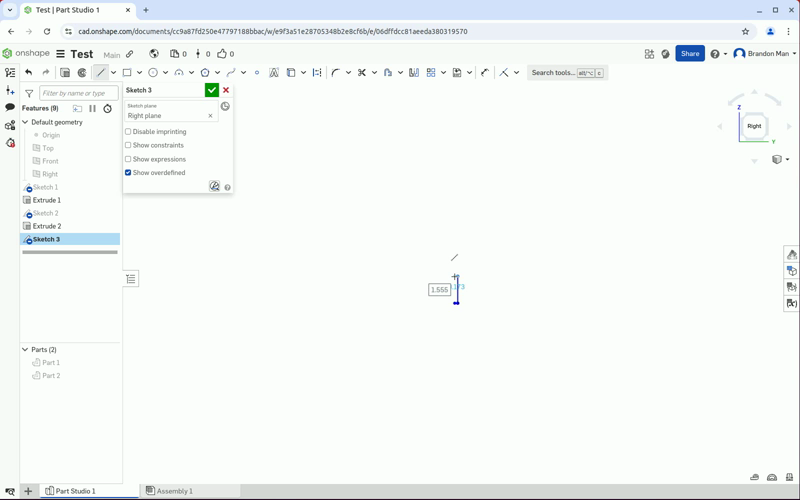
scroll(6)
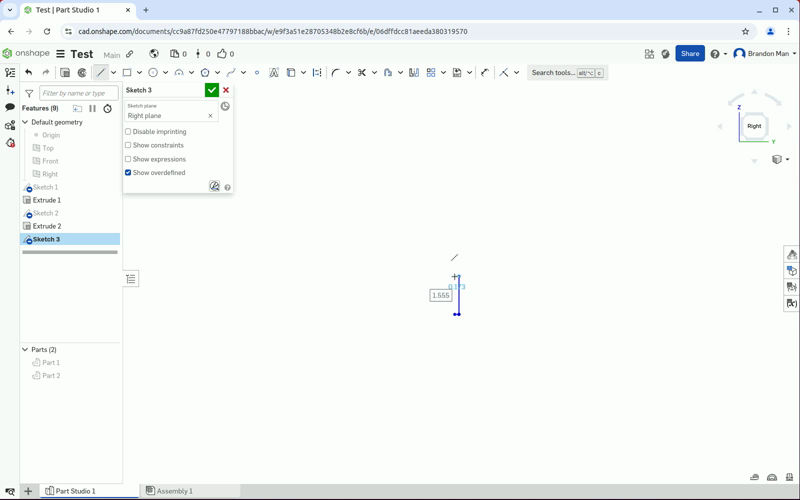
scroll(6)
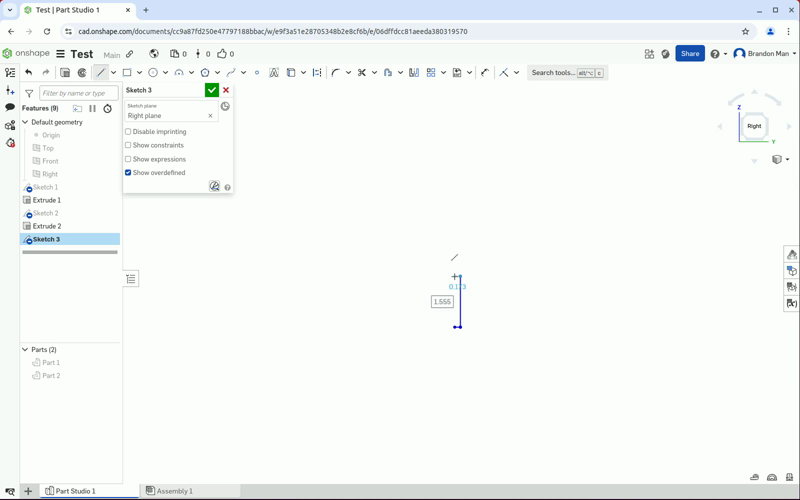
scroll(6)
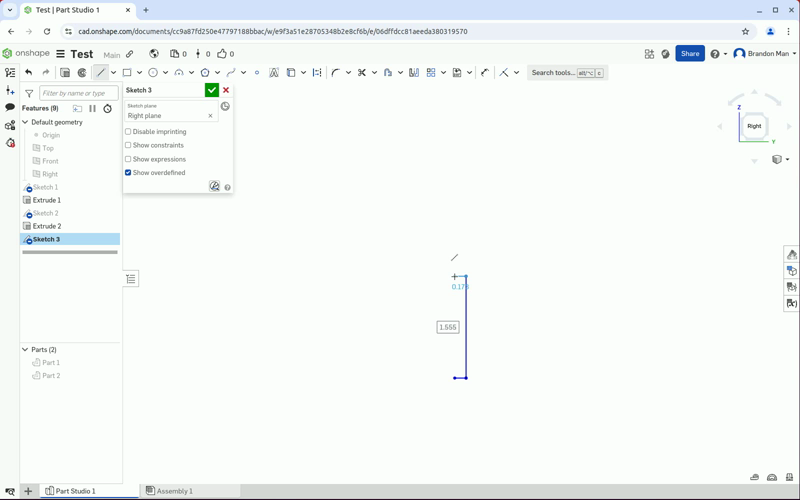
click(454, 276)
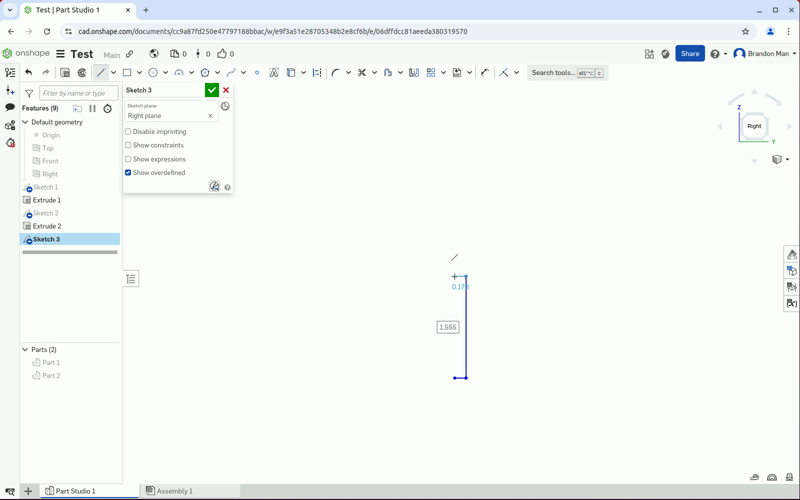
scroll(-6)
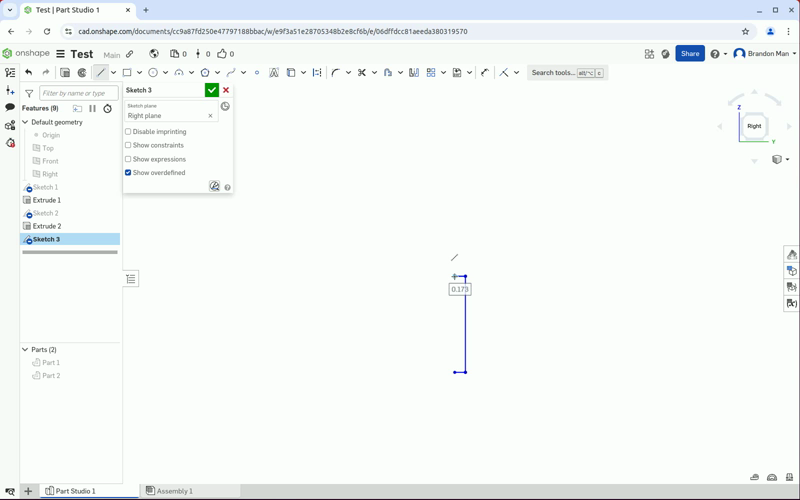
scroll(-6)
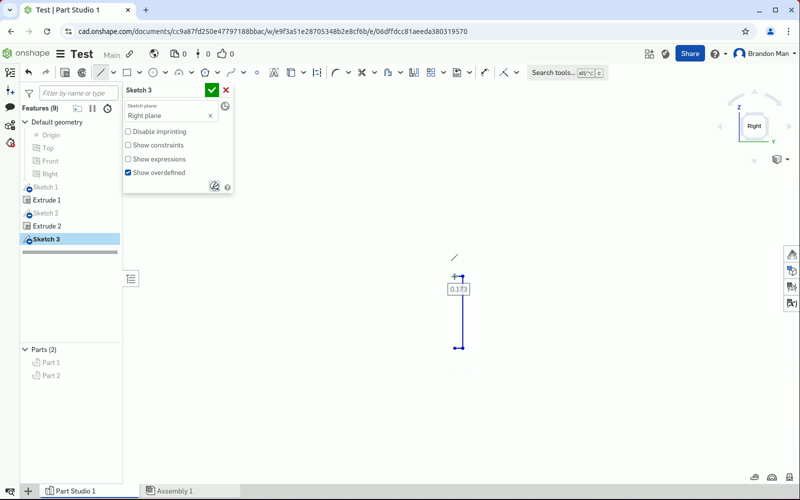
scroll(-6)
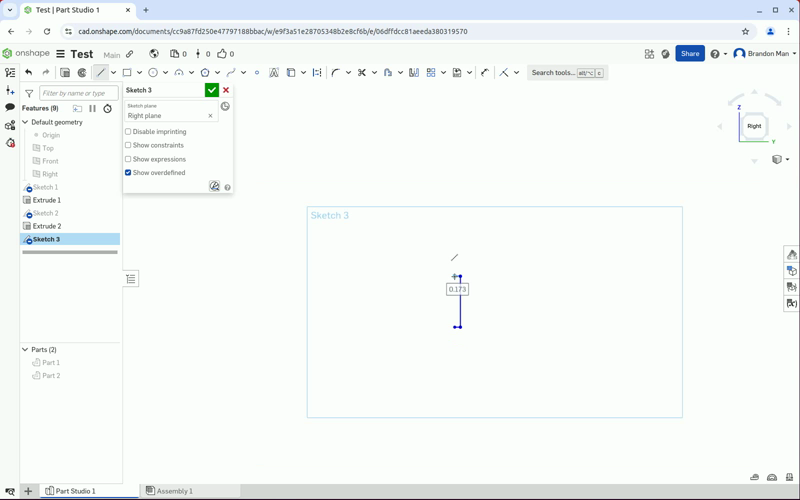
scroll(-6)
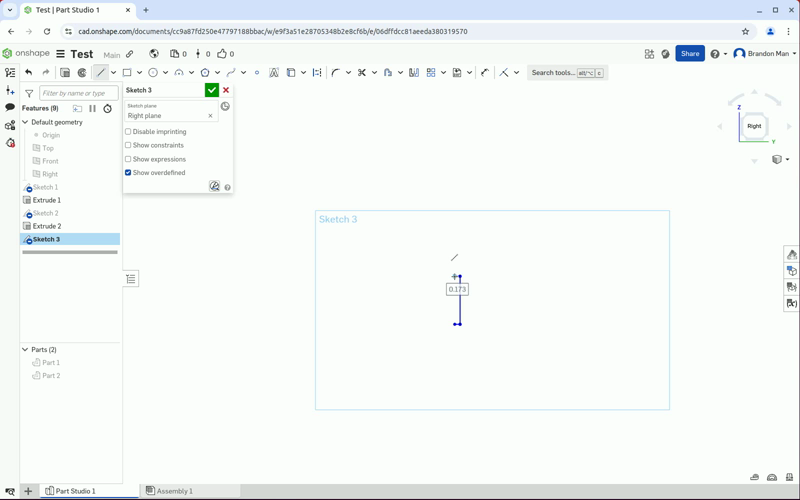
scroll(-6)
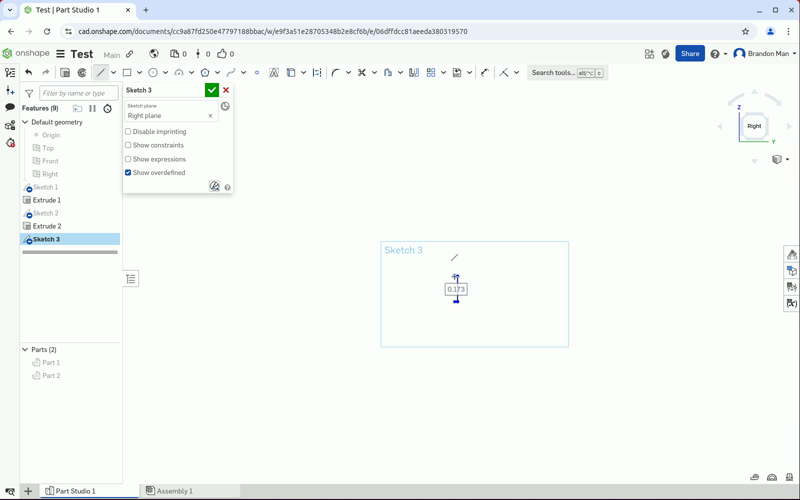
scroll(-6)
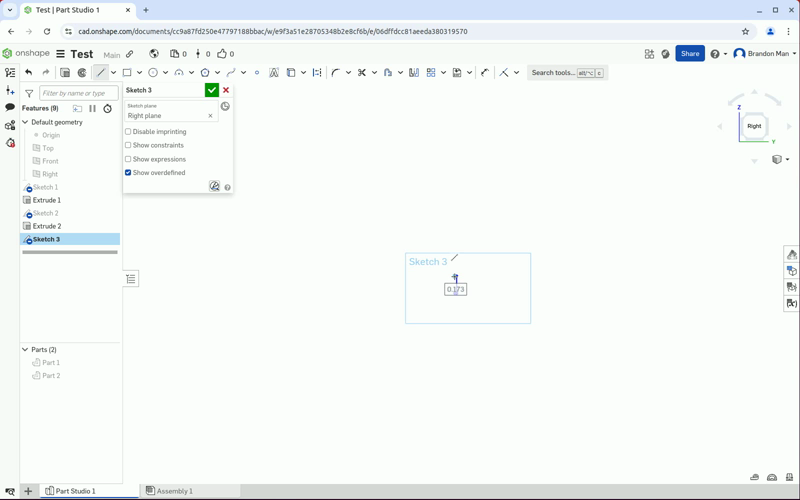
scroll(-6)
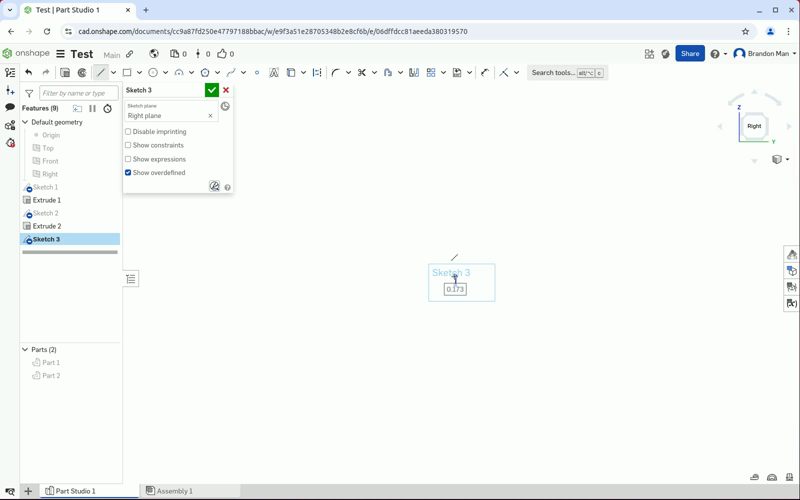
key_up(shift)
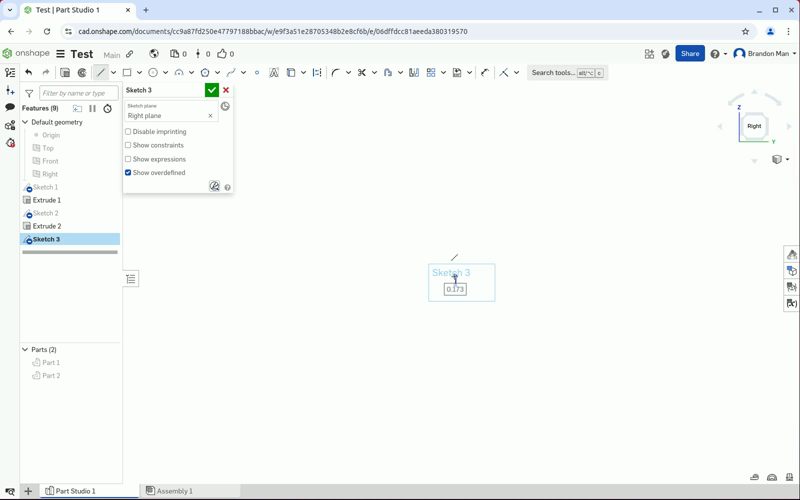
mouse_move(484, 276)
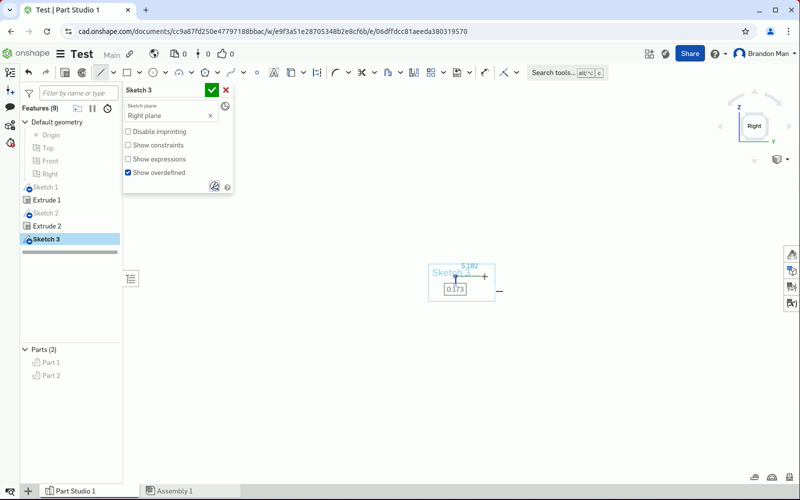
key_down(shift)
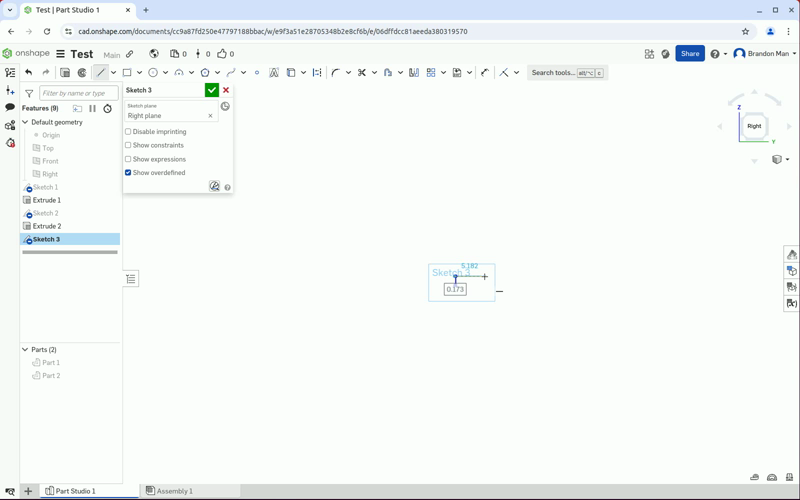
mouse_move(454, 285)
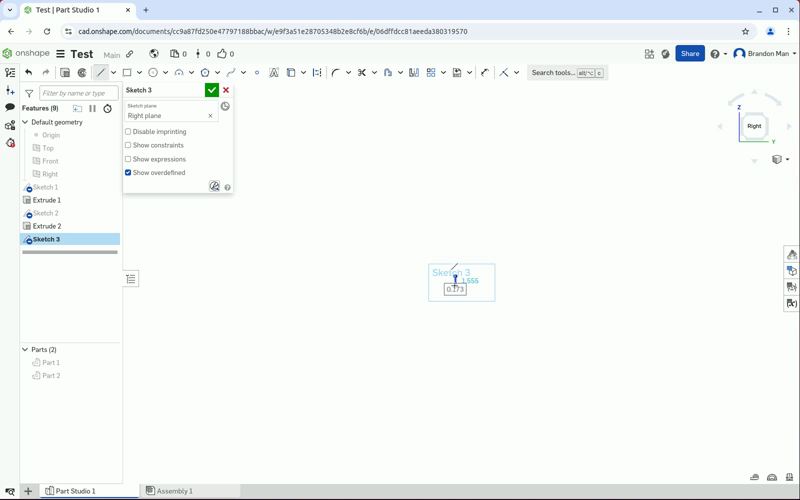
scroll(6)
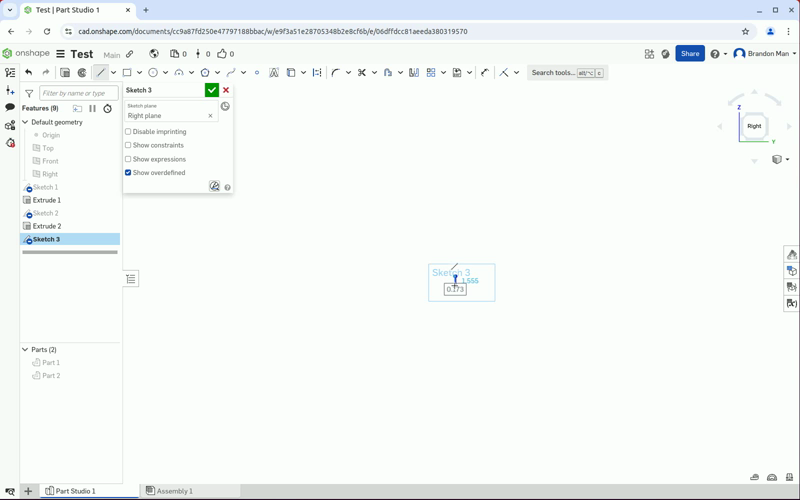
scroll(6)
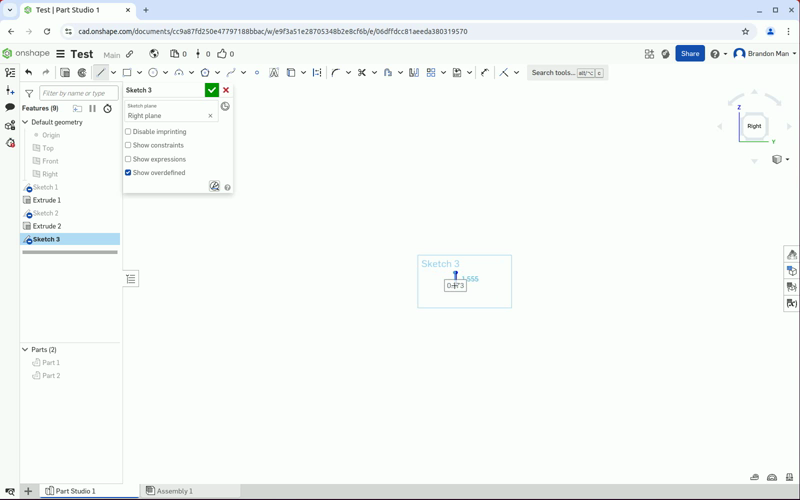
scroll(6)
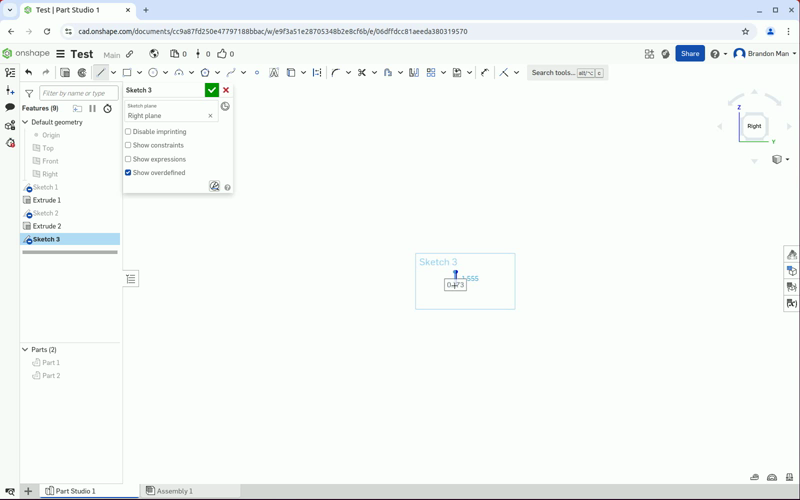
scroll(6)
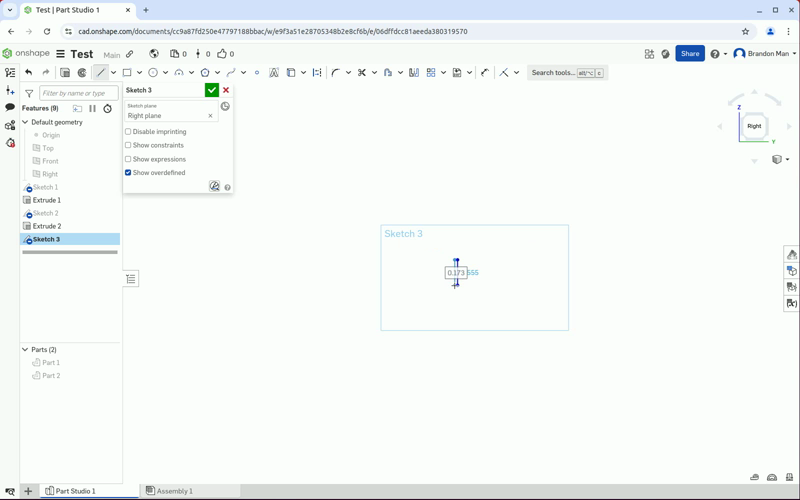
scroll(6)
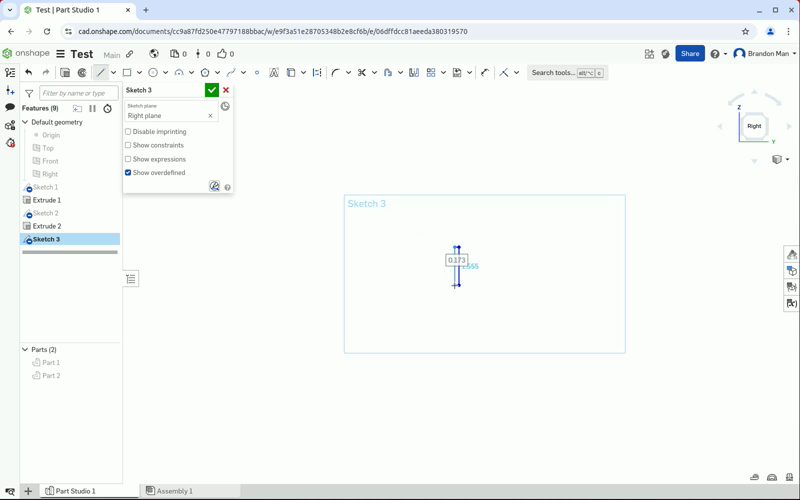
scroll(6)
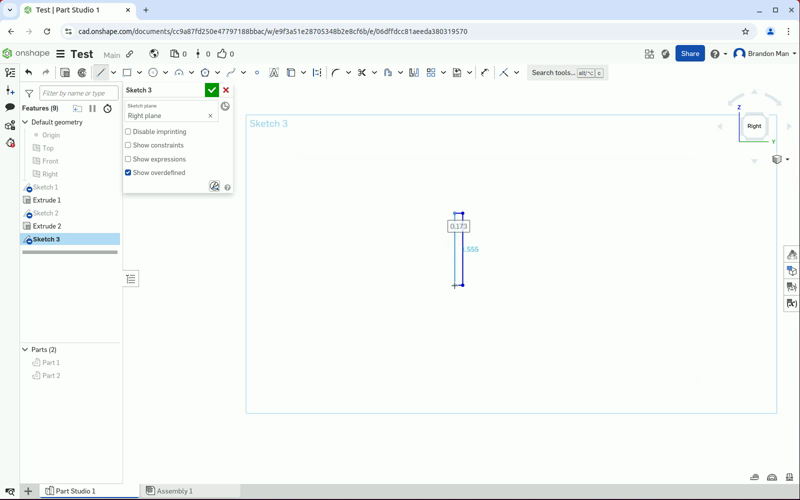
scroll(6)
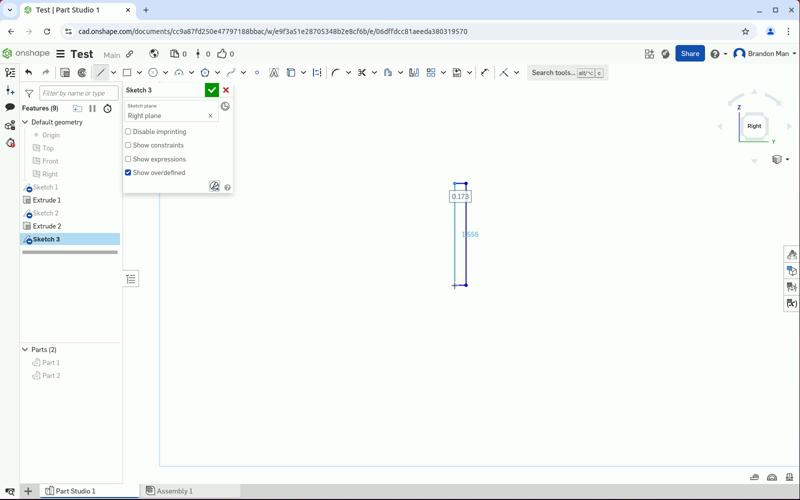
key_up(shift)
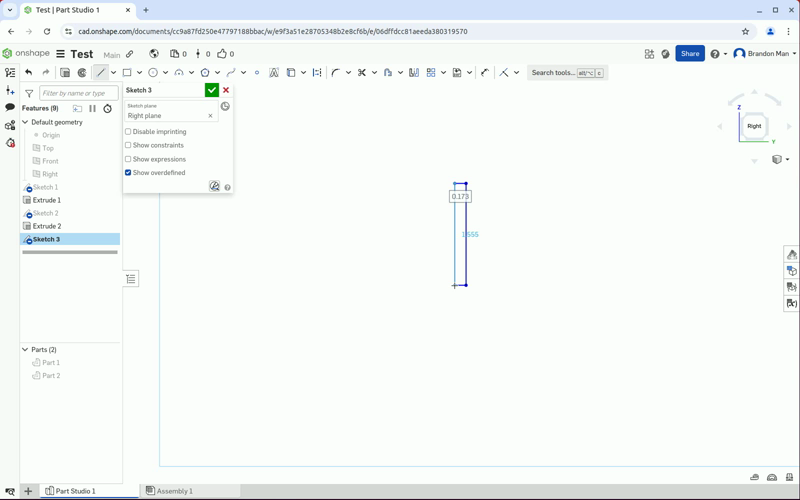
click(454, 285)
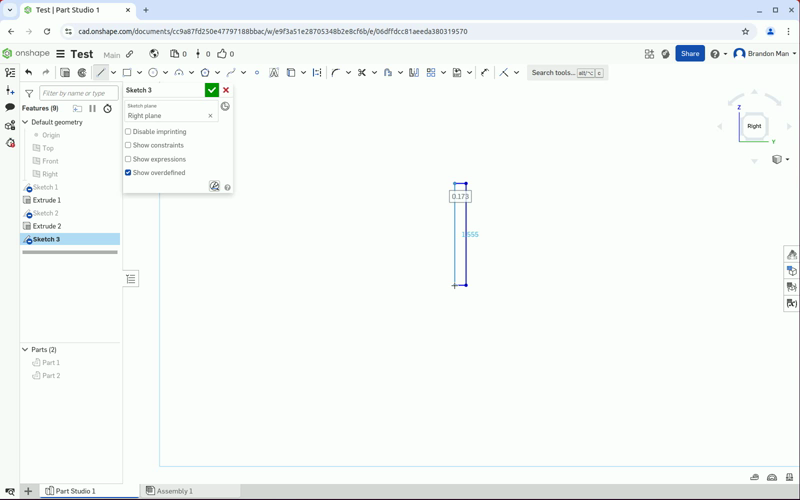
scroll(-6)
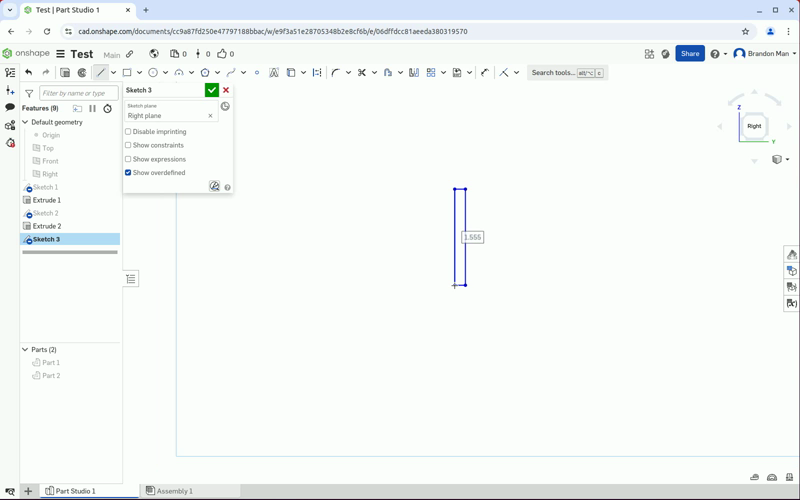
scroll(-6)
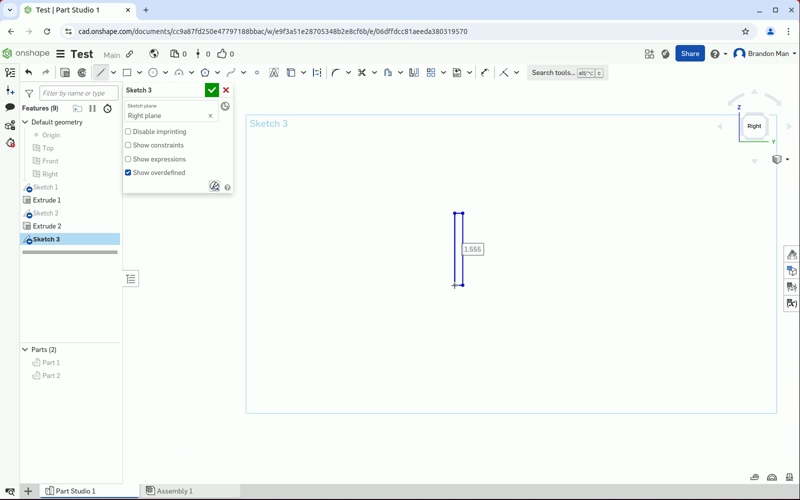
scroll(-6)
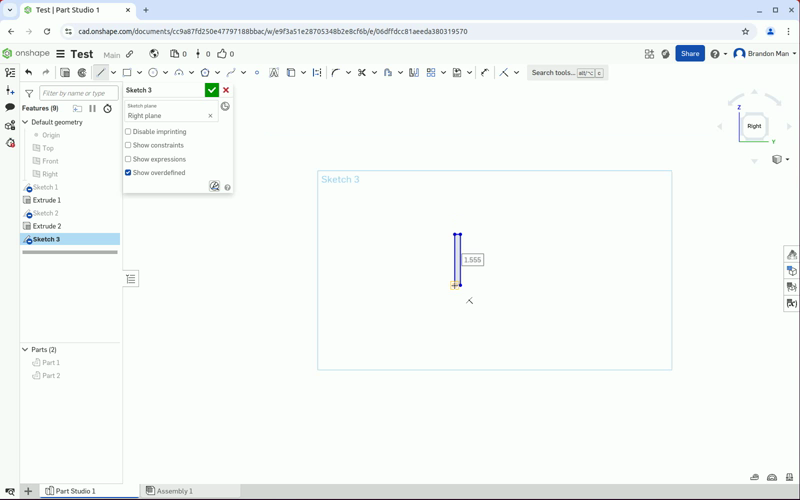
scroll(-6)
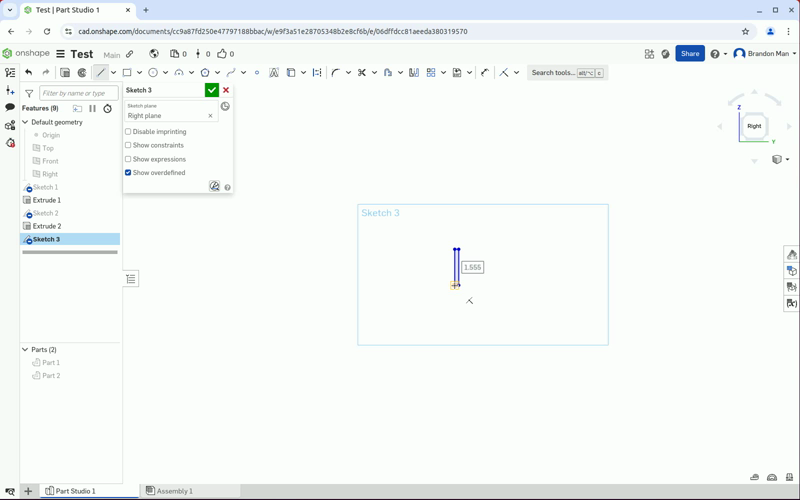
scroll(-6)
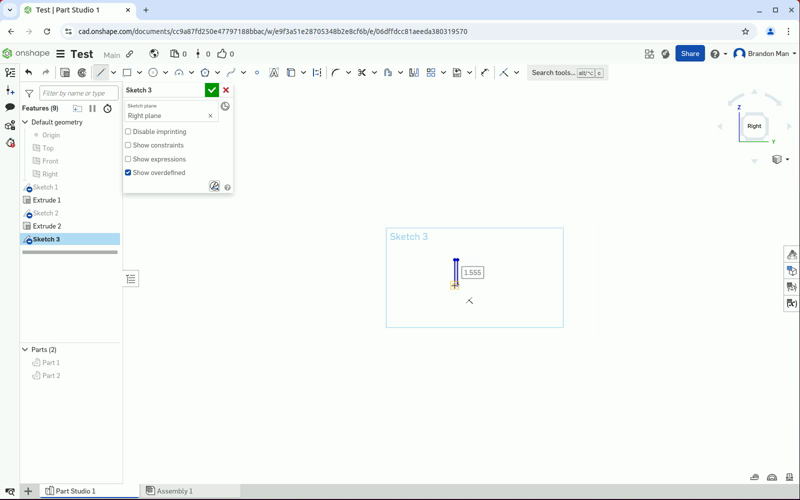
scroll(-6)
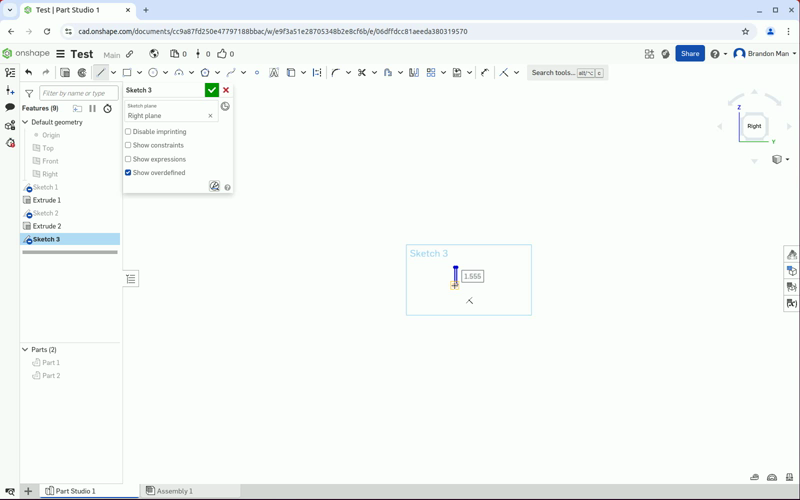
scroll(-6)
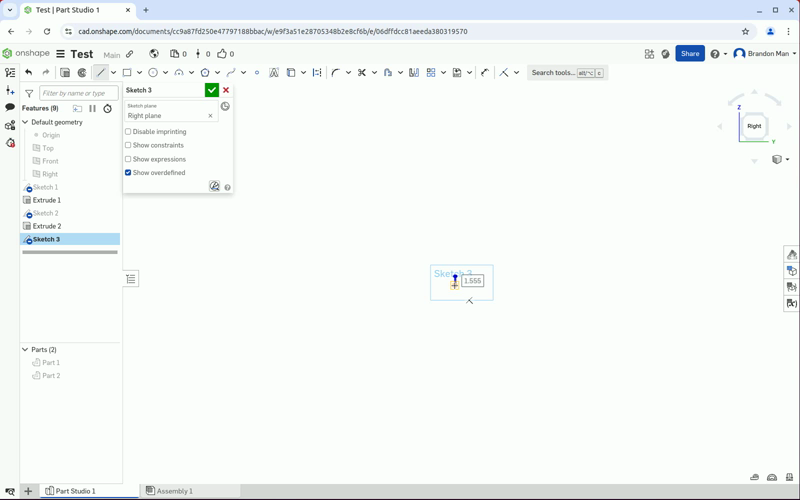
key(esc)
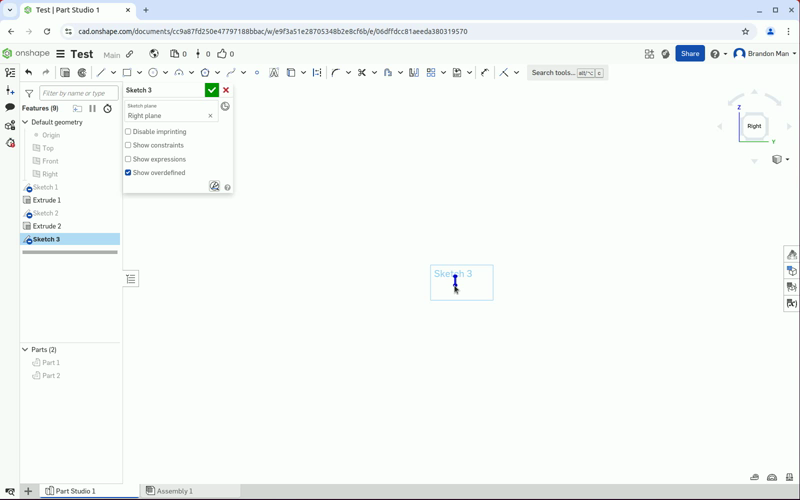
mouse_move(455, 276)
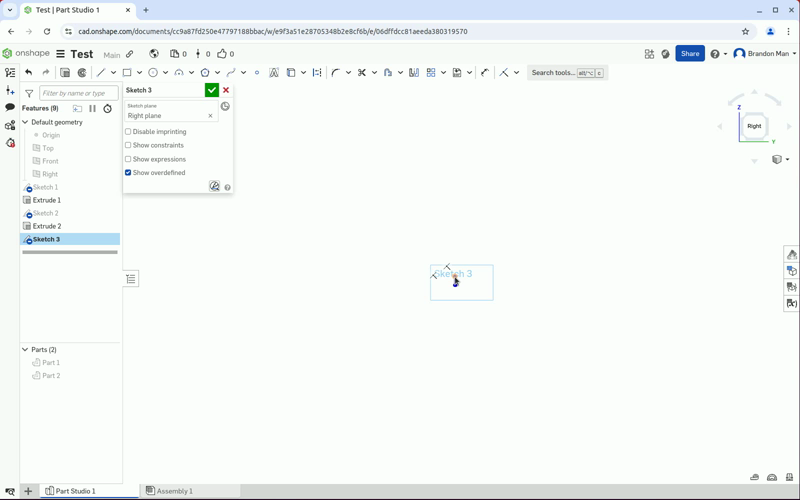
scroll(6)
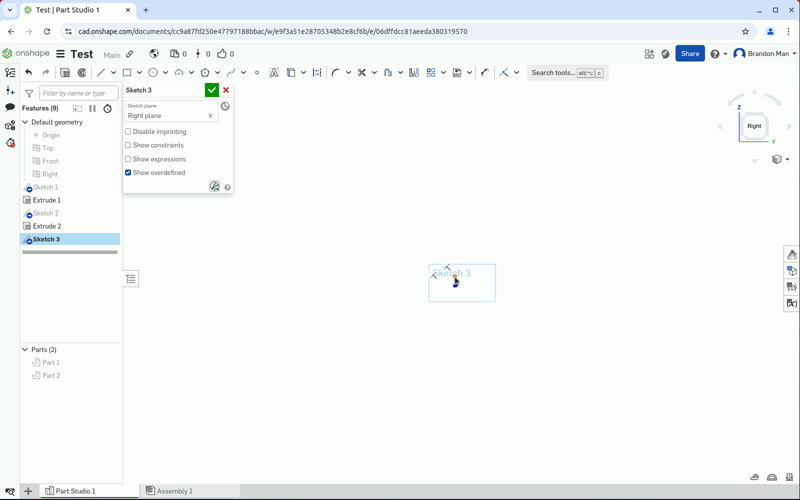
scroll(6)
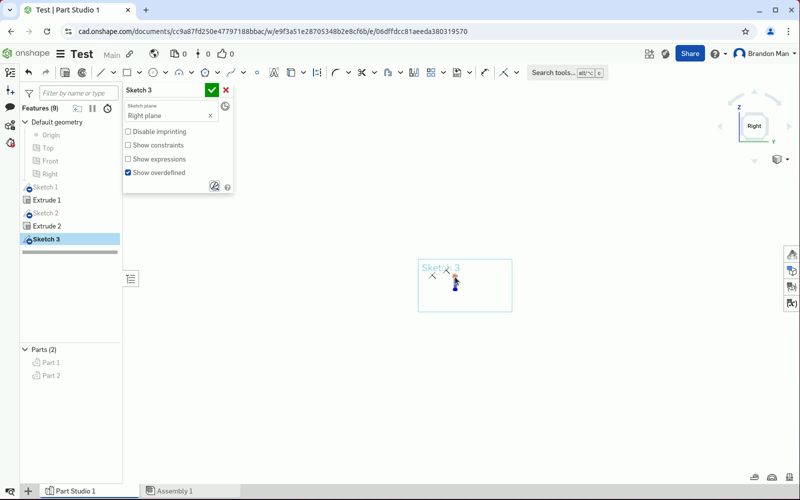
scroll(6)
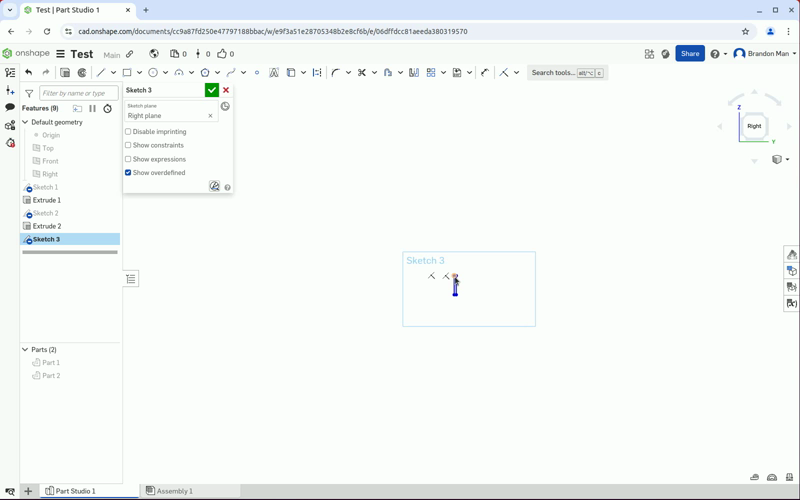
scroll(6)
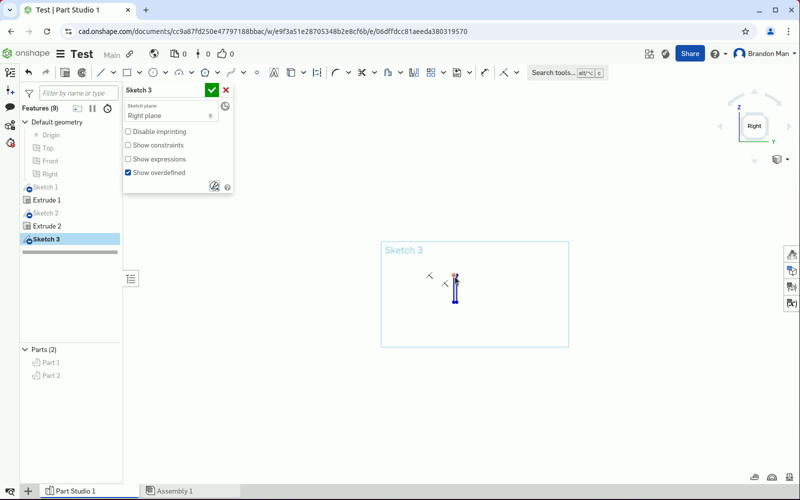
scroll(6)
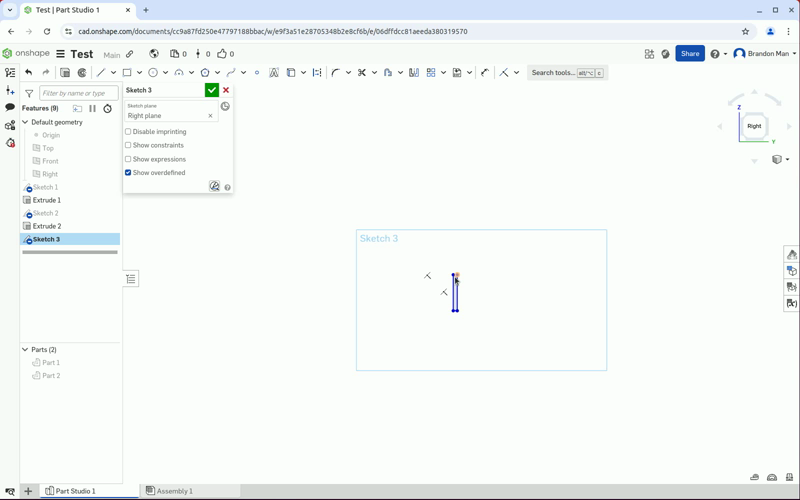
scroll(6)
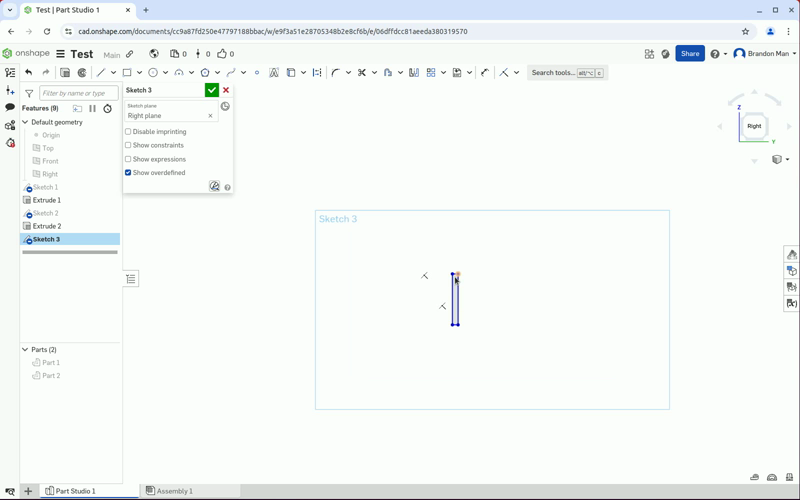
scroll(6)
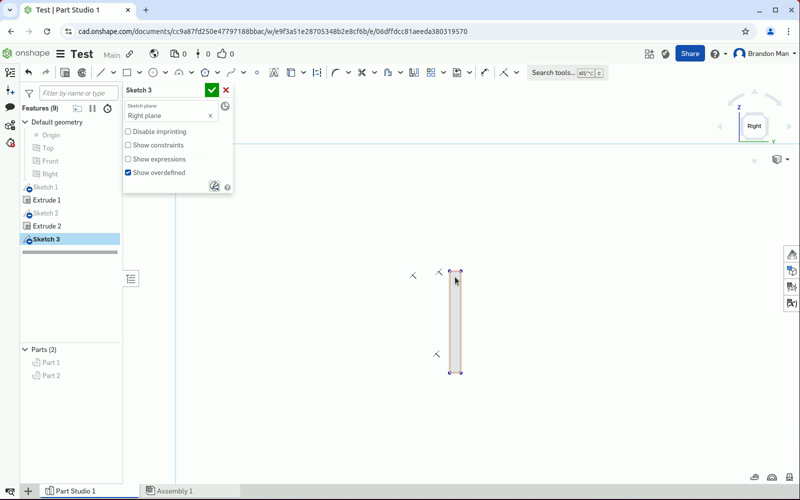
click(455, 276)
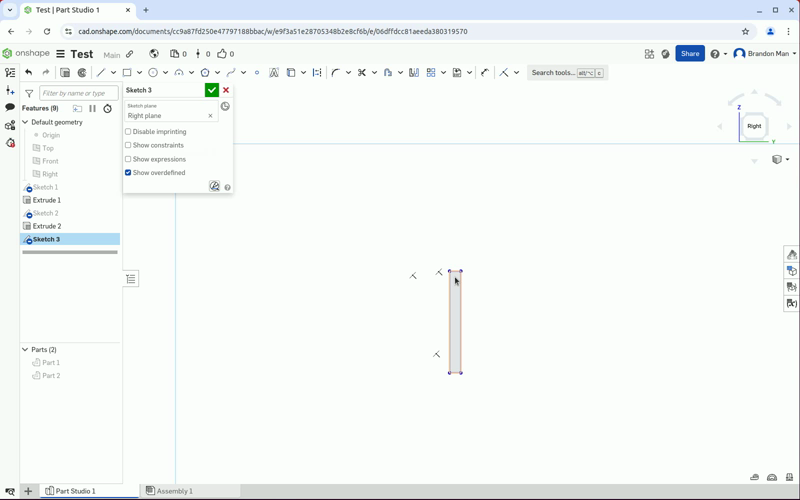
scroll(-6)
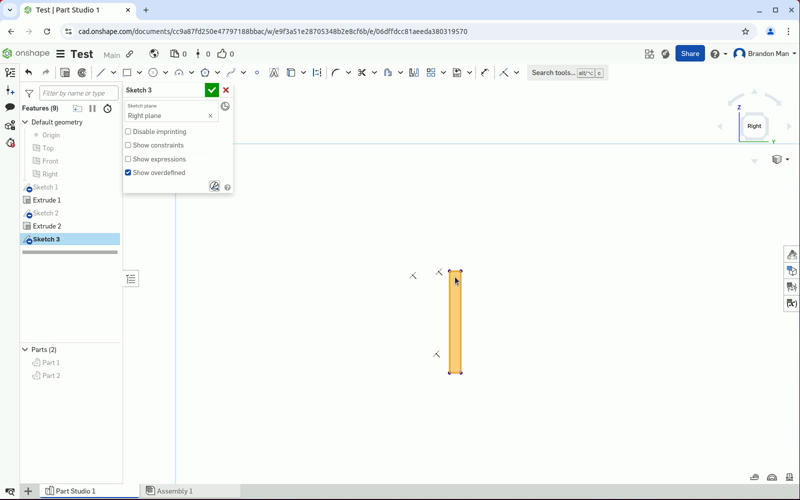
scroll(-6)
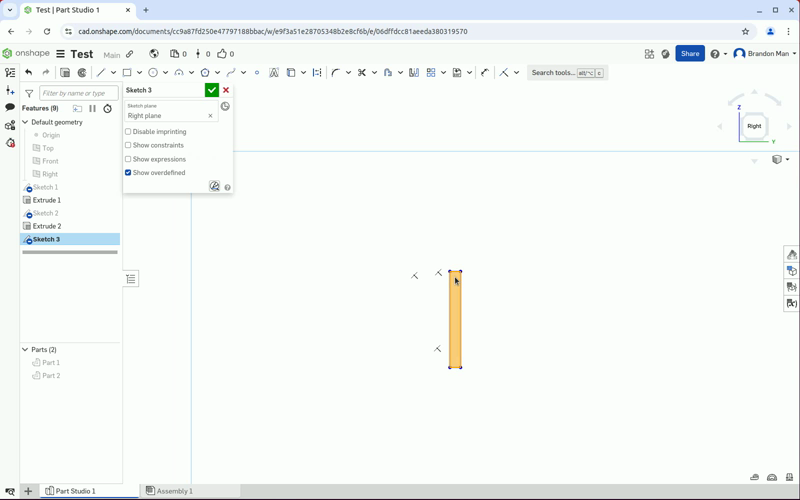
scroll(-6)
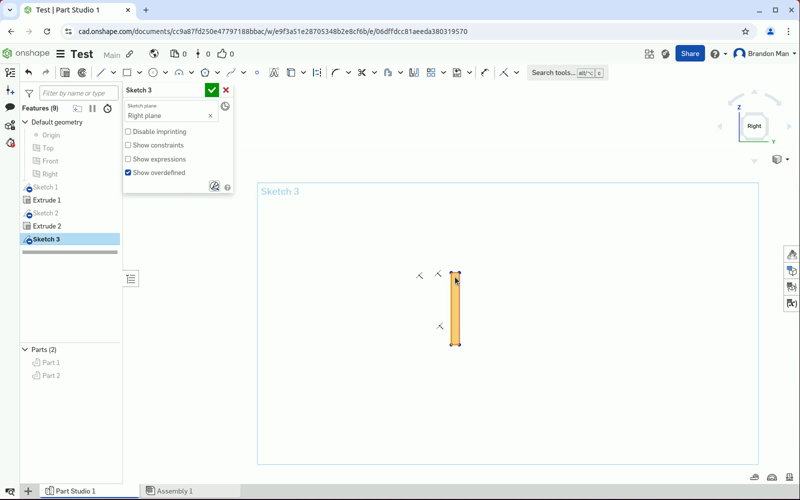
scroll(-6)
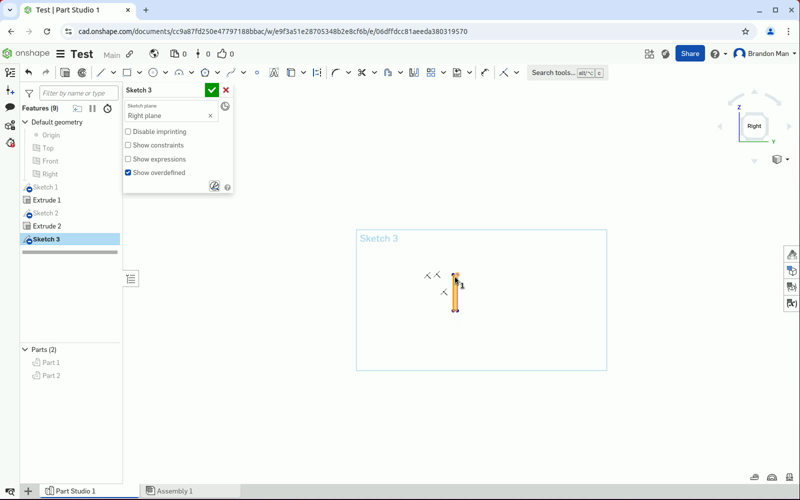
scroll(-6)
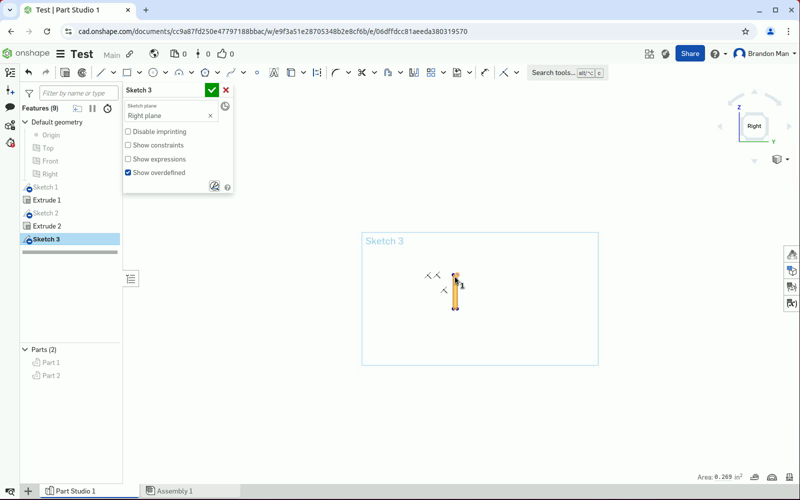
scroll(-6)
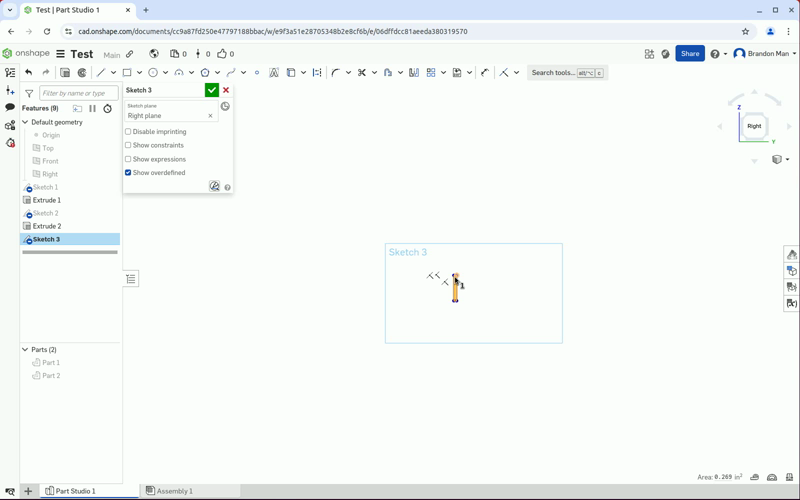
scroll(-6)
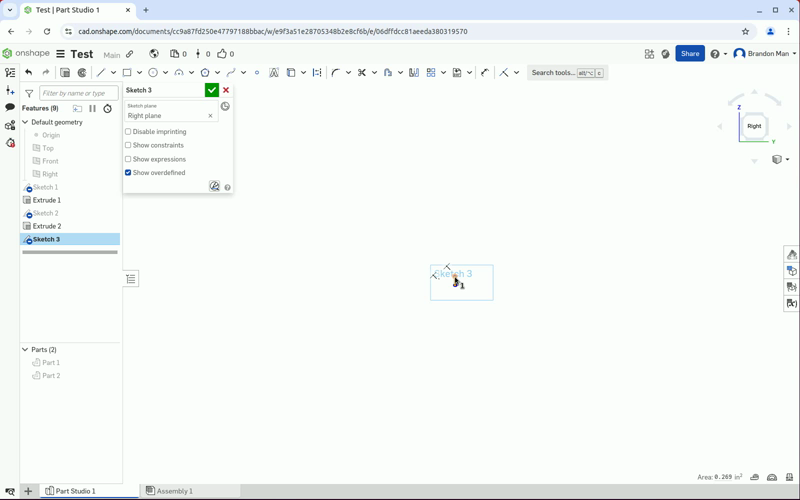
mouse_move(73, 352)
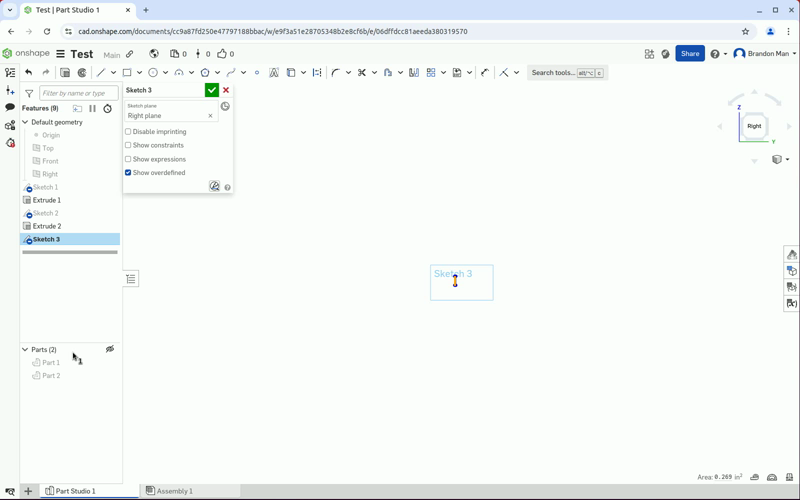
key(shift+y)
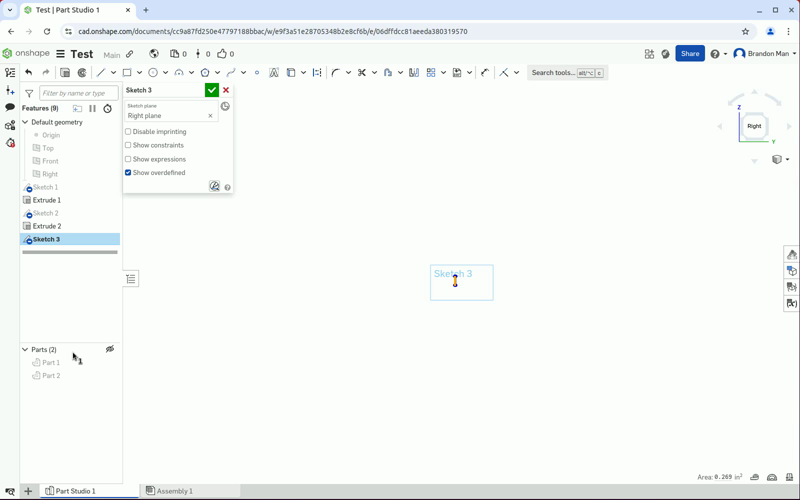
key(shift+e)
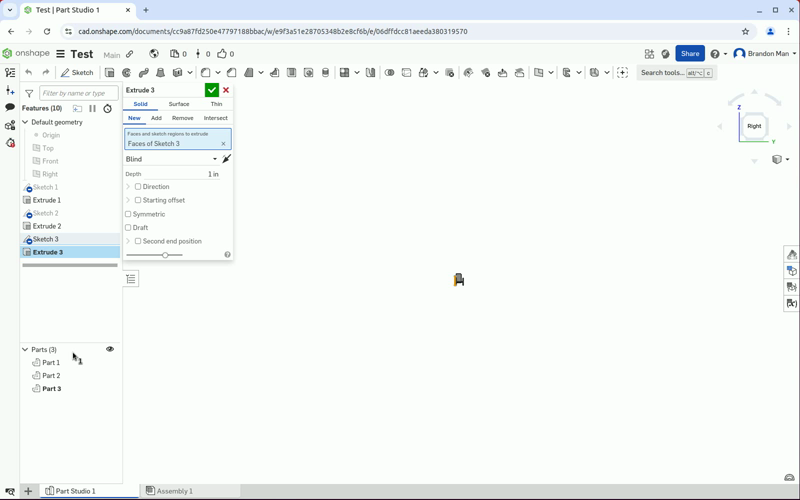
mouse_move(143, 106)
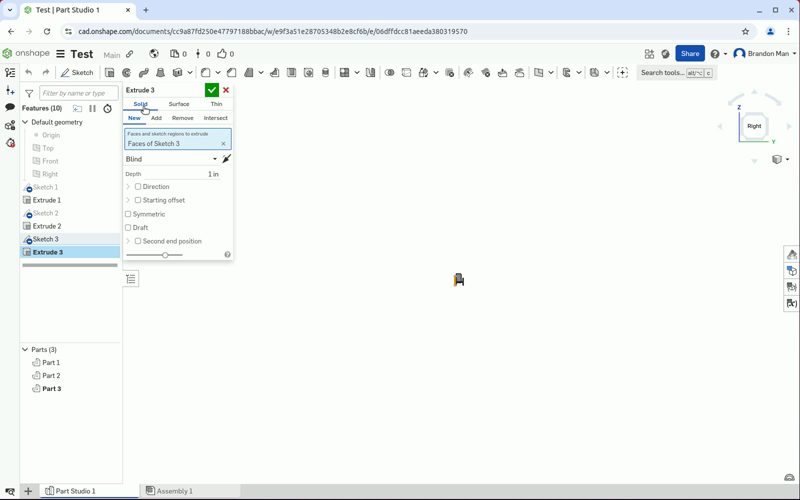
click(143, 106)
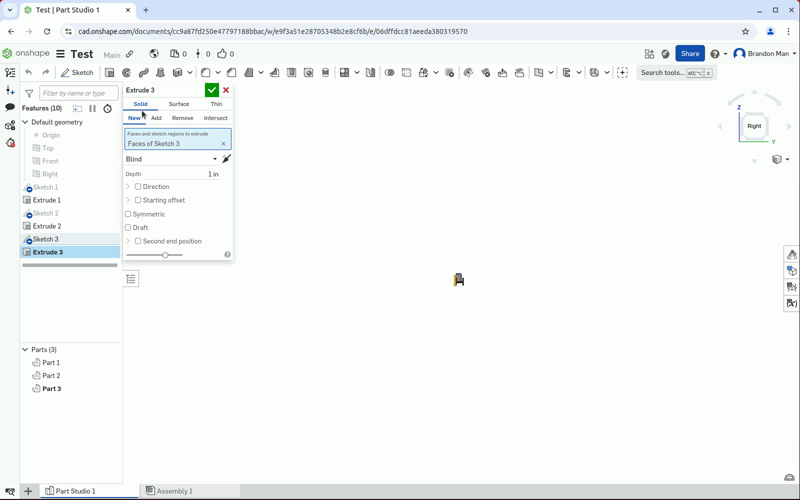
mouse_move(137, 120)
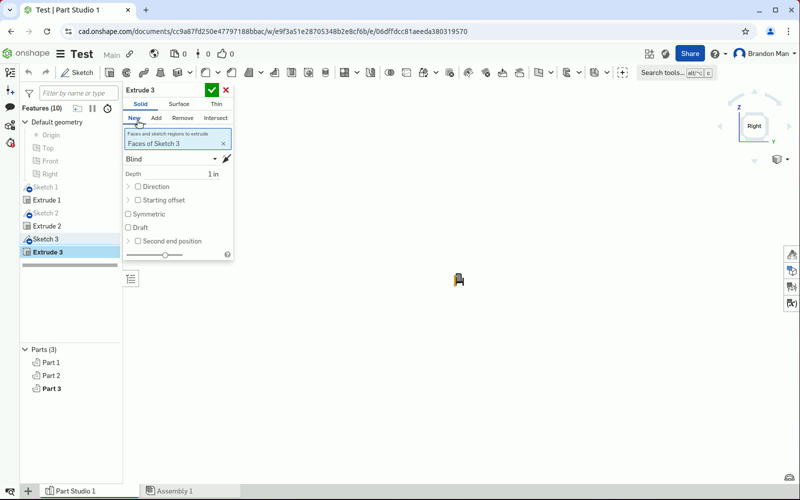
click(137, 120)
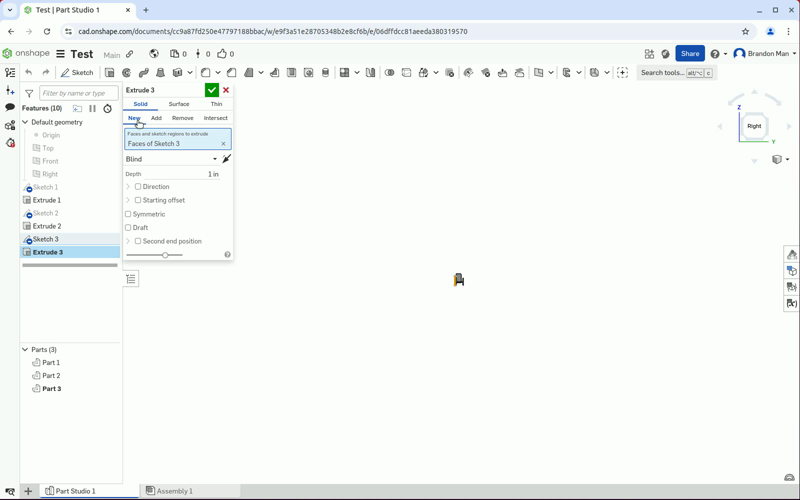
key(tab, 4)
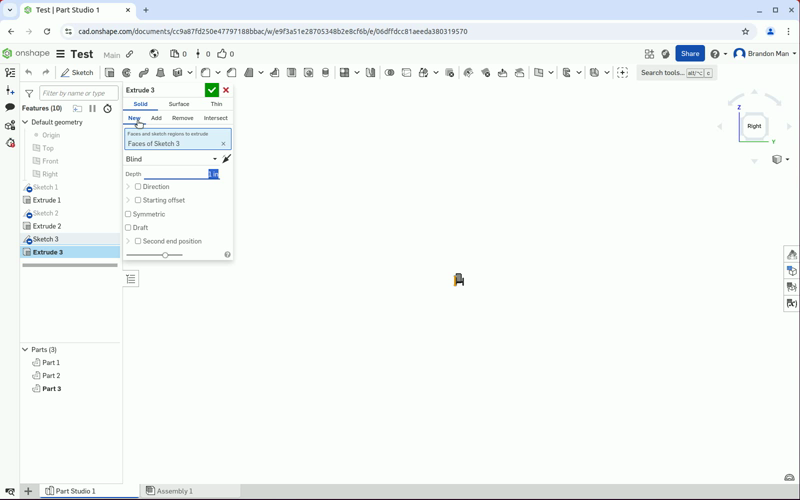
text(46.216)
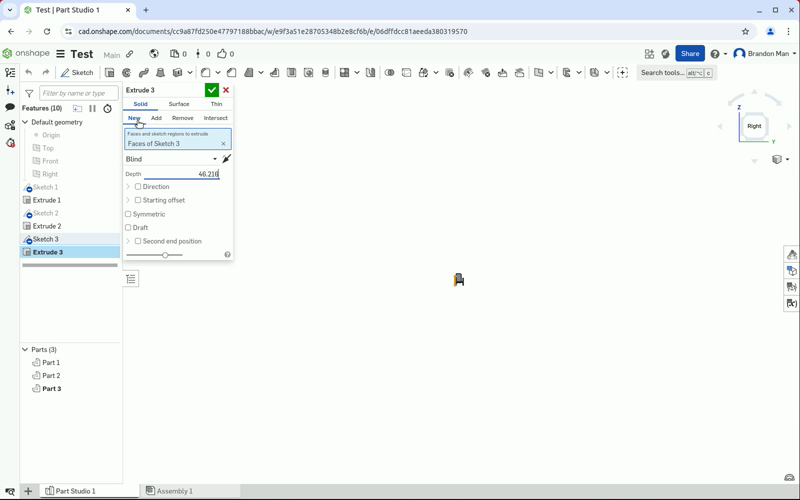
key(tab, 3)
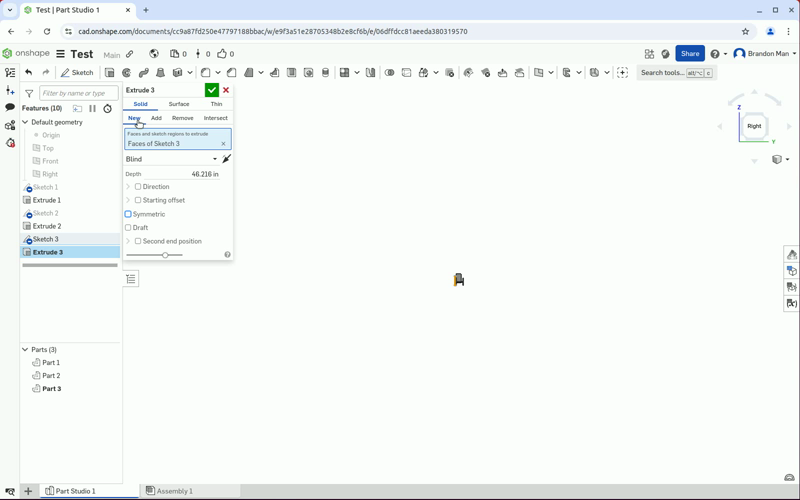
key(space)
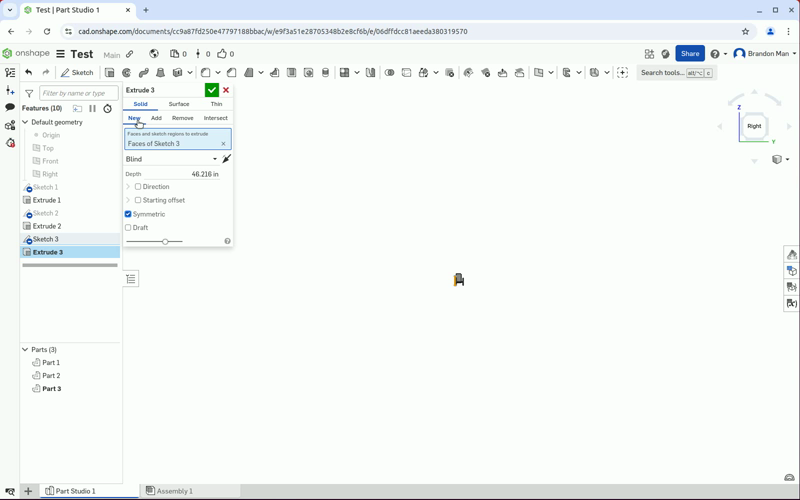
key(enter)
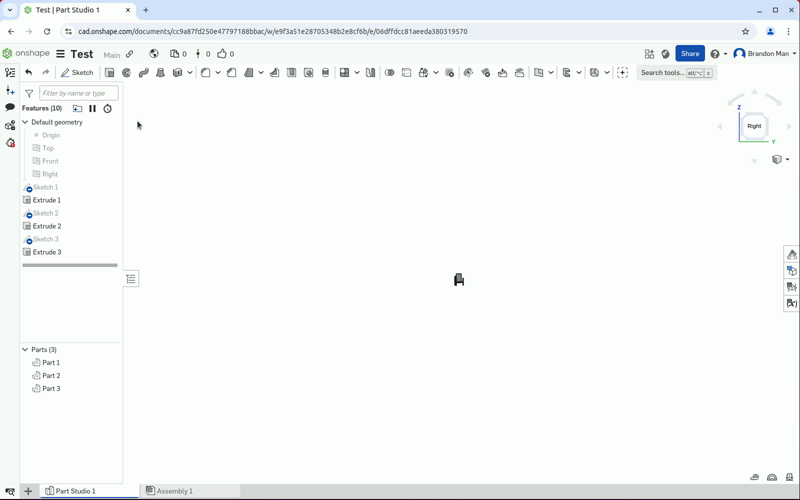
key(shift+h)
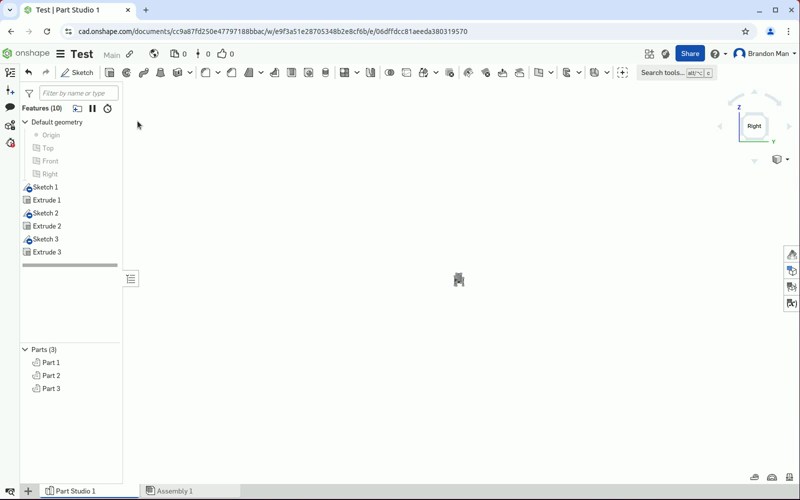
key(shift+h)
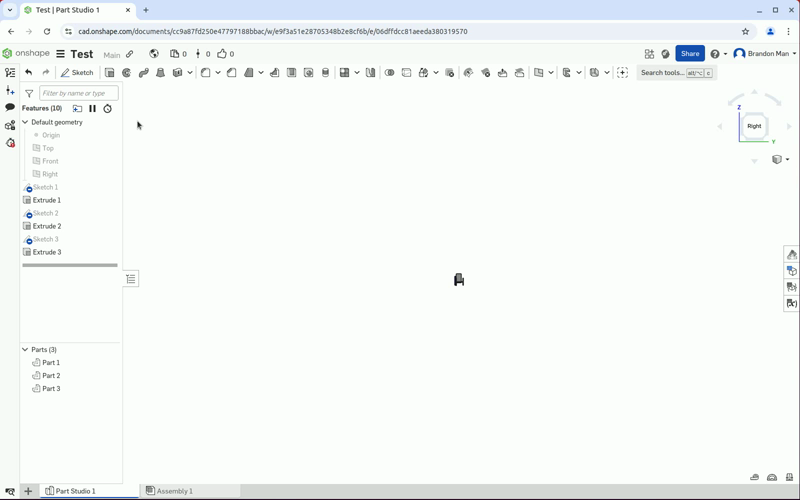
mouse_move(73, 189)
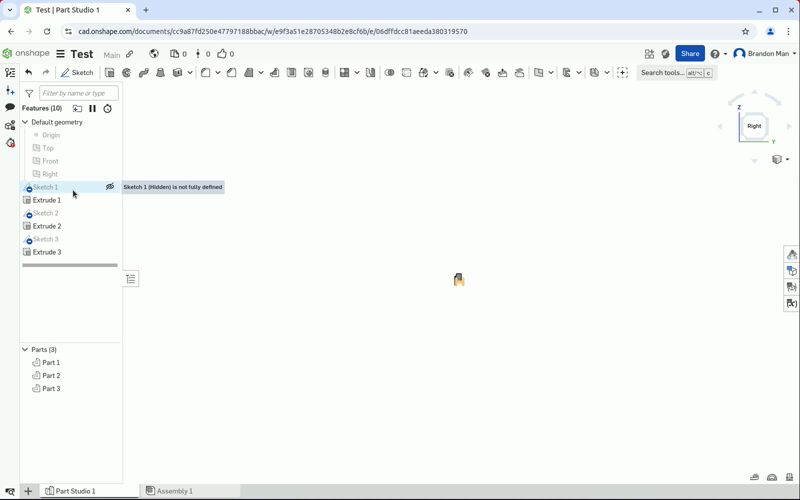
click(73, 189)
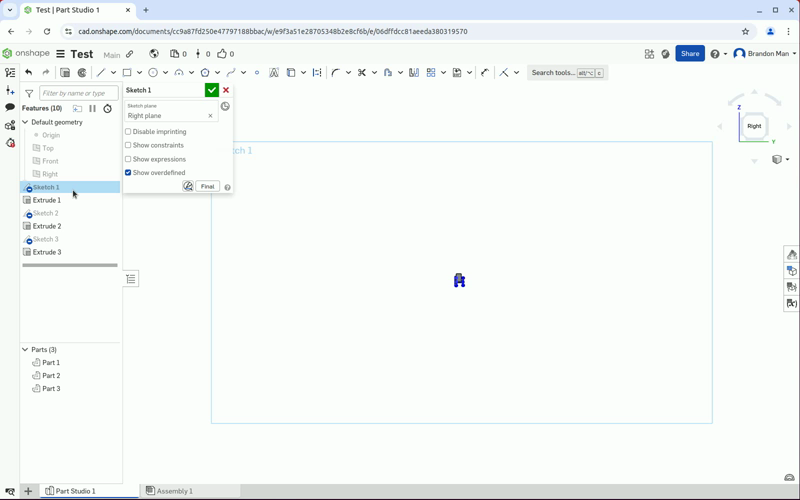
mouse_move(229, 92)
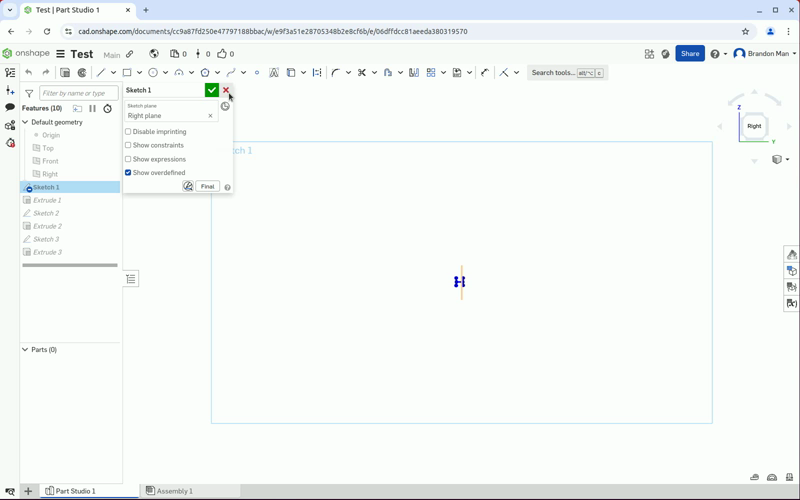
click(229, 92)
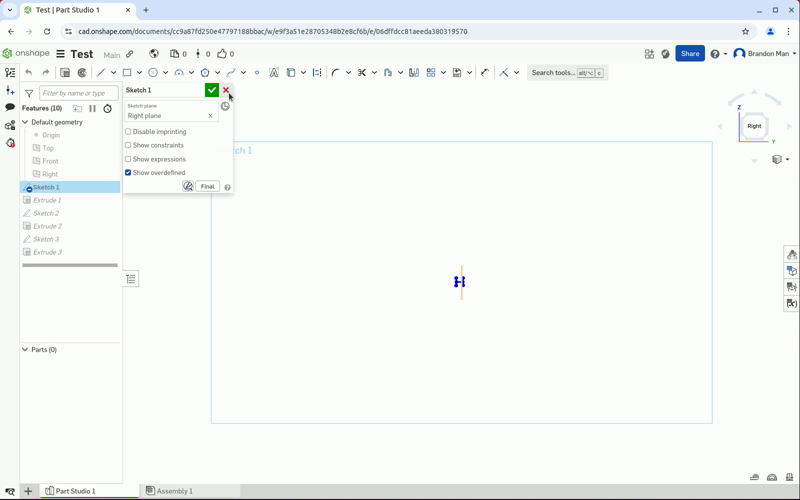
key(shift+s)
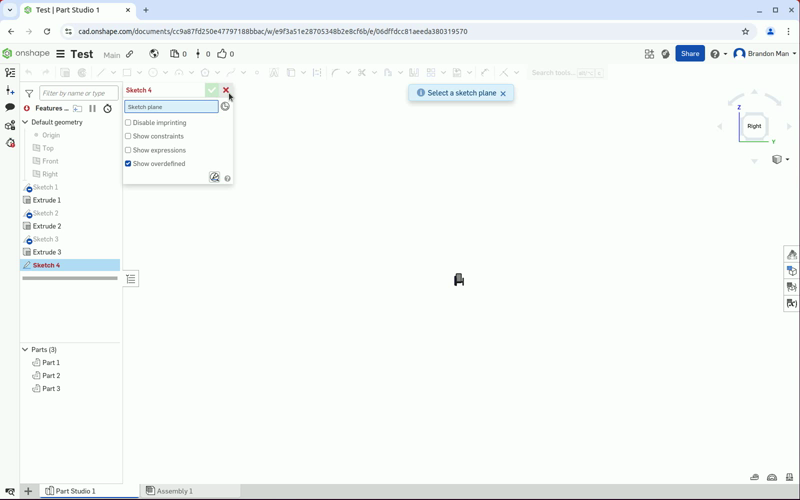
mouse_move(73, 176)
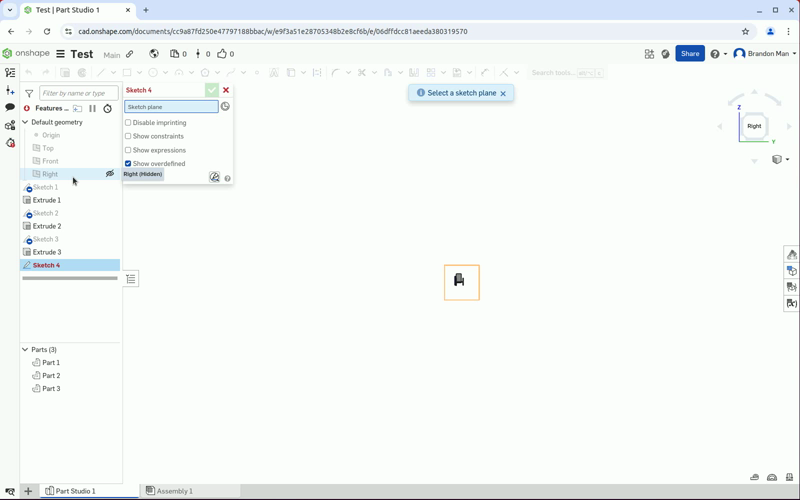
click(73, 176)
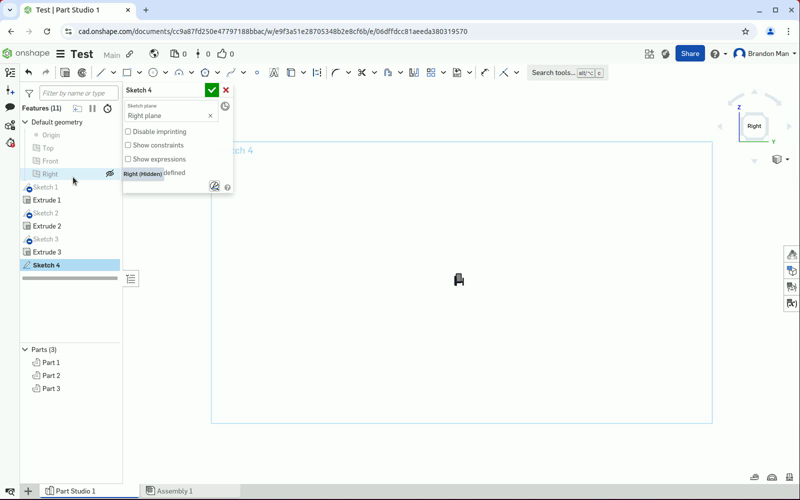
mouse_move(73, 352)
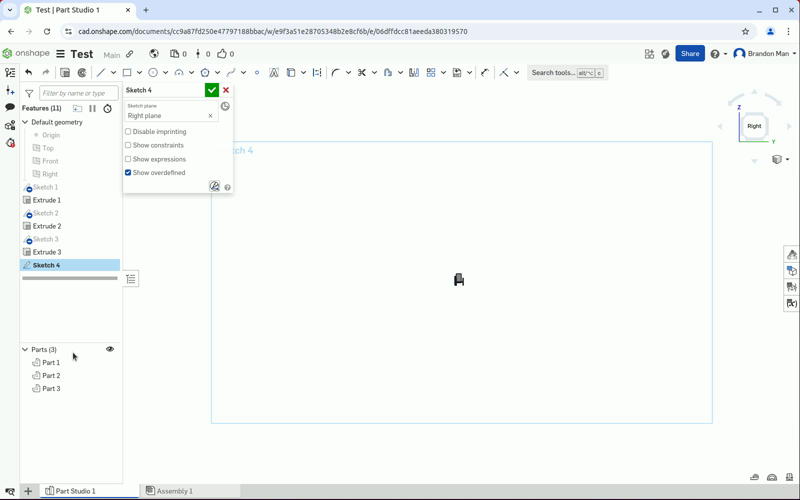
key(y)
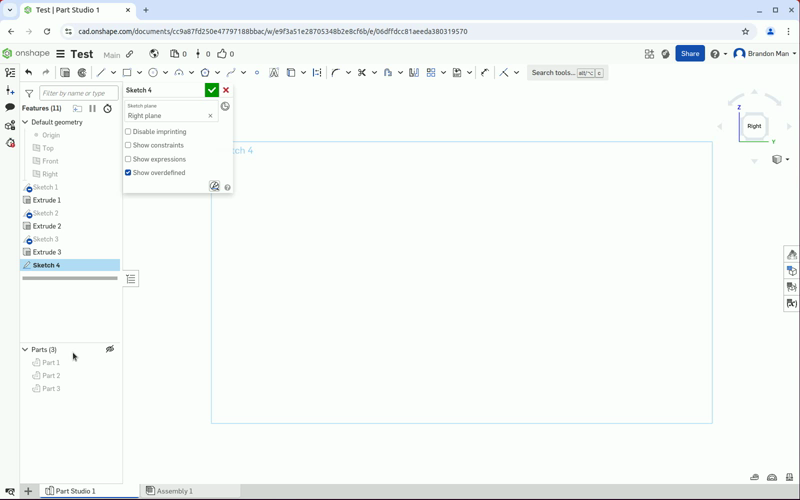
key(l)
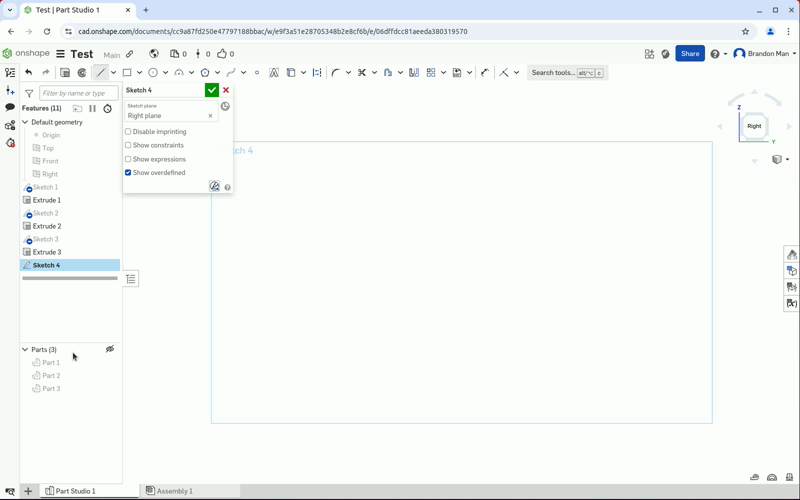
key_down(shift)
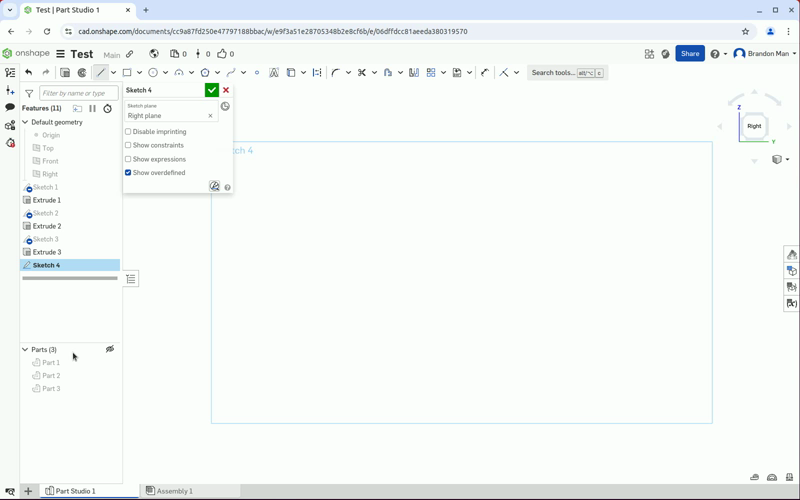
mouse_move(456, 279)
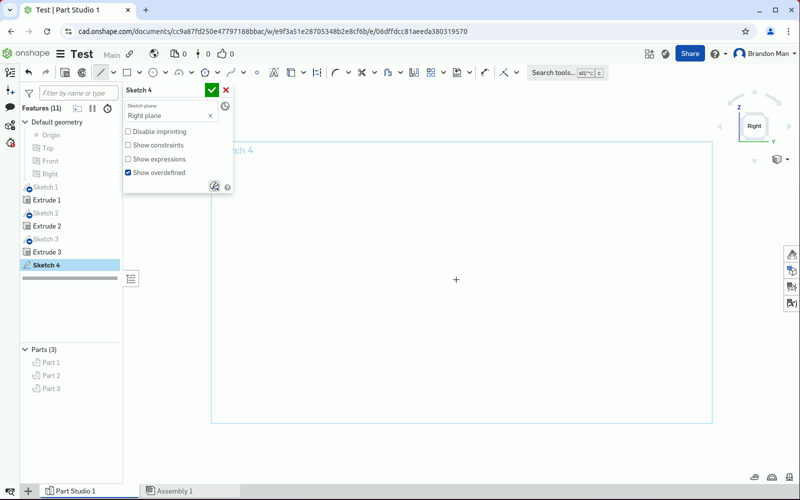
click(456, 279)
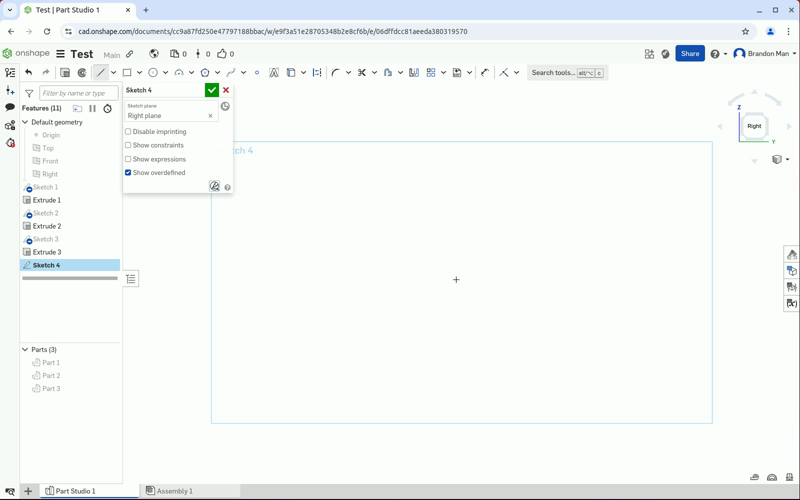
key_up(shift)
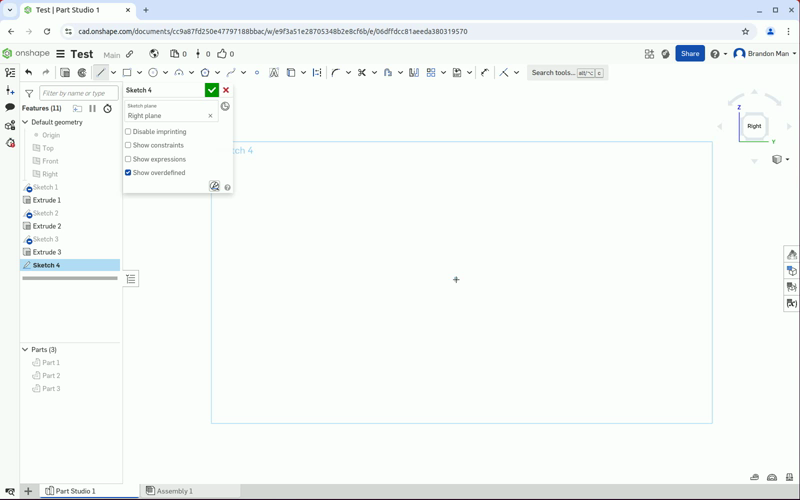
key_down(shift)
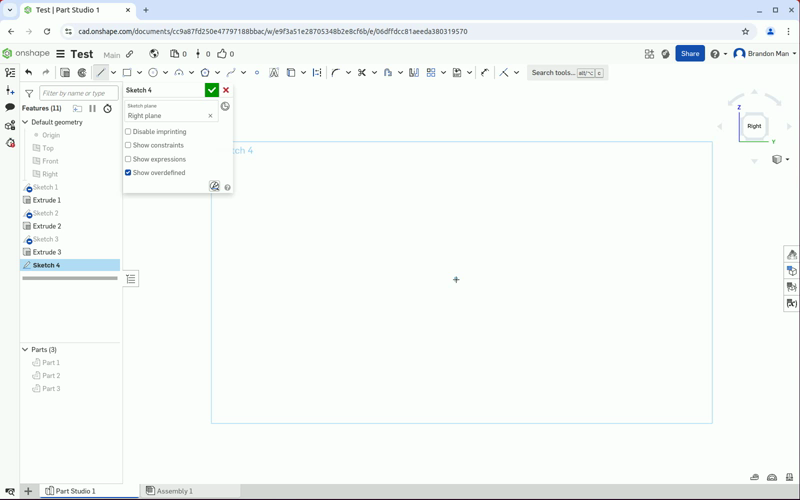
mouse_move(486, 279)
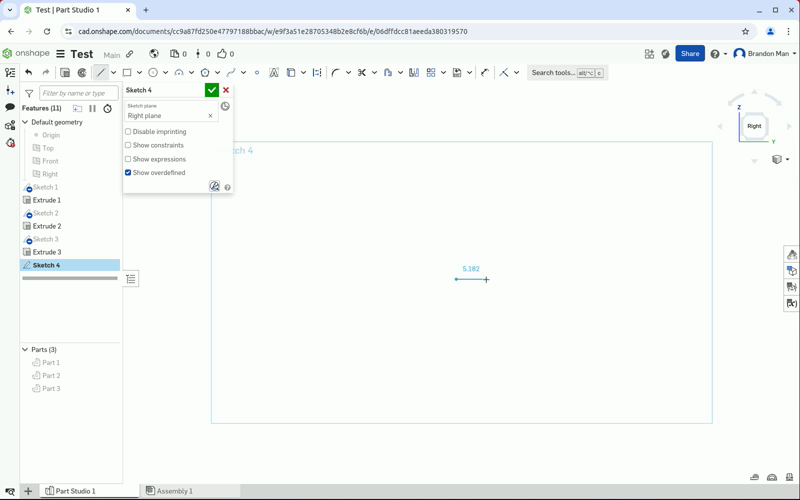
mouse_move(456, 279)
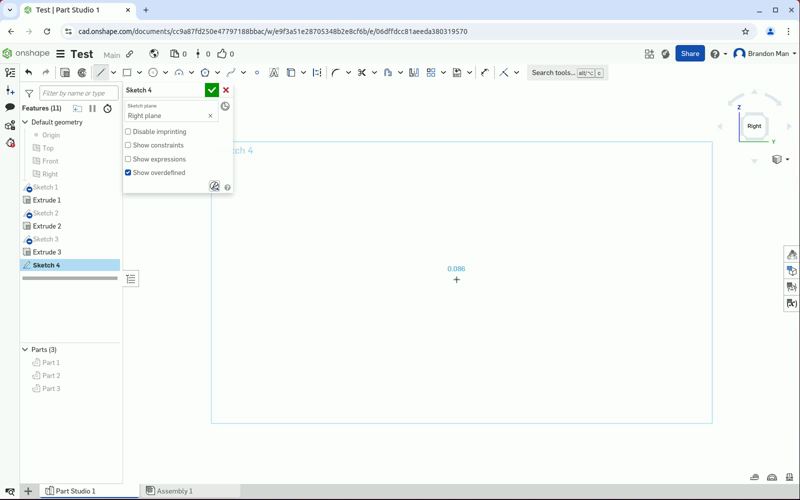
scroll(6)
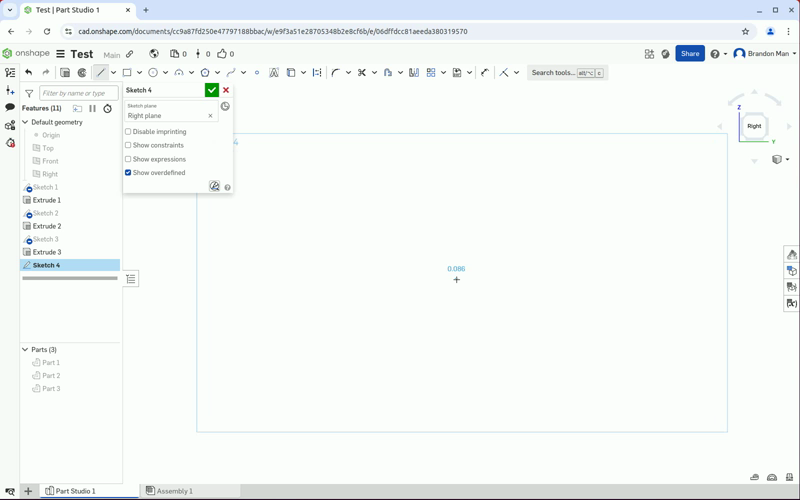
scroll(6)
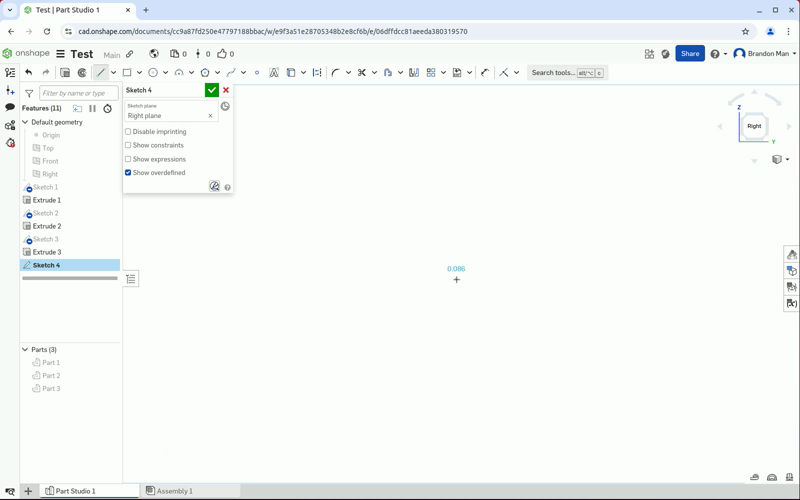
scroll(6)
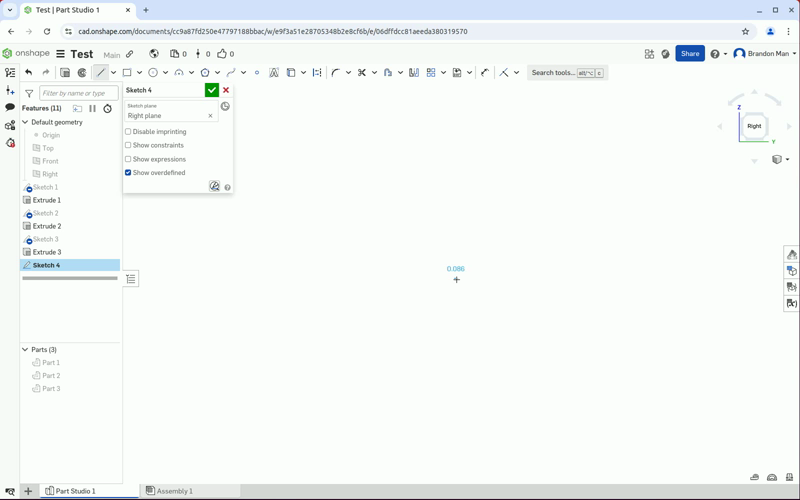
scroll(6)
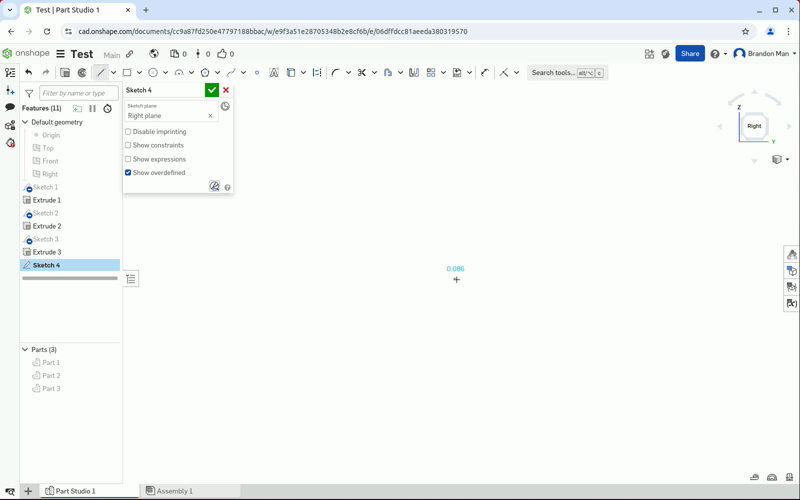
scroll(6)
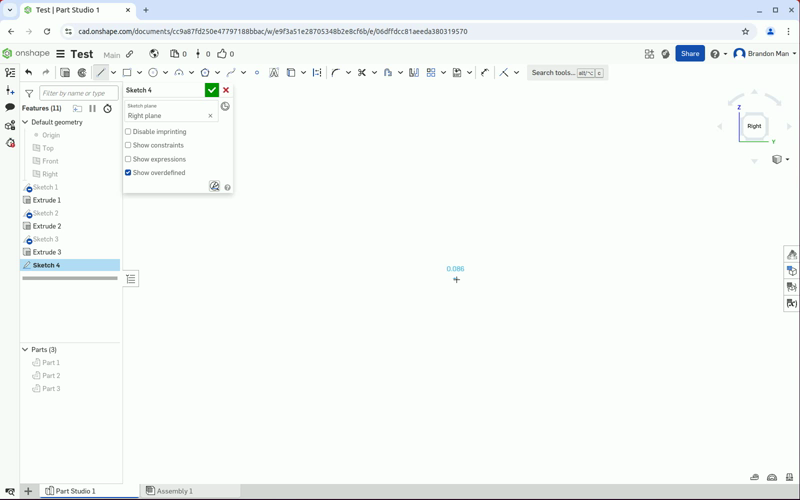
scroll(6)
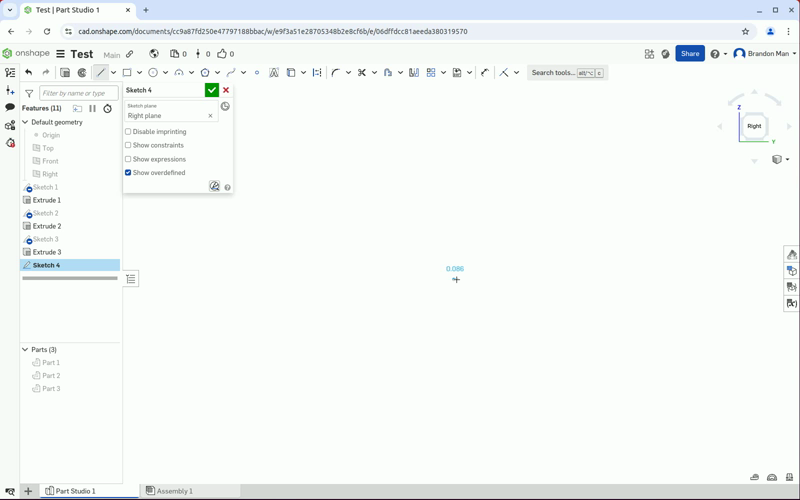
scroll(6)
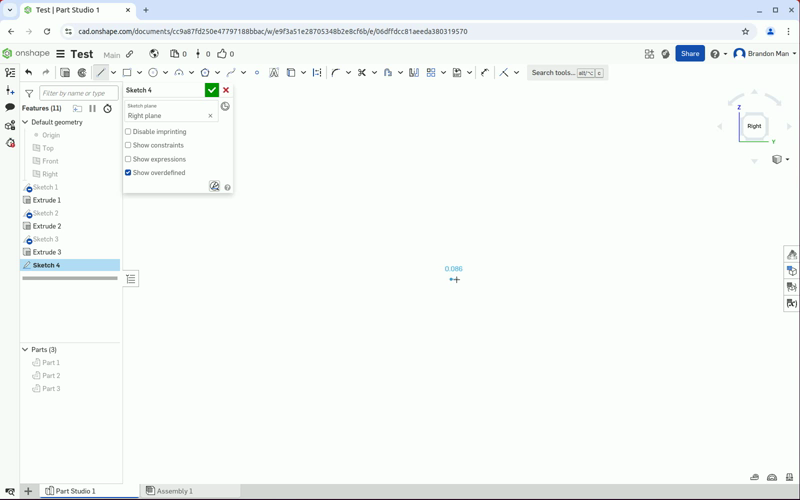
click(456, 279)
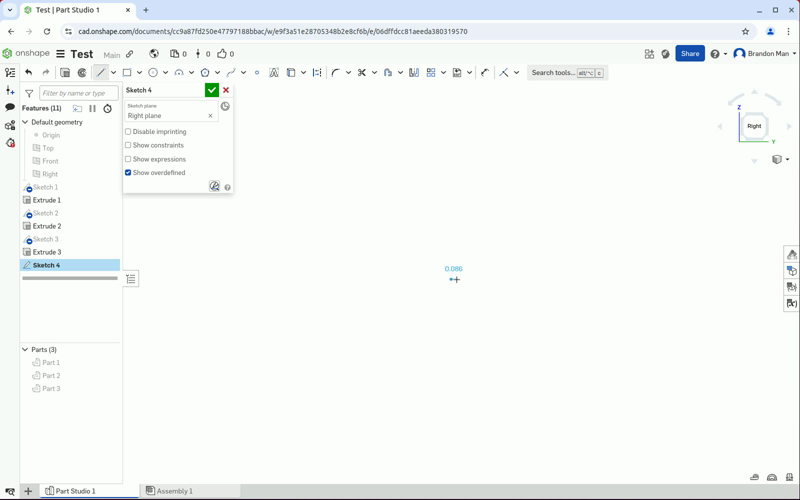
scroll(-6)
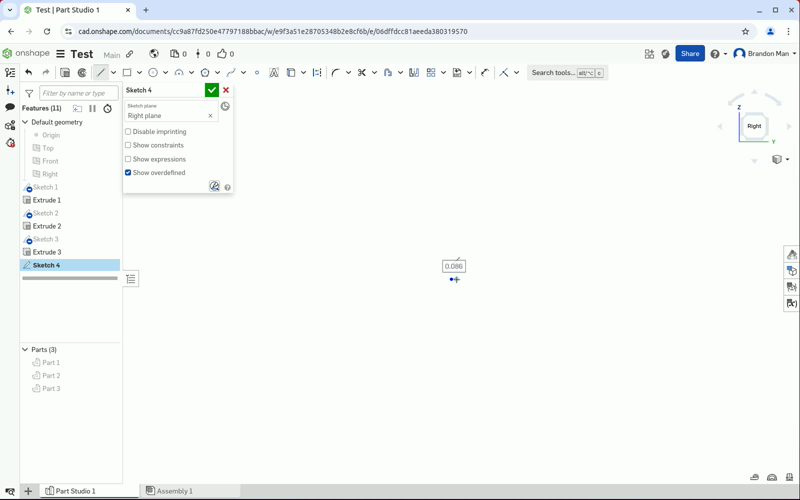
scroll(-6)
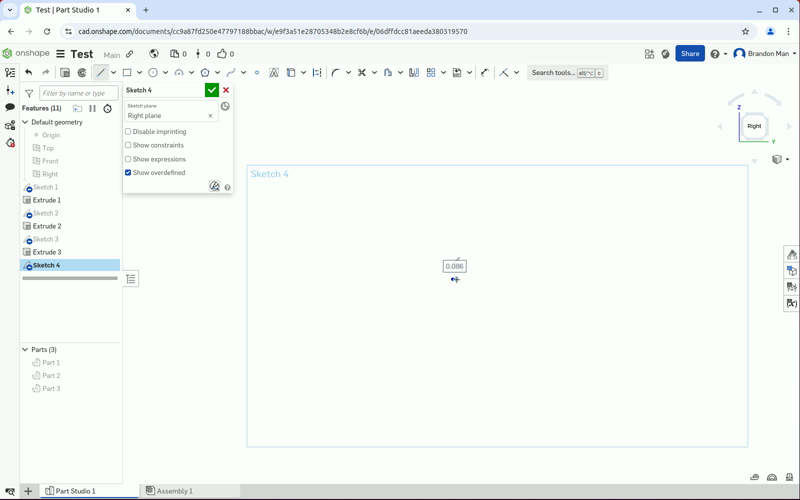
scroll(-6)
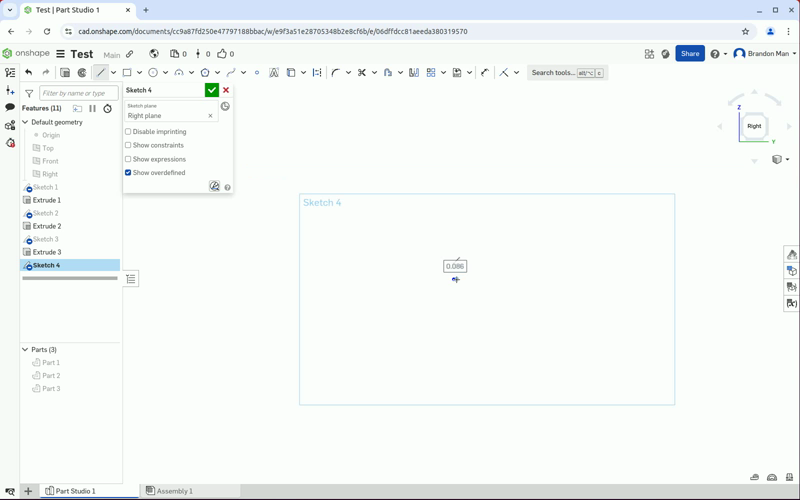
scroll(-6)
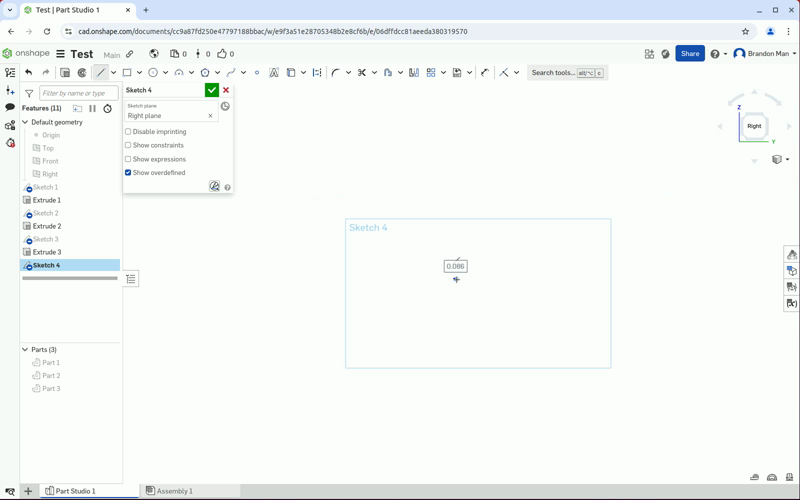
scroll(-6)
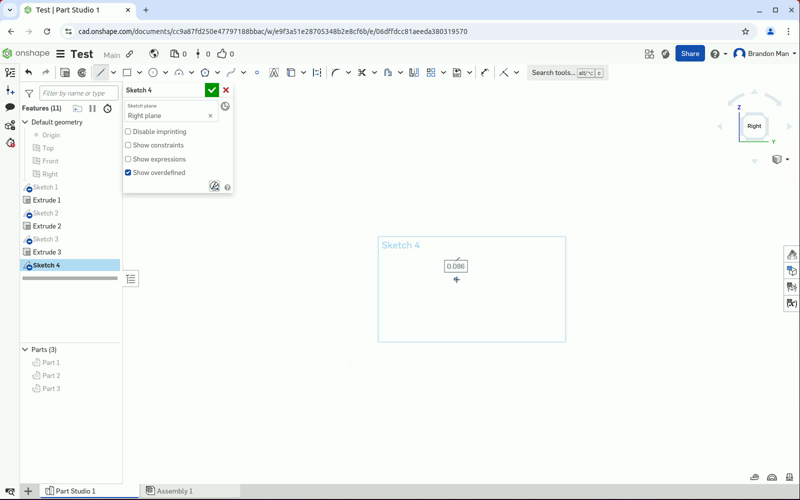
scroll(-6)
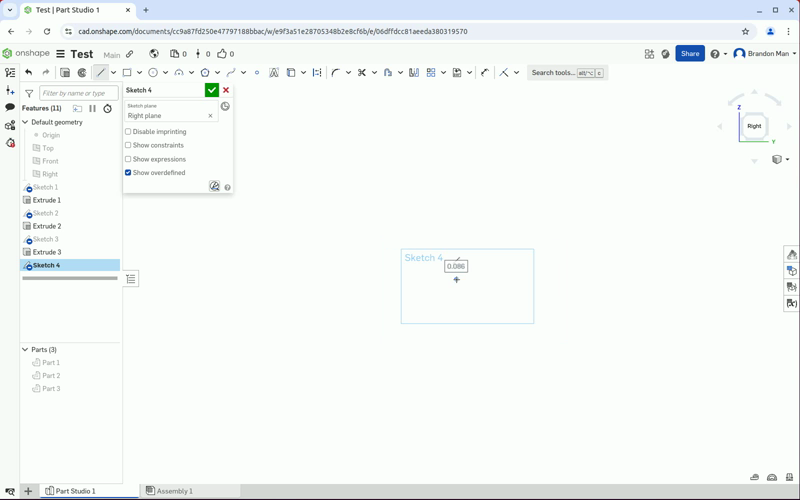
scroll(-6)
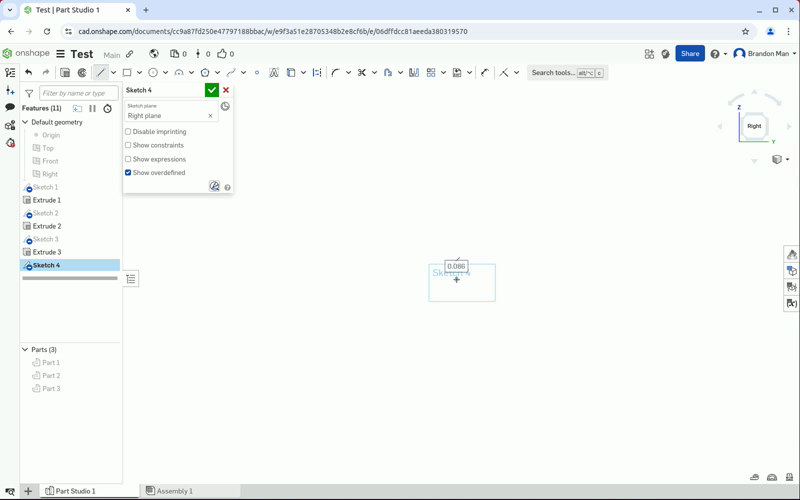
key_up(shift)
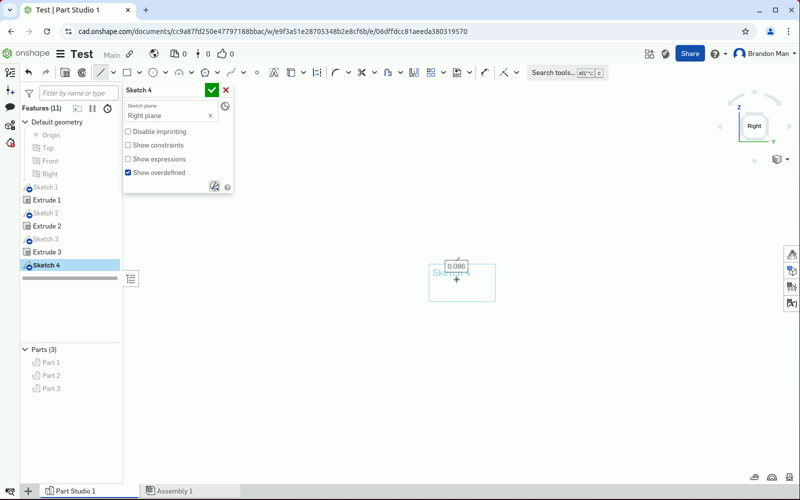
key_down(shift)
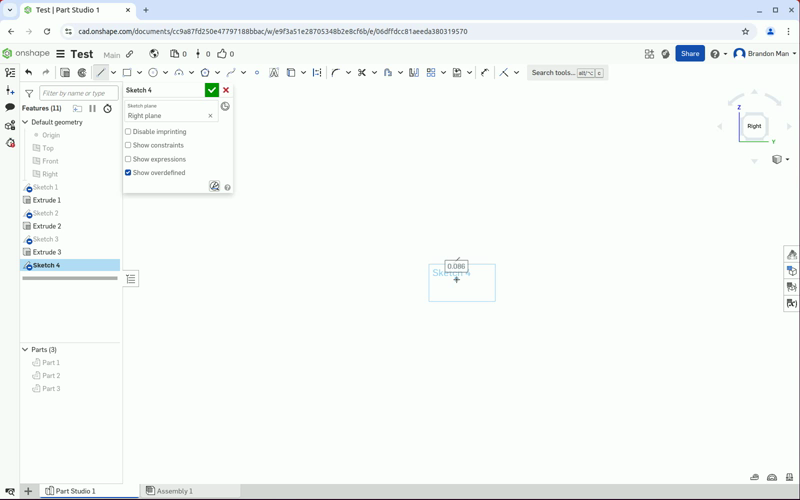
mouse_move(486, 279)
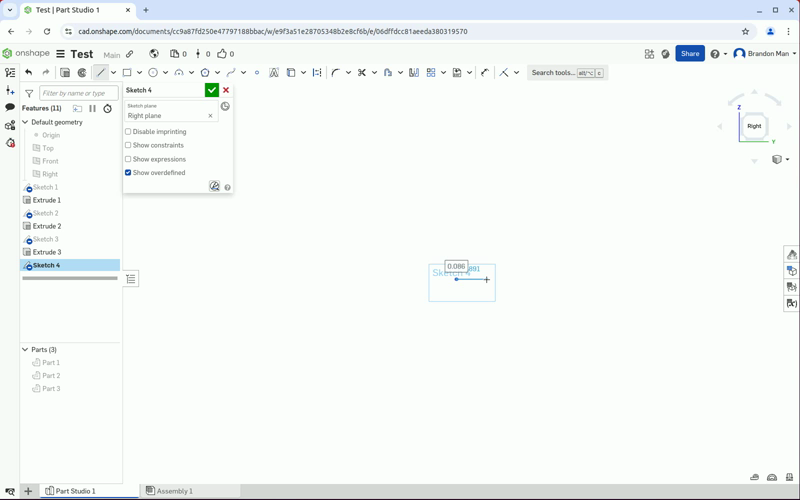
mouse_move(456, 277)
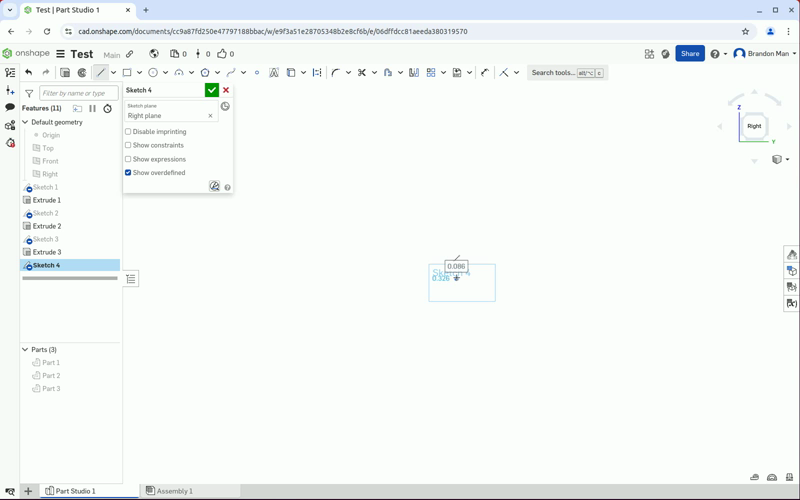
scroll(6)
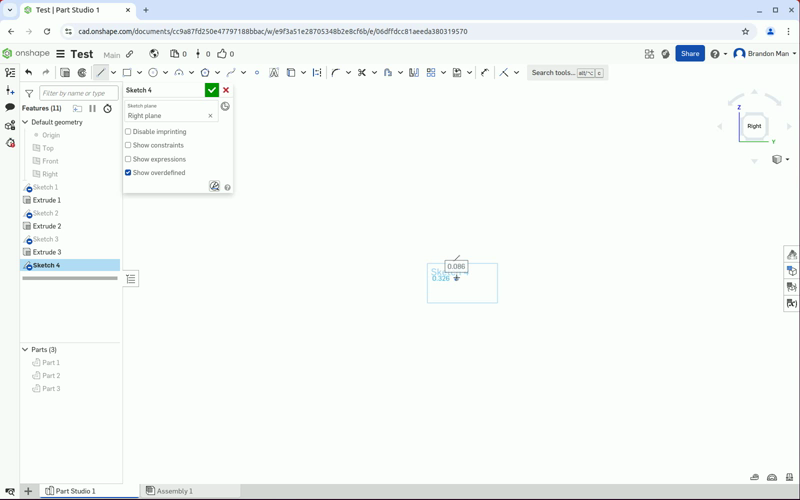
scroll(6)
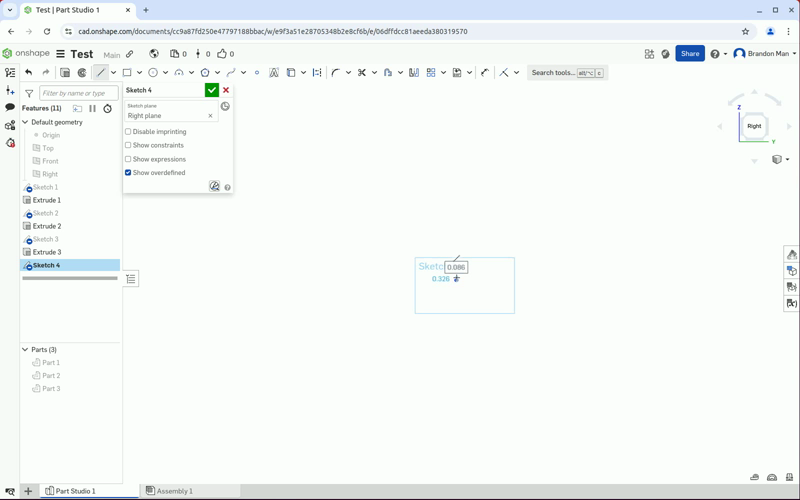
scroll(6)
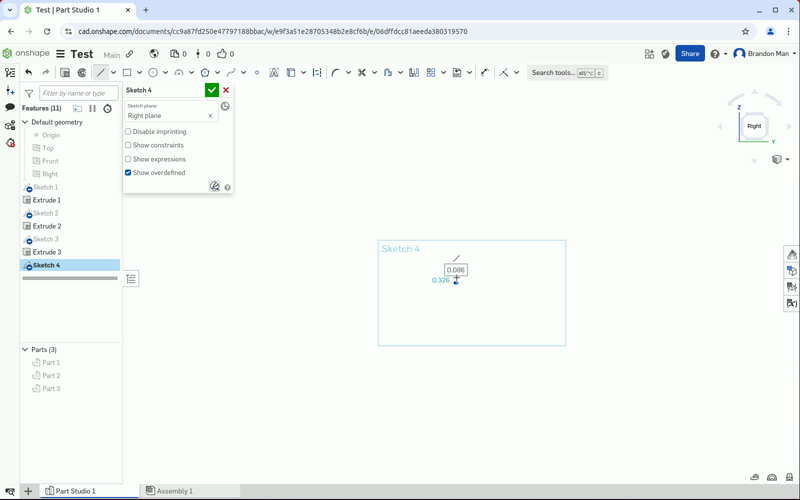
scroll(6)
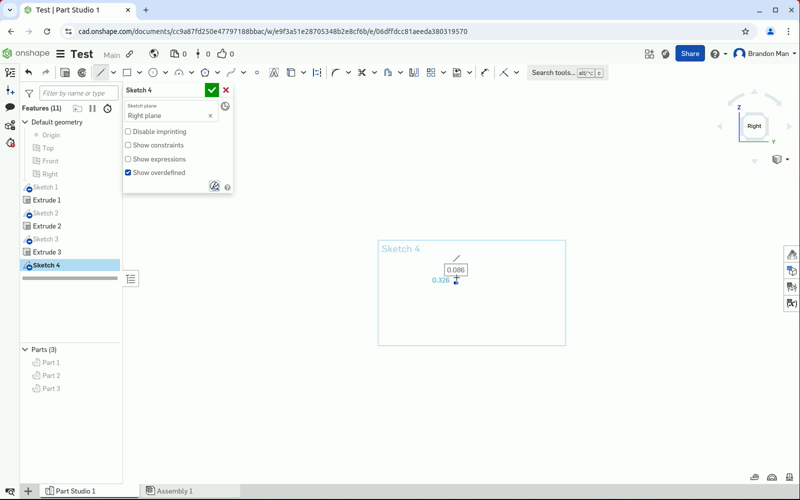
scroll(6)
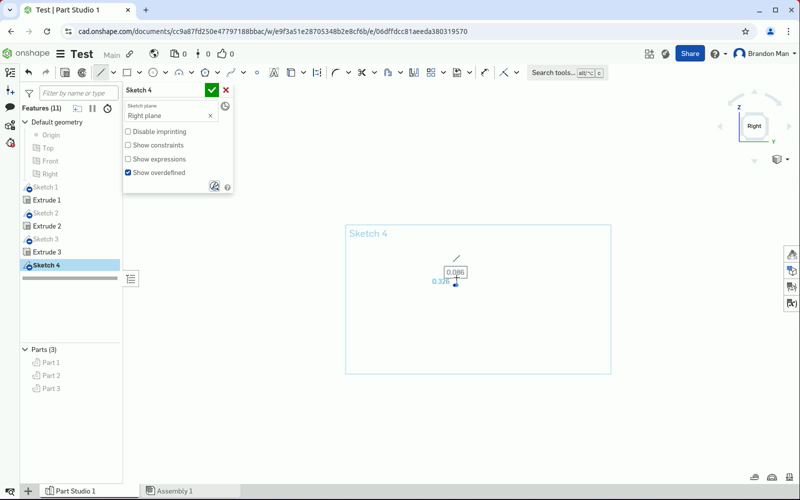
scroll(6)
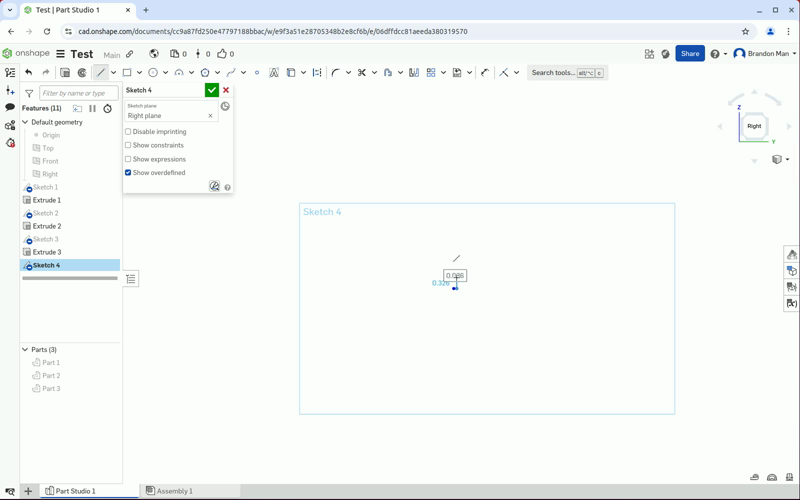
scroll(6)
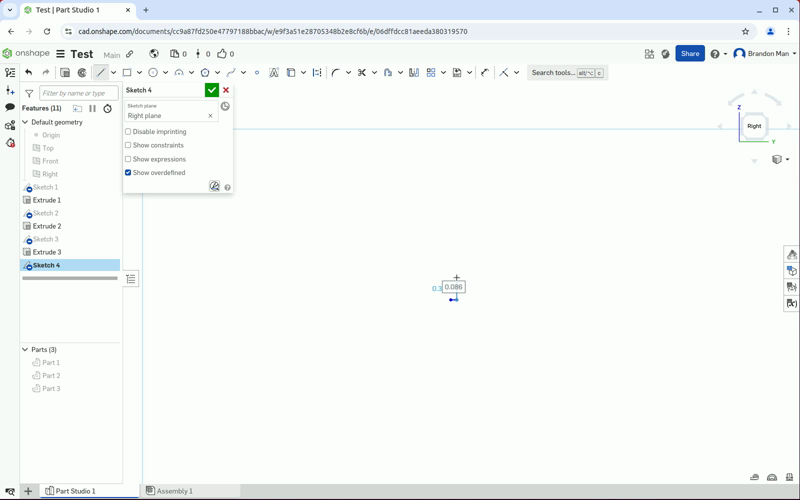
click(456, 277)
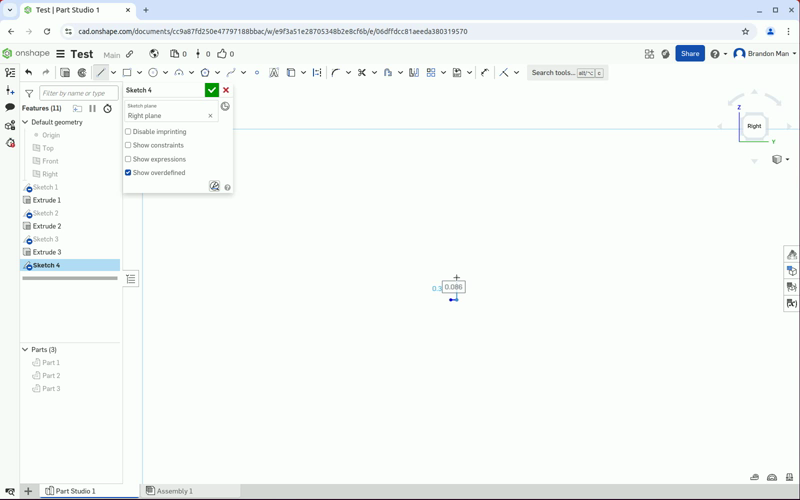
scroll(-6)
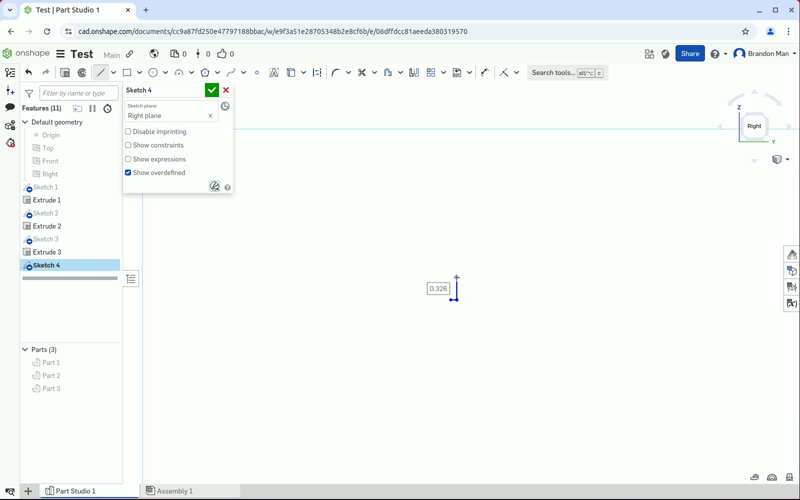
scroll(-6)
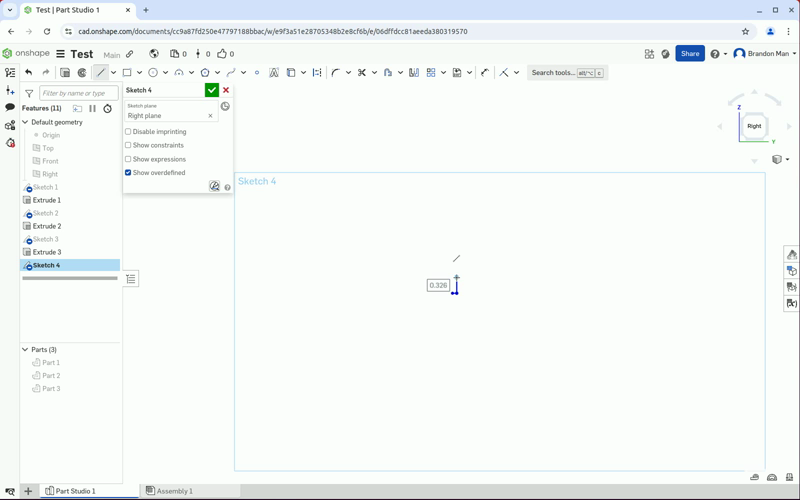
scroll(-6)
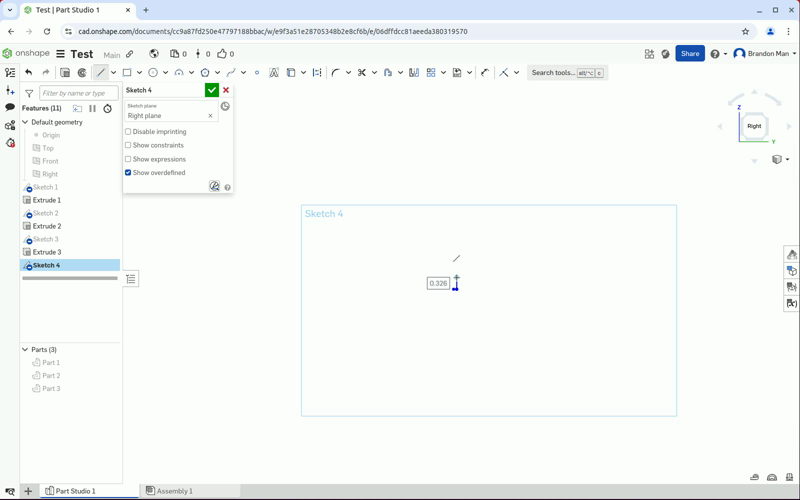
scroll(-6)
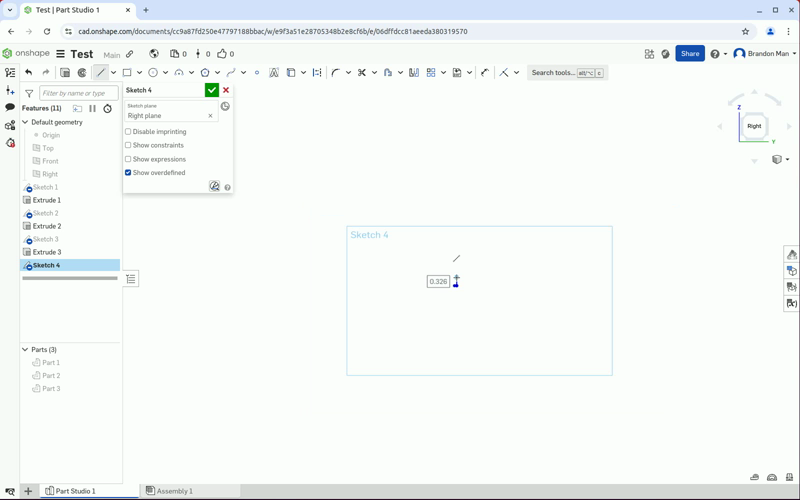
scroll(-6)
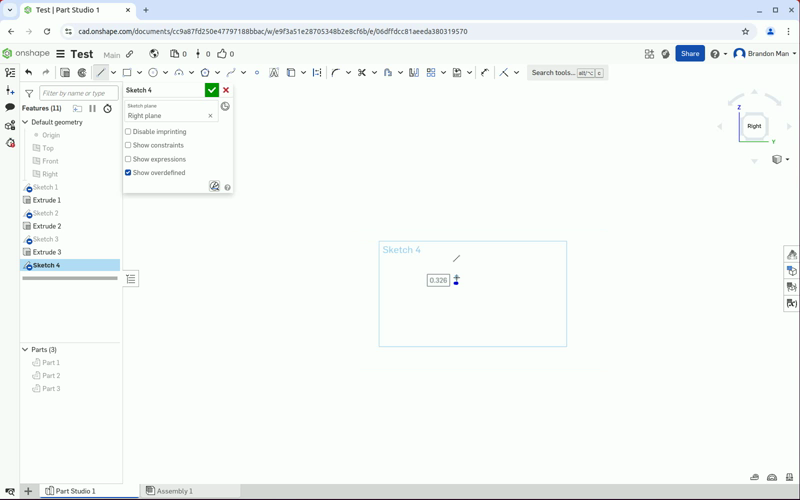
scroll(-6)
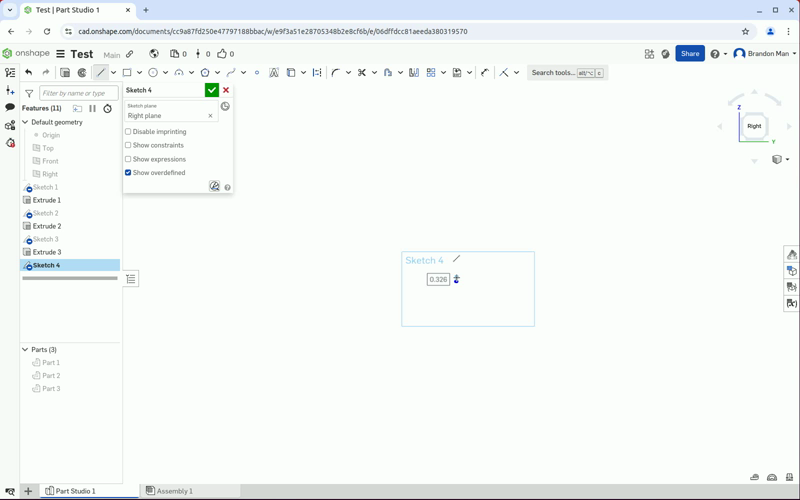
scroll(-6)
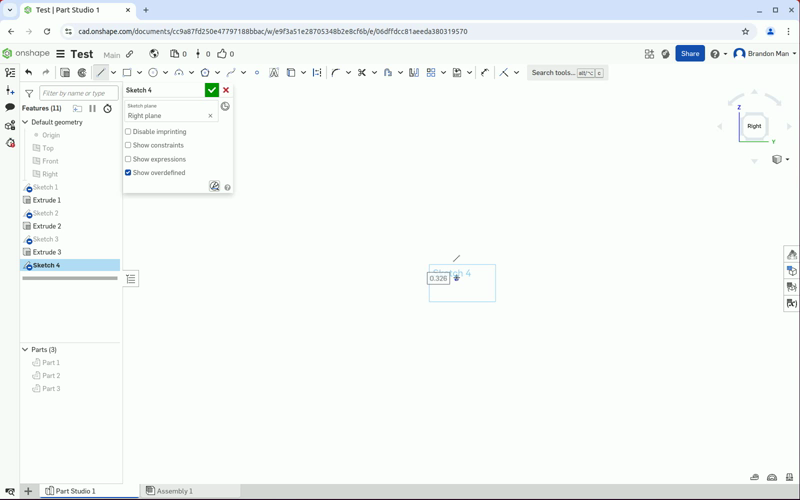
key_up(shift)
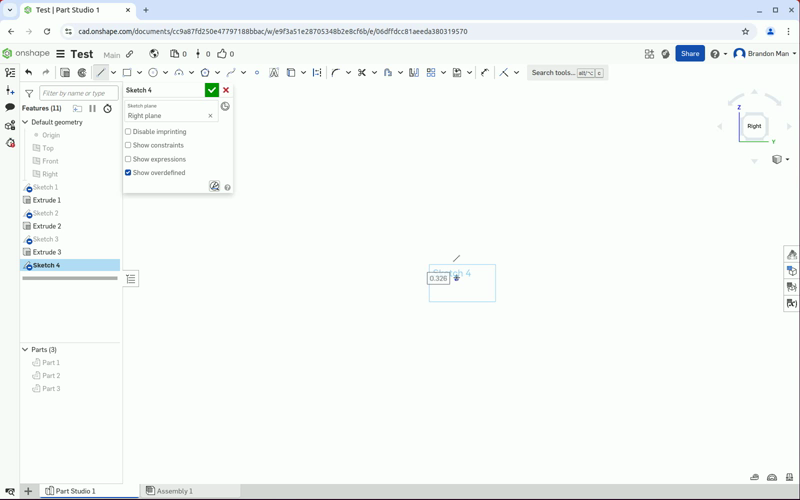
key_down(shift)
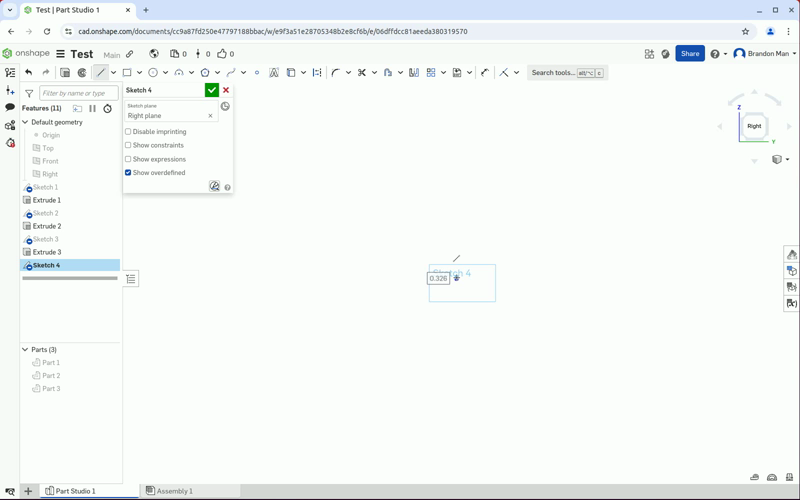
mouse_move(486, 277)
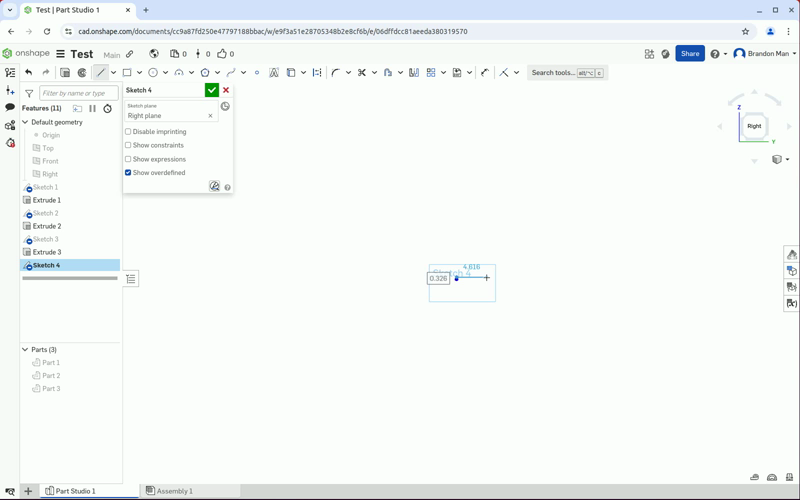
mouse_move(456, 277)
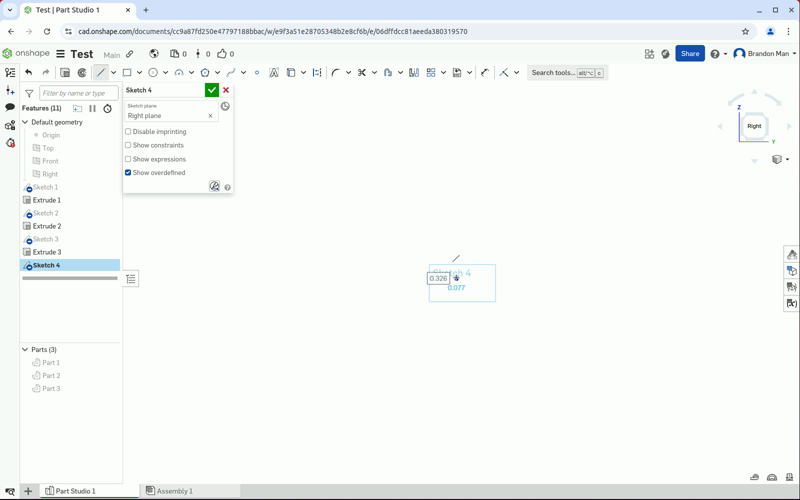
scroll(6)
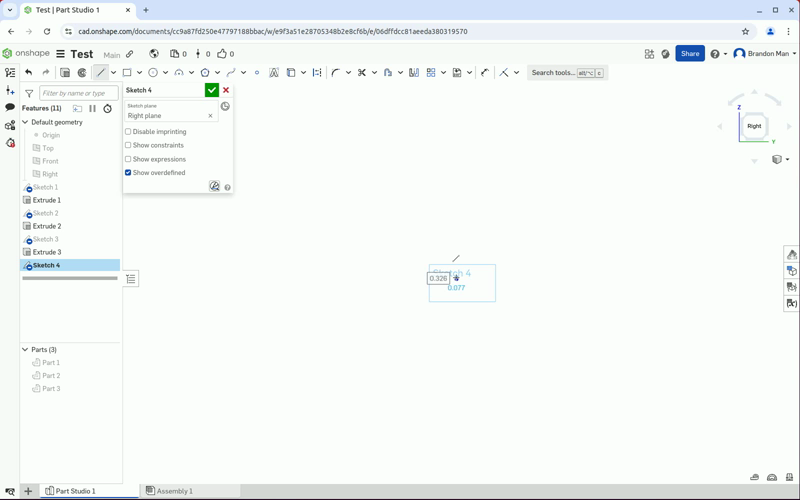
scroll(6)
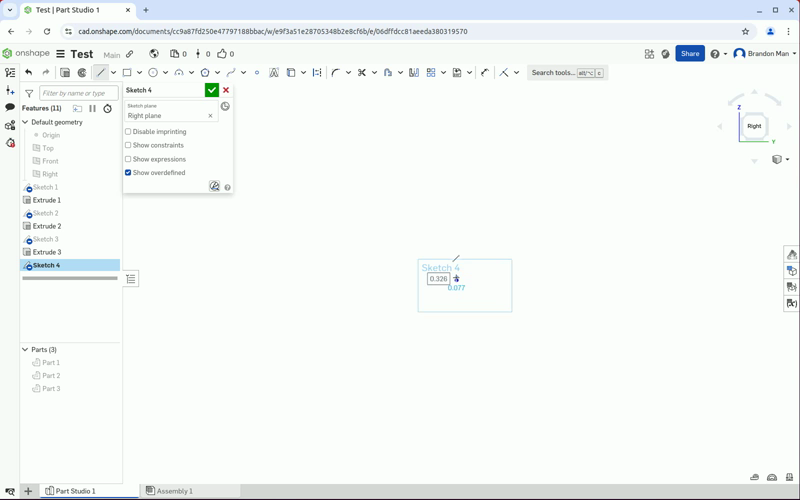
scroll(6)
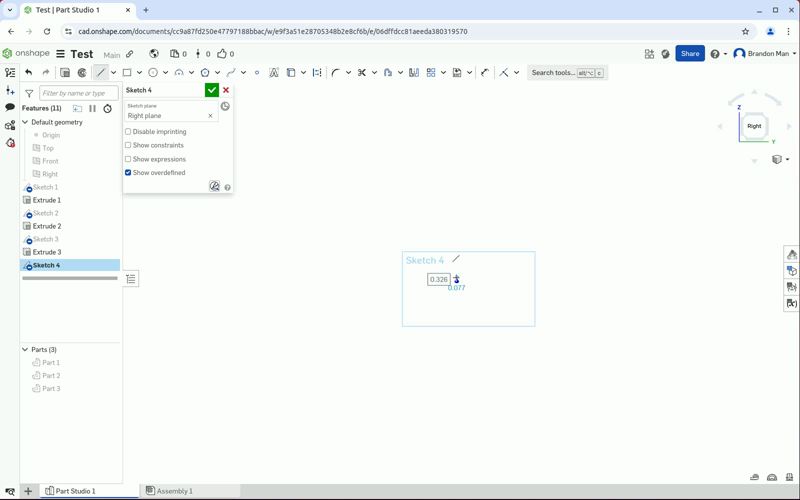
scroll(6)
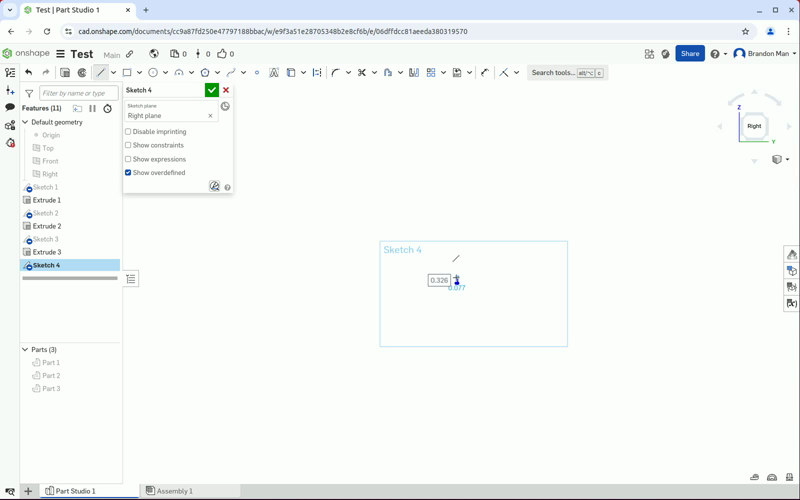
scroll(6)
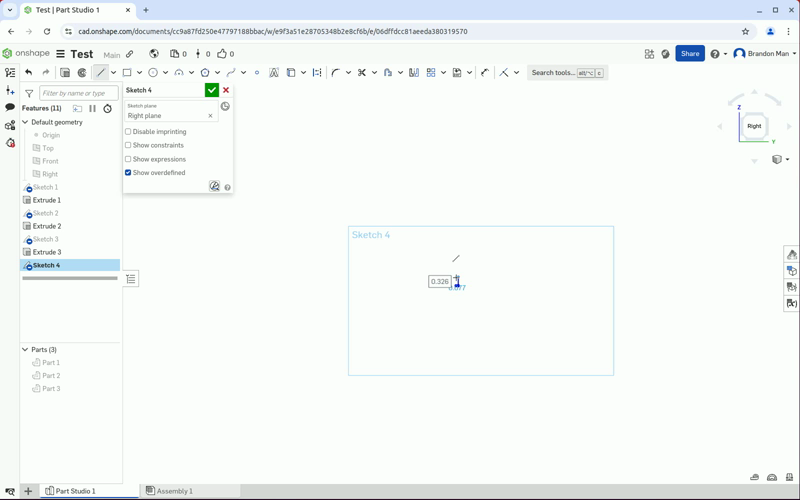
scroll(6)
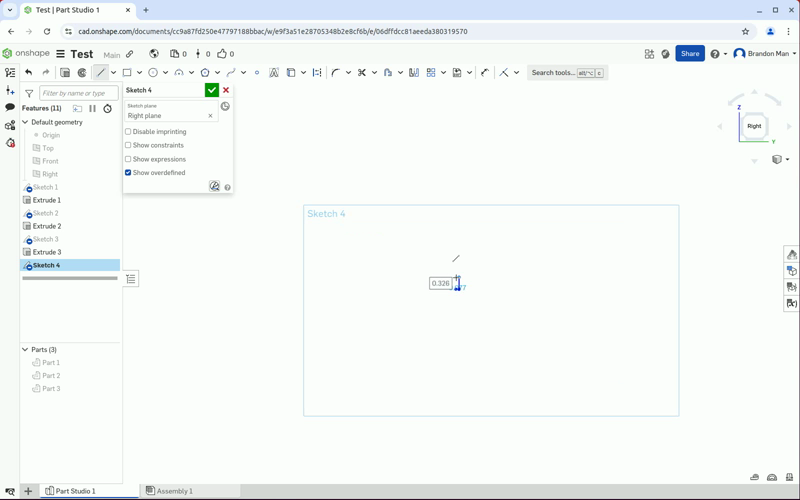
scroll(6)
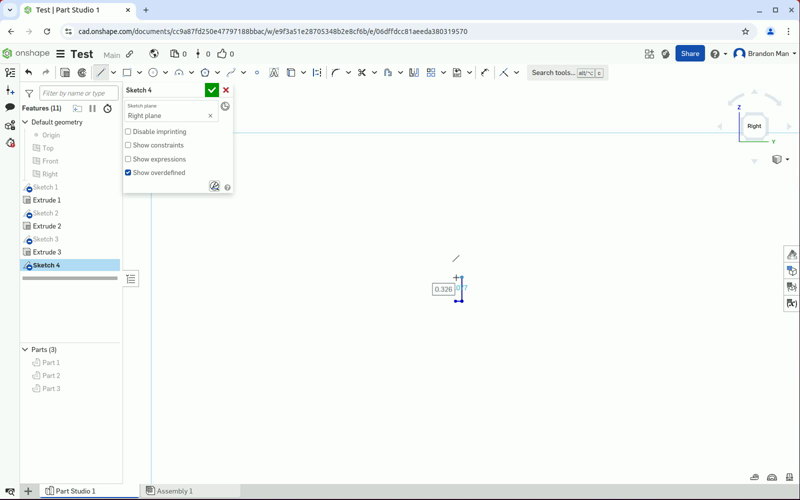
click(456, 277)
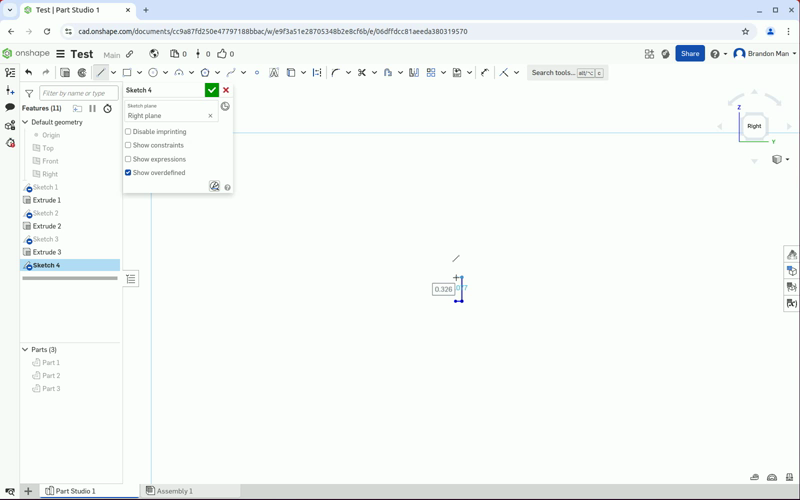
scroll(-6)
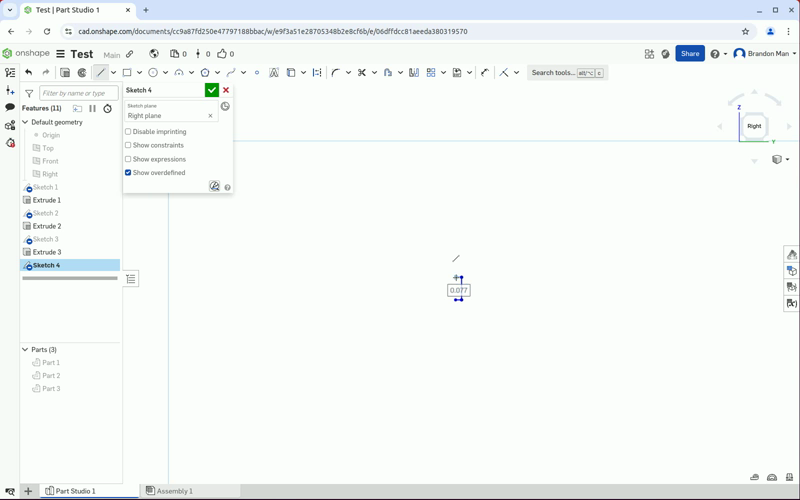
scroll(-6)
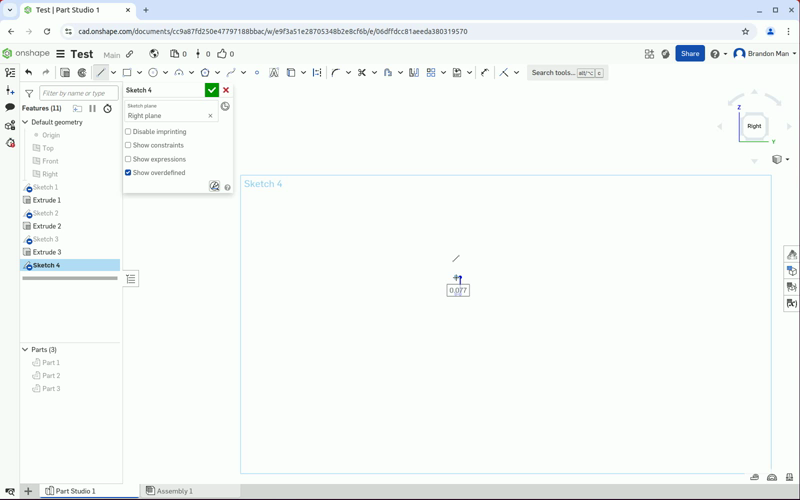
scroll(-6)
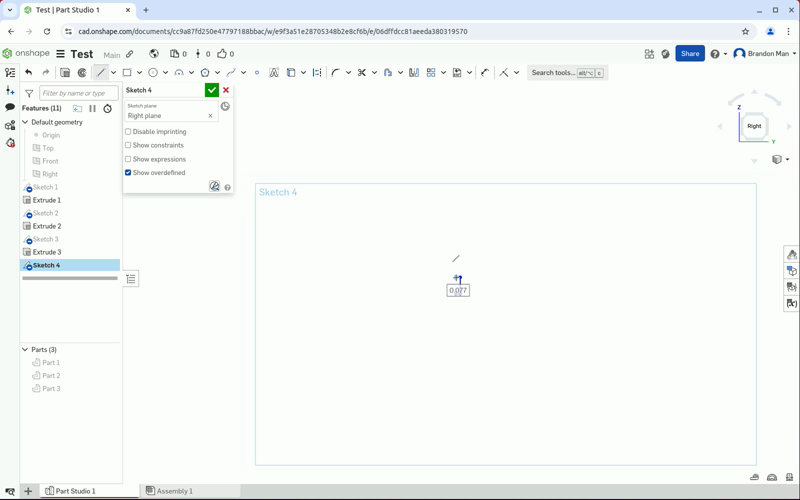
scroll(-6)
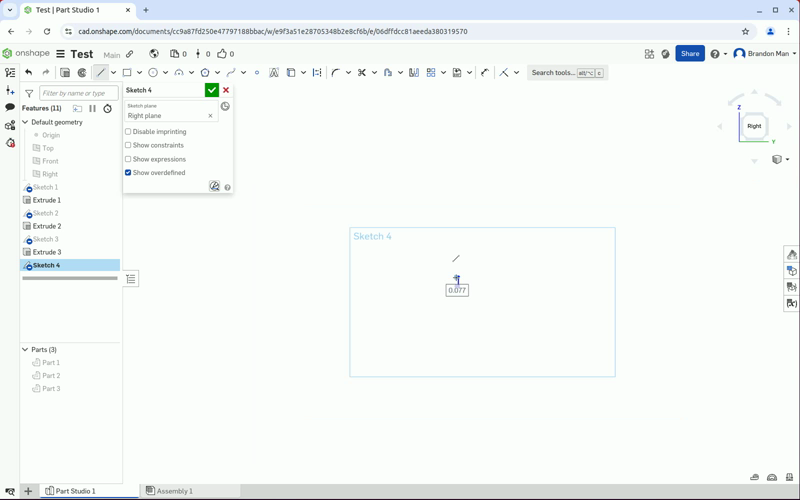
scroll(-6)
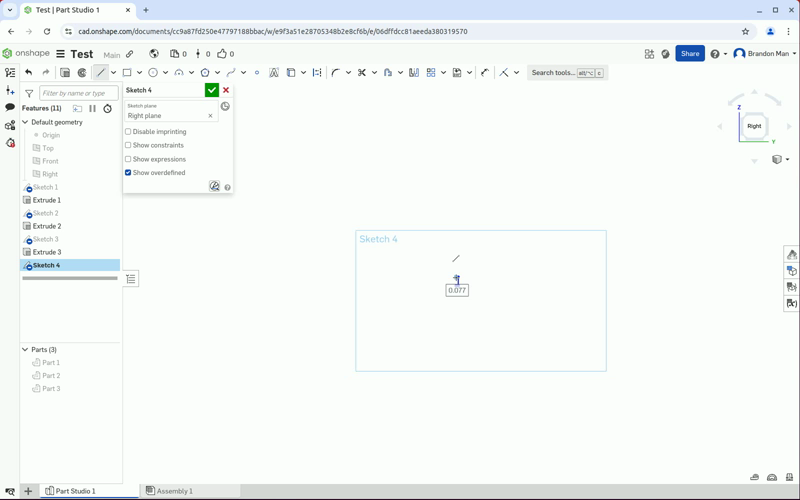
scroll(-6)
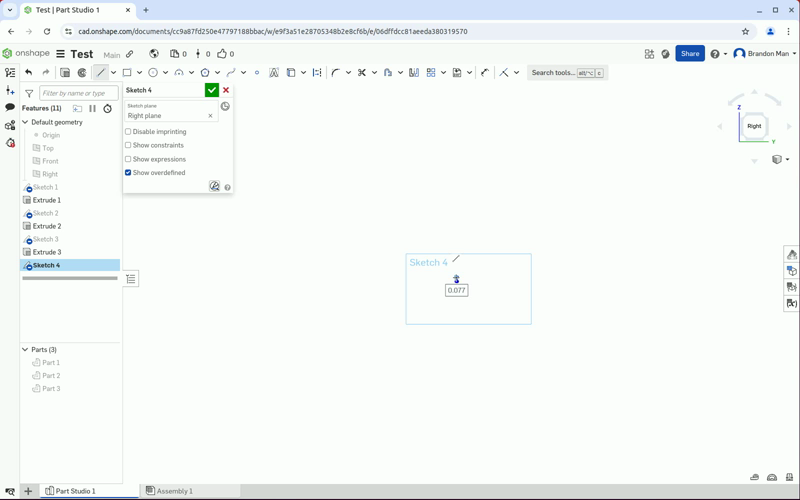
scroll(-6)
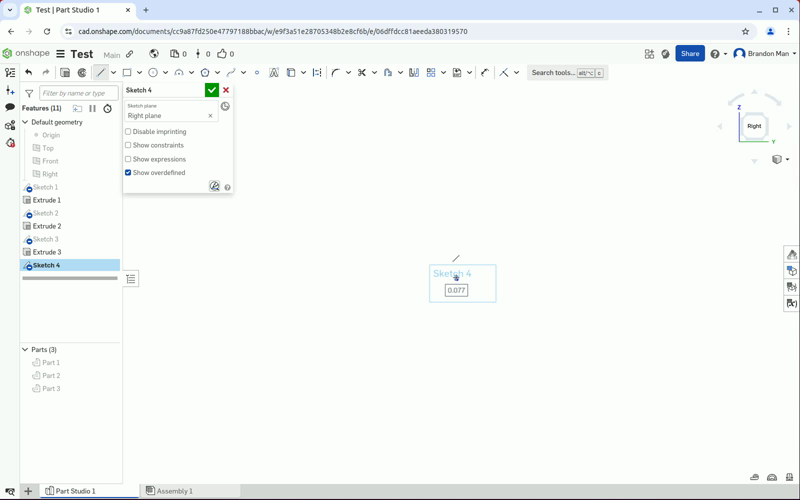
key_up(shift)
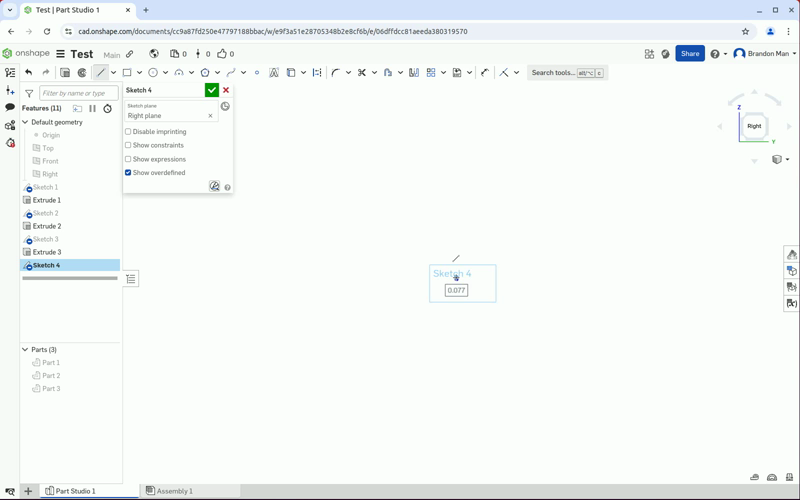
mouse_move(486, 277)
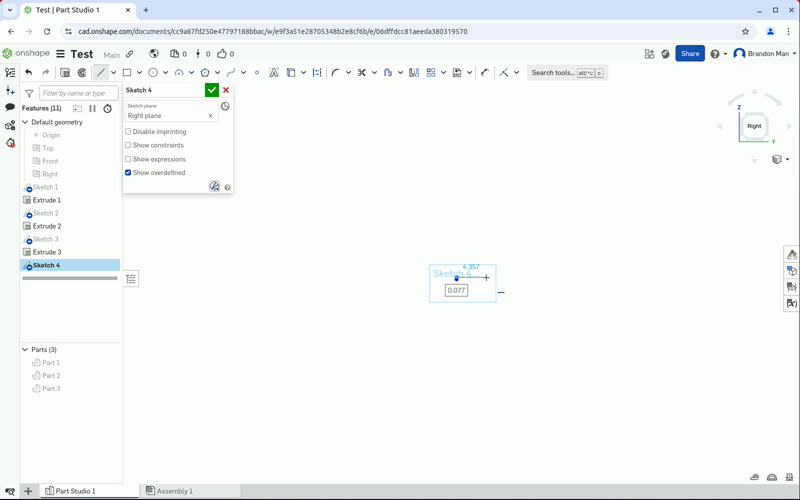
key_down(shift)
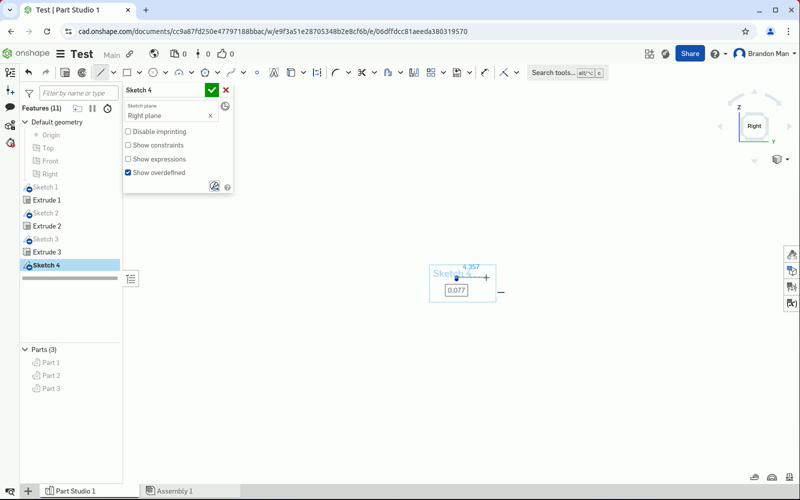
mouse_move(456, 279)
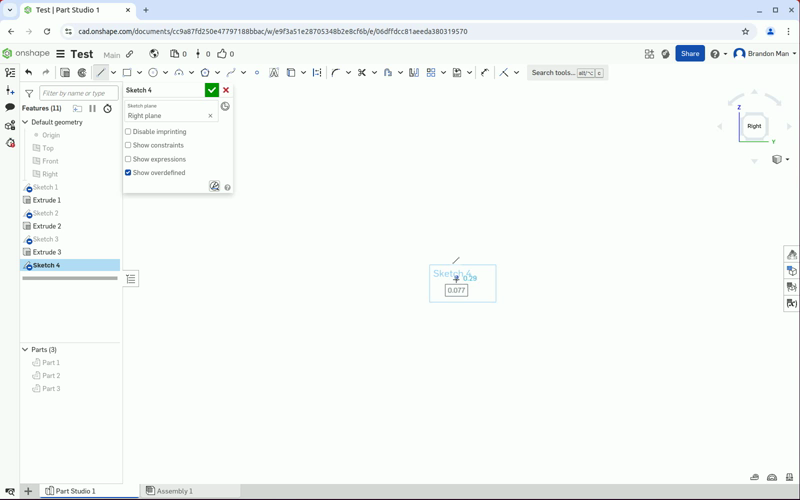
scroll(6)
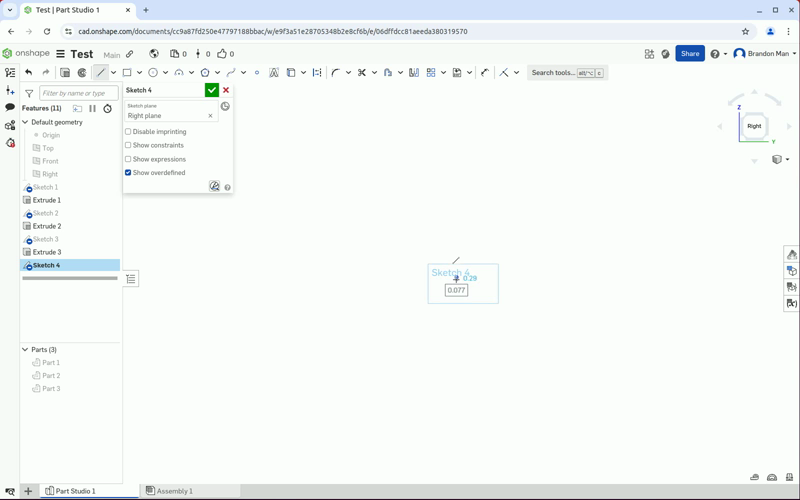
scroll(6)
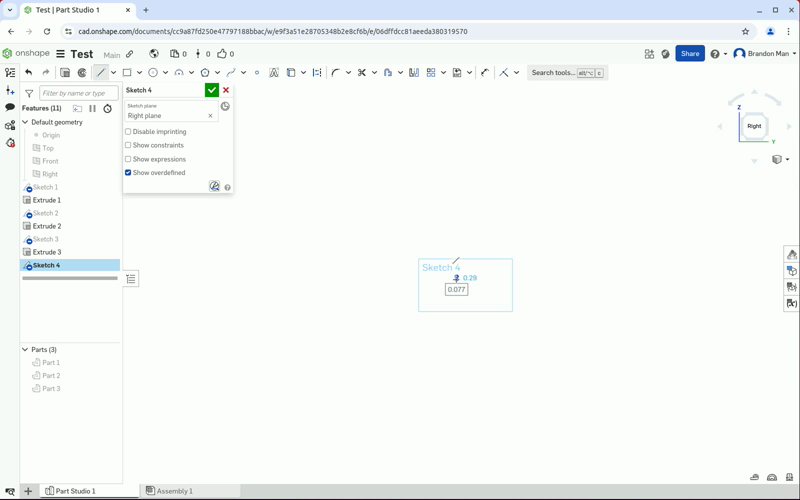
scroll(6)
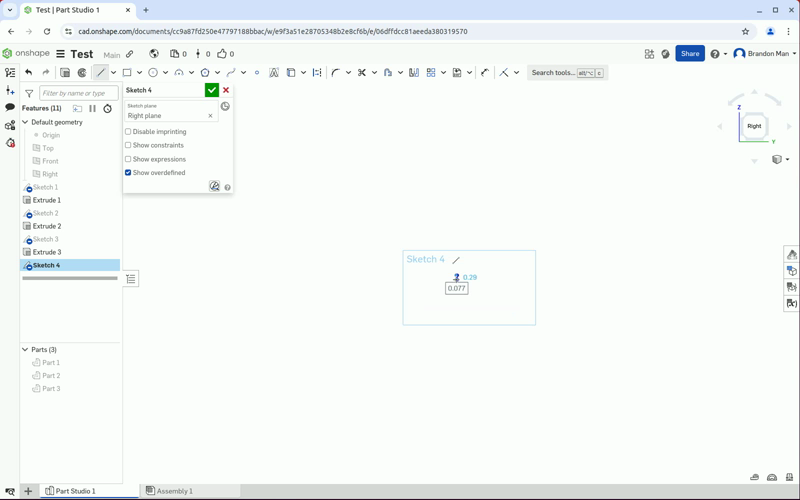
scroll(6)
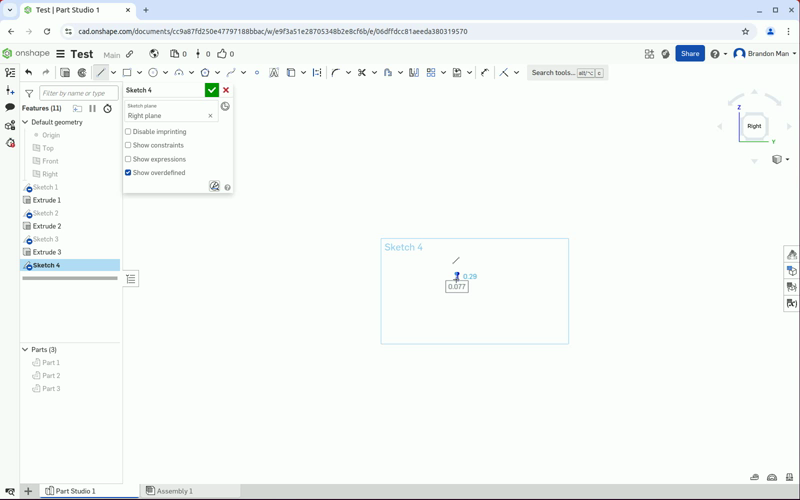
scroll(6)
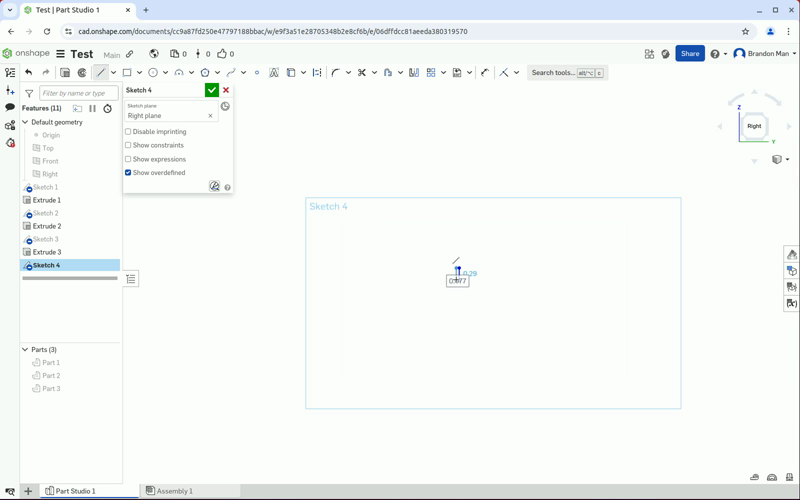
scroll(6)
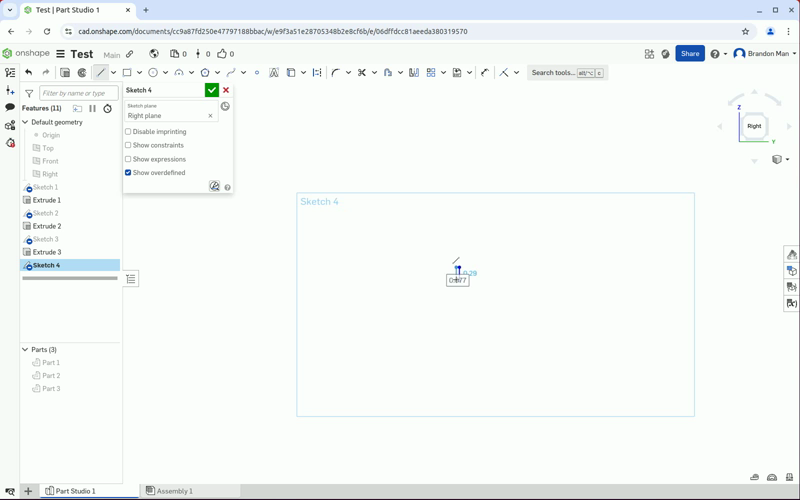
scroll(6)
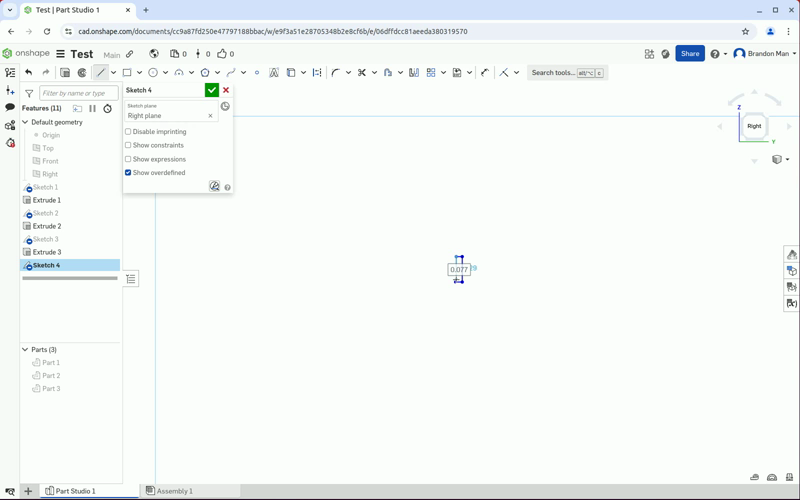
key_up(shift)
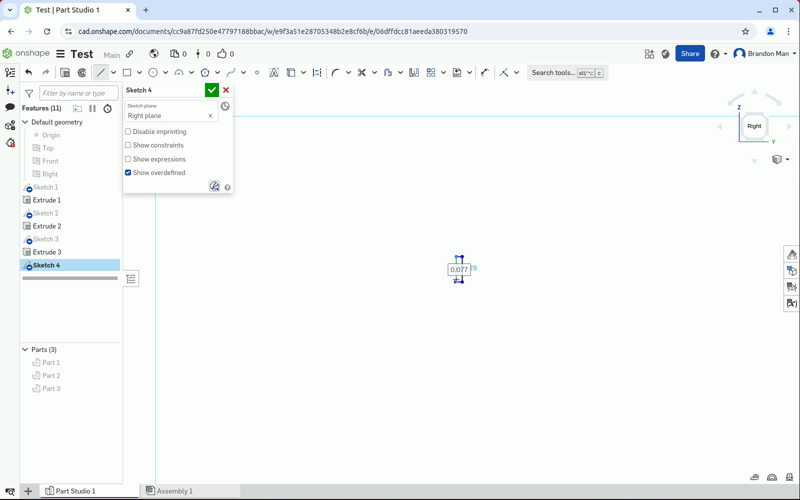
click(456, 279)
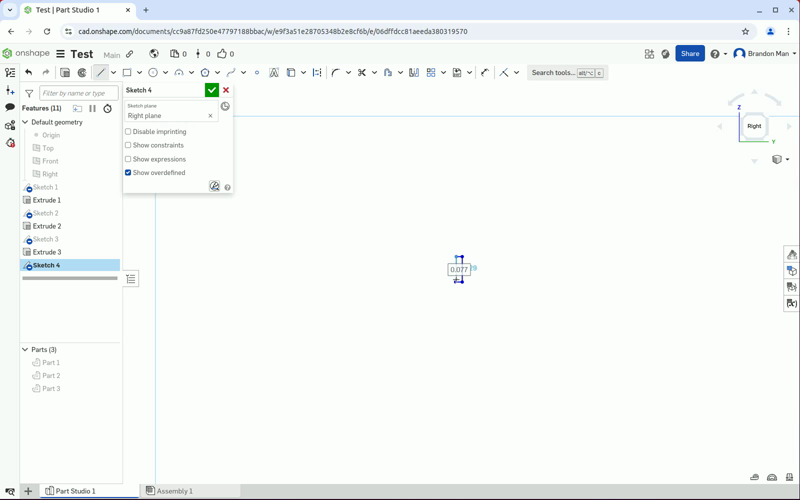
scroll(-6)
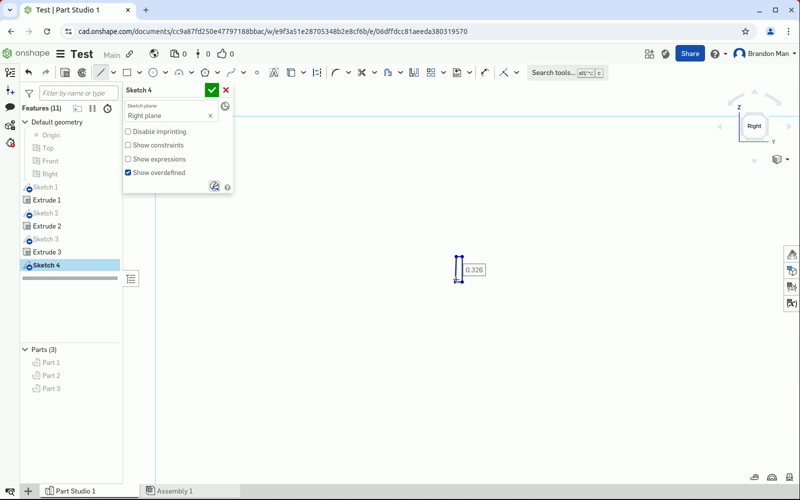
scroll(-6)
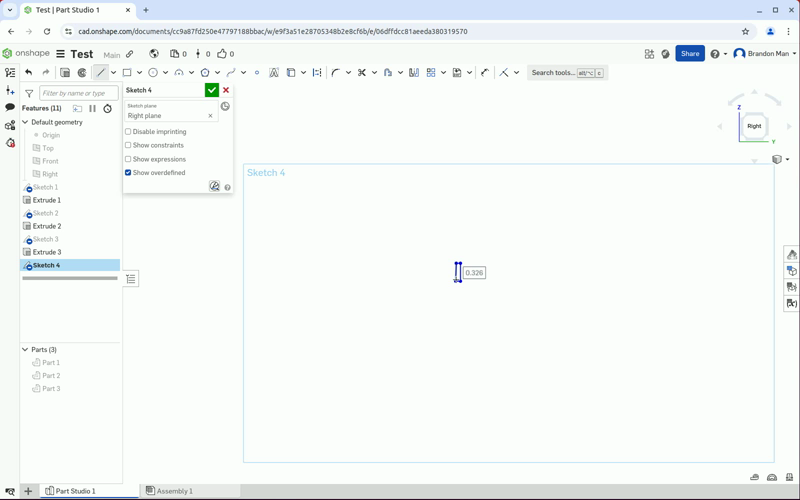
scroll(-6)
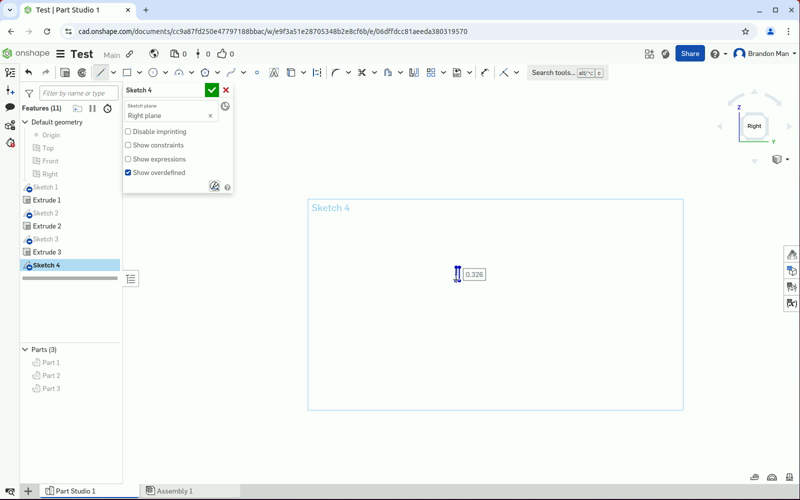
scroll(-6)
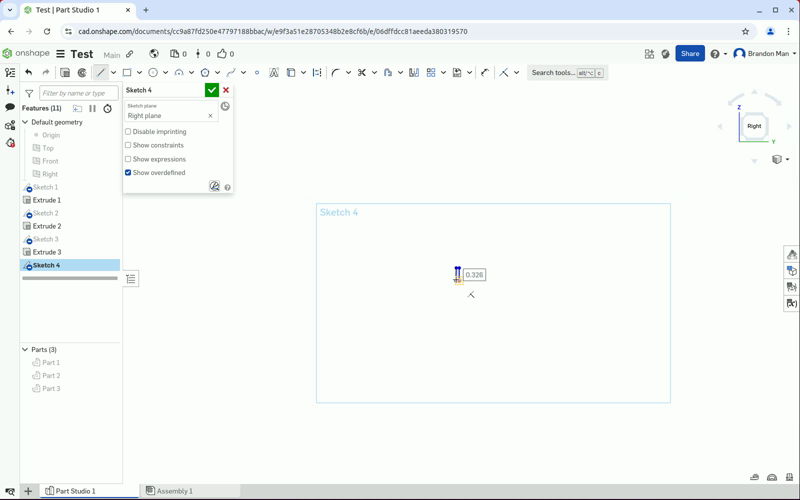
scroll(-6)
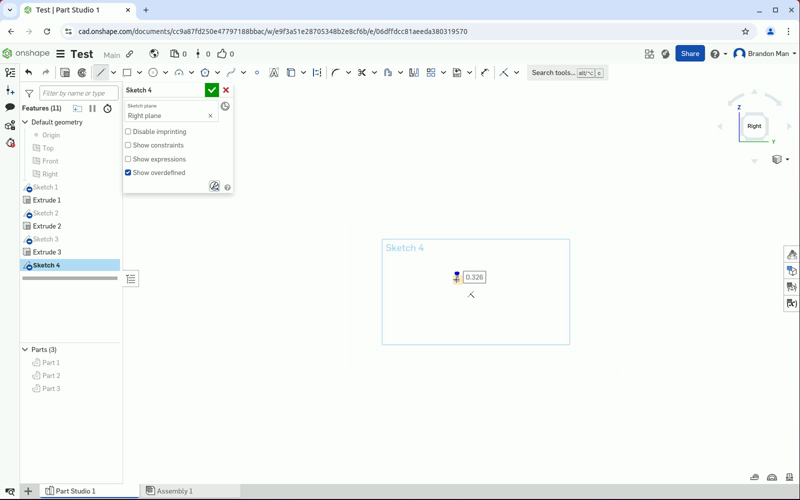
scroll(-6)
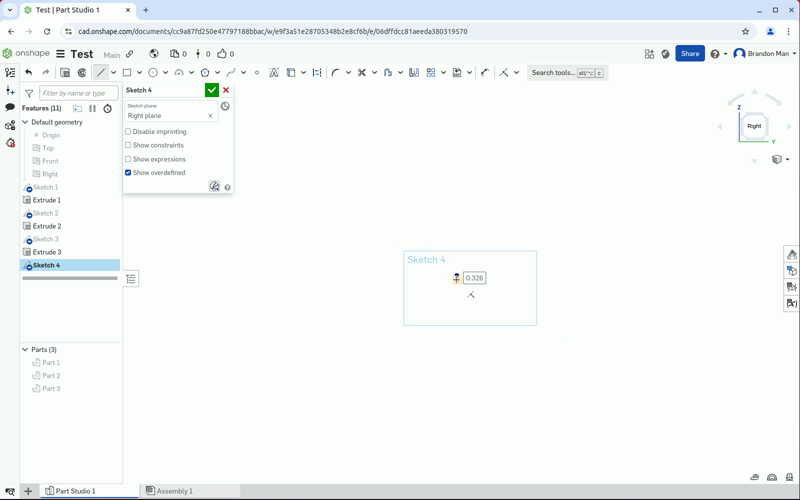
scroll(-6)
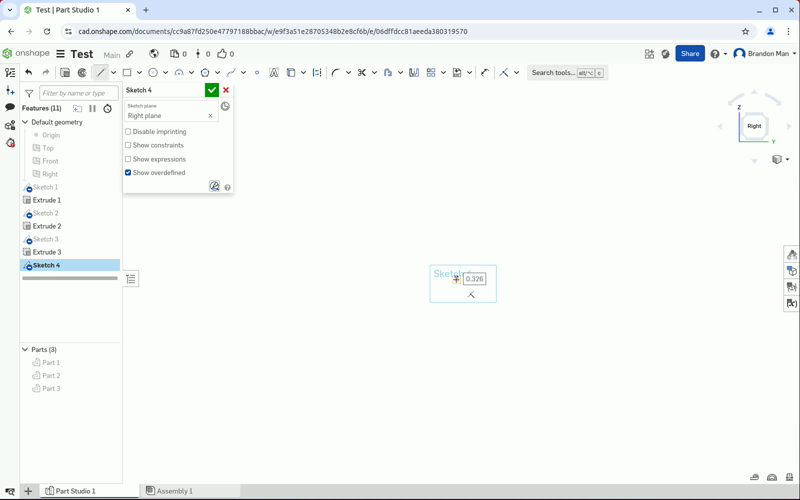
key(esc)
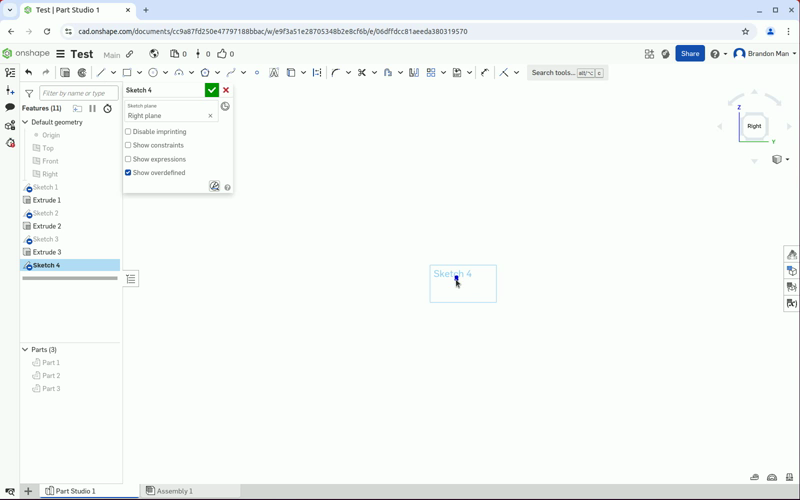
mouse_move(456, 278)
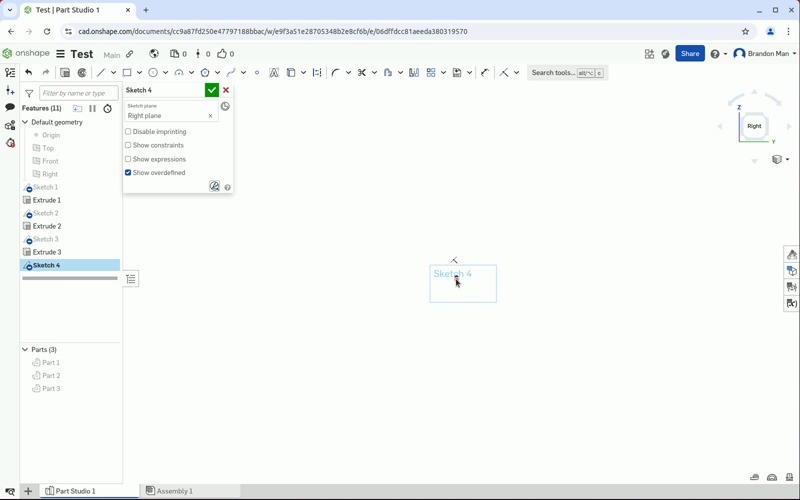
scroll(6)
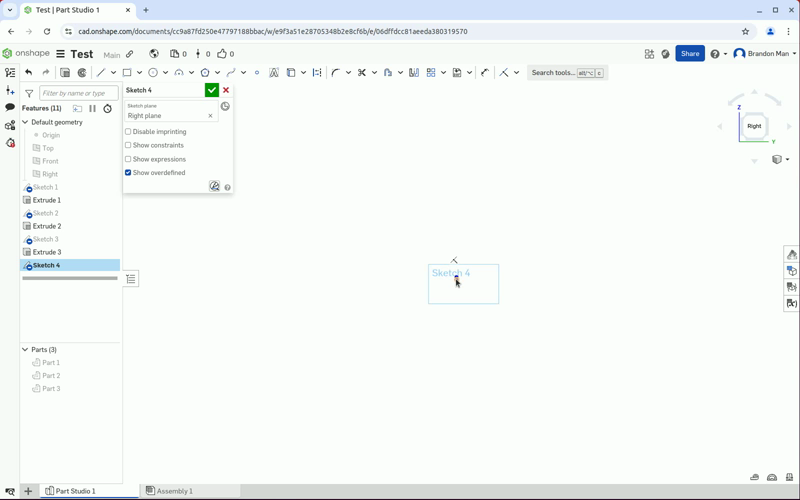
scroll(6)
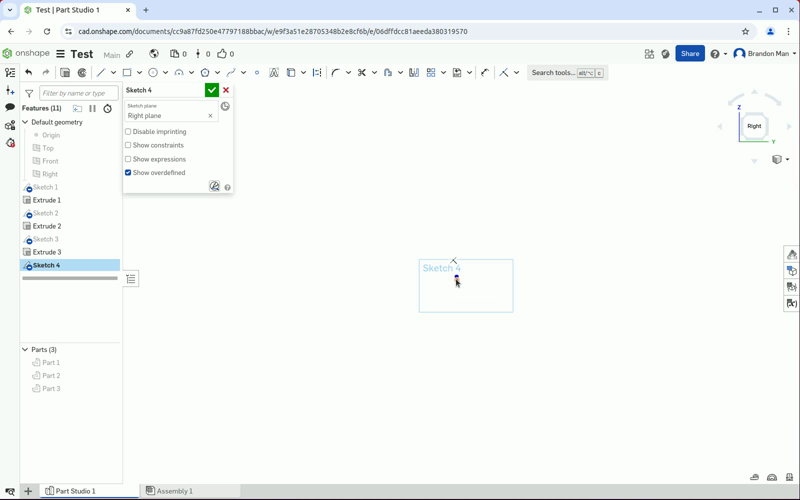
scroll(6)
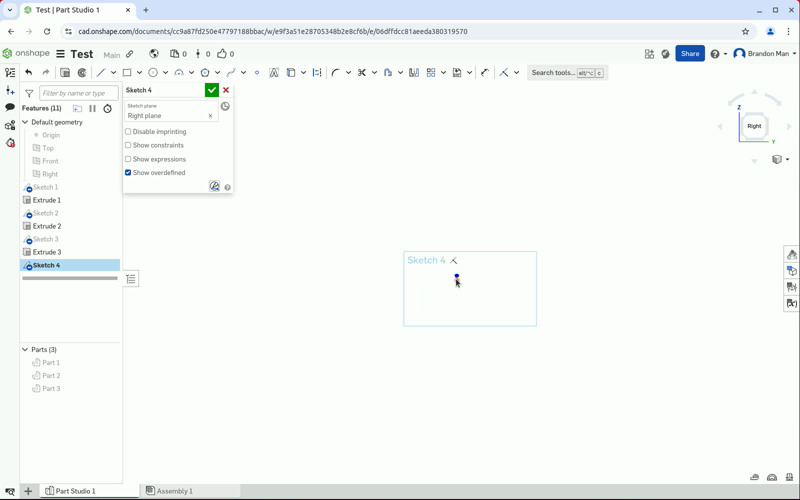
scroll(6)
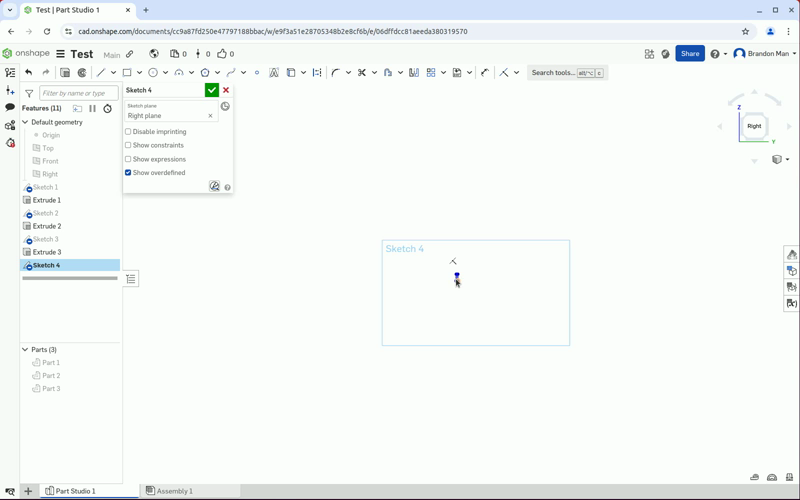
scroll(6)
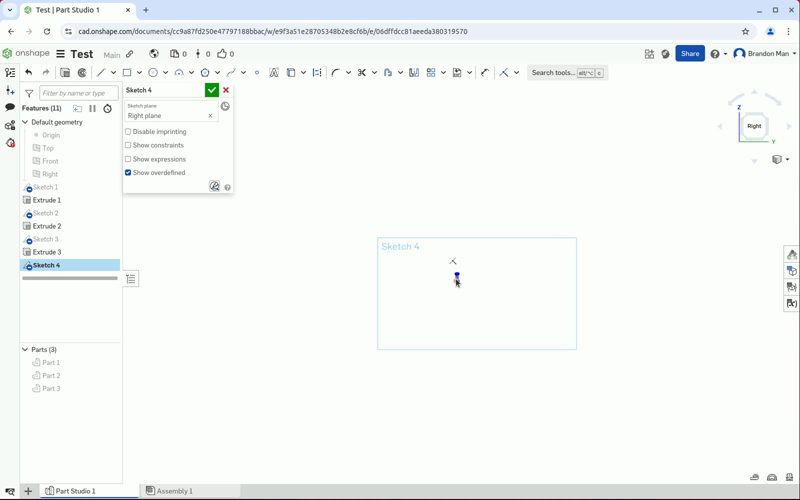
scroll(6)
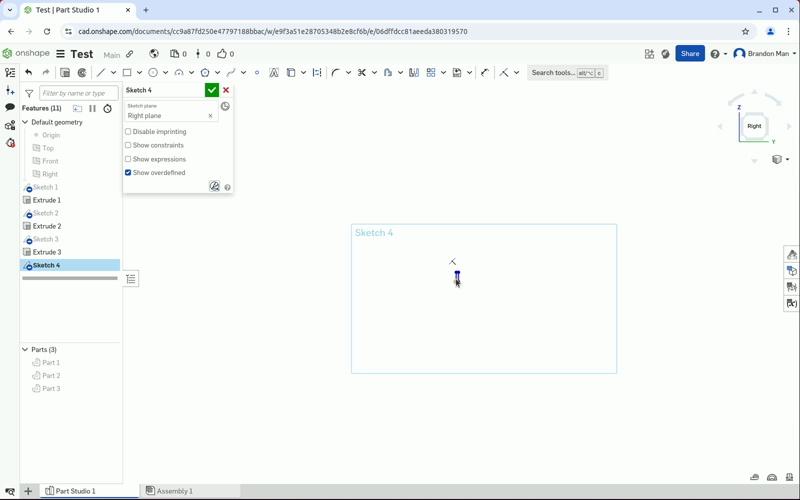
scroll(6)
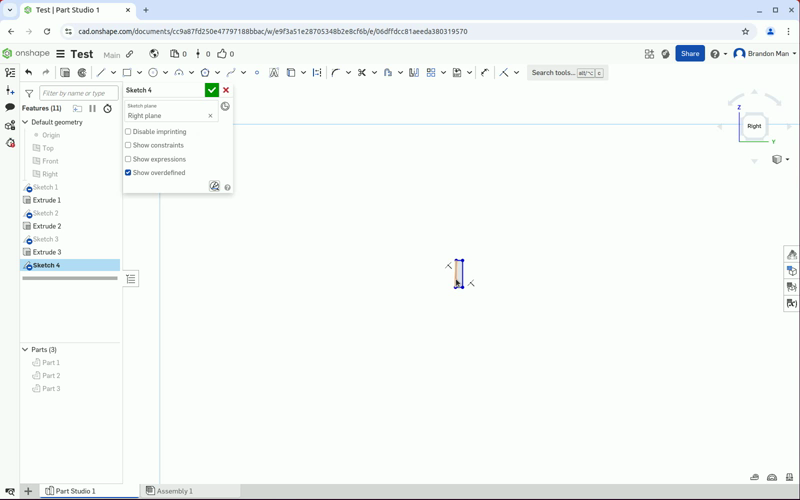
click(456, 278)
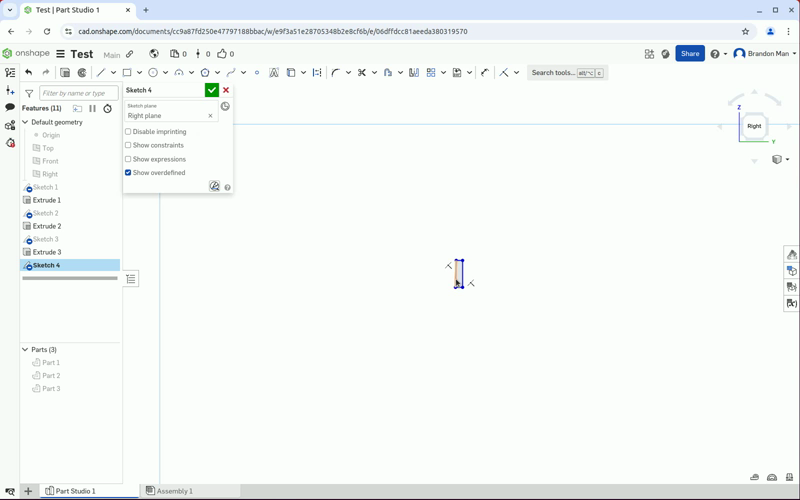
scroll(-6)
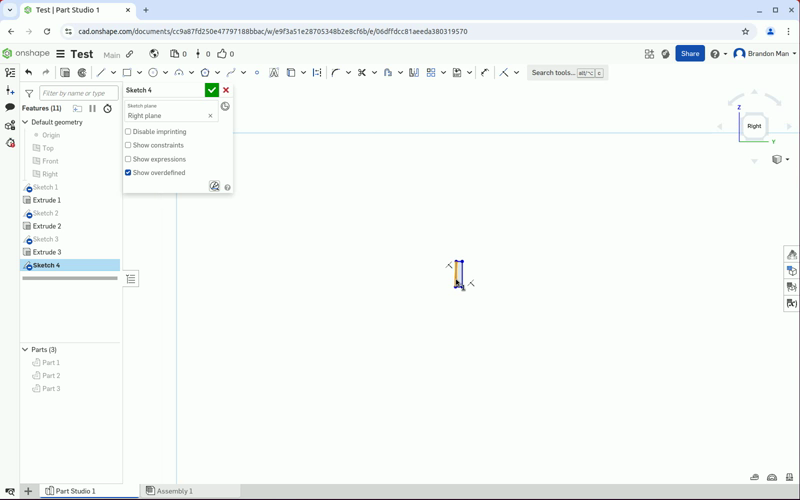
scroll(-6)
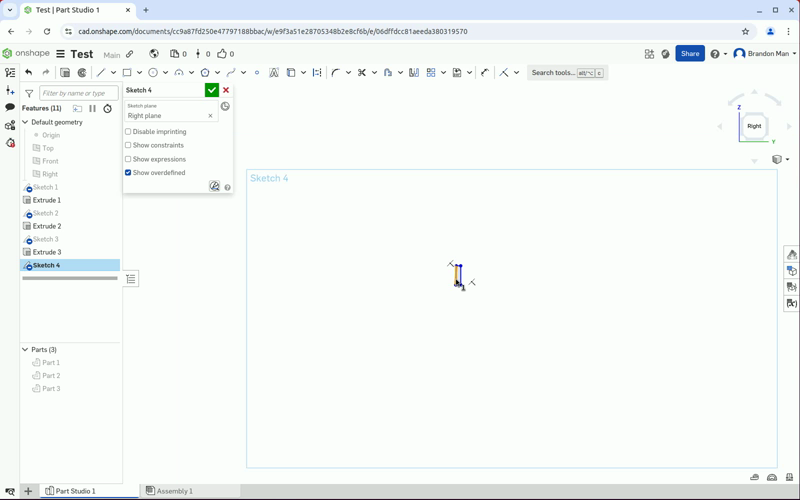
scroll(-6)
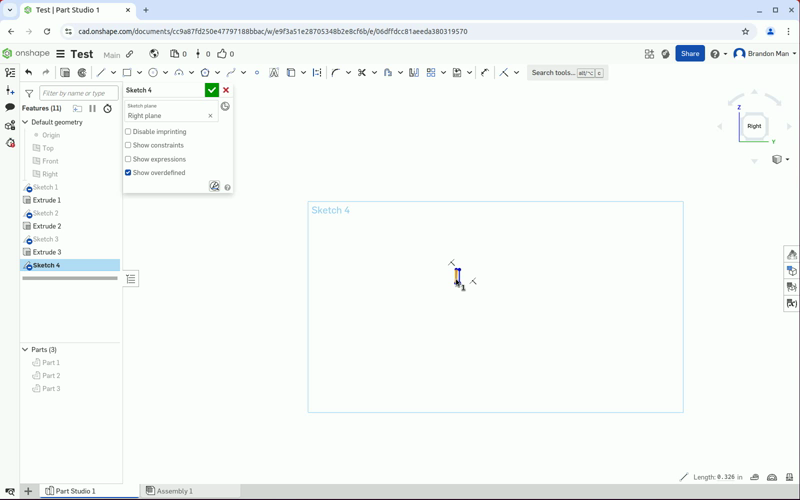
scroll(-6)
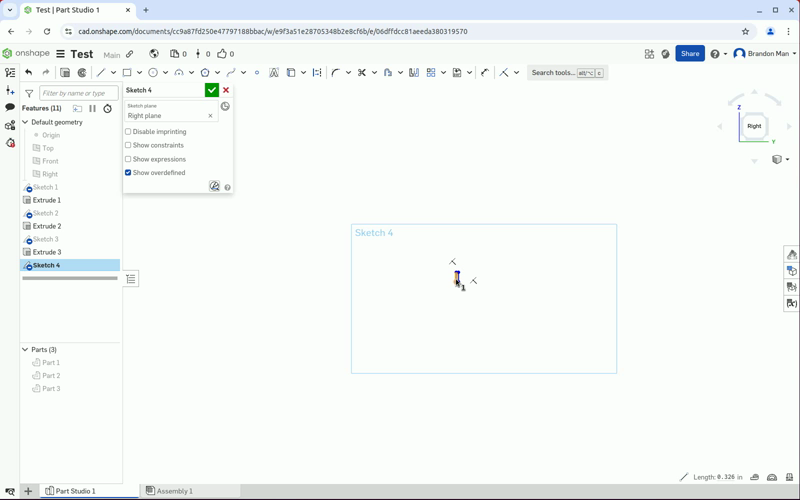
scroll(-6)
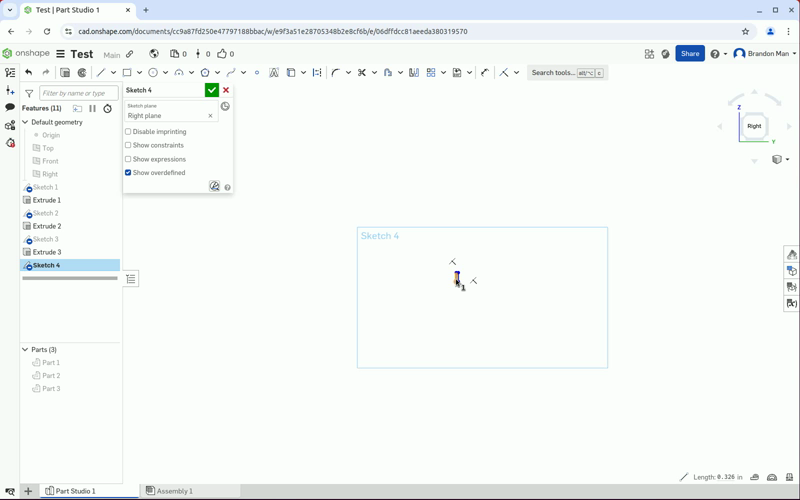
scroll(-6)
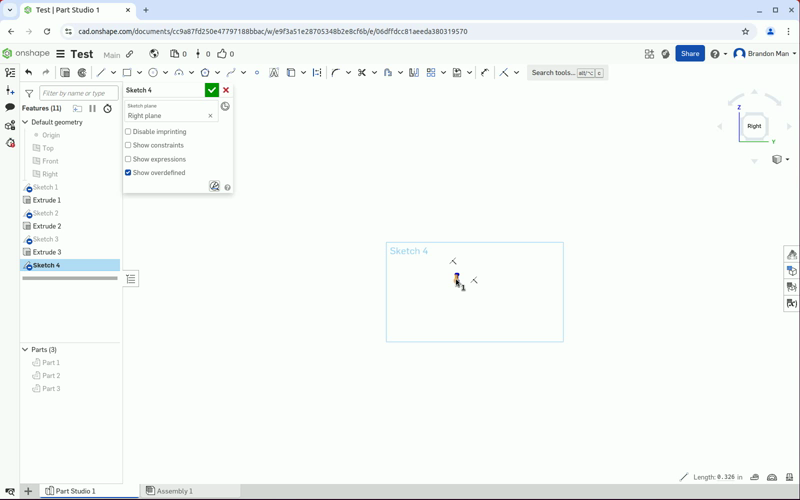
scroll(-6)
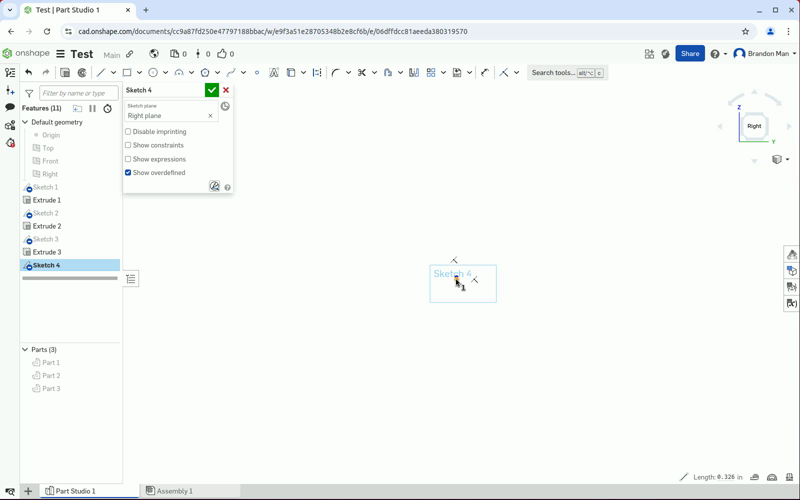
mouse_move(73, 352)
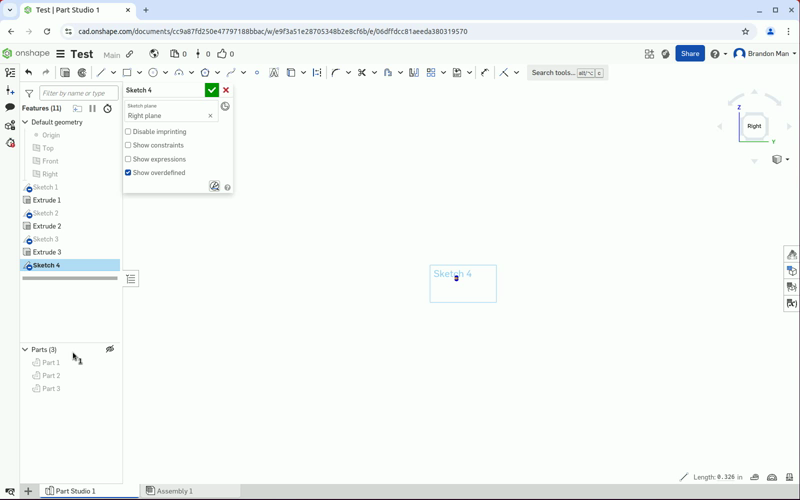
key(shift+y)
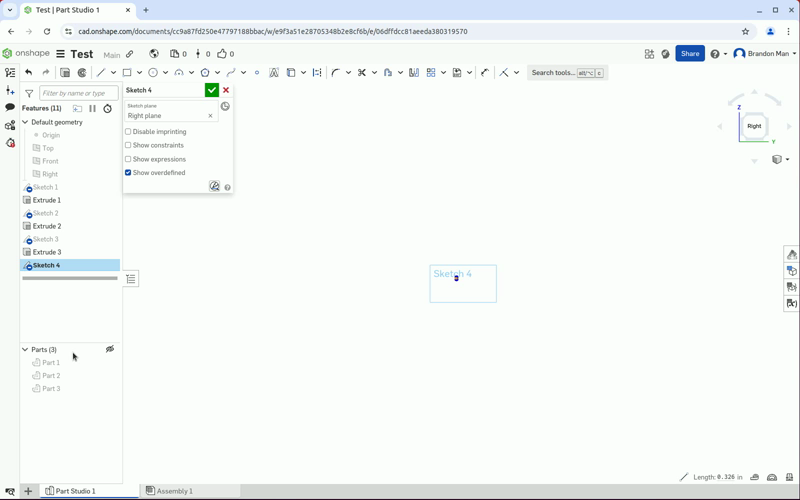
key(shift+e)
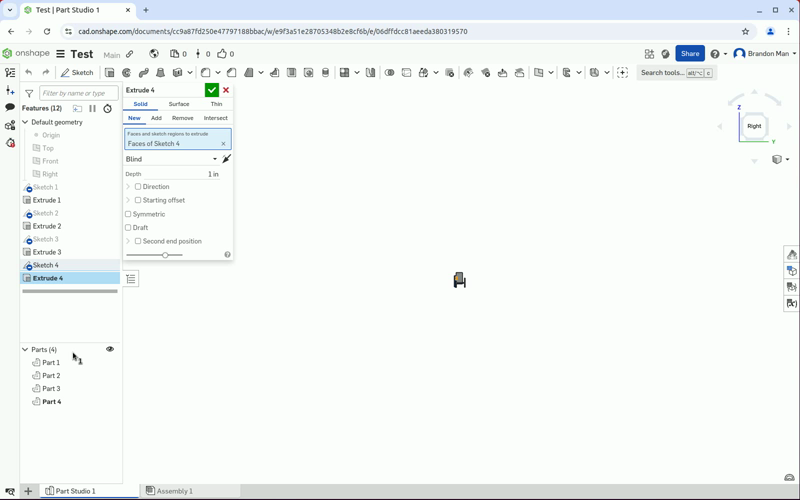
mouse_move(143, 106)
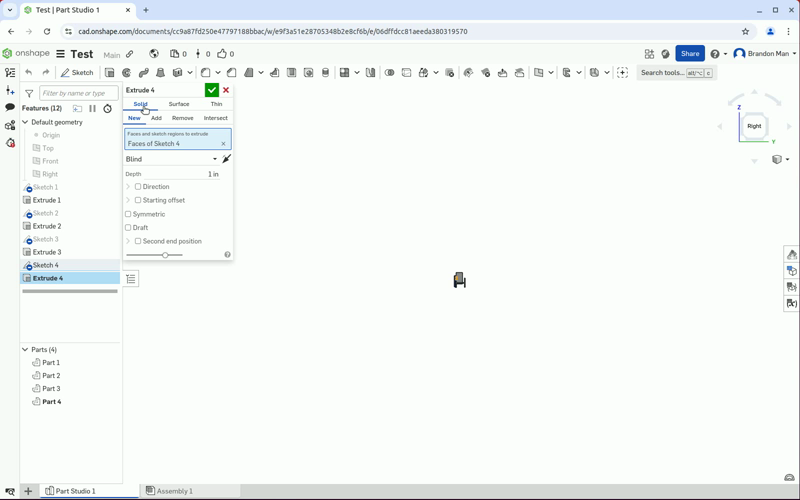
click(143, 106)
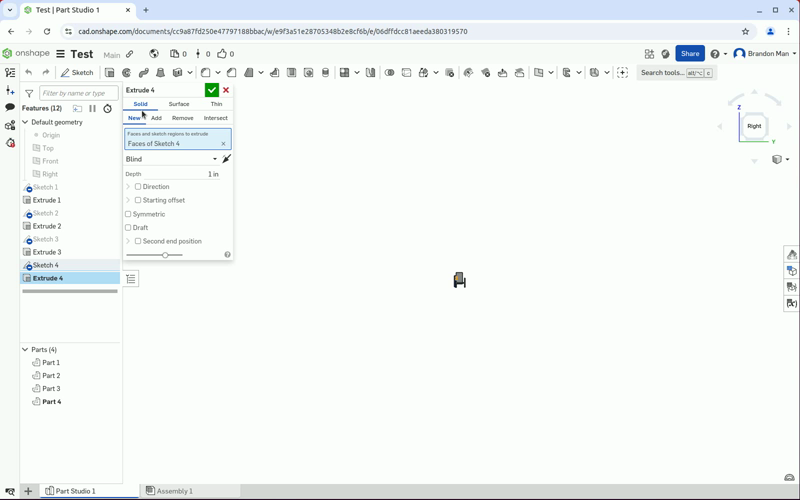
mouse_move(137, 120)
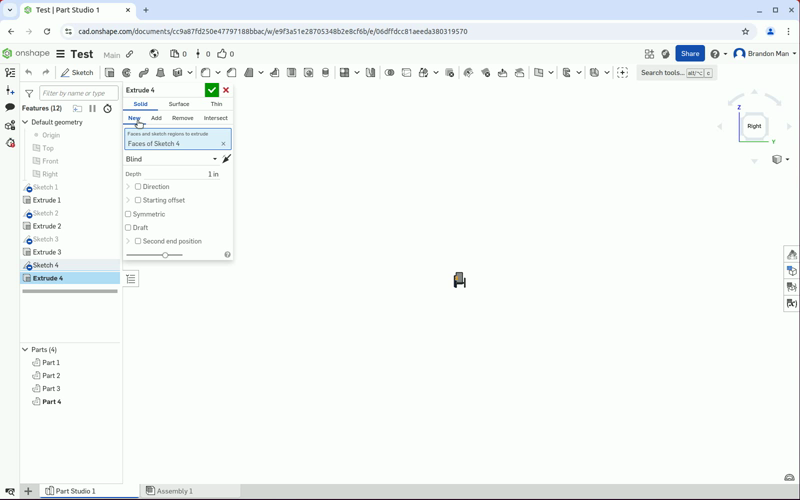
click(137, 120)
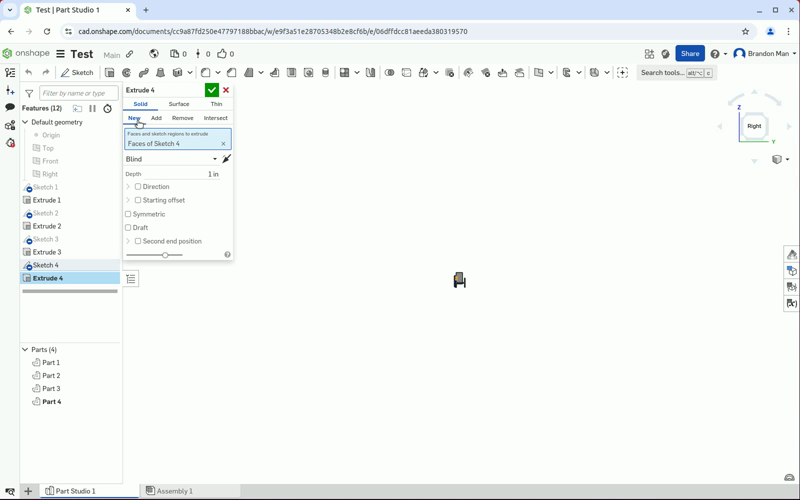
key(tab, 4)
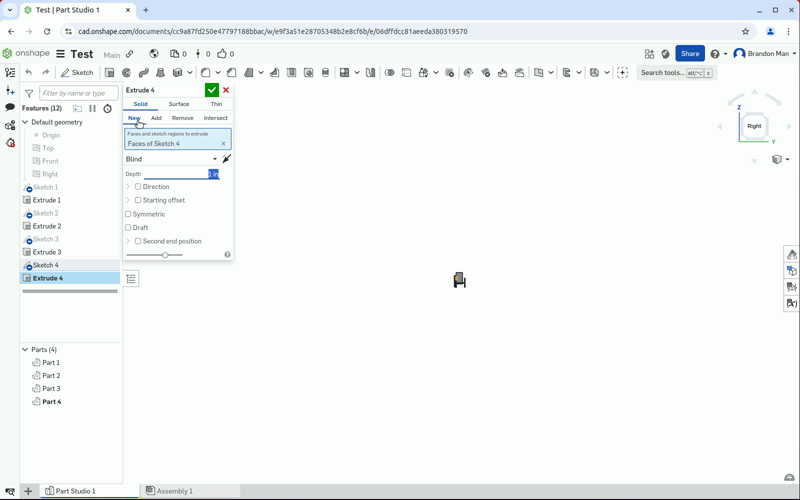
text(46.216)
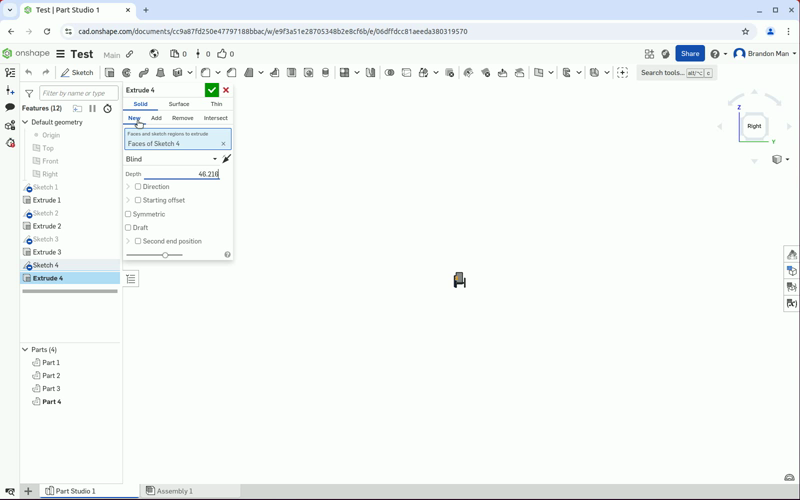
key(tab, 3)
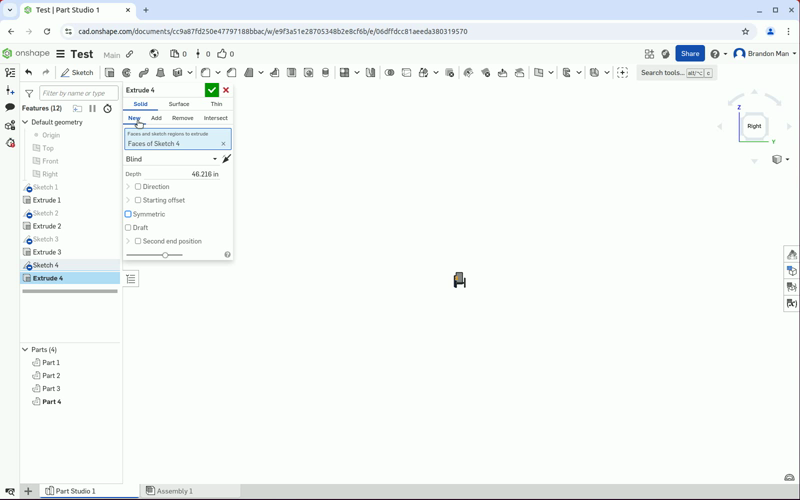
key(space)
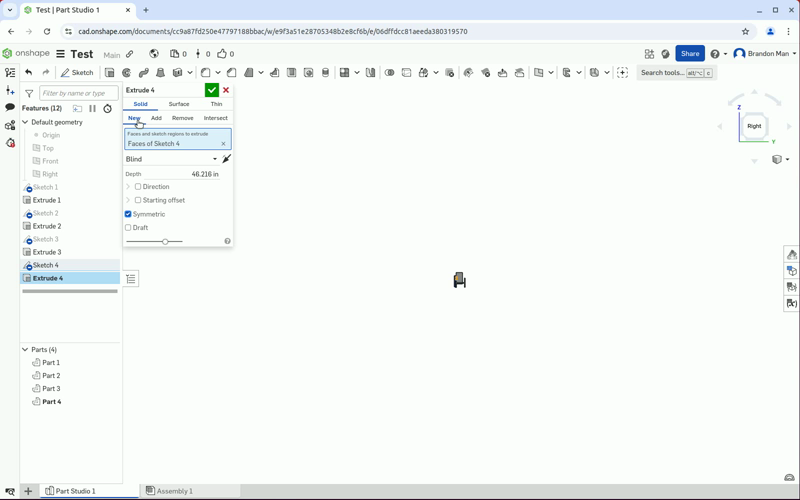
key(enter)
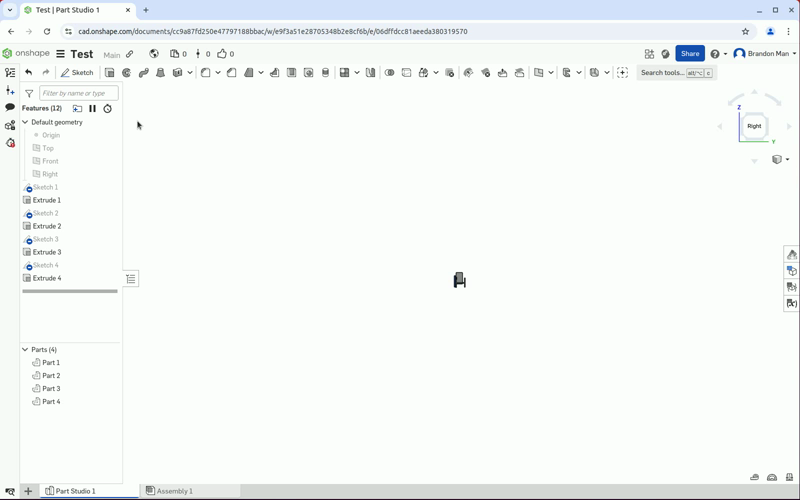
key(shift+h)
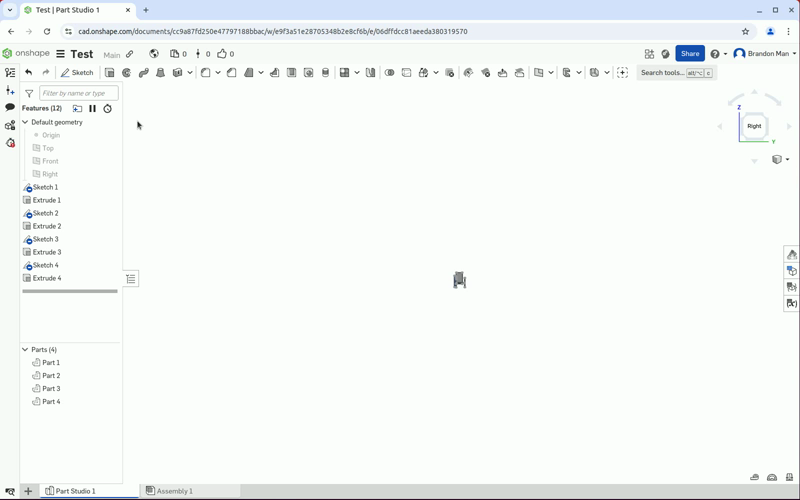
key(shift+h)
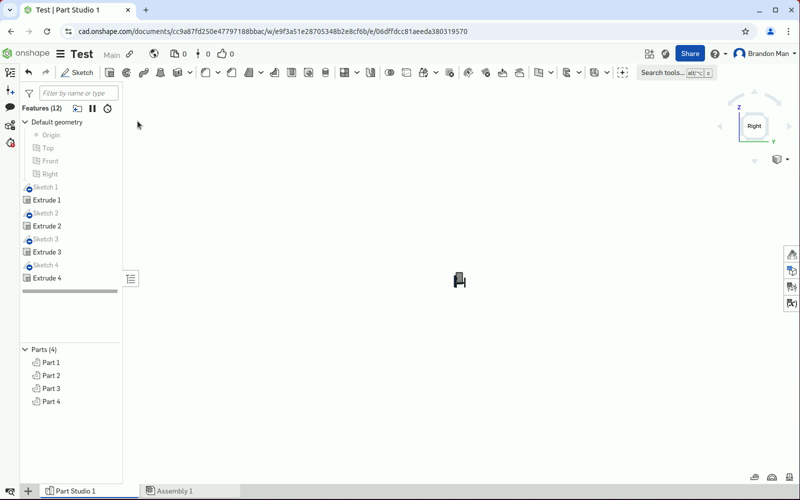
mouse_move(73, 189)
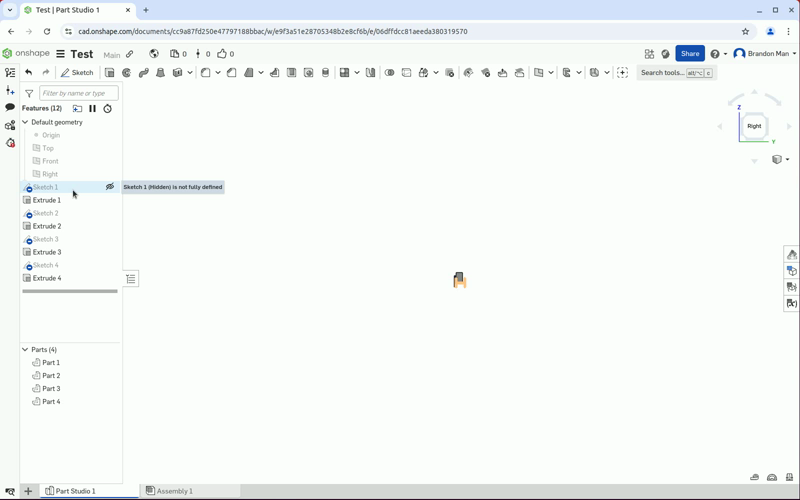
click(73, 189)
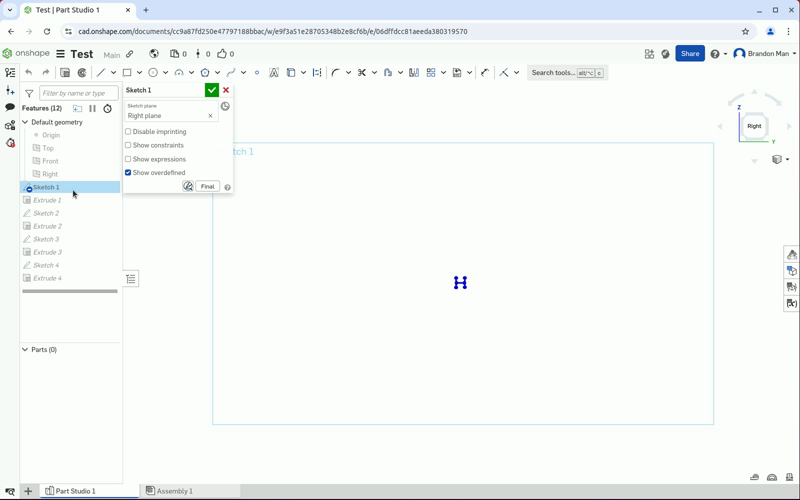
mouse_move(229, 92)
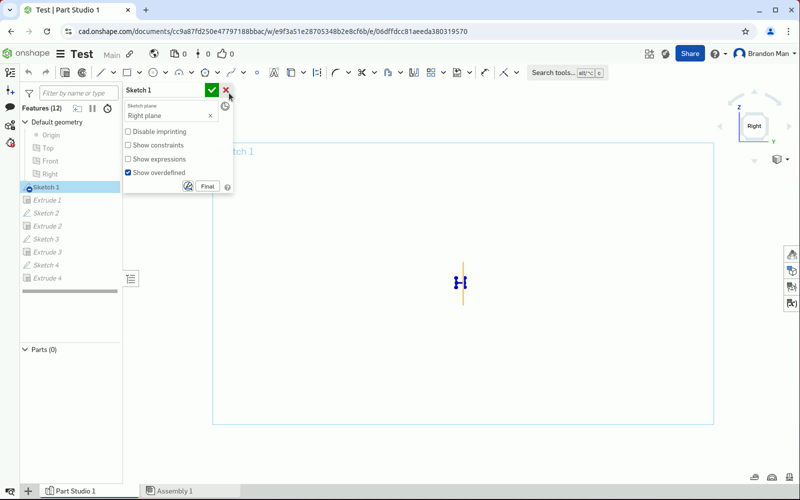
click(229, 92)
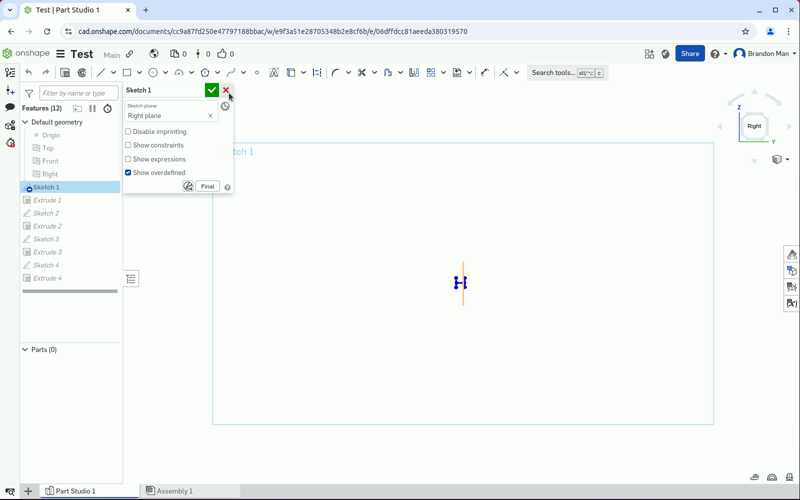
key(shift+s)
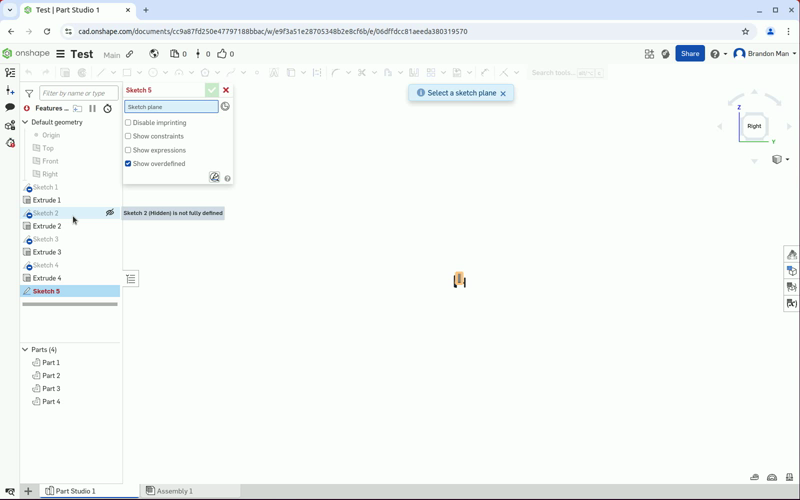
scroll(3)
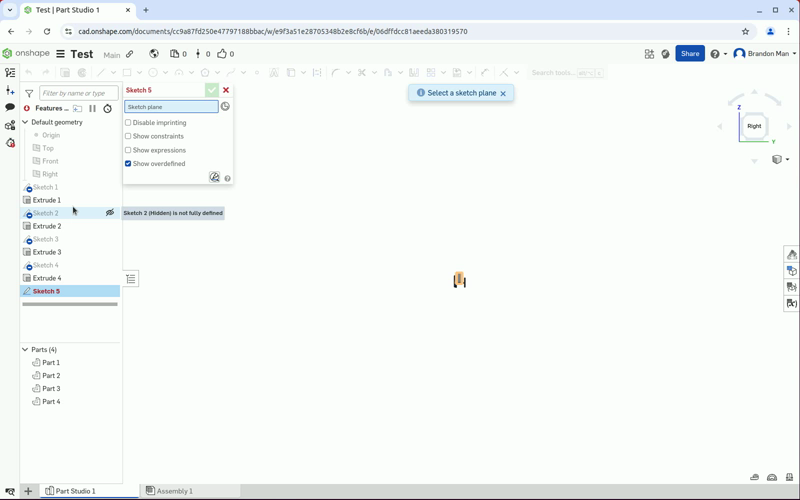
mouse_move(73, 176)
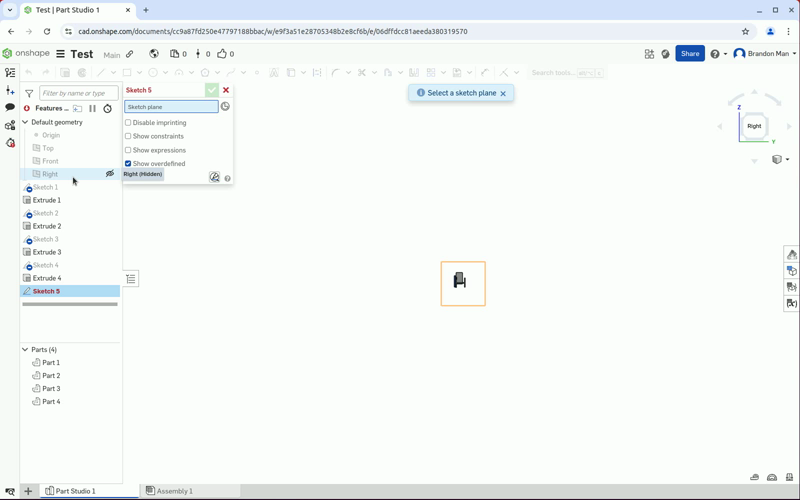
click(73, 176)
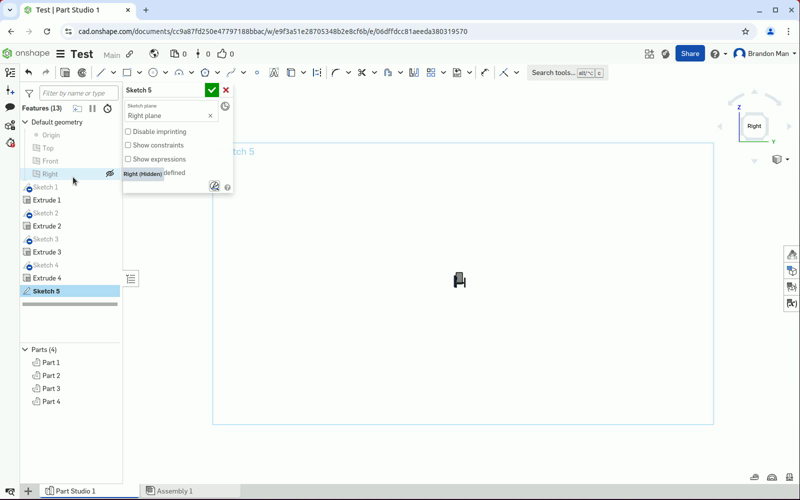
mouse_move(73, 352)
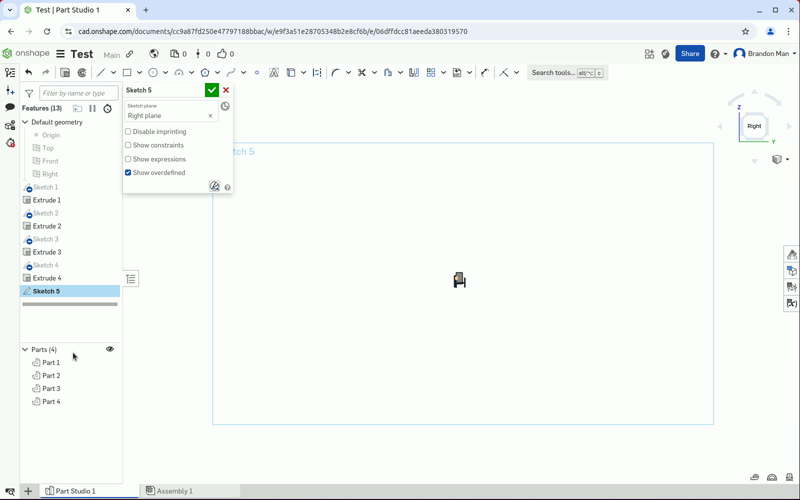
key(y)
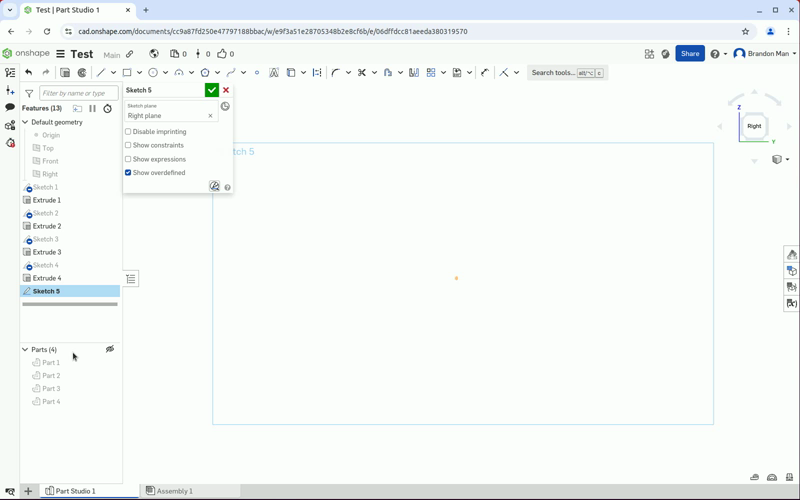
key(l)
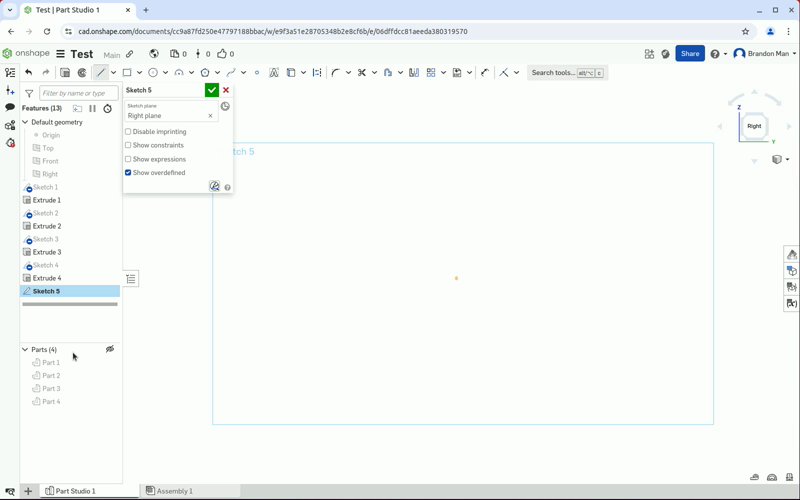
key_down(shift)
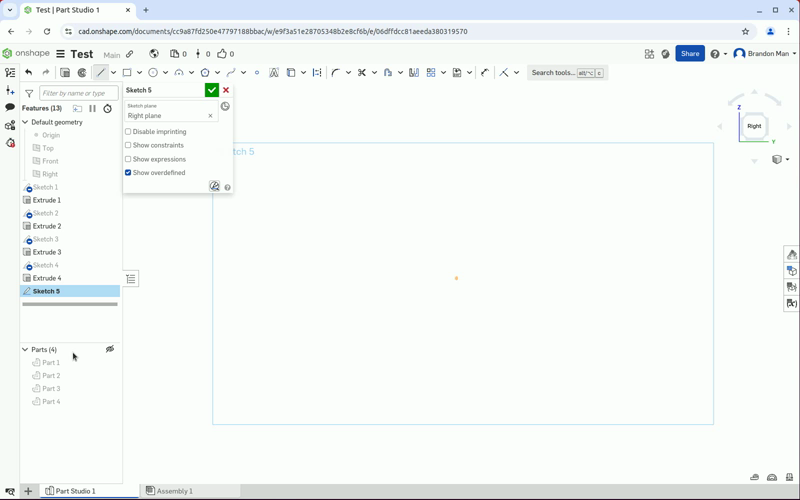
mouse_move(460, 278)
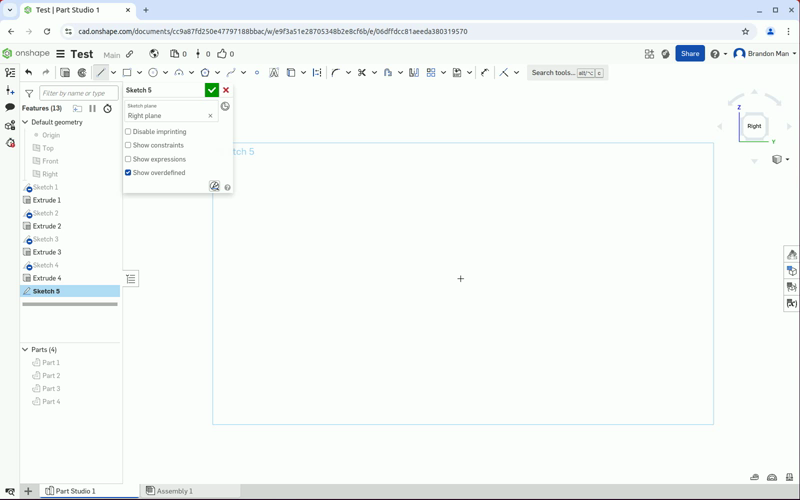
click(460, 278)
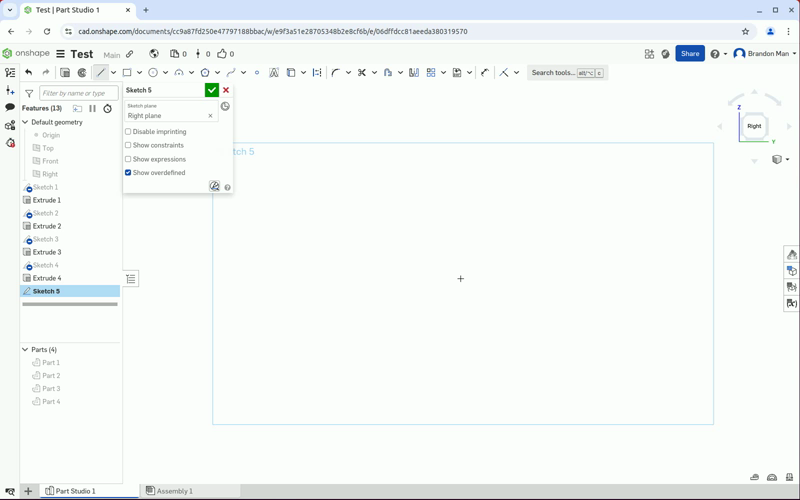
key_up(shift)
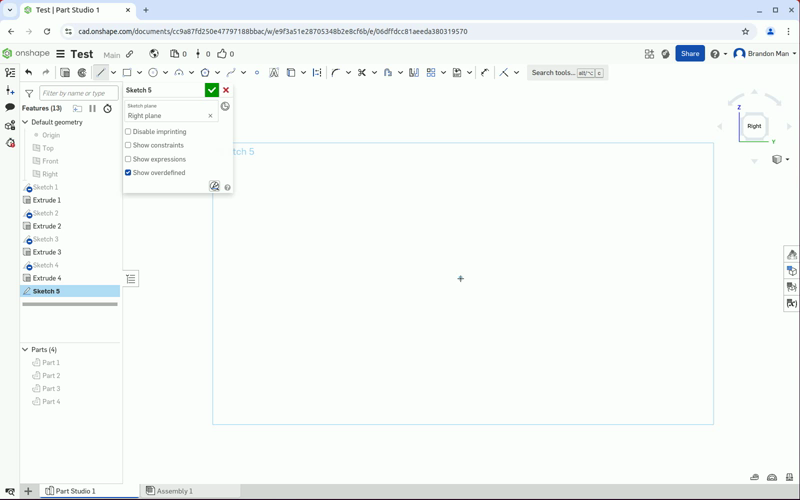
key_down(shift)
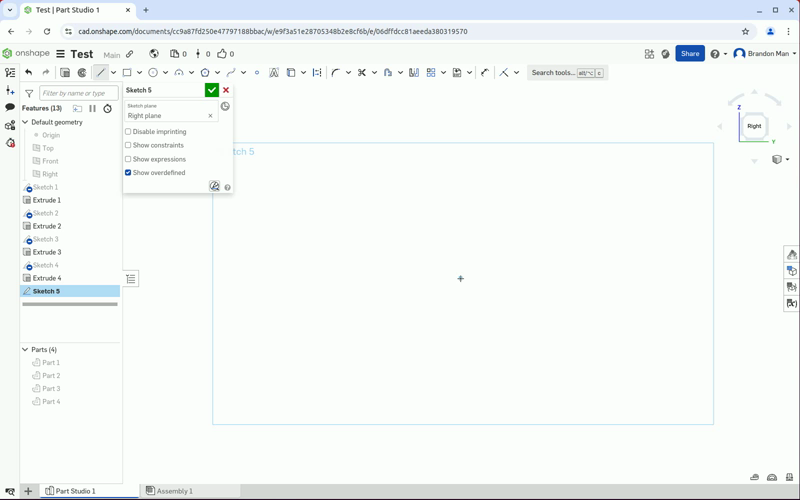
mouse_move(490, 278)
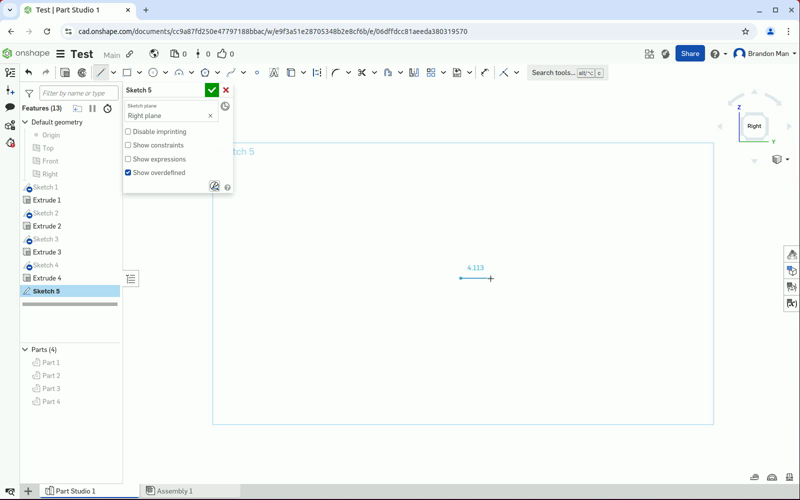
mouse_move(470, 278)
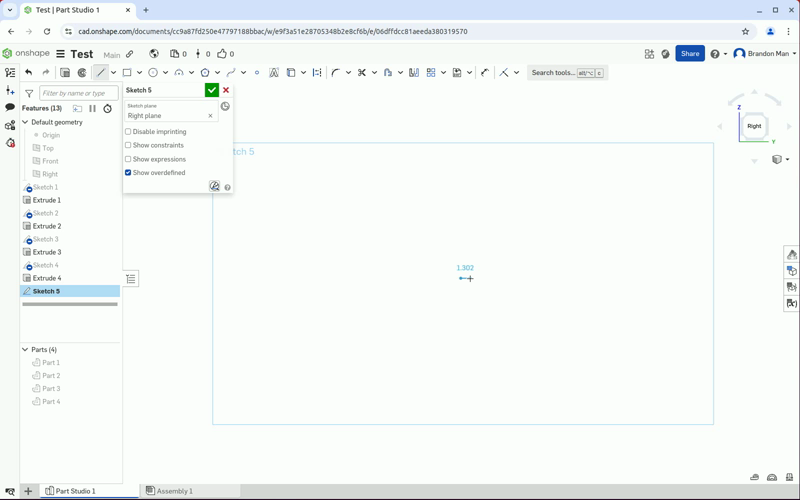
click(470, 278)
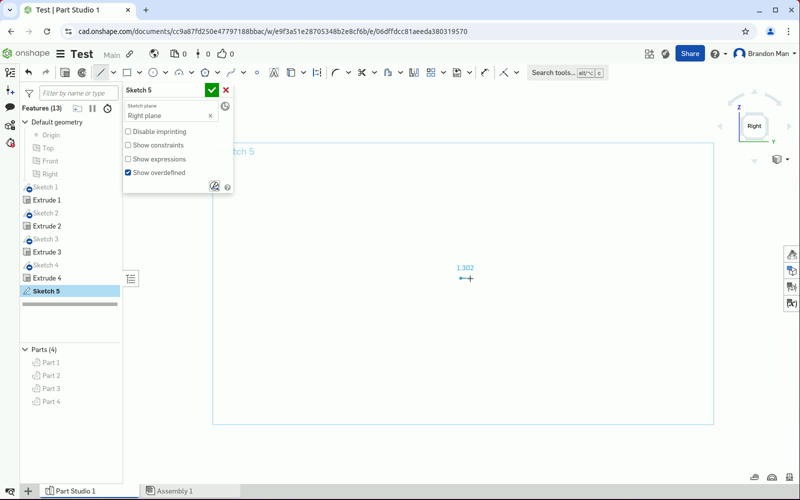
key_up(shift)
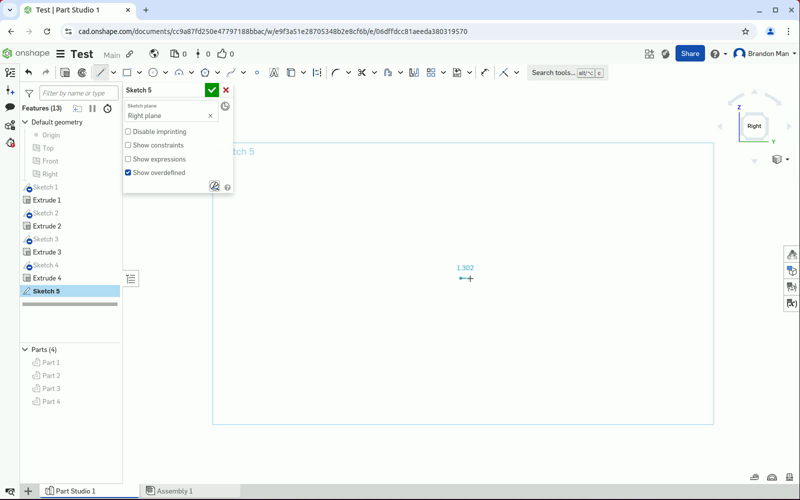
key_down(shift)
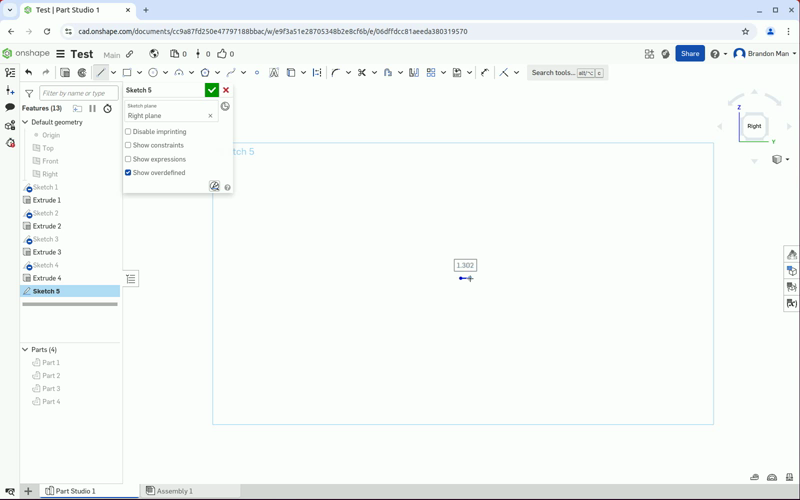
mouse_move(500, 278)
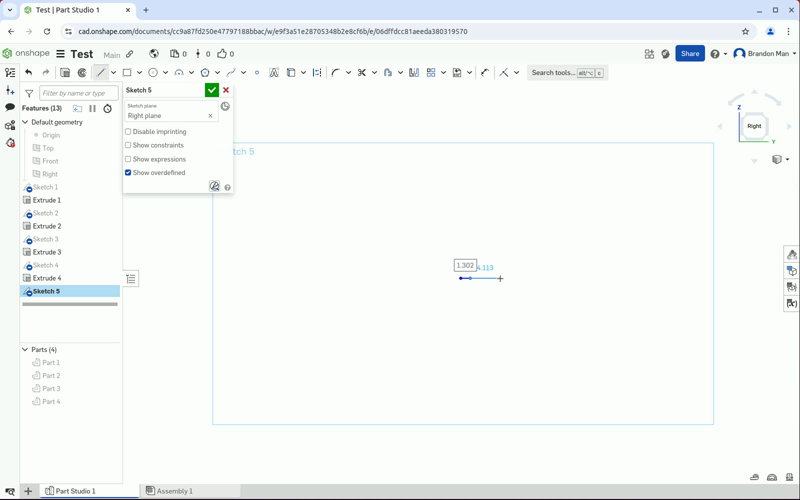
mouse_move(470, 273)
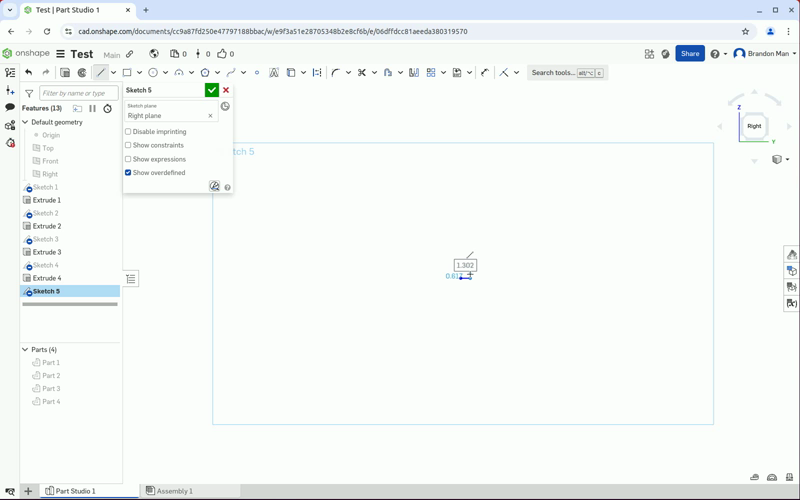
scroll(6)
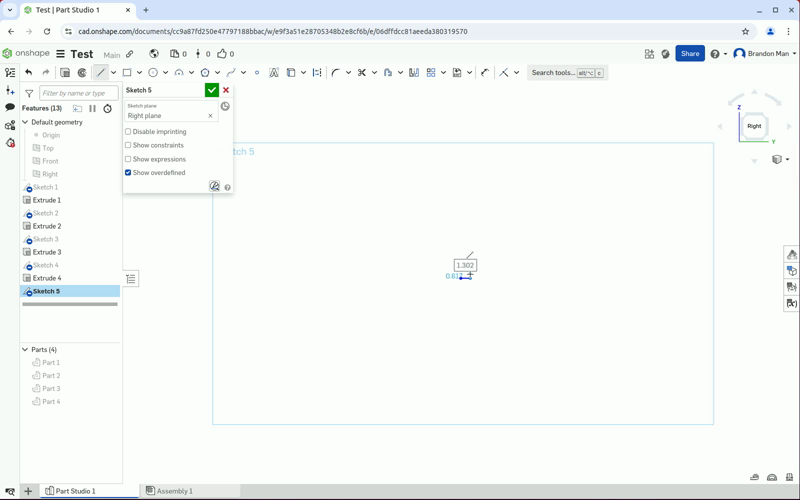
scroll(6)
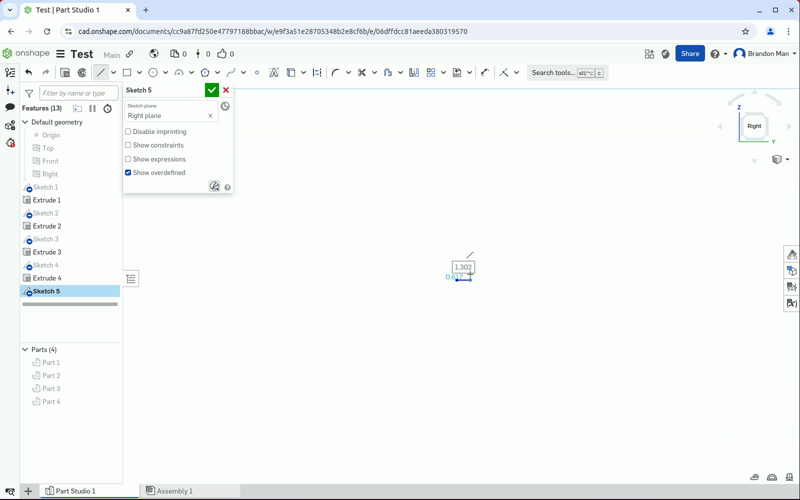
scroll(6)
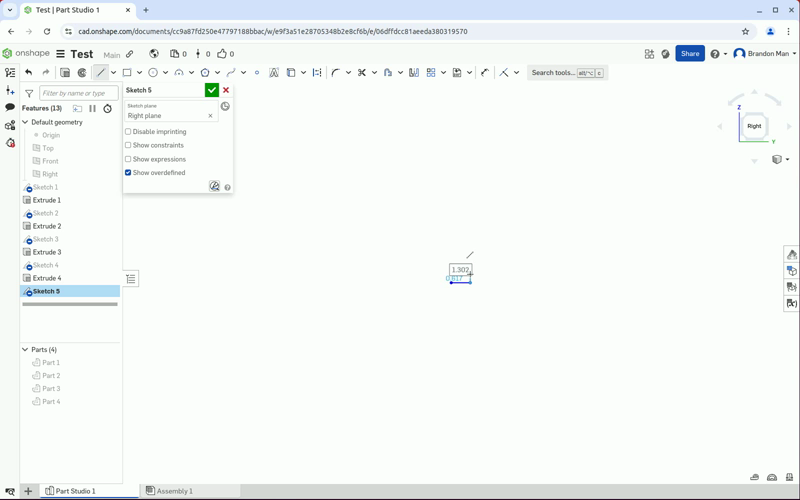
scroll(6)
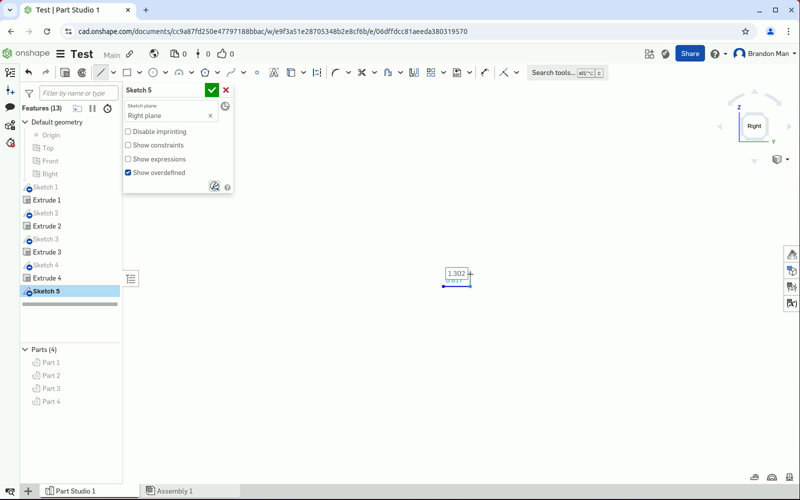
scroll(6)
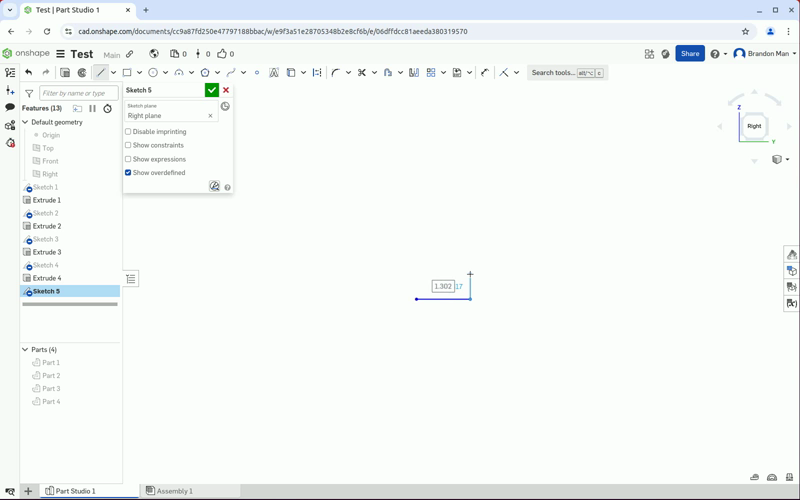
scroll(6)
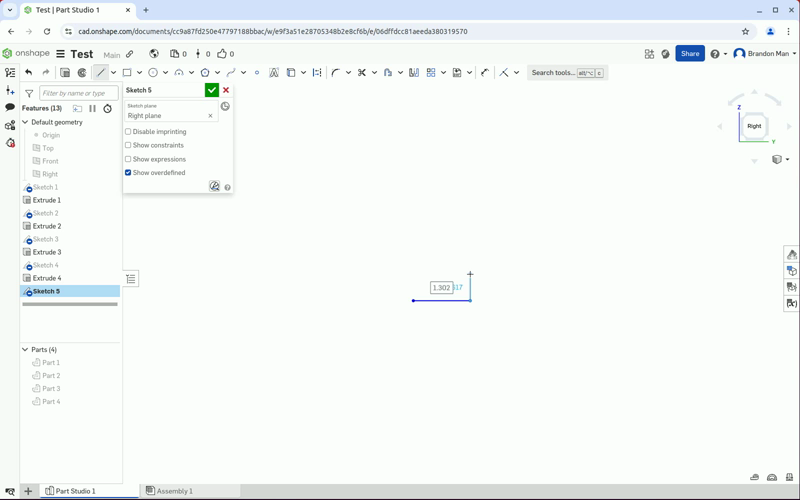
scroll(6)
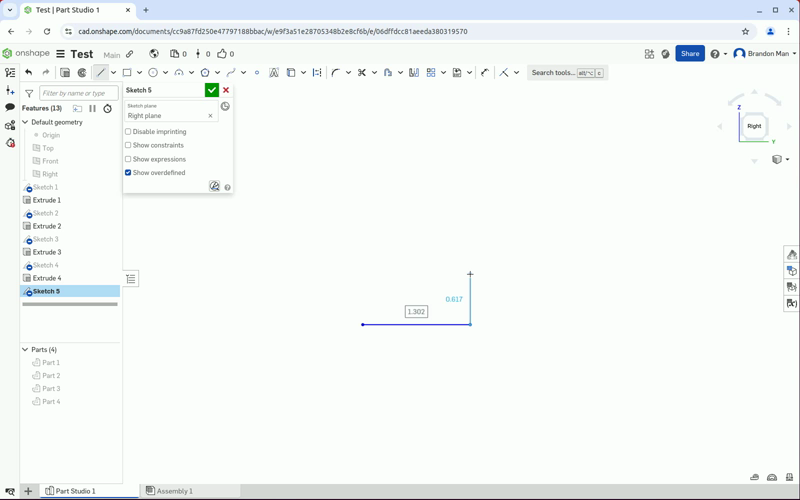
click(470, 273)
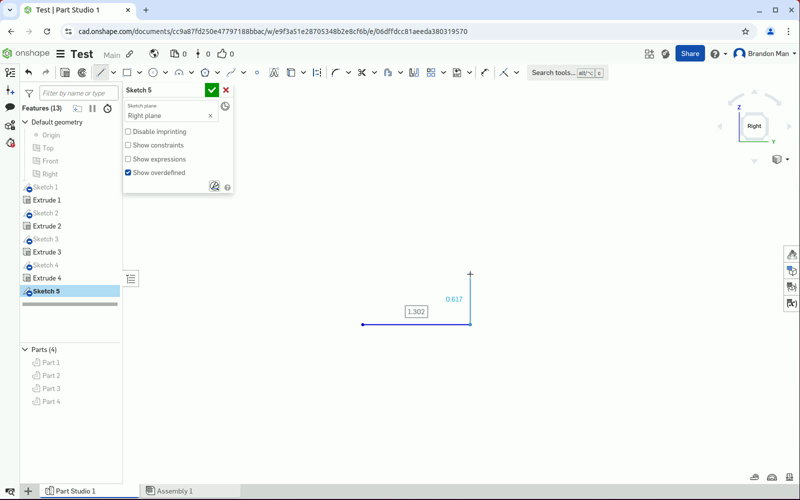
scroll(-6)
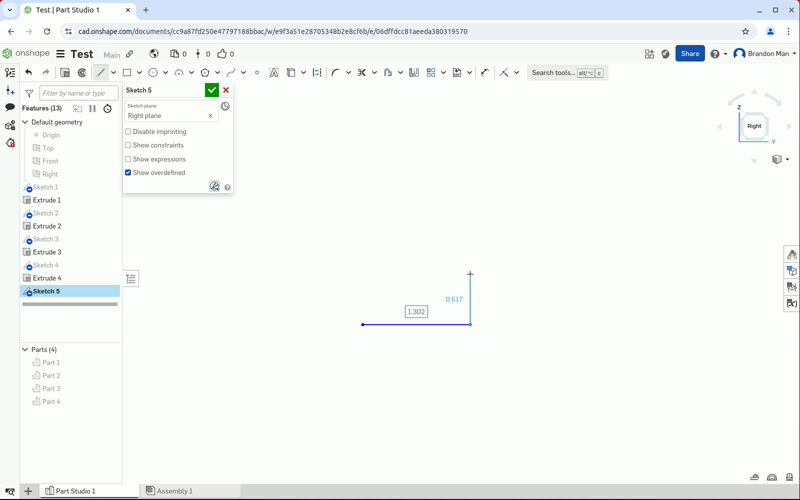
scroll(-6)
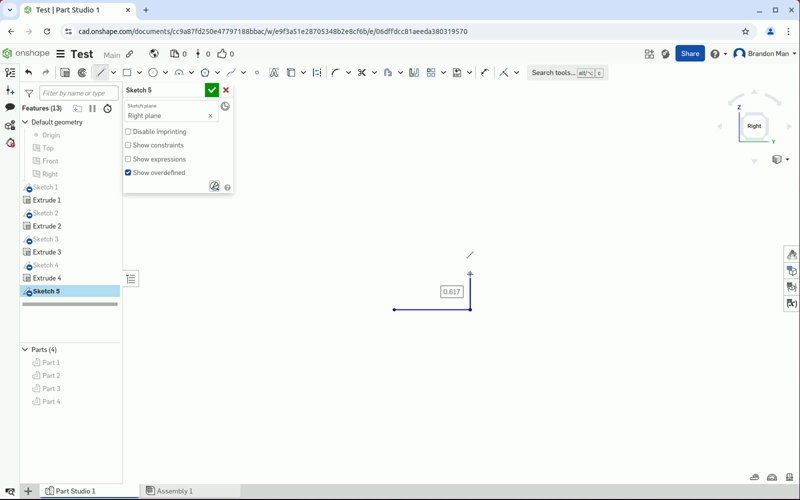
scroll(-6)
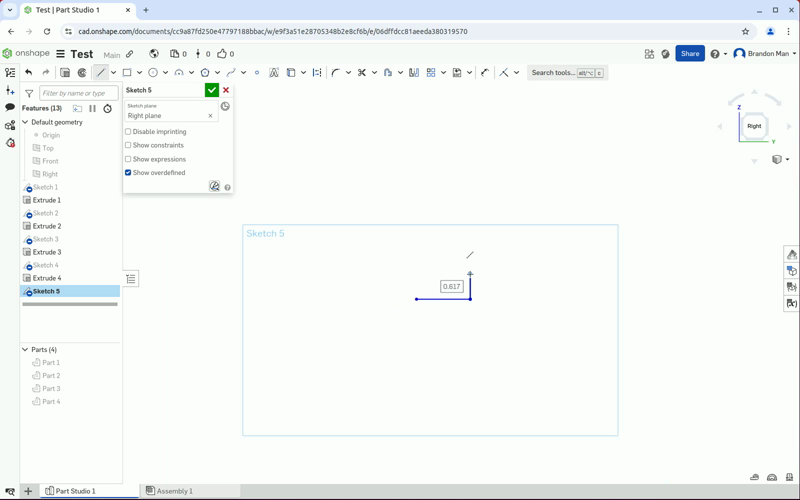
scroll(-6)
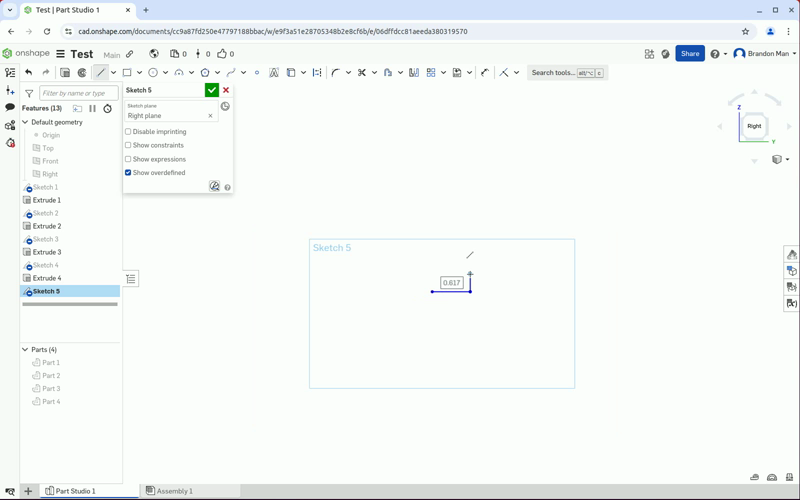
scroll(-6)
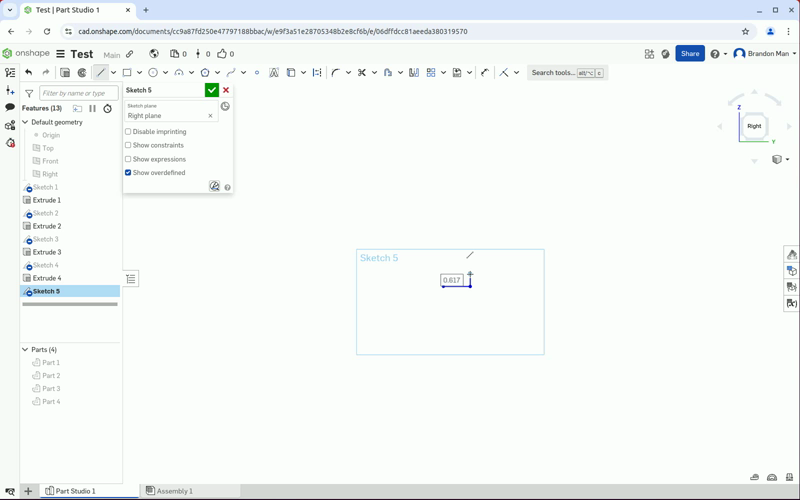
scroll(-6)
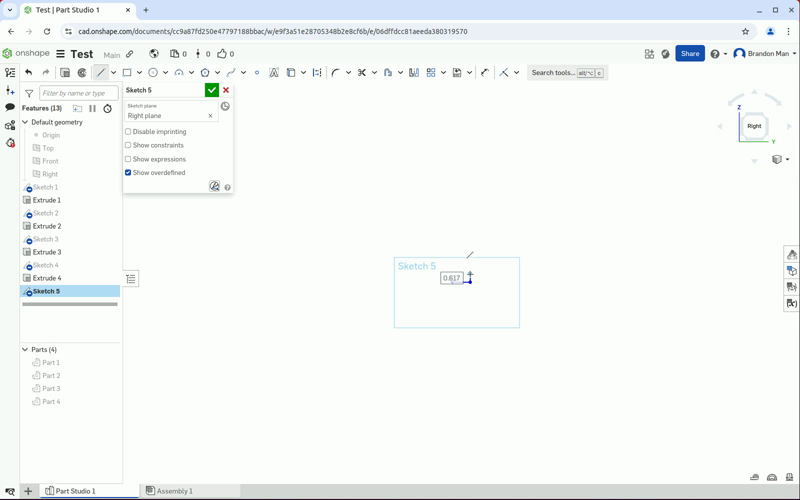
scroll(-6)
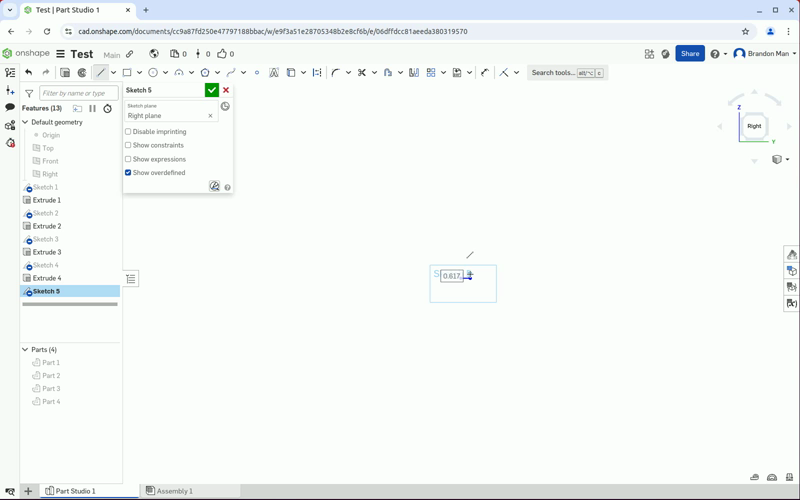
key_up(shift)
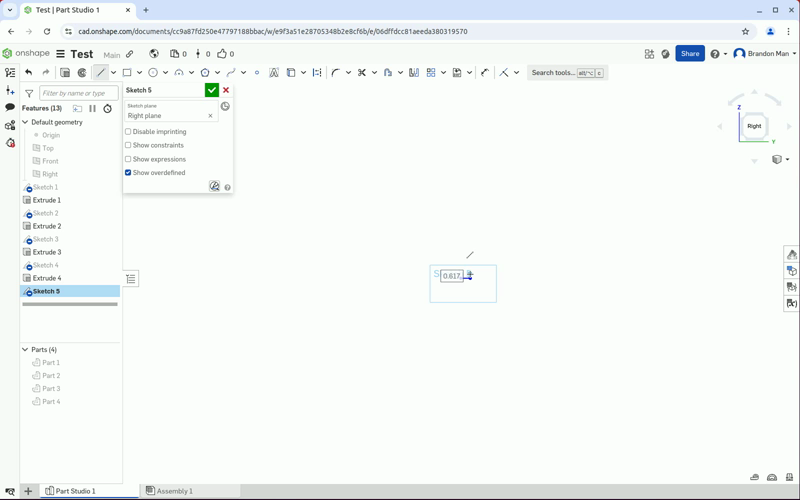
key_down(shift)
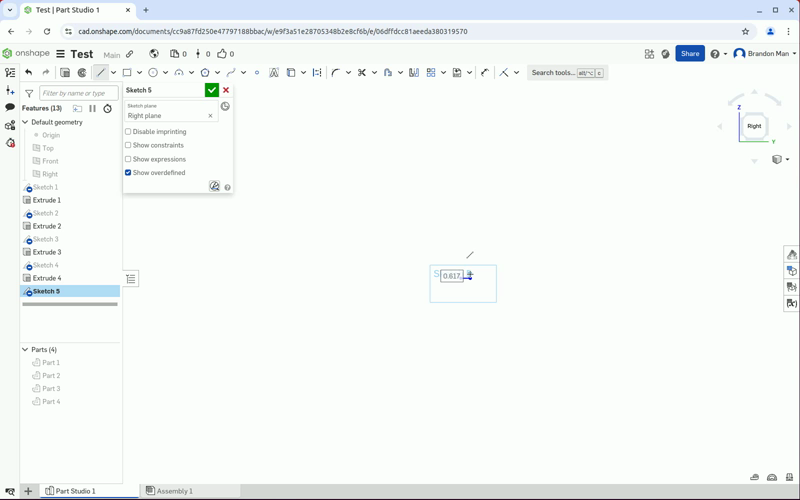
mouse_move(500, 273)
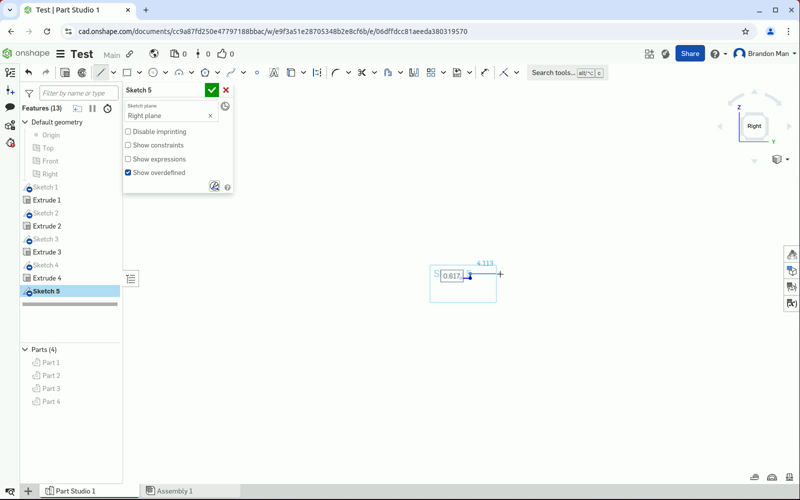
mouse_move(460, 273)
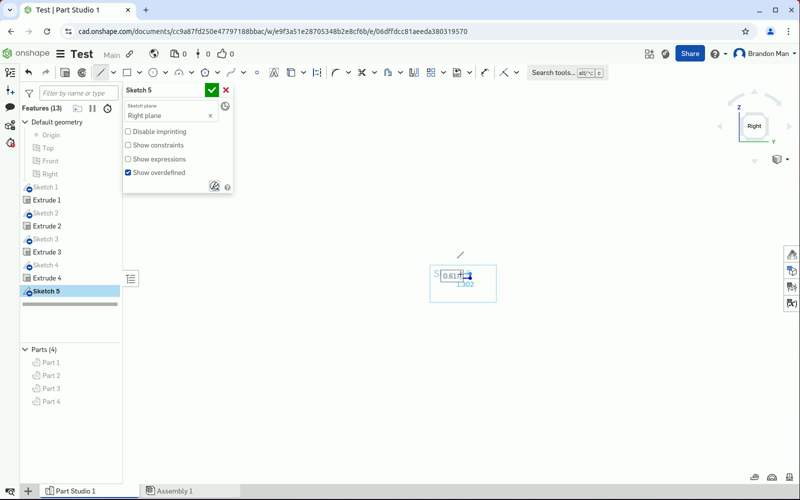
click(460, 273)
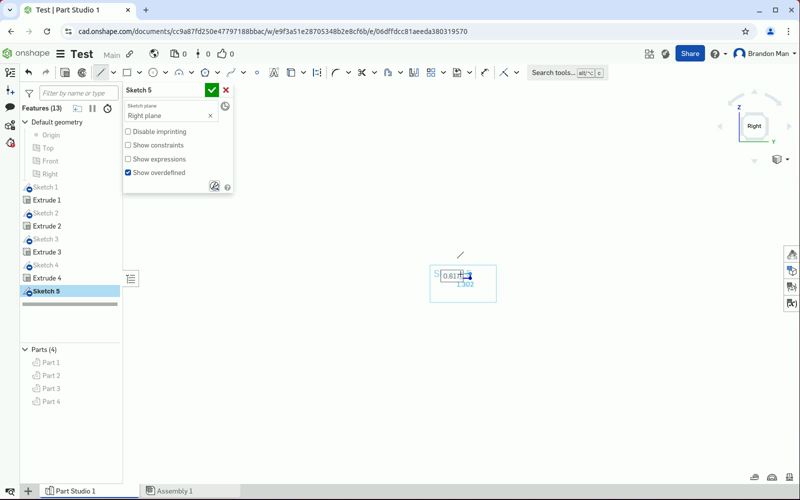
key_up(shift)
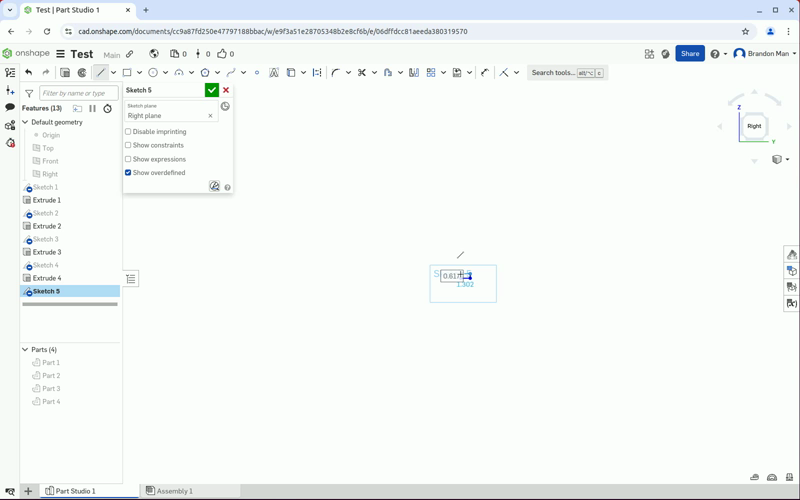
mouse_move(490, 273)
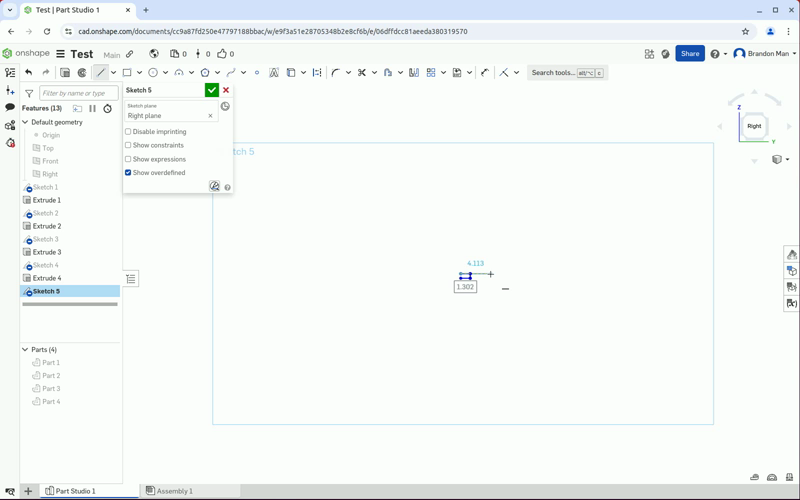
key_down(shift)
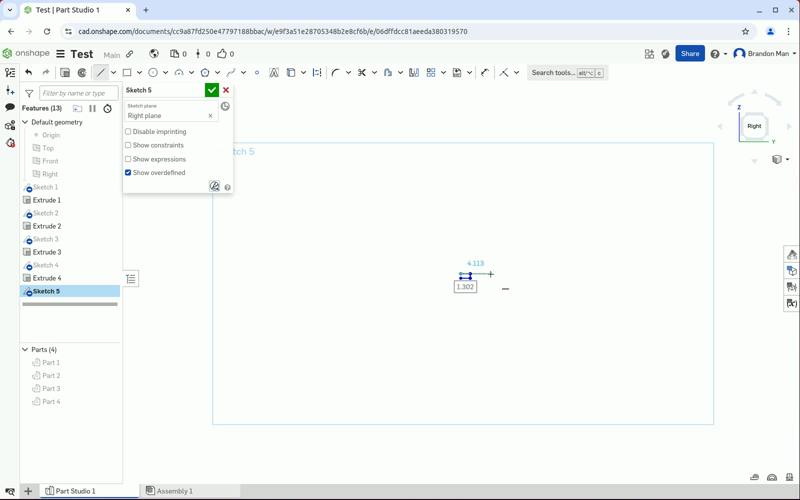
mouse_move(460, 278)
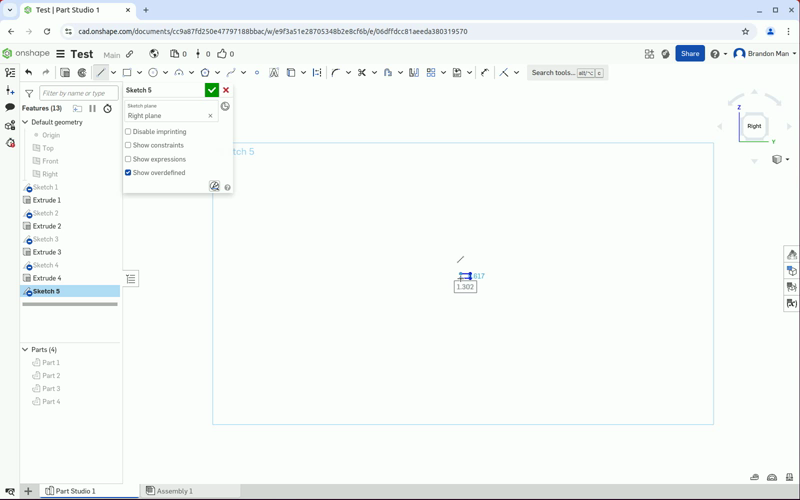
scroll(6)
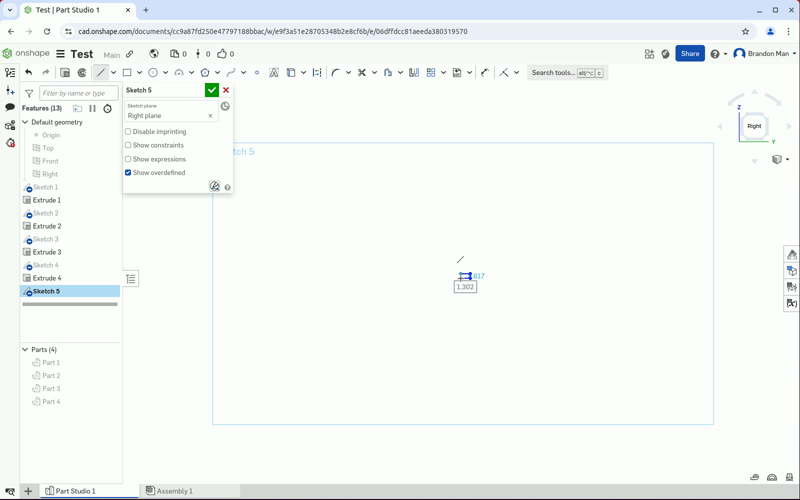
scroll(6)
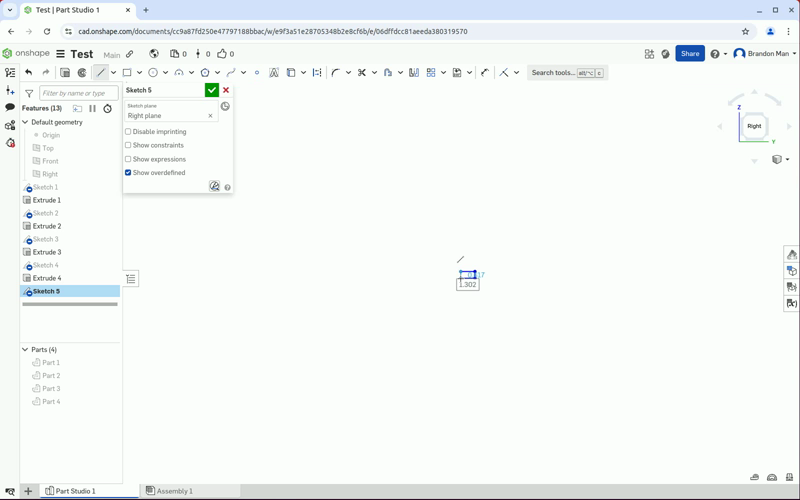
scroll(6)
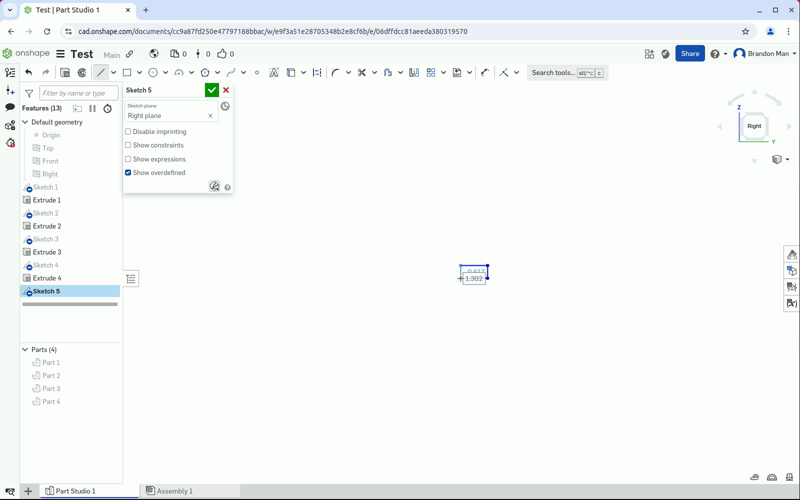
scroll(6)
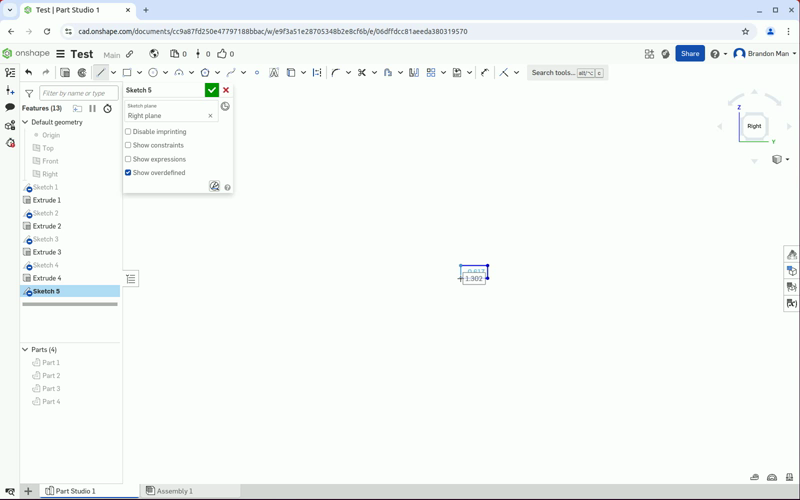
scroll(6)
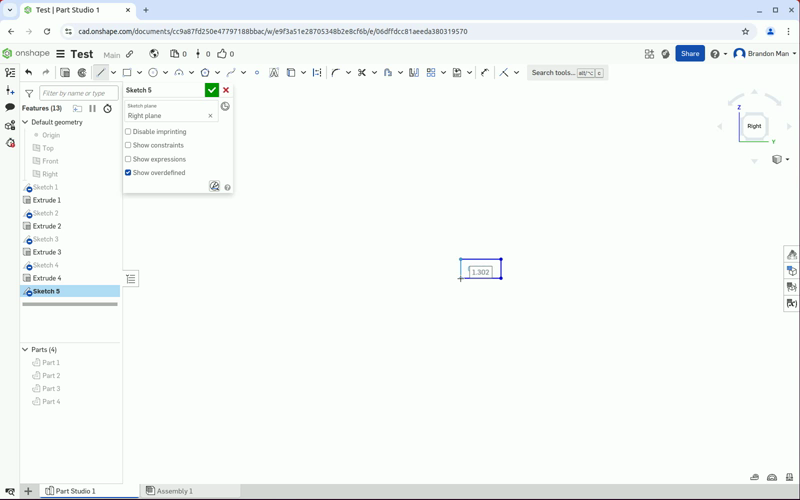
scroll(6)
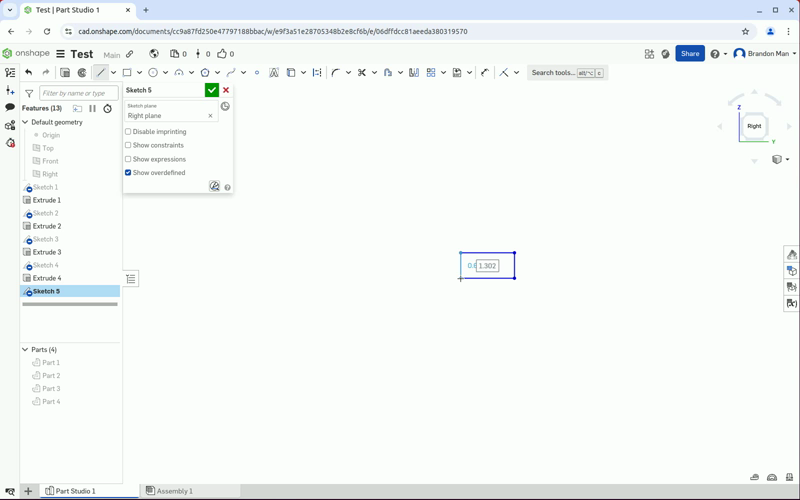
scroll(6)
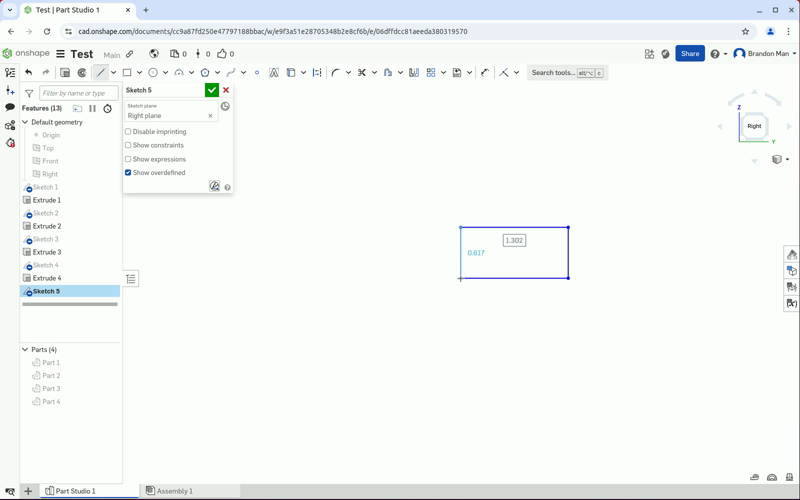
key_up(shift)
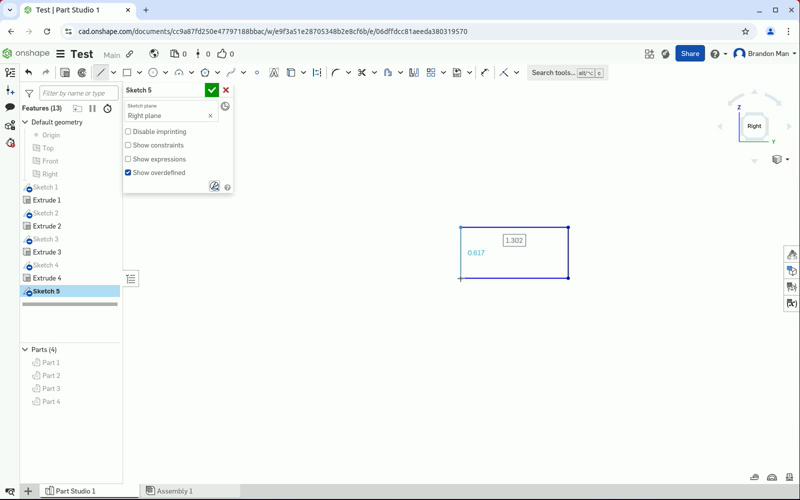
click(460, 278)
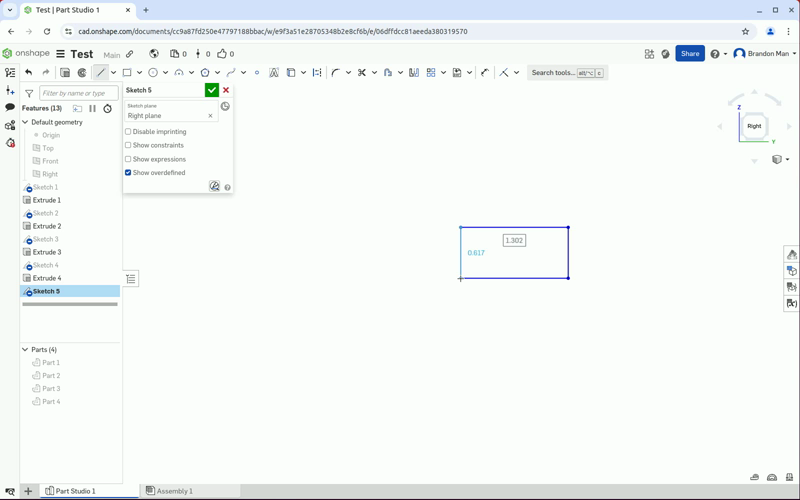
scroll(-6)
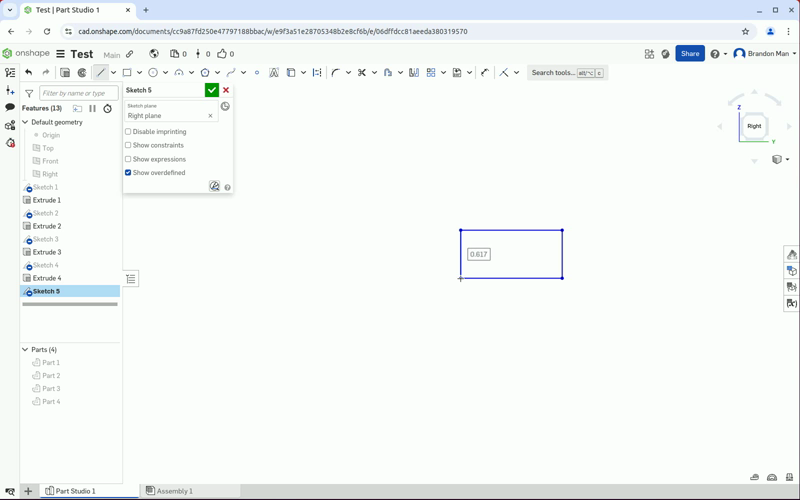
scroll(-6)
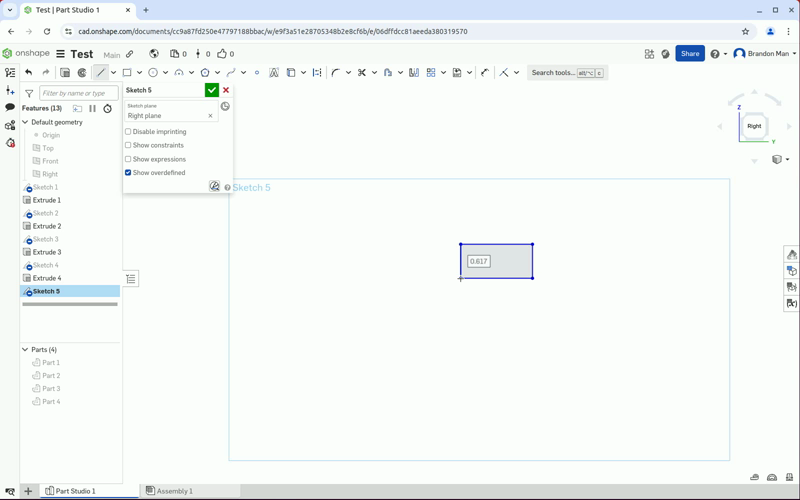
scroll(-6)
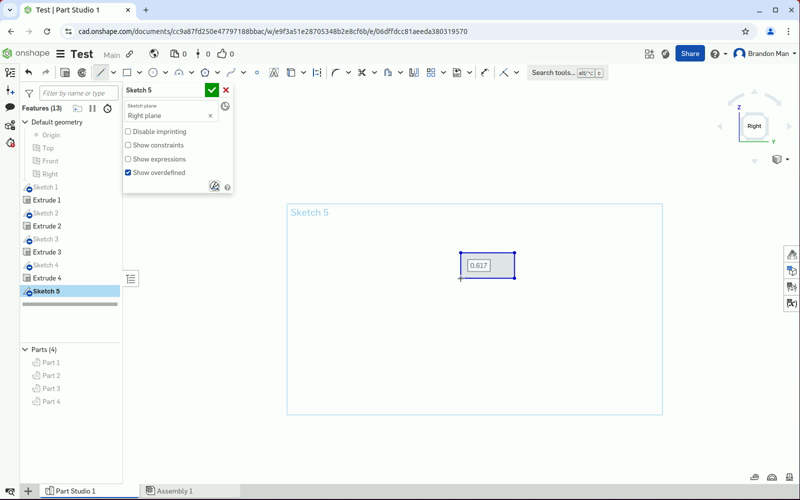
scroll(-6)
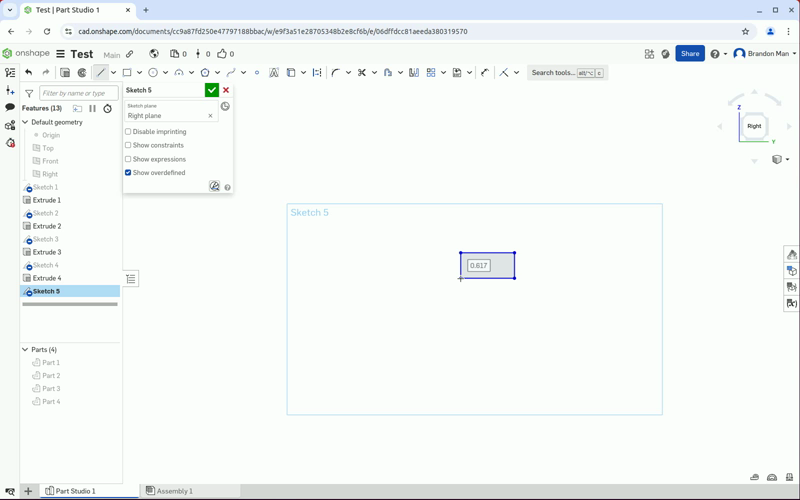
scroll(-6)
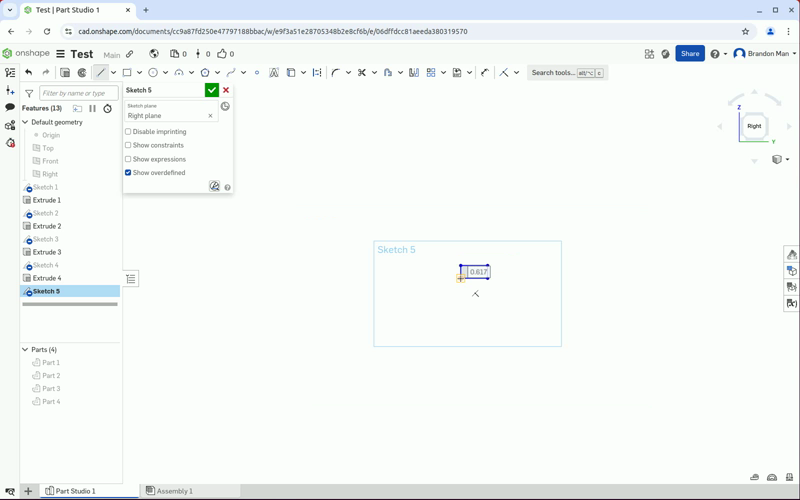
scroll(-6)
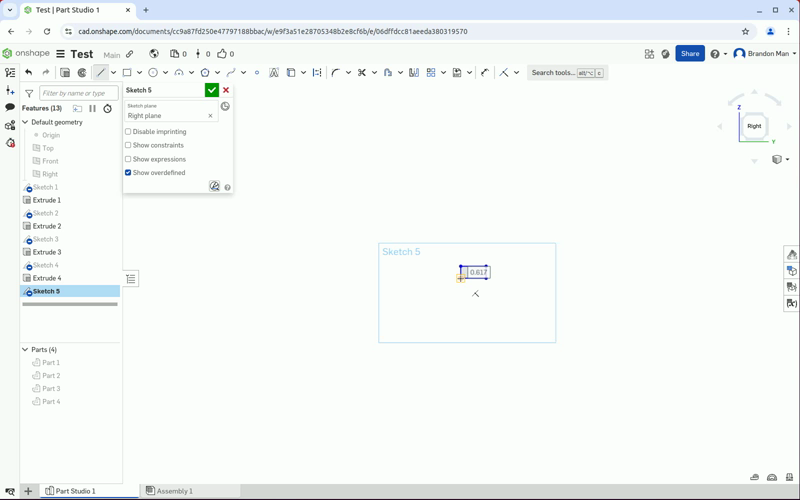
scroll(-6)
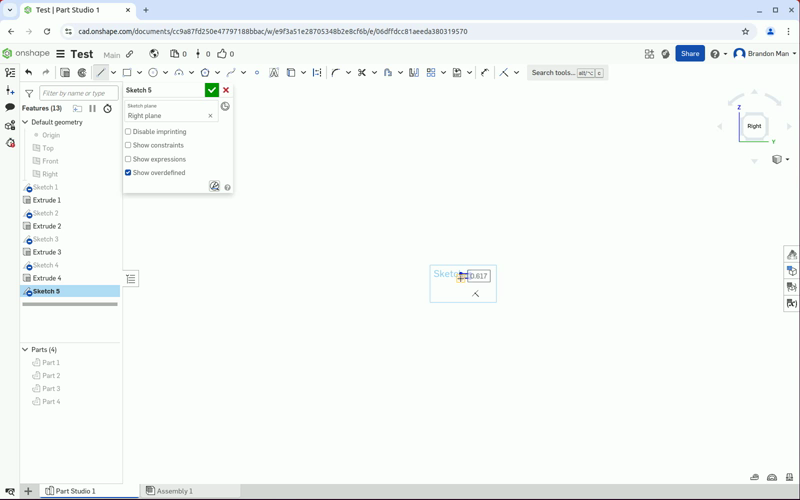
key(esc)
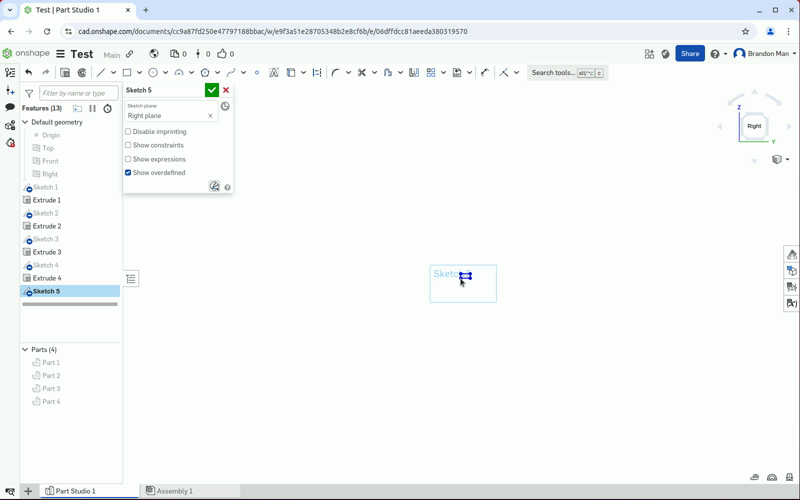
key(l)
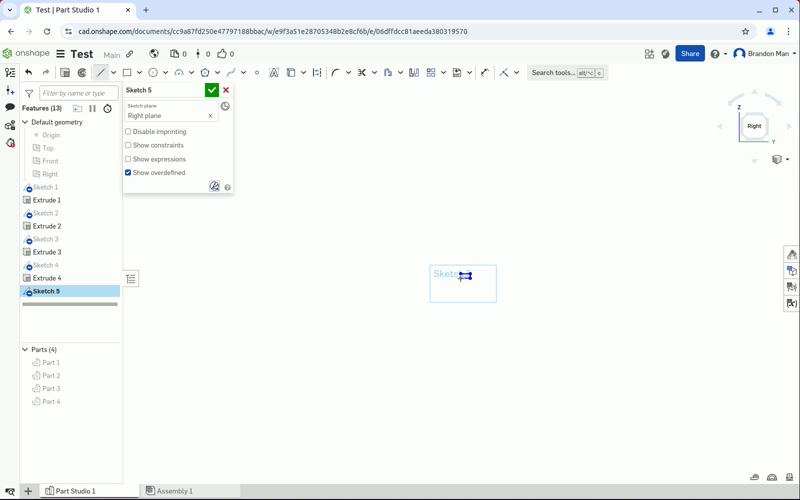
key_down(shift)
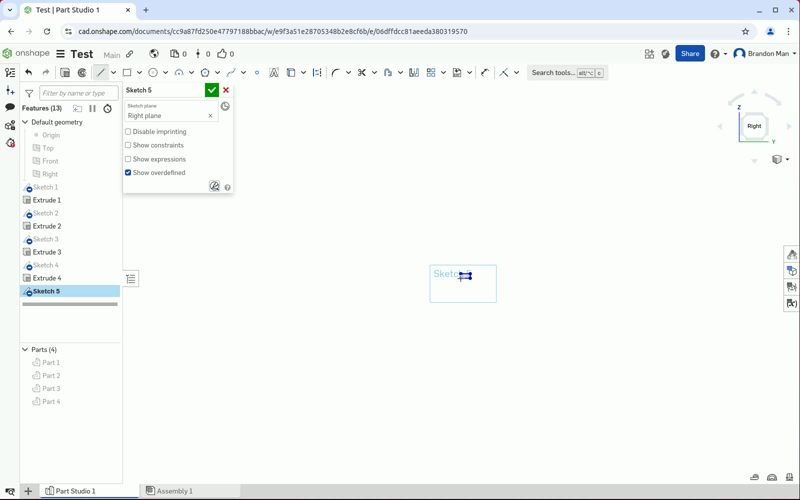
mouse_move(461, 277)
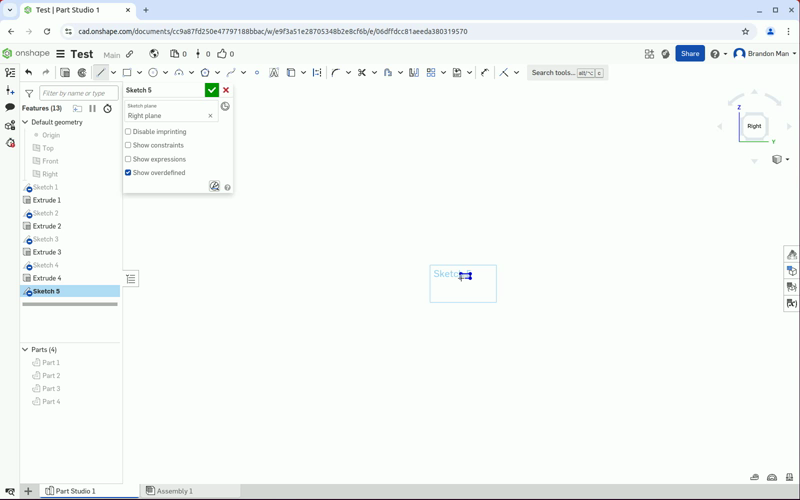
scroll(6)
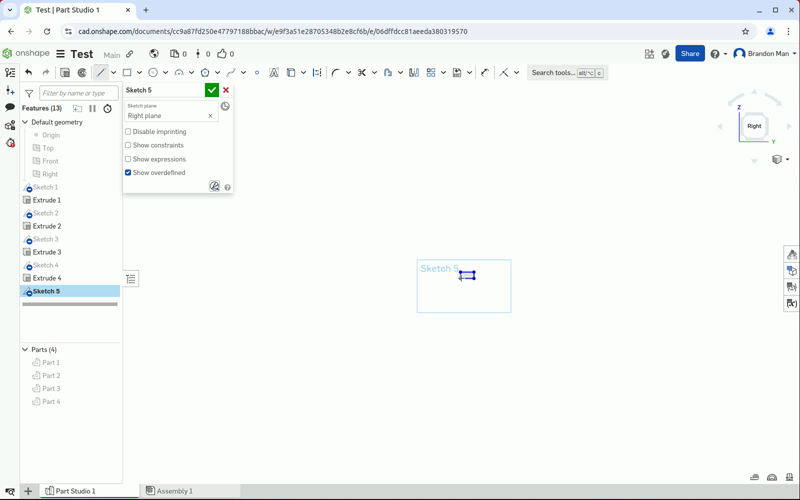
scroll(6)
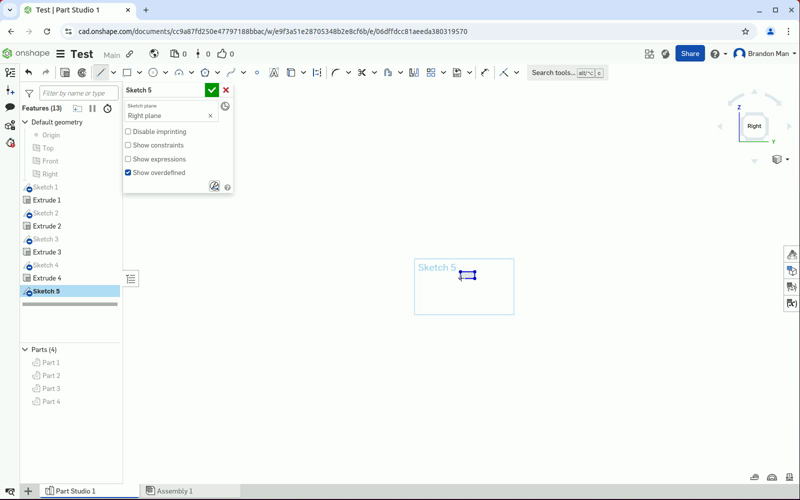
scroll(6)
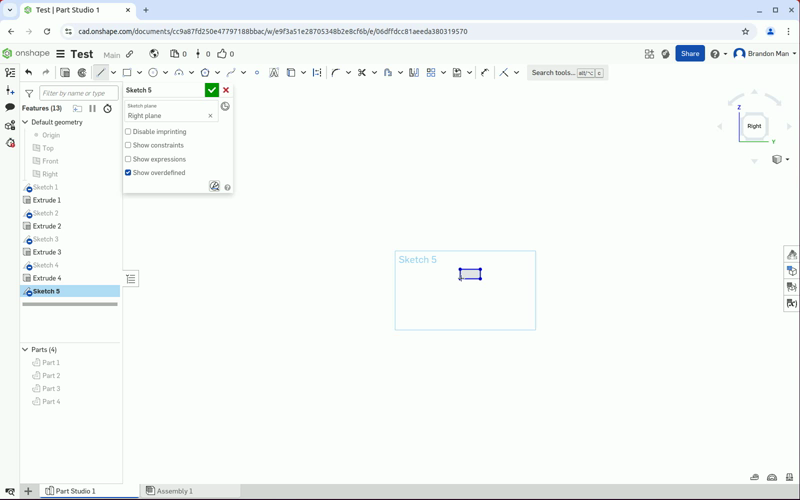
scroll(6)
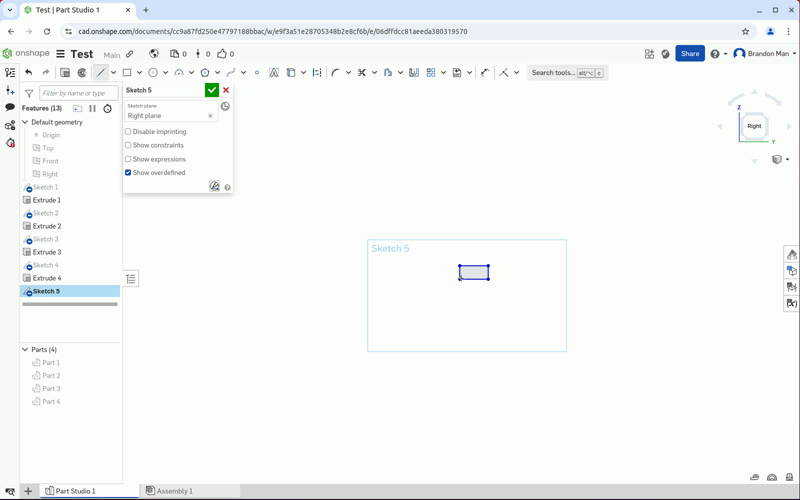
scroll(6)
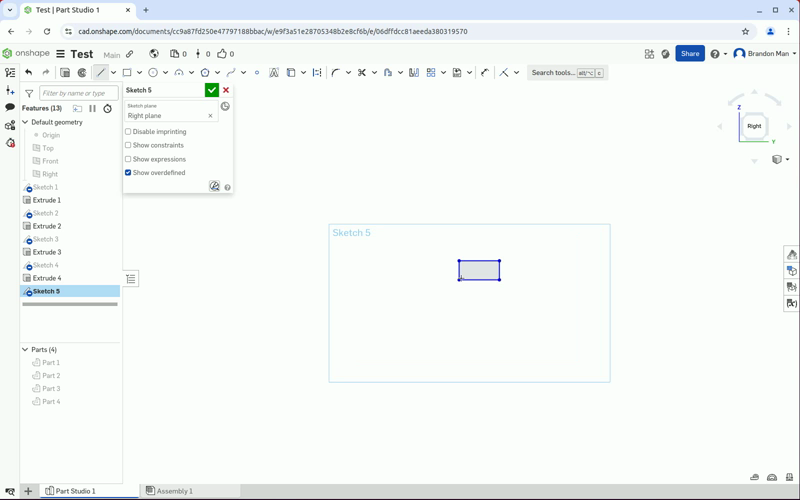
scroll(6)
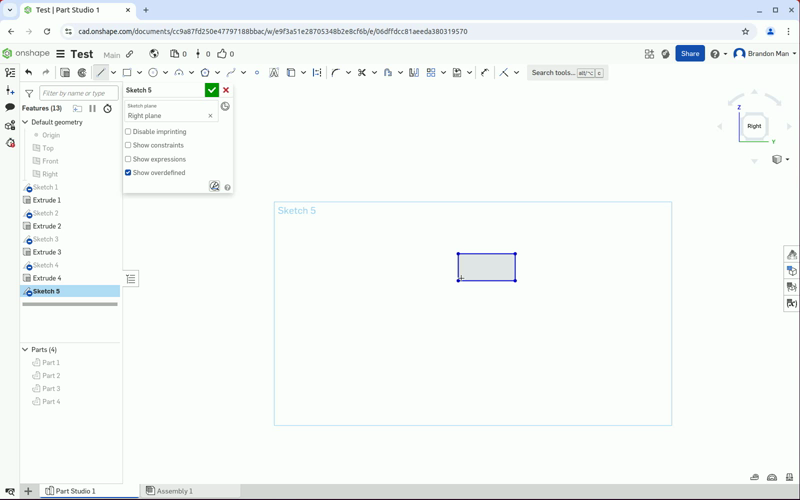
scroll(6)
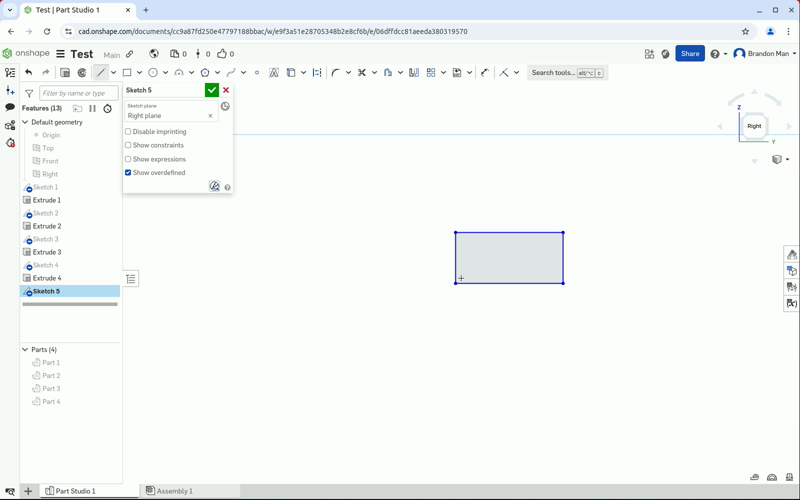
click(461, 277)
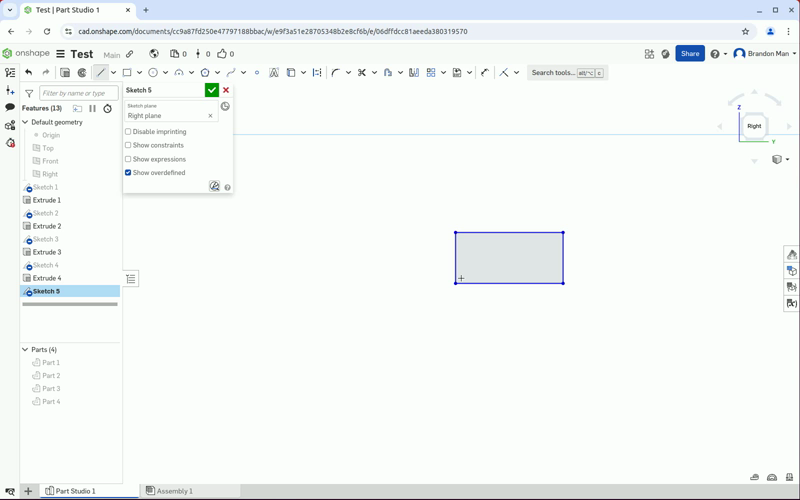
scroll(-6)
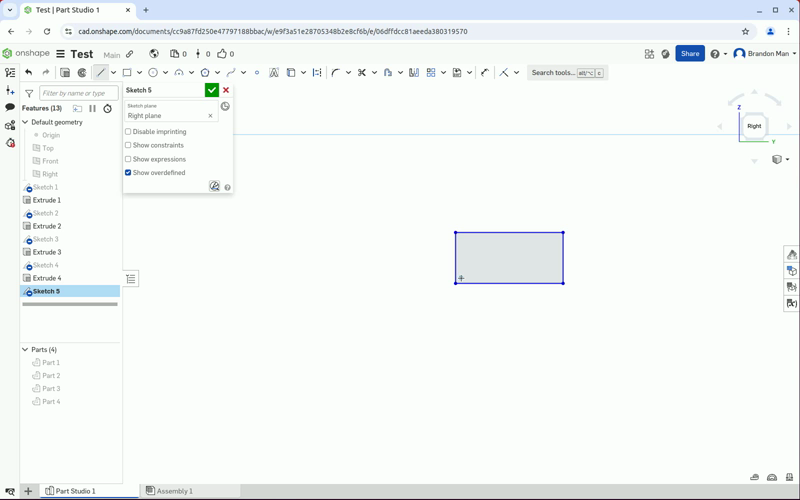
scroll(-6)
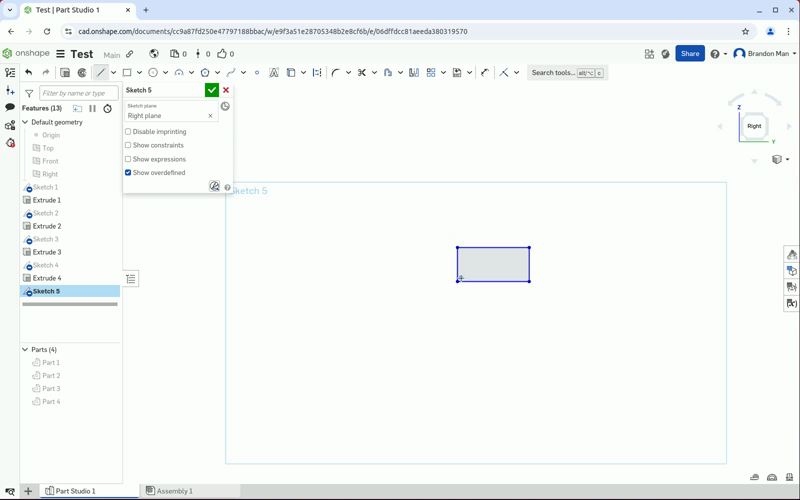
scroll(-6)
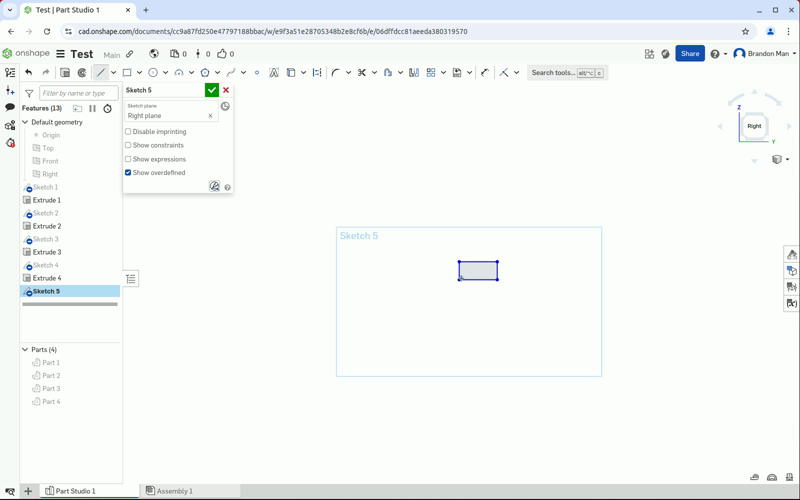
scroll(-6)
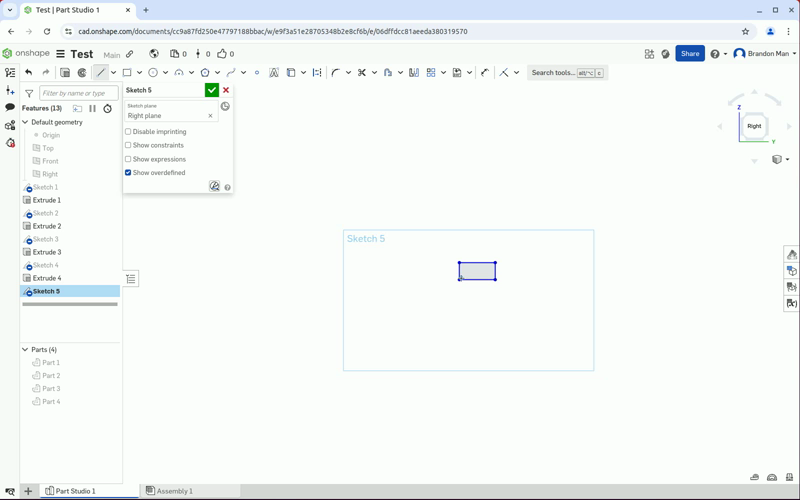
scroll(-6)
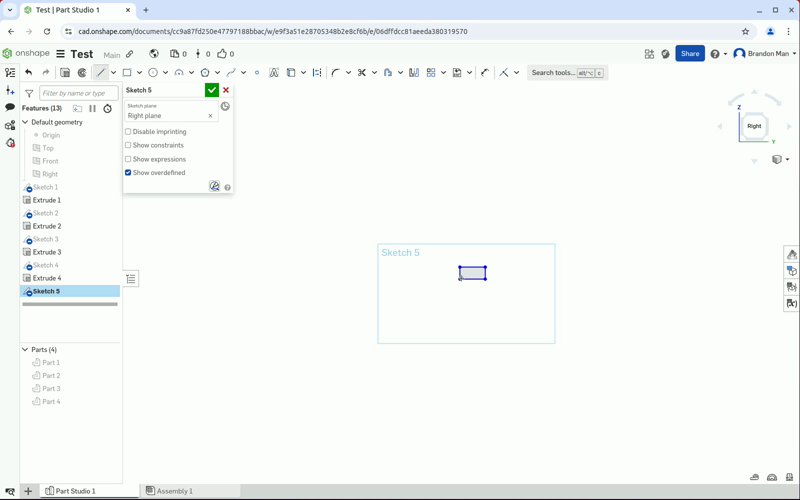
scroll(-6)
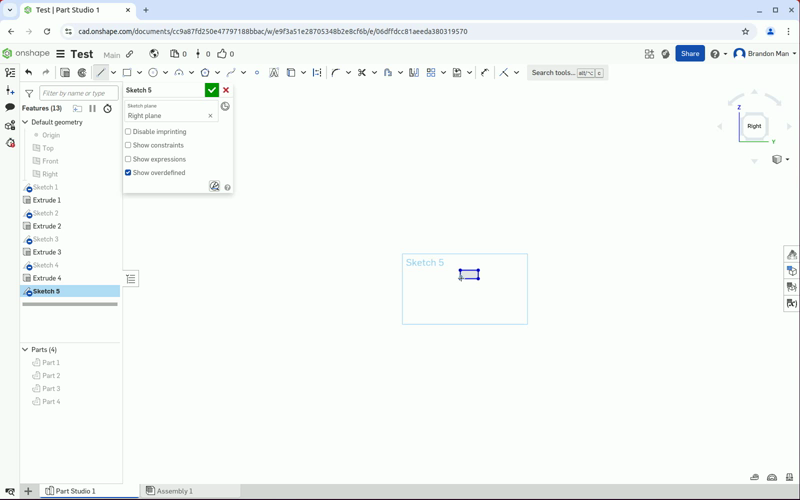
scroll(-6)
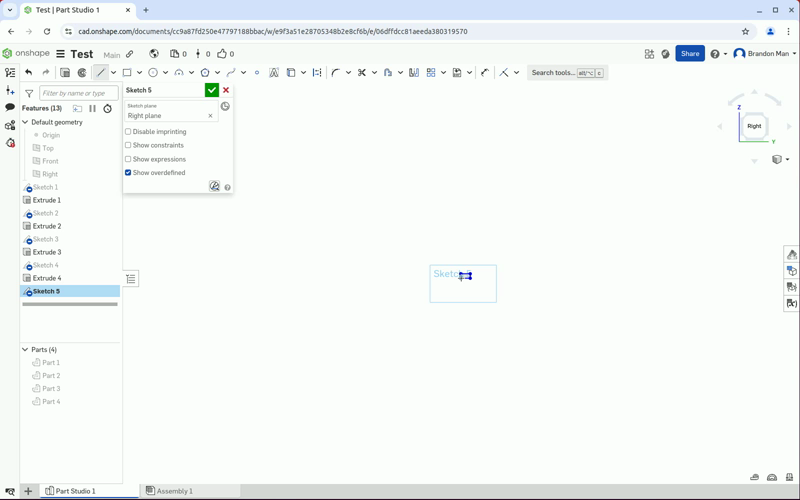
key_up(shift)
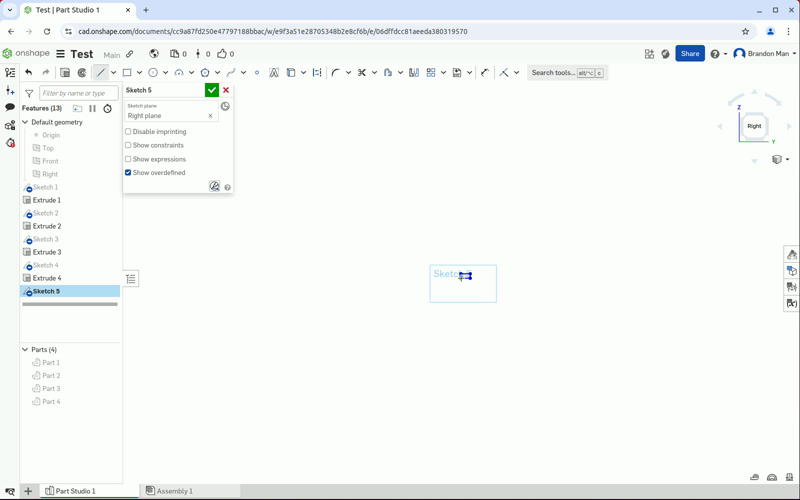
key_down(shift)
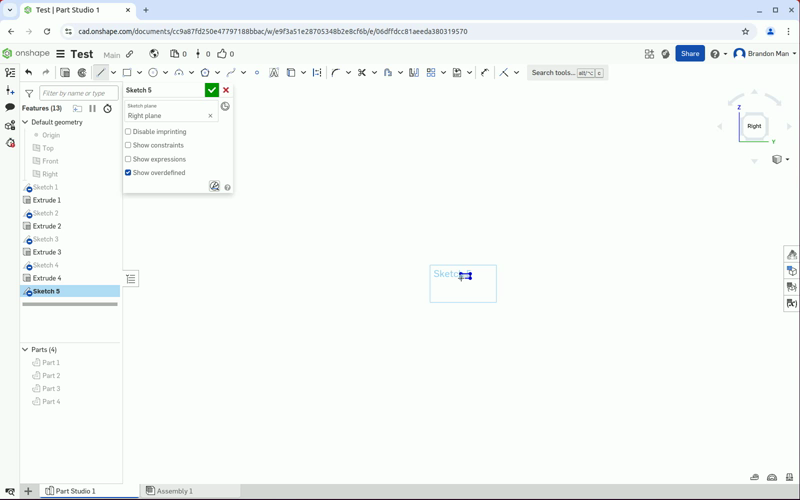
mouse_move(491, 277)
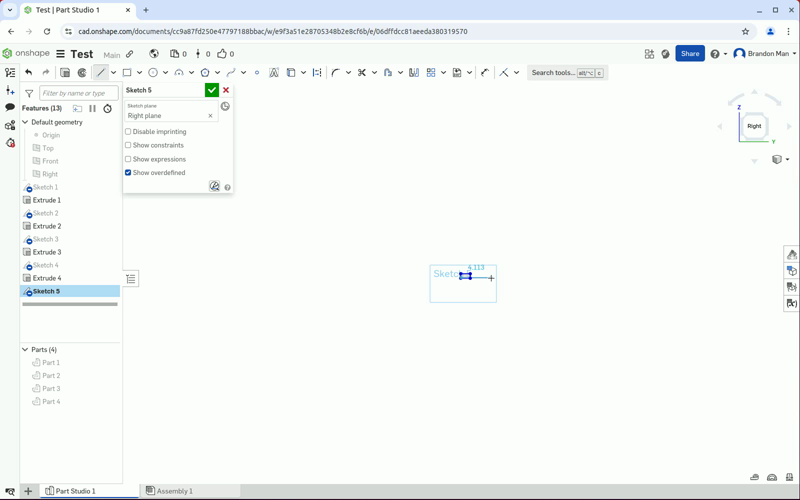
mouse_move(469, 277)
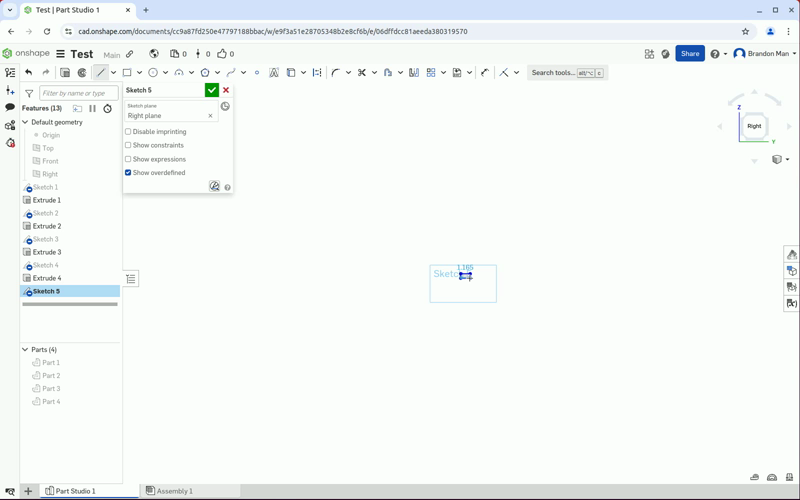
scroll(6)
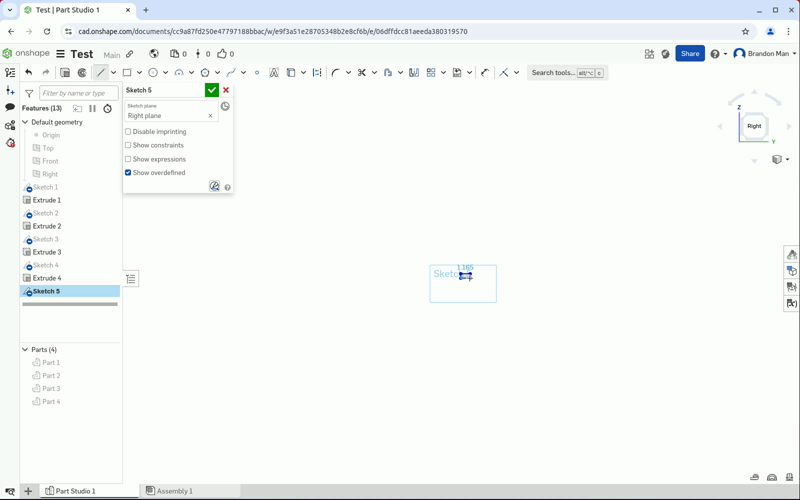
scroll(6)
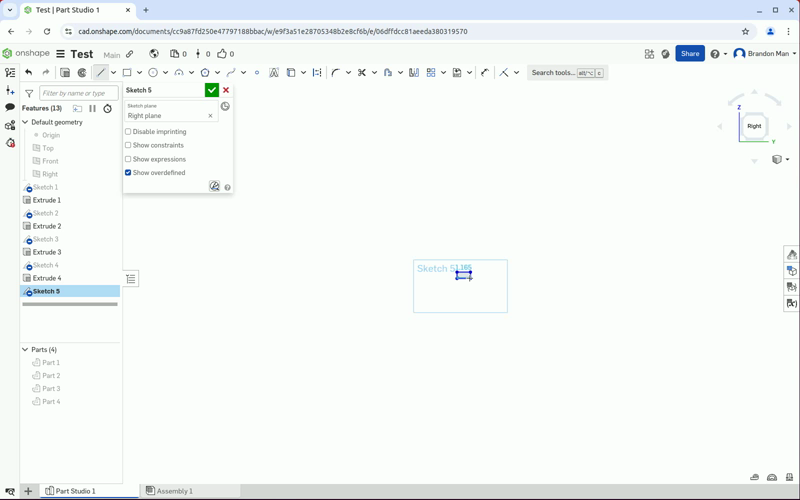
scroll(6)
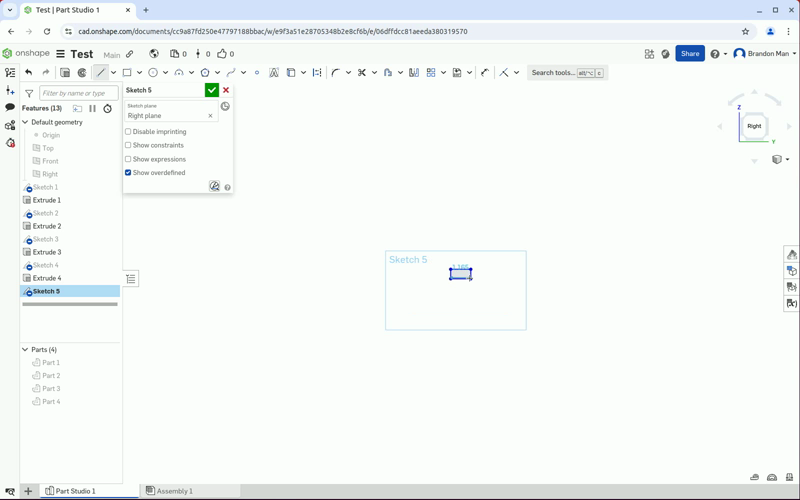
scroll(6)
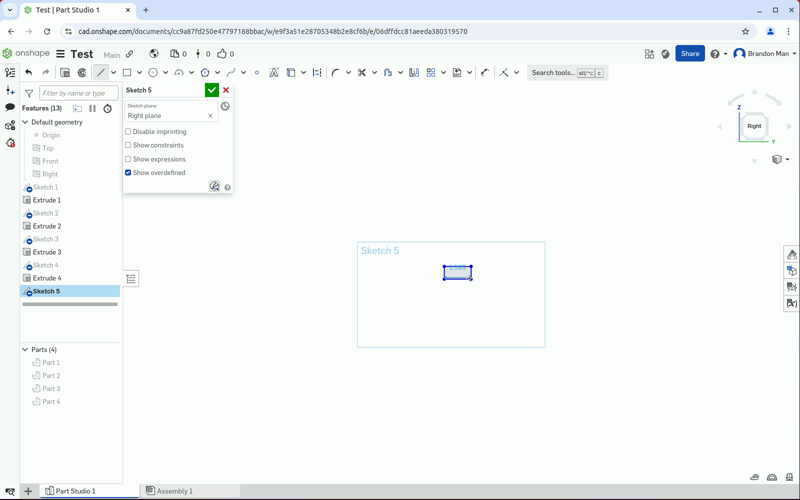
scroll(6)
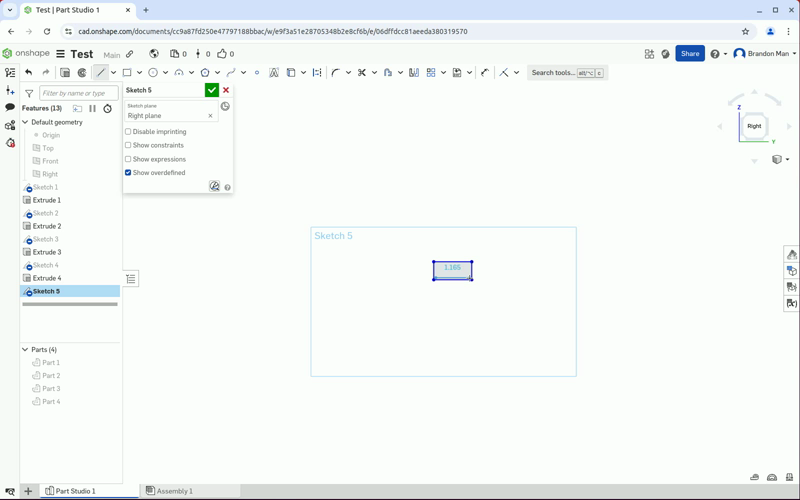
scroll(6)
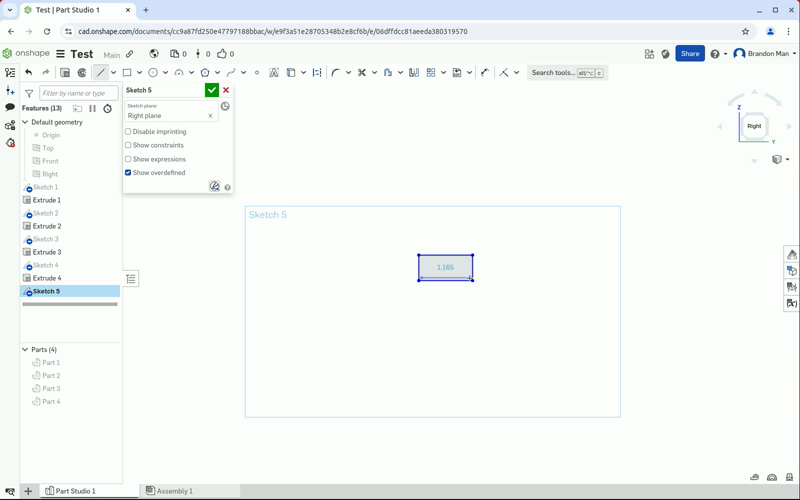
scroll(6)
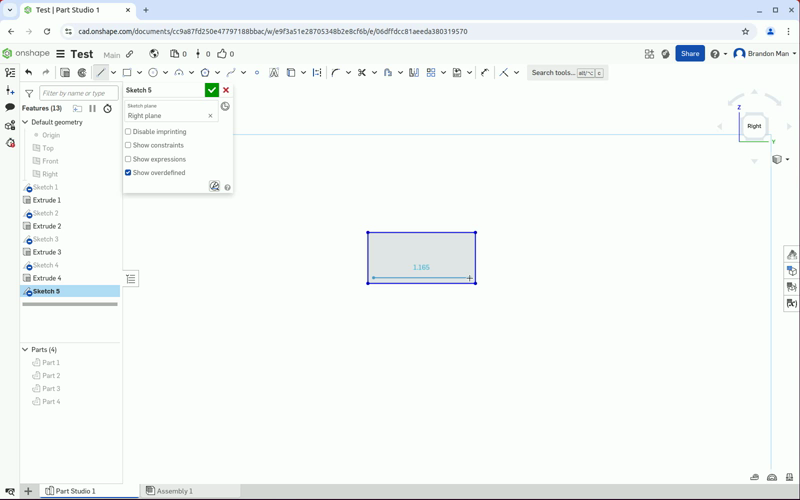
click(469, 277)
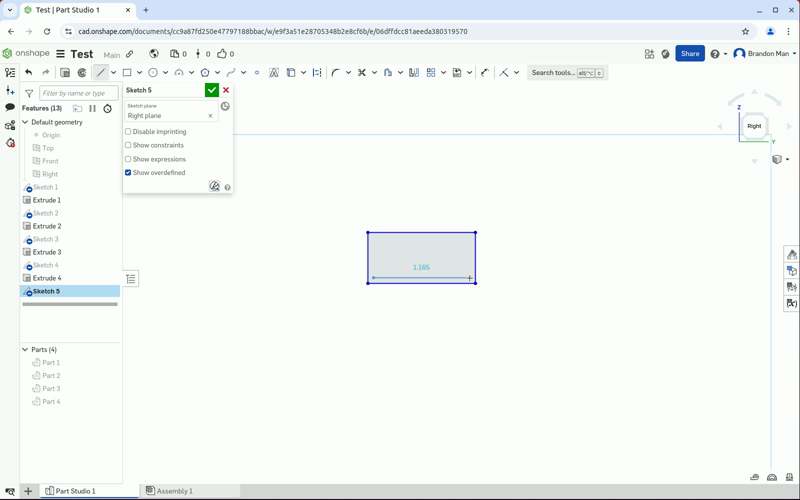
scroll(-6)
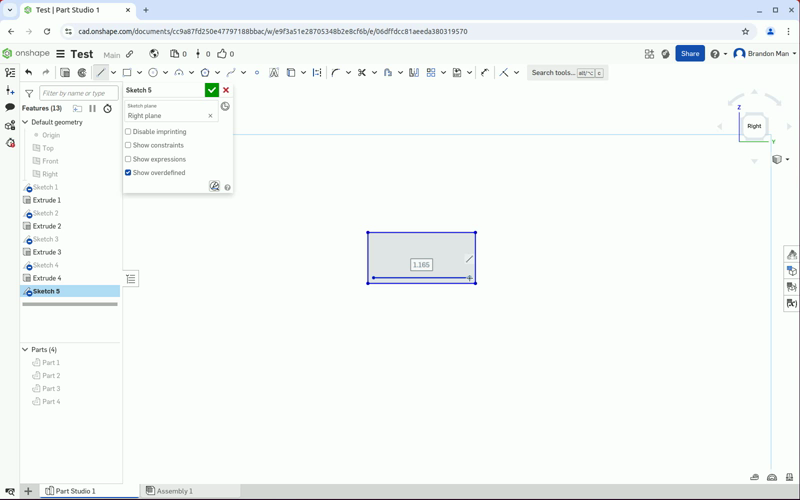
scroll(-6)
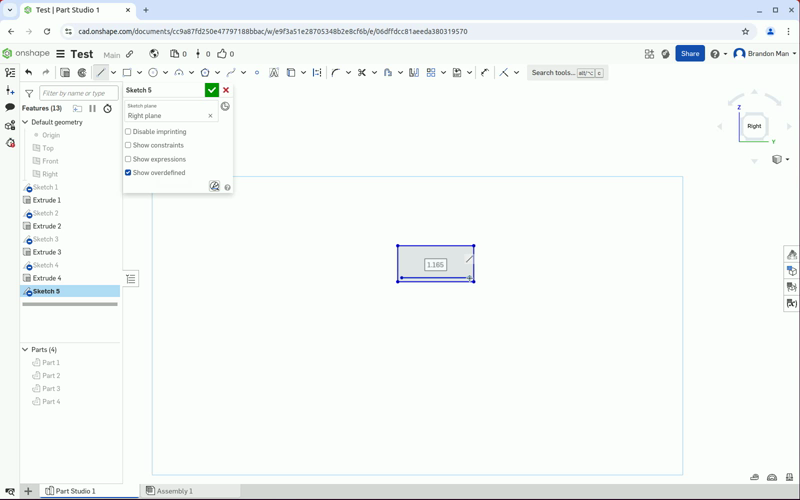
scroll(-6)
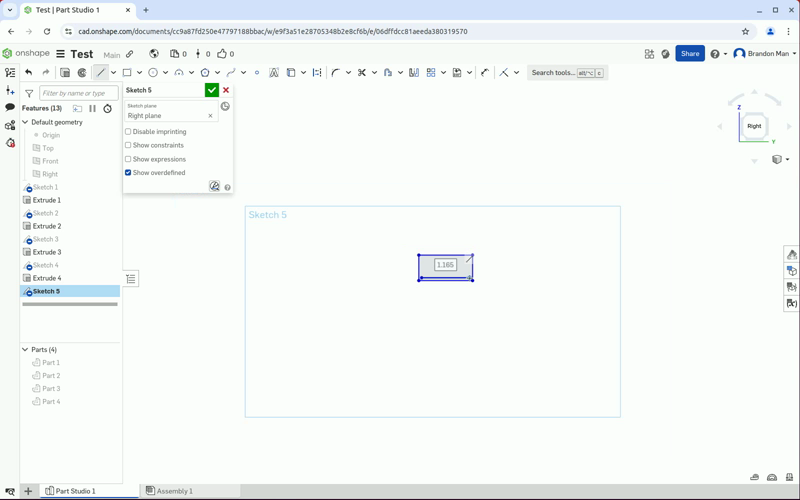
scroll(-6)
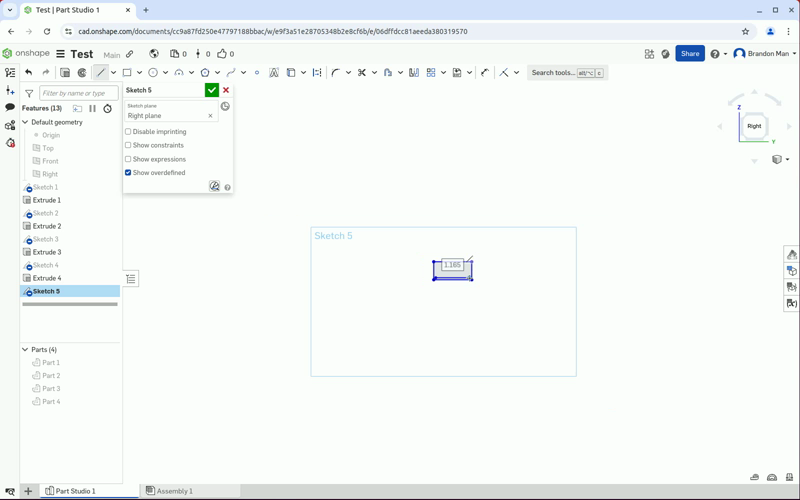
scroll(-6)
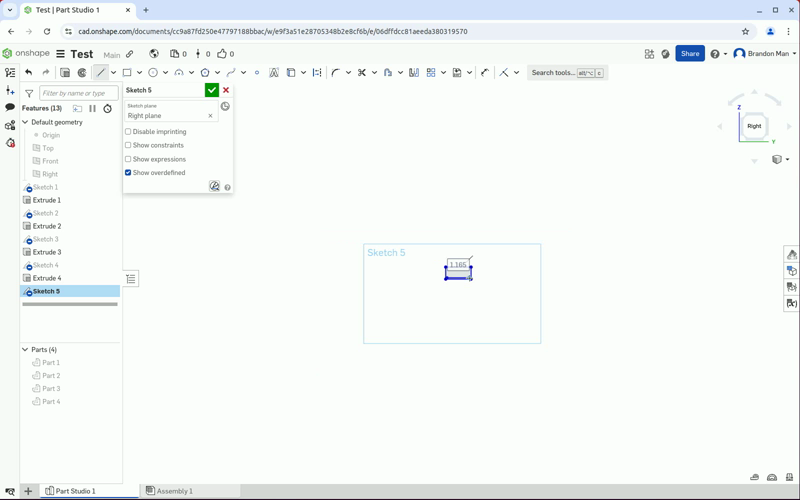
scroll(-6)
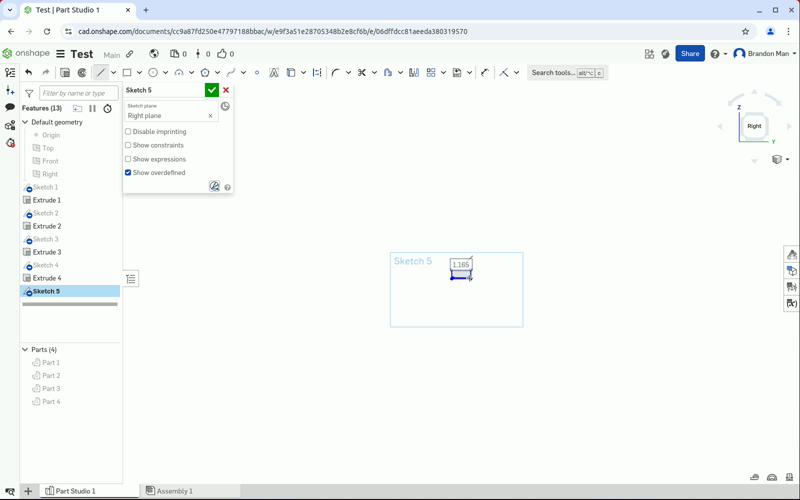
scroll(-6)
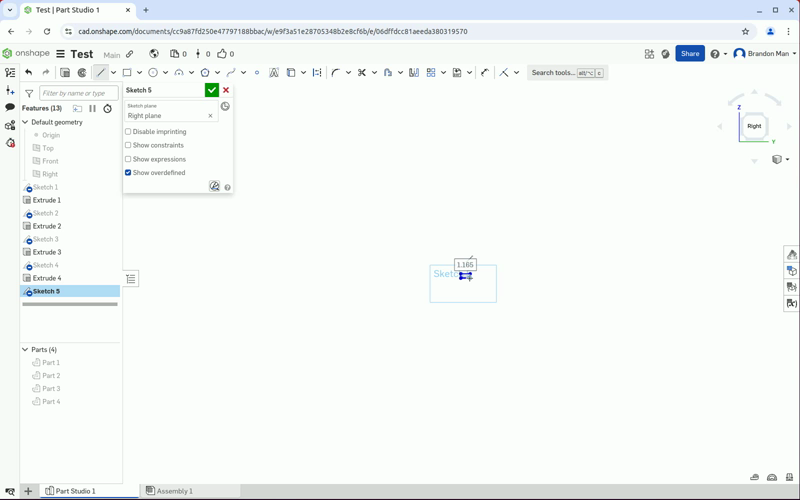
key_up(shift)
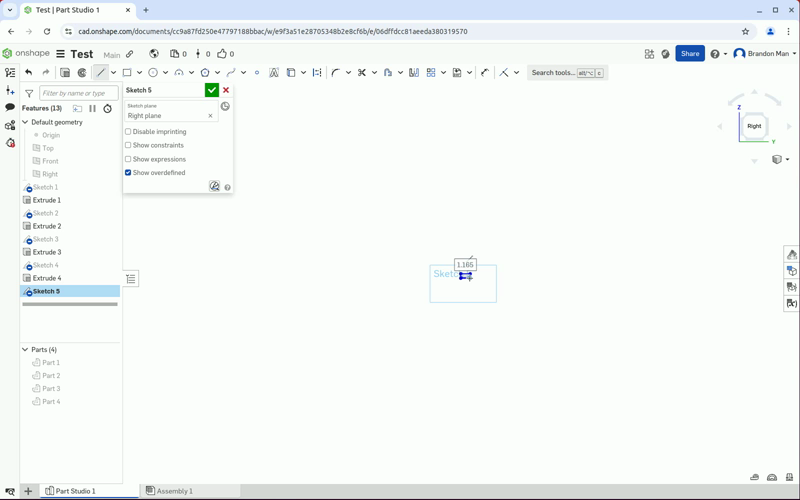
key_down(shift)
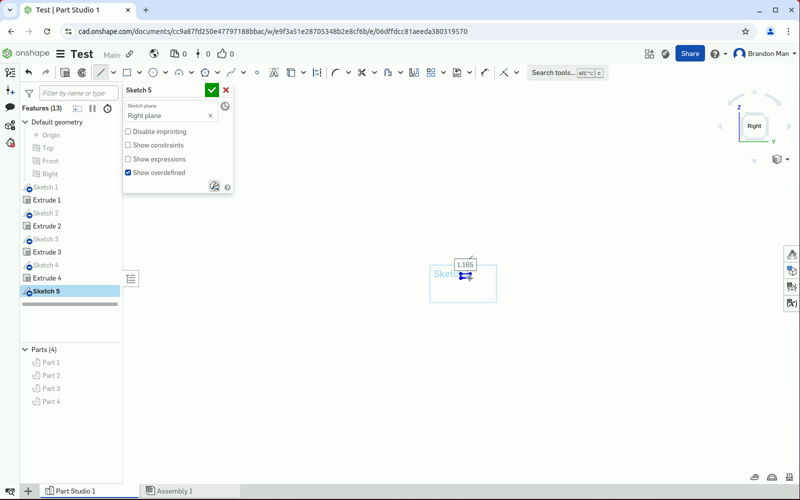
mouse_move(499, 277)
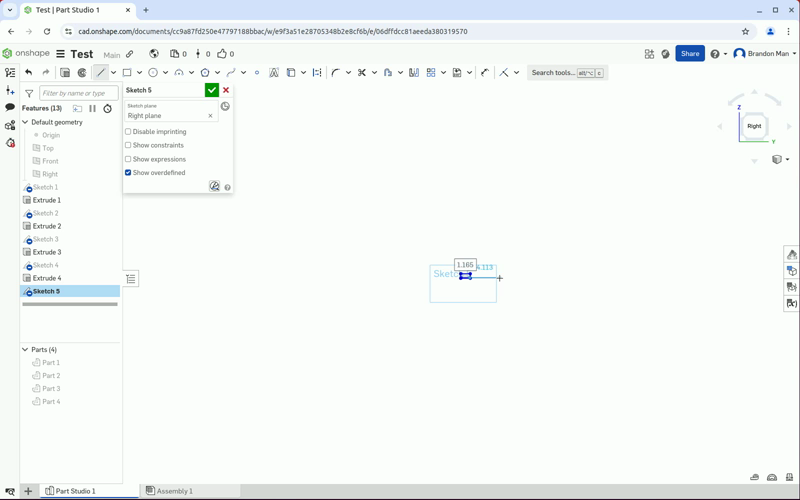
mouse_move(469, 274)
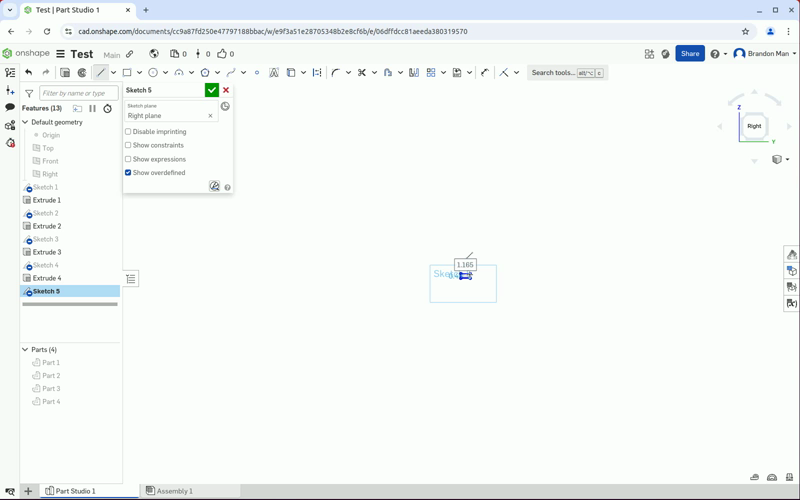
scroll(6)
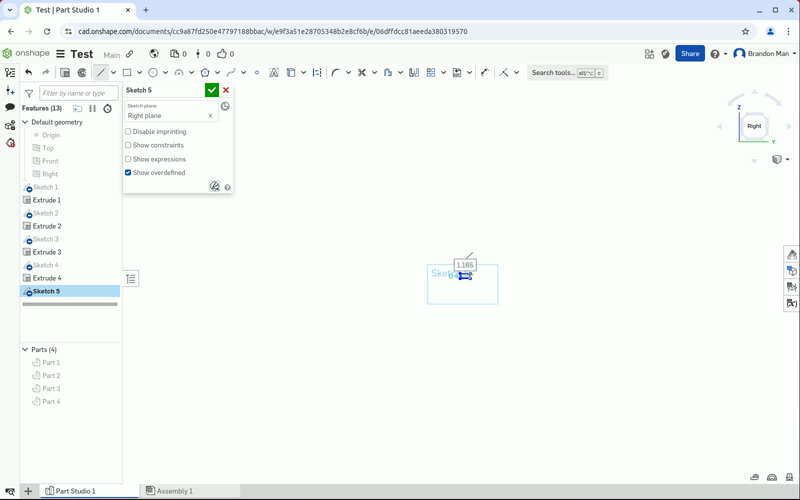
scroll(6)
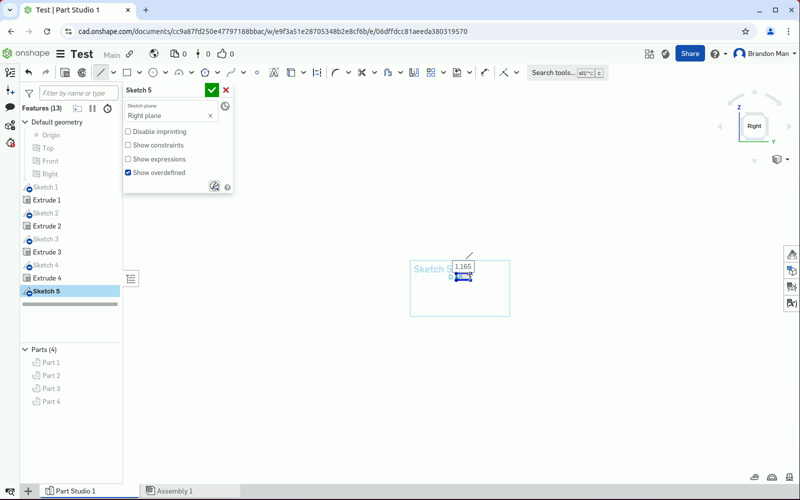
scroll(6)
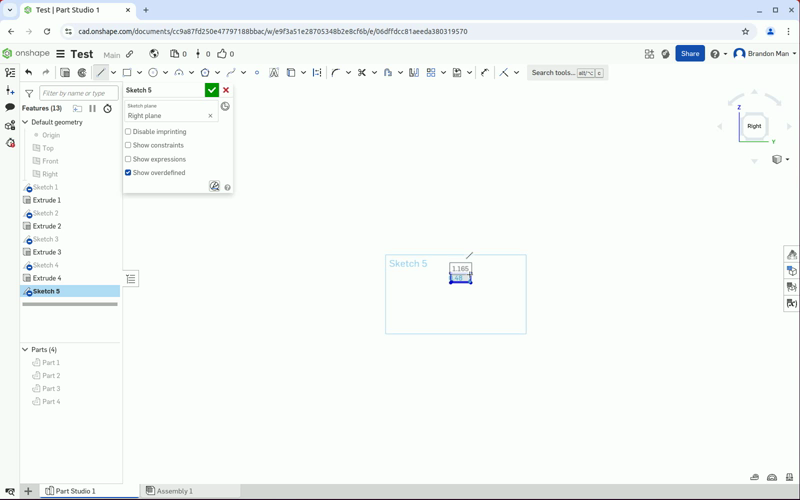
scroll(6)
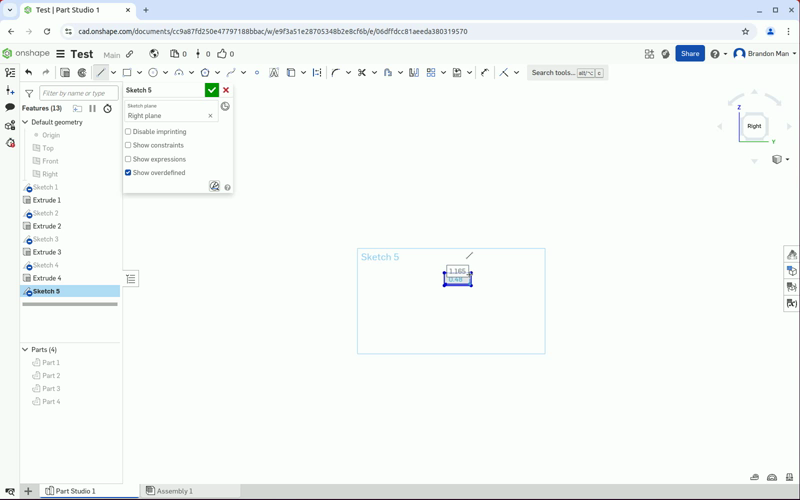
scroll(6)
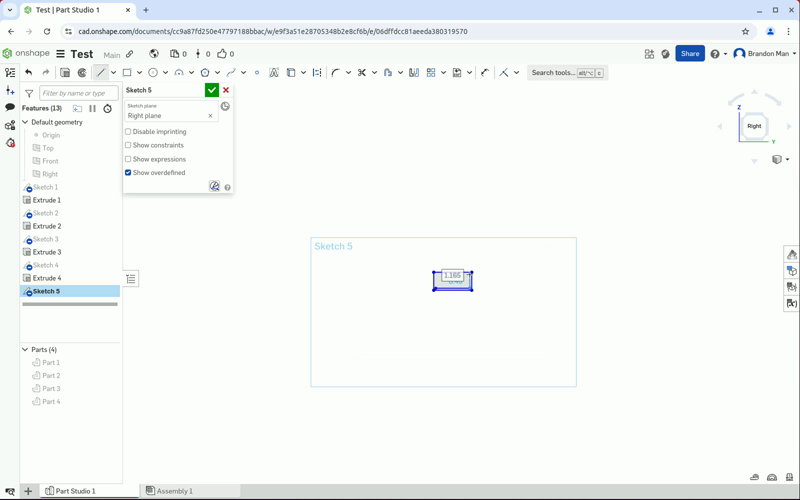
scroll(6)
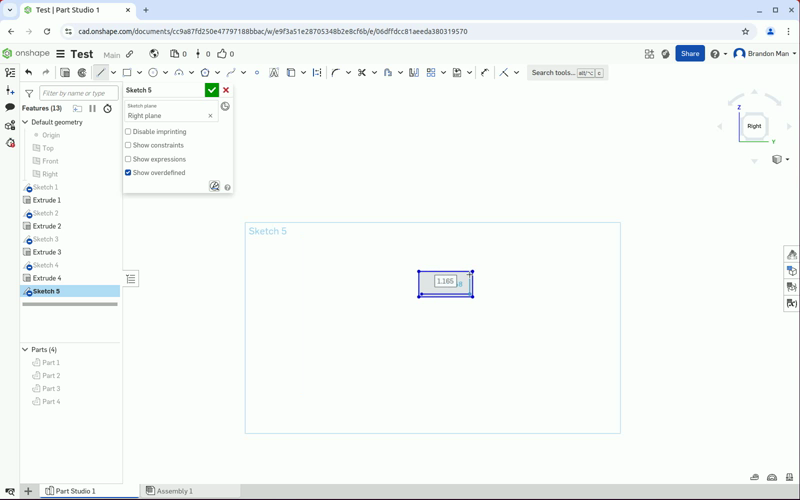
scroll(6)
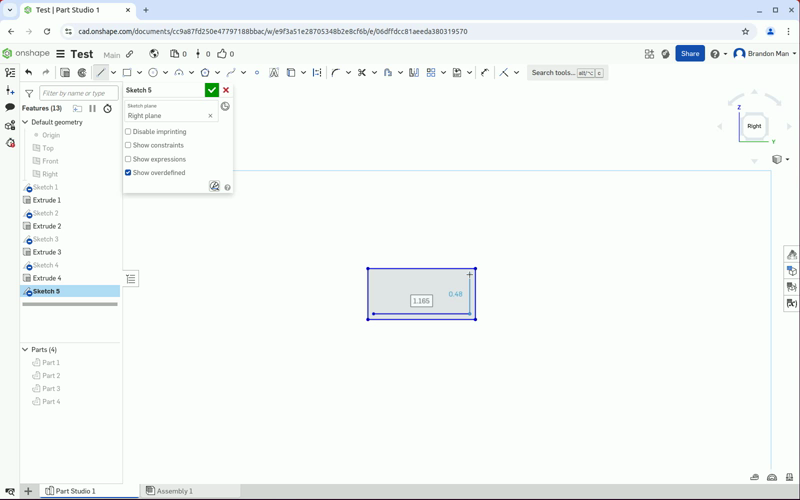
click(469, 274)
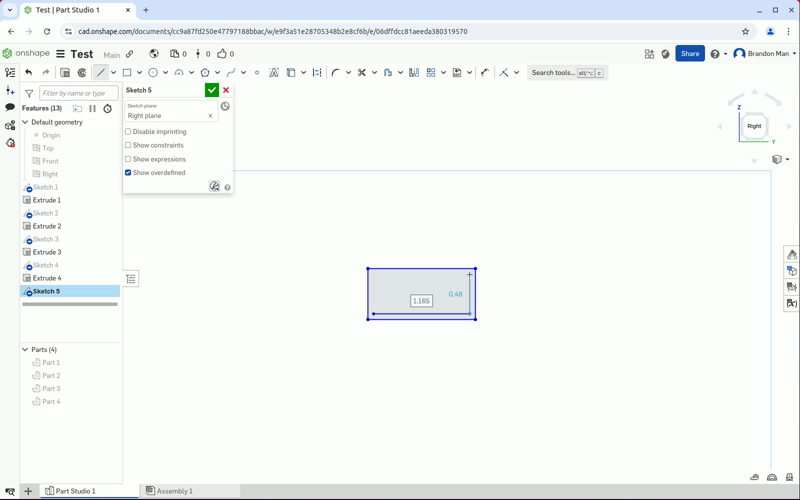
scroll(-6)
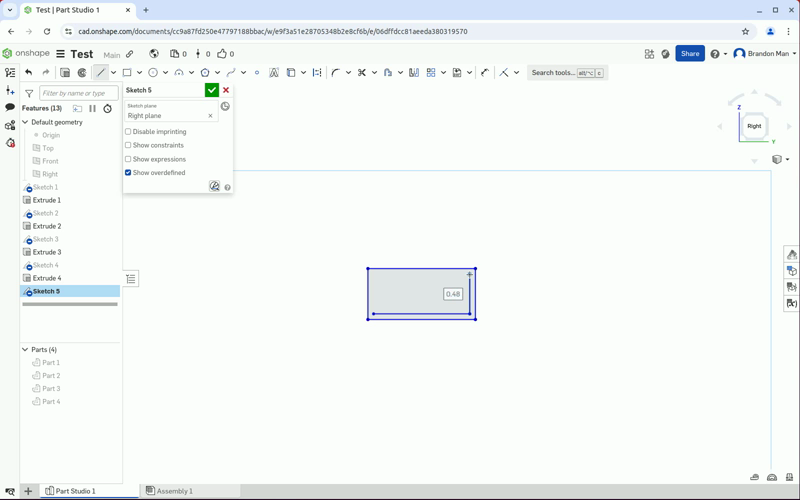
scroll(-6)
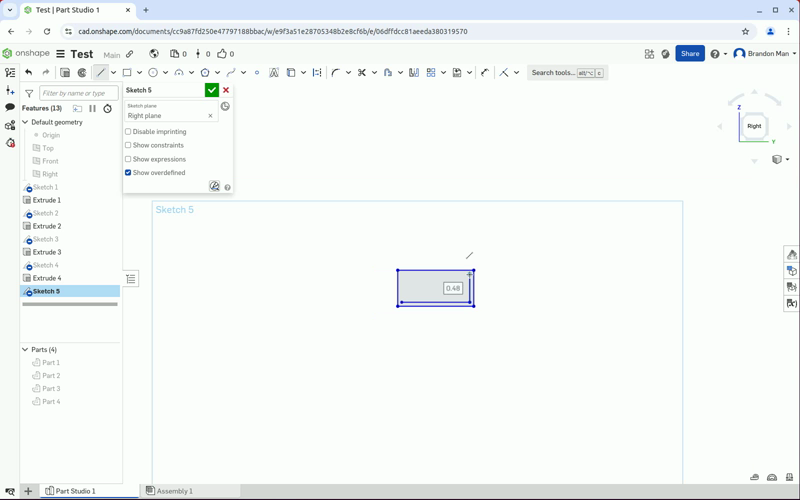
scroll(-6)
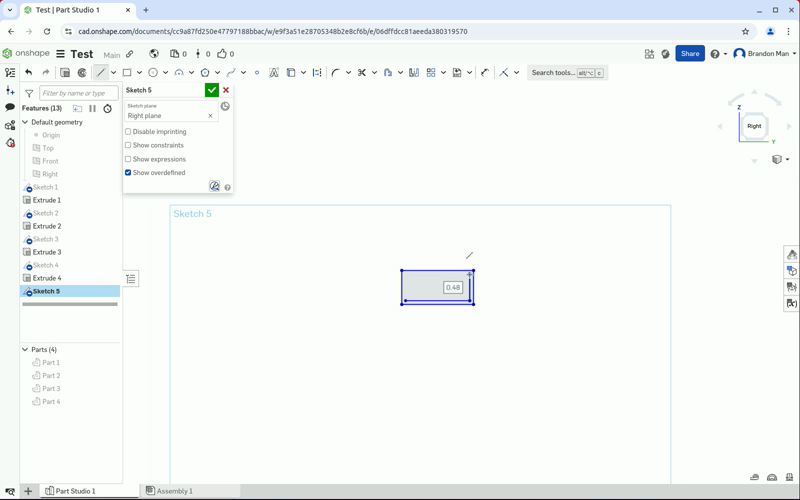
scroll(-6)
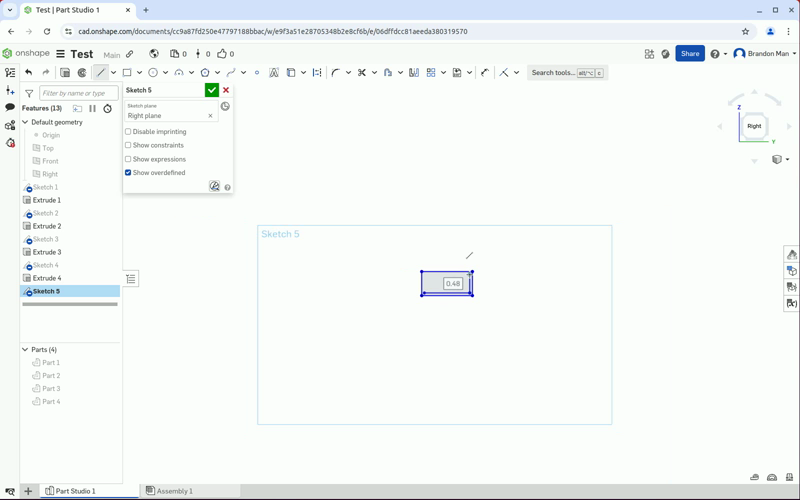
scroll(-6)
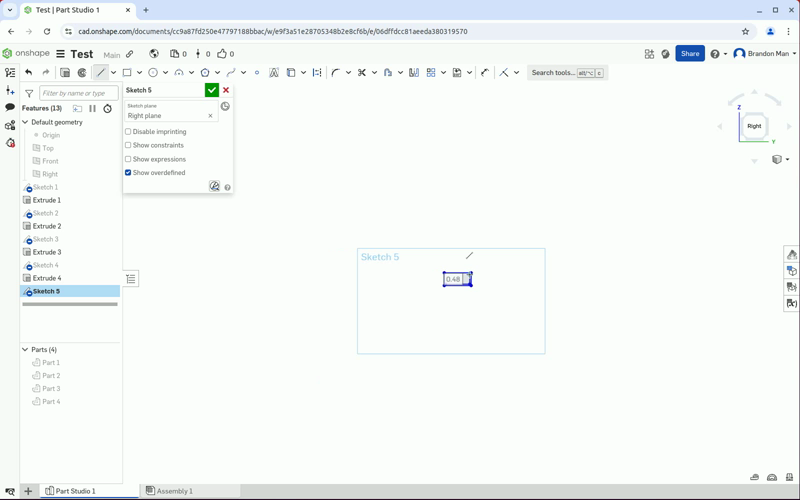
scroll(-6)
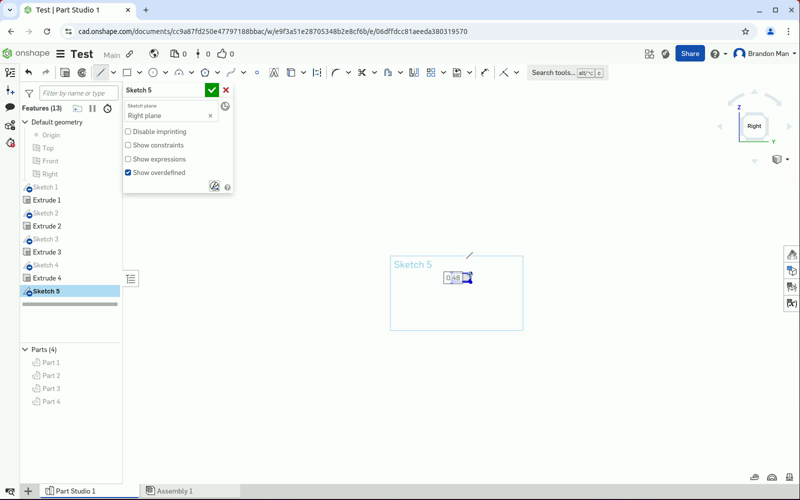
scroll(-6)
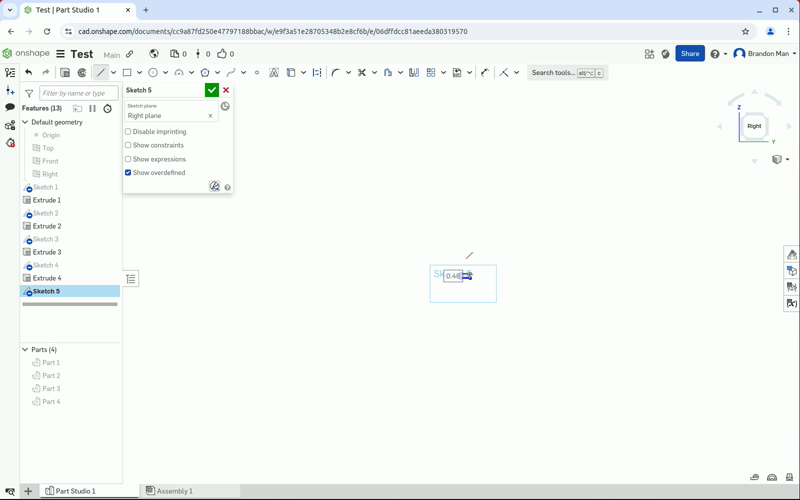
key_up(shift)
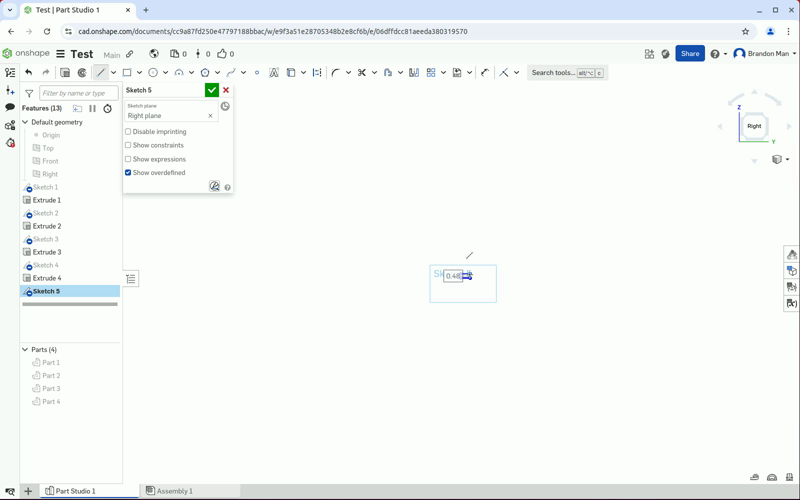
key_down(shift)
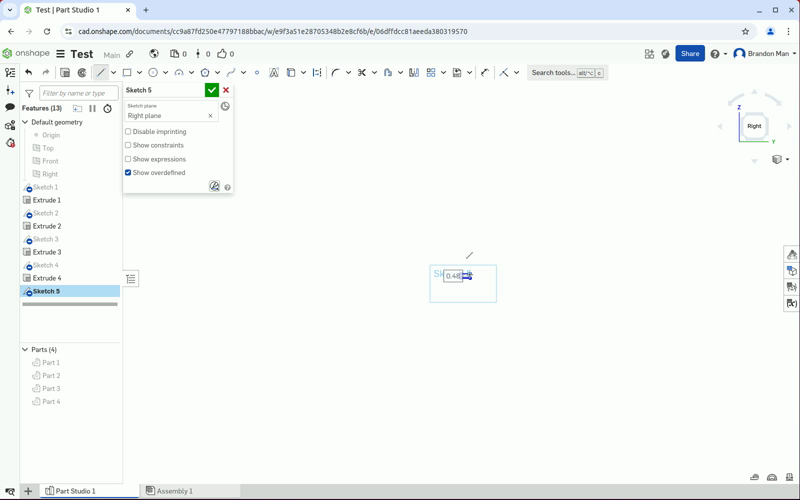
mouse_move(499, 274)
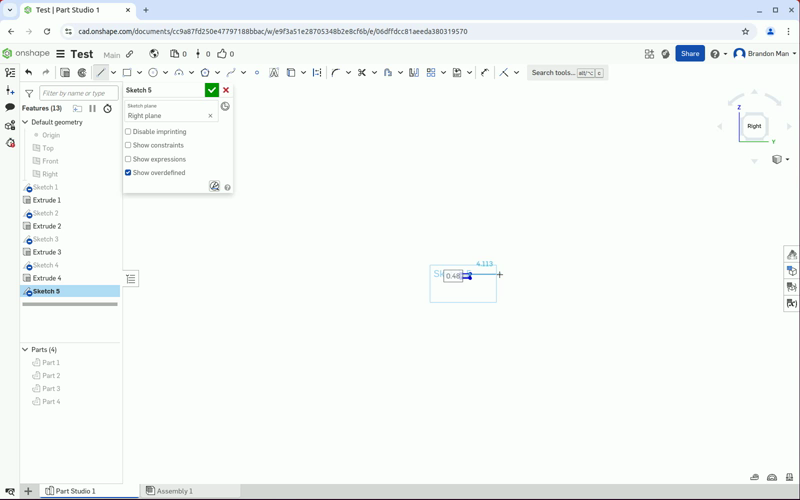
mouse_move(461, 274)
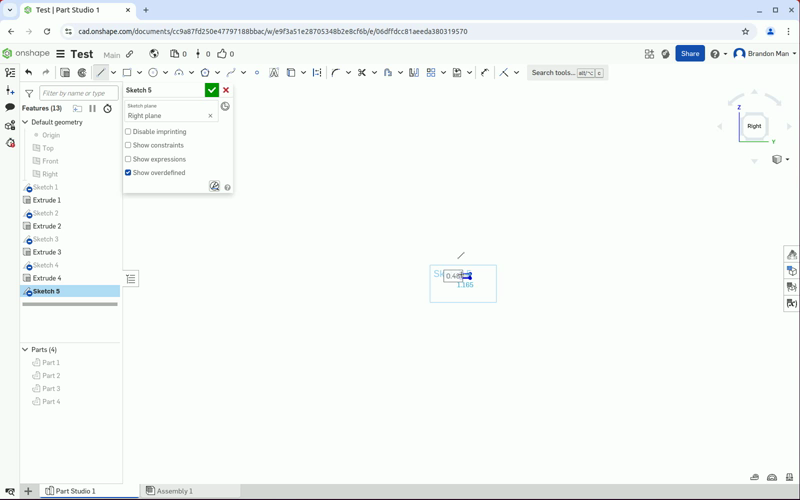
scroll(6)
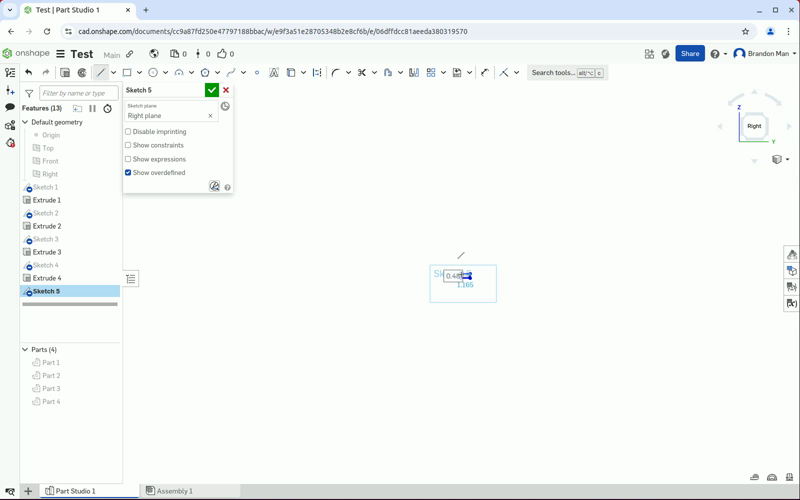
scroll(6)
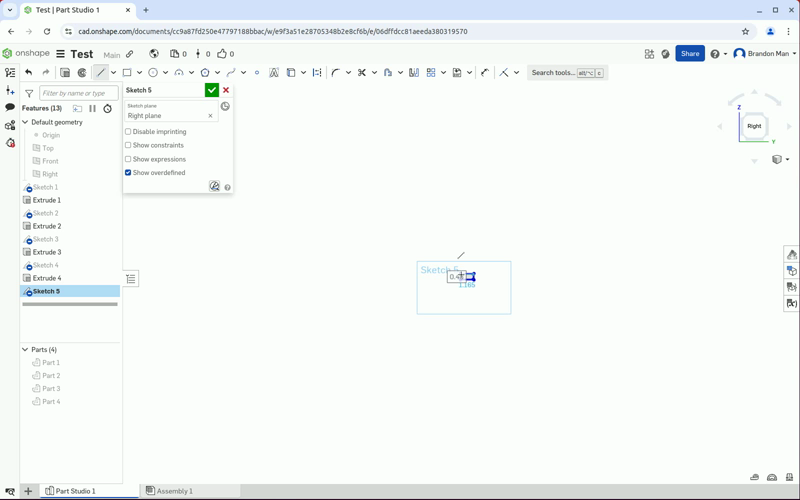
scroll(6)
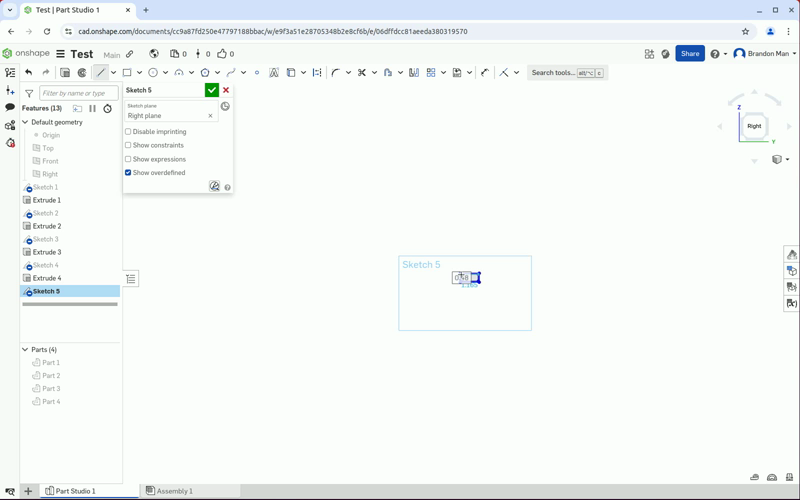
scroll(6)
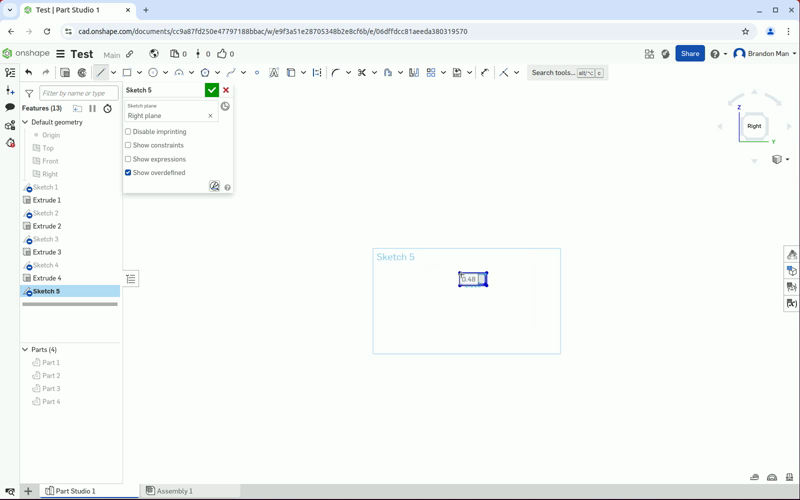
scroll(6)
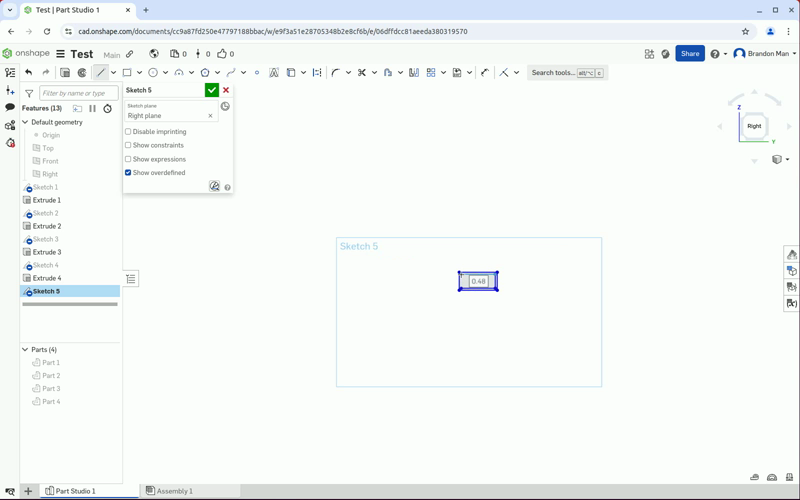
scroll(6)
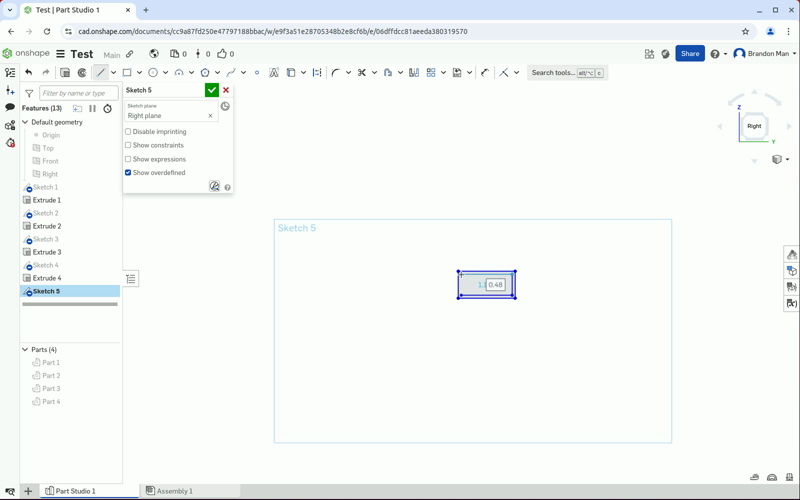
scroll(6)
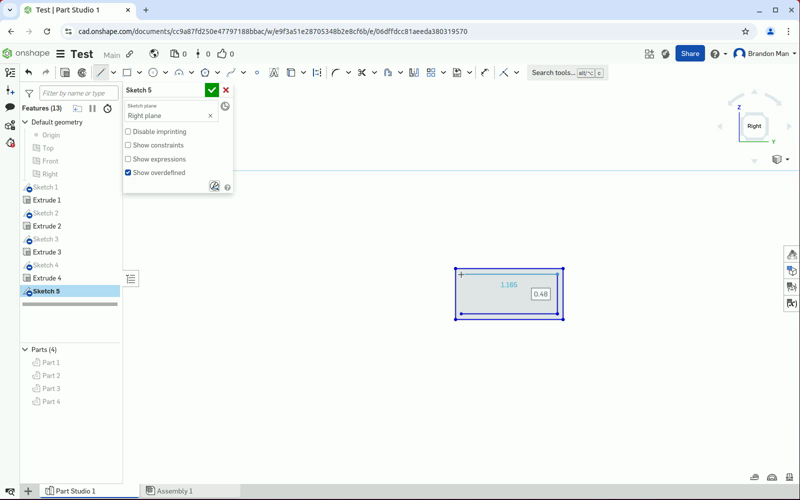
click(461, 274)
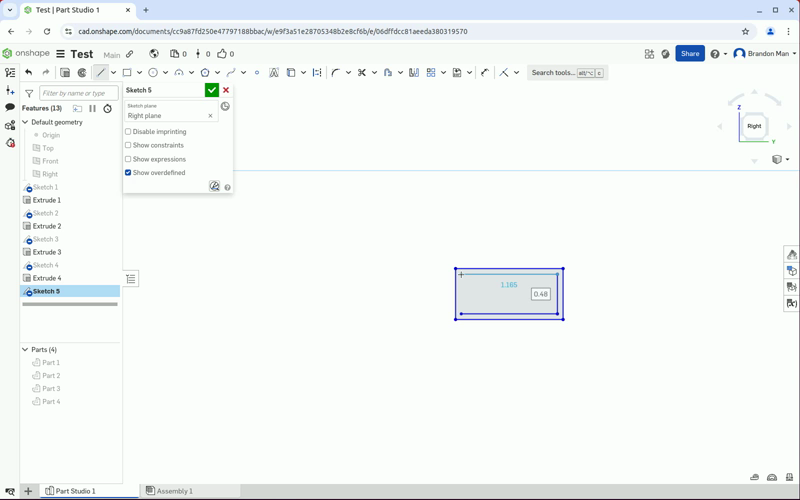
scroll(-6)
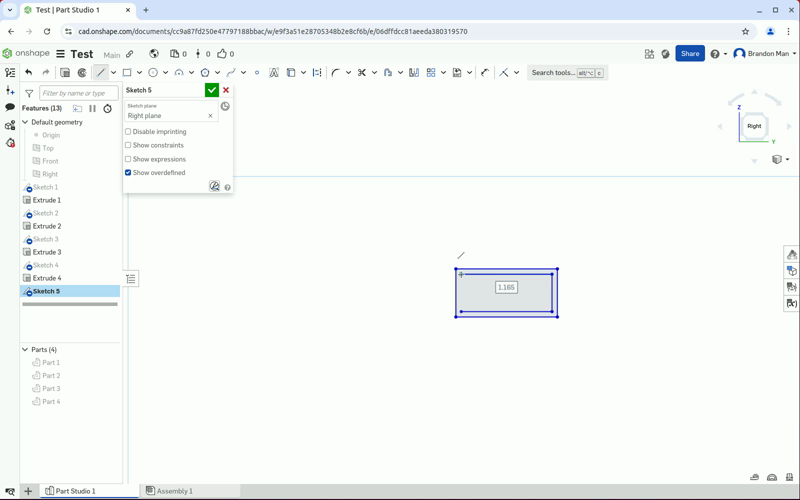
scroll(-6)
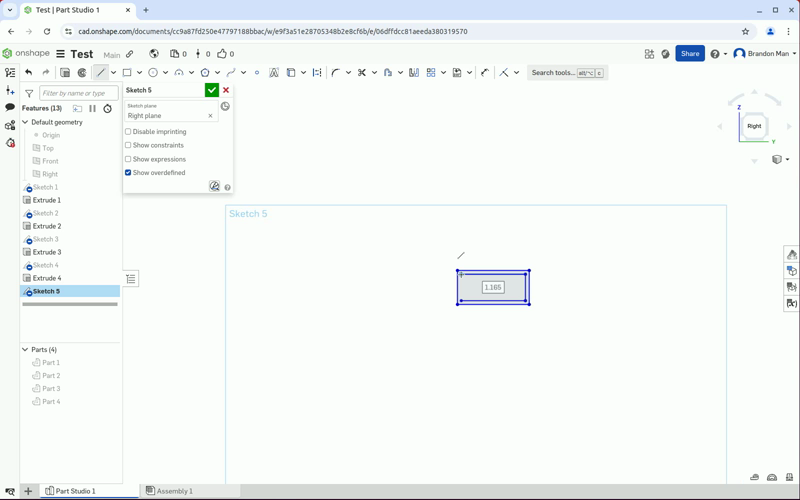
scroll(-6)
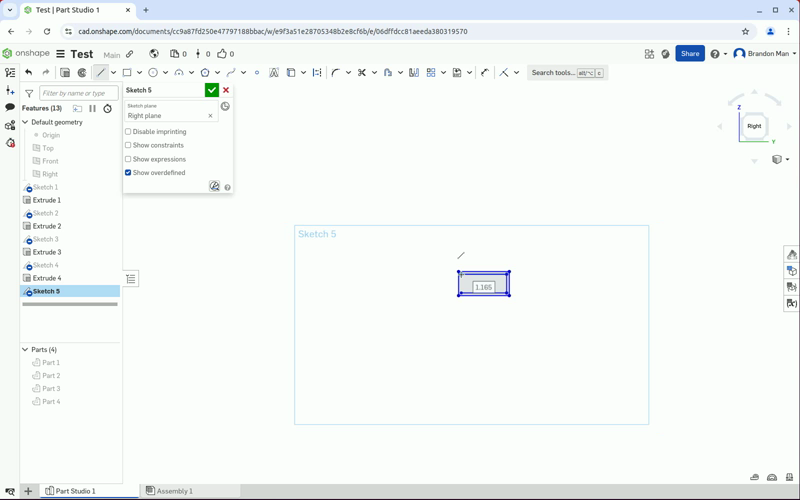
scroll(-6)
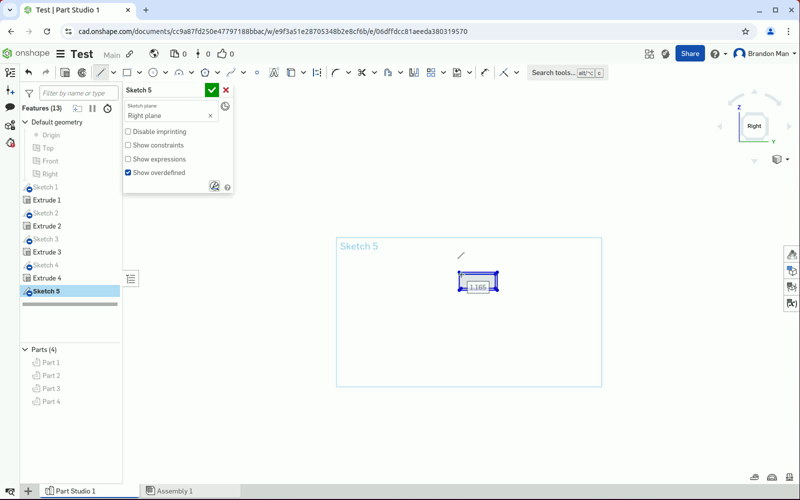
scroll(-6)
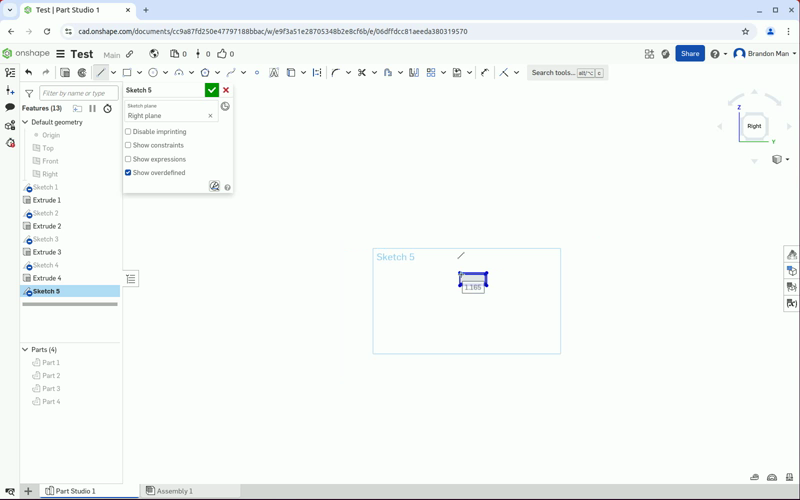
scroll(-6)
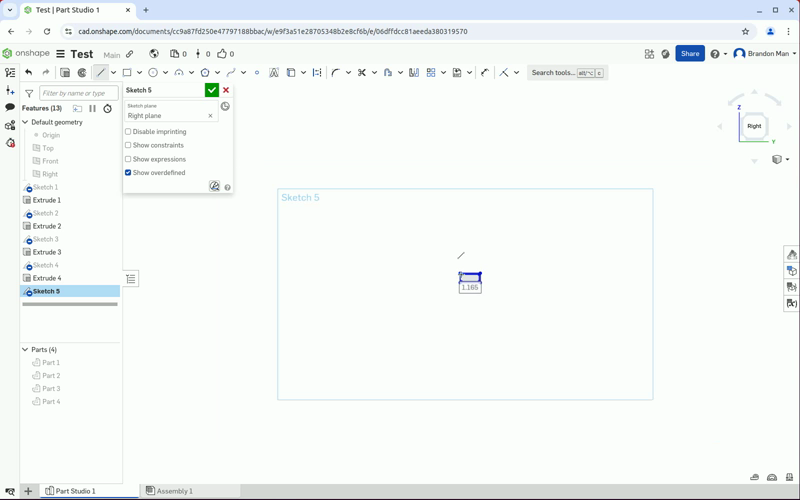
scroll(-6)
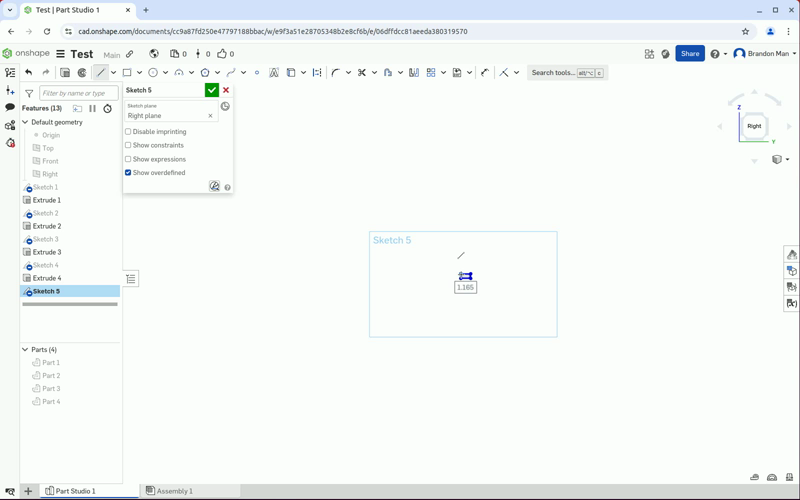
key_up(shift)
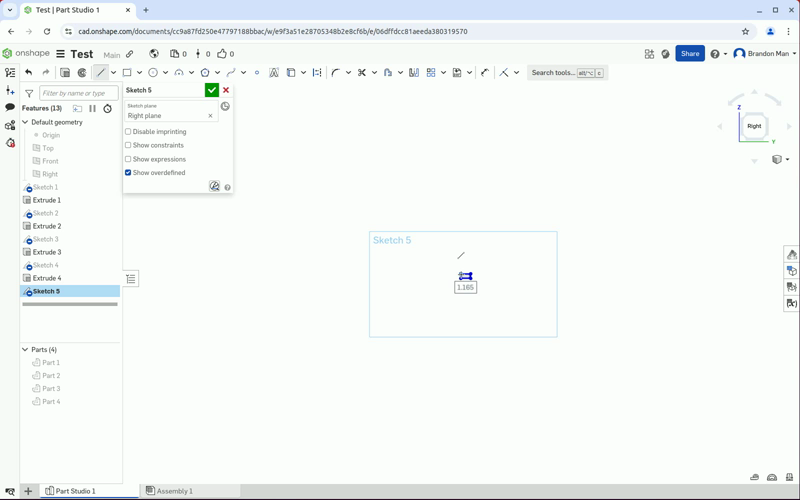
mouse_move(491, 274)
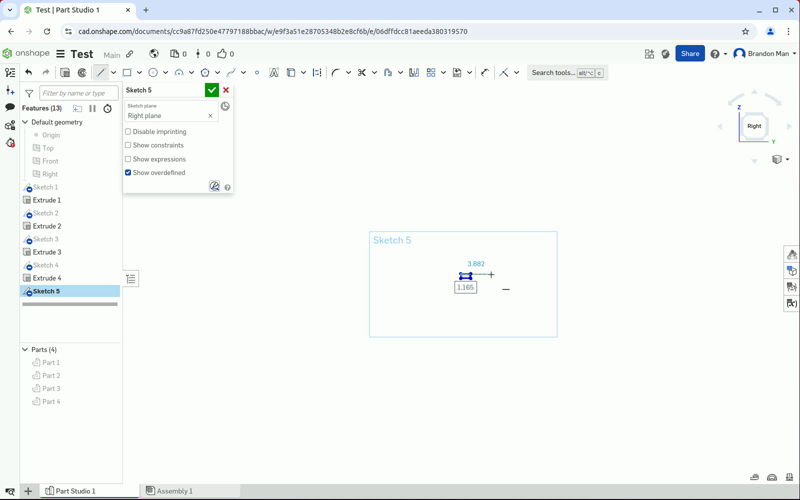
key_down(shift)
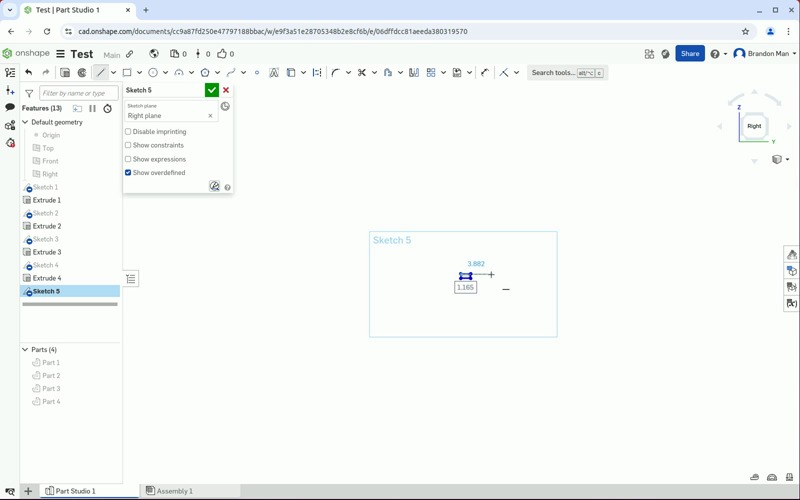
mouse_move(461, 277)
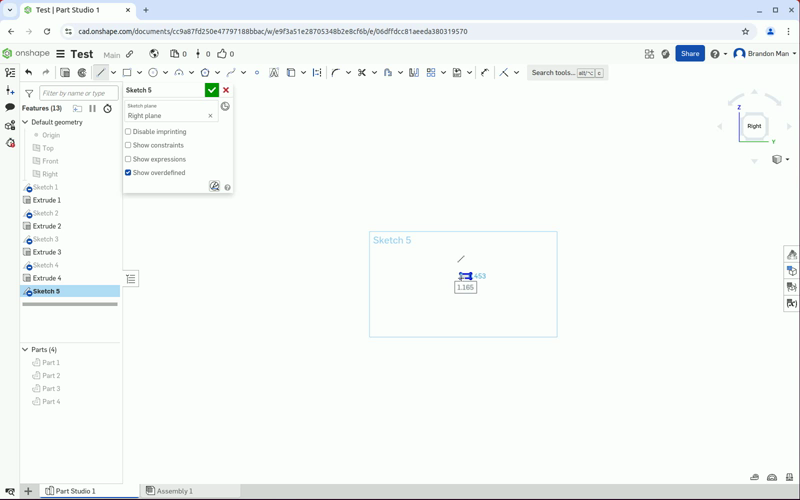
scroll(6)
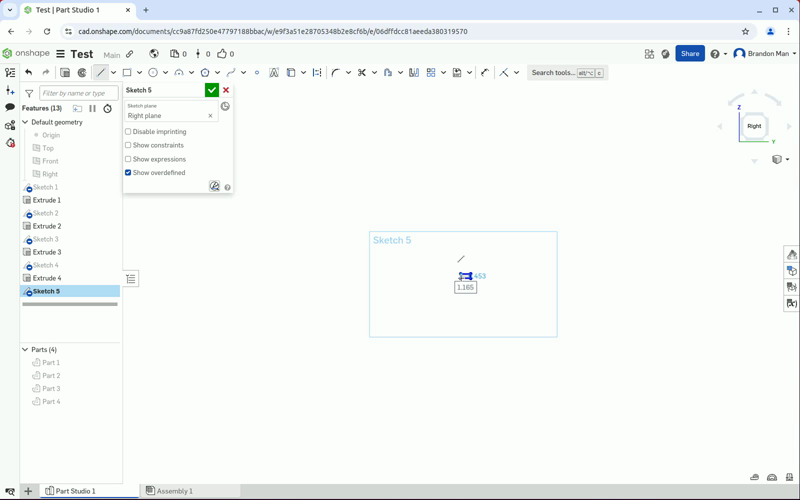
scroll(6)
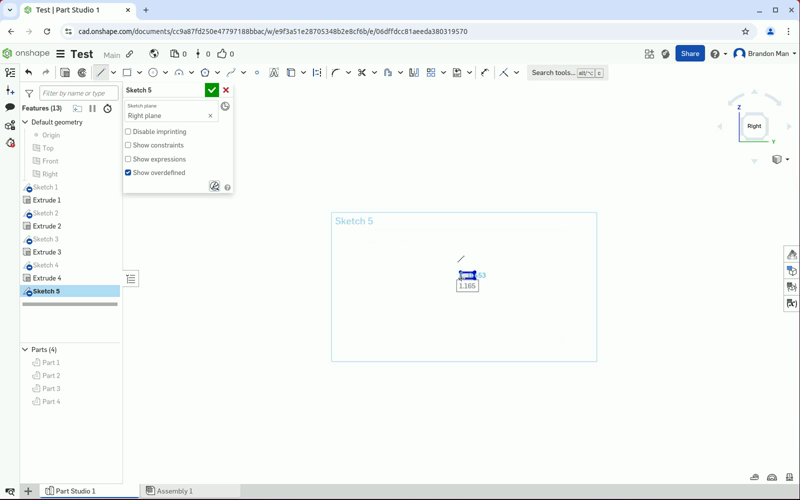
scroll(6)
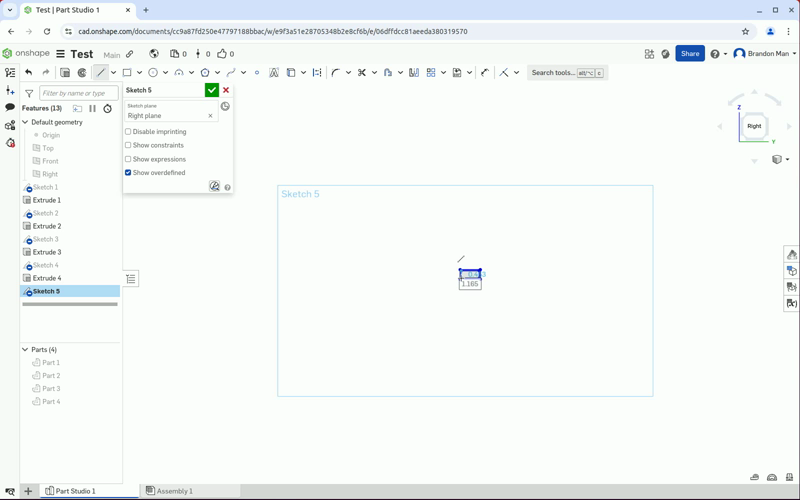
scroll(6)
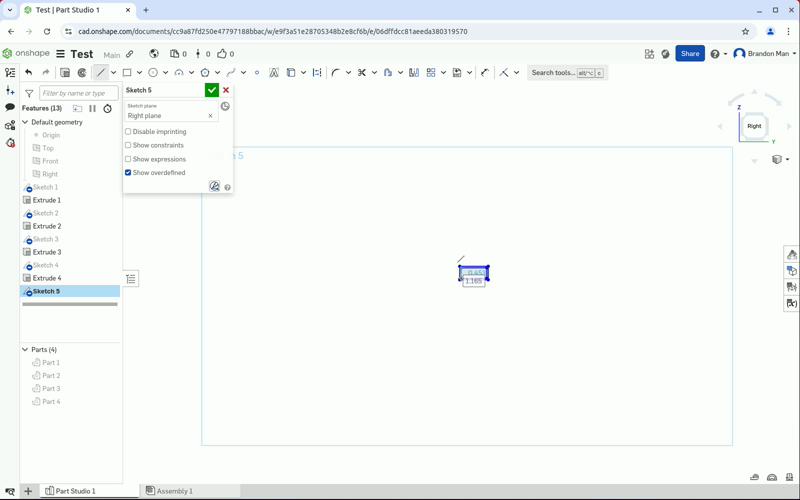
scroll(6)
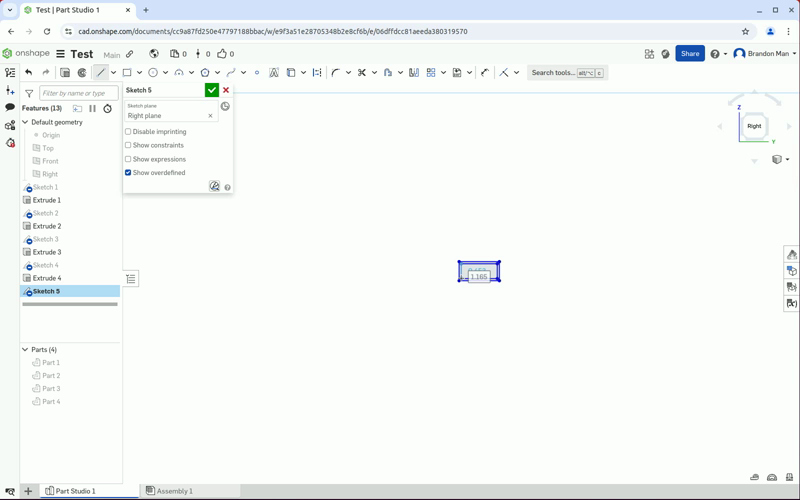
scroll(6)
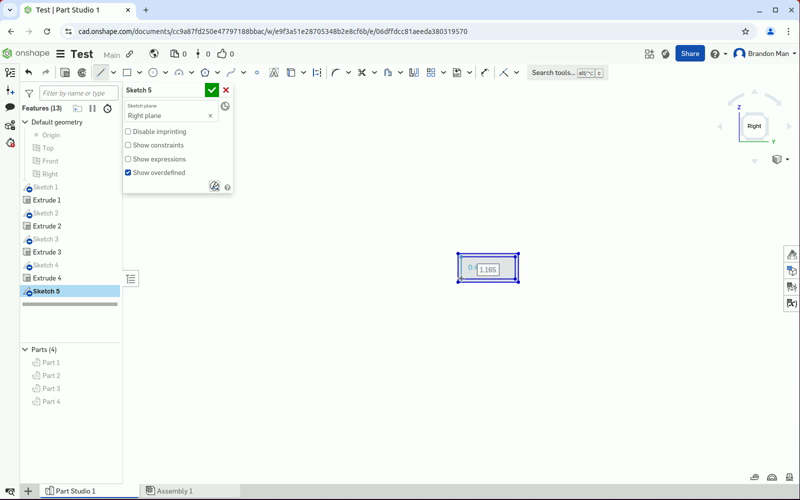
scroll(6)
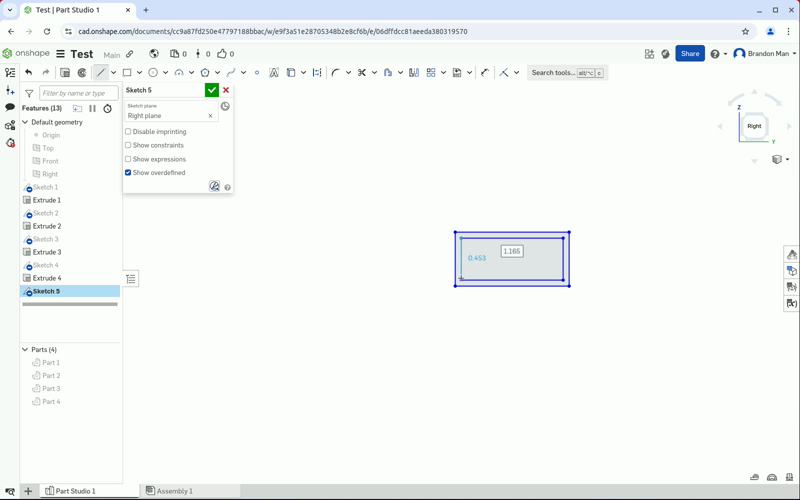
key_up(shift)
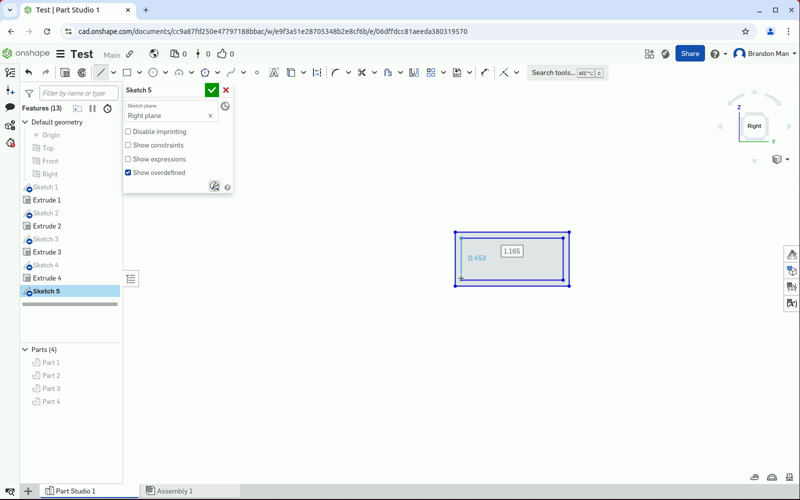
click(461, 277)
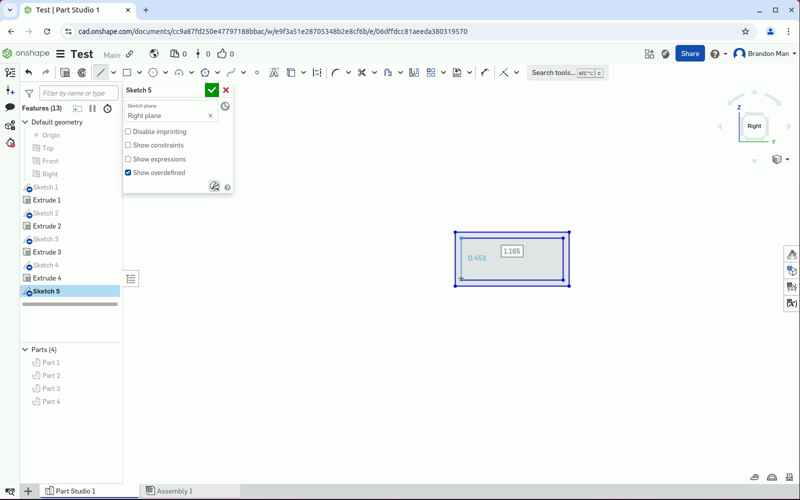
scroll(-6)
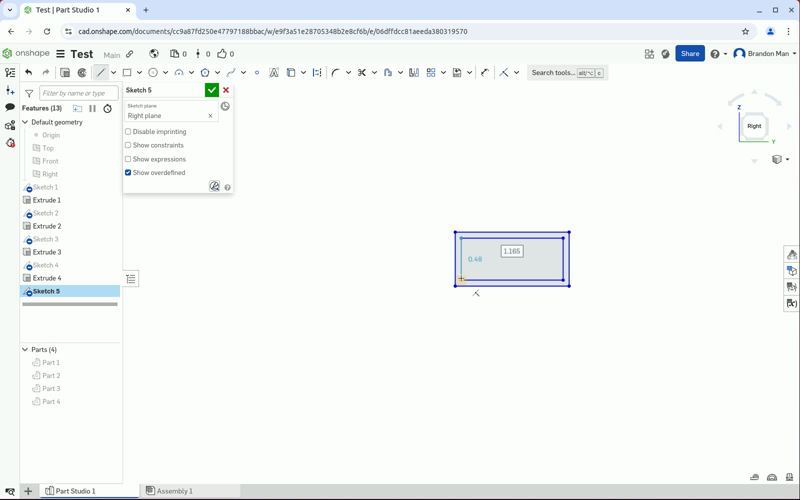
scroll(-6)
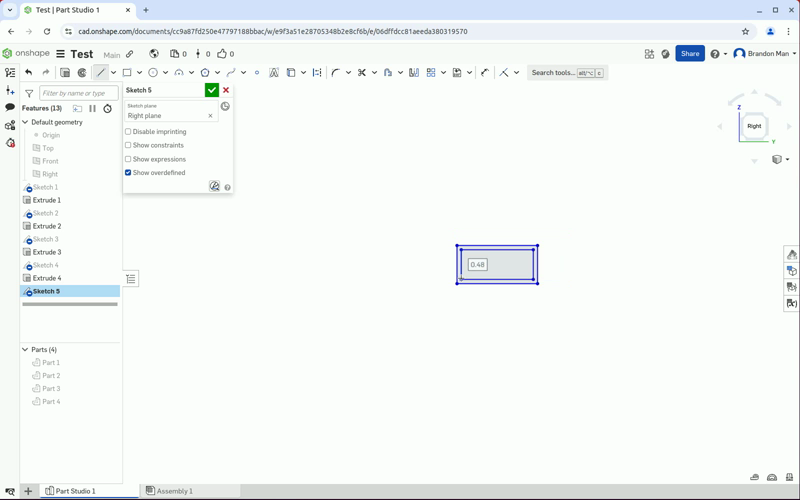
scroll(-6)
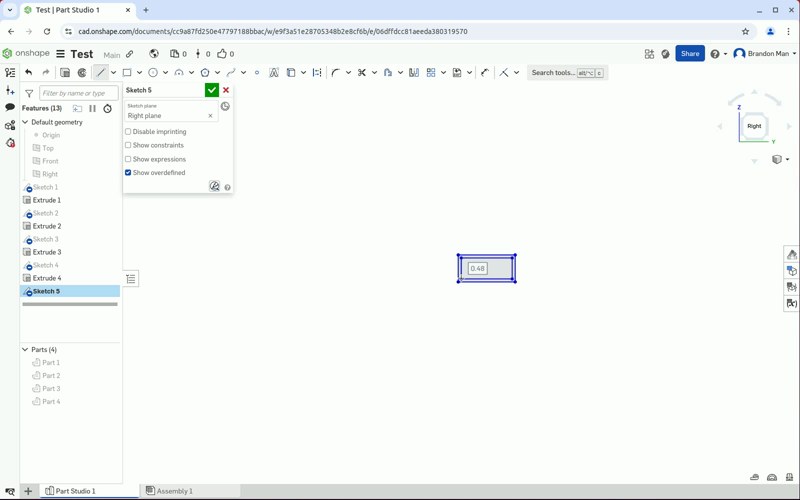
scroll(-6)
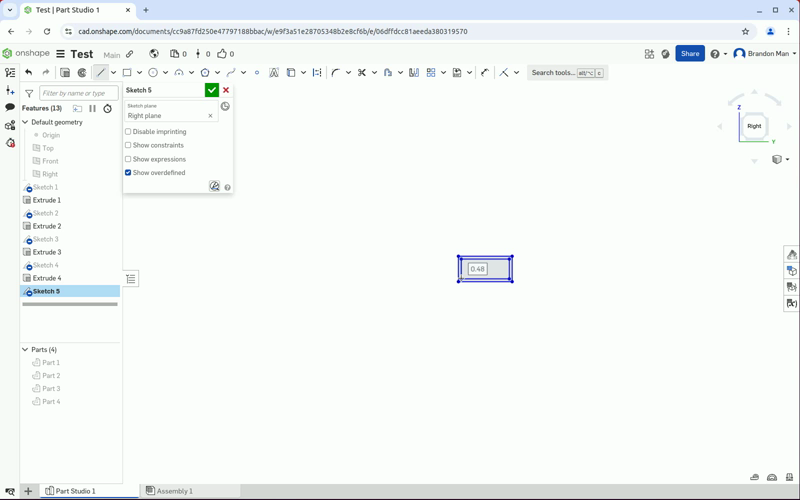
scroll(-6)
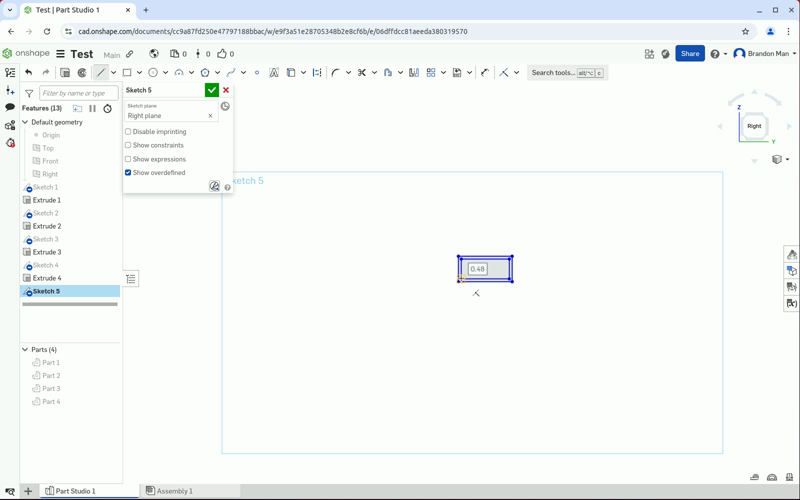
scroll(-6)
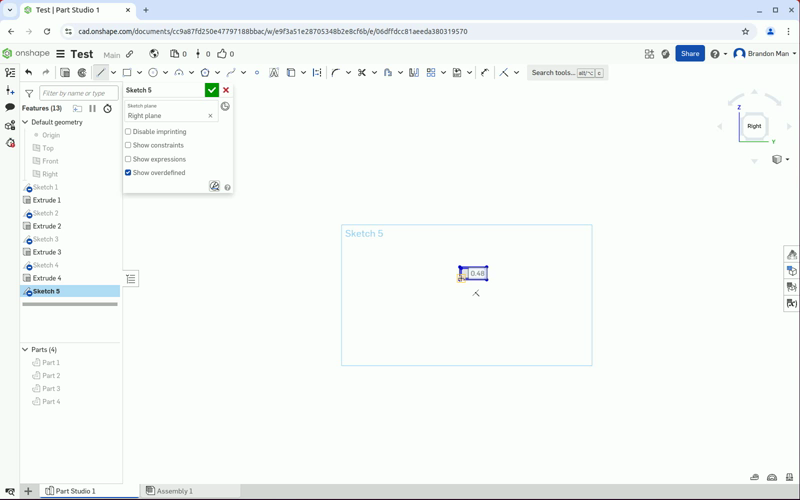
scroll(-6)
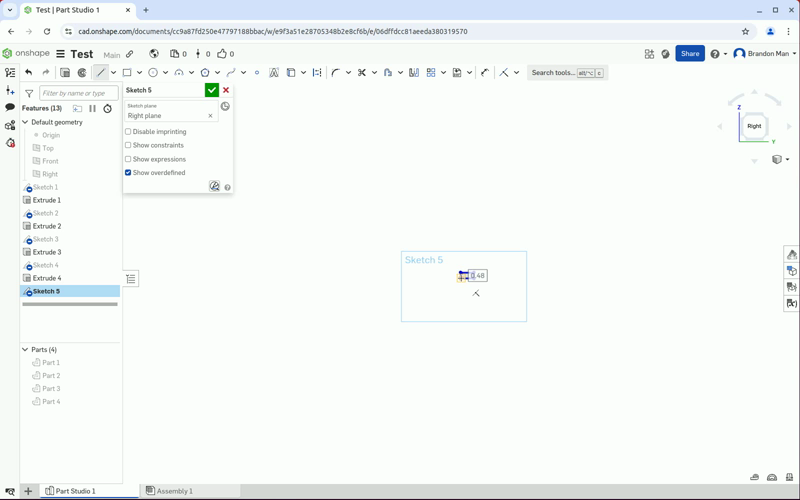
key(esc)
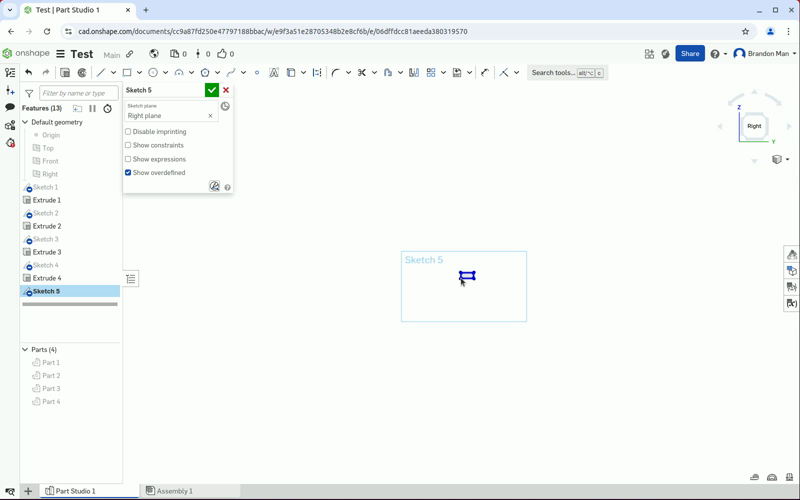
mouse_move(467, 274)
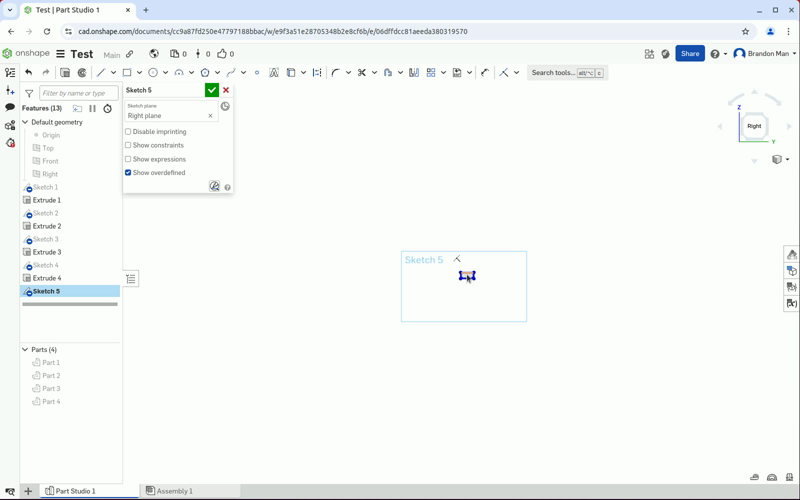
scroll(6)
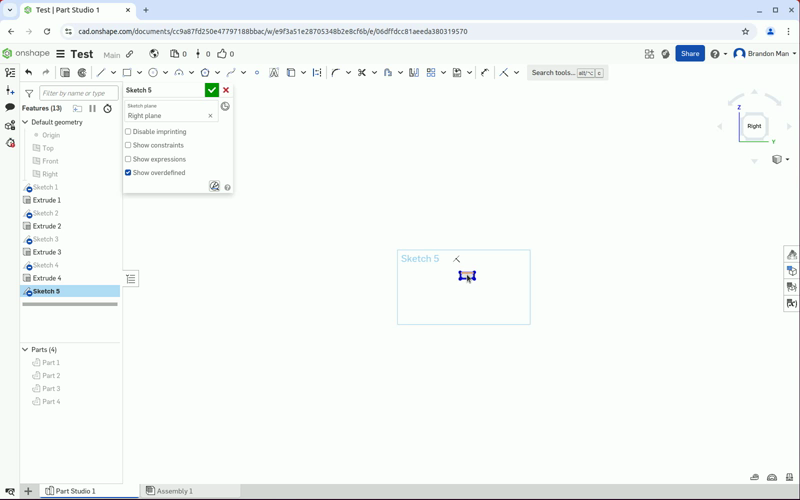
scroll(6)
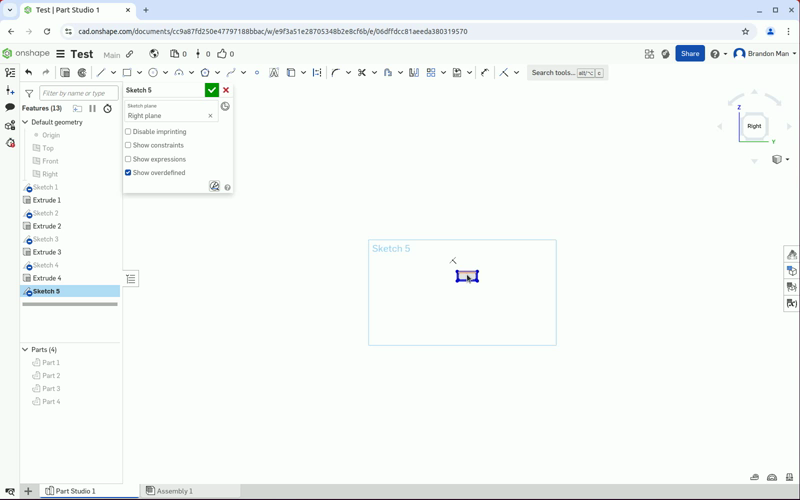
scroll(6)
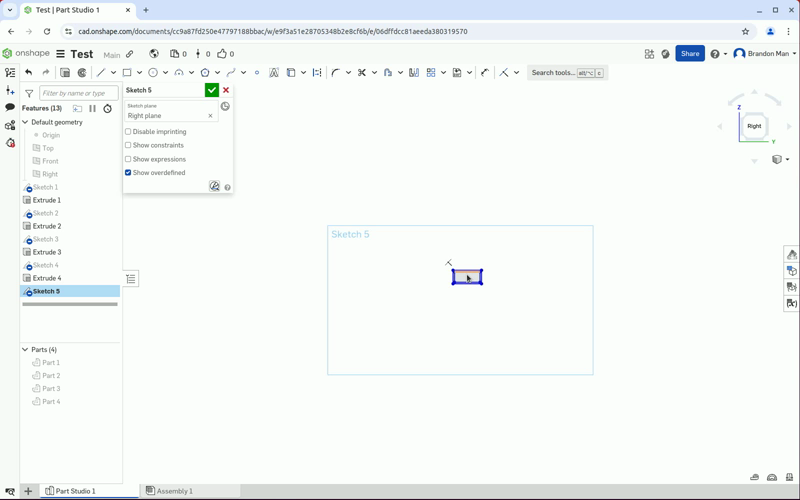
scroll(6)
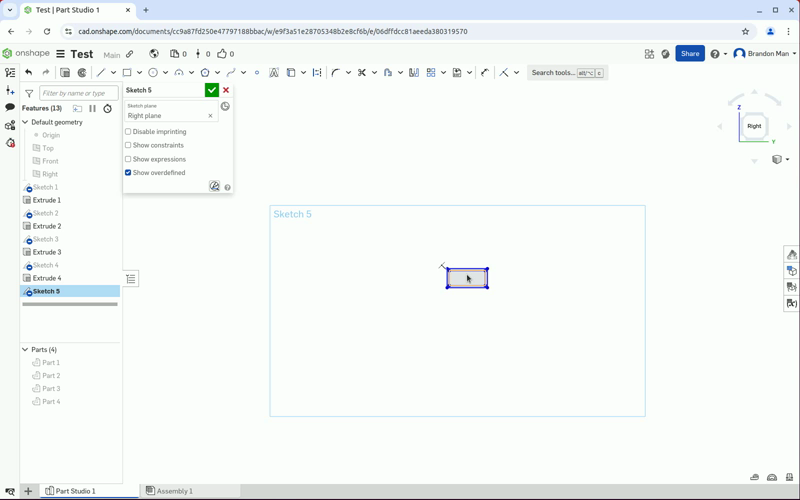
scroll(6)
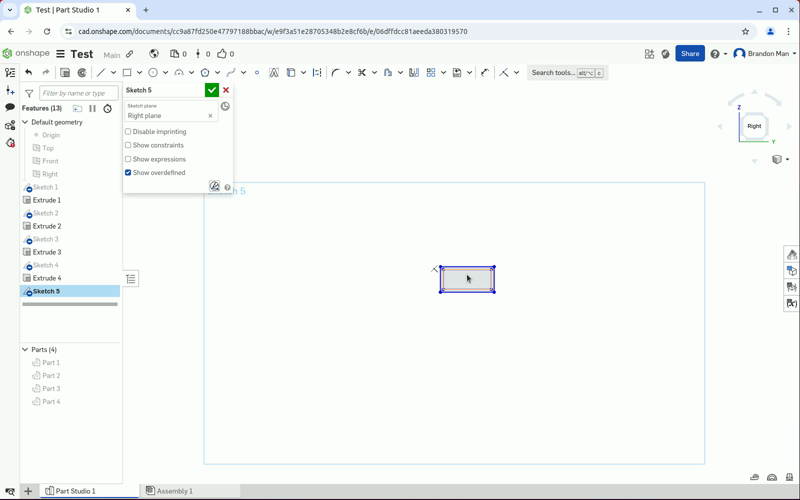
scroll(6)
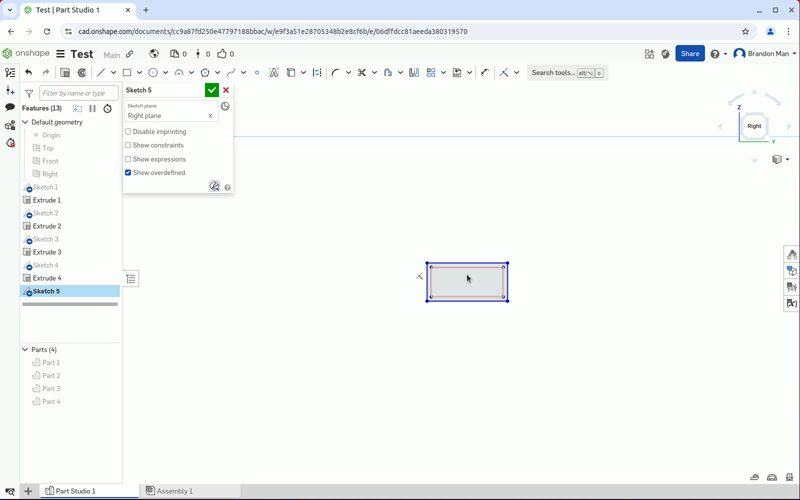
scroll(6)
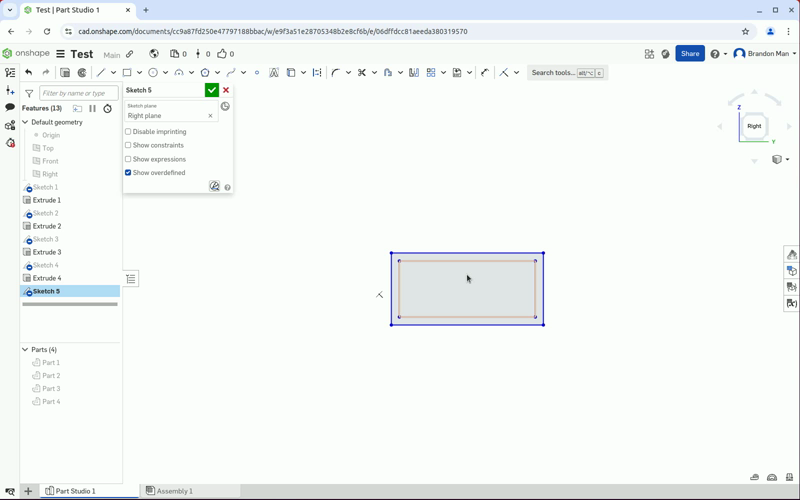
click(467, 274)
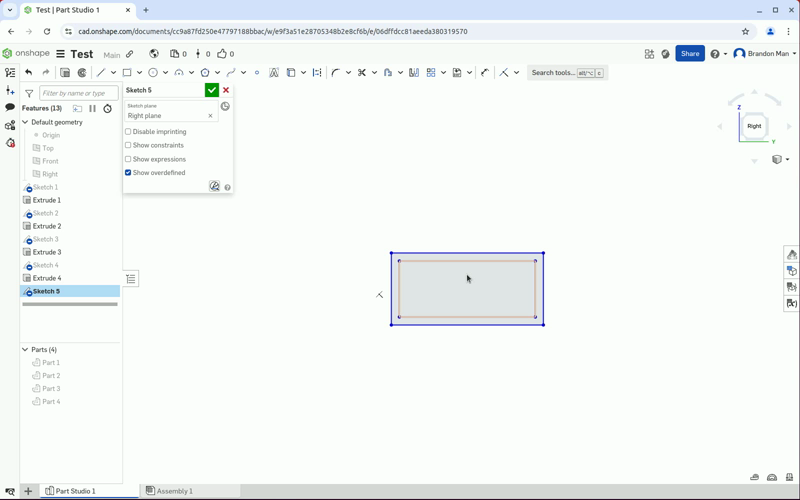
scroll(-6)
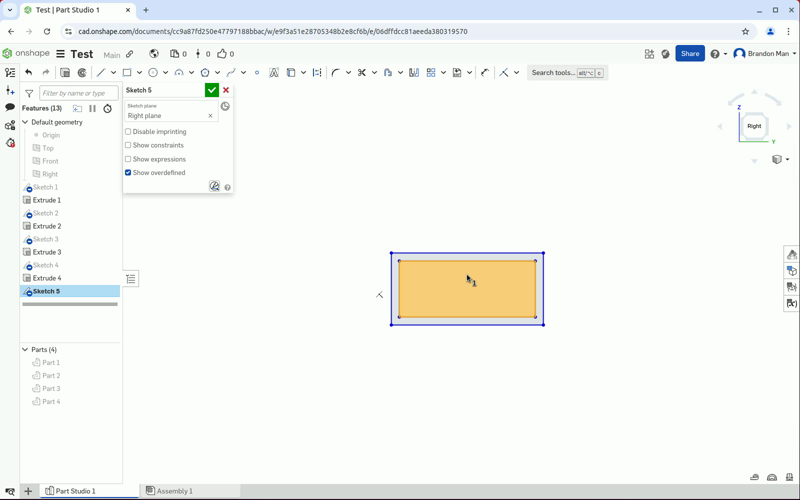
scroll(-6)
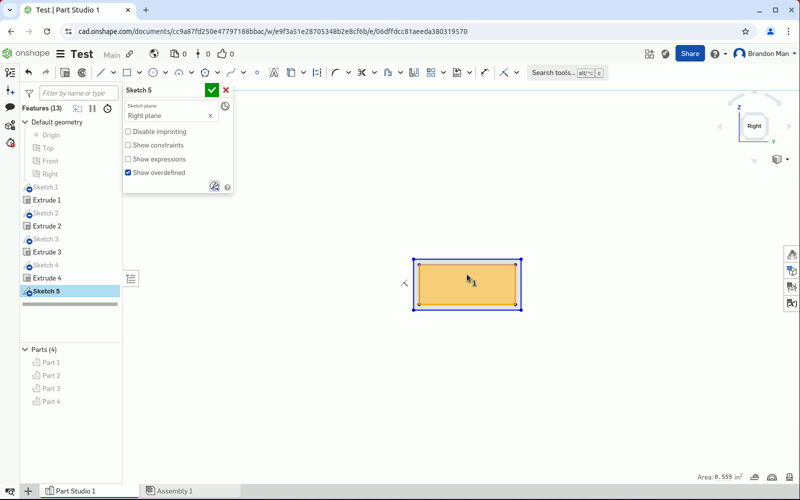
scroll(-6)
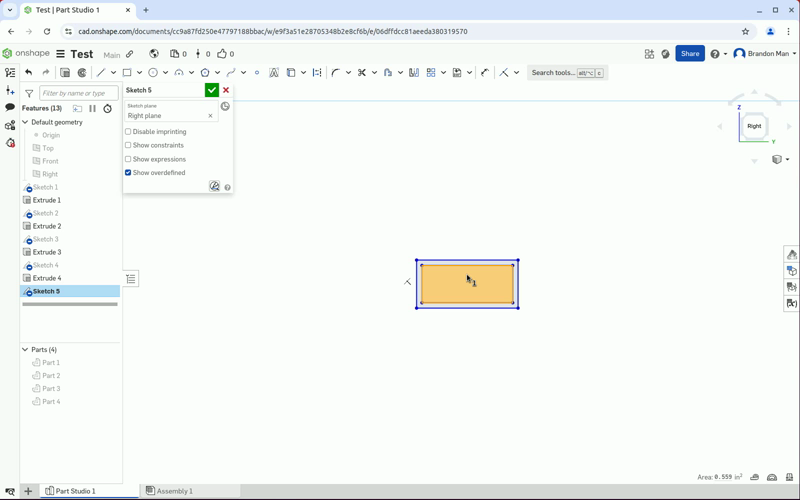
scroll(-6)
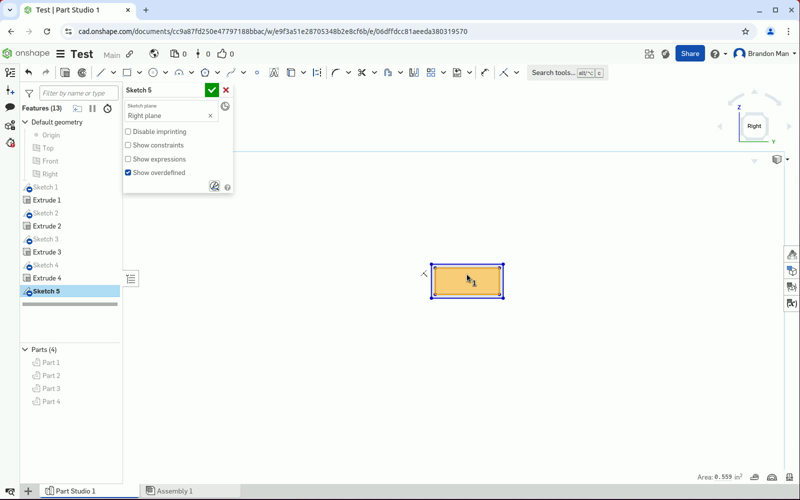
scroll(-6)
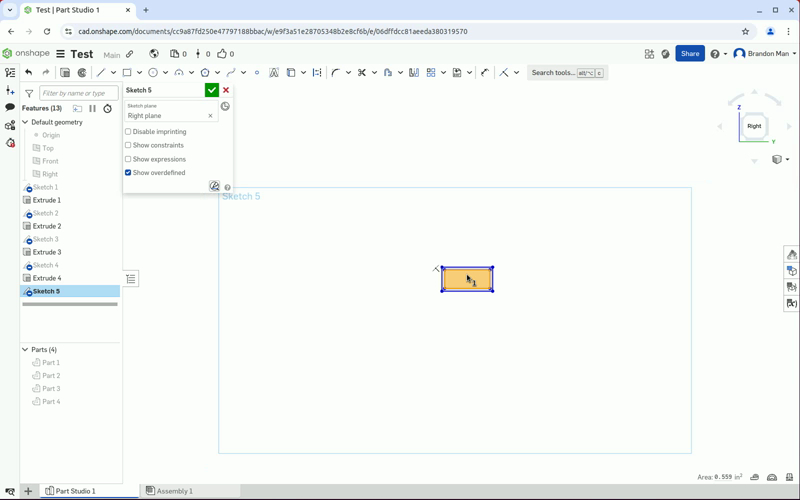
scroll(-6)
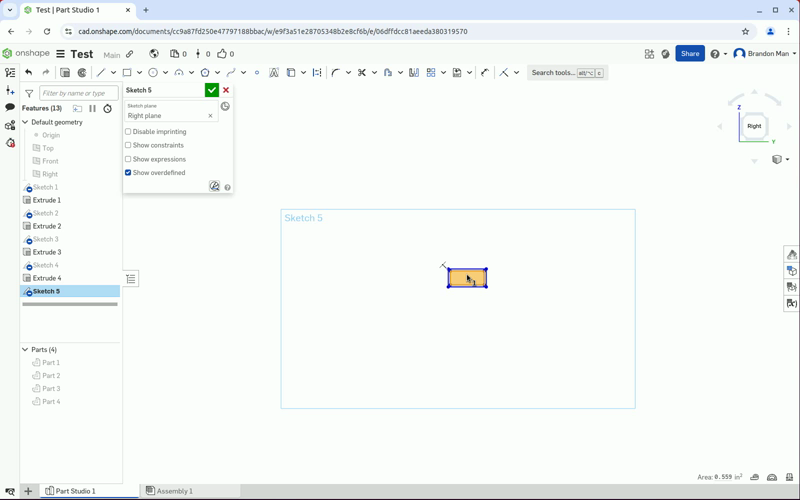
scroll(-6)
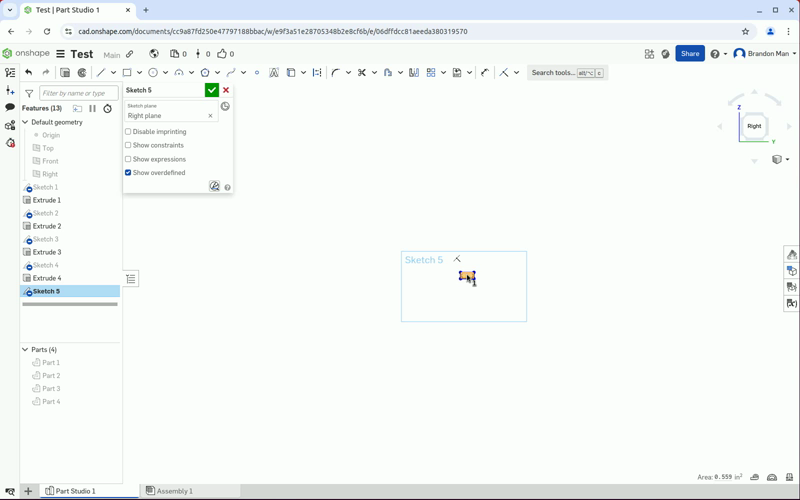
mouse_move(73, 352)
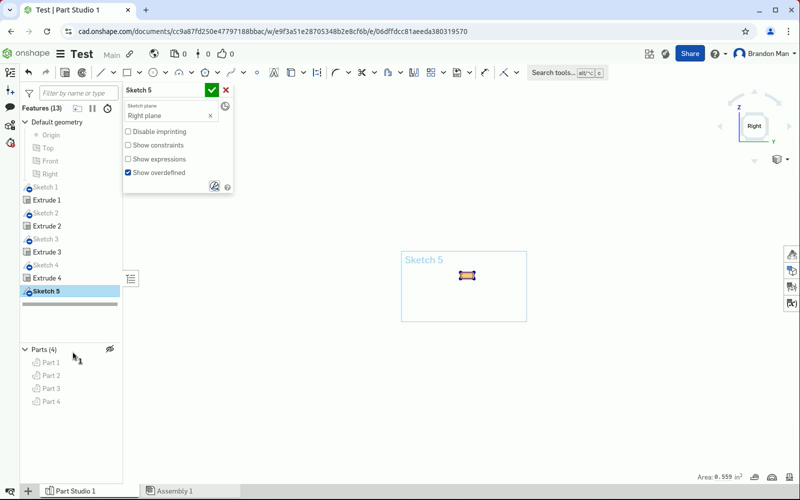
key(shift+y)
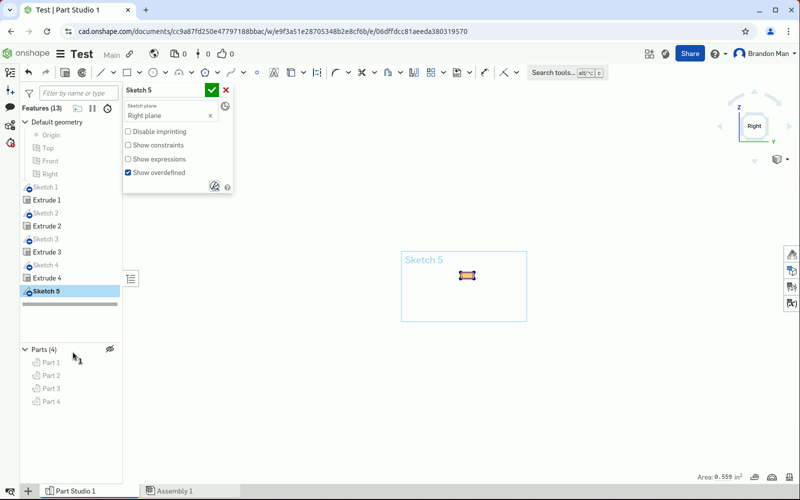
key(shift+e)
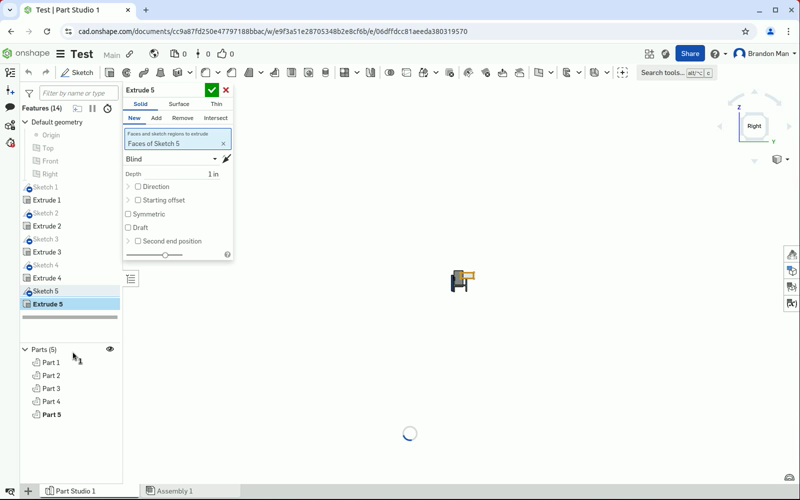
mouse_move(143, 106)
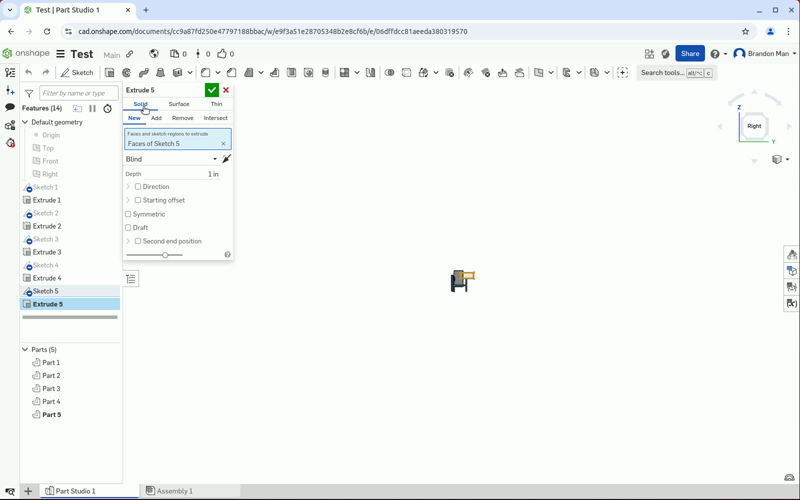
click(143, 106)
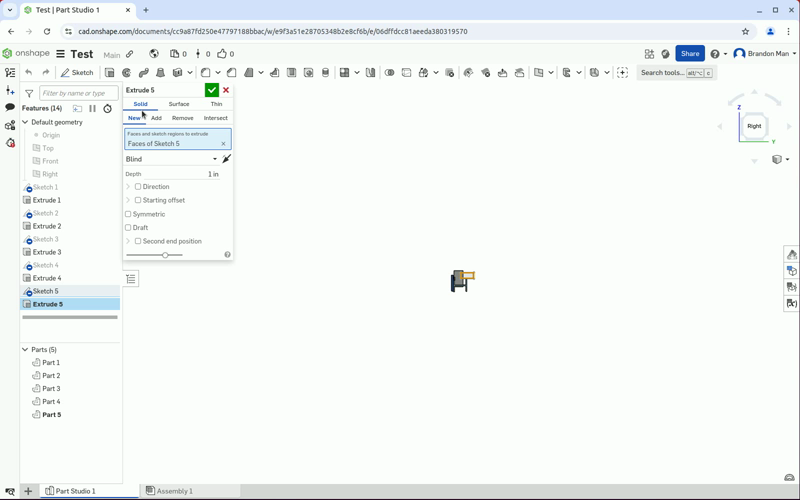
mouse_move(137, 120)
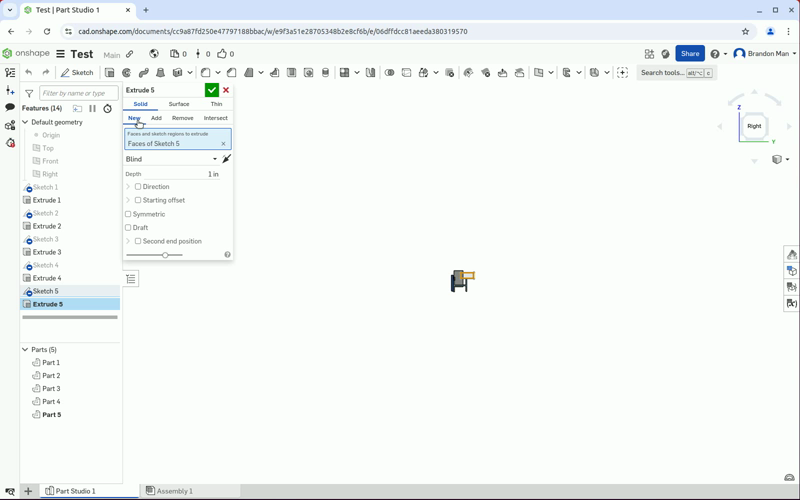
click(137, 120)
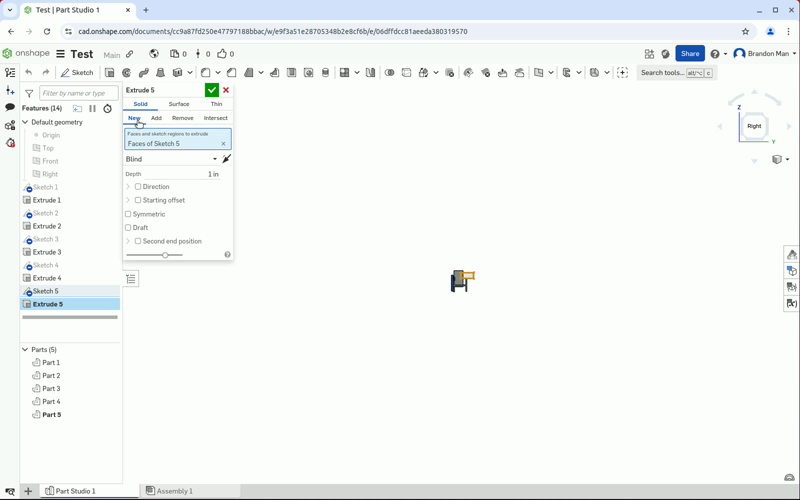
key(tab, 4)
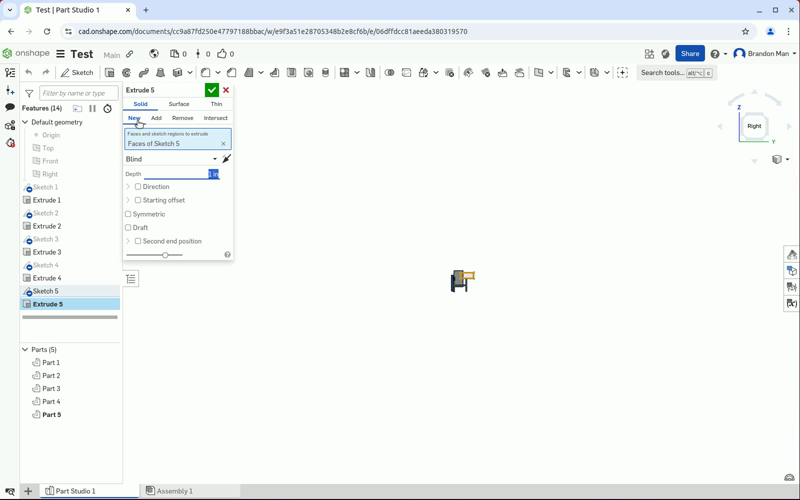
text(13.962)
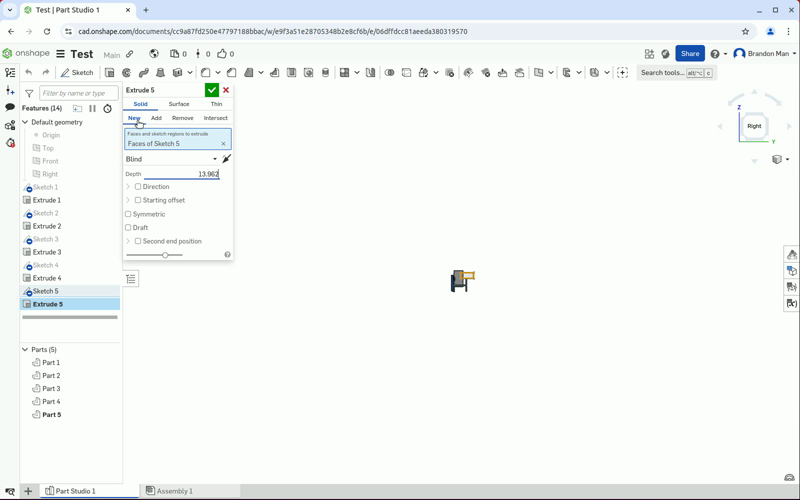
key(tab, 3)
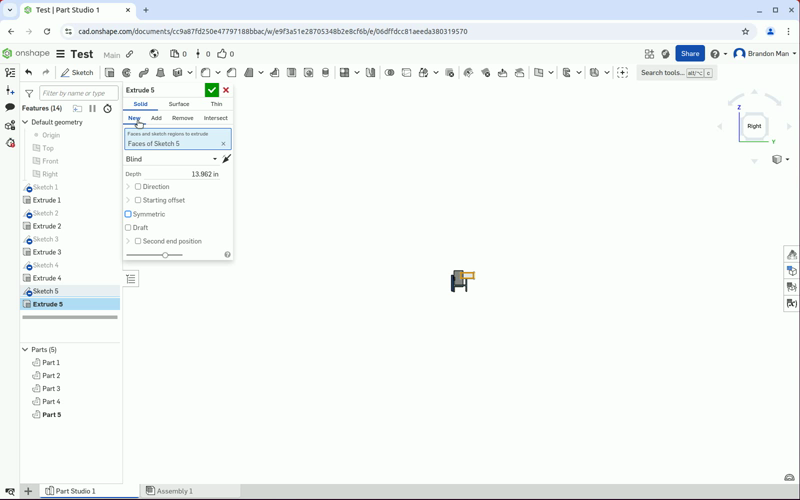
key(space)
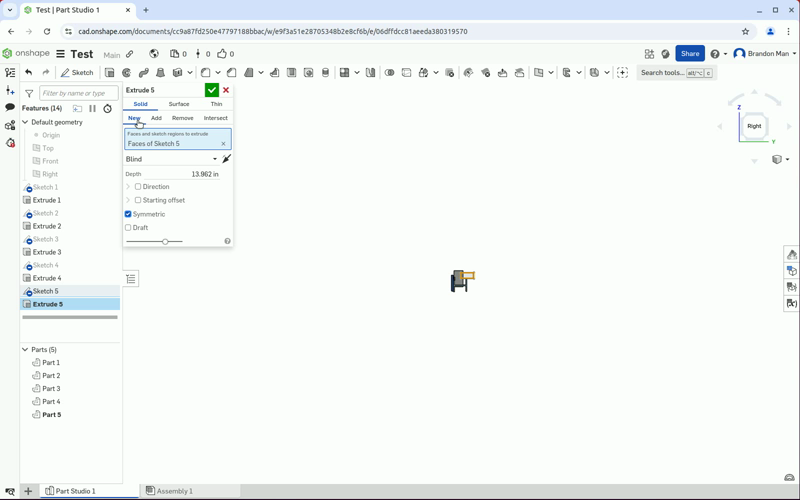
key(enter)
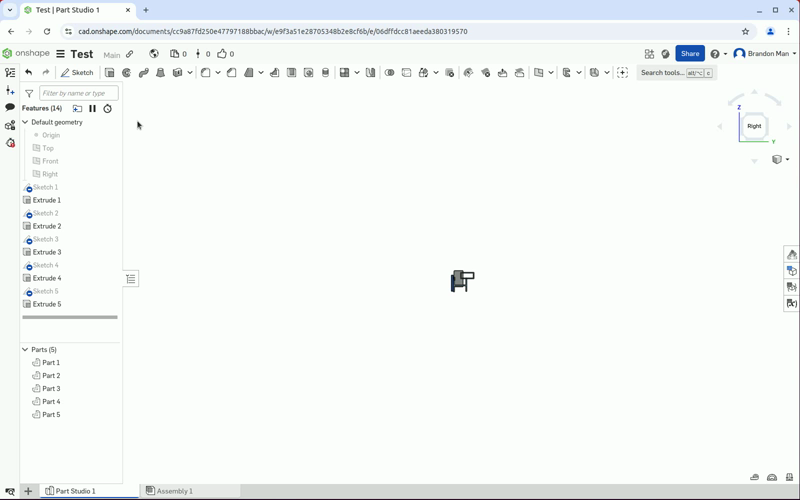
key(shift+h)
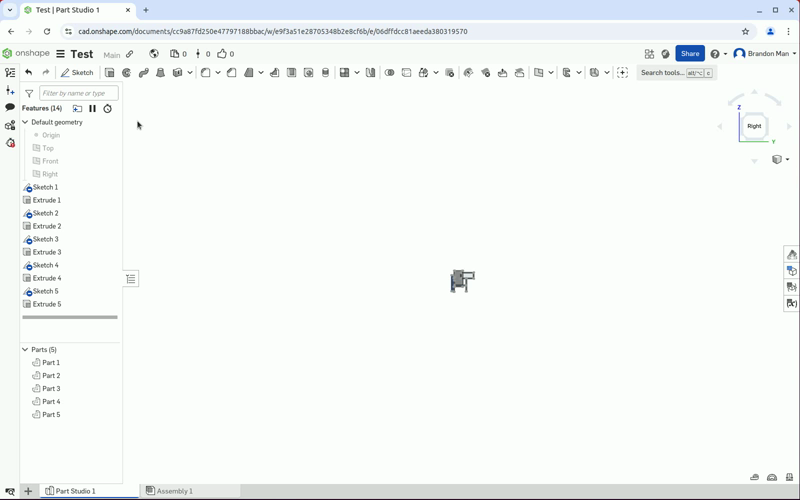
key(shift+h)
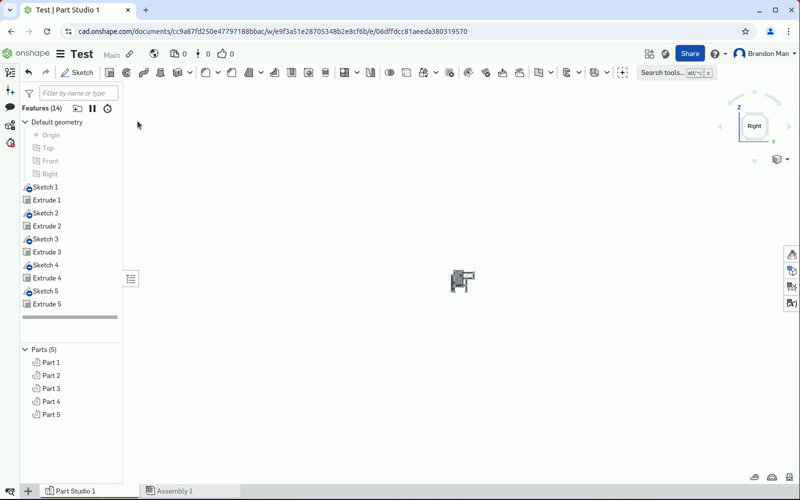
key(shift+7)
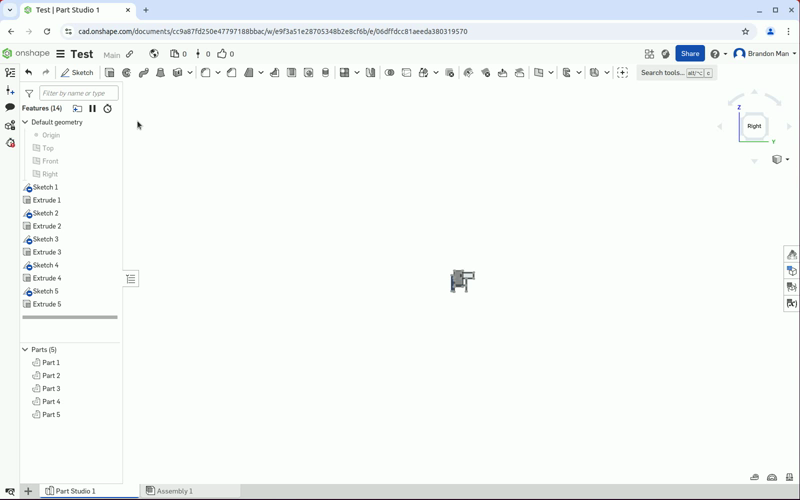
key(right, 2)
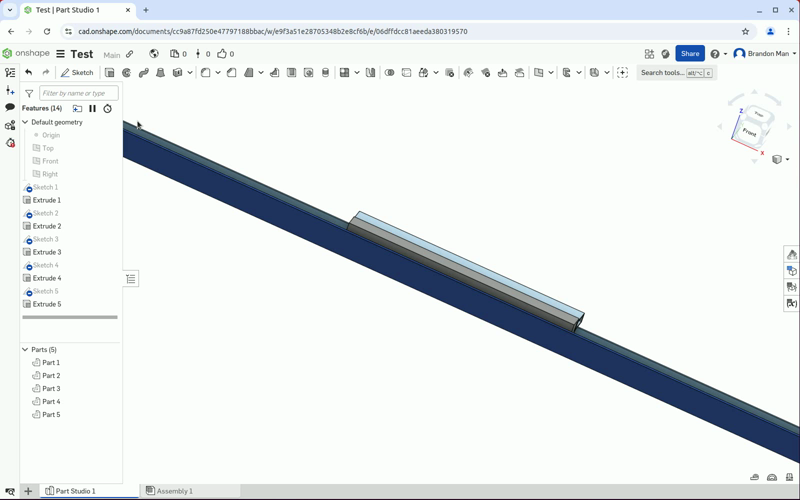
key(down, 2)
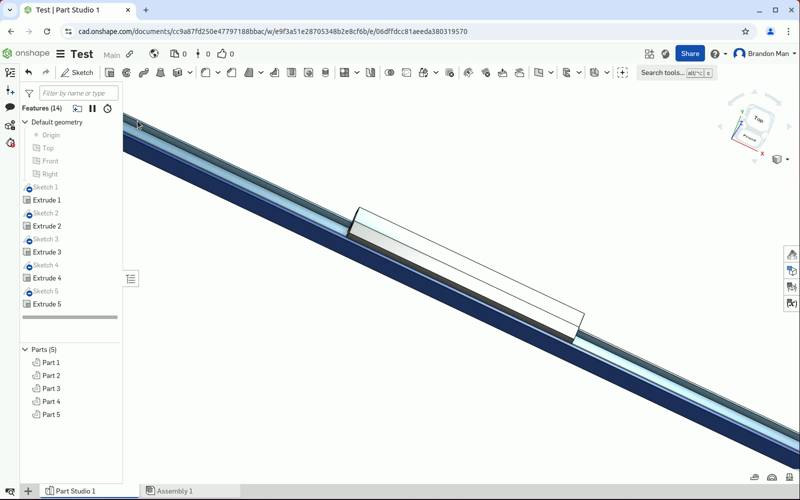
key(up, 2)
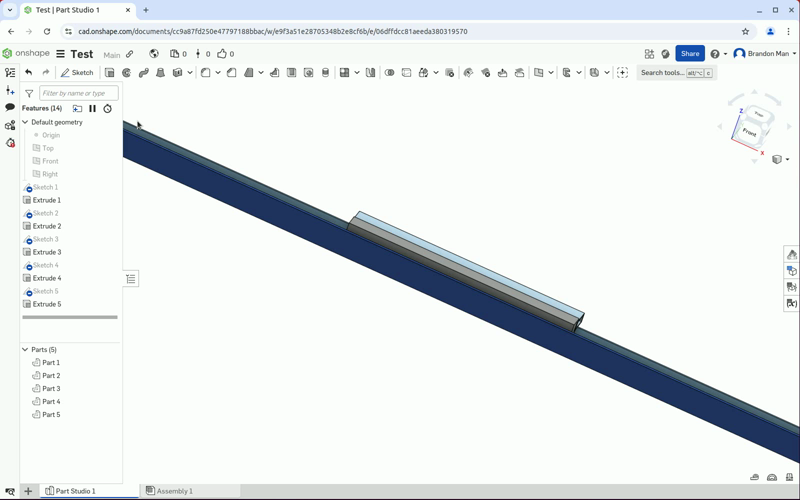
key(left, 2)
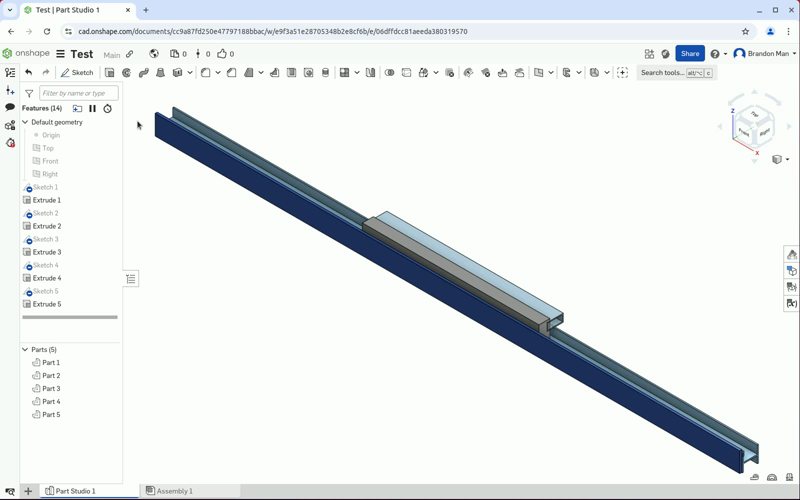
mouse_move(73, 189)
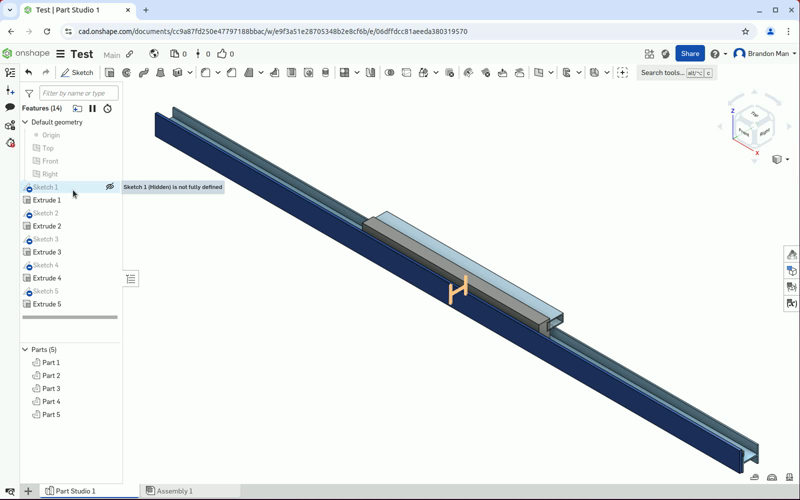
click(73, 189)